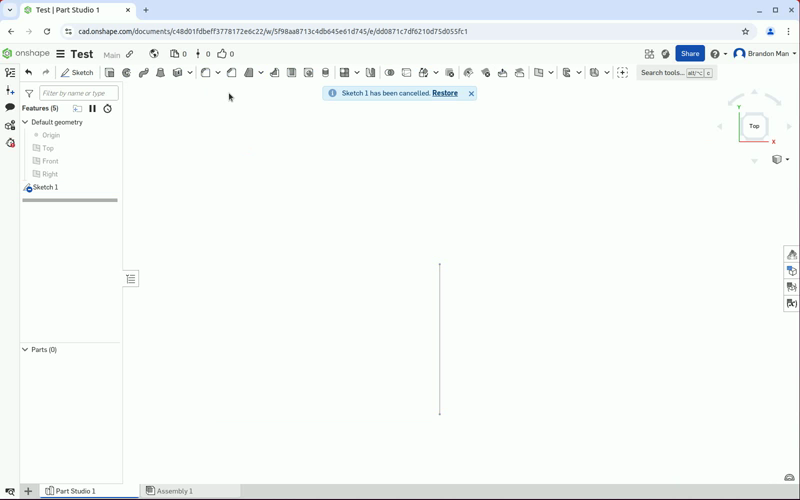
key(shift+h)
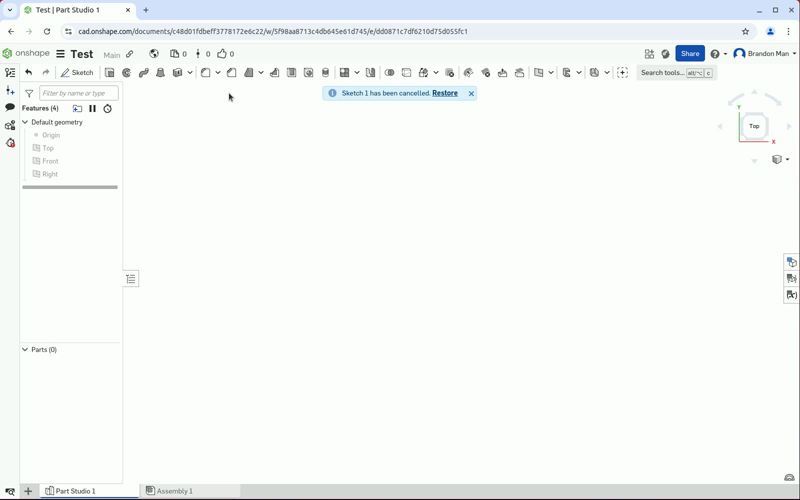
mouse_move(73, 352)
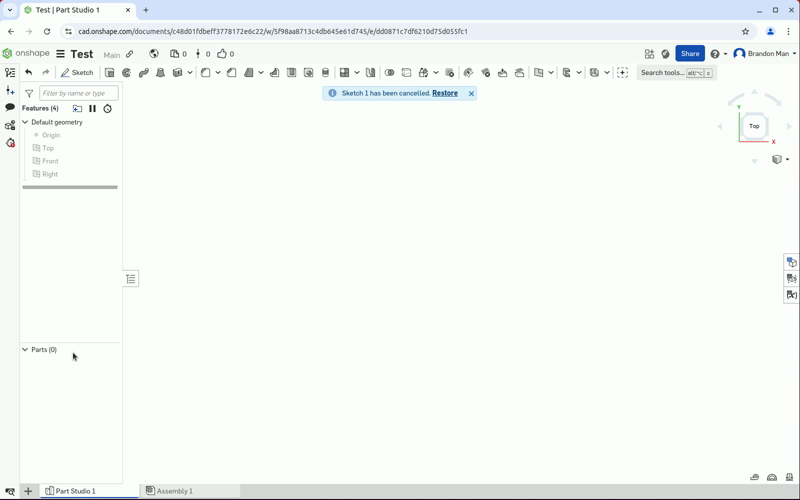
key(y)
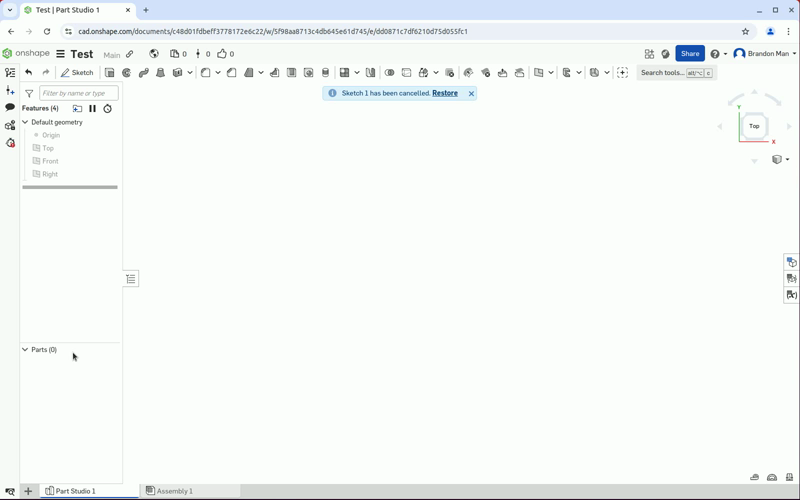
key(shift+p)
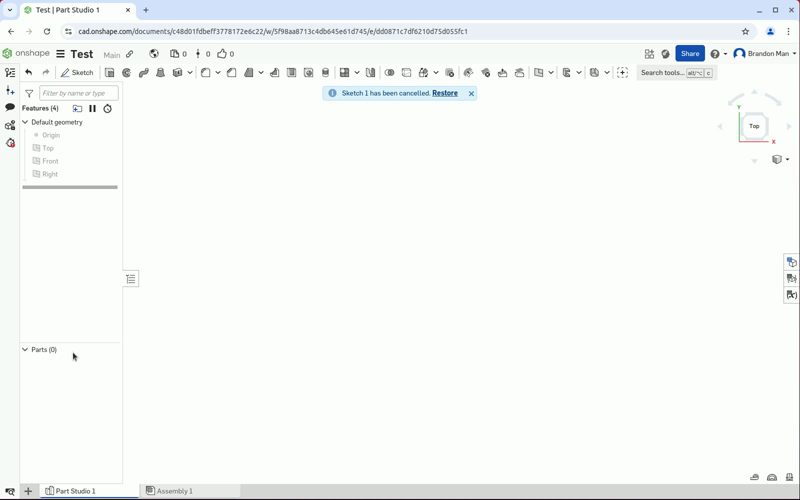
key(space)
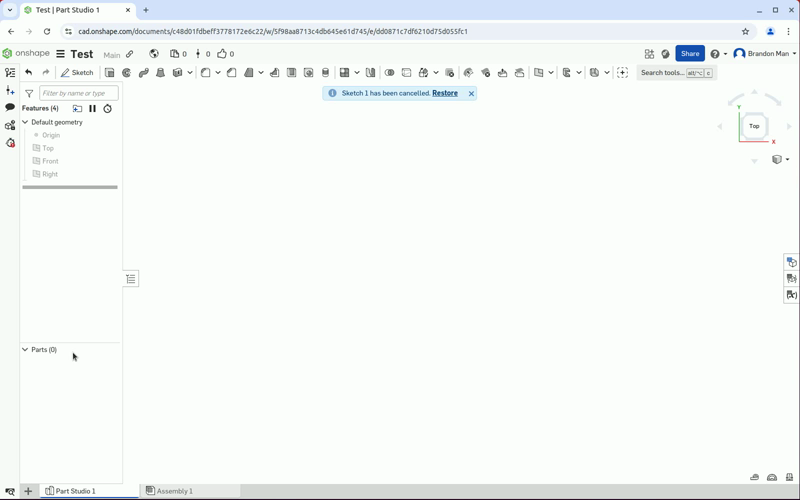
key_down(shift)
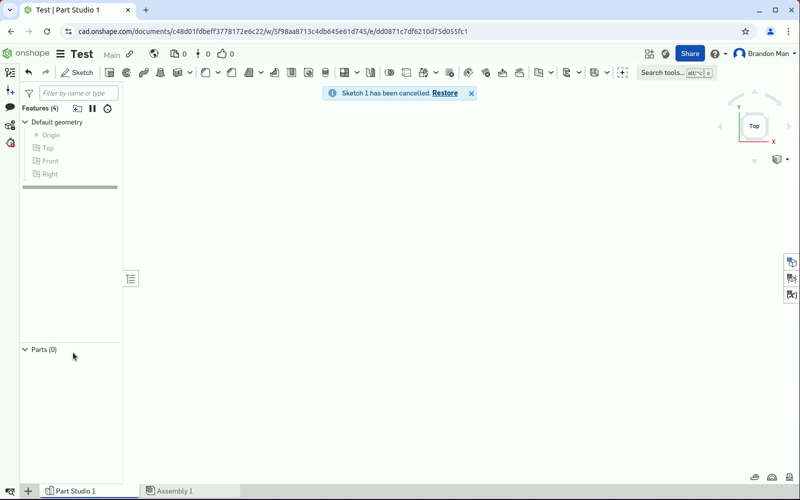
key(up)
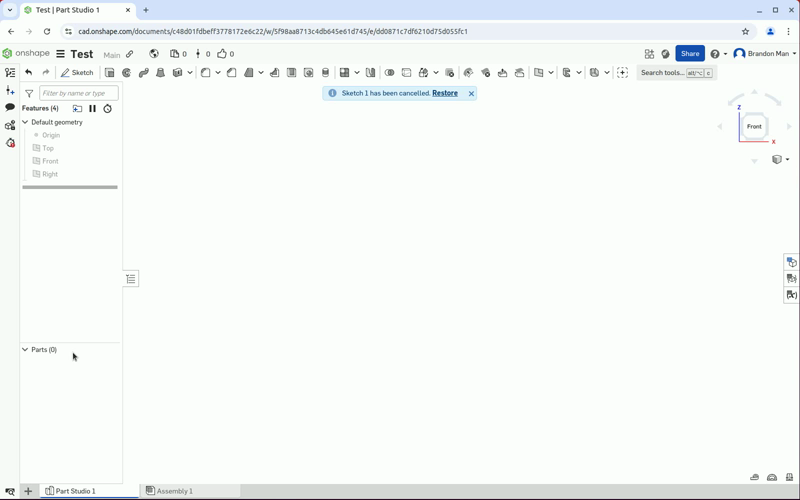
key_up(shift)
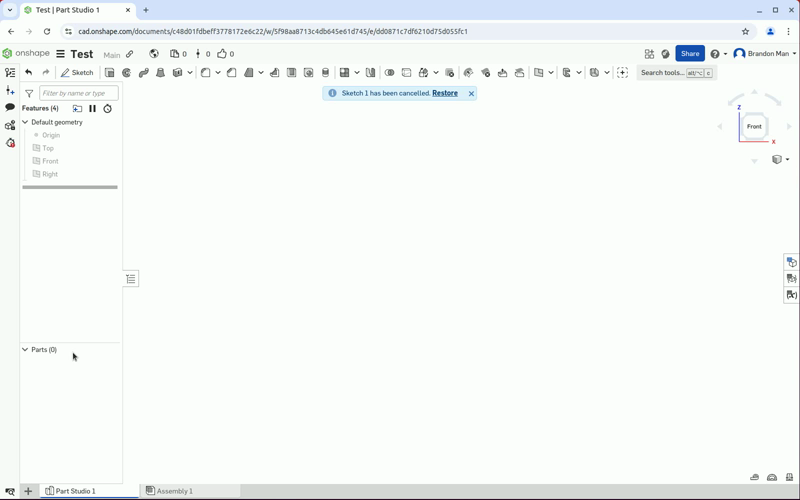
mouse_move(73, 352)
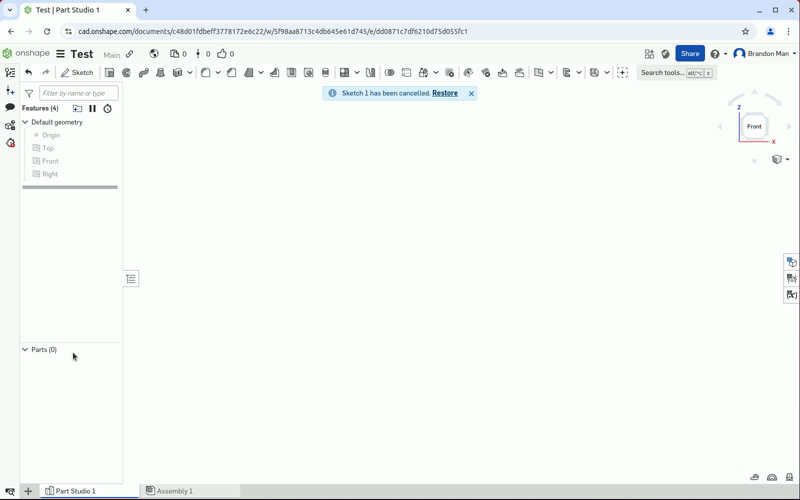
key(shift+y)
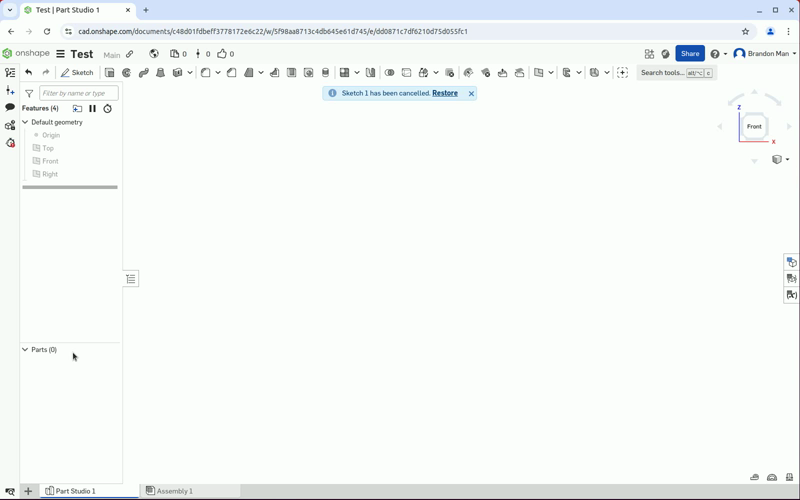
key(shift+s)
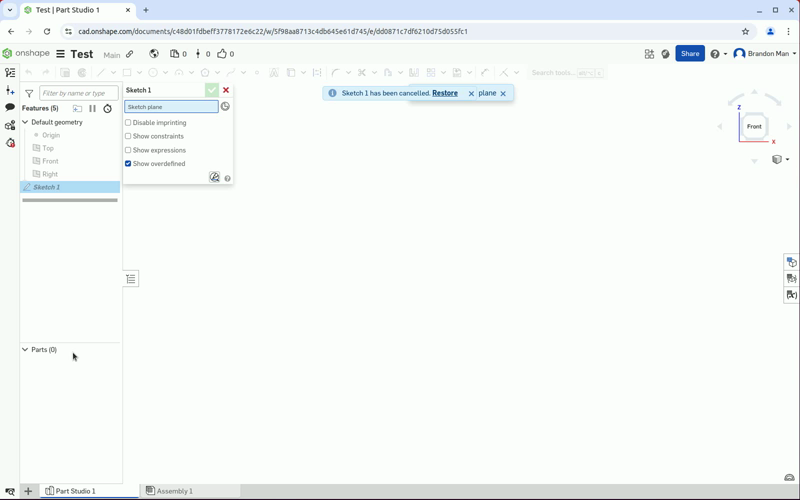
mouse_move(73, 163)
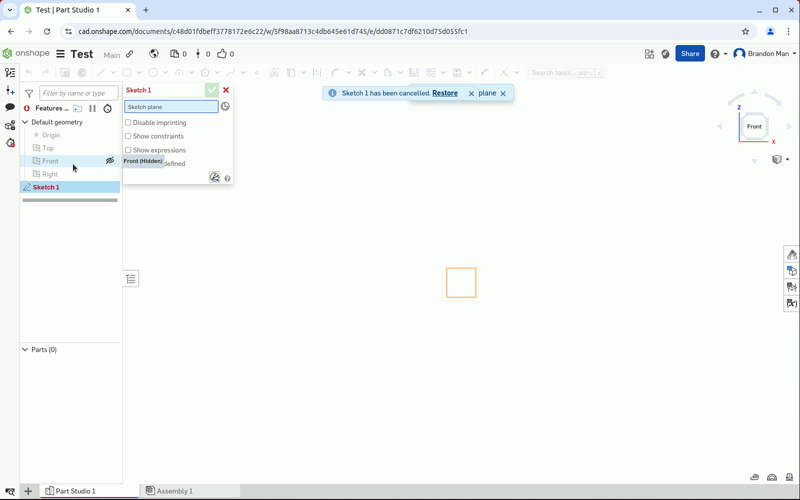
click(73, 163)
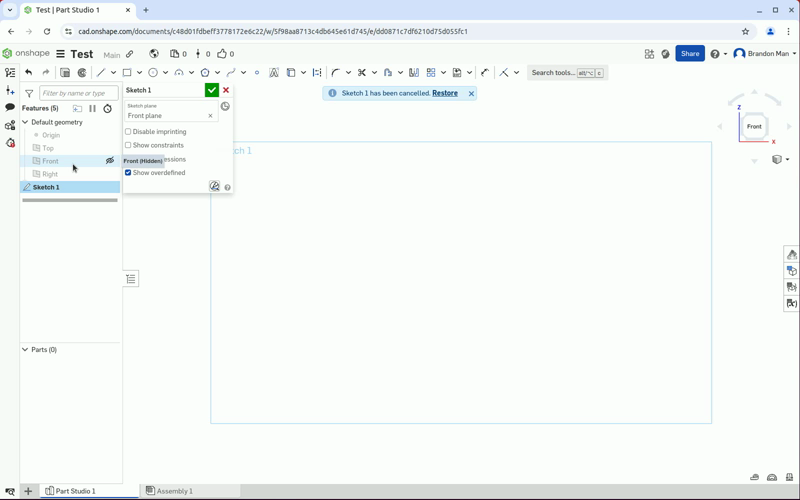
mouse_move(73, 352)
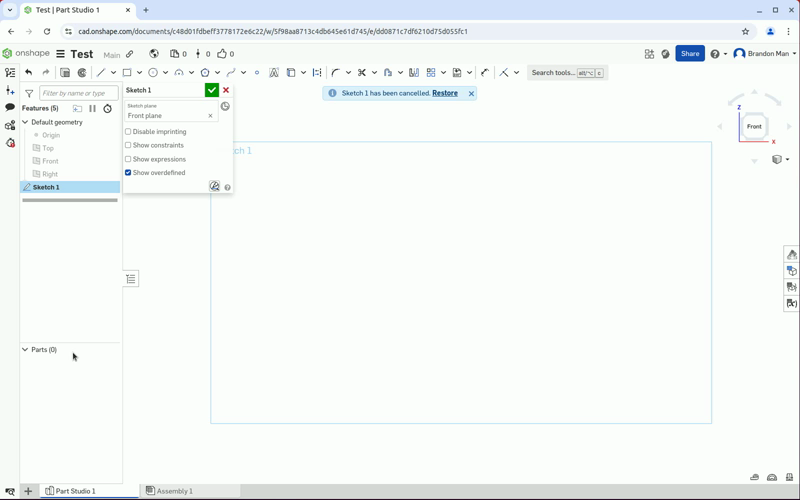
key(y)
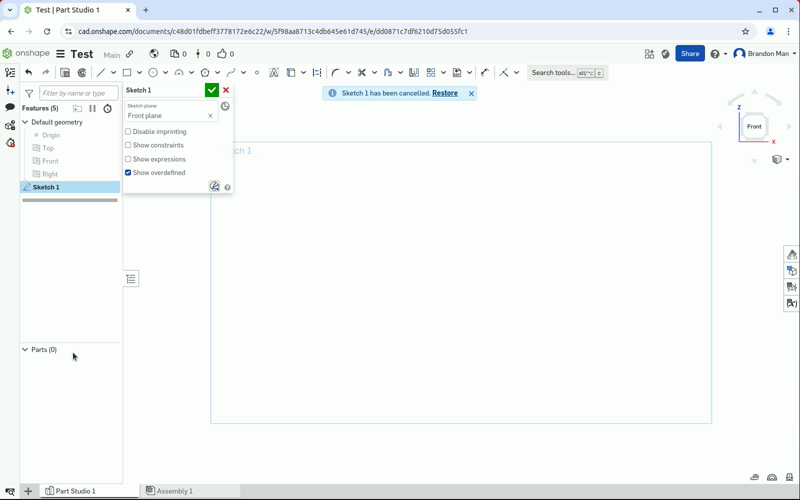
key(l)
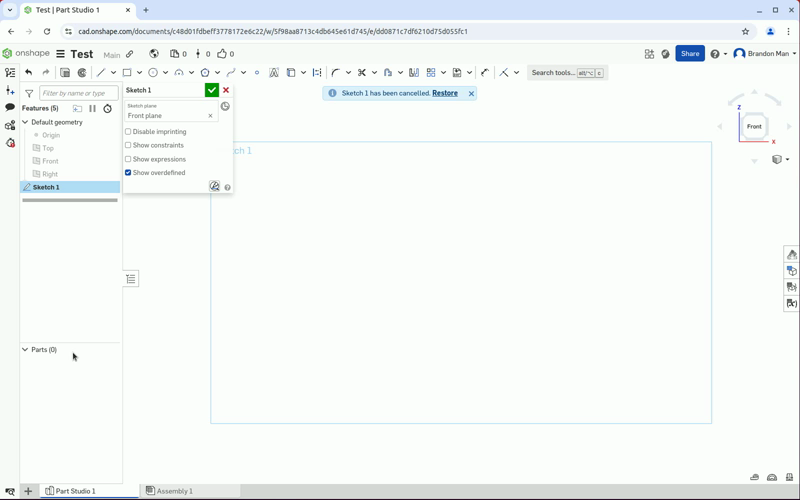
key_down(shift)
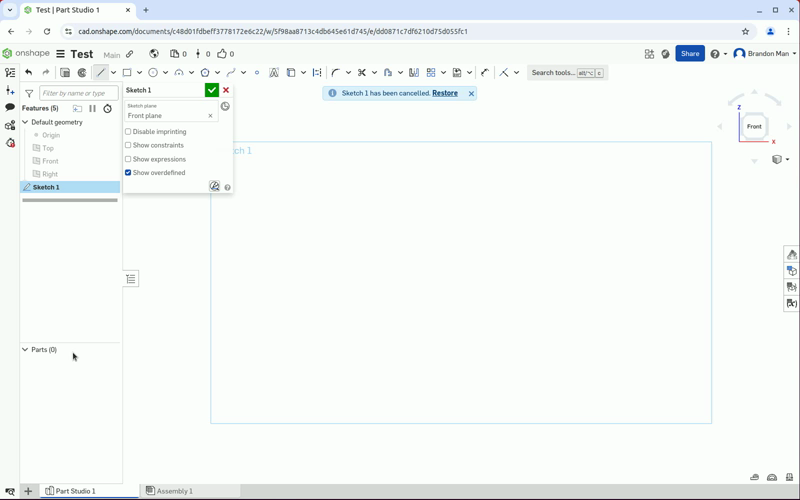
mouse_move(348, 282)
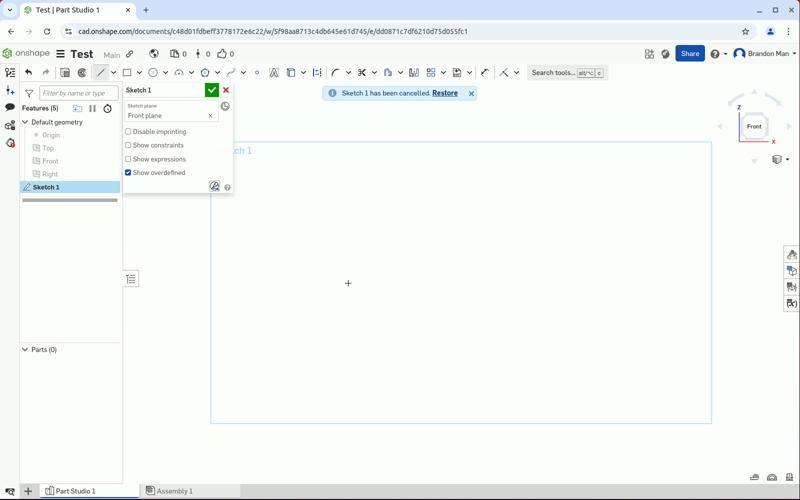
click(348, 282)
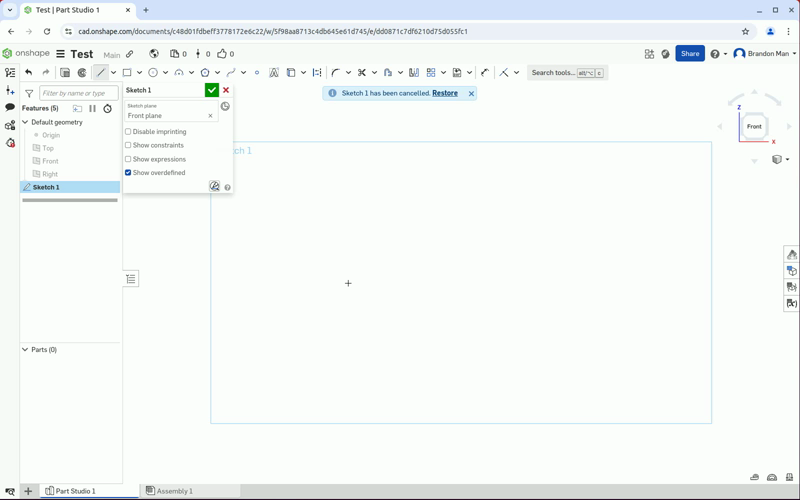
key_up(shift)
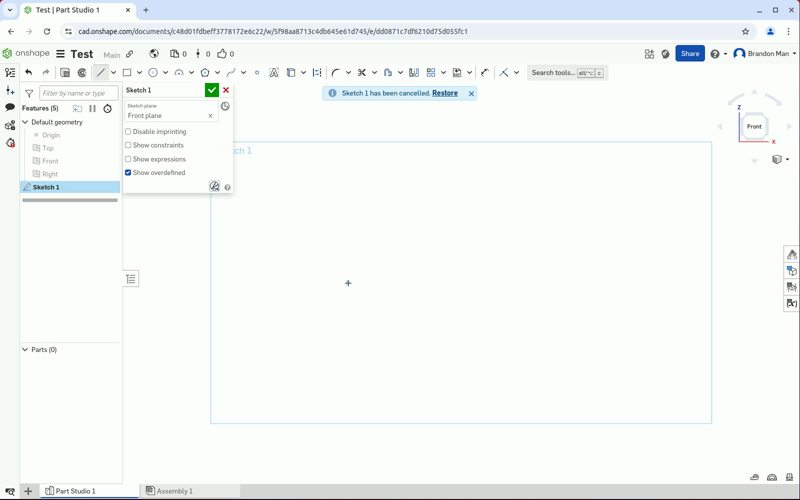
key_down(shift)
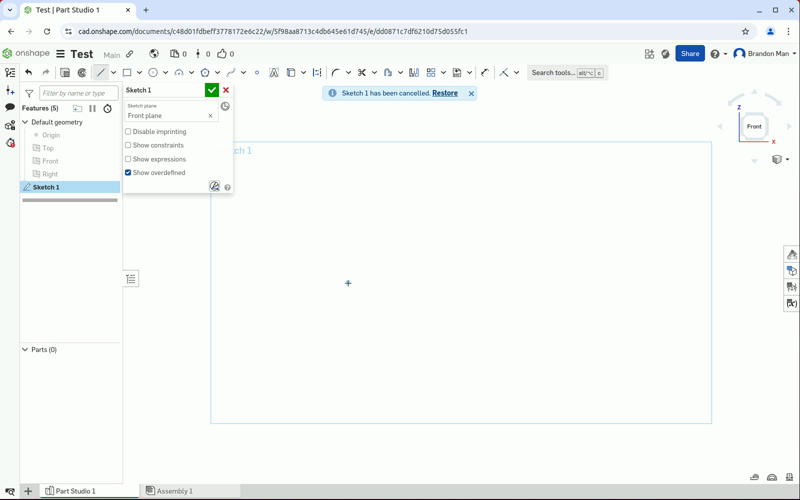
mouse_move(460, 282)
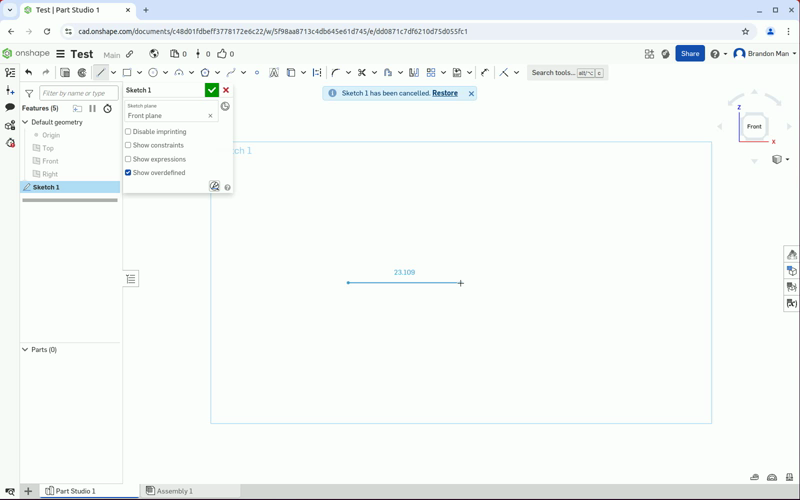
click(460, 282)
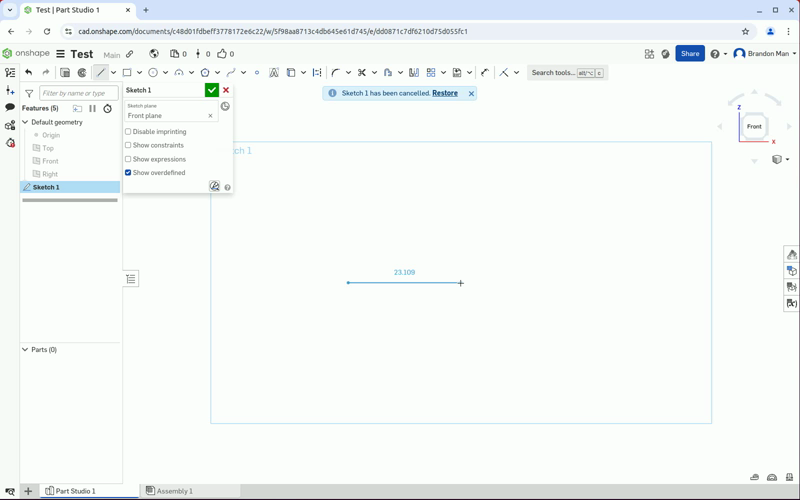
key_up(shift)
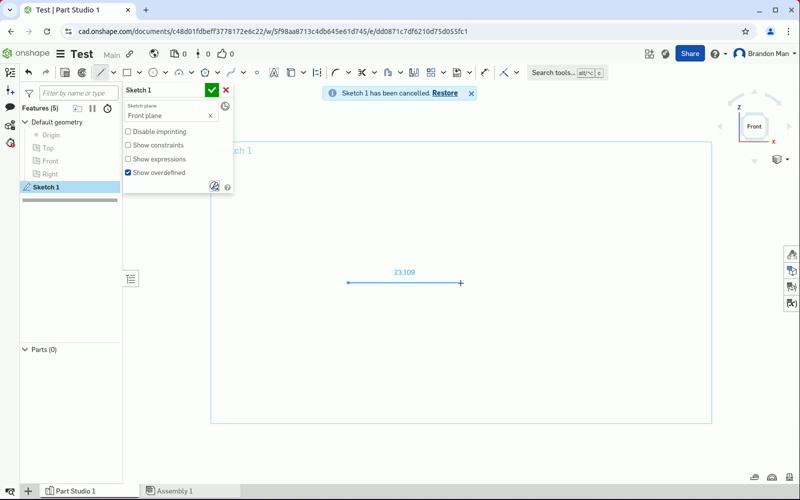
key_down(shift)
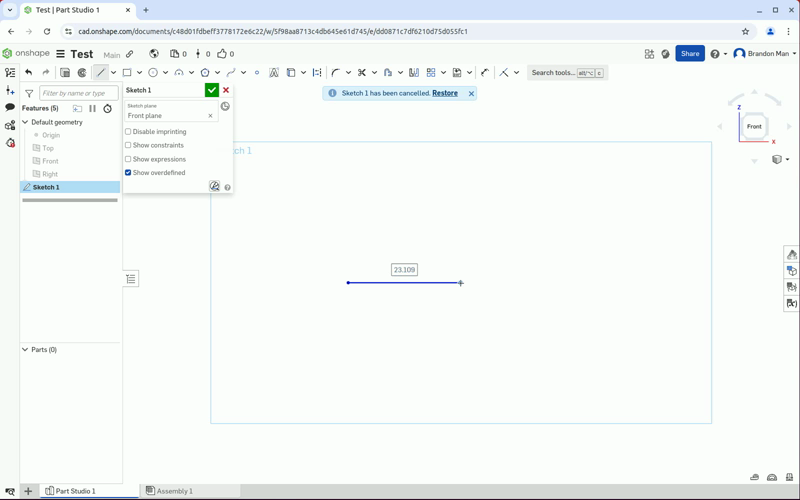
mouse_move(460, 213)
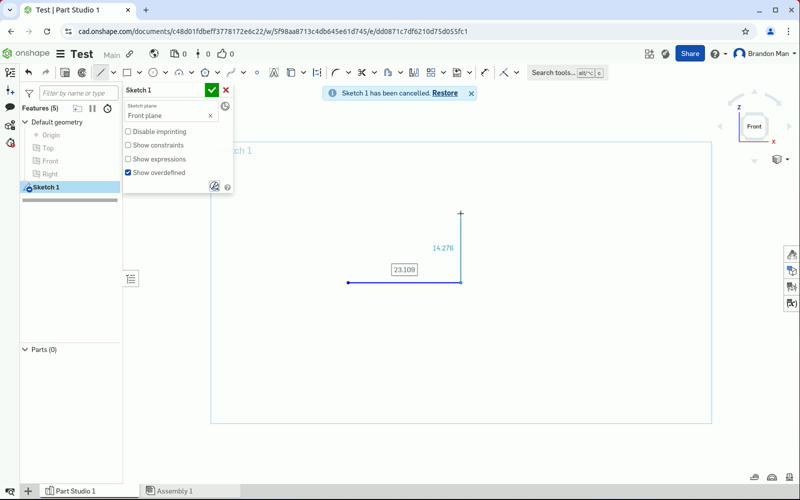
click(460, 213)
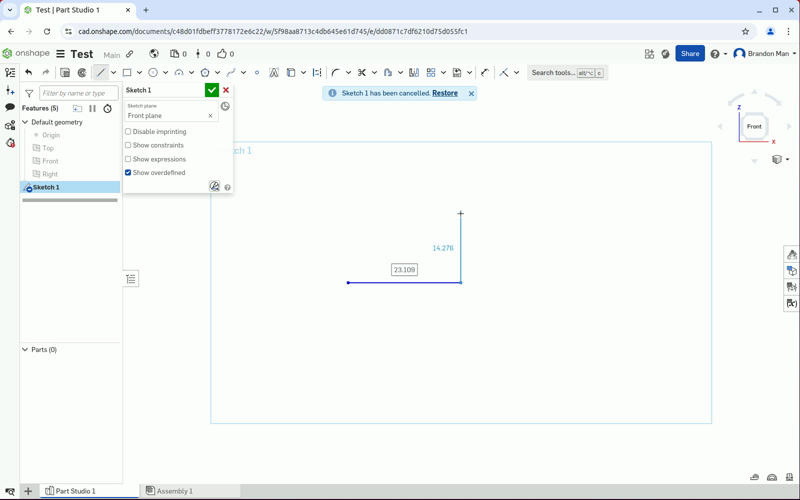
key_up(shift)
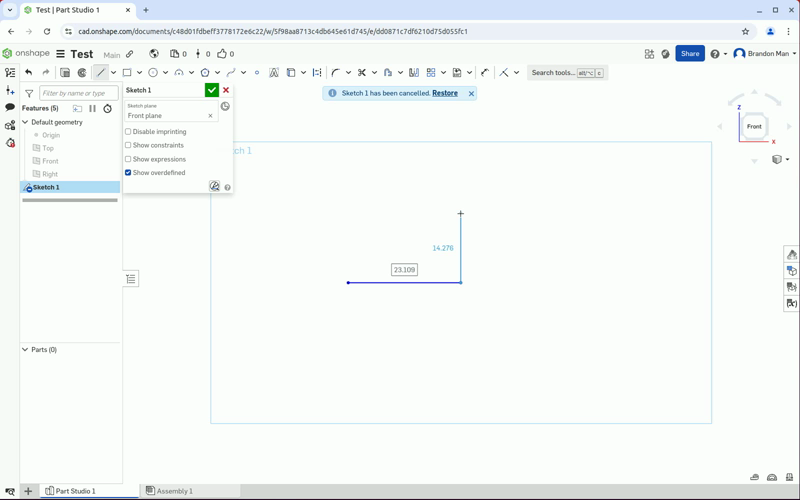
key(esc)
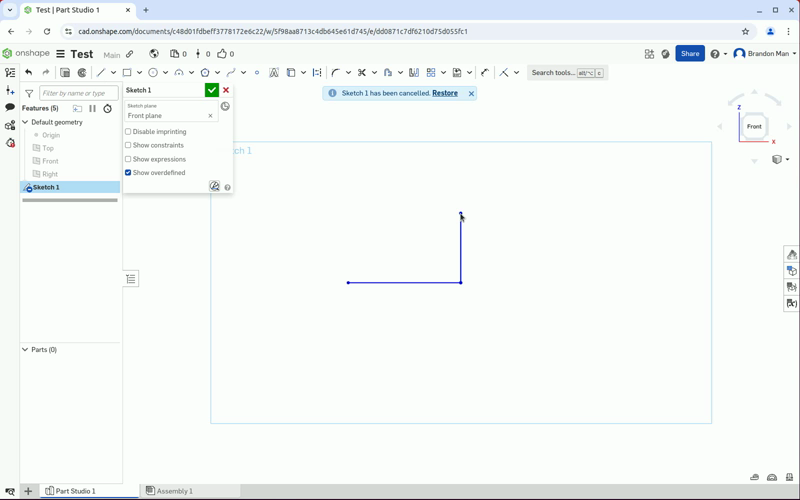
key(a)
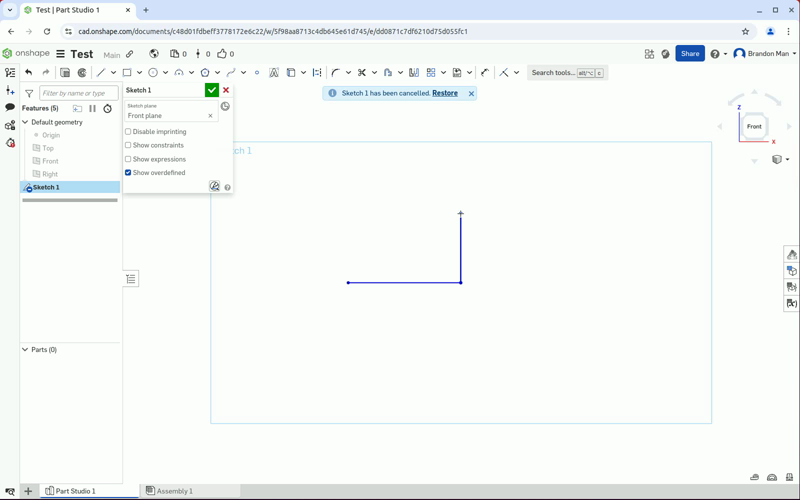
mouse_move(460, 213)
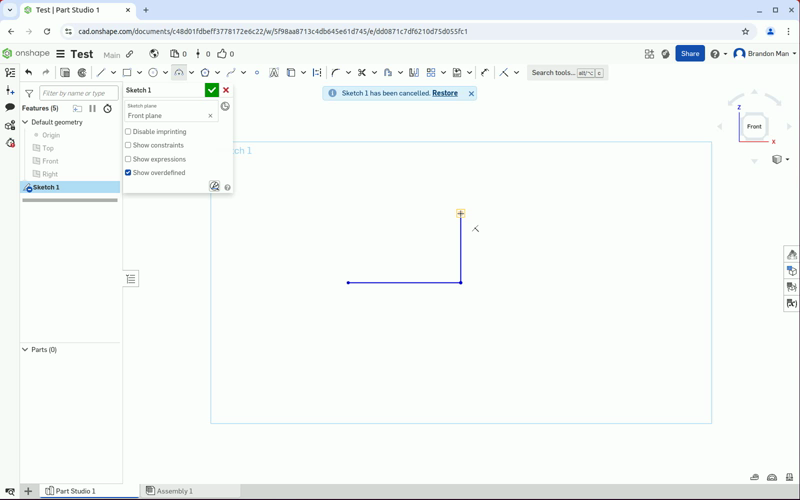
click(460, 213)
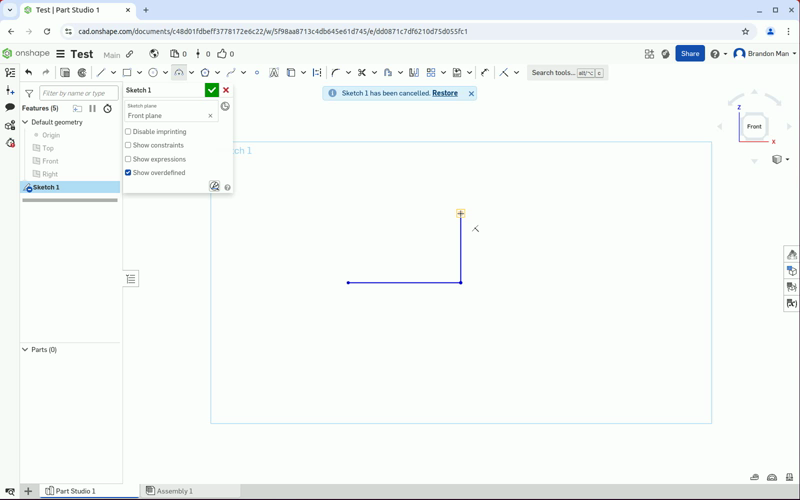
key_down(shift)
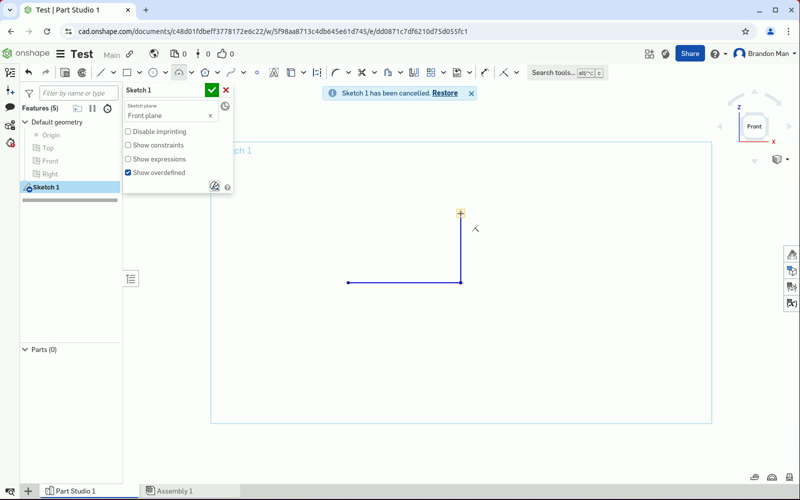
mouse_move(458, 211)
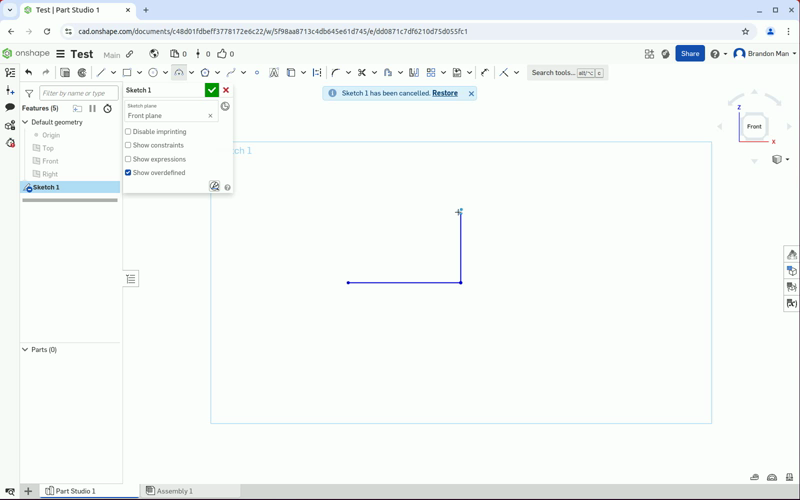
scroll(6)
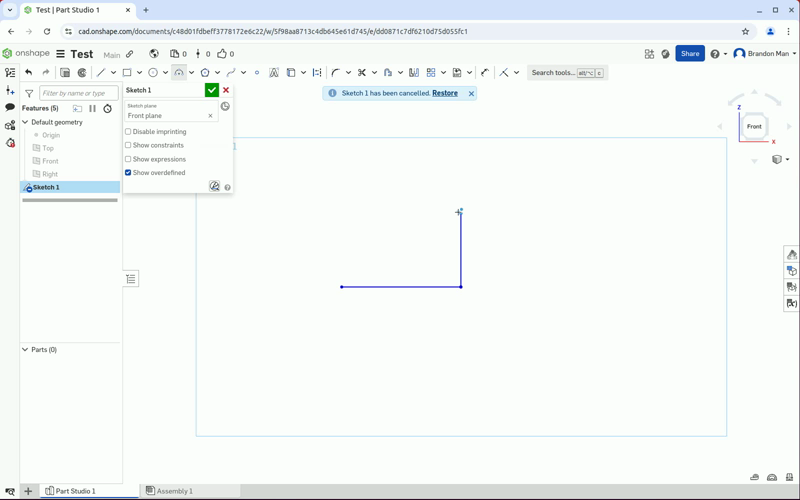
scroll(6)
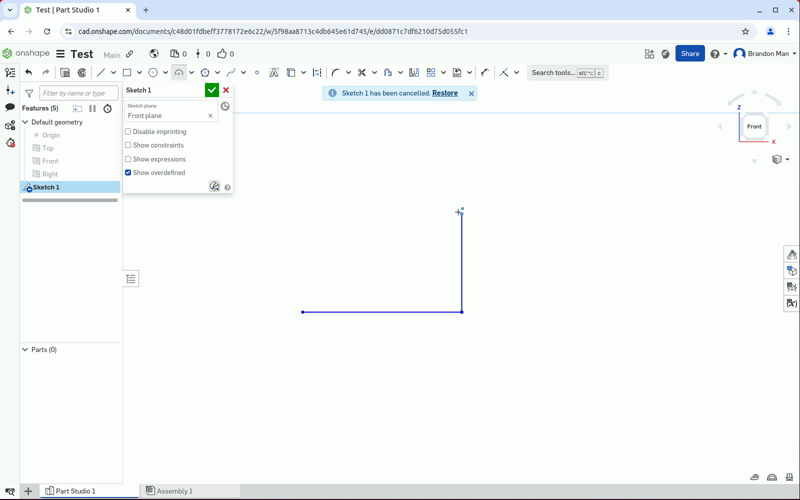
scroll(6)
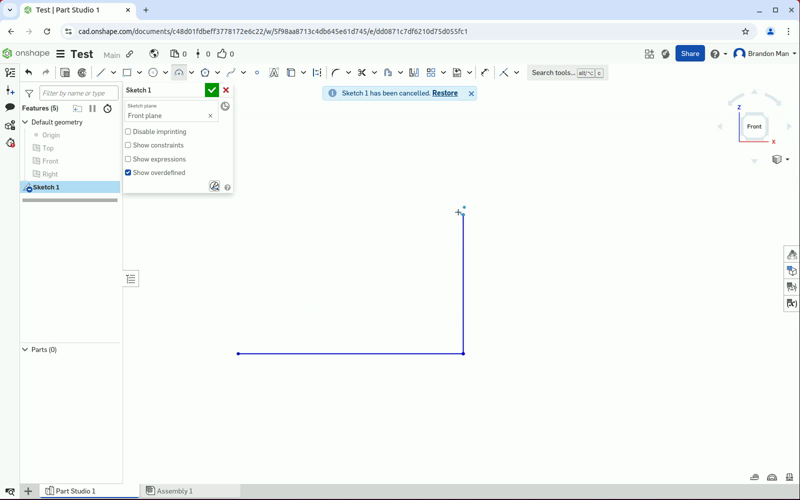
scroll(6)
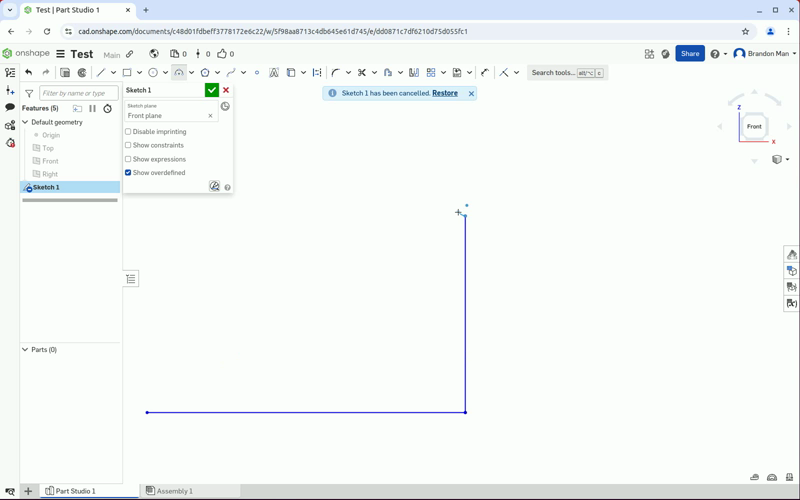
scroll(6)
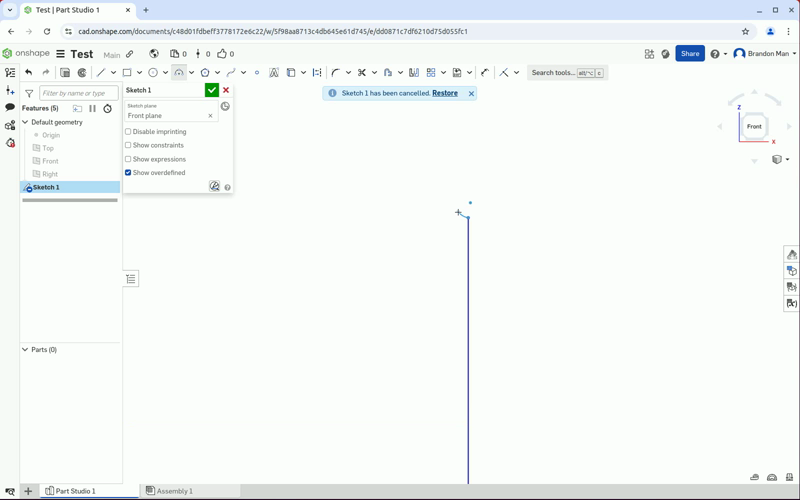
scroll(6)
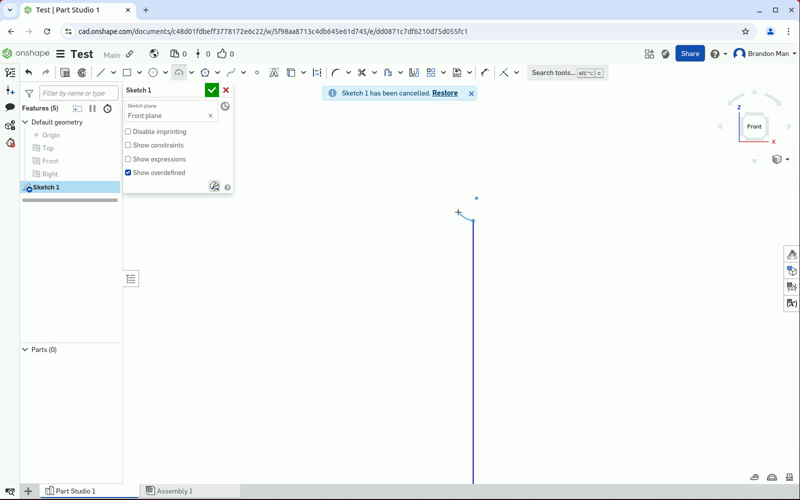
scroll(6)
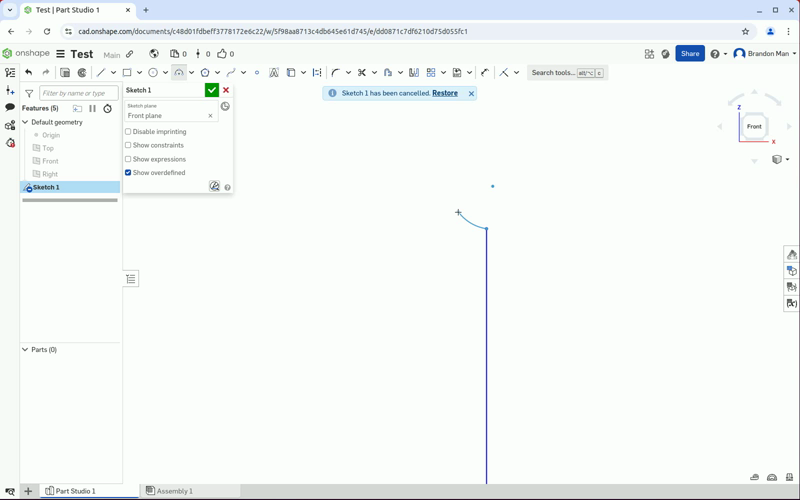
click(458, 211)
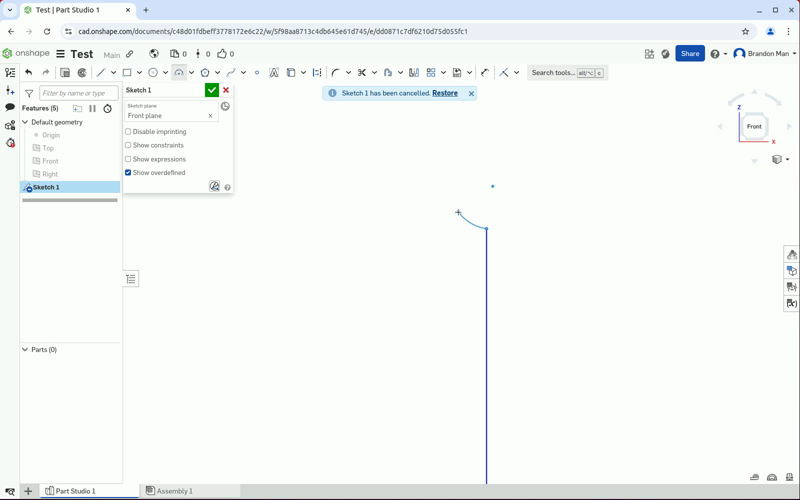
scroll(-6)
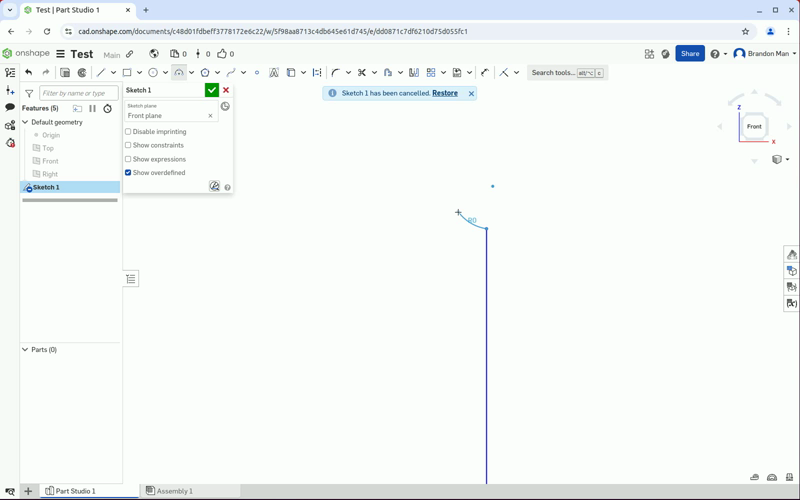
scroll(-6)
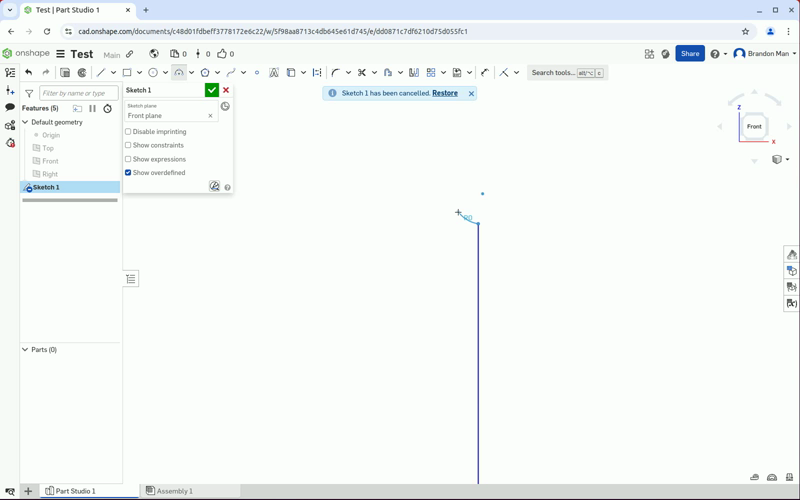
scroll(-6)
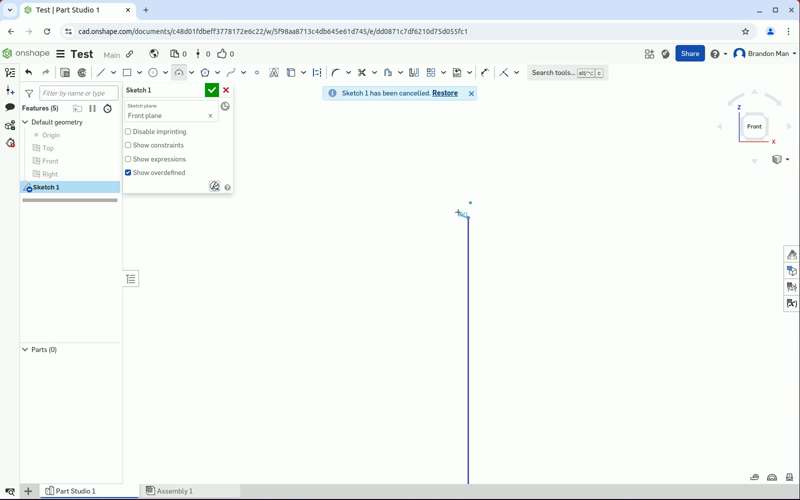
scroll(-6)
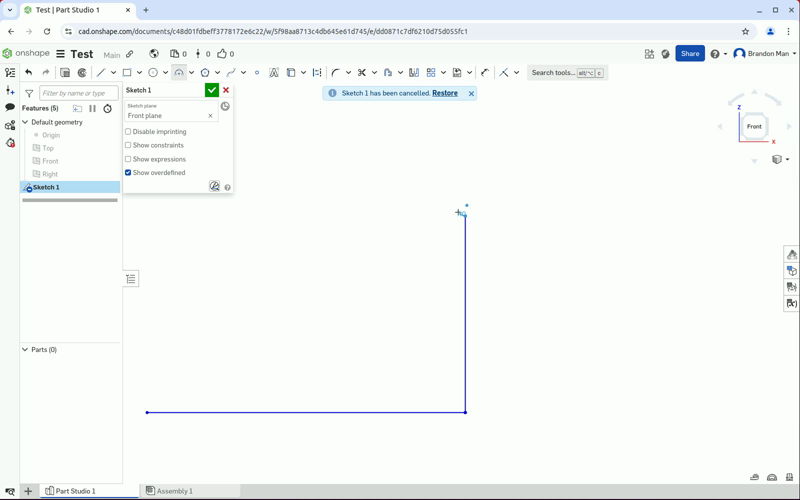
scroll(-6)
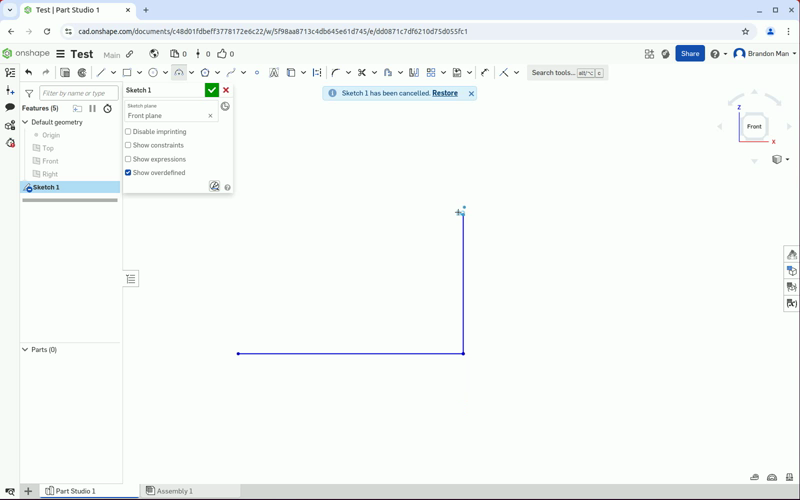
scroll(-6)
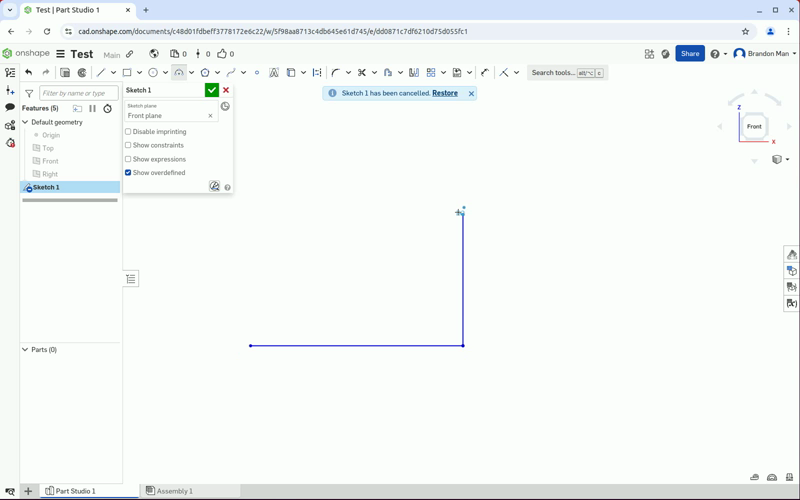
scroll(-6)
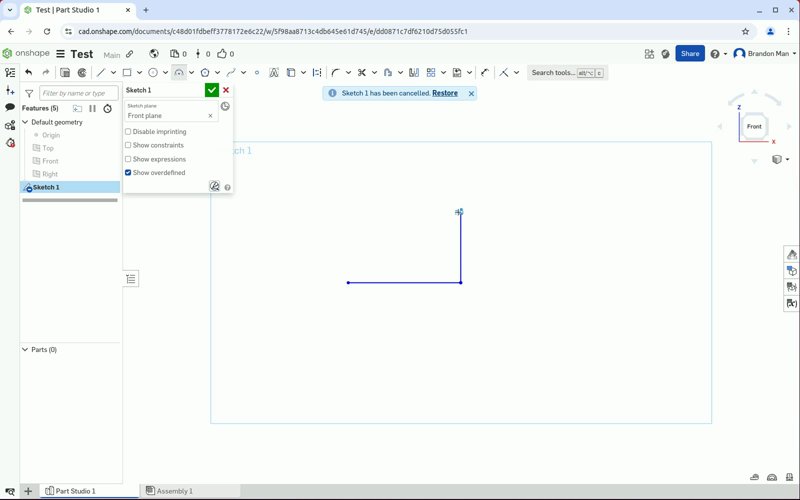
mouse_move(459, 212)
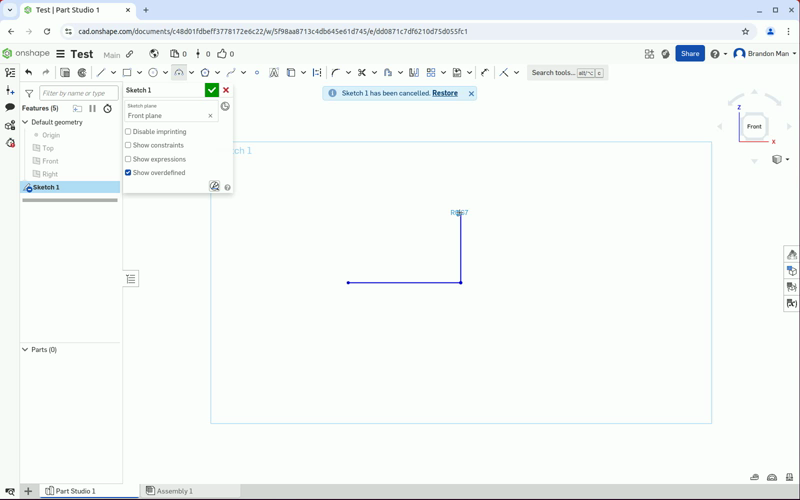
scroll(6)
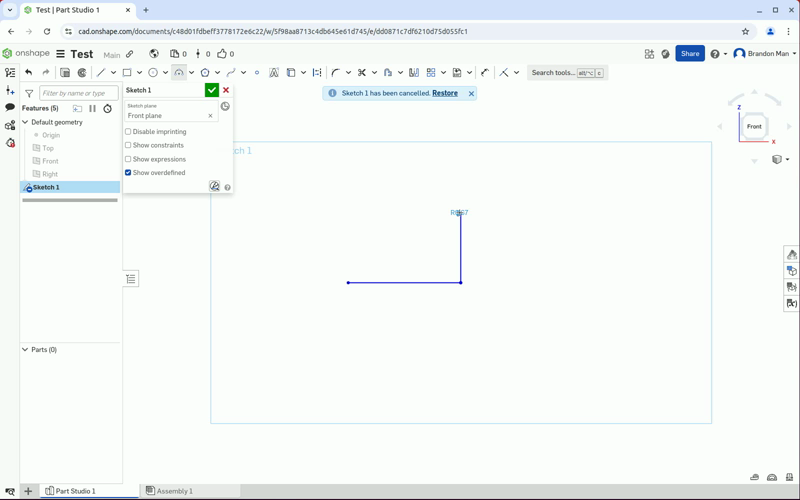
scroll(6)
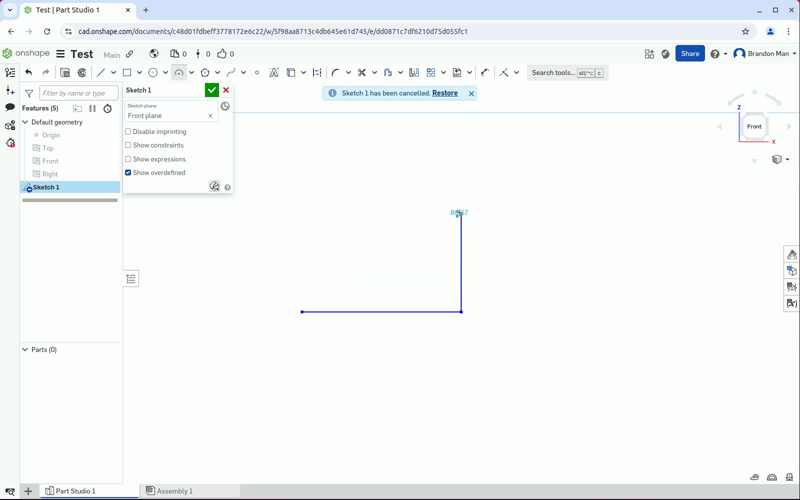
scroll(6)
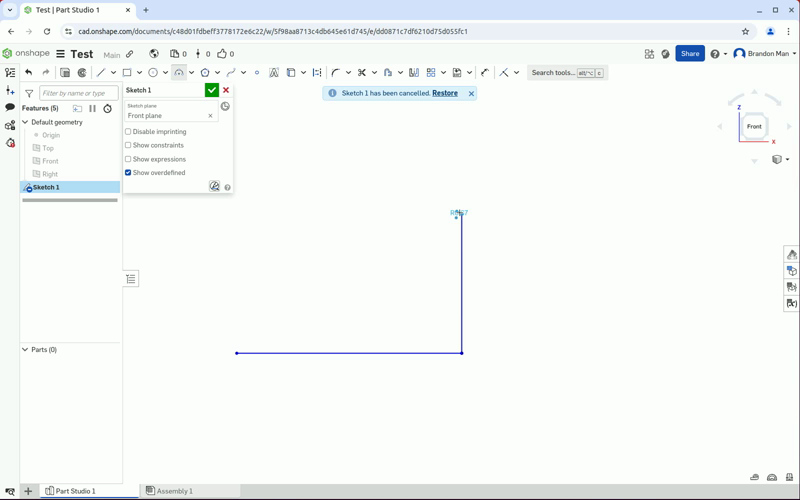
scroll(6)
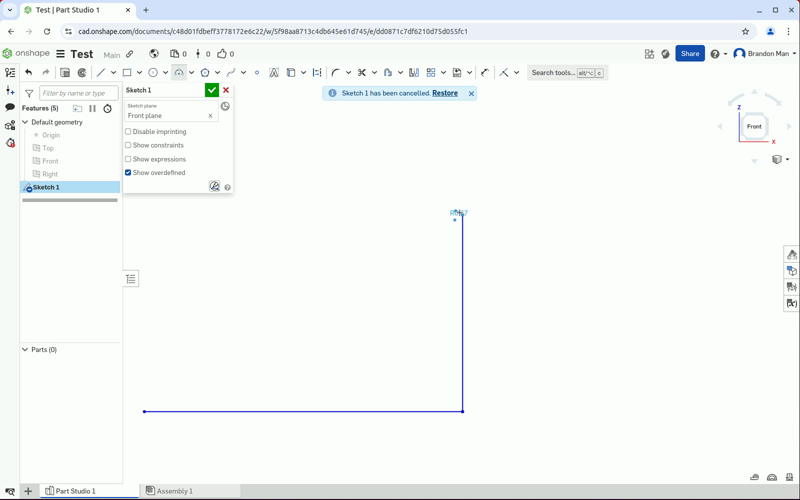
scroll(6)
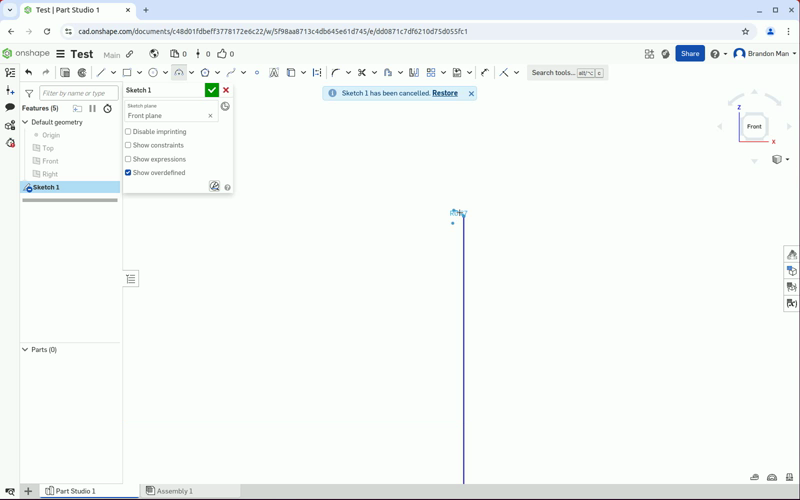
scroll(6)
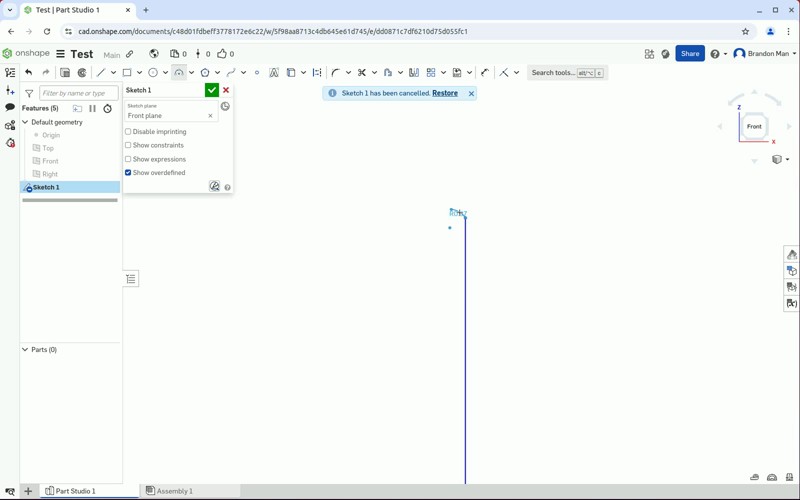
scroll(6)
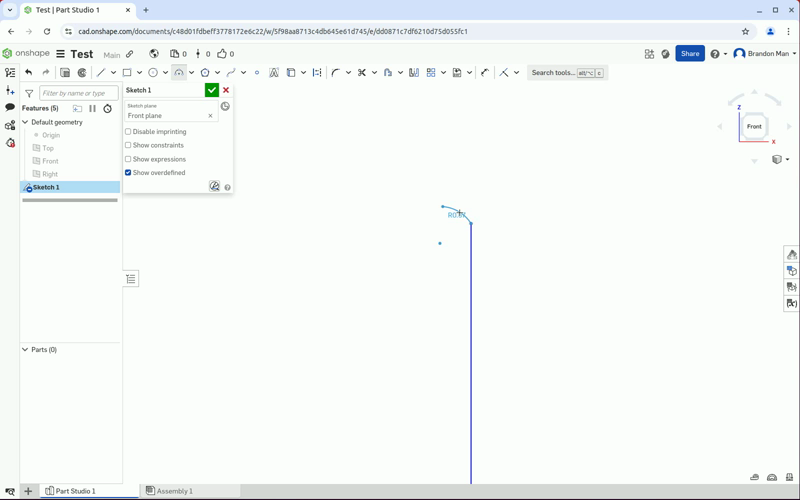
click(459, 212)
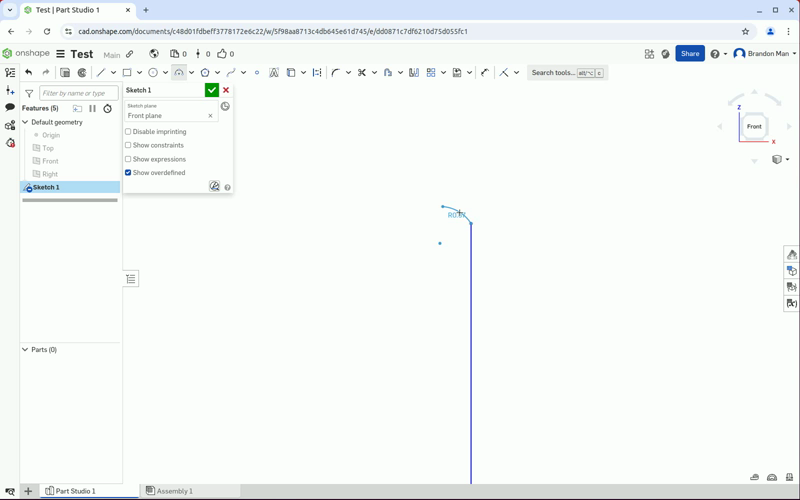
scroll(-6)
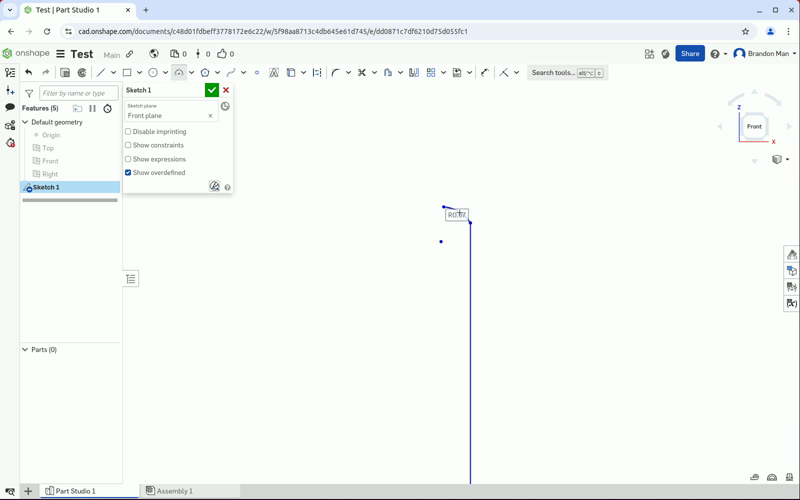
scroll(-6)
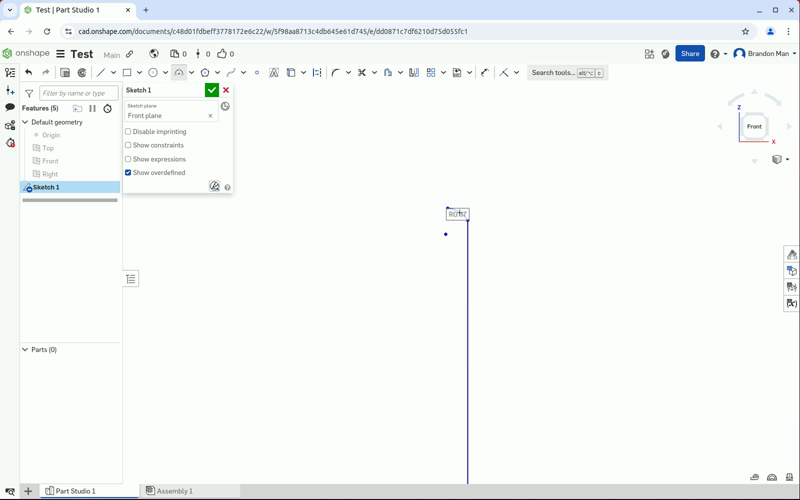
scroll(-6)
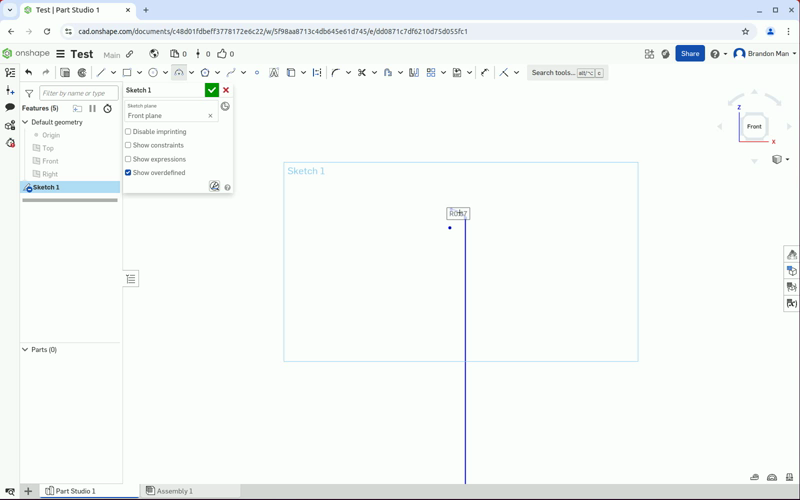
scroll(-6)
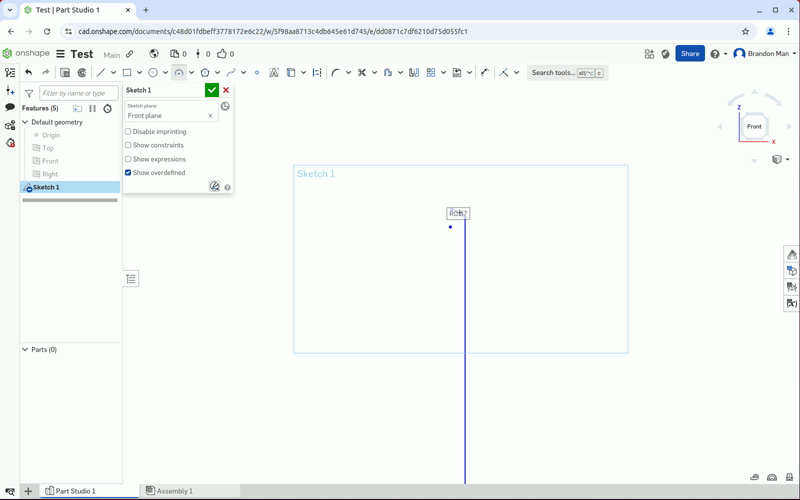
scroll(-6)
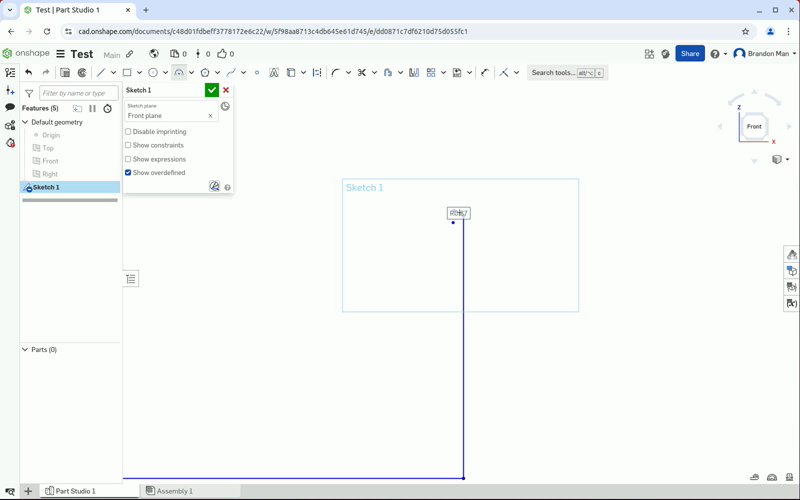
scroll(-6)
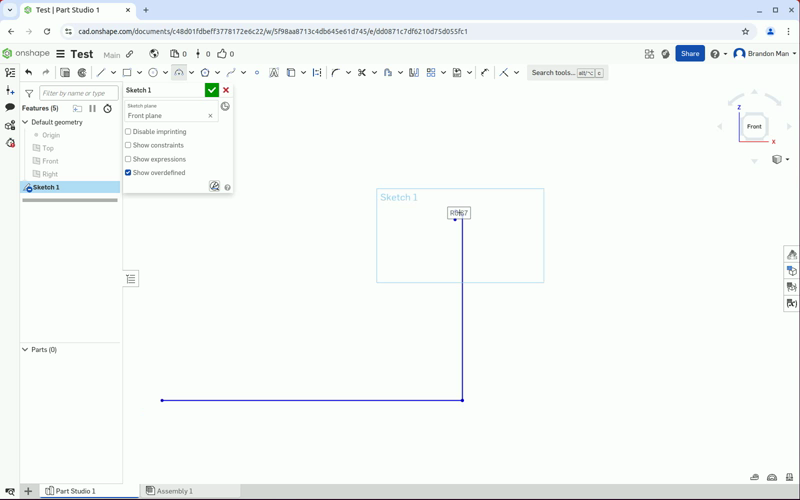
scroll(-6)
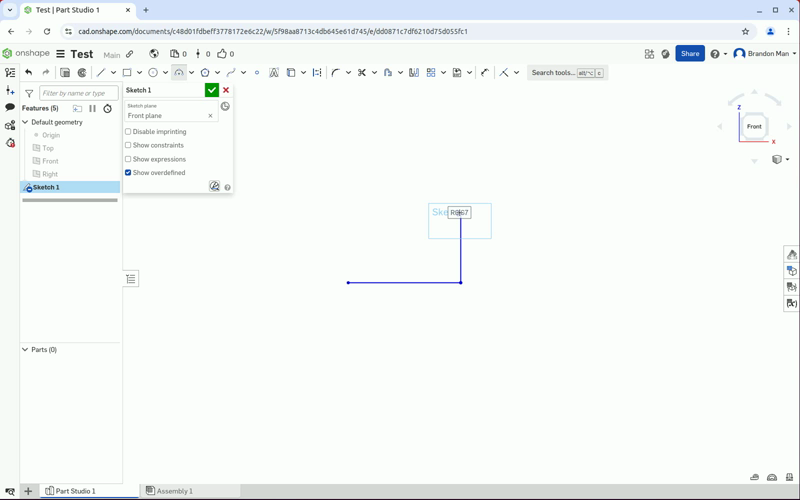
key_up(shift)
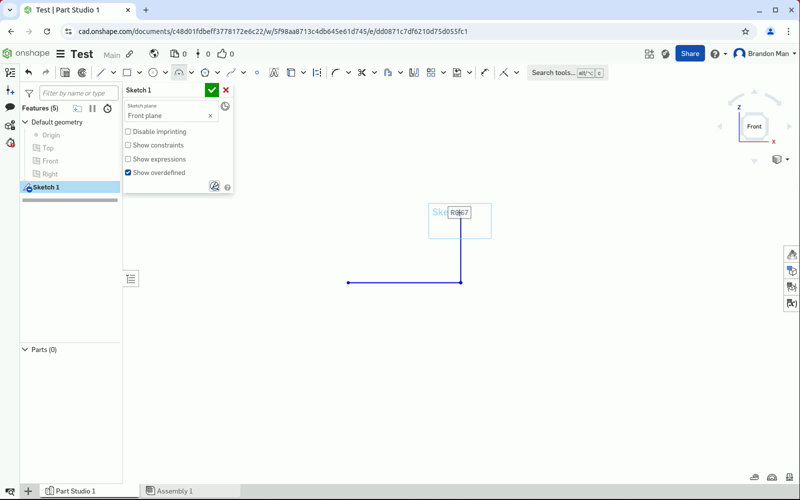
key(esc)
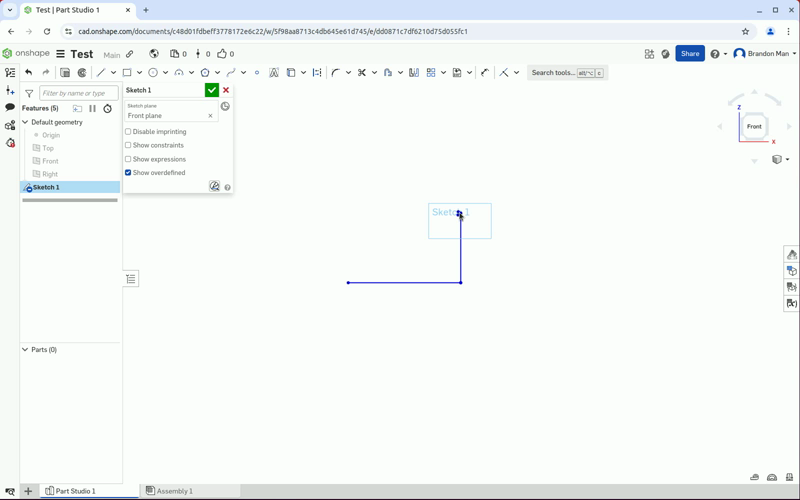
key(l)
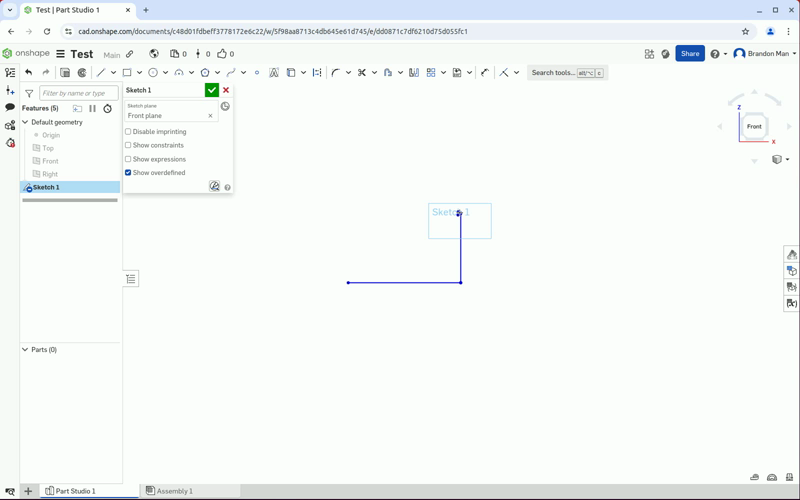
mouse_move(458, 211)
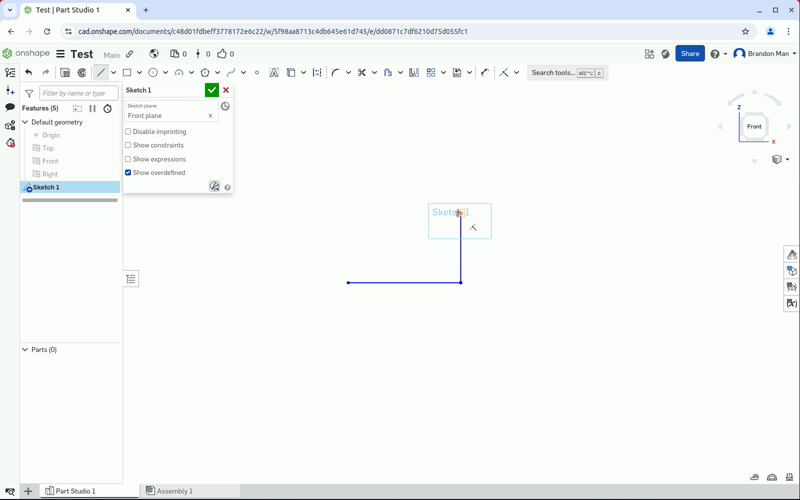
scroll(6)
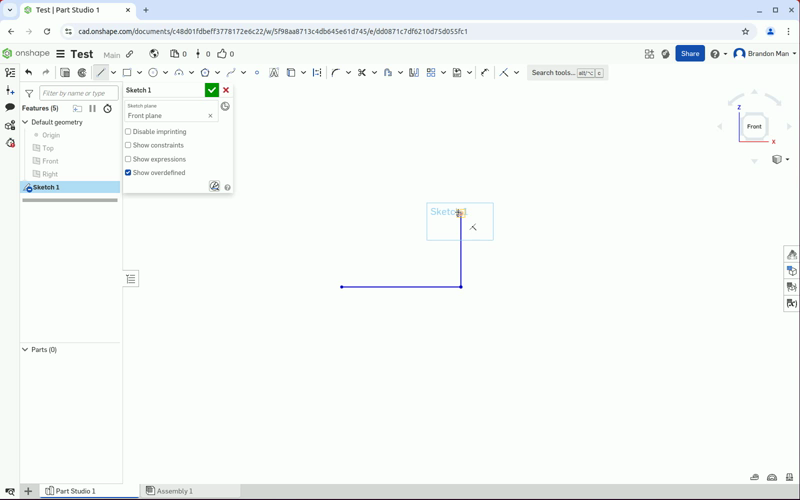
scroll(6)
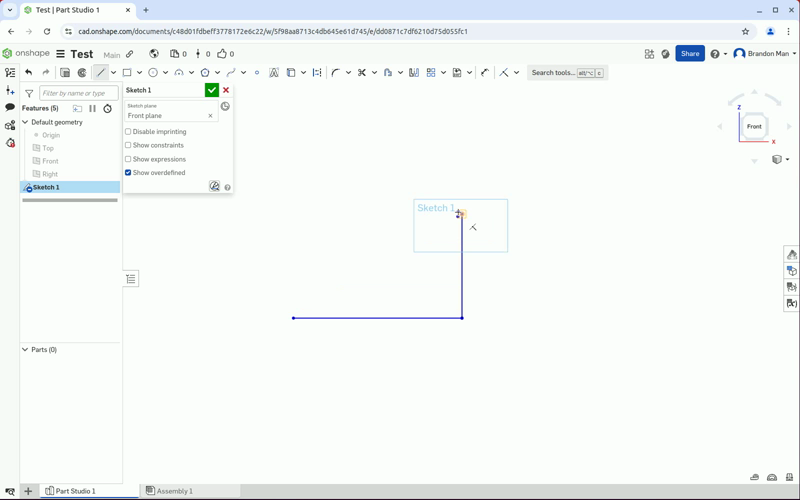
scroll(6)
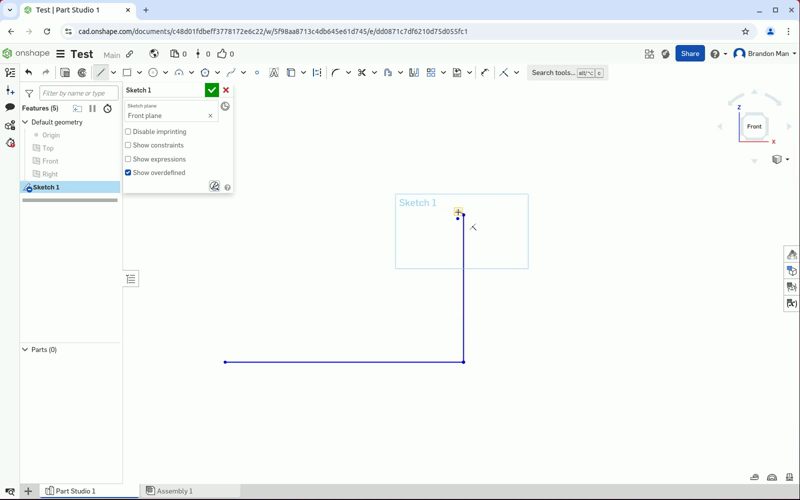
scroll(6)
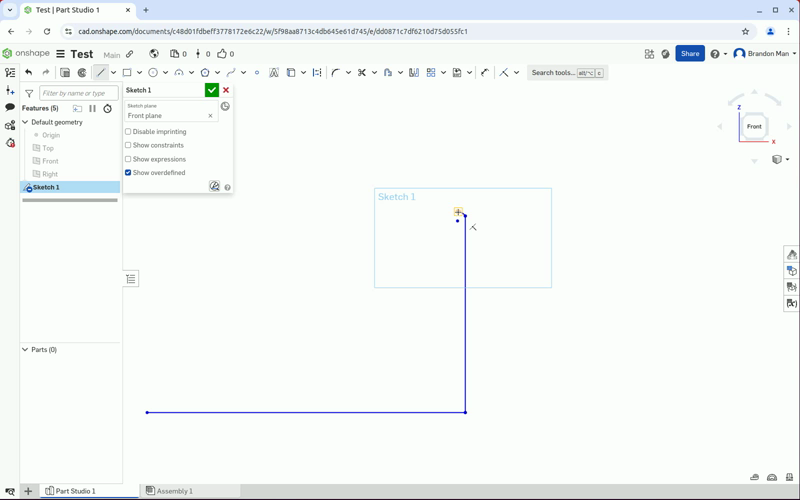
scroll(6)
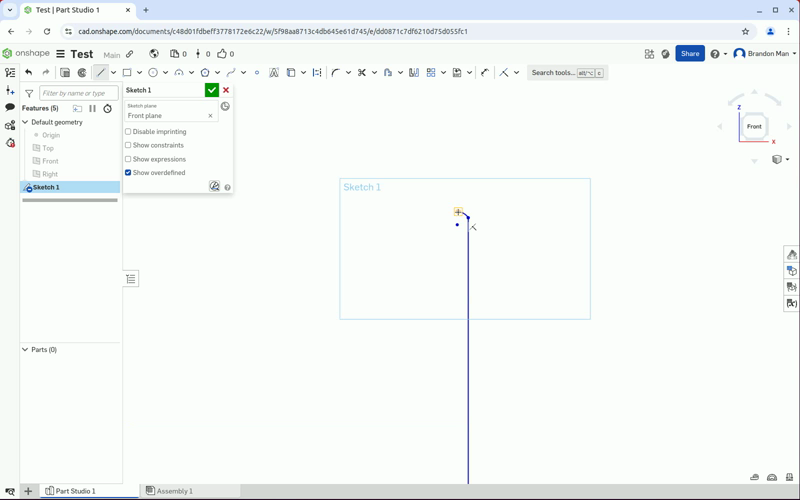
scroll(6)
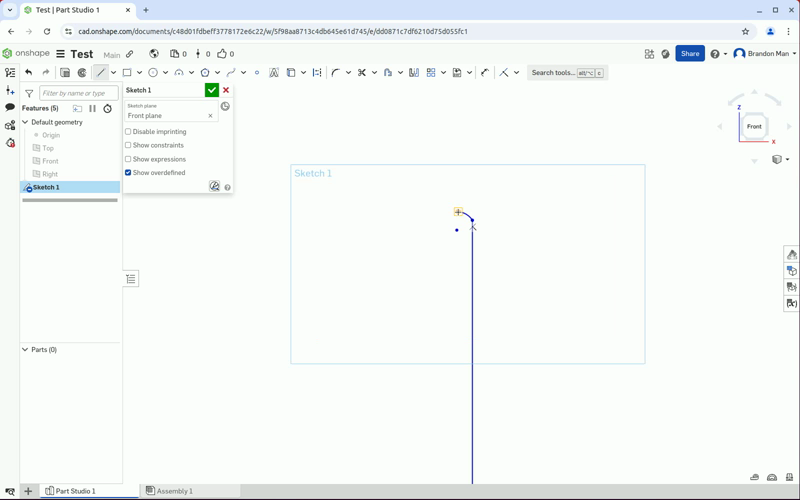
scroll(6)
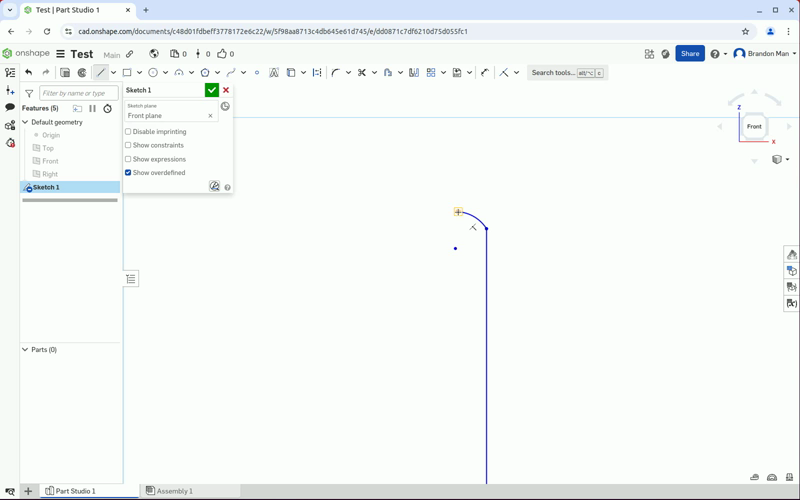
click(458, 211)
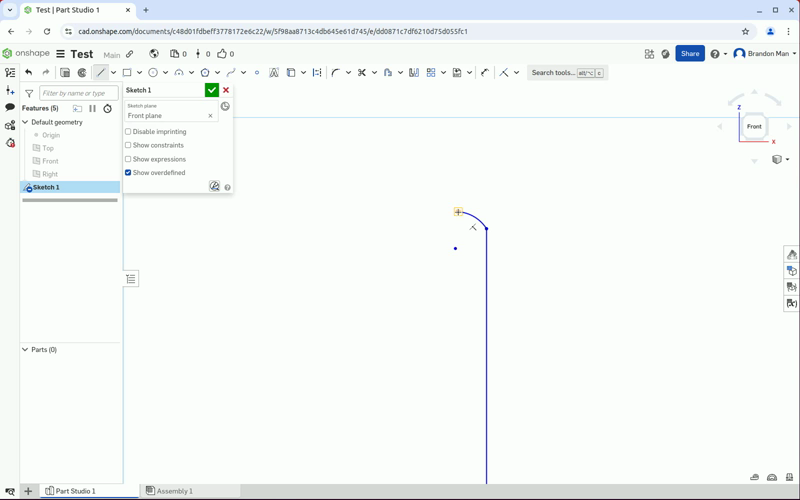
scroll(-6)
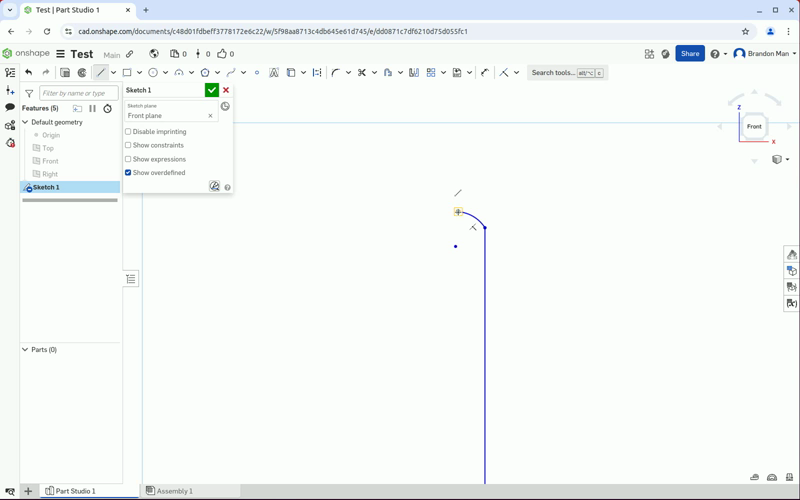
scroll(-6)
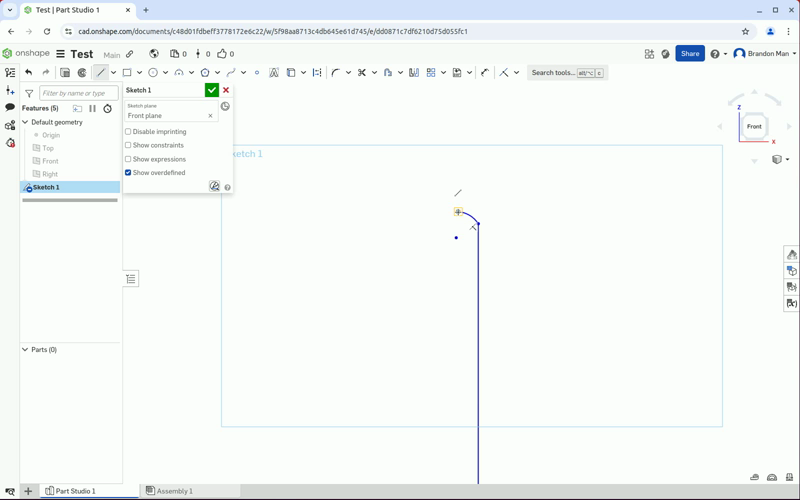
scroll(-6)
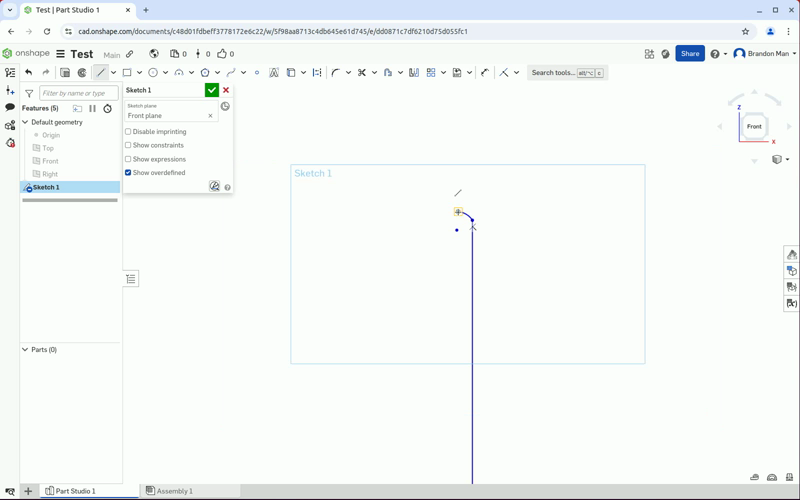
scroll(-6)
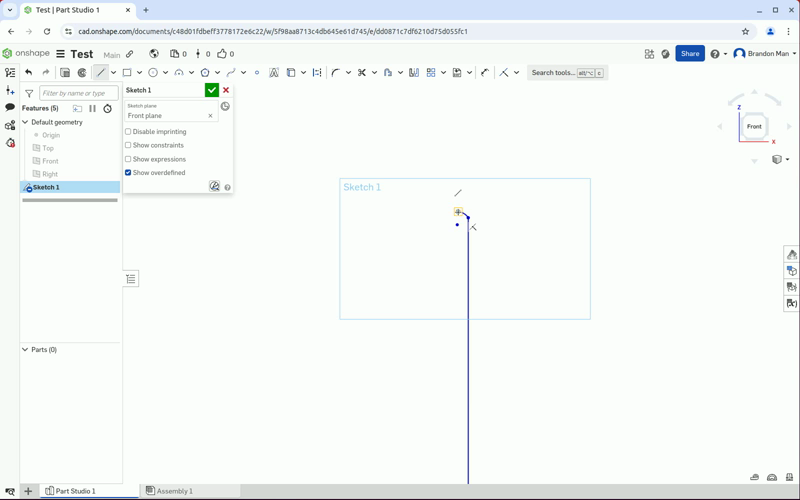
scroll(-6)
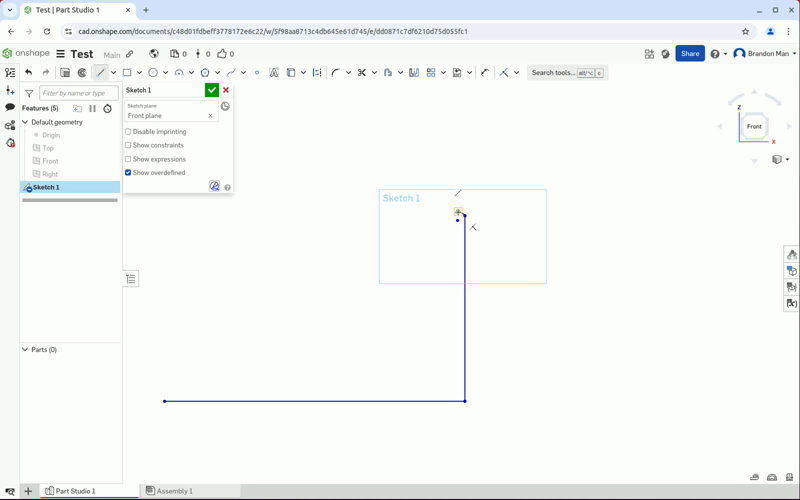
scroll(-6)
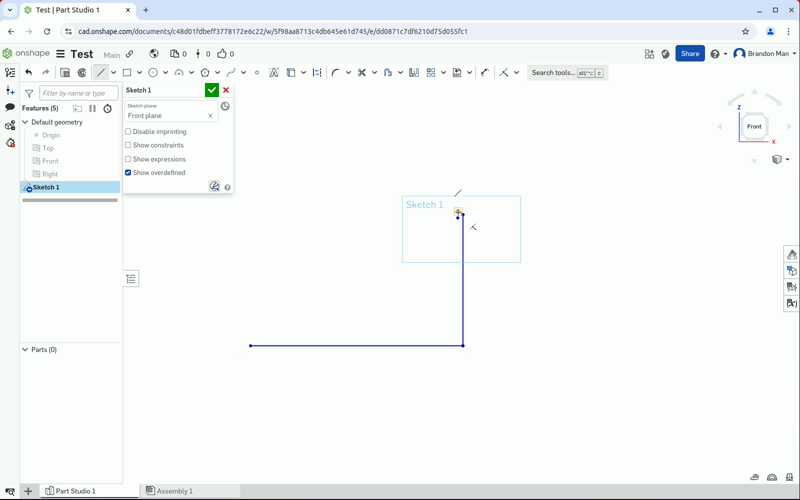
scroll(-6)
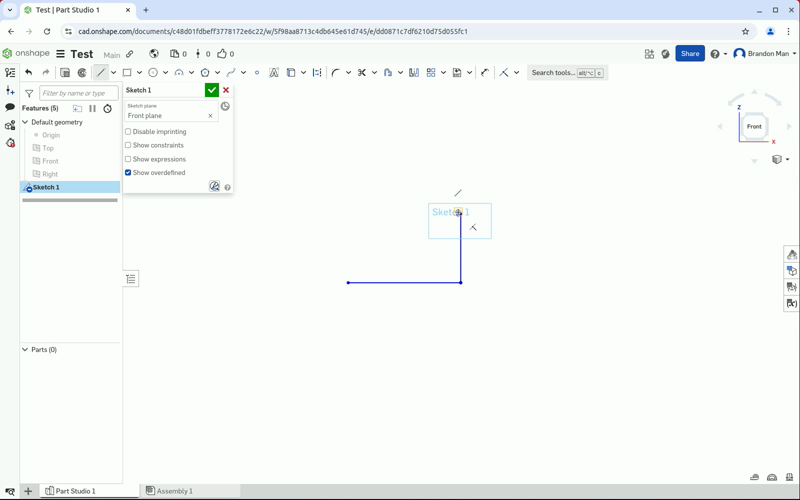
key_down(shift)
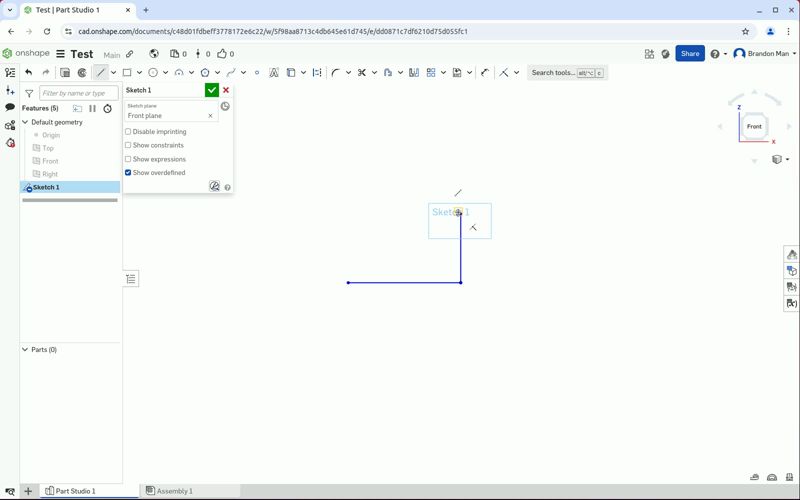
mouse_move(350, 211)
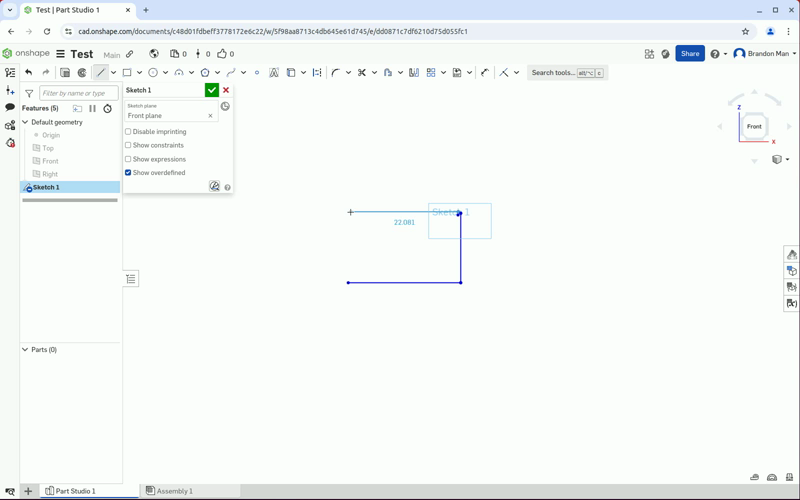
click(350, 211)
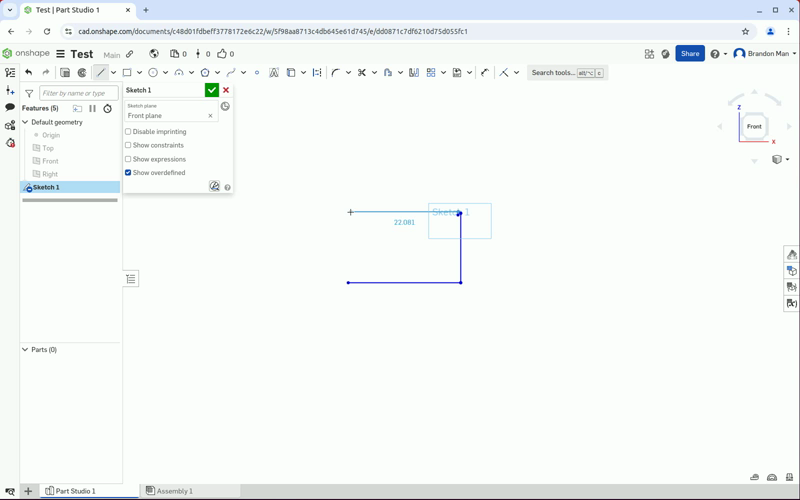
key_up(shift)
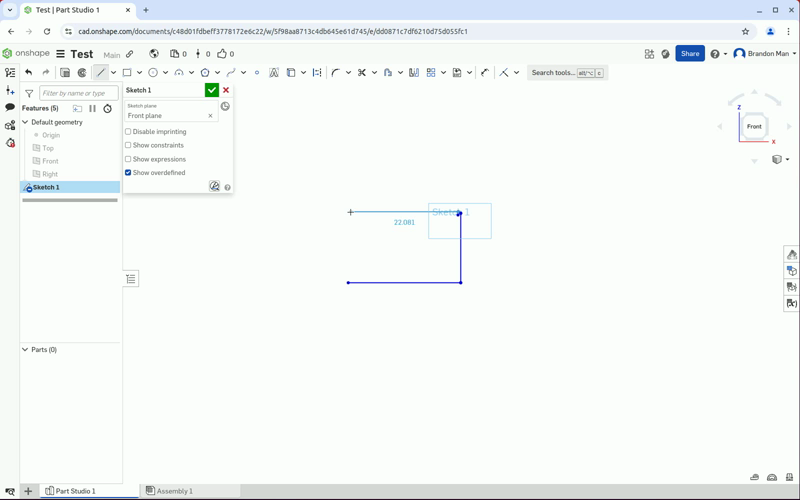
key(esc)
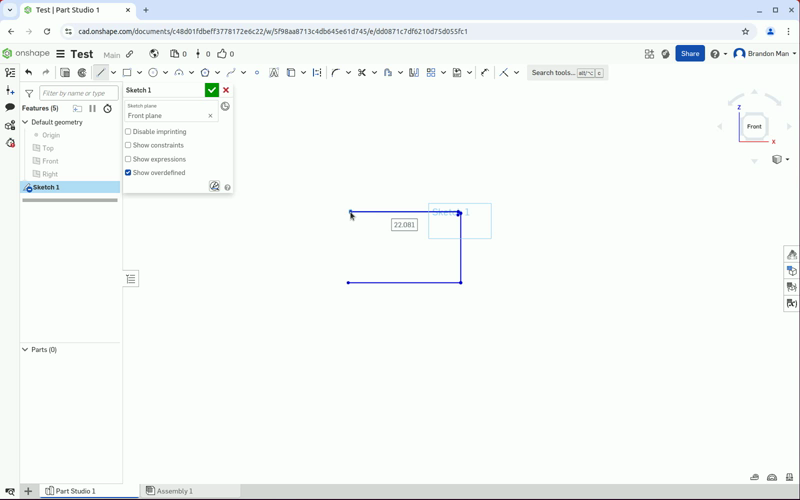
key(a)
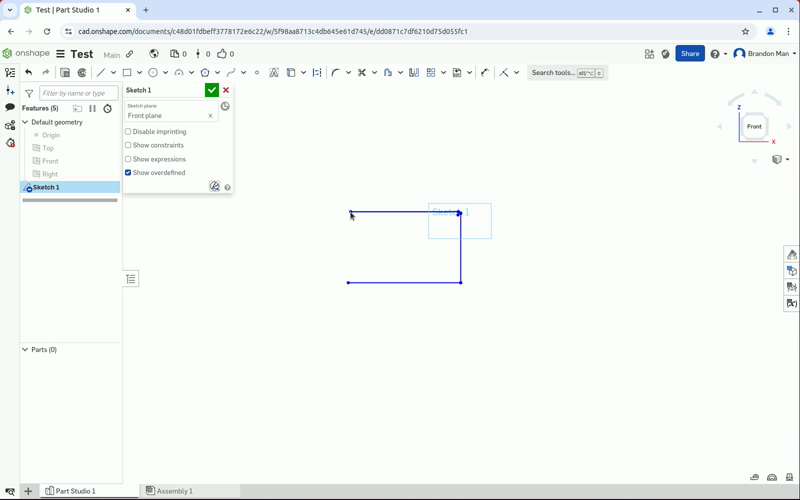
mouse_move(350, 211)
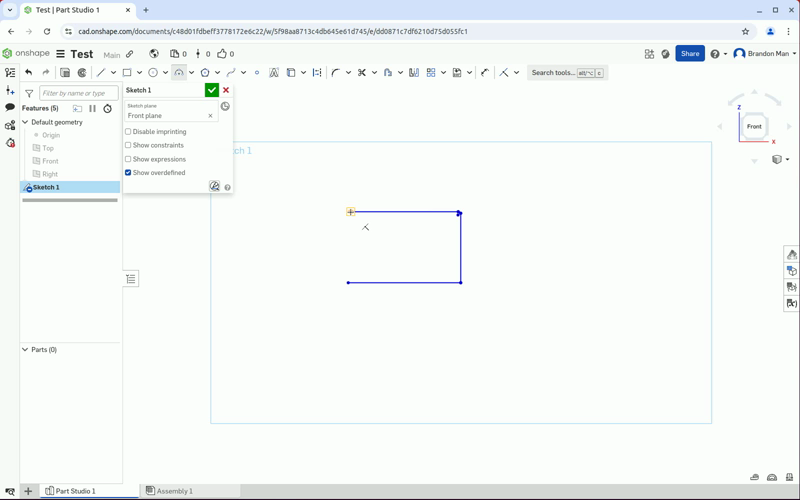
click(350, 211)
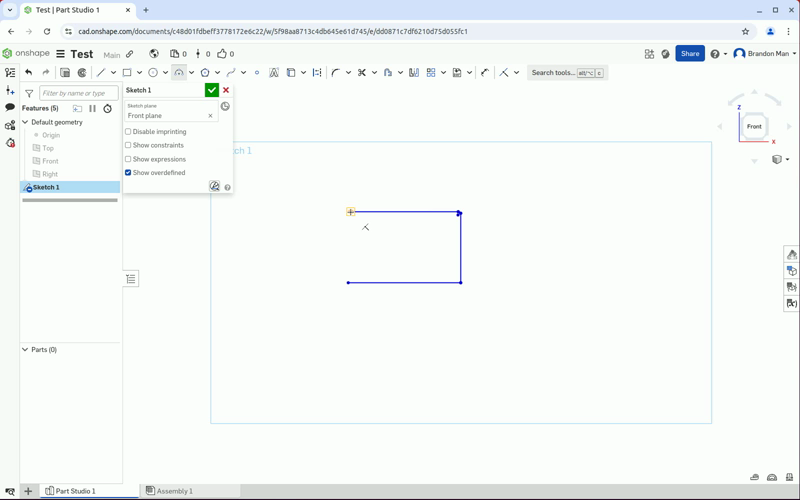
key_down(shift)
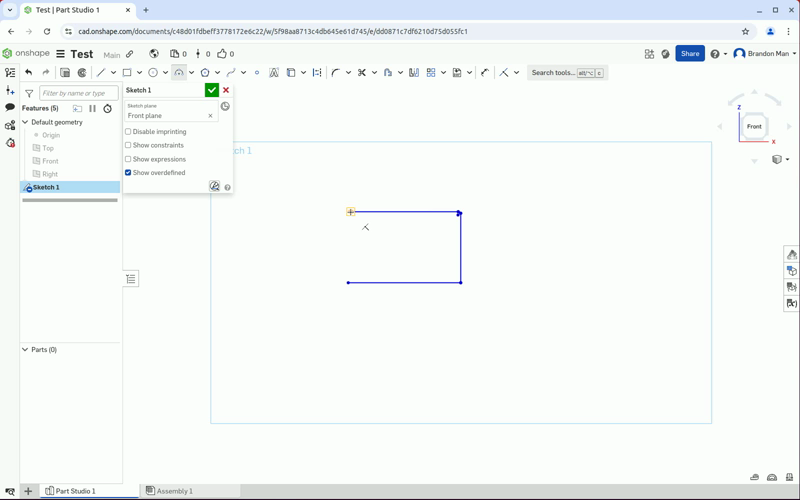
mouse_move(348, 213)
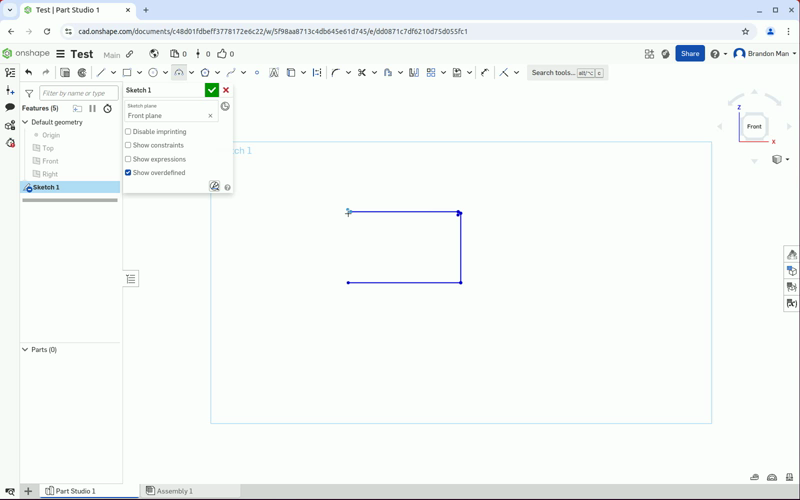
scroll(6)
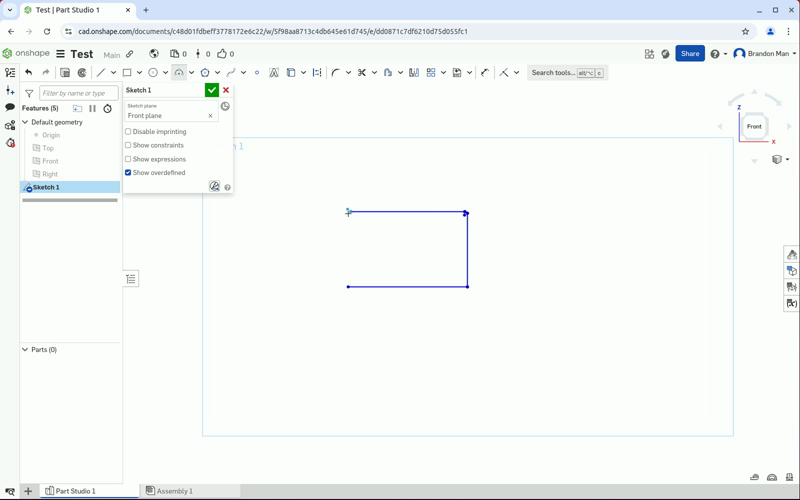
scroll(6)
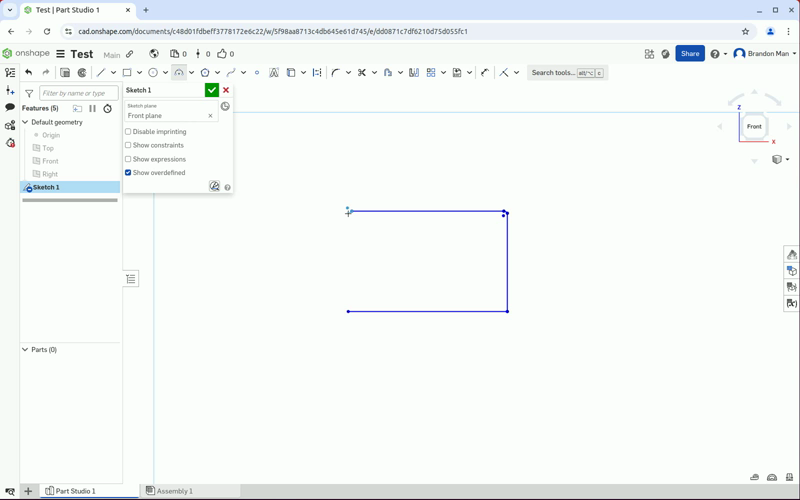
scroll(6)
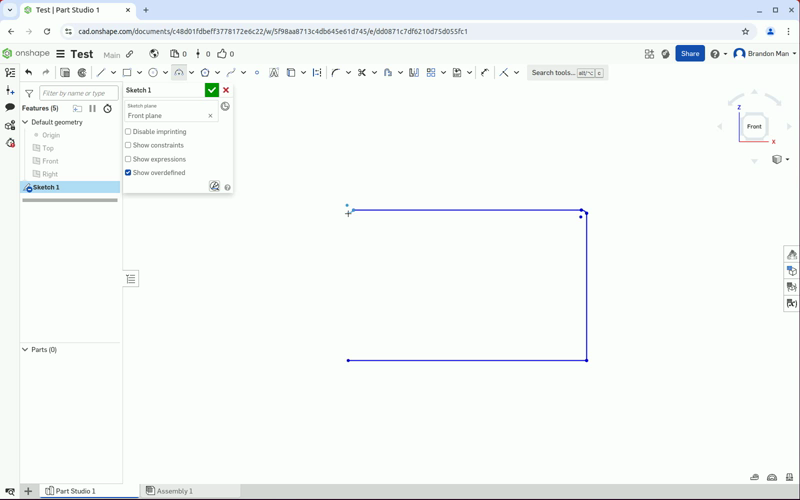
scroll(6)
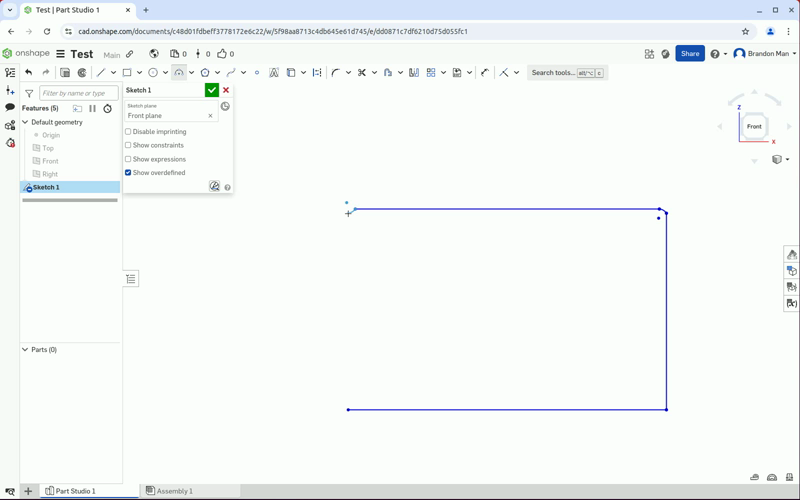
scroll(6)
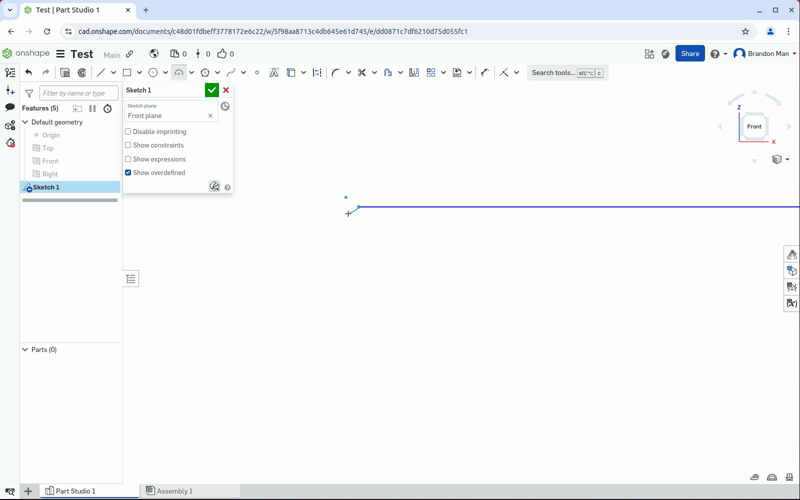
scroll(6)
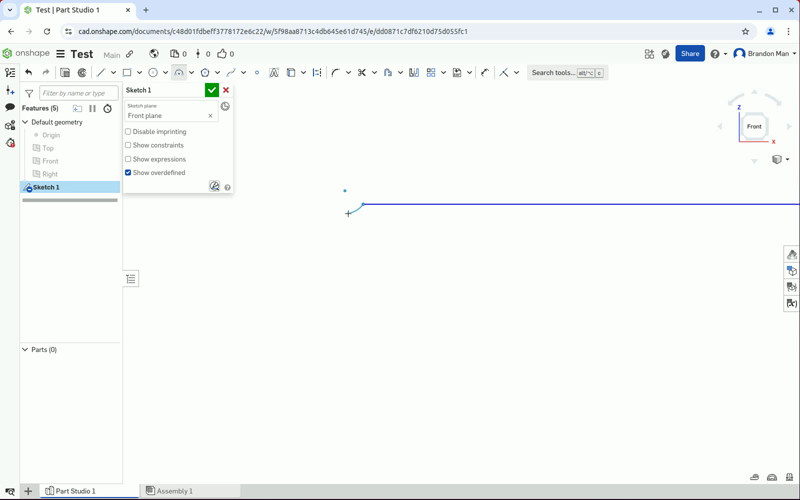
scroll(6)
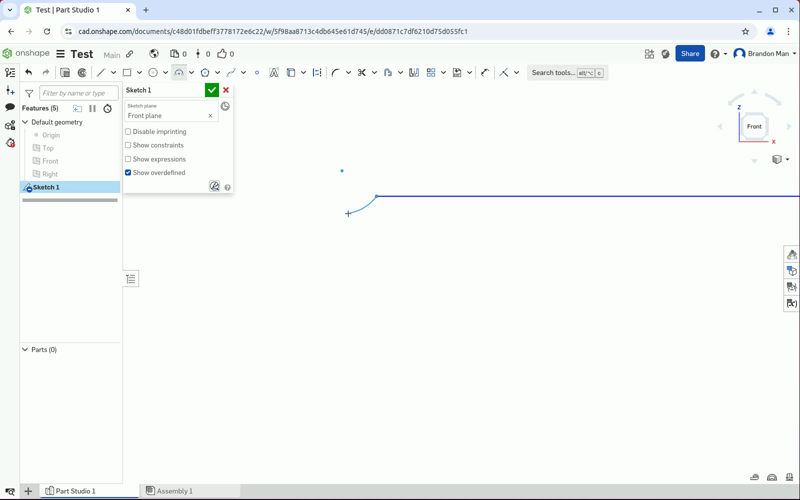
click(348, 213)
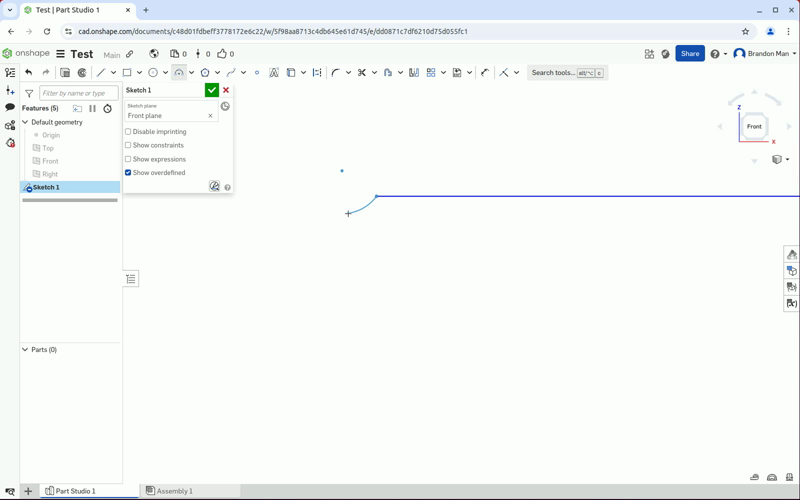
scroll(-6)
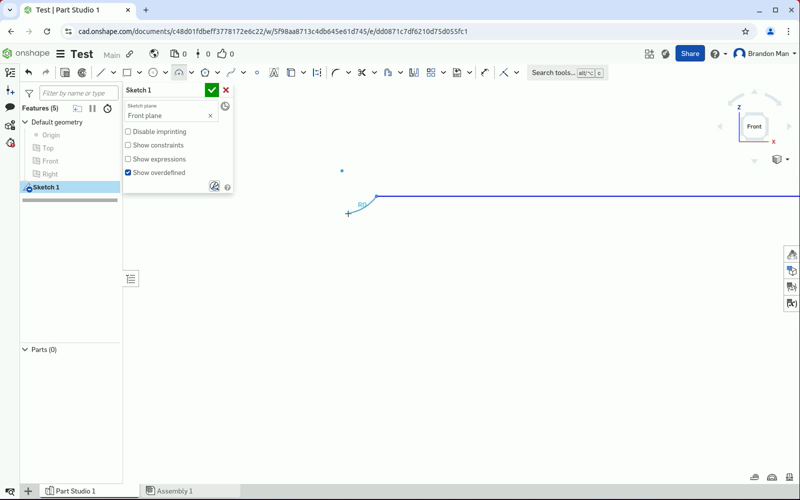
scroll(-6)
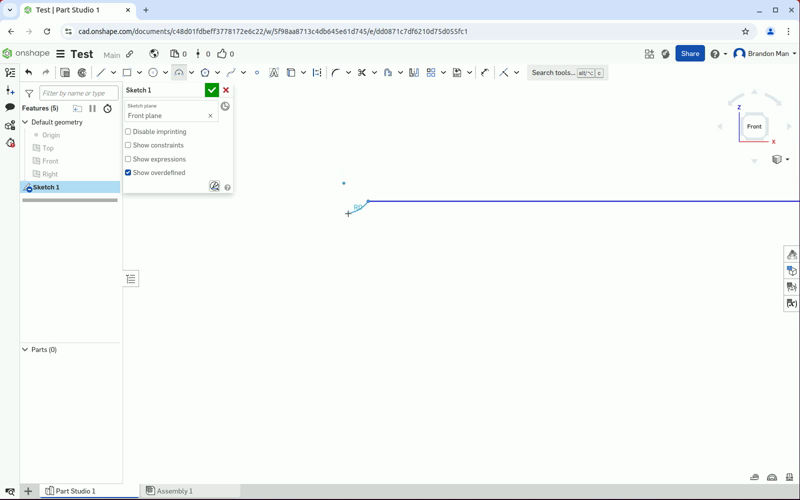
scroll(-6)
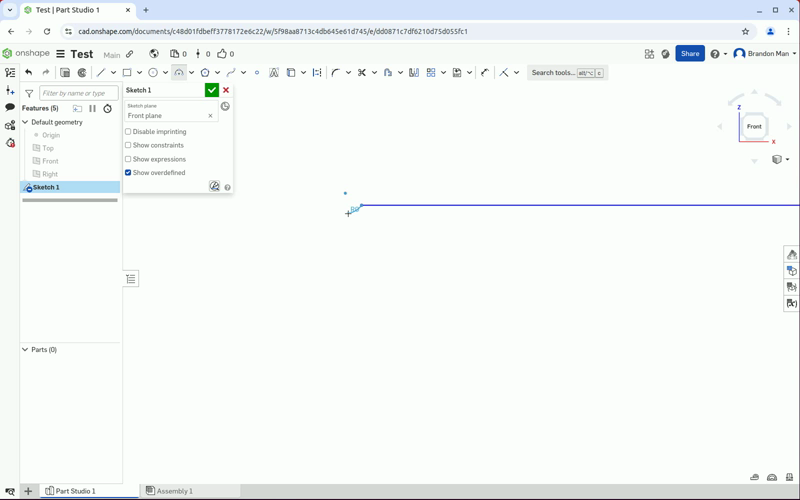
scroll(-6)
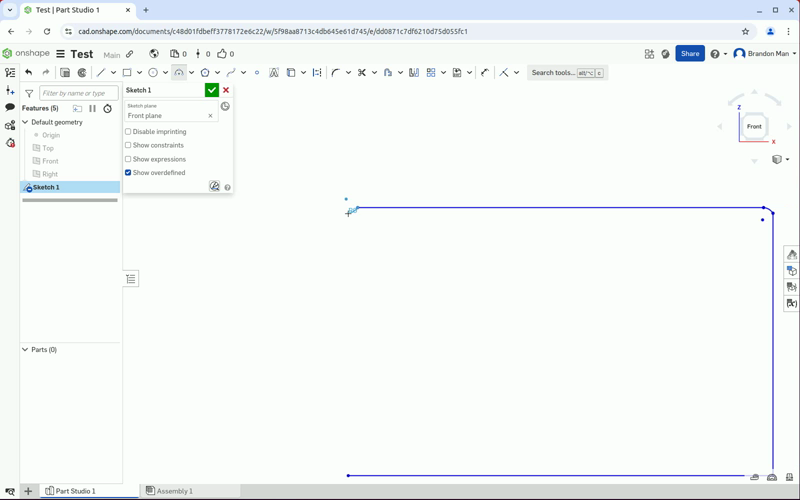
scroll(-6)
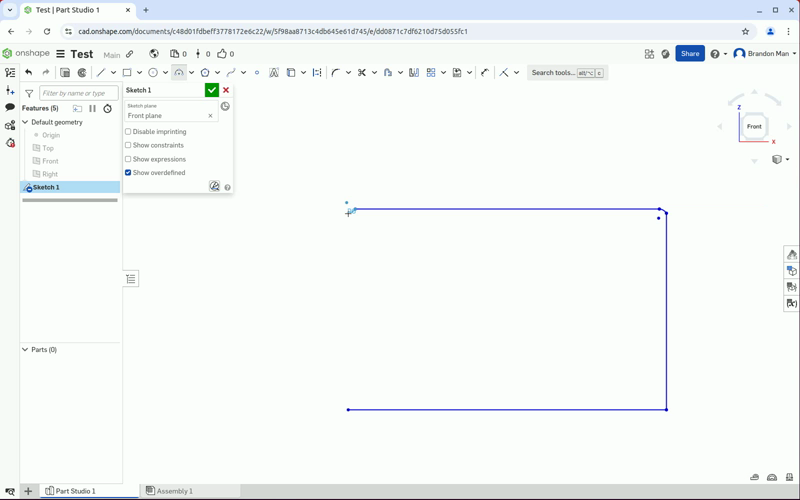
scroll(-6)
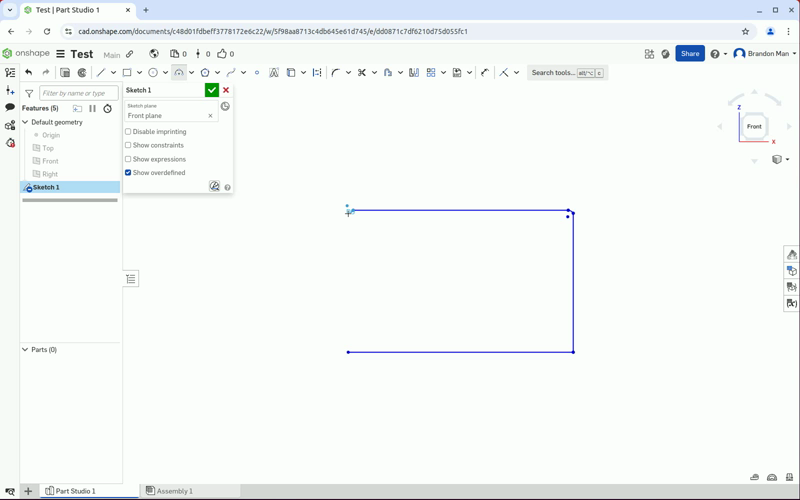
scroll(-6)
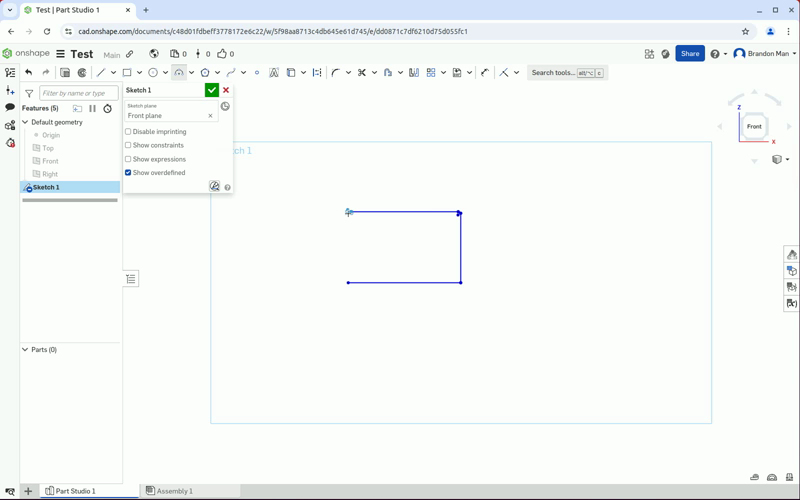
mouse_move(349, 212)
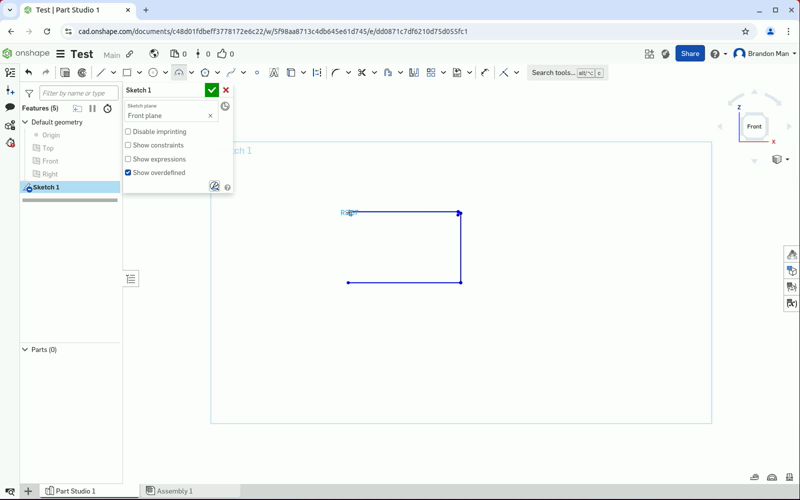
scroll(6)
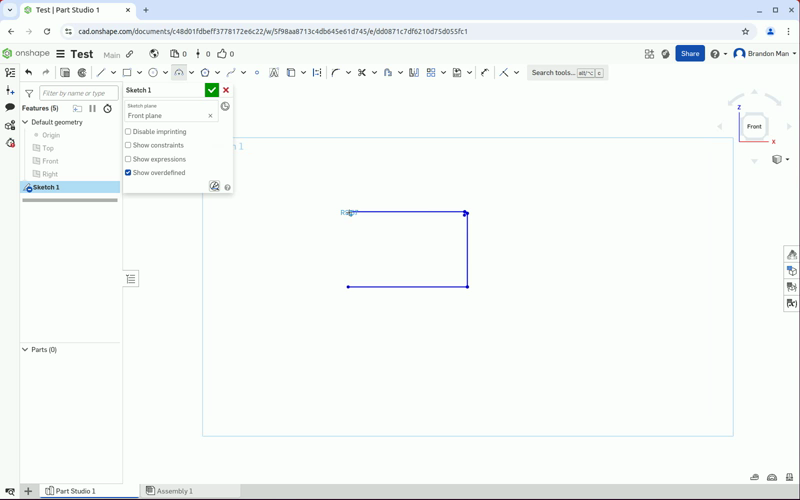
scroll(6)
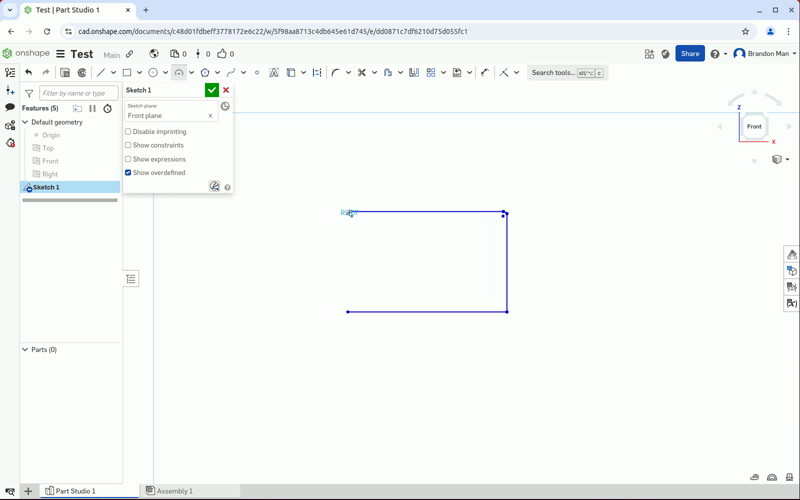
scroll(6)
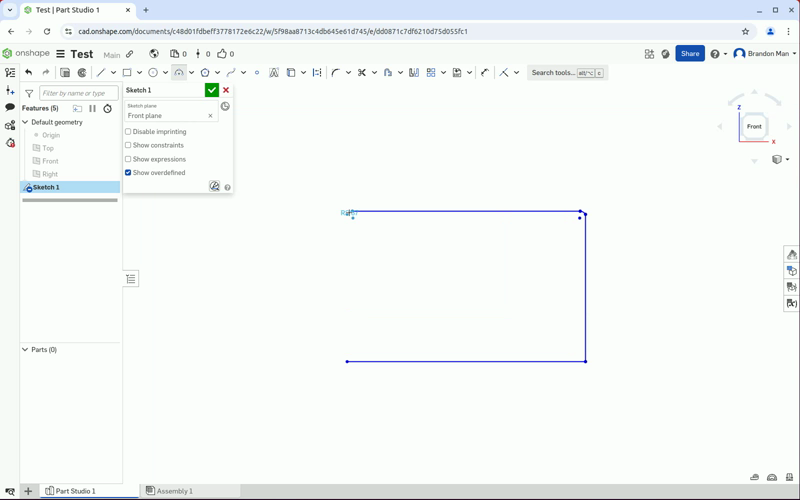
scroll(6)
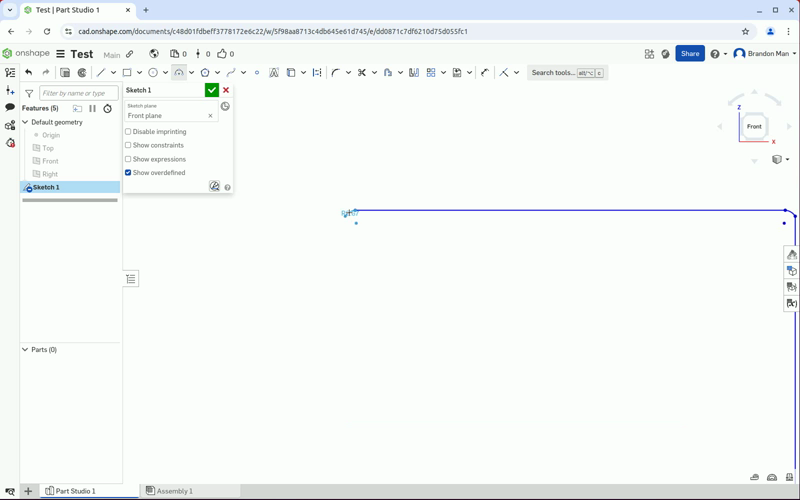
scroll(6)
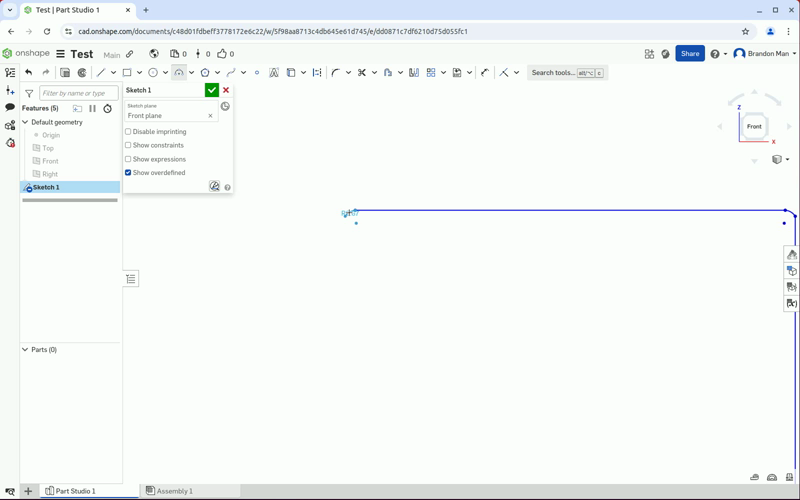
scroll(6)
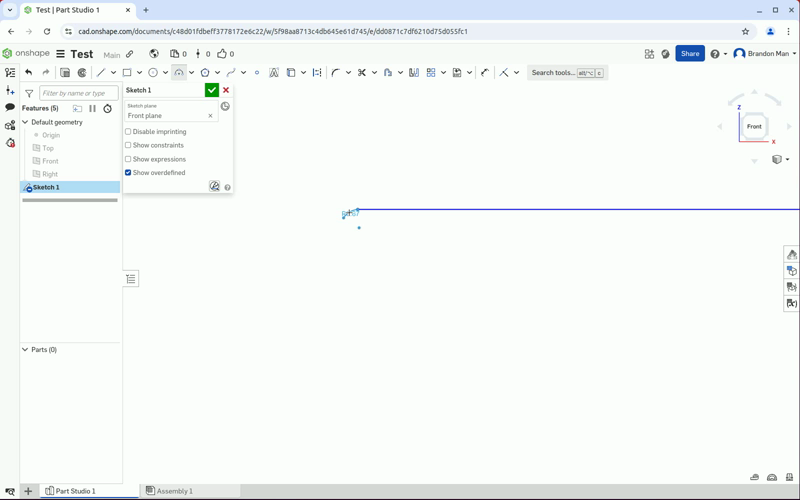
scroll(6)
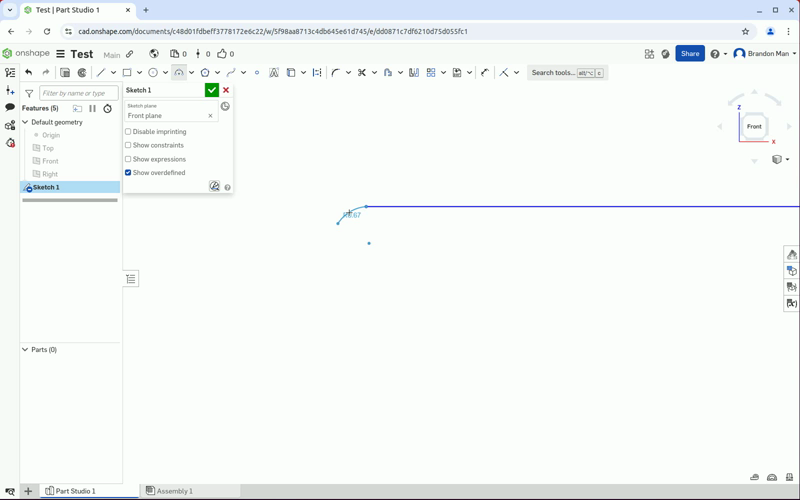
click(349, 212)
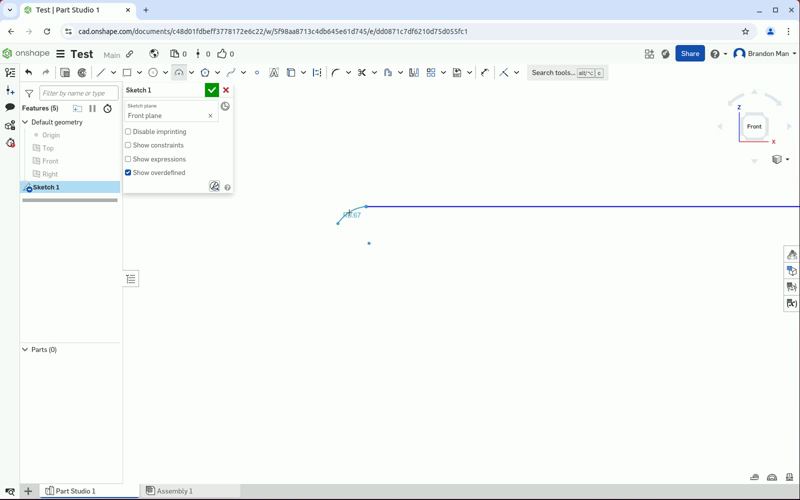
scroll(-6)
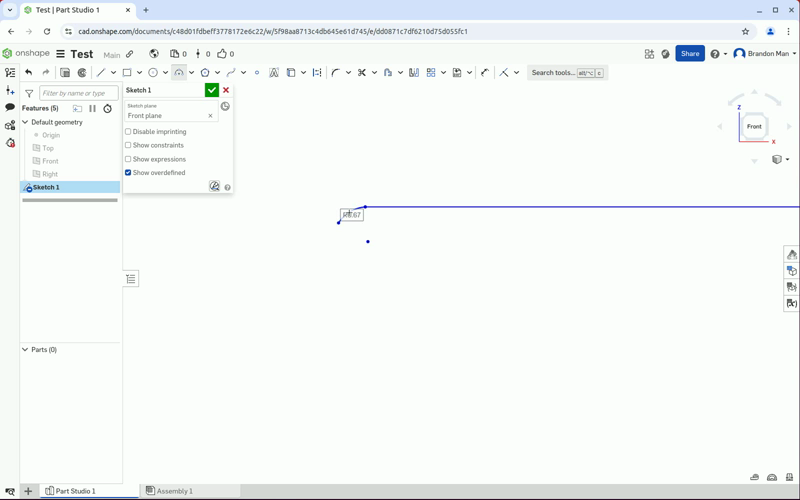
scroll(-6)
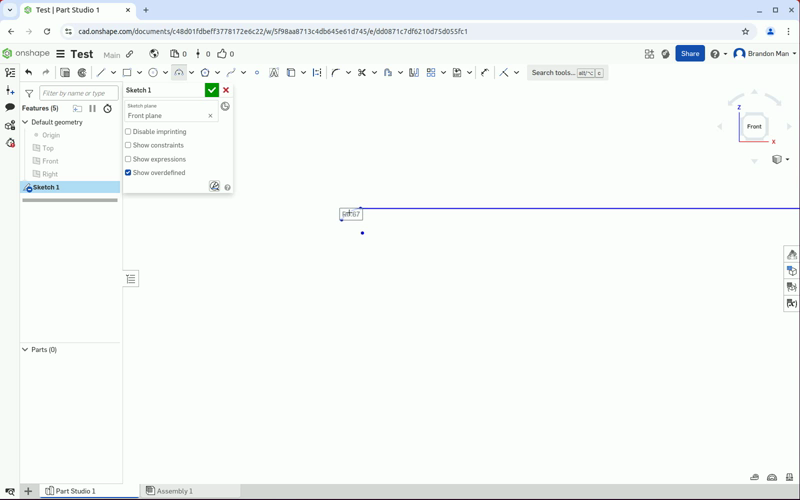
scroll(-6)
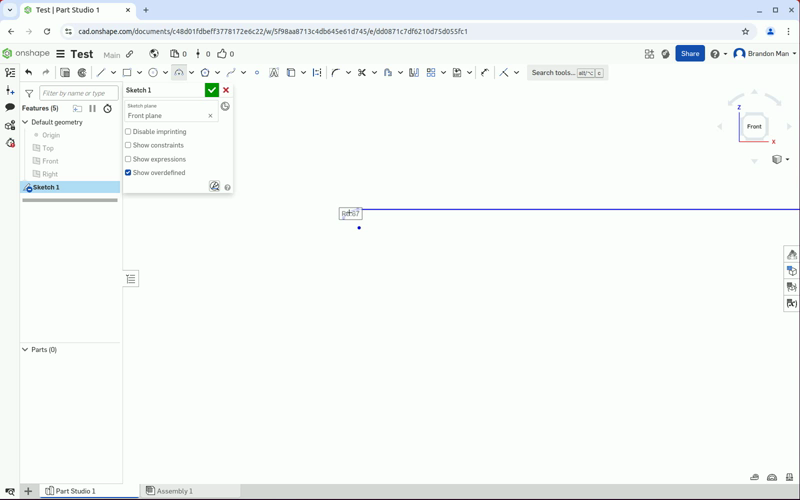
scroll(-6)
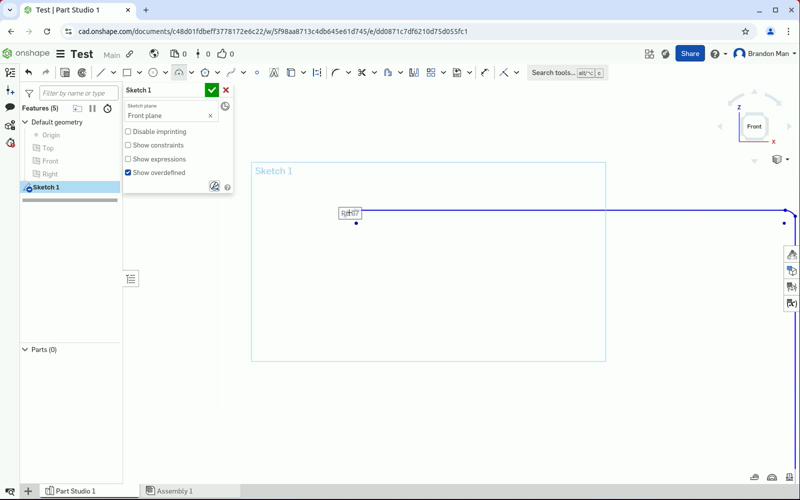
scroll(-6)
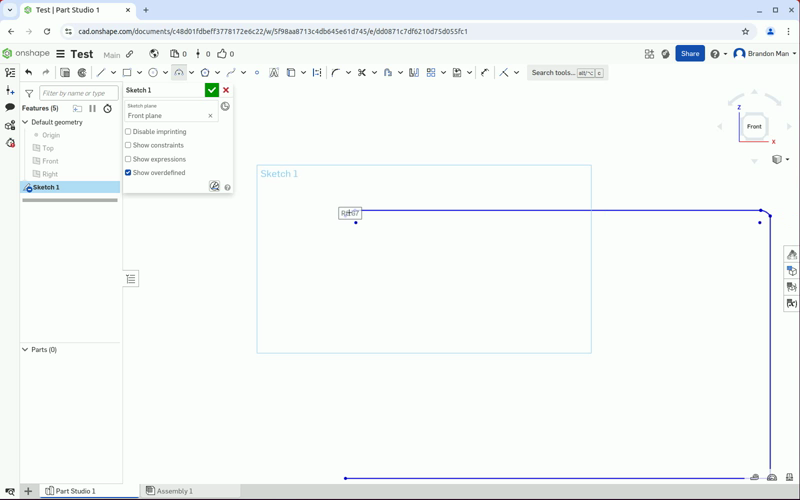
scroll(-6)
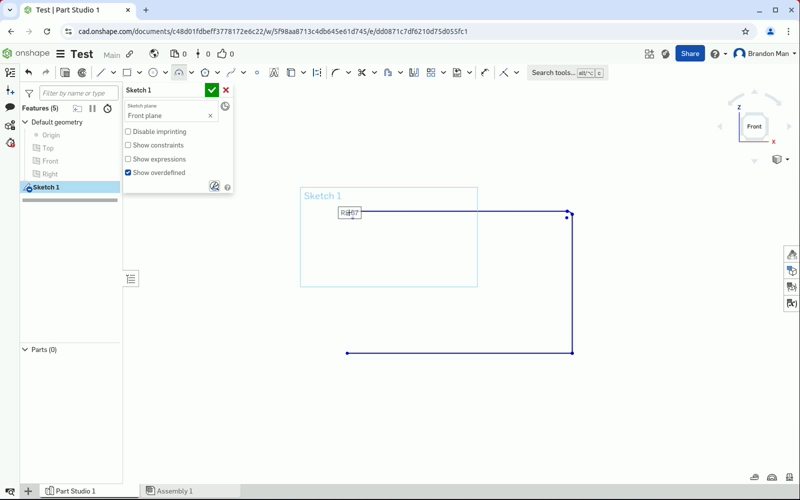
scroll(-6)
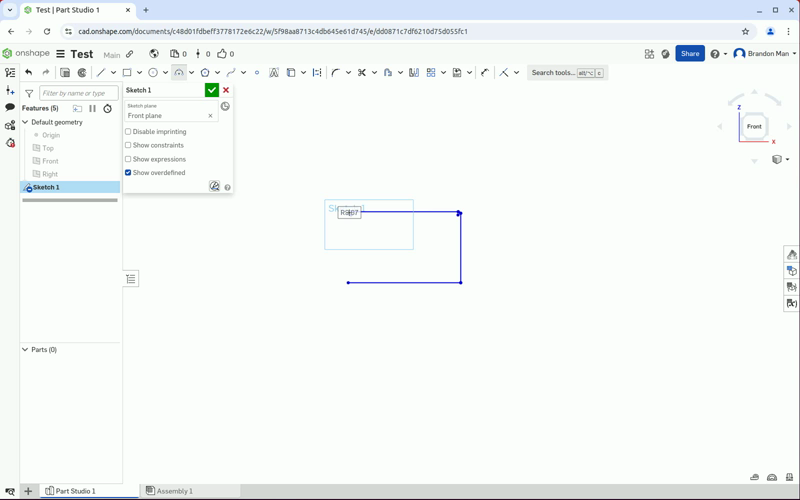
key_up(shift)
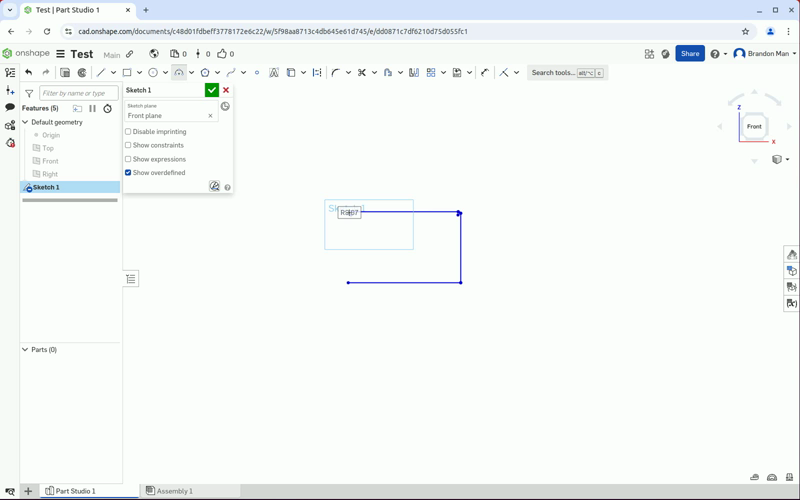
key(esc)
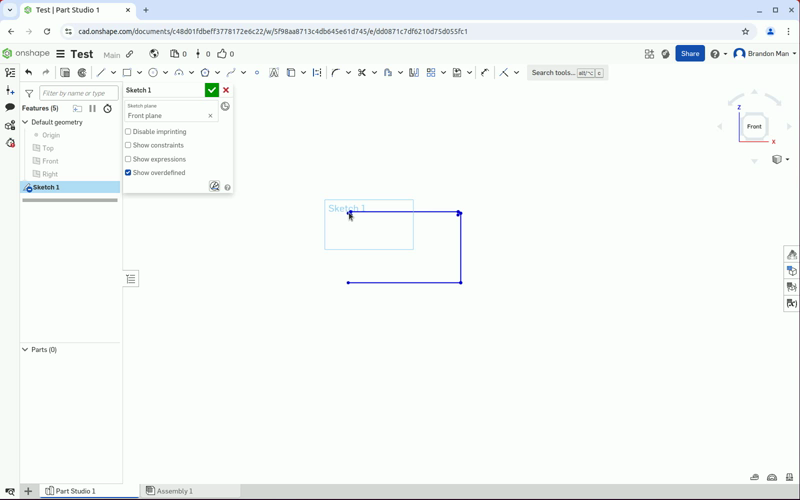
key(l)
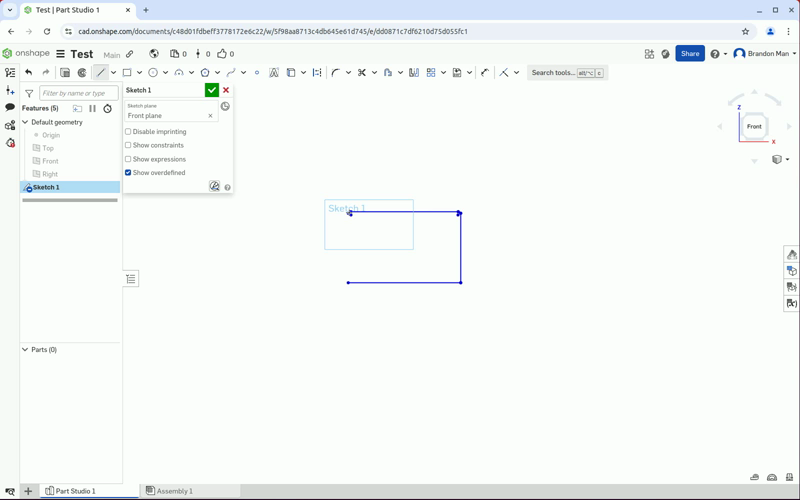
mouse_move(348, 213)
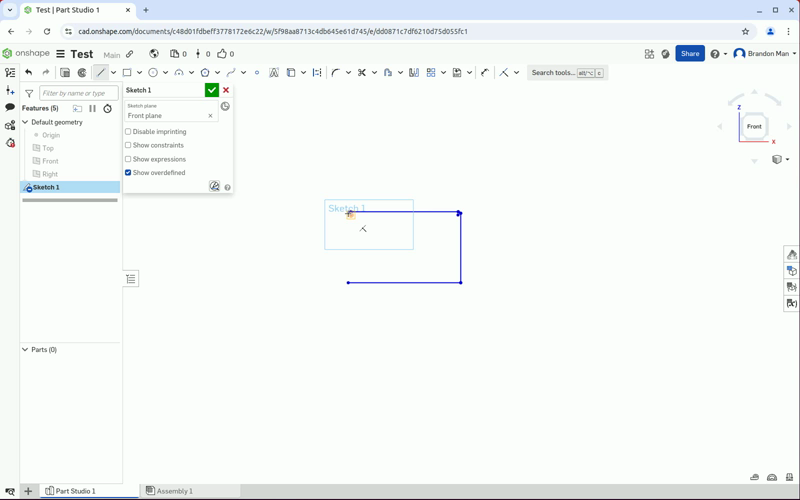
scroll(6)
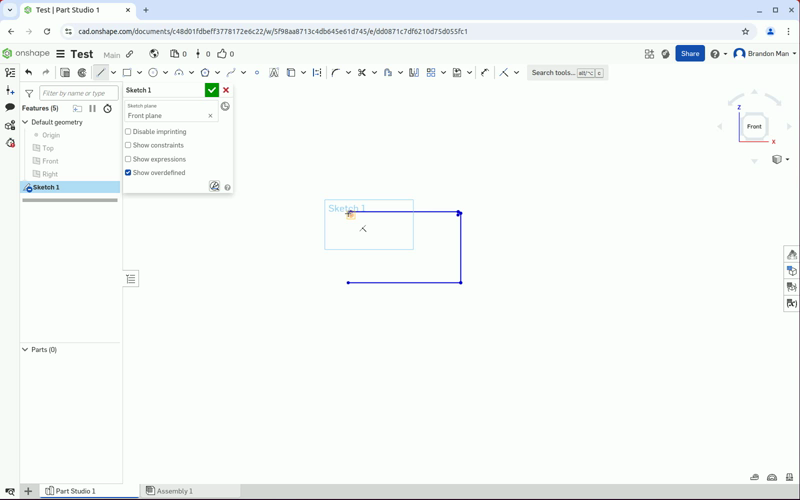
scroll(6)
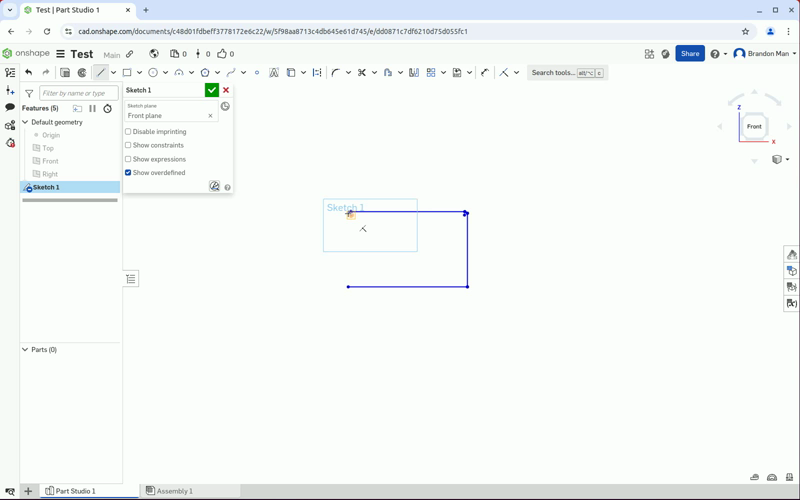
scroll(6)
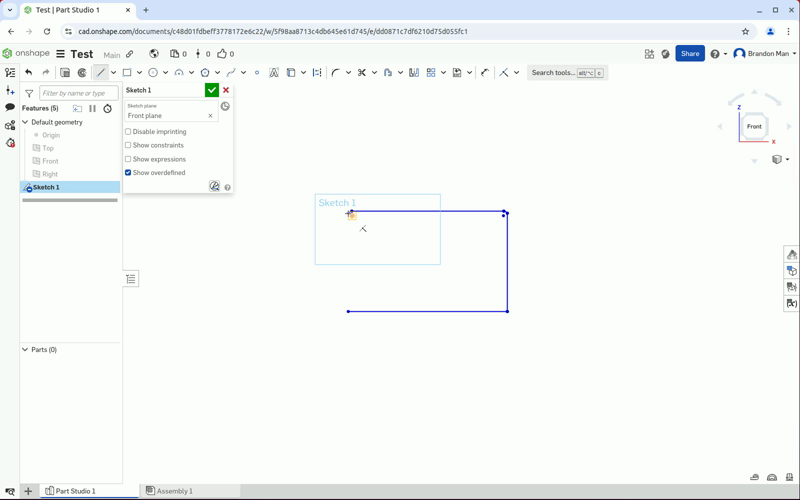
scroll(6)
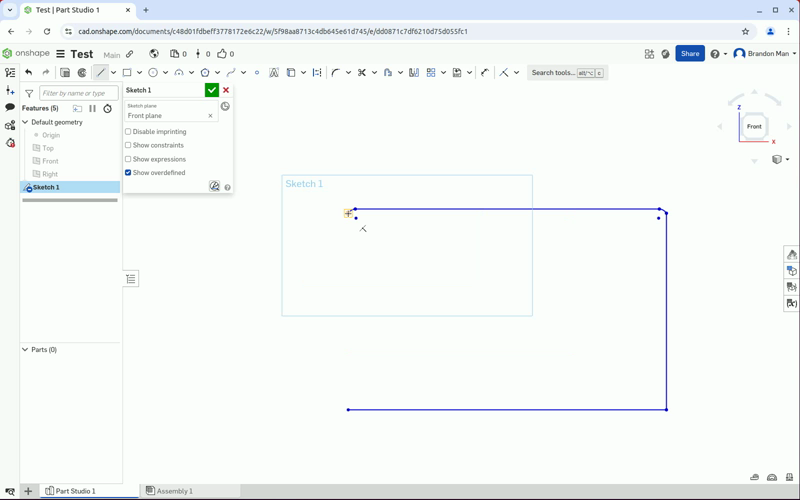
scroll(6)
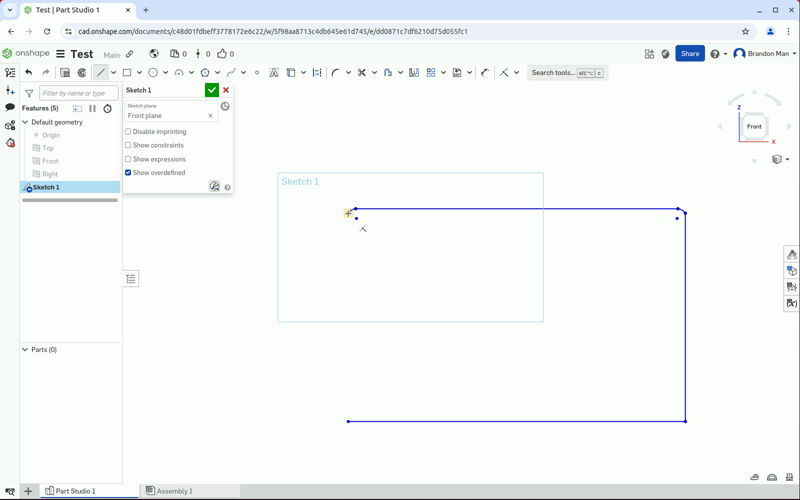
scroll(6)
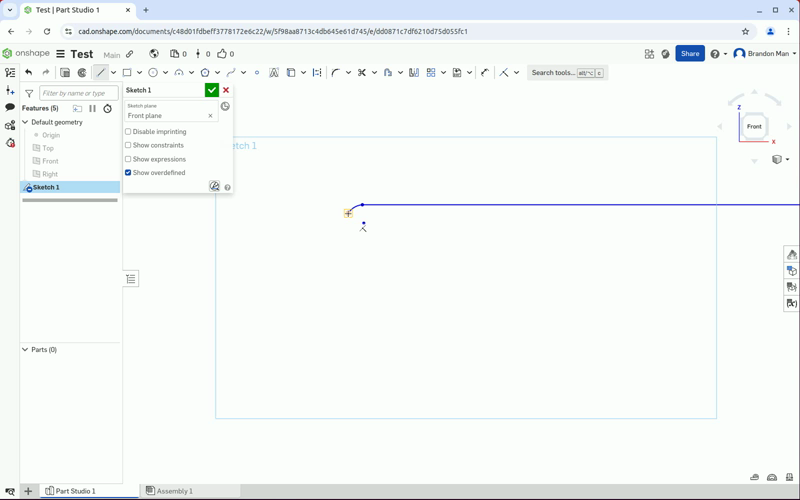
scroll(6)
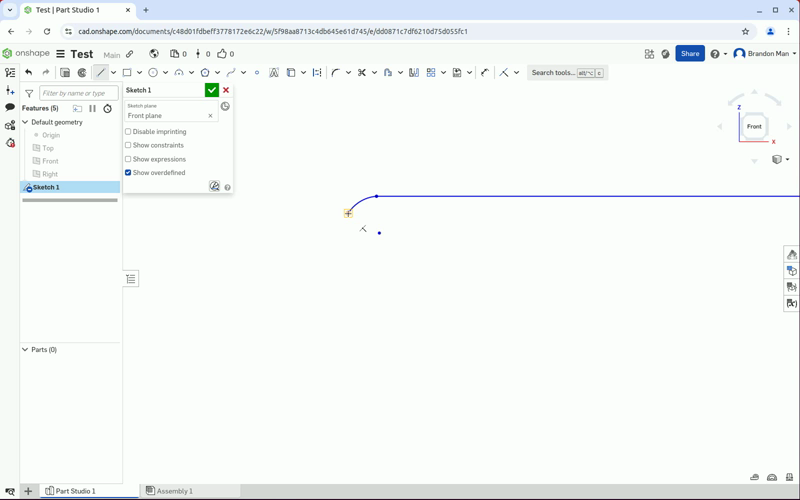
click(348, 213)
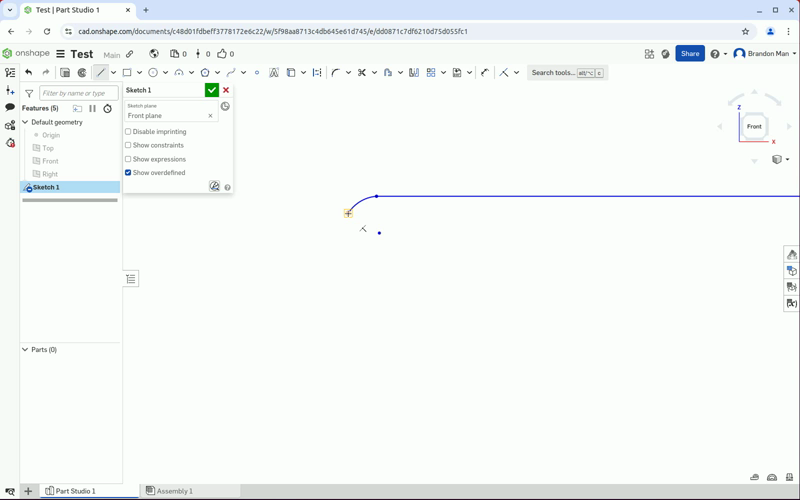
scroll(-6)
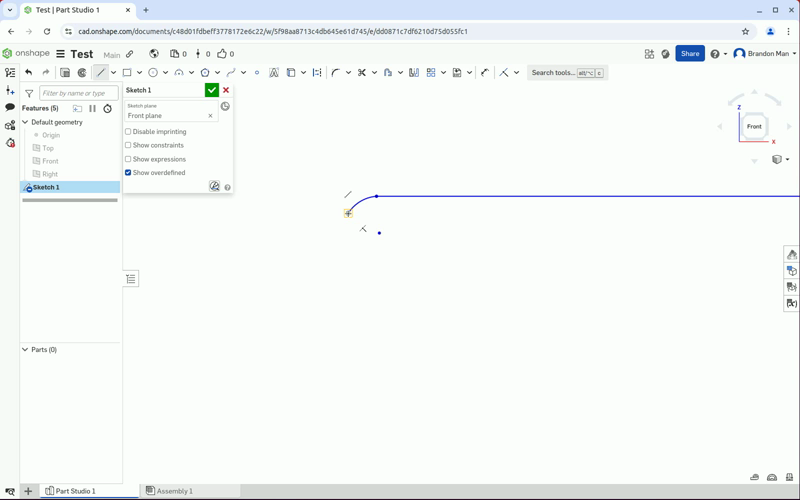
scroll(-6)
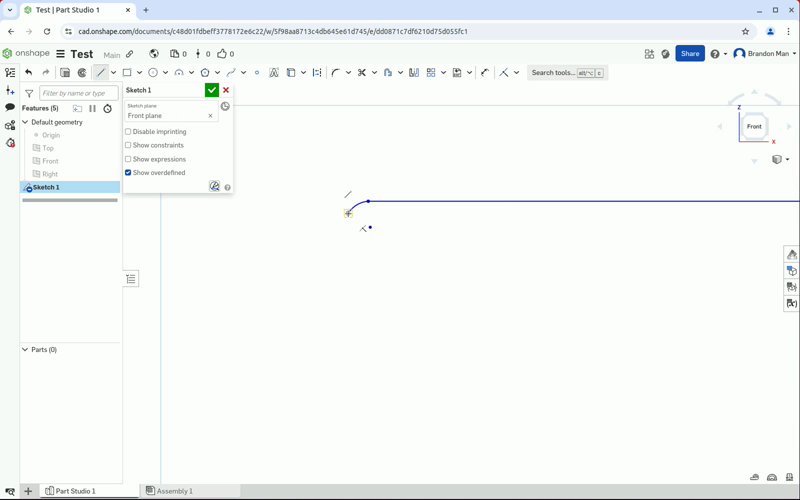
scroll(-6)
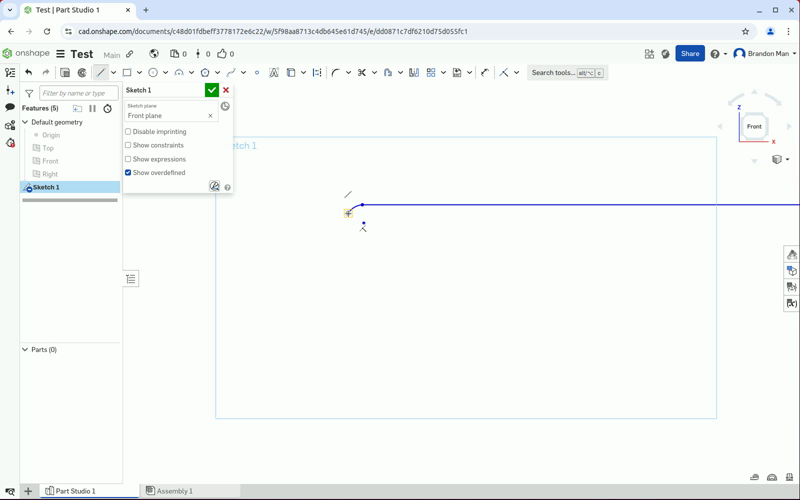
scroll(-6)
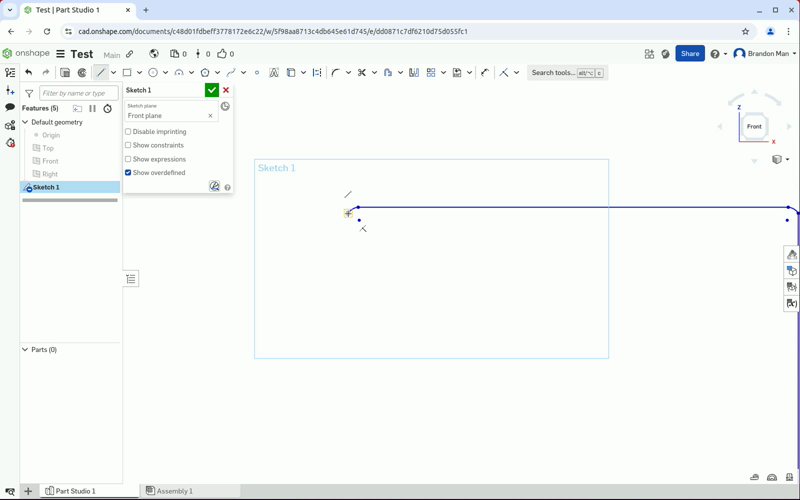
scroll(-6)
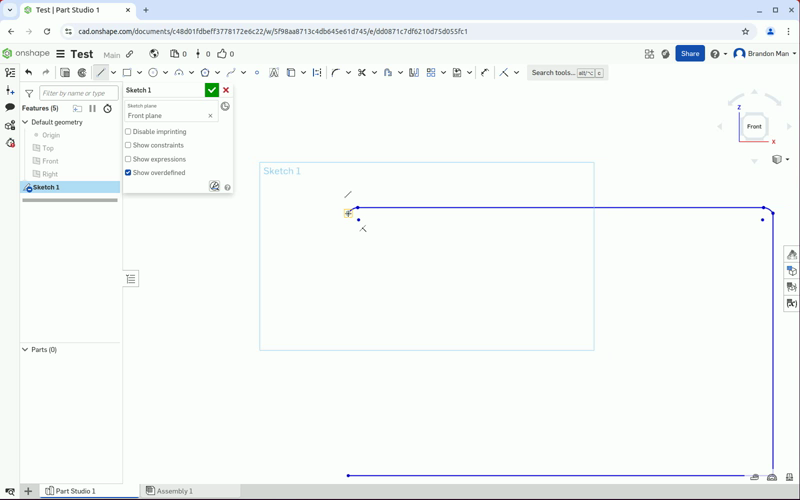
scroll(-6)
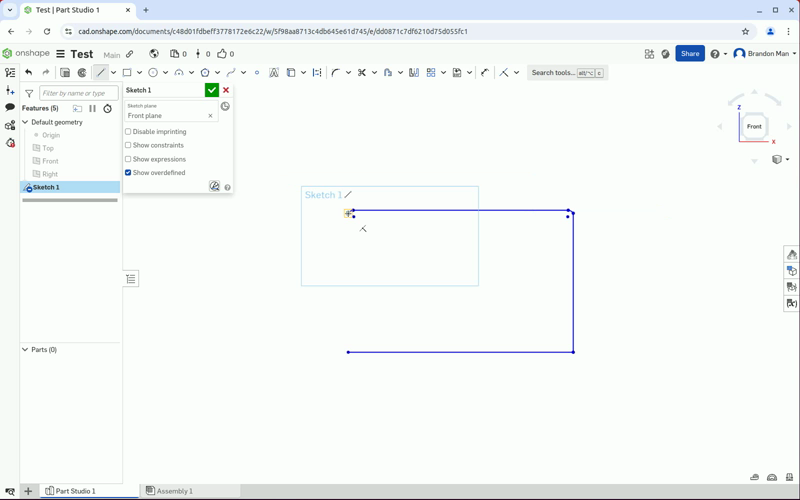
scroll(-6)
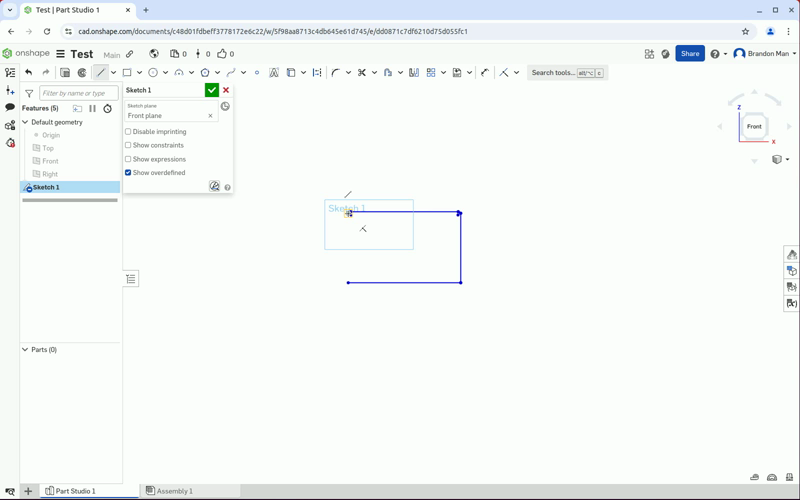
key_down(shift)
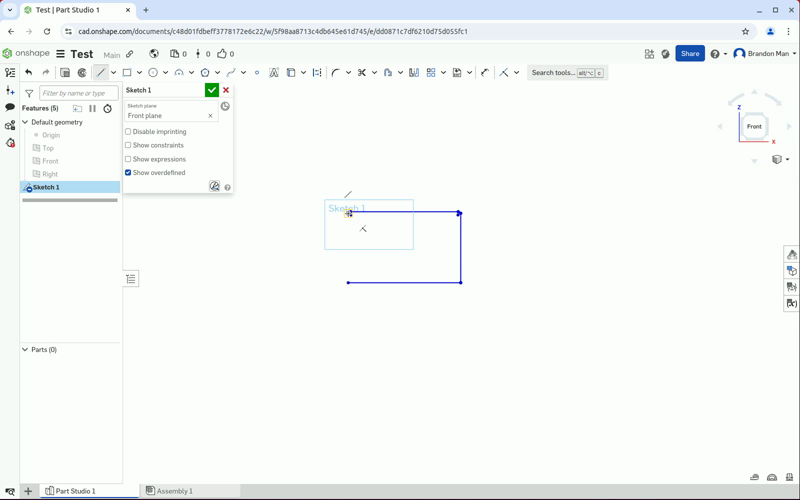
mouse_move(348, 282)
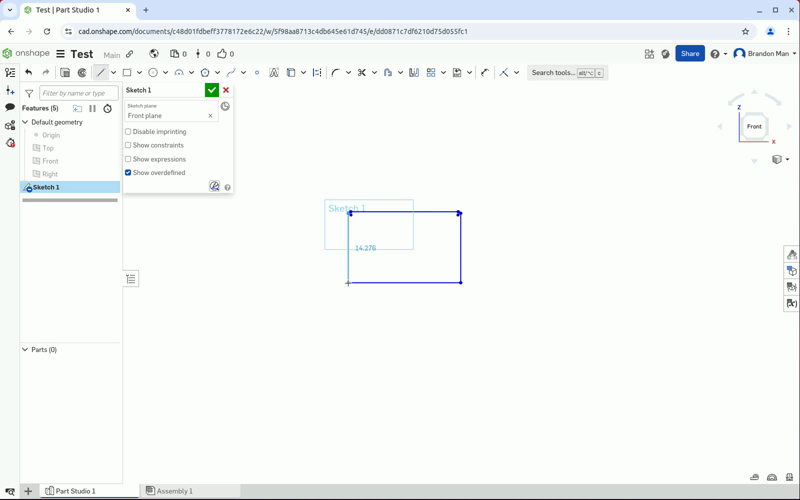
key_up(shift)
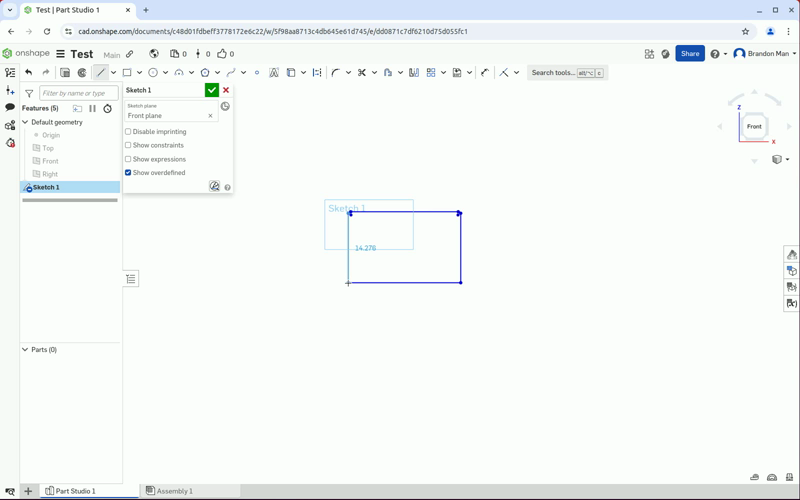
click(348, 282)
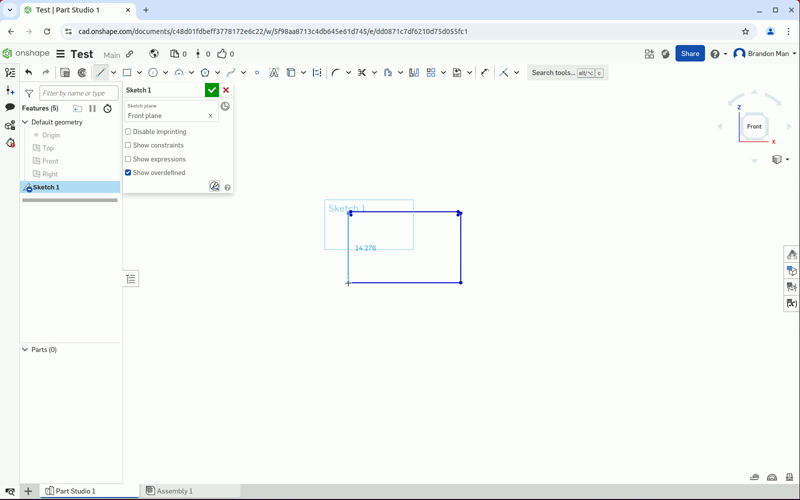
key(esc)
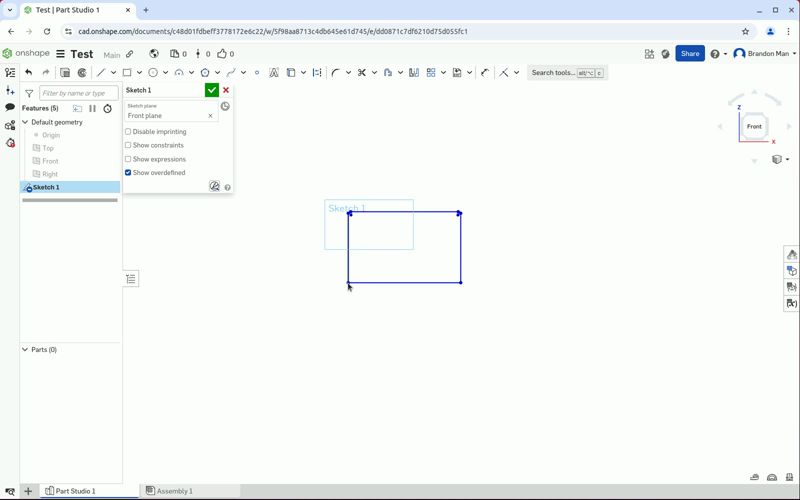
mouse_move(394, 226)
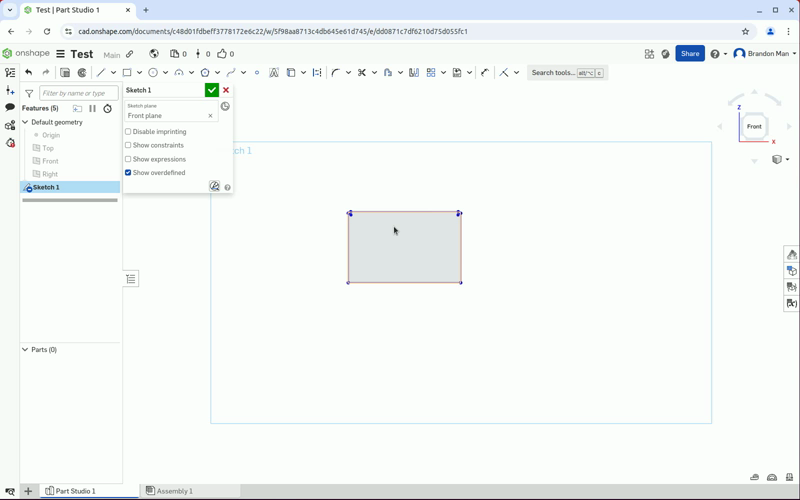
click(394, 226)
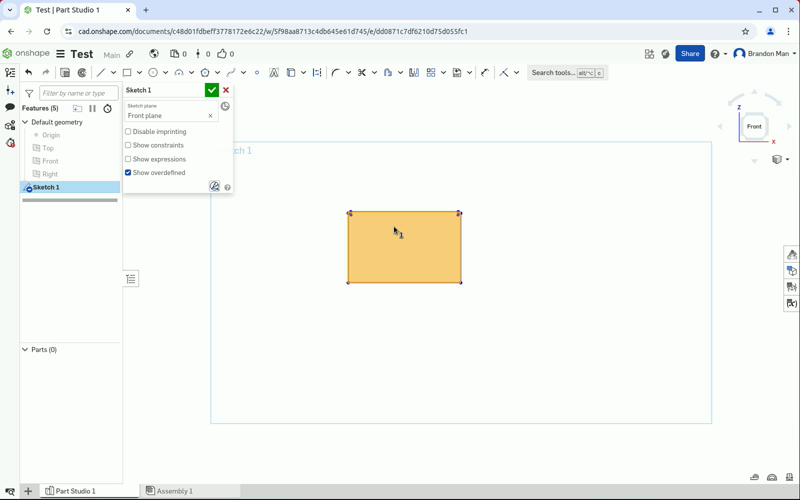
mouse_move(73, 352)
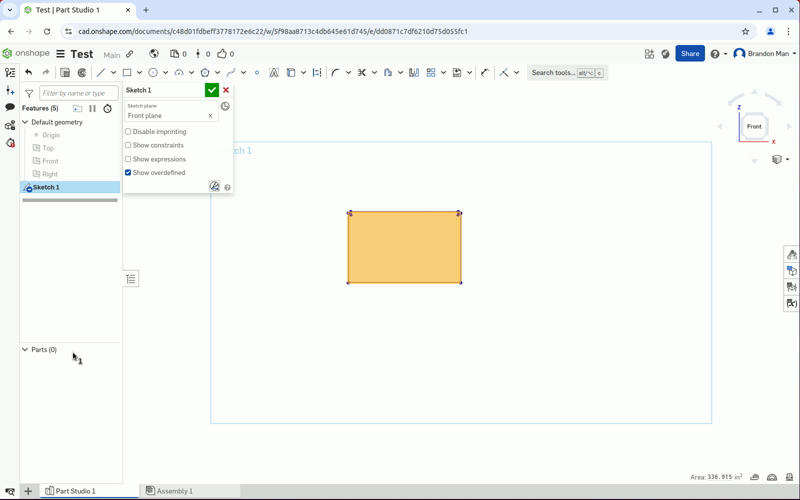
key(shift+y)
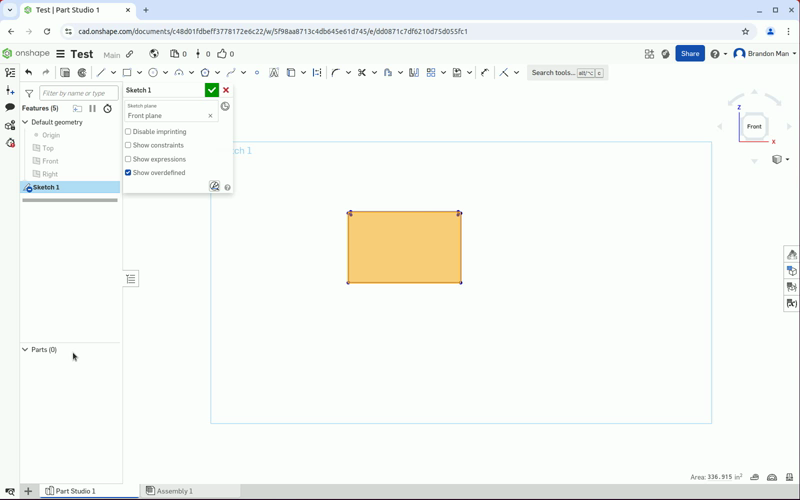
key(shift+e)
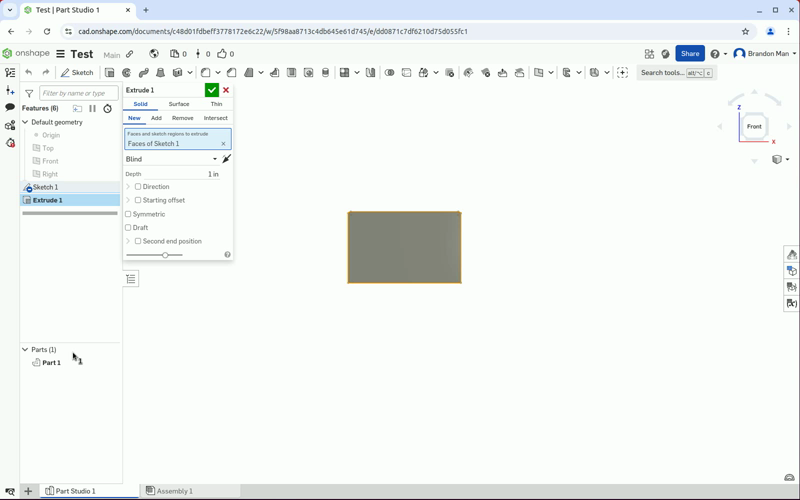
mouse_move(143, 106)
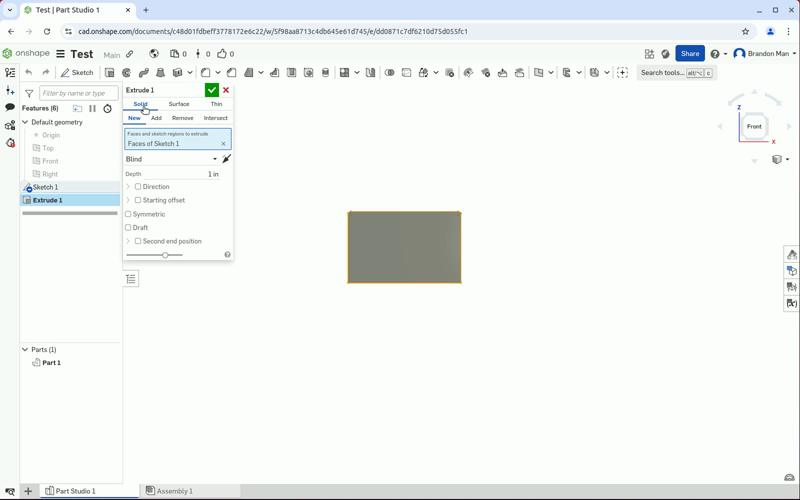
click(143, 106)
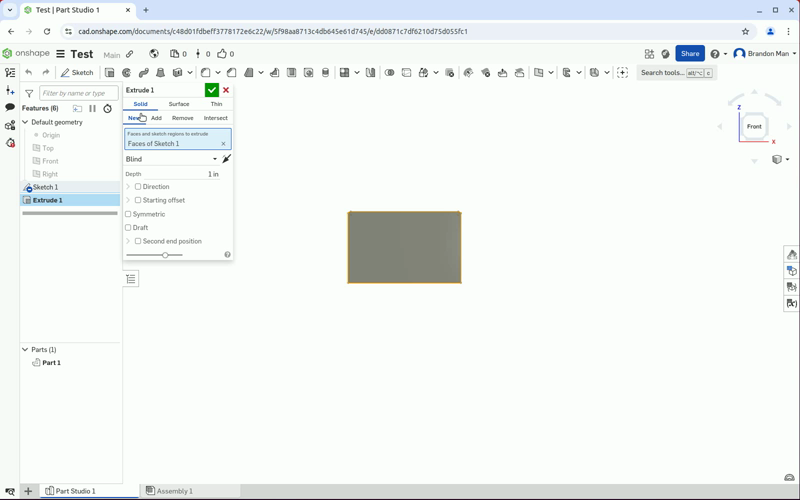
mouse_move(137, 120)
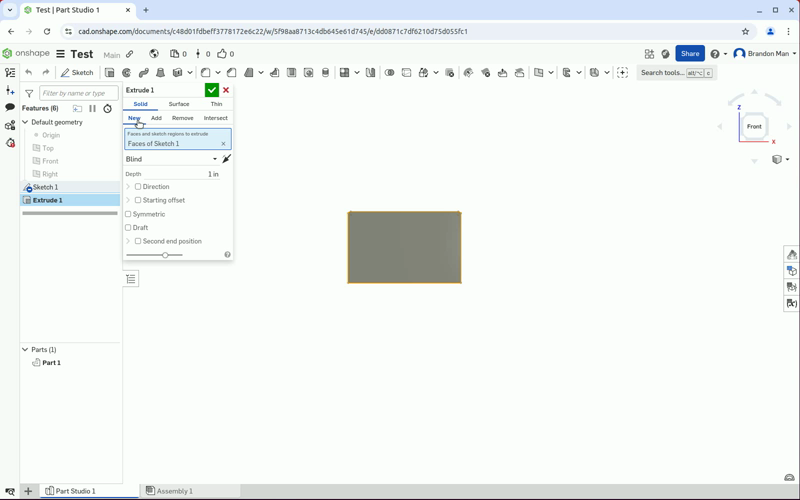
click(137, 120)
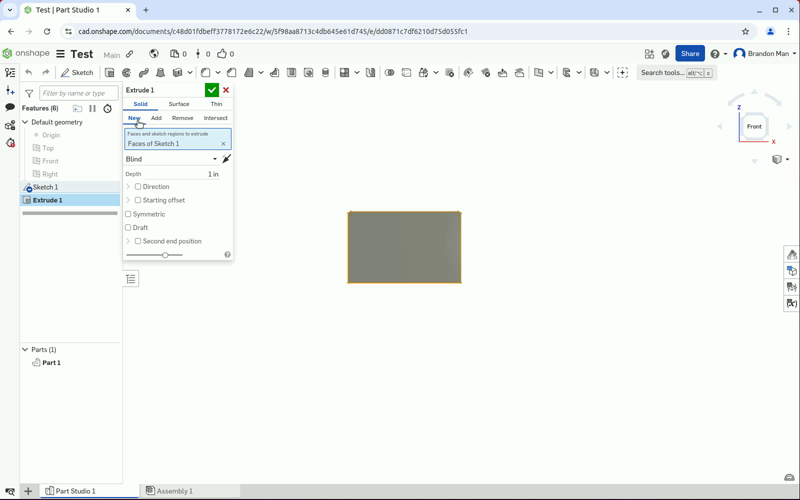
key(tab, 4)
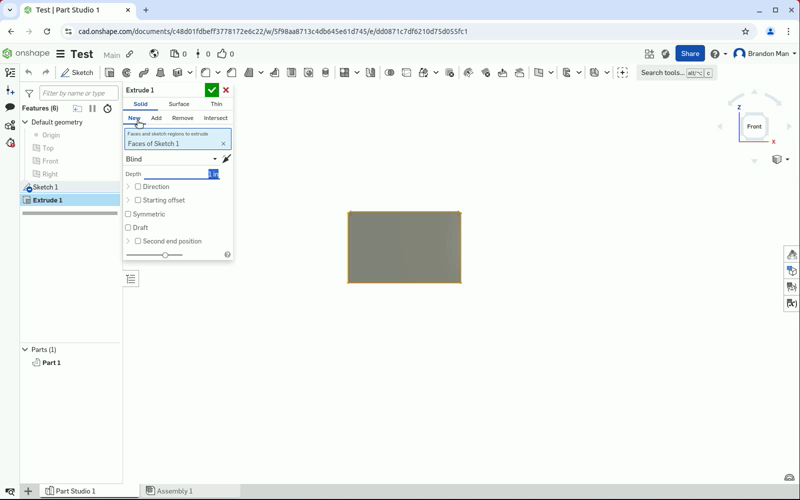
text(-0.481)
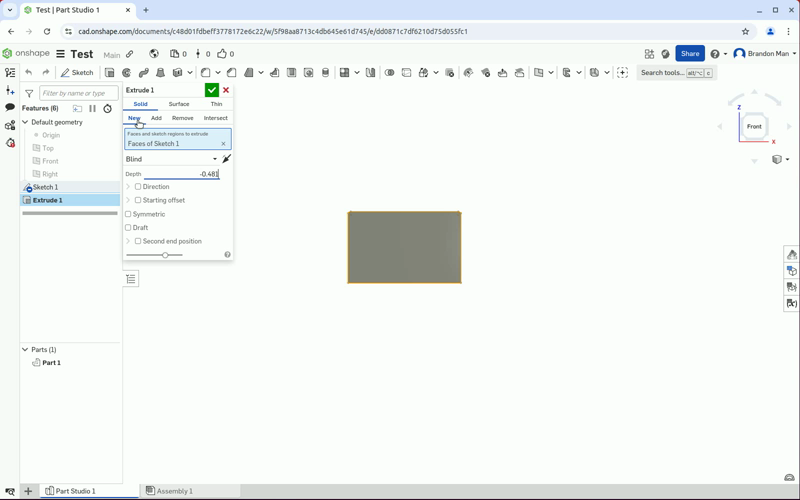
key(enter)
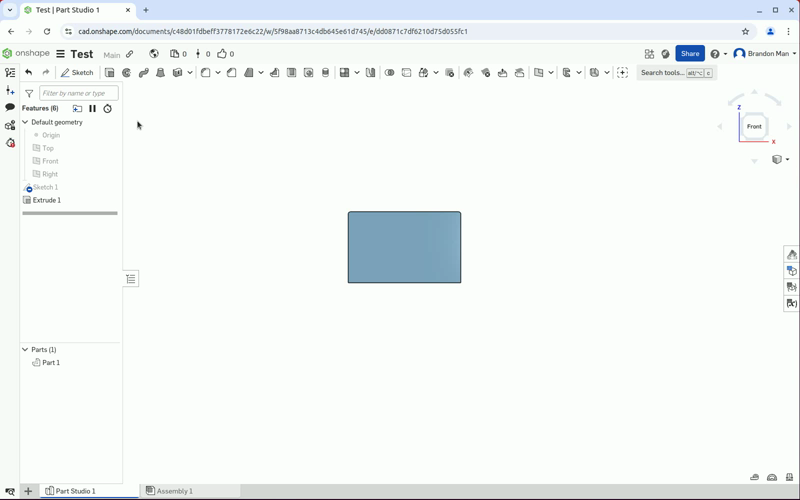
key(shift+h)
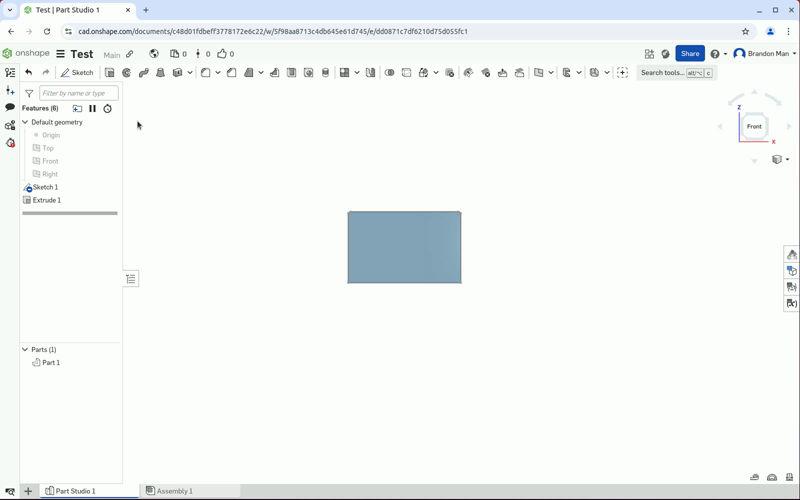
key(shift+h)
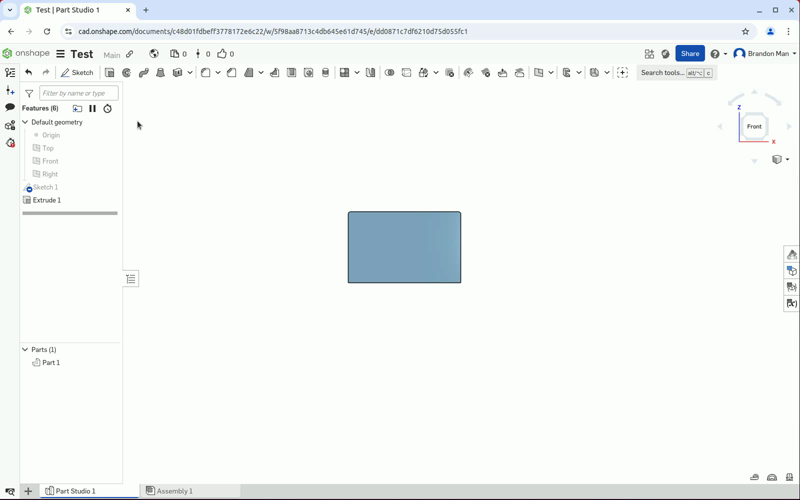
mouse_move(73, 189)
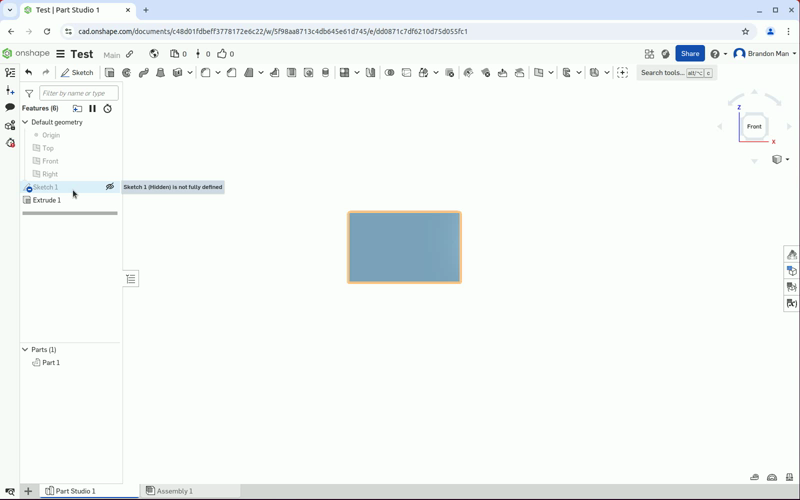
click(73, 189)
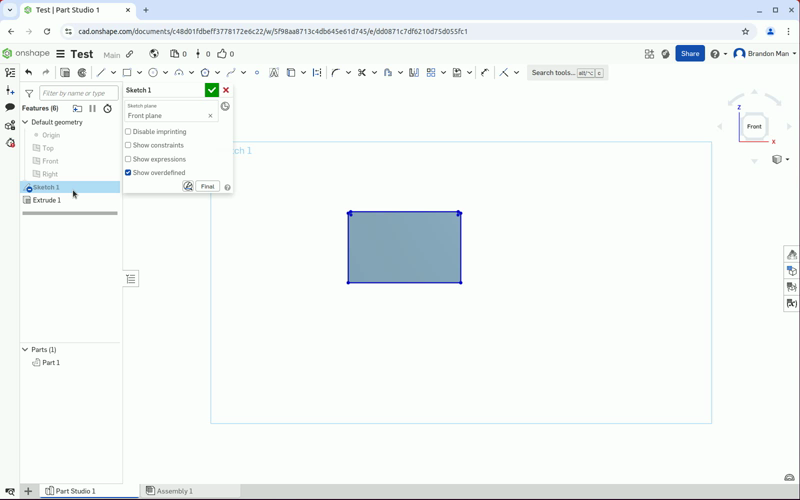
mouse_move(229, 92)
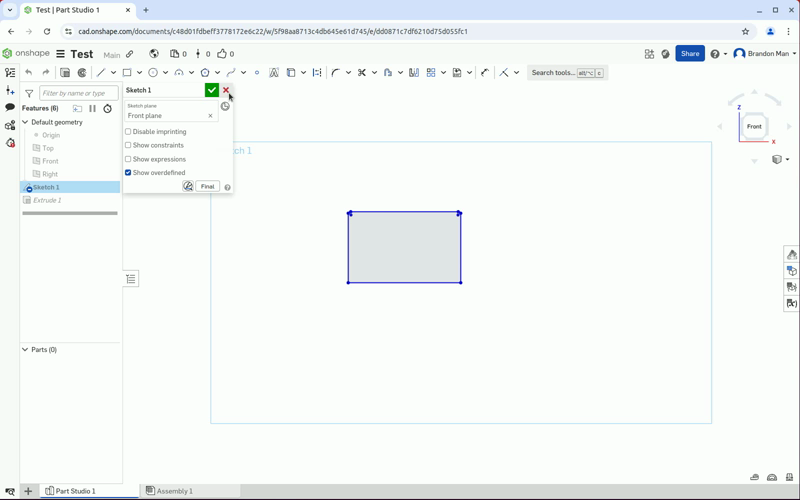
click(229, 92)
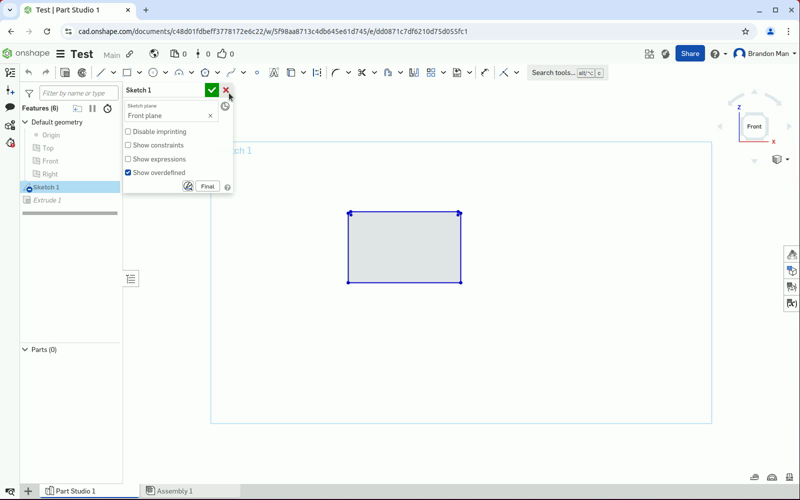
key(shift+s)
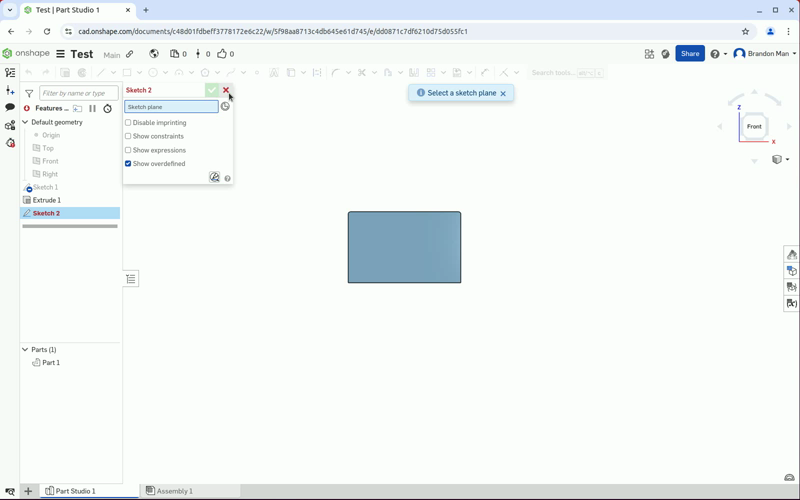
mouse_move(73, 163)
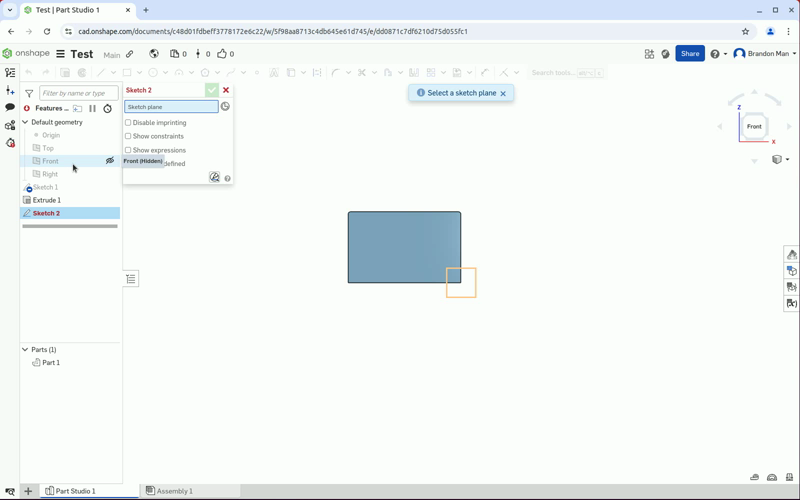
click(73, 163)
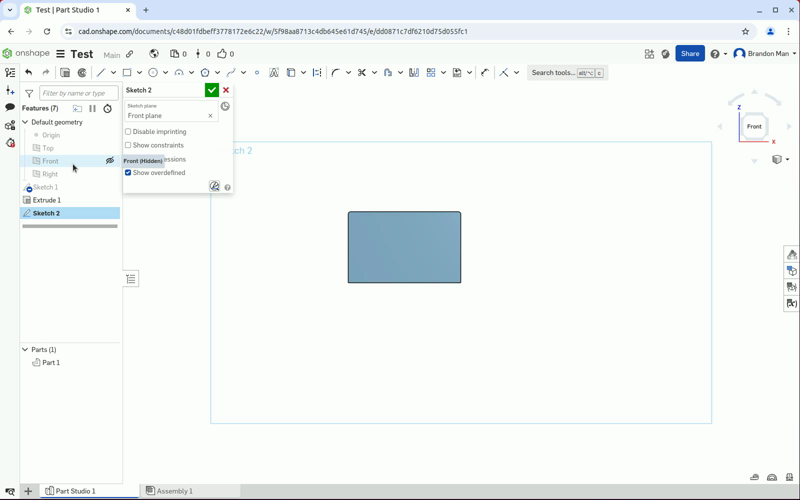
mouse_move(73, 352)
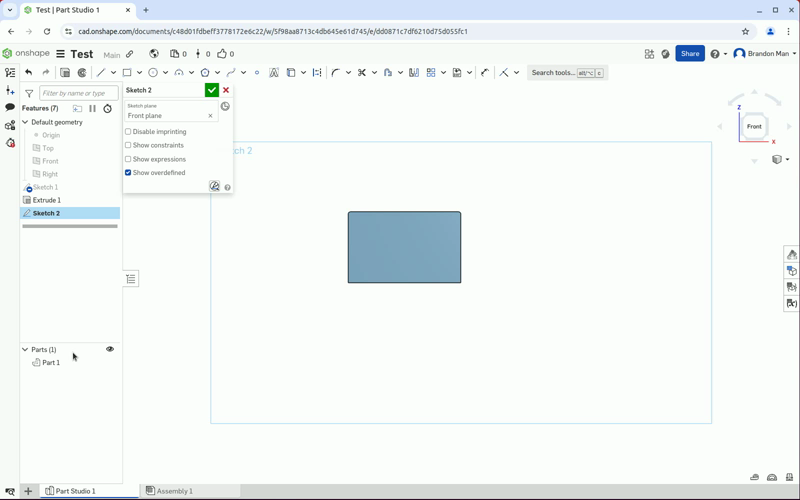
key(y)
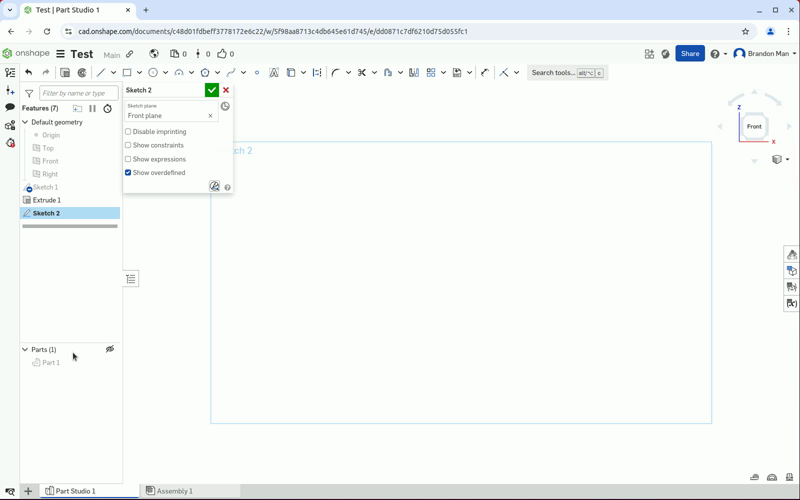
key(l)
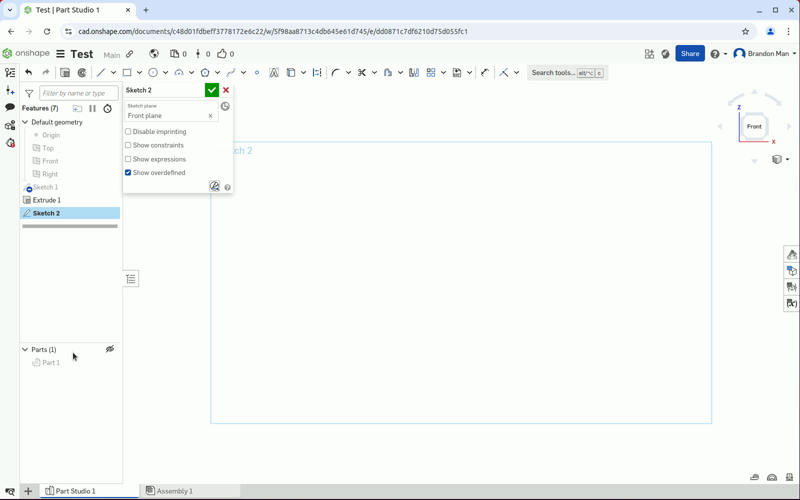
key_down(shift)
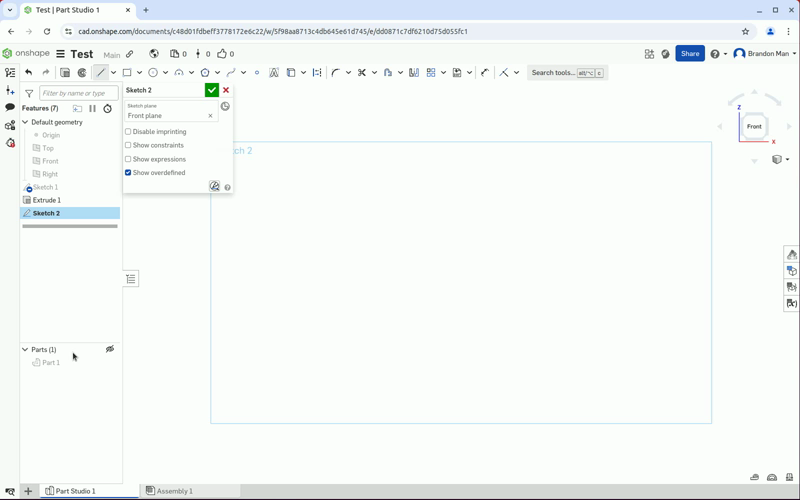
mouse_move(458, 280)
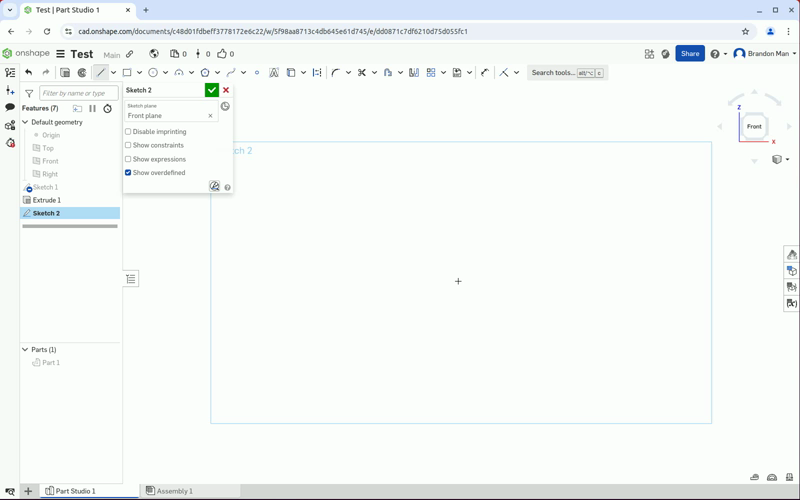
click(458, 280)
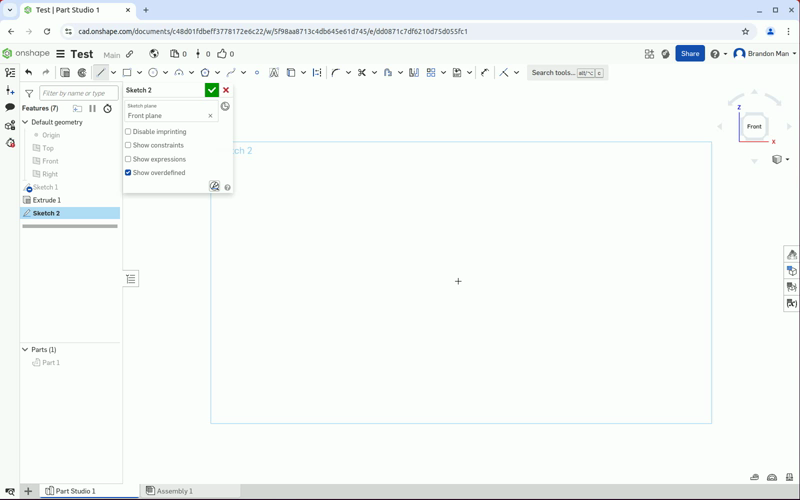
key_up(shift)
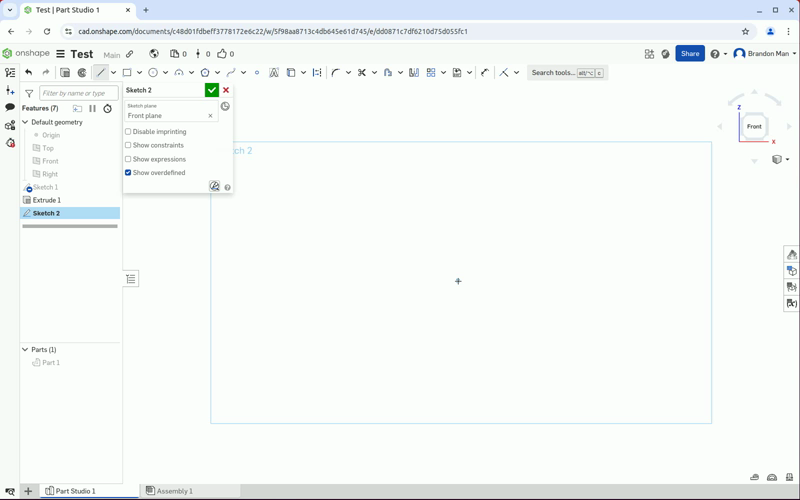
key_down(shift)
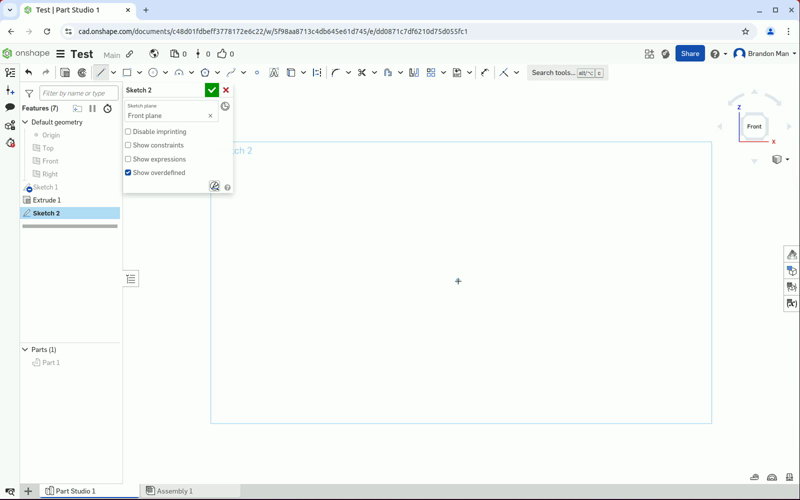
mouse_move(488, 280)
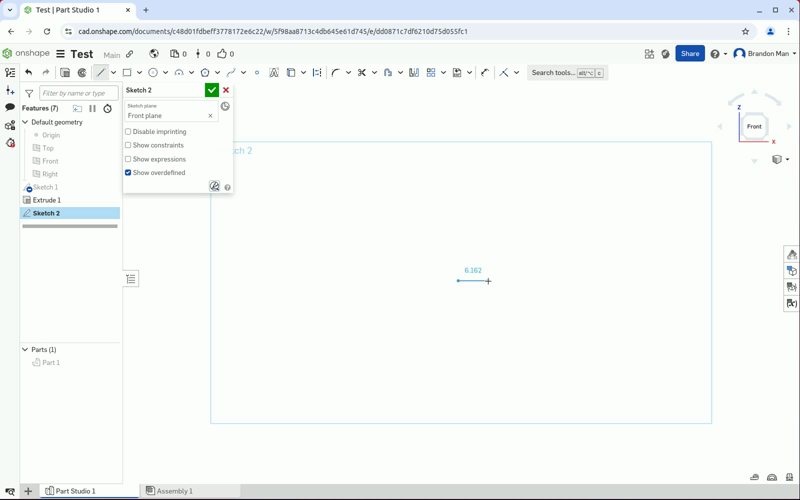
mouse_move(460, 280)
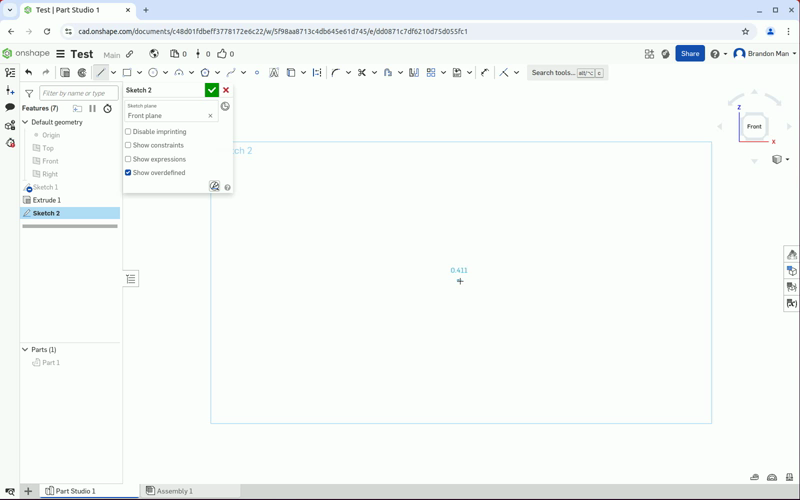
scroll(6)
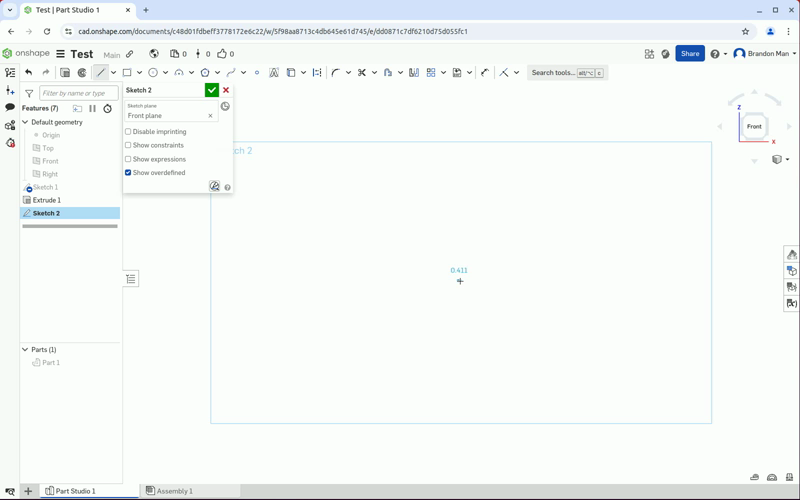
scroll(6)
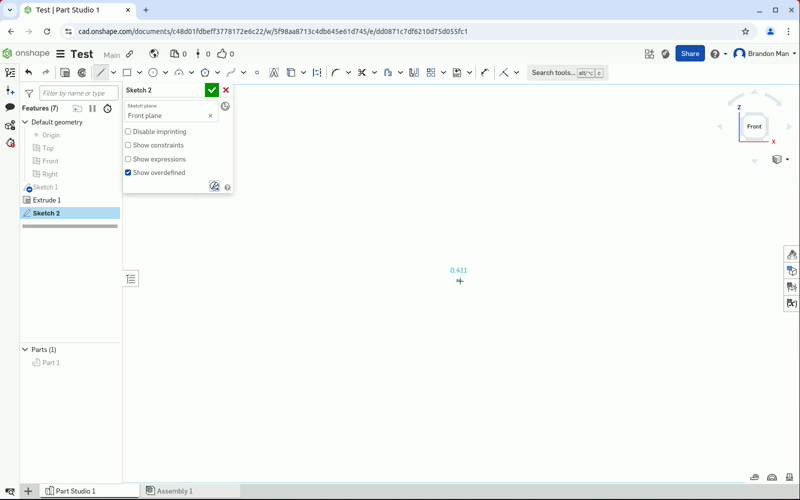
scroll(6)
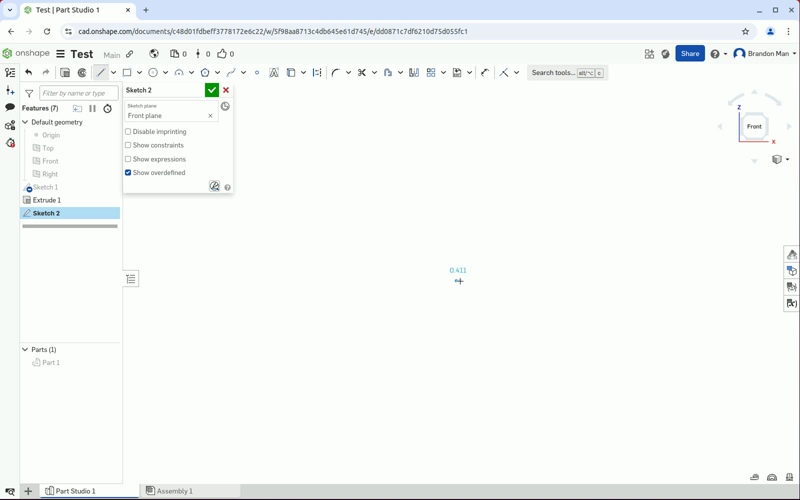
scroll(6)
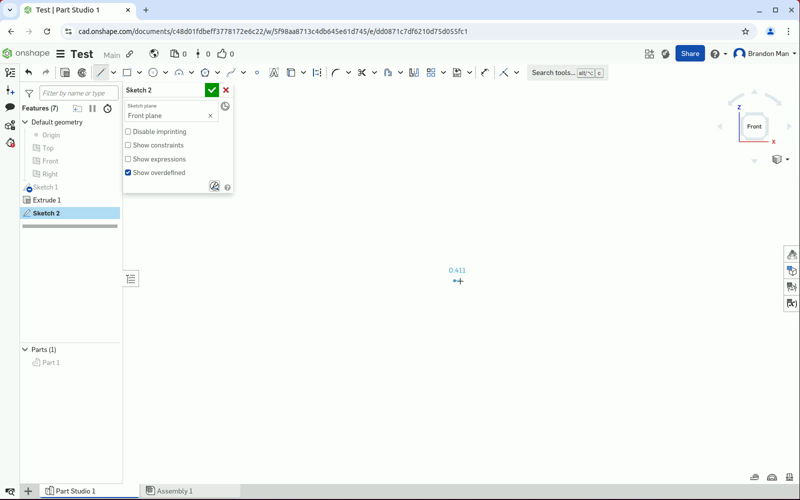
scroll(6)
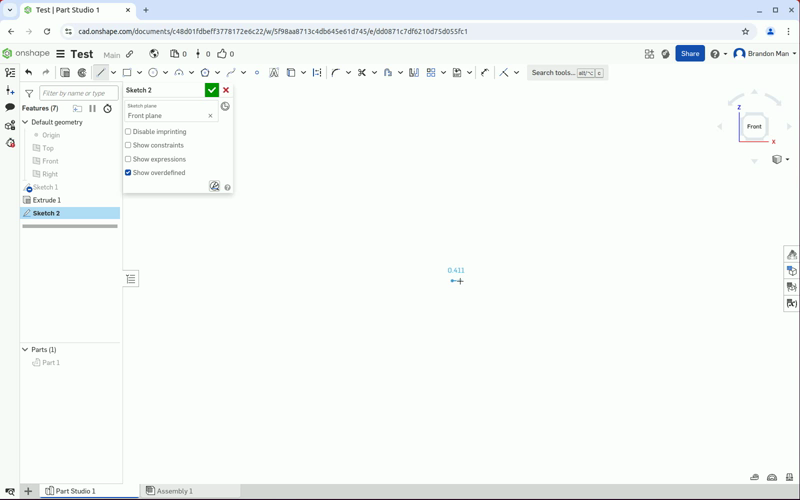
scroll(6)
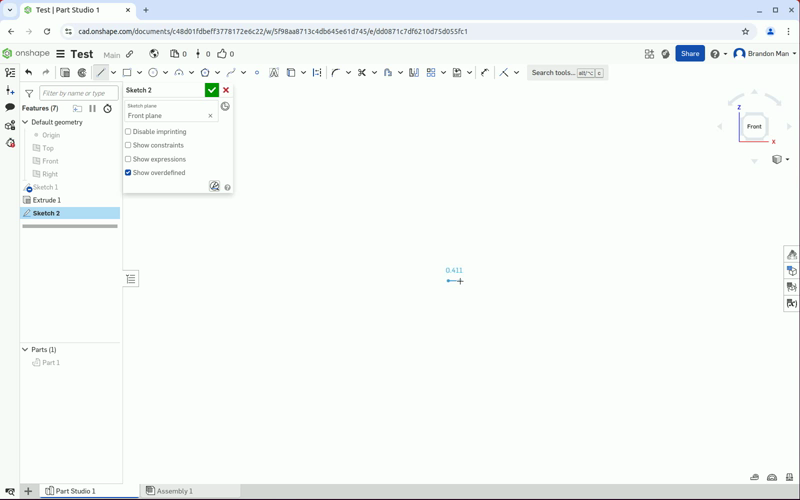
scroll(6)
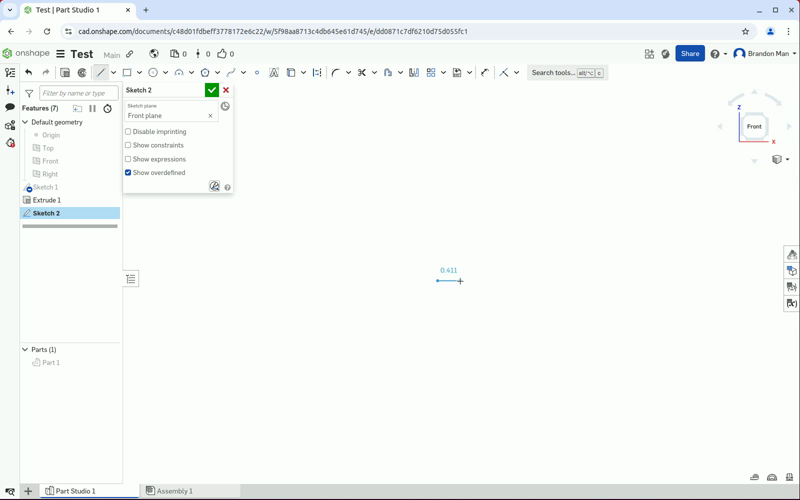
click(460, 280)
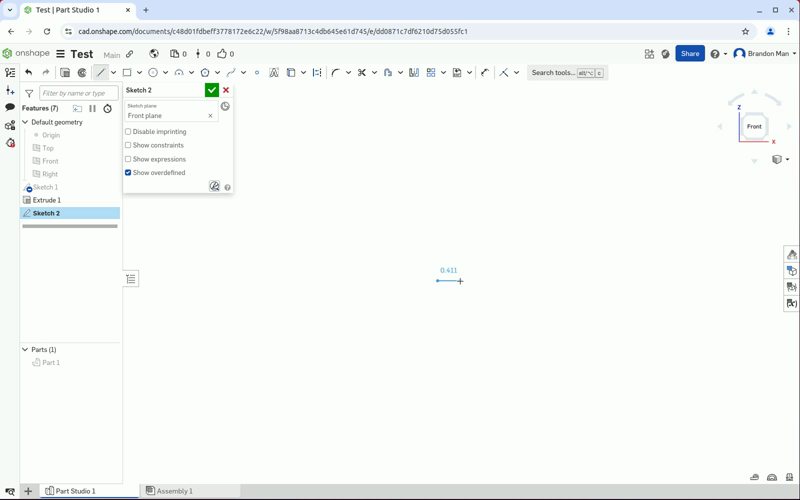
scroll(-6)
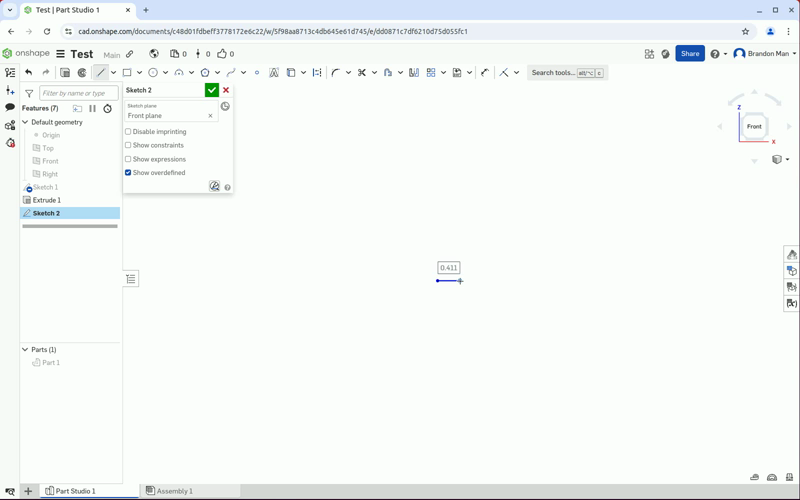
scroll(-6)
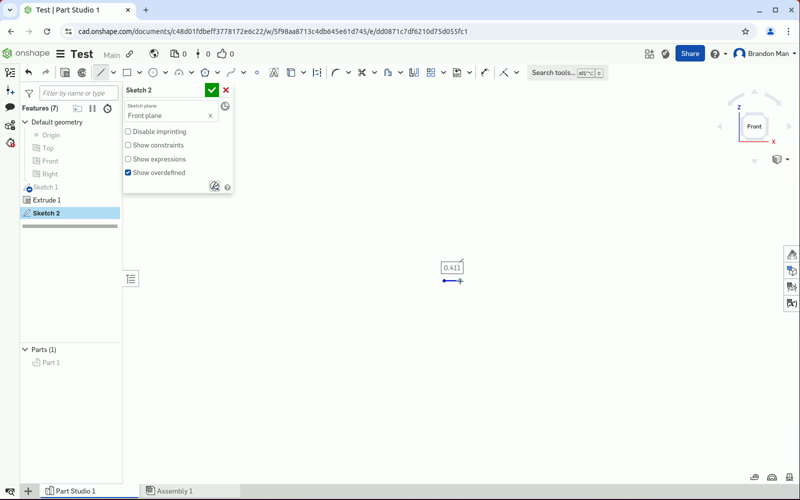
scroll(-6)
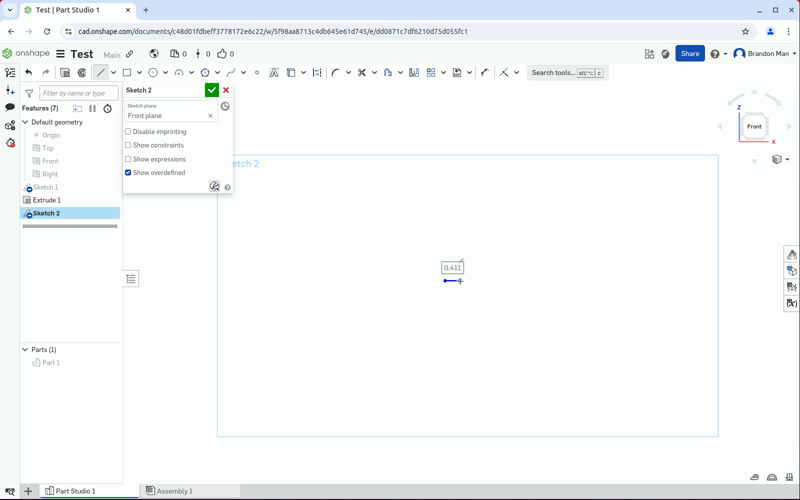
scroll(-6)
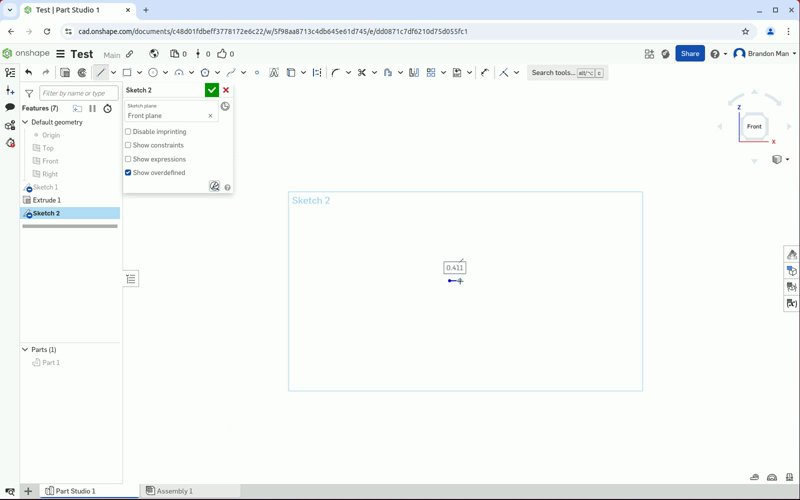
scroll(-6)
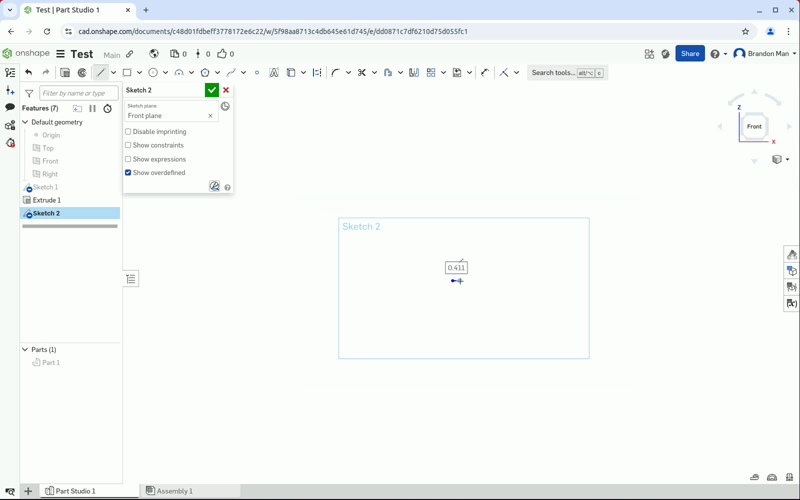
scroll(-6)
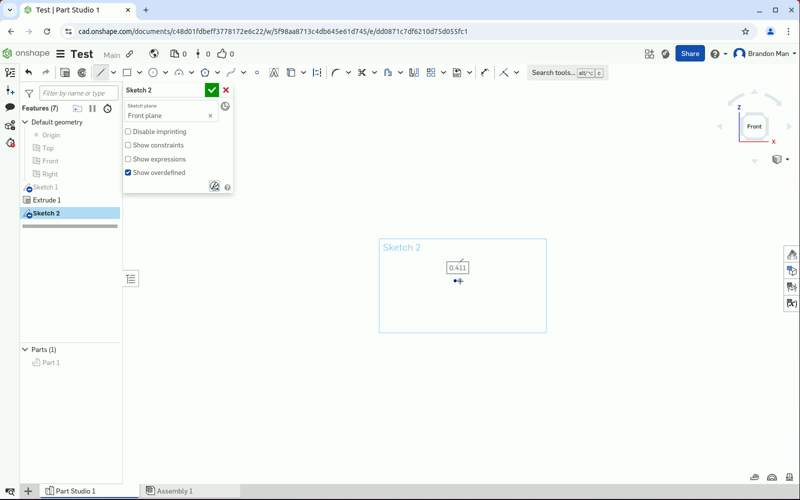
scroll(-6)
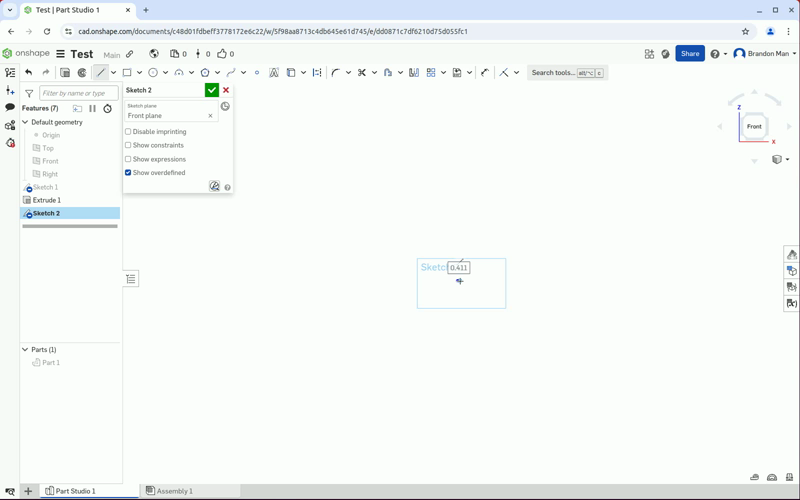
key_up(shift)
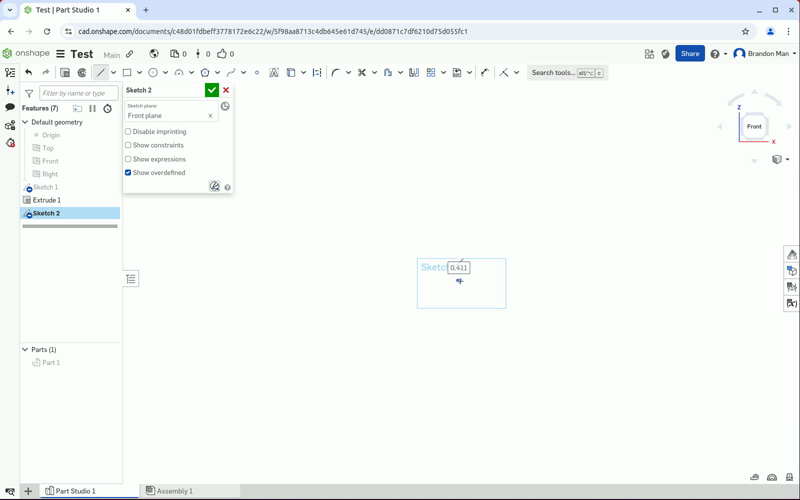
key_down(shift)
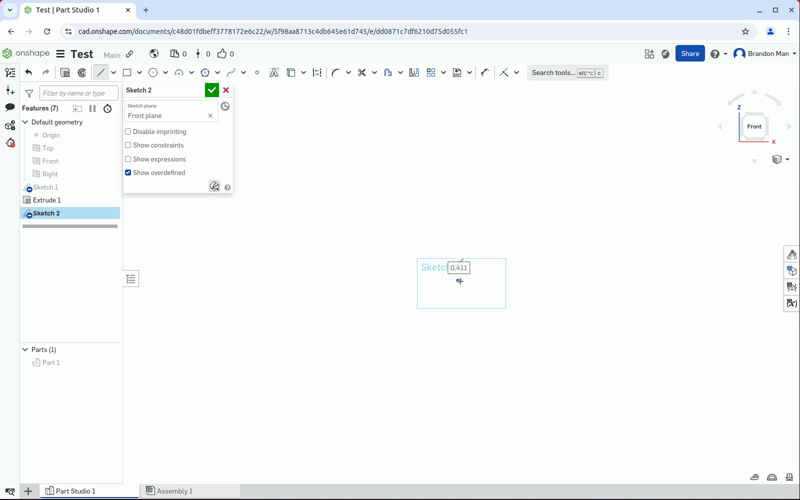
mouse_move(460, 219)
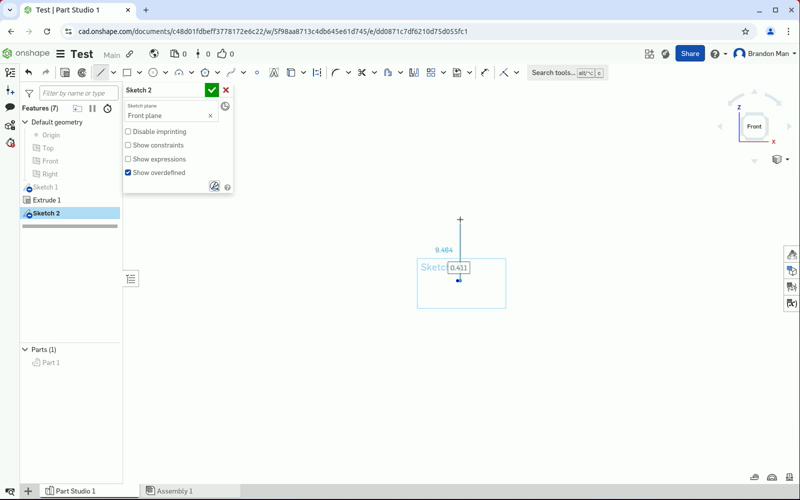
click(460, 219)
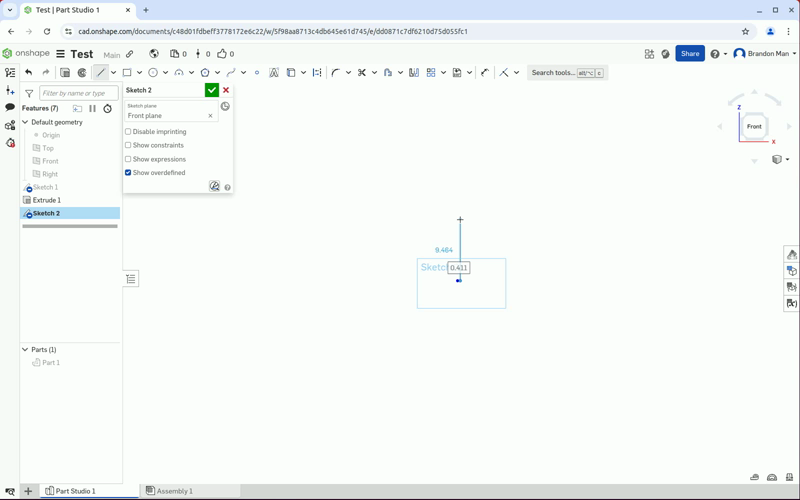
key_up(shift)
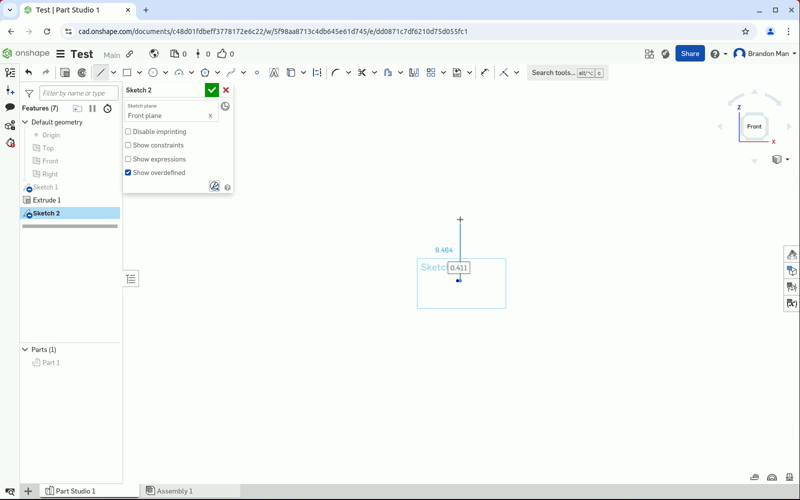
key_down(shift)
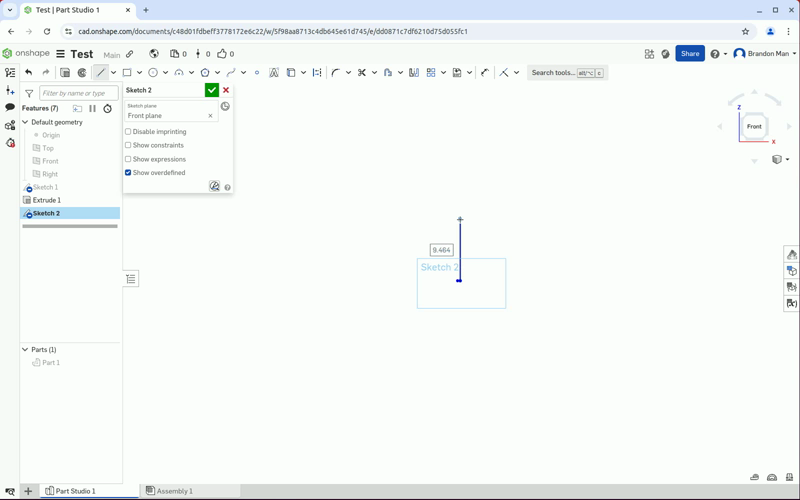
mouse_move(490, 219)
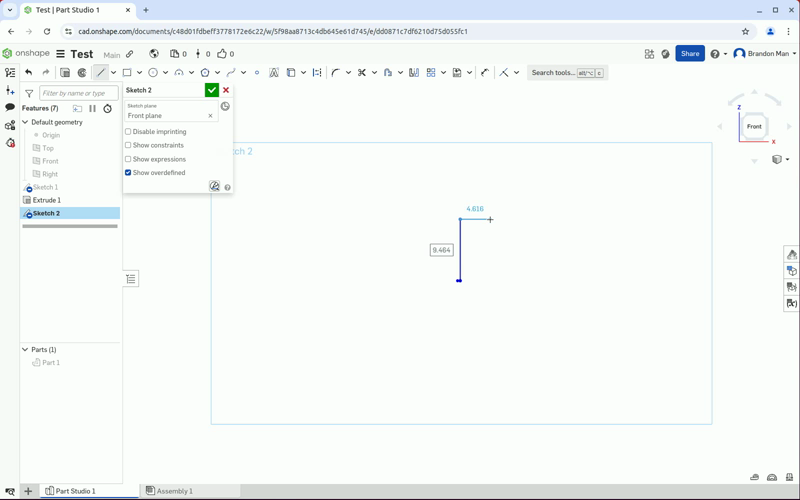
mouse_move(458, 219)
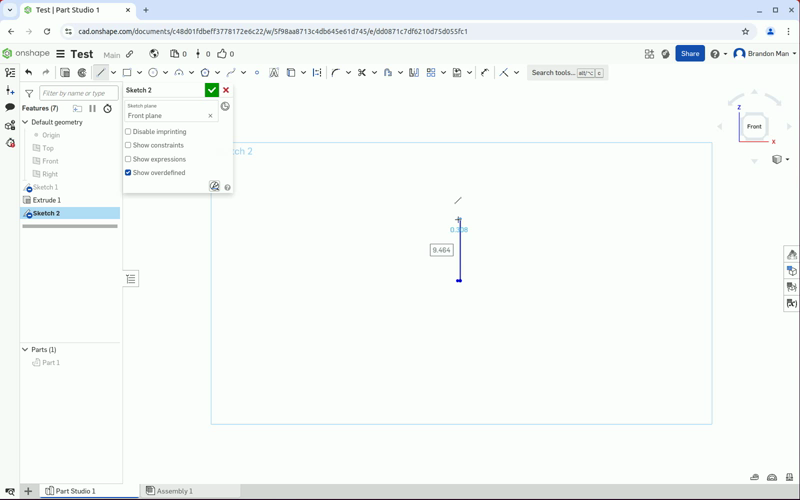
scroll(6)
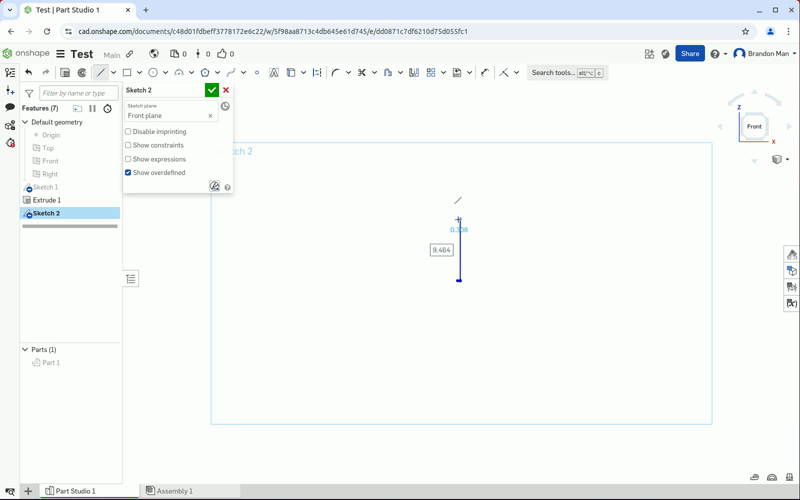
scroll(6)
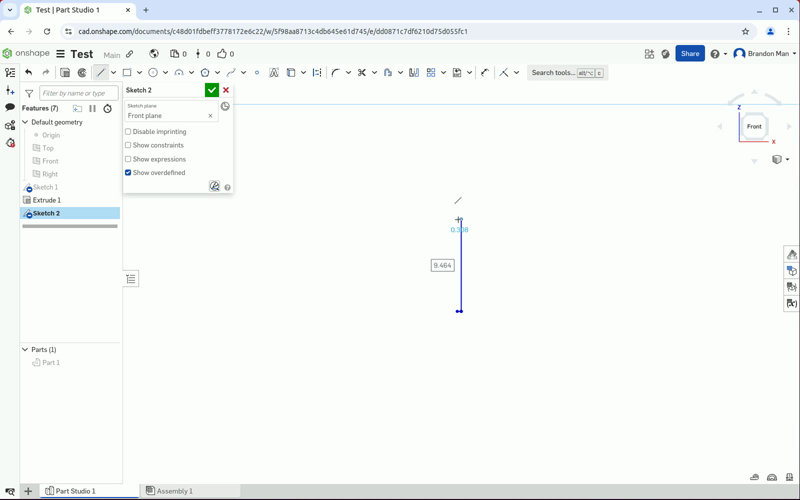
scroll(6)
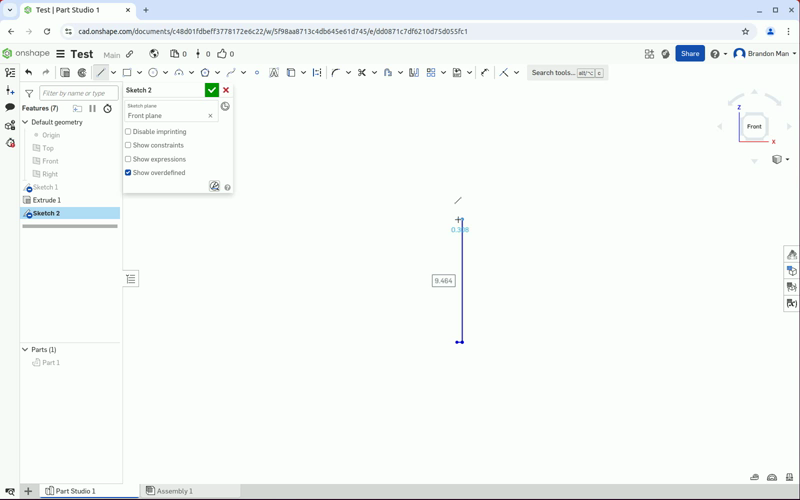
scroll(6)
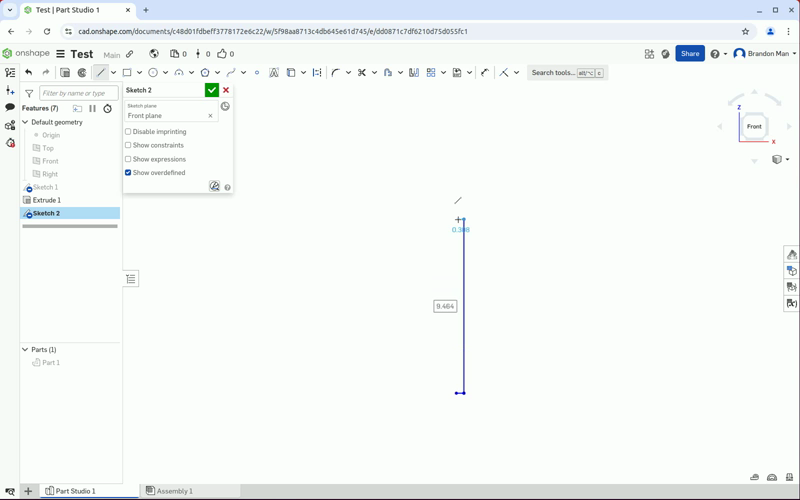
scroll(6)
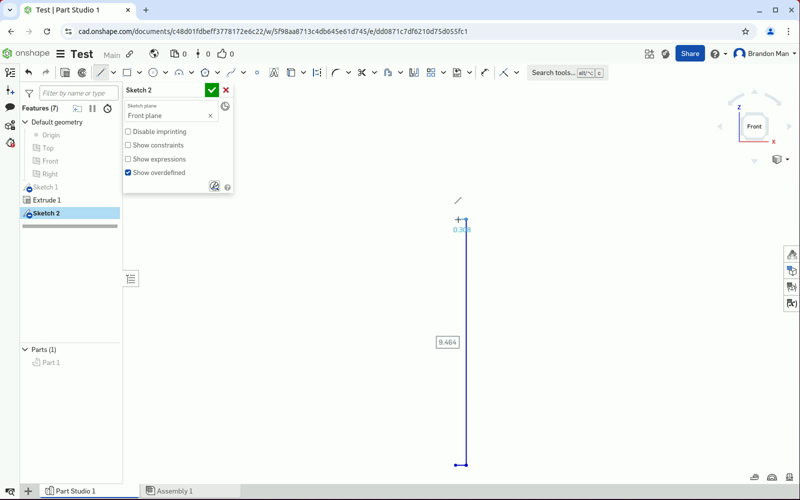
scroll(6)
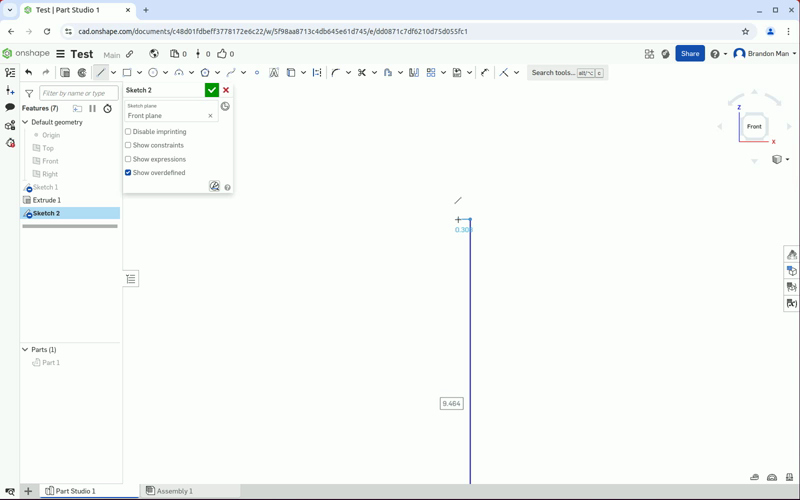
scroll(6)
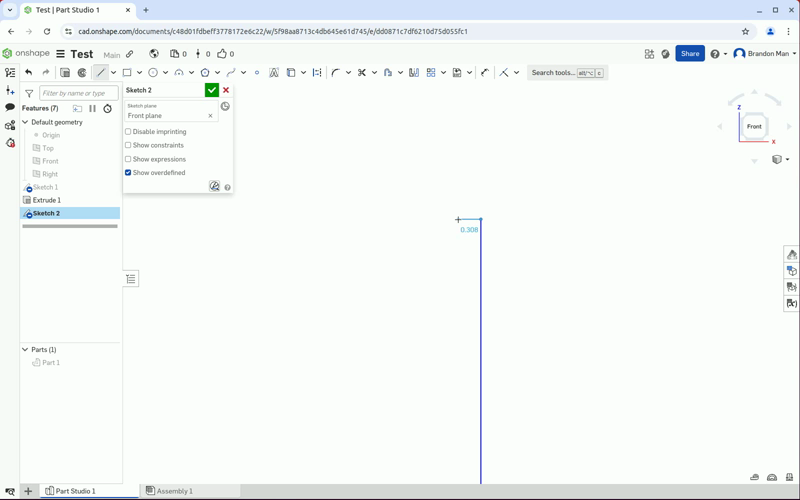
click(458, 219)
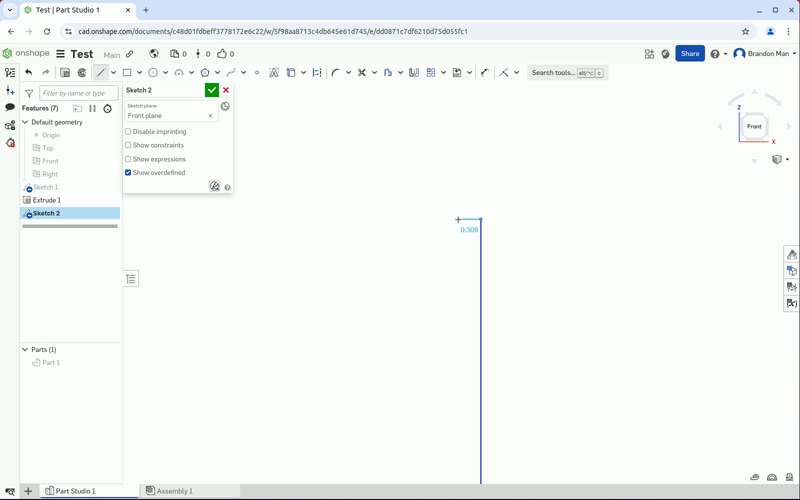
scroll(-6)
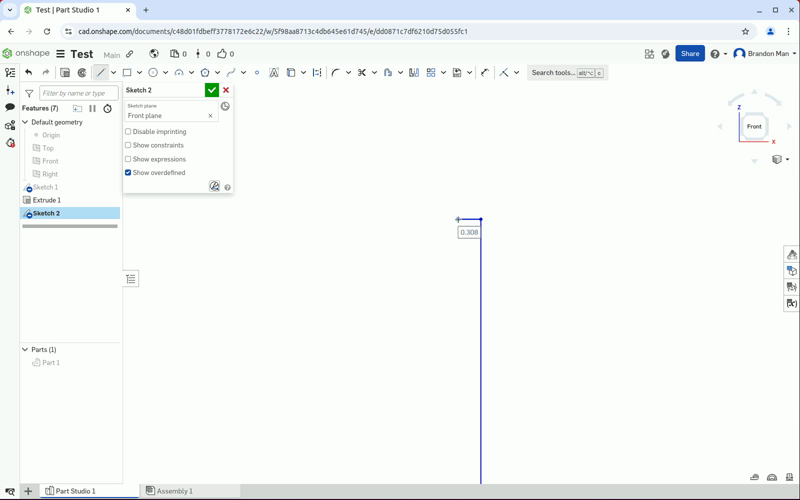
scroll(-6)
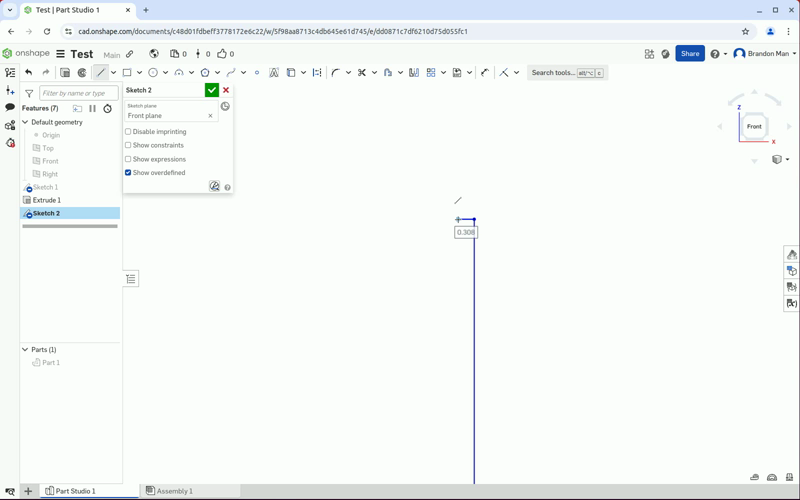
scroll(-6)
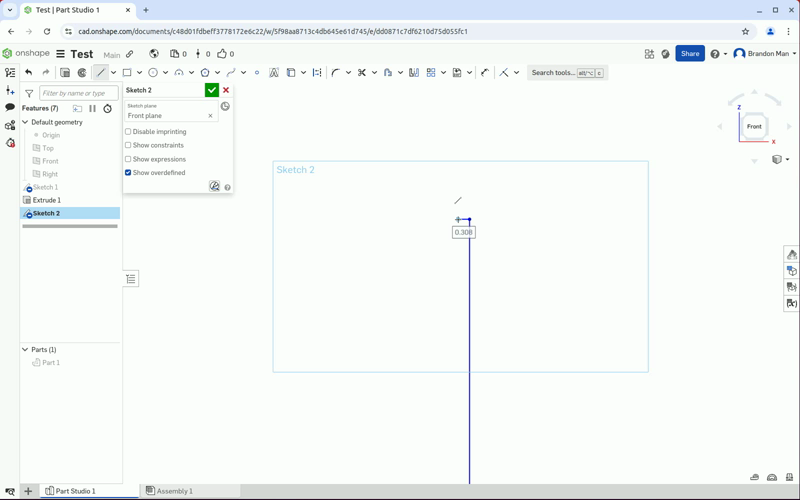
scroll(-6)
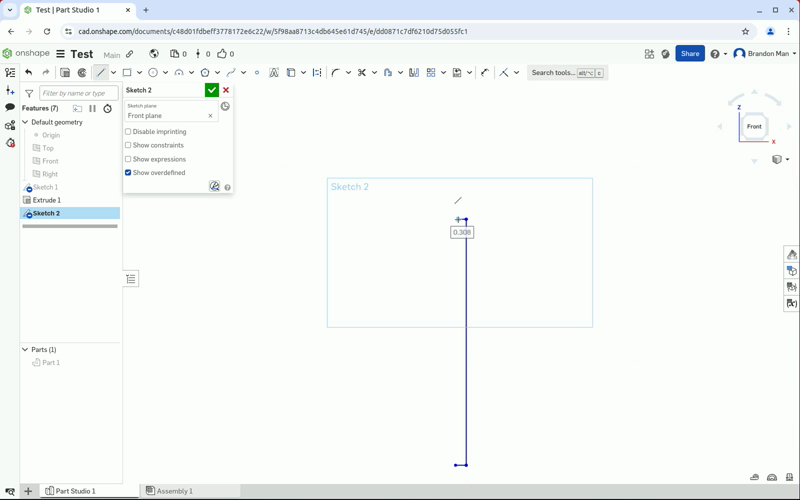
scroll(-6)
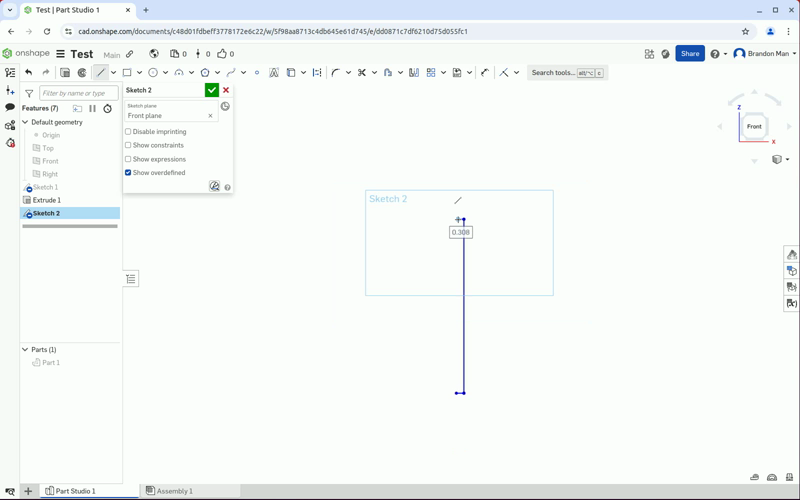
scroll(-6)
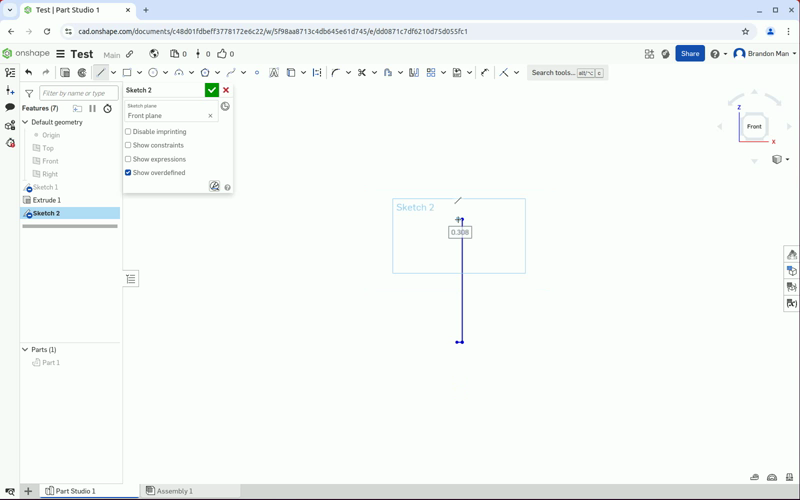
scroll(-6)
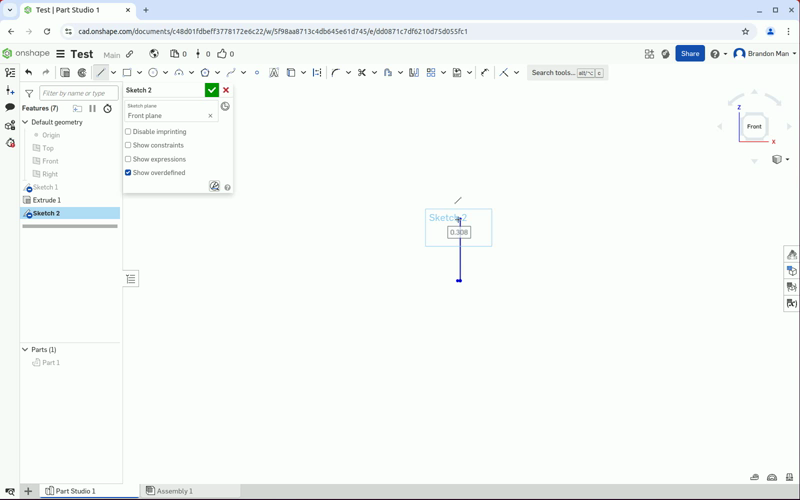
key_up(shift)
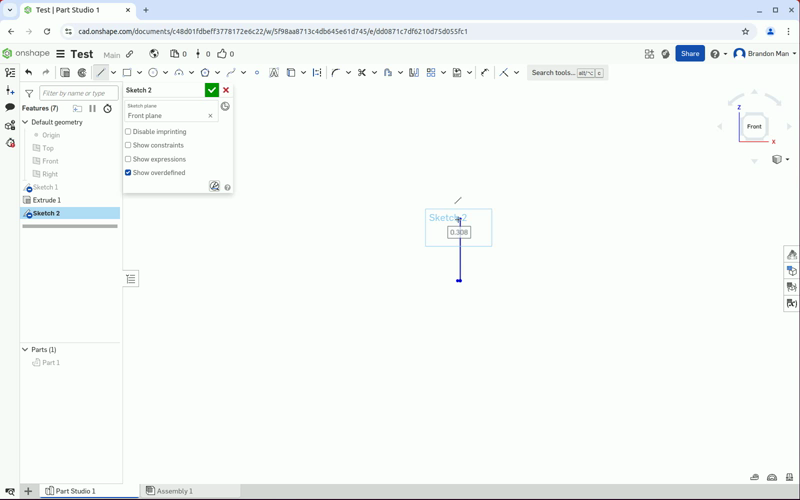
key_down(shift)
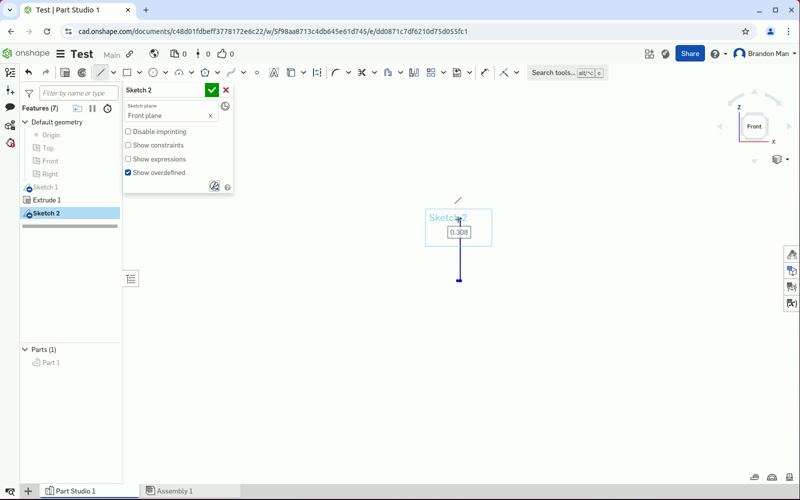
mouse_move(458, 280)
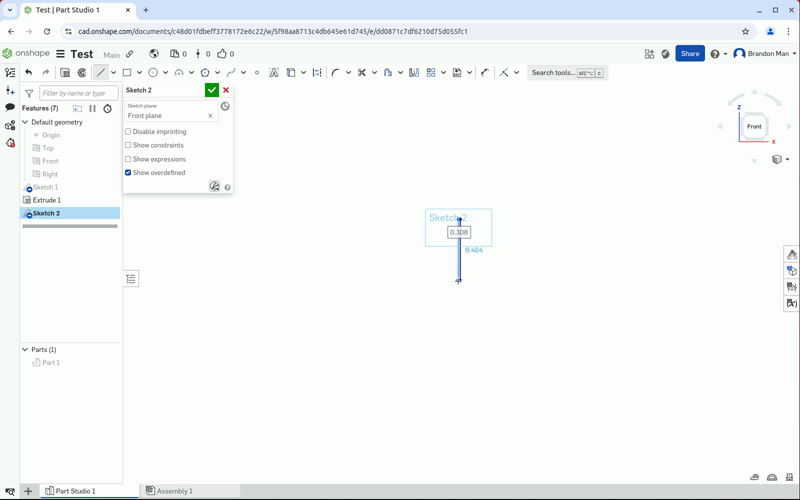
scroll(6)
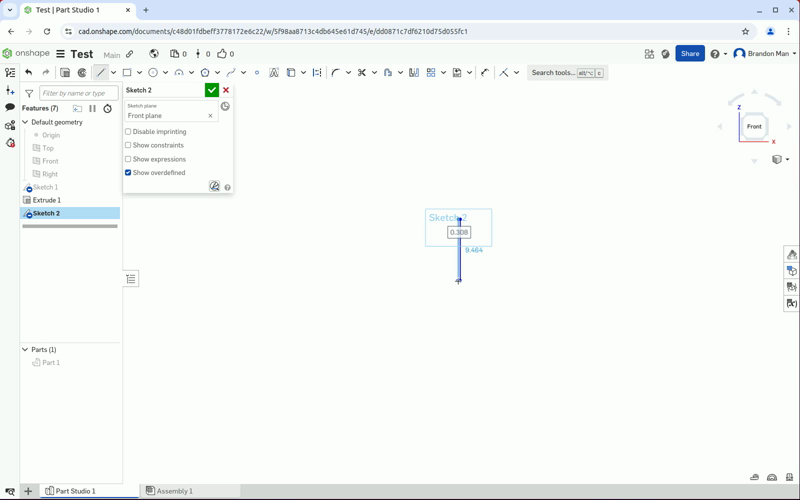
scroll(6)
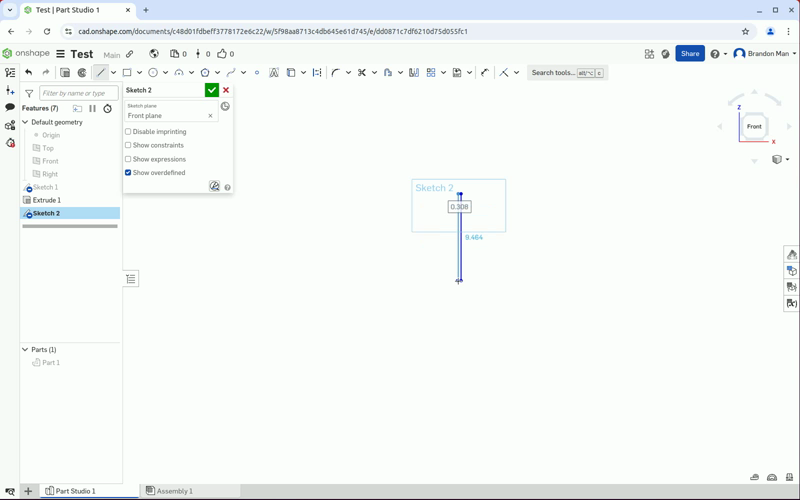
scroll(6)
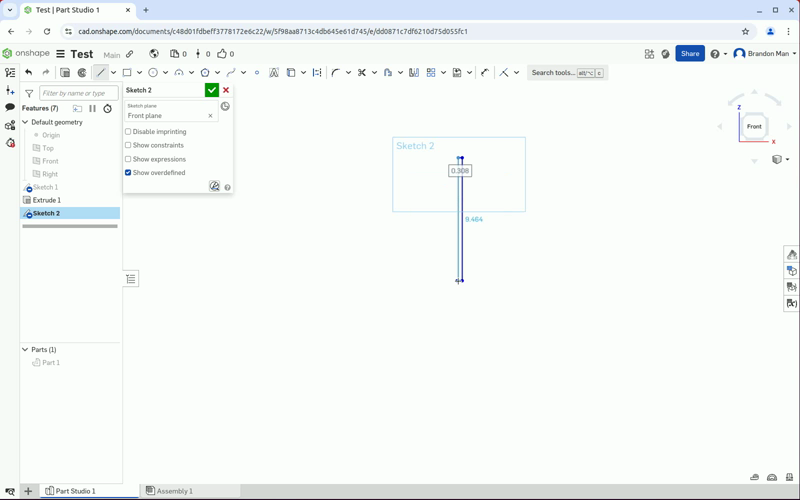
scroll(6)
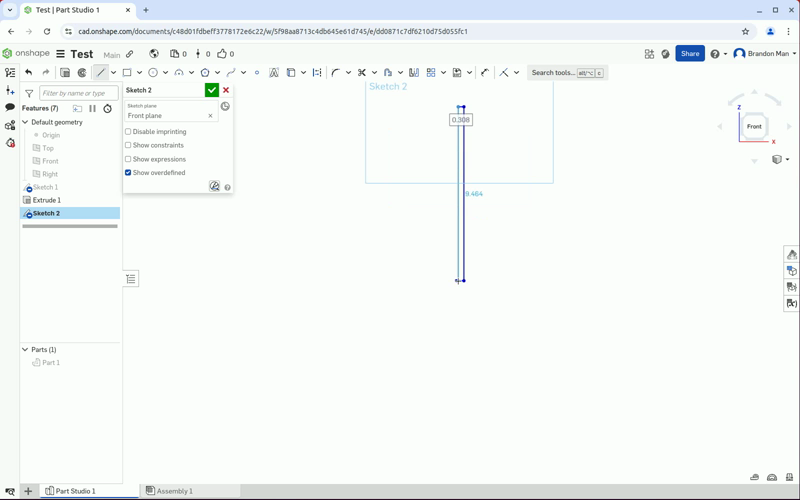
scroll(6)
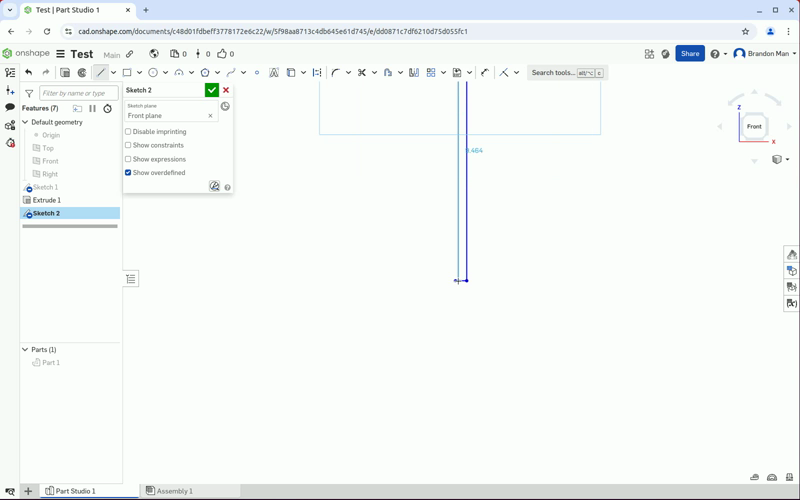
scroll(6)
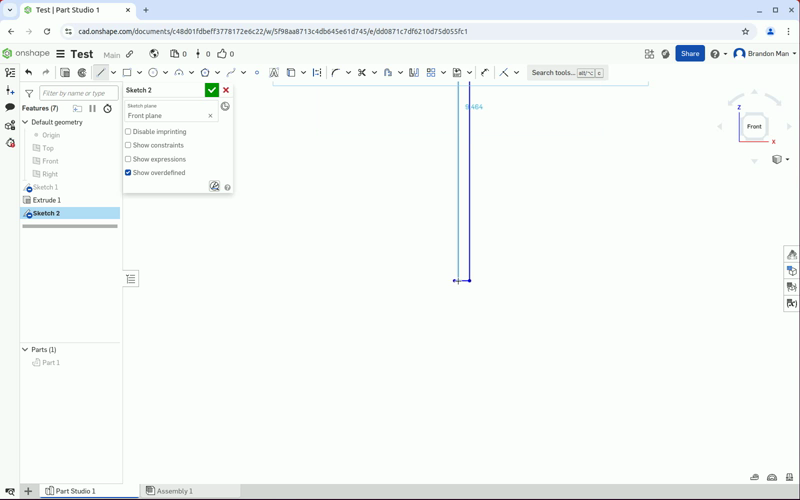
scroll(6)
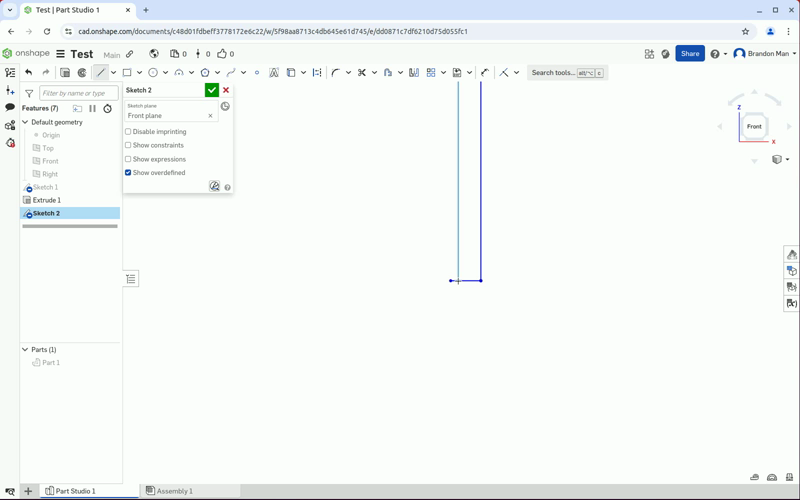
key_up(shift)
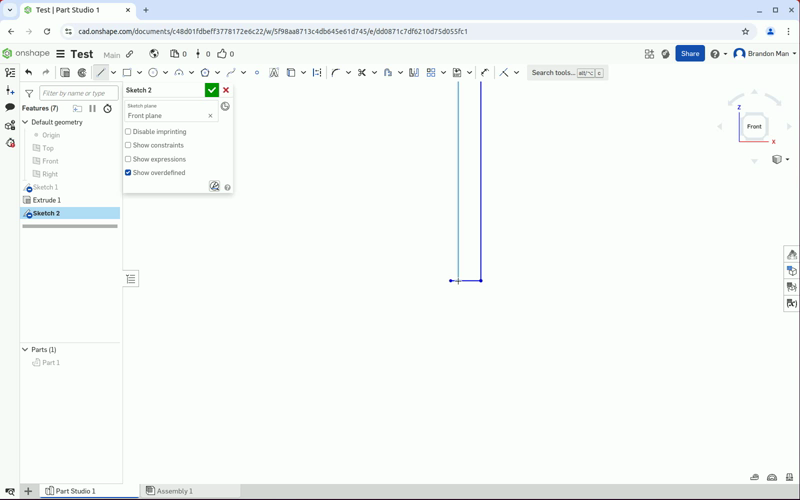
click(458, 280)
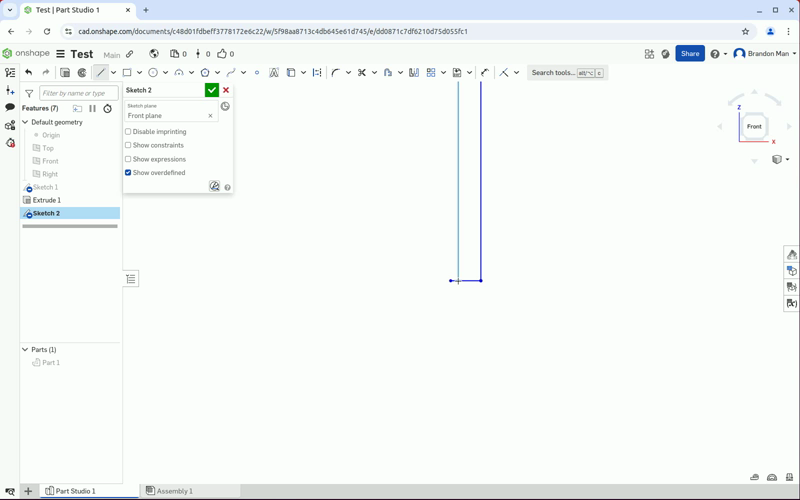
scroll(-6)
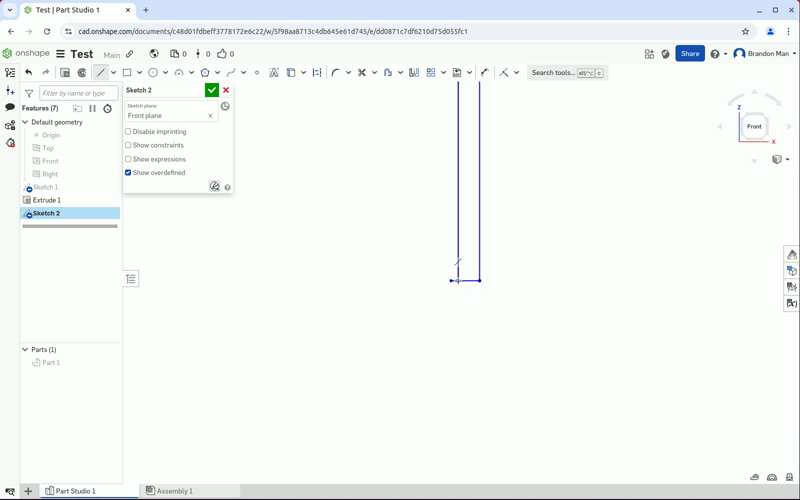
scroll(-6)
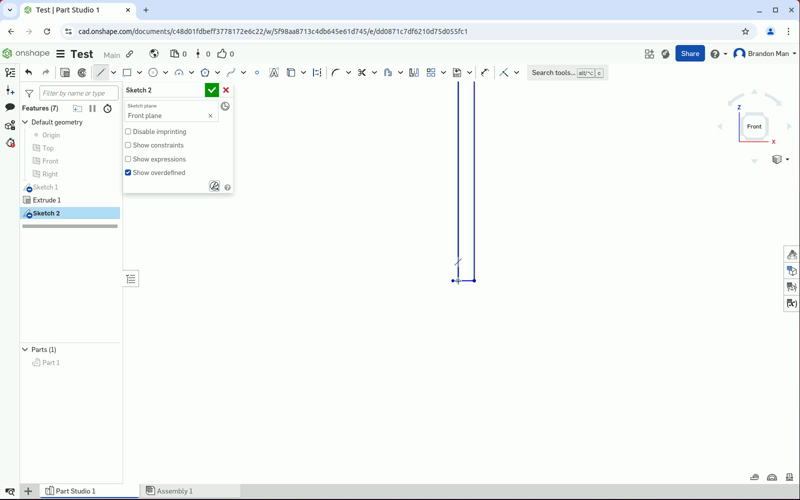
scroll(-6)
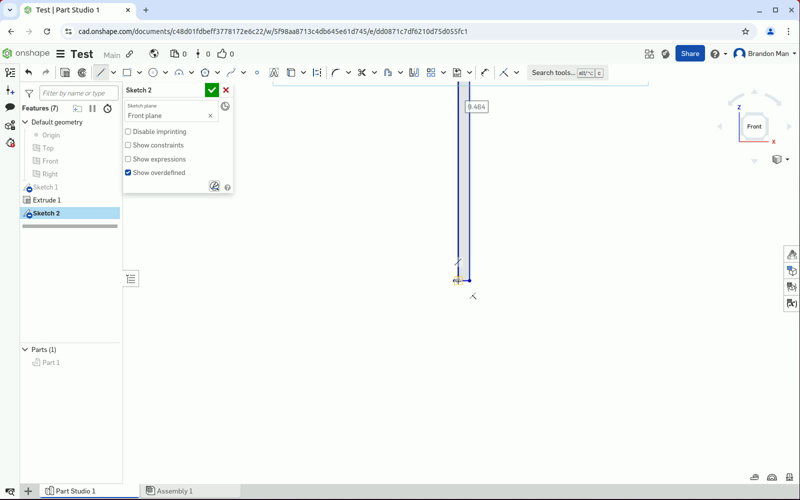
scroll(-6)
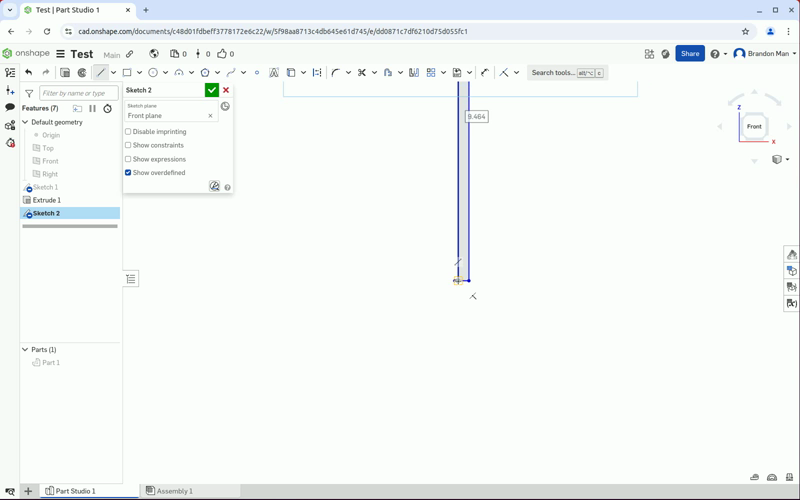
scroll(-6)
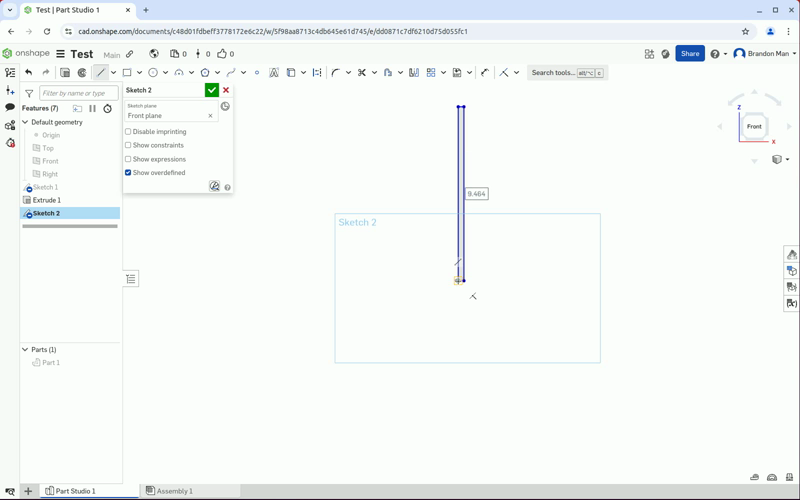
scroll(-6)
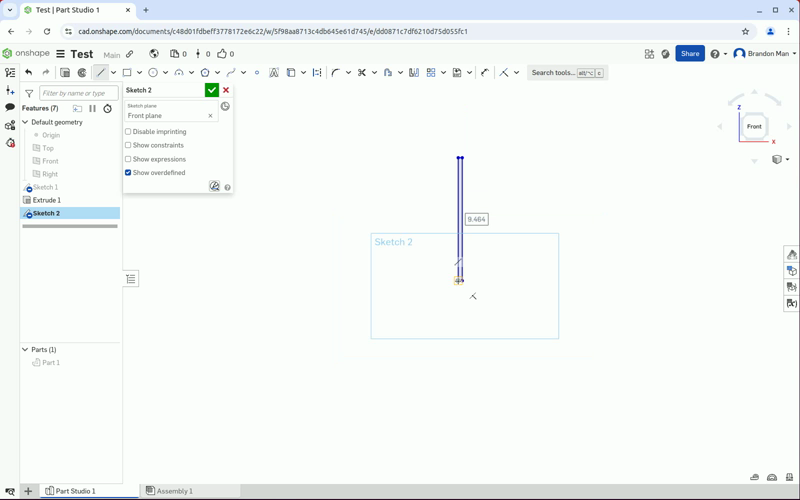
scroll(-6)
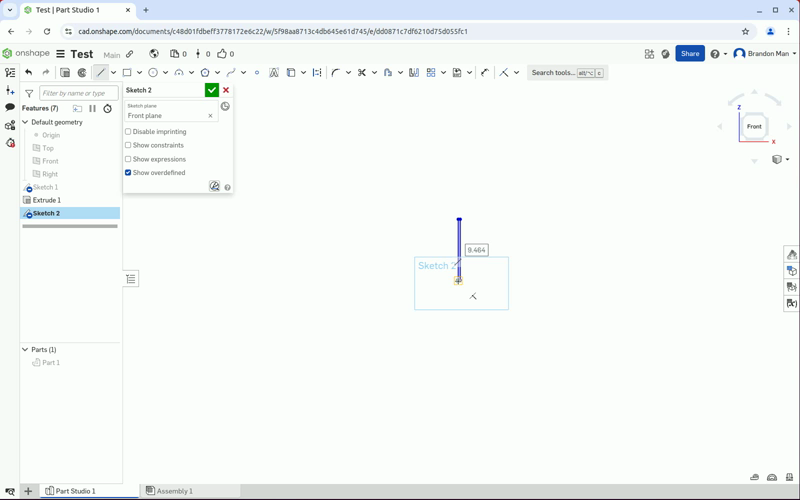
key(esc)
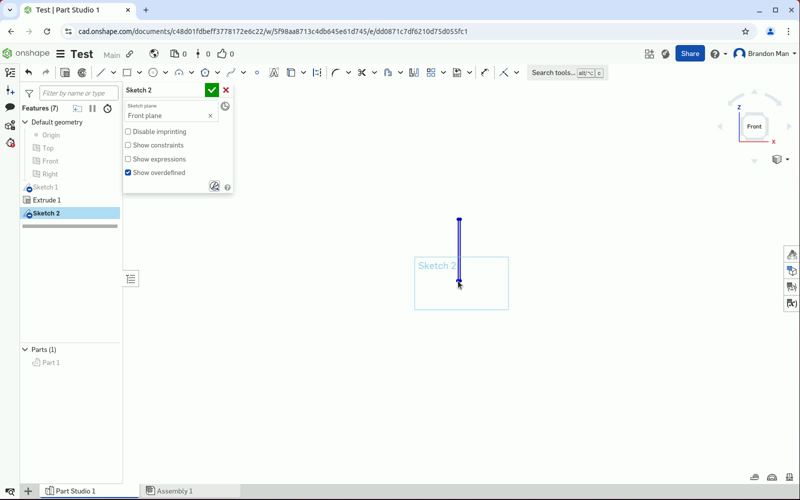
mouse_move(459, 250)
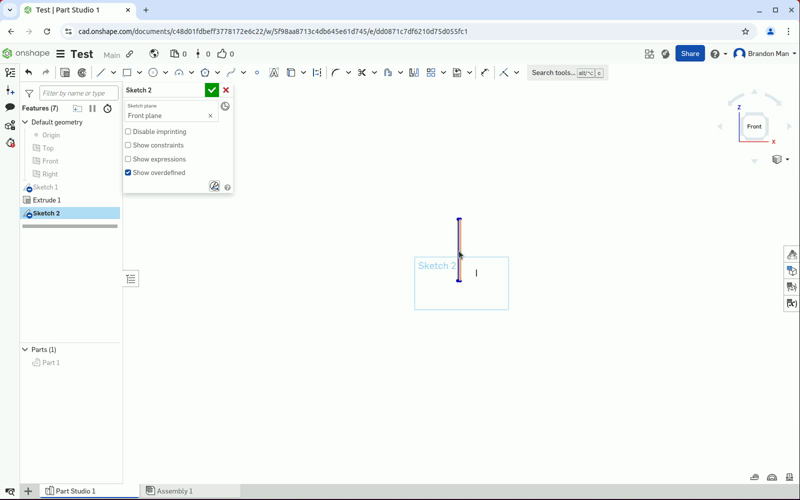
scroll(6)
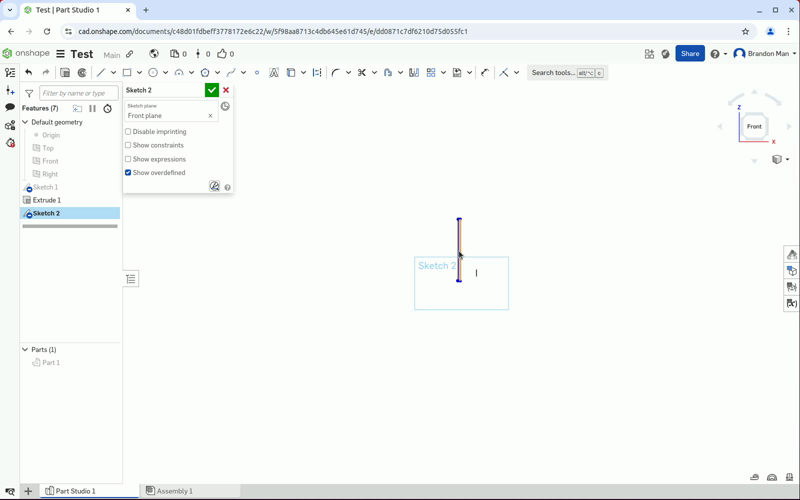
scroll(6)
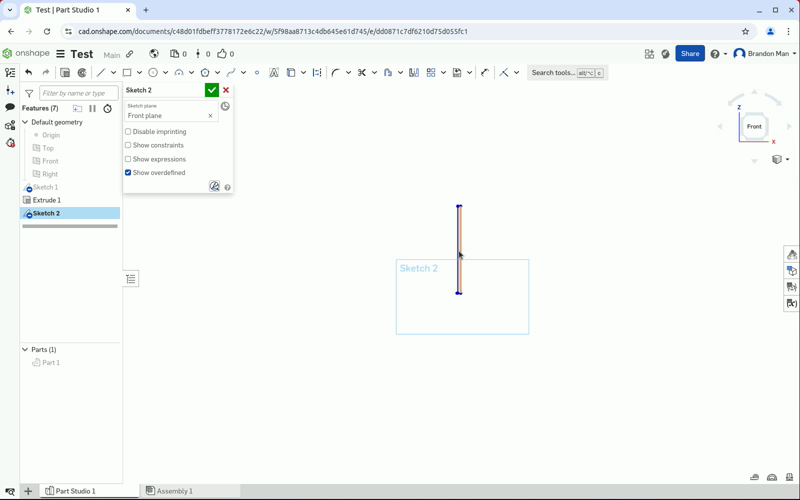
scroll(6)
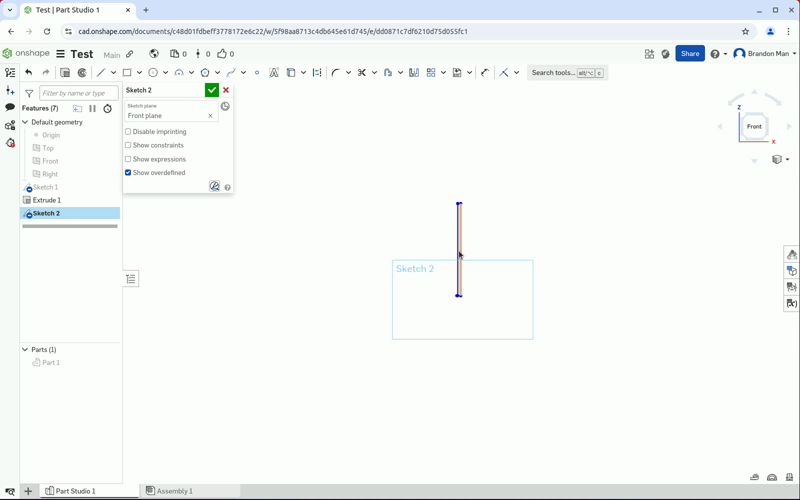
scroll(6)
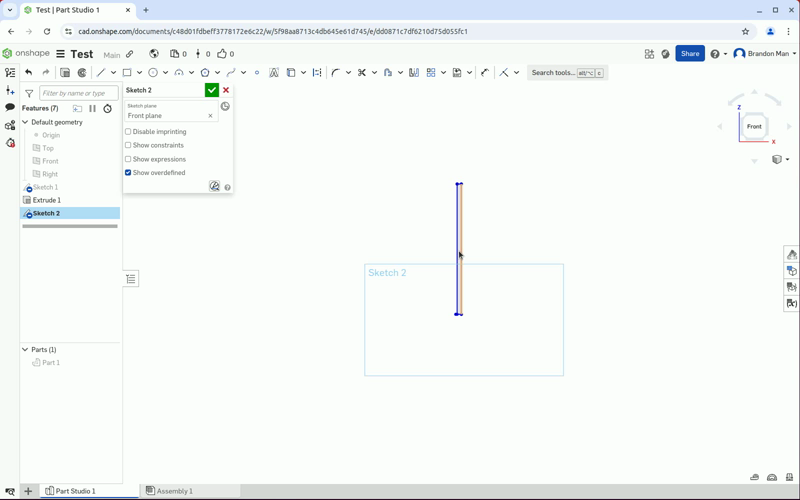
scroll(6)
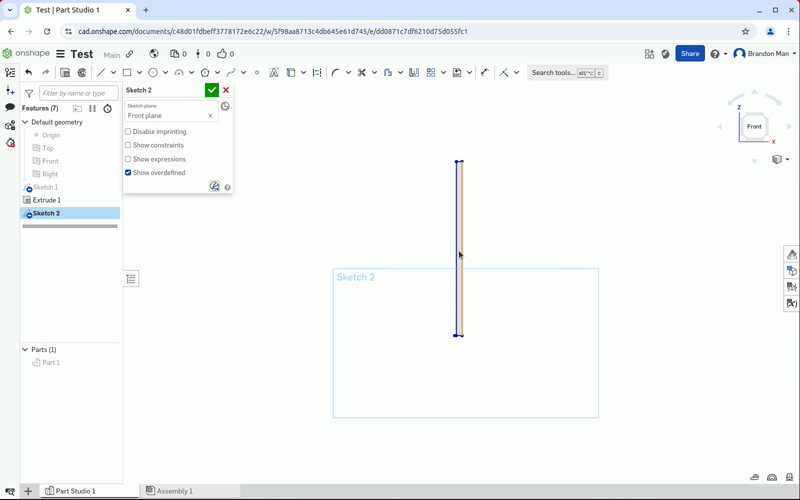
scroll(6)
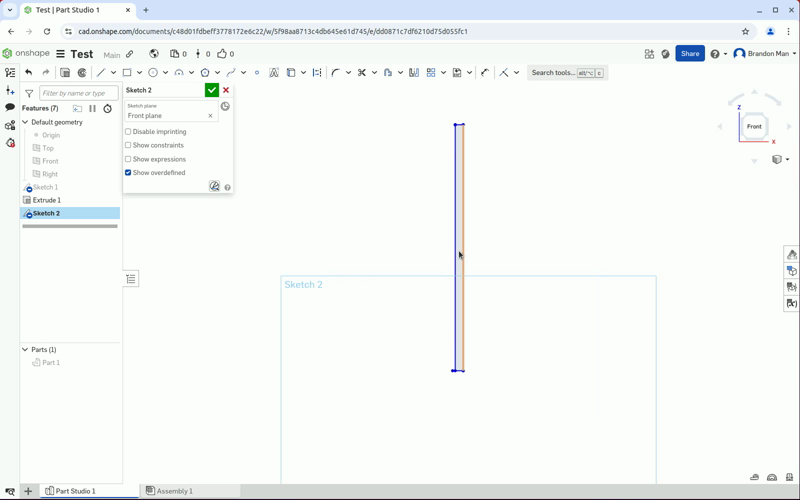
scroll(6)
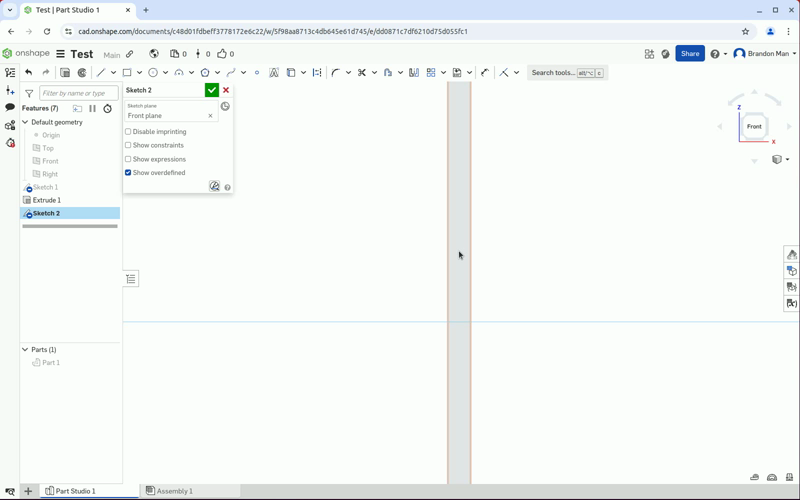
click(459, 250)
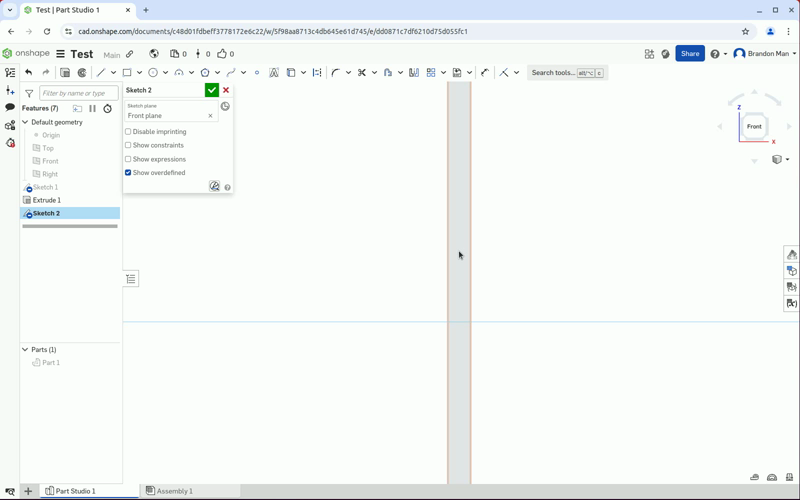
scroll(-6)
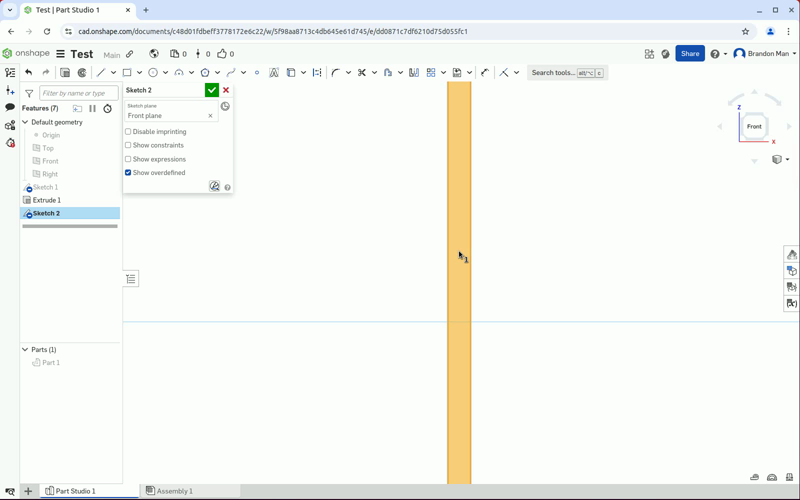
scroll(-6)
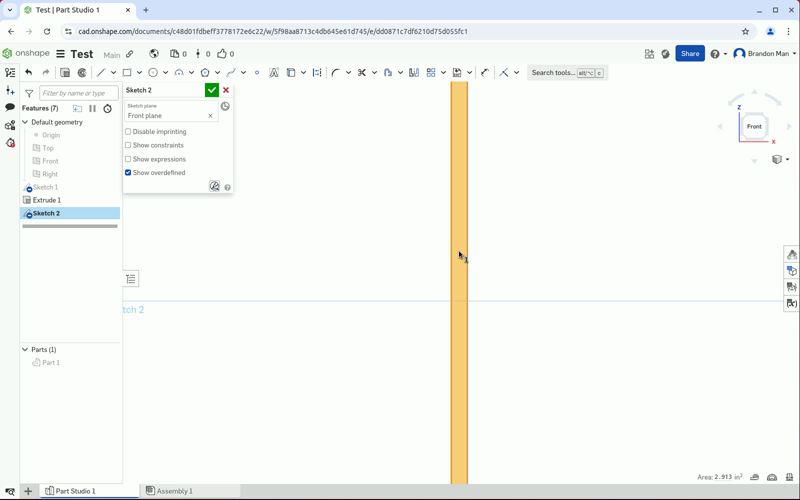
scroll(-6)
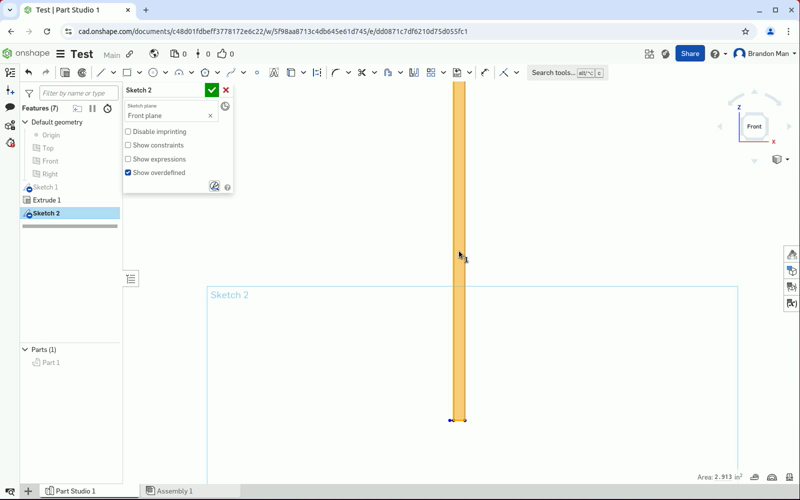
scroll(-6)
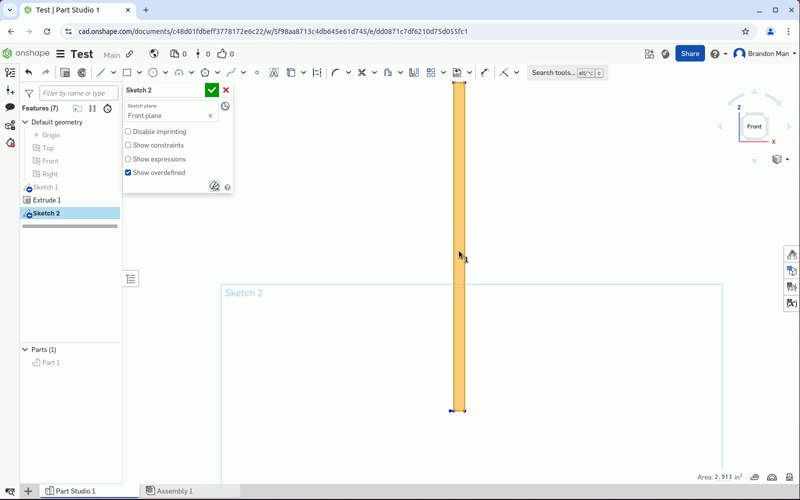
scroll(-6)
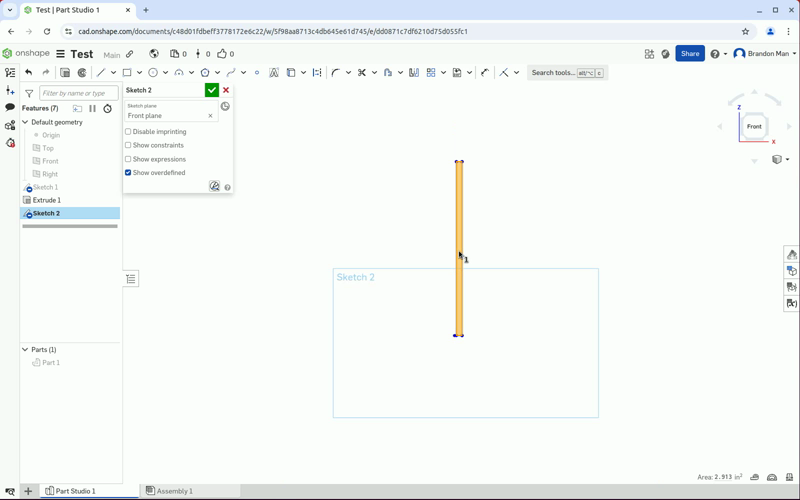
scroll(-6)
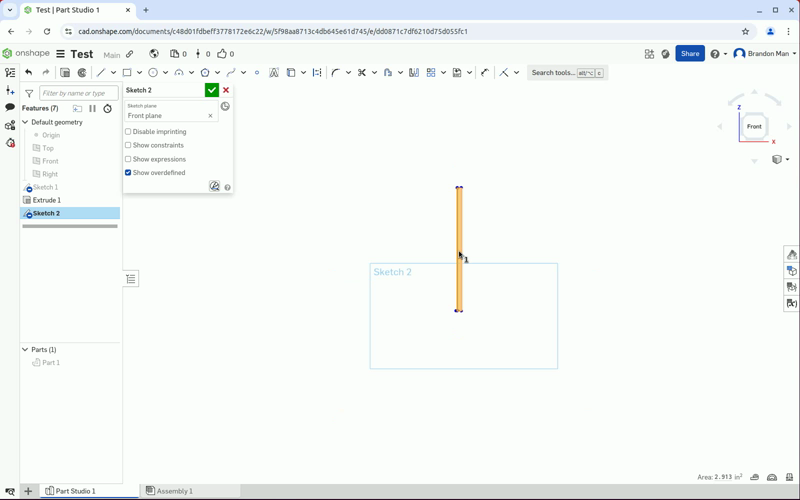
scroll(-6)
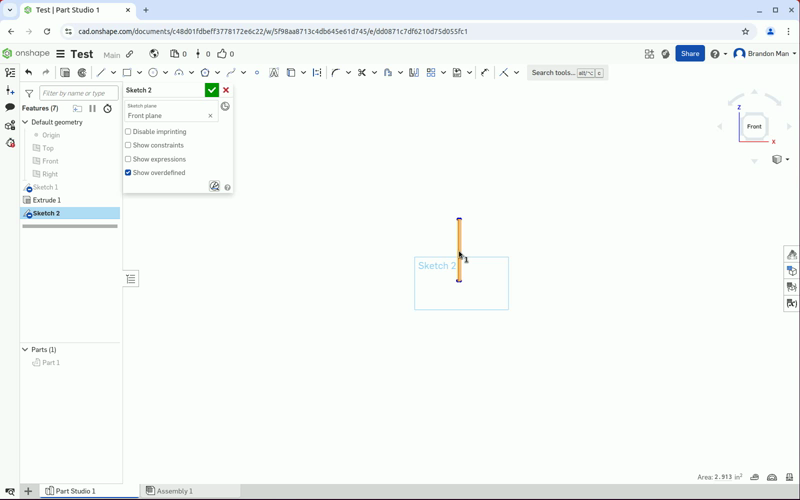
mouse_move(73, 352)
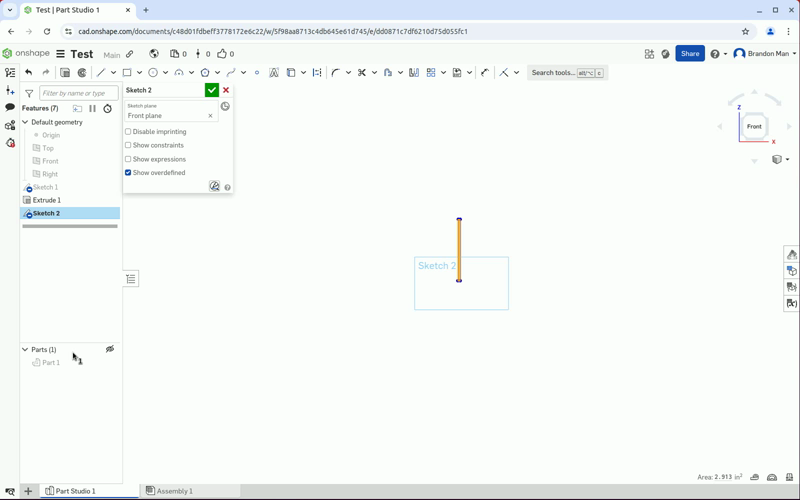
key(shift+y)
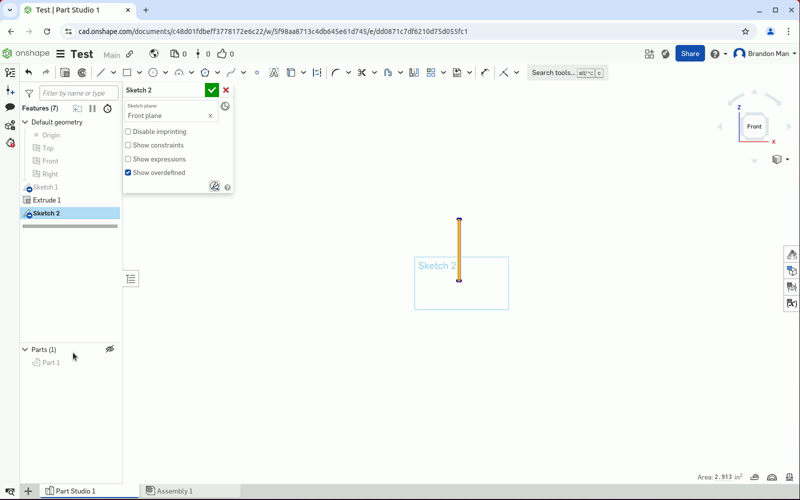
key(shift+e)
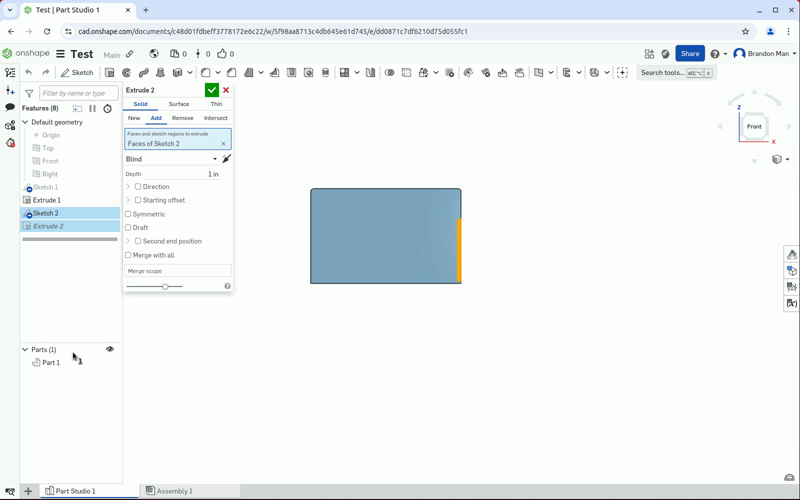
mouse_move(143, 106)
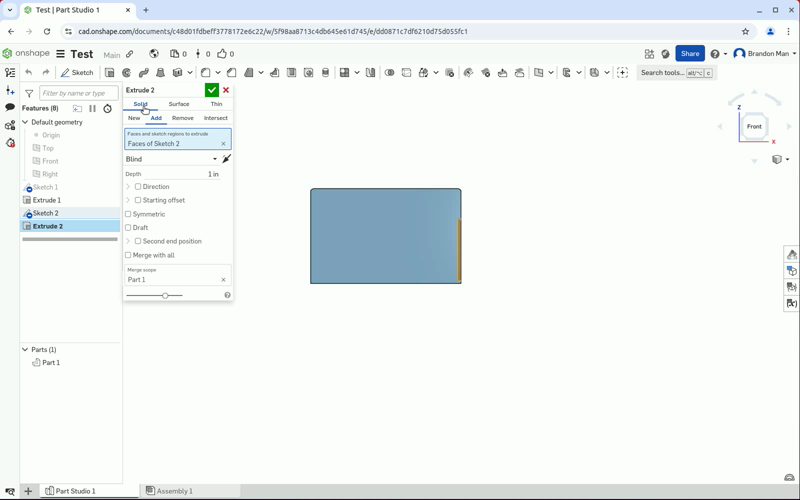
click(143, 106)
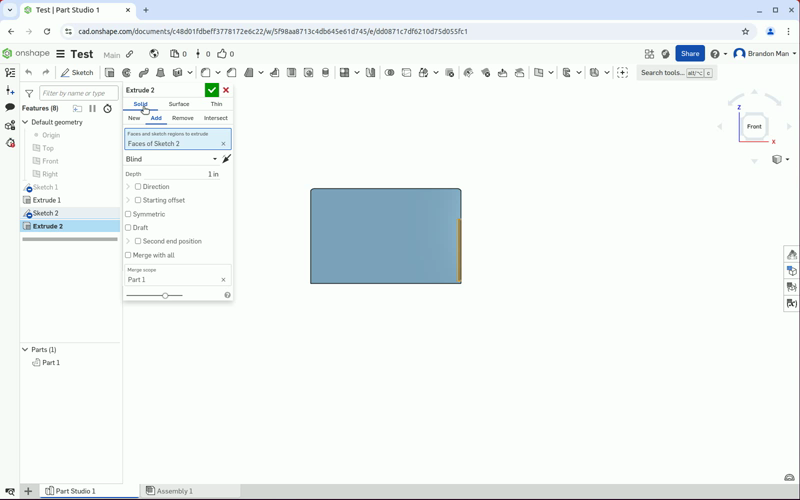
mouse_move(137, 120)
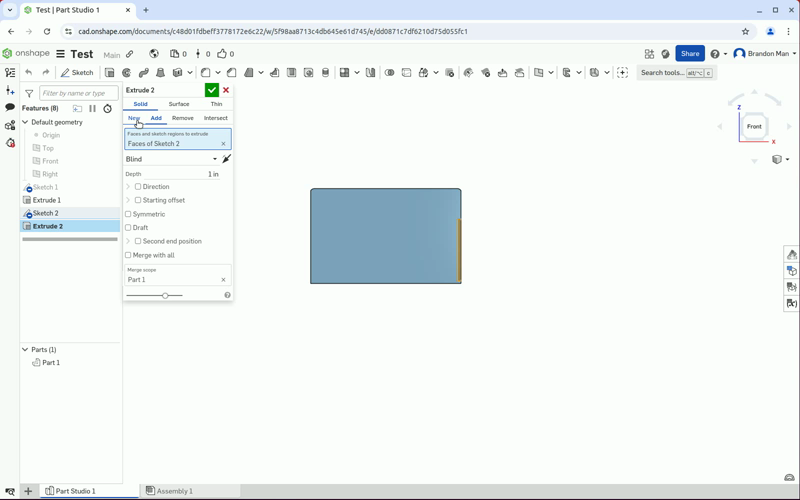
click(137, 120)
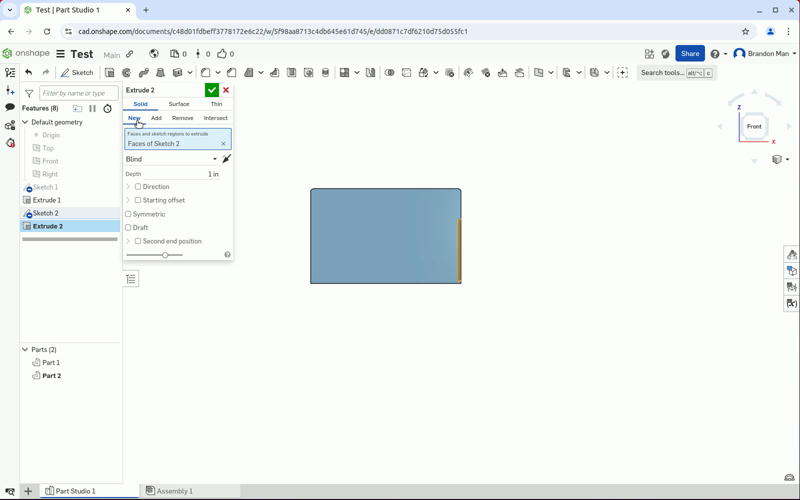
key(tab, 4)
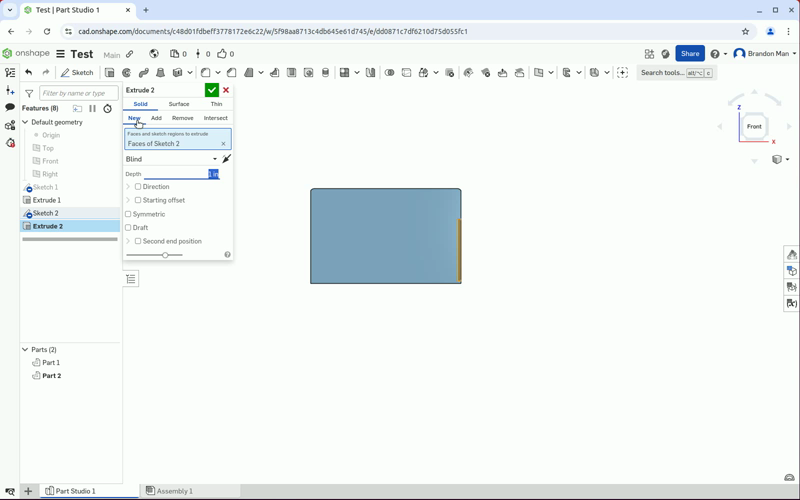
text(7.221)
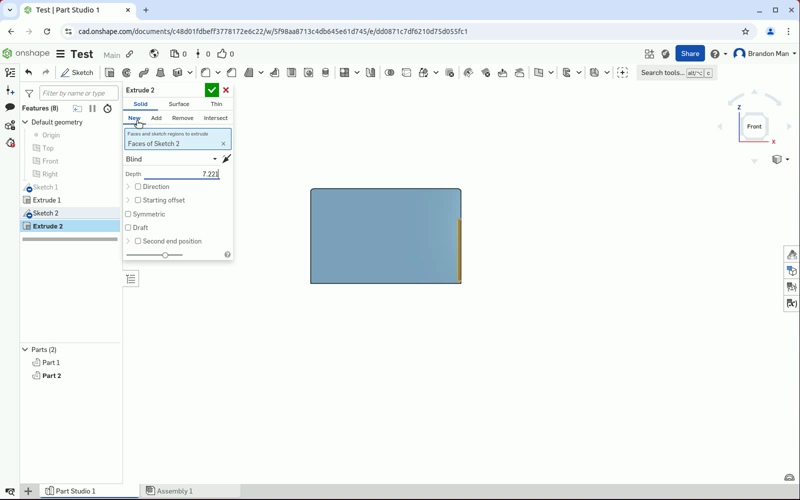
key(enter)
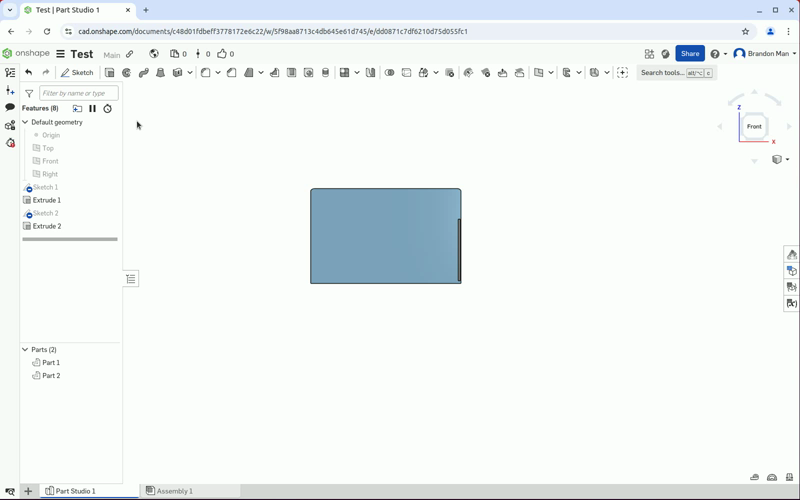
key(shift+h)
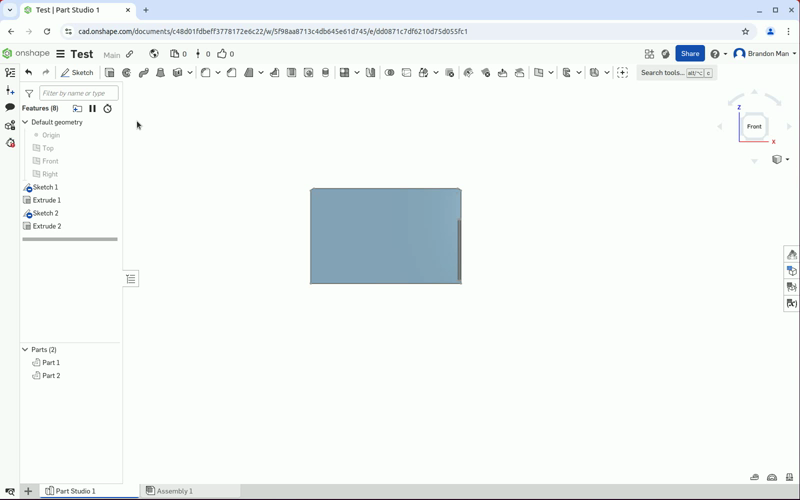
key(shift+h)
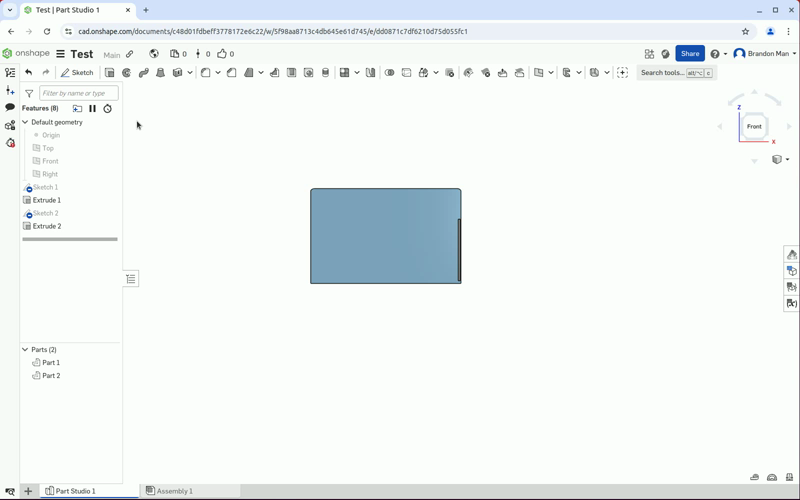
mouse_move(73, 189)
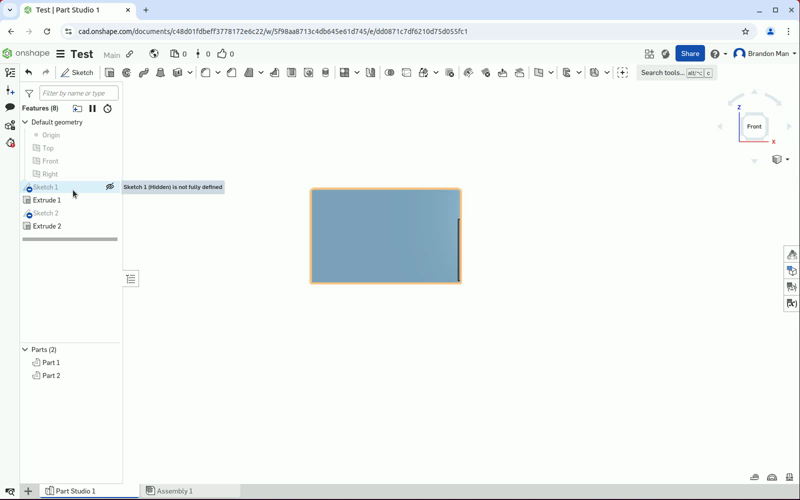
click(73, 189)
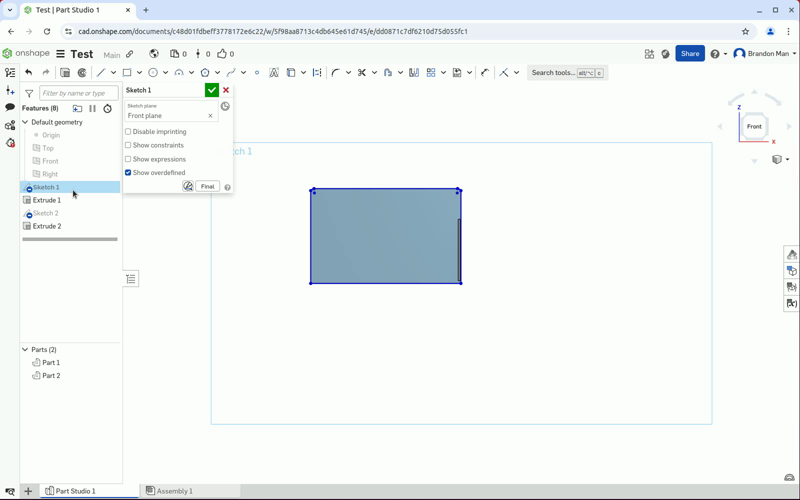
mouse_move(229, 92)
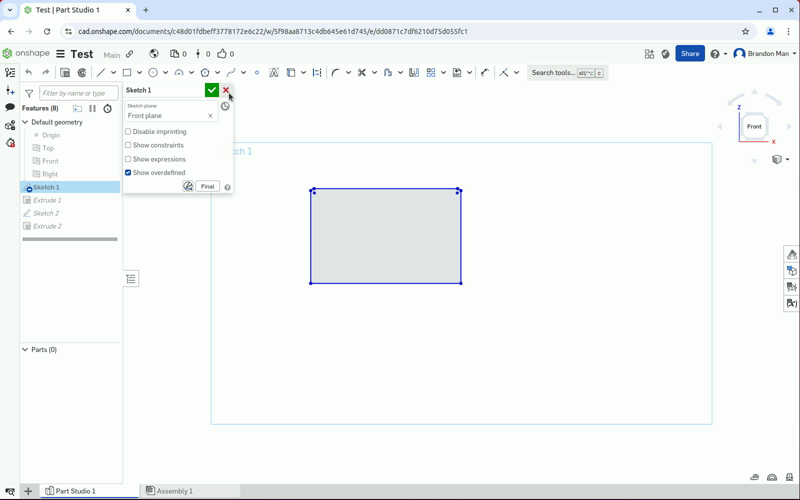
click(229, 92)
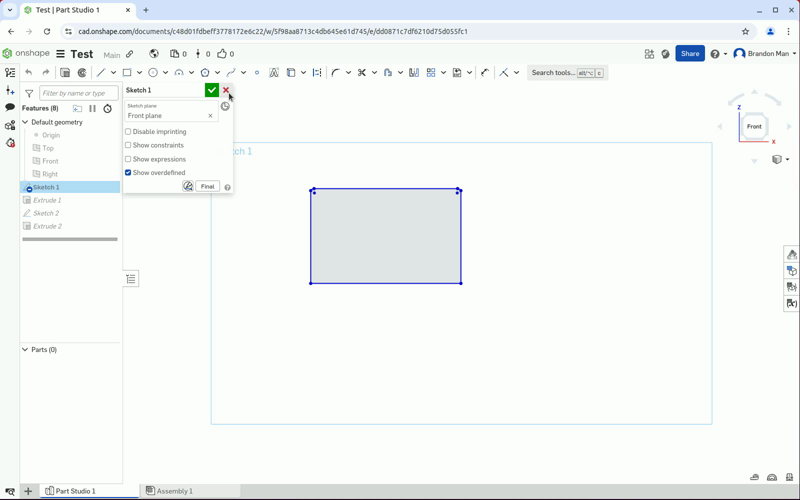
key(shift+s)
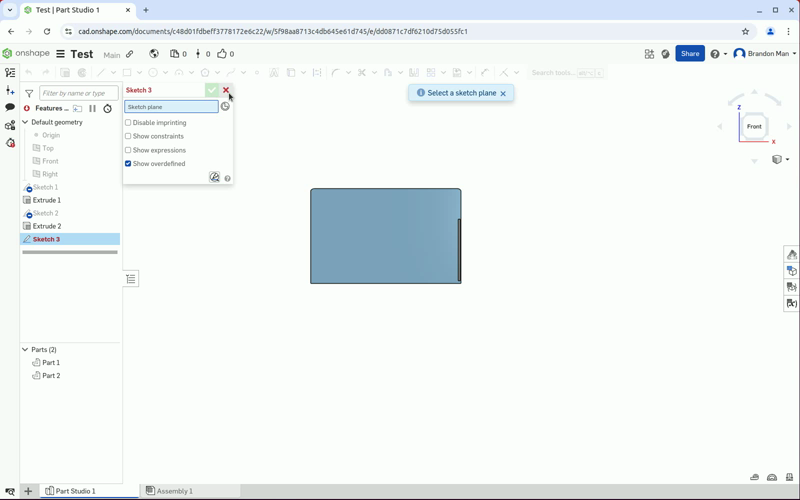
mouse_move(73, 163)
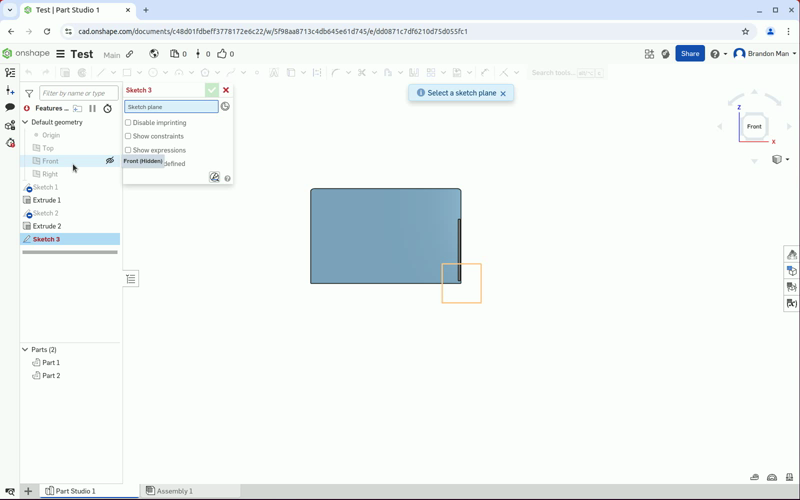
click(73, 163)
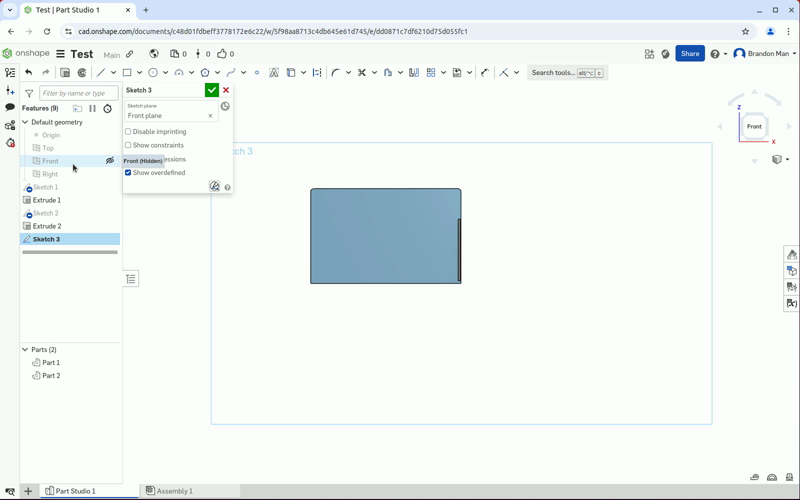
mouse_move(73, 352)
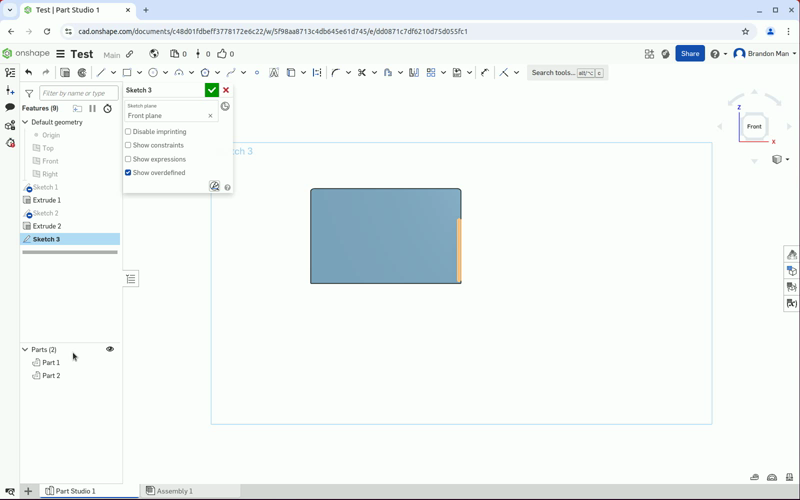
key(y)
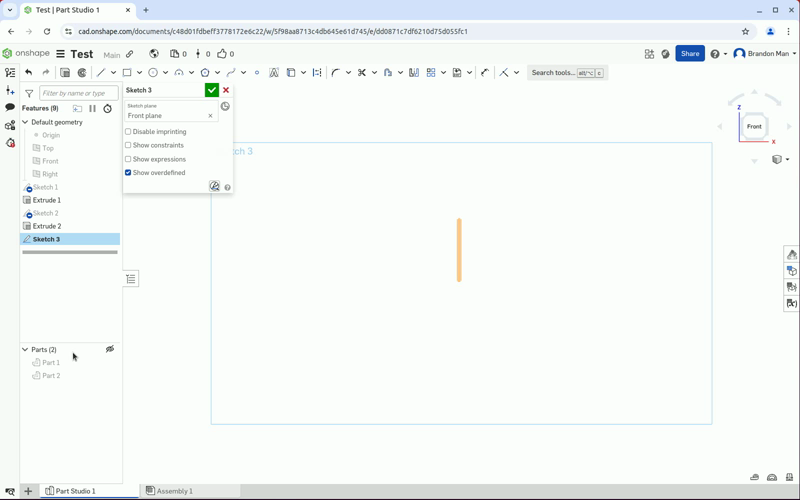
key(l)
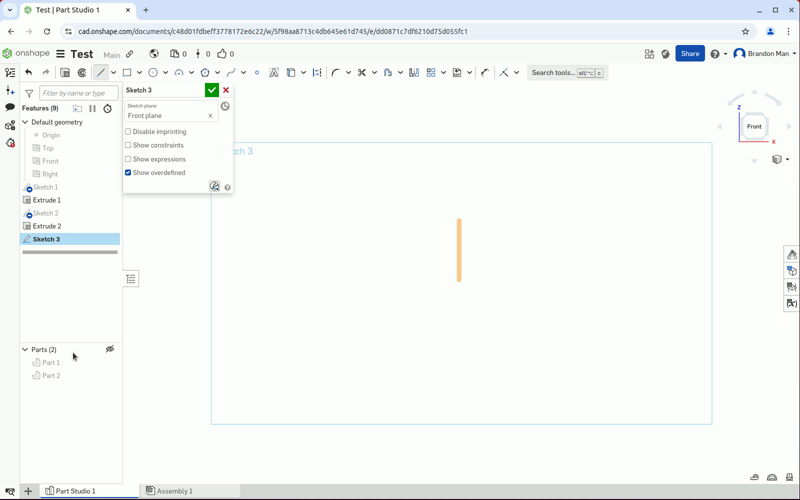
key_down(shift)
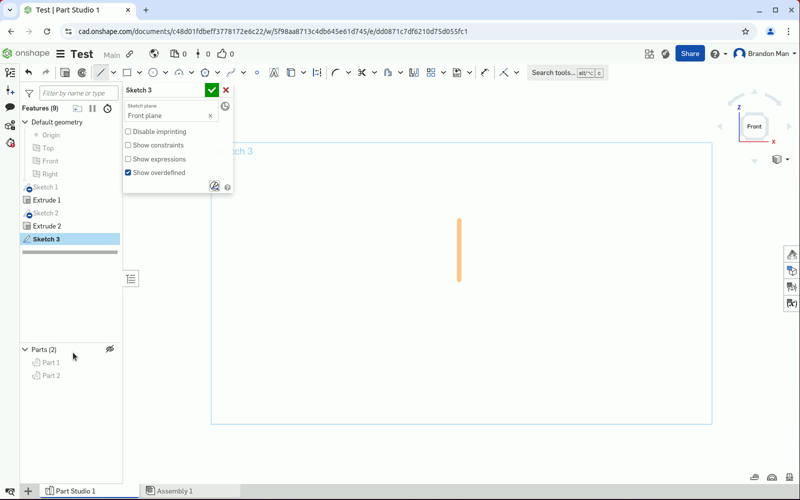
mouse_move(348, 280)
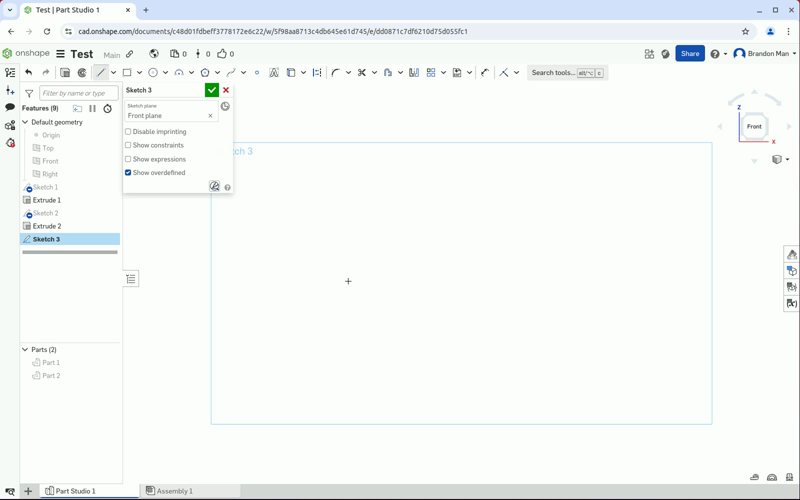
click(348, 280)
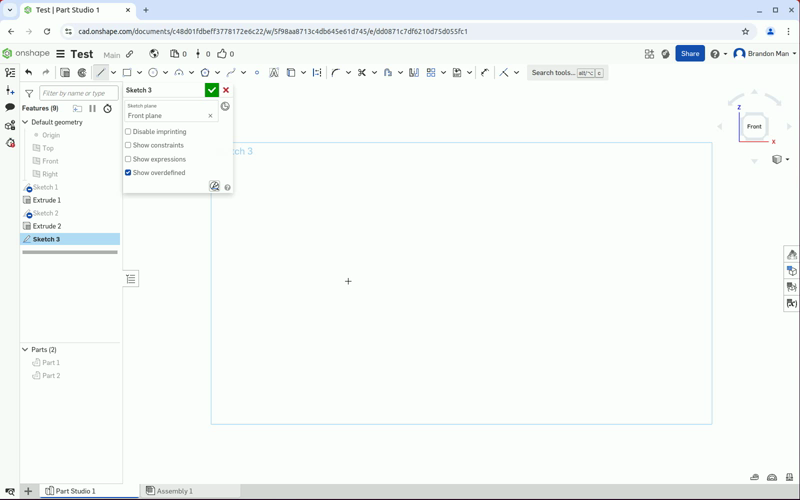
key_up(shift)
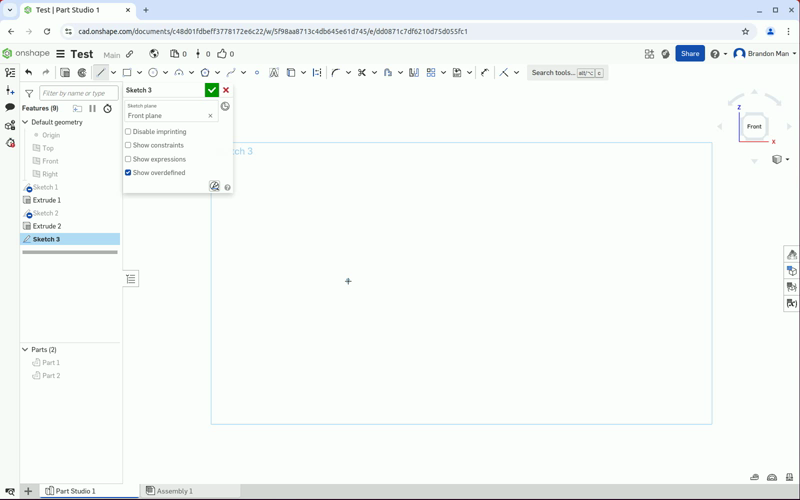
key_down(shift)
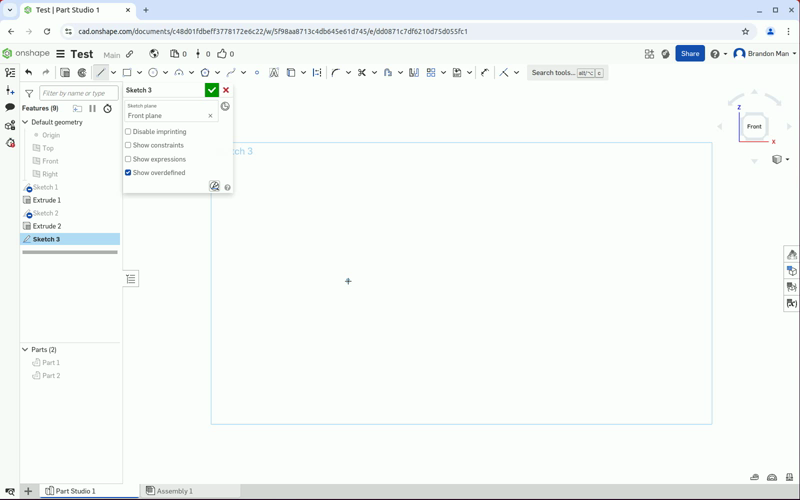
mouse_move(378, 280)
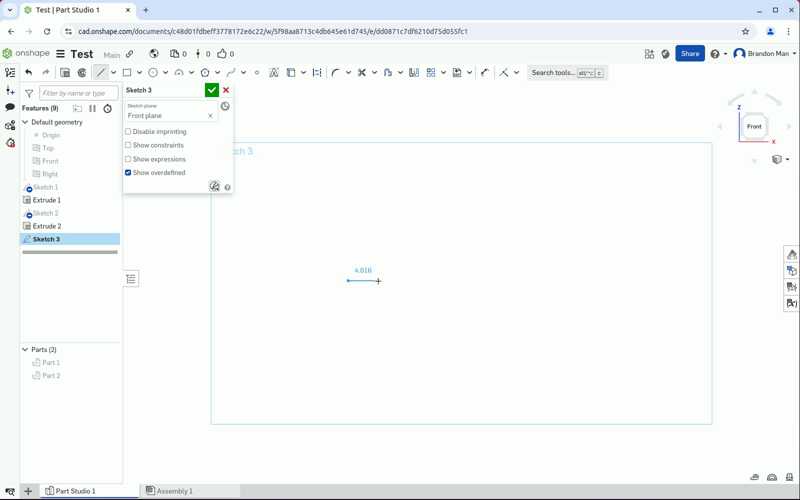
mouse_move(350, 280)
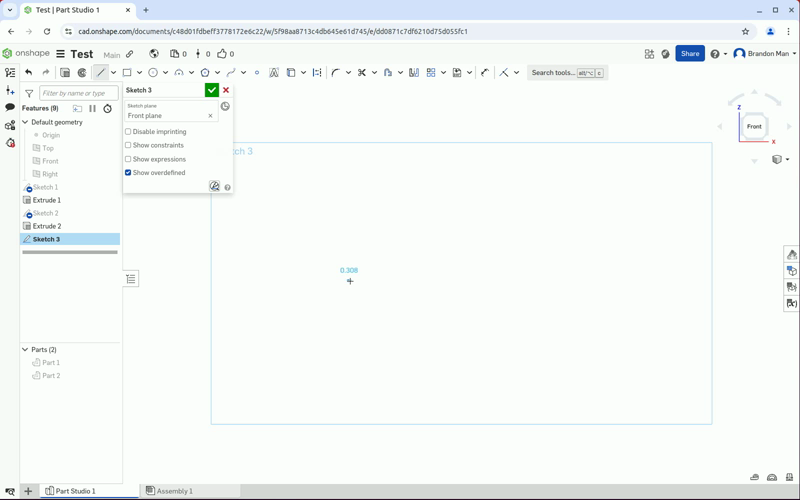
scroll(6)
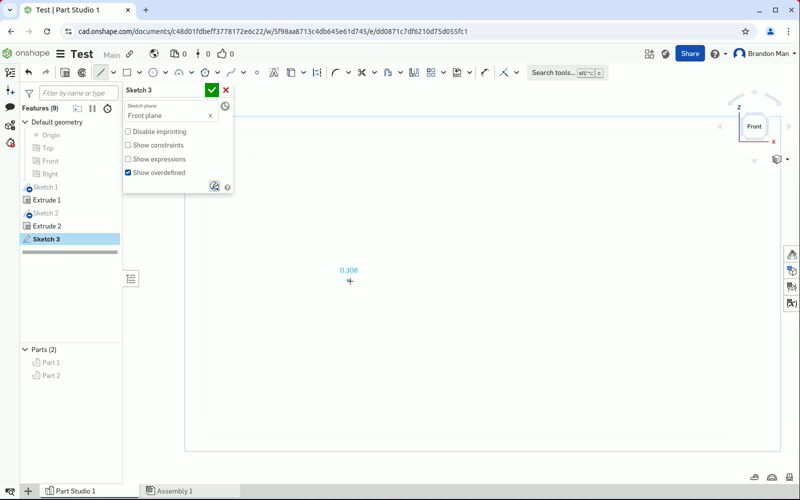
scroll(6)
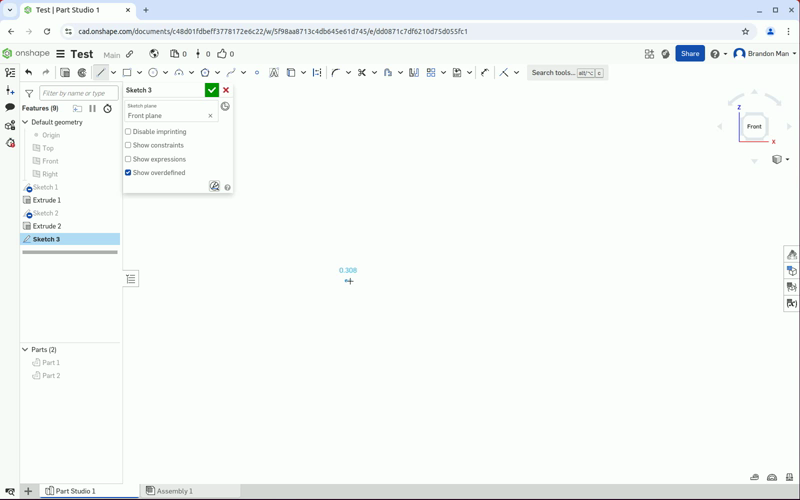
scroll(6)
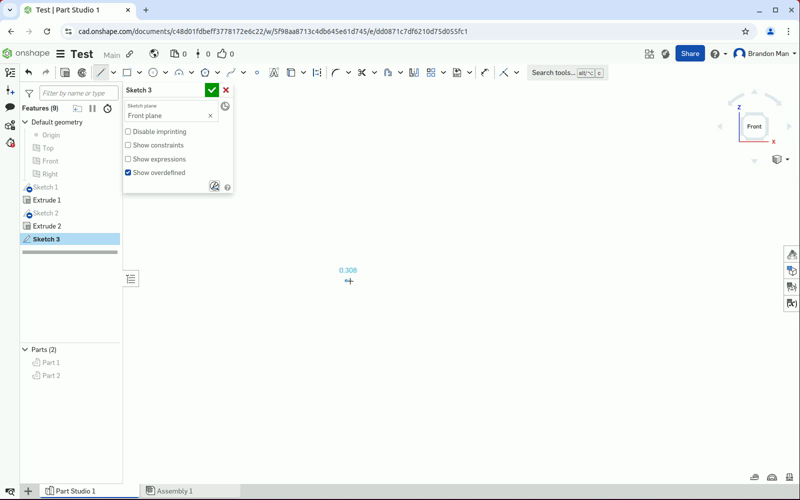
scroll(6)
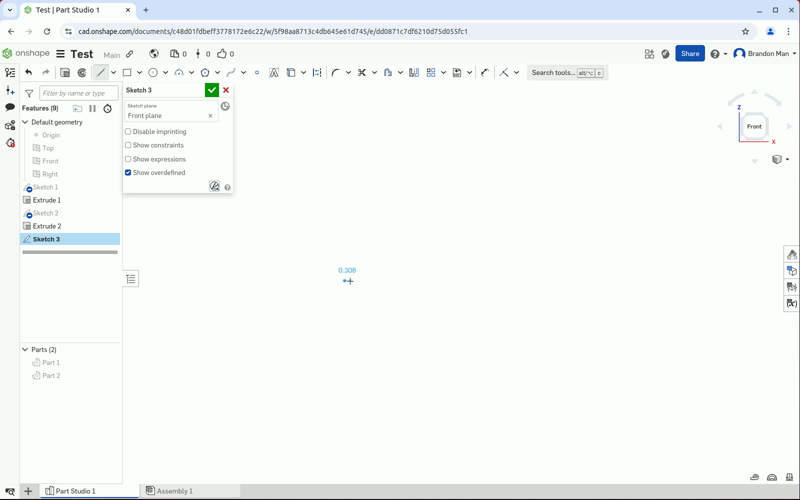
scroll(6)
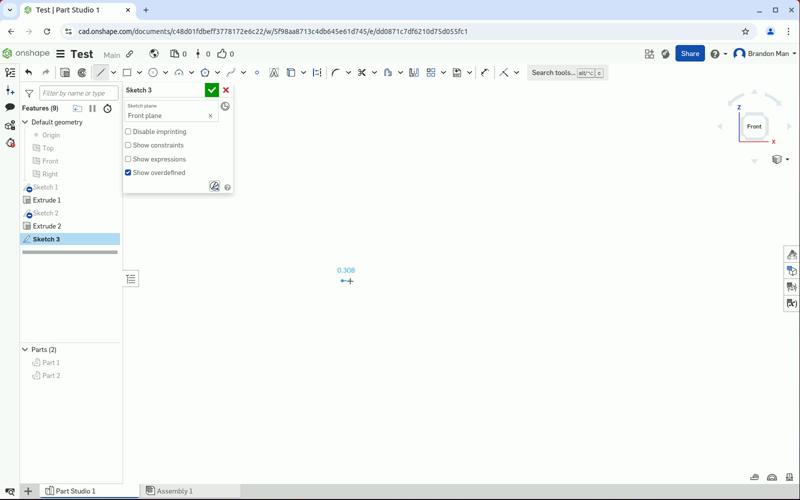
scroll(6)
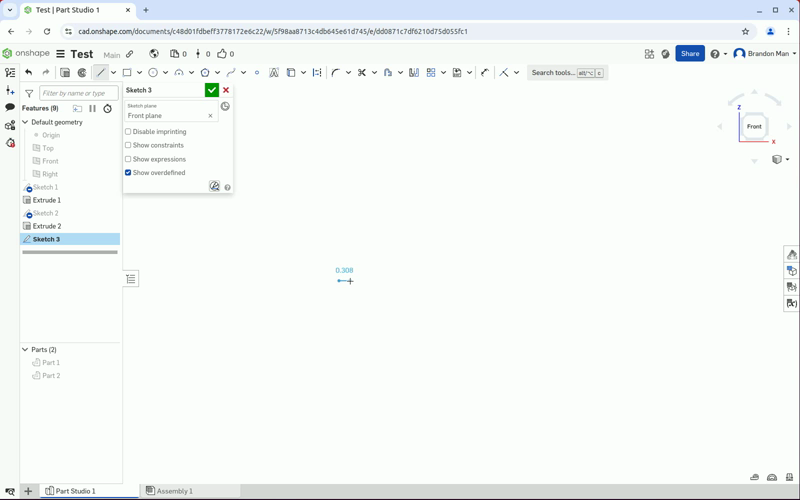
scroll(6)
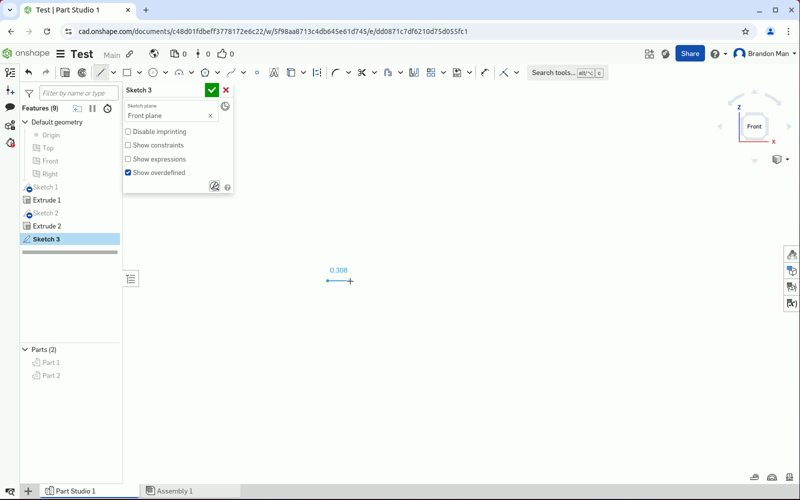
click(350, 280)
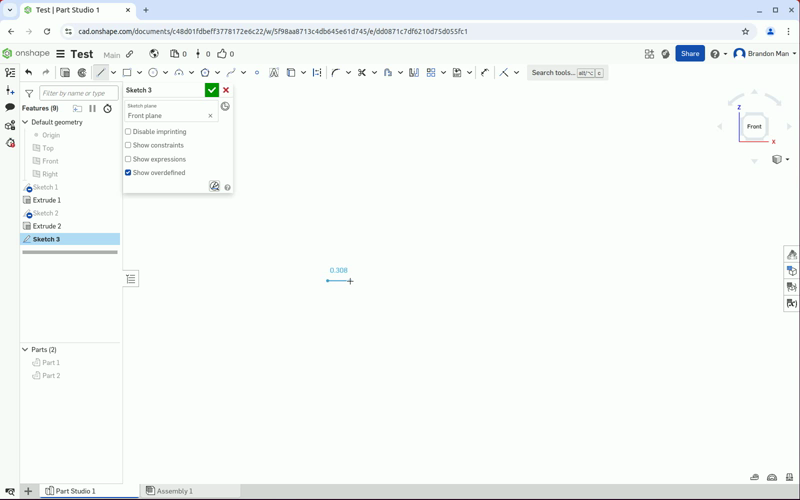
scroll(-6)
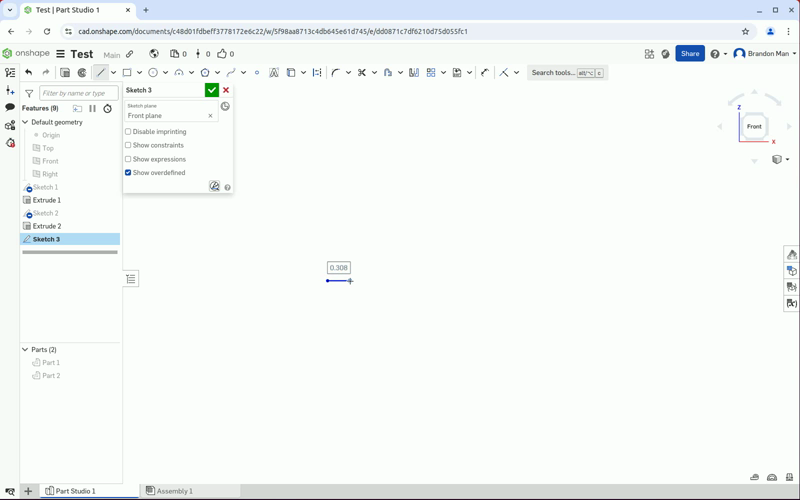
scroll(-6)
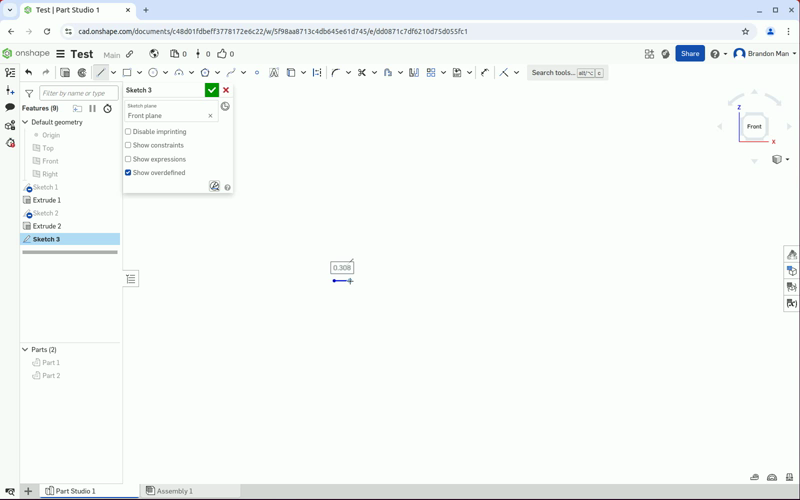
scroll(-6)
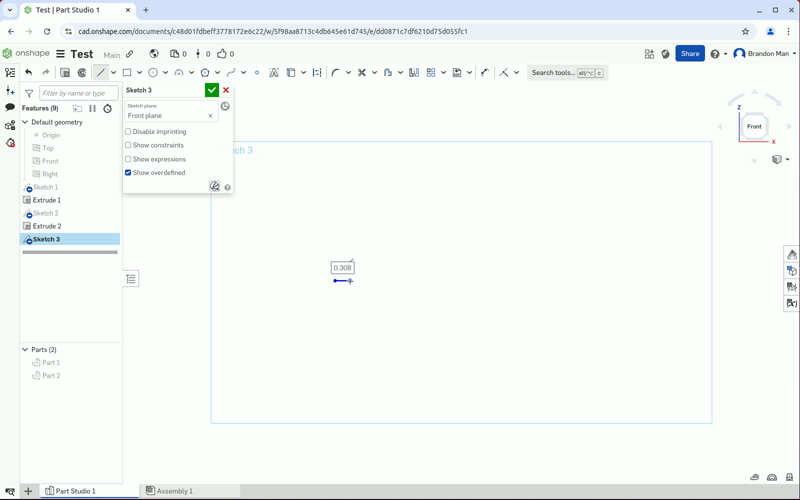
scroll(-6)
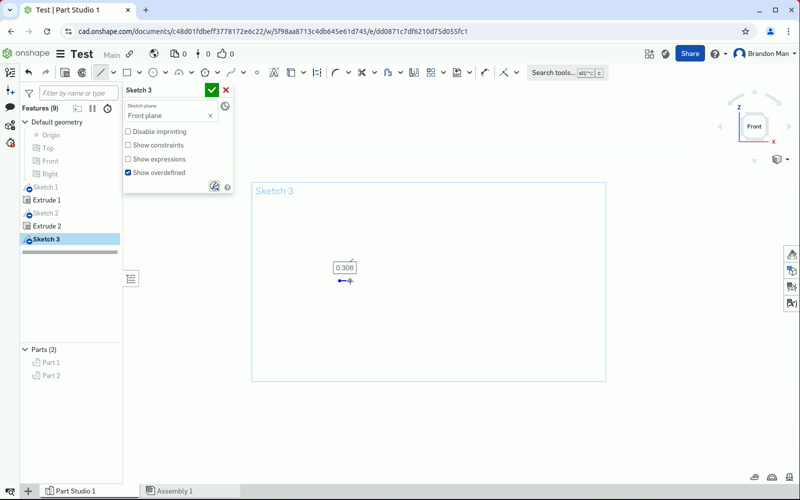
scroll(-6)
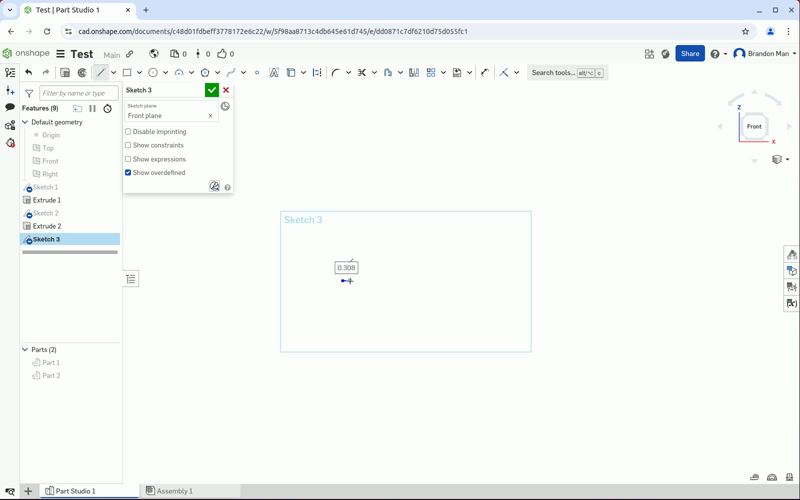
scroll(-6)
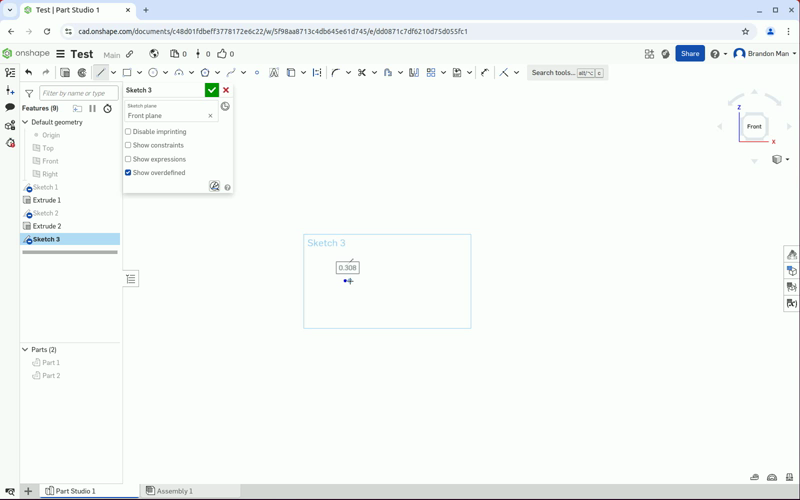
scroll(-6)
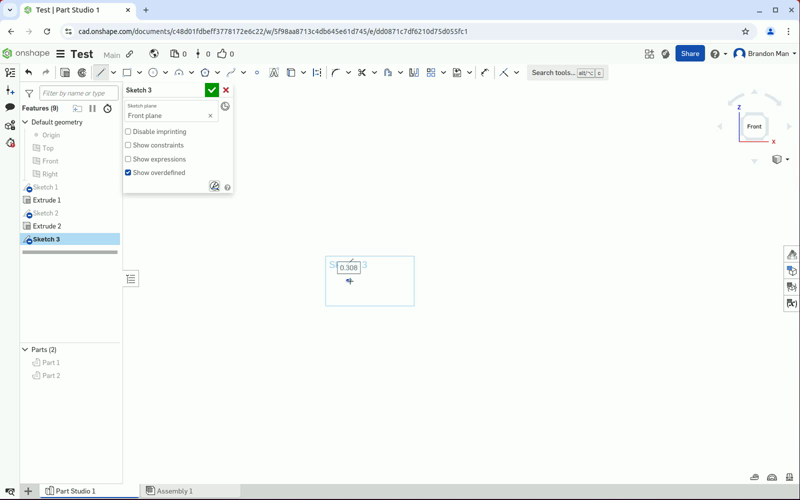
key_up(shift)
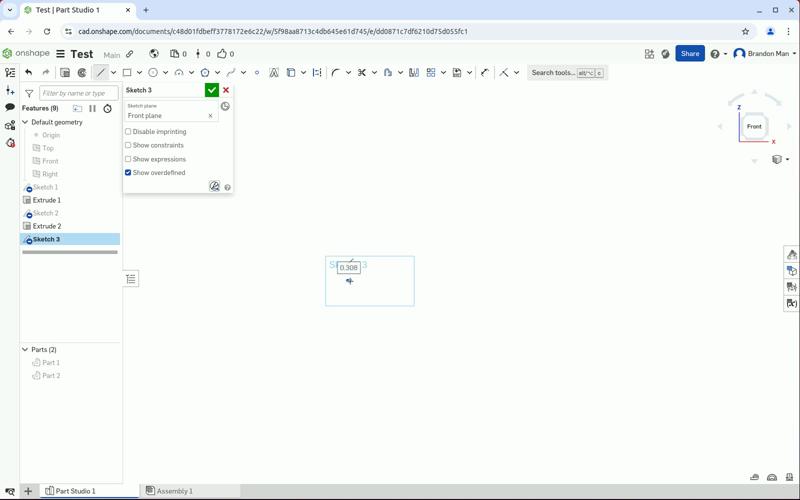
key_down(shift)
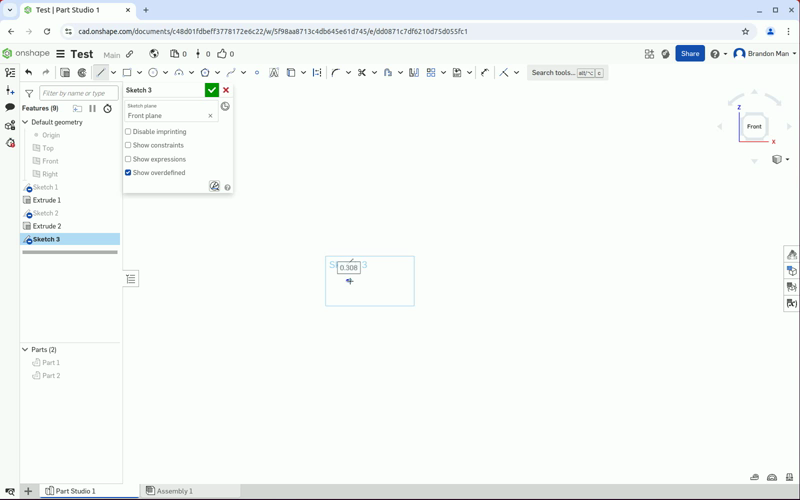
mouse_move(350, 219)
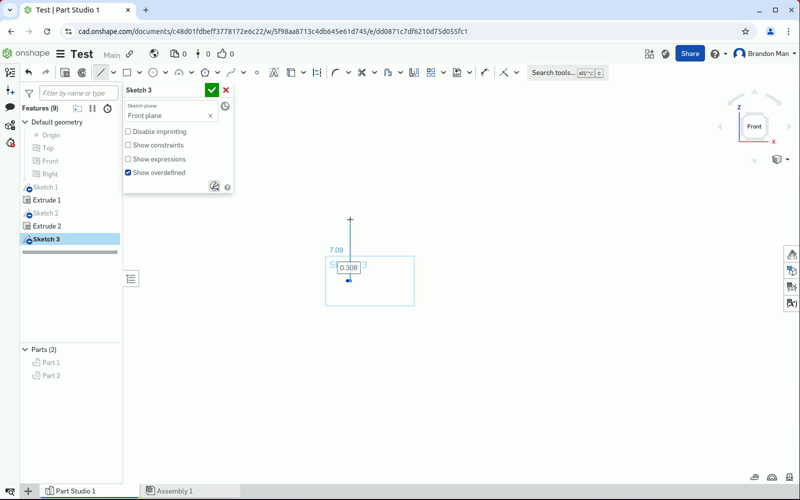
click(350, 219)
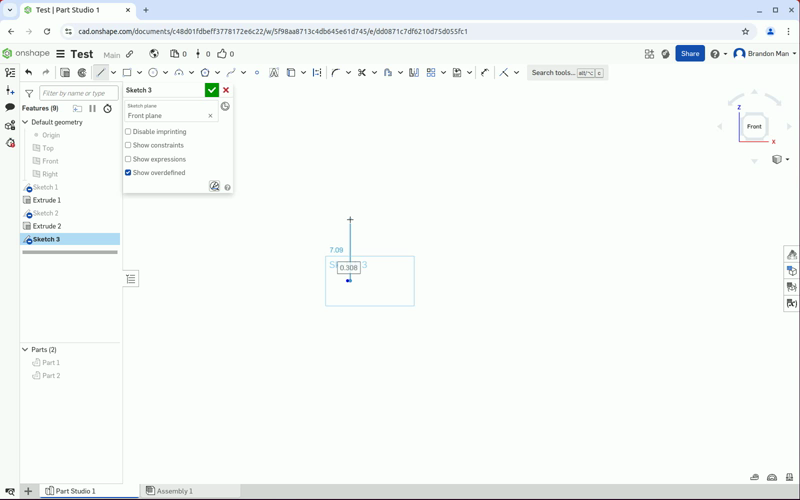
key_up(shift)
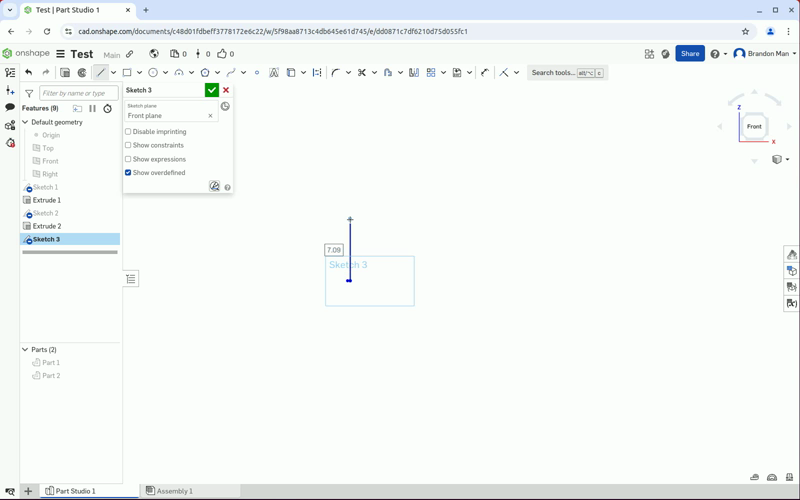
key_down(shift)
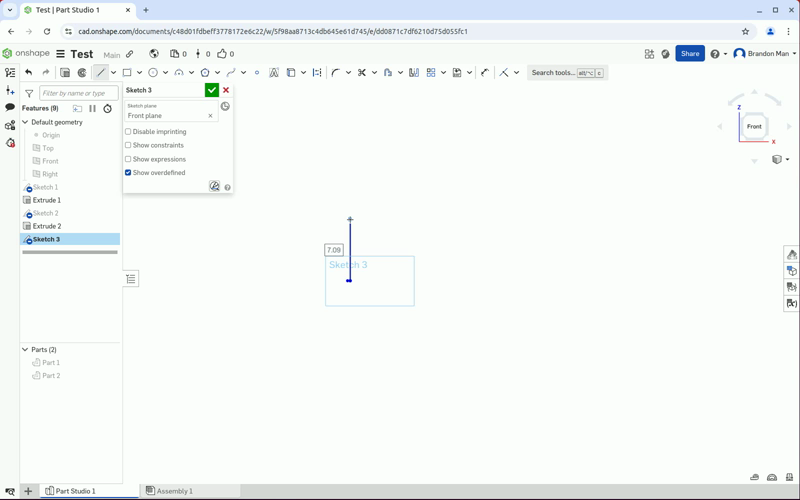
mouse_move(380, 219)
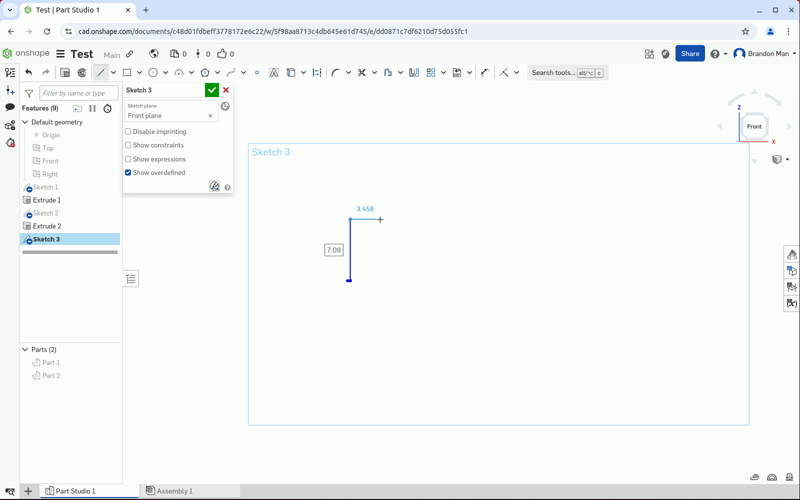
mouse_move(348, 219)
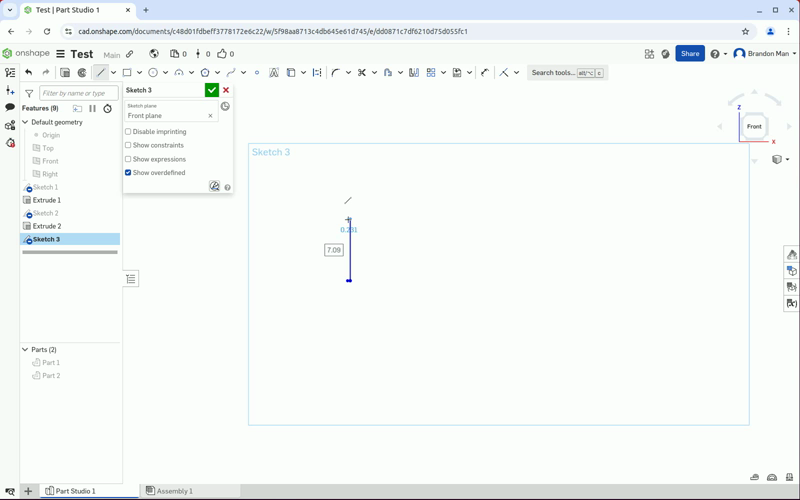
scroll(6)
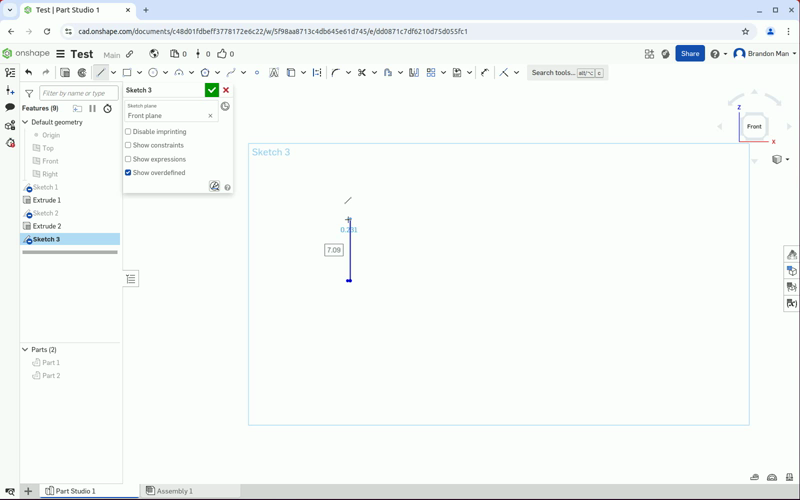
scroll(6)
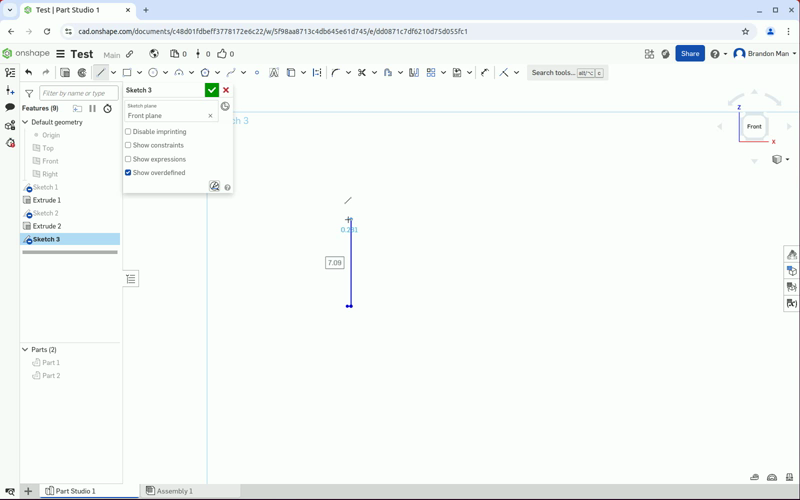
scroll(6)
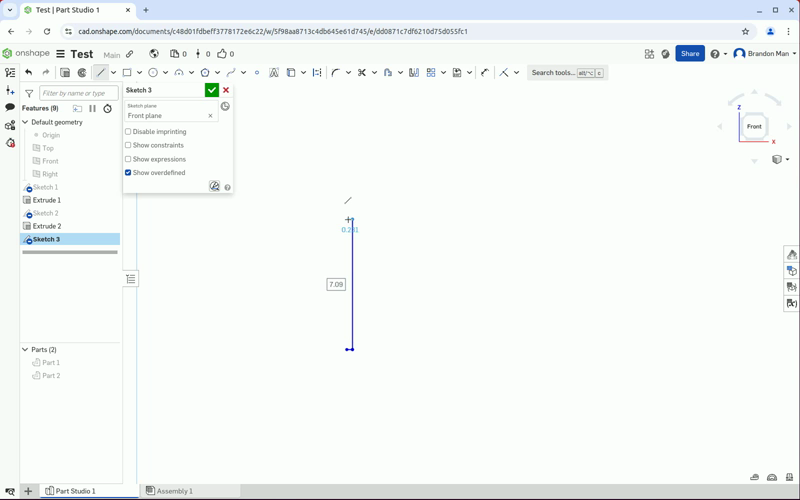
scroll(6)
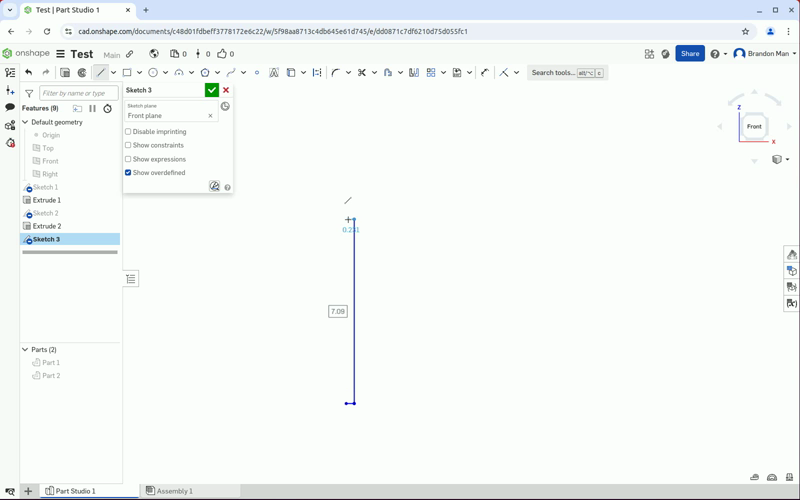
scroll(6)
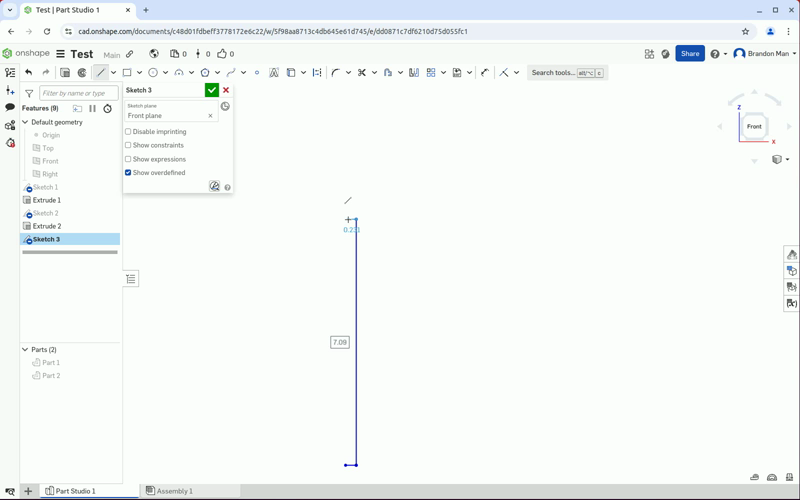
scroll(6)
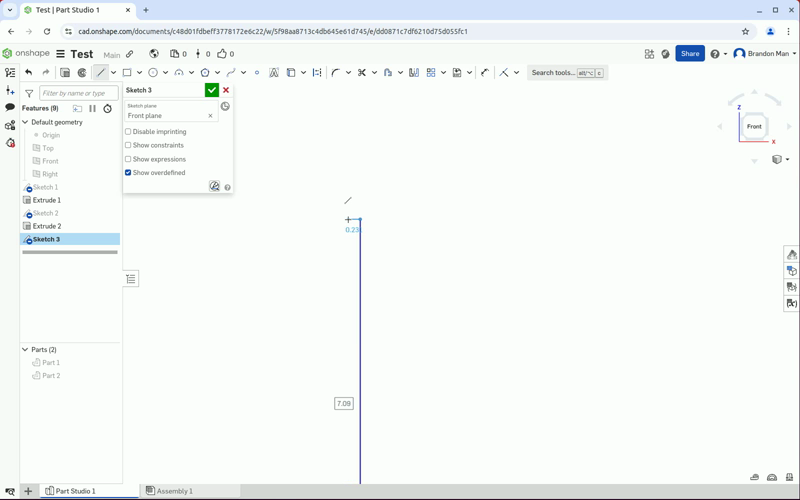
scroll(6)
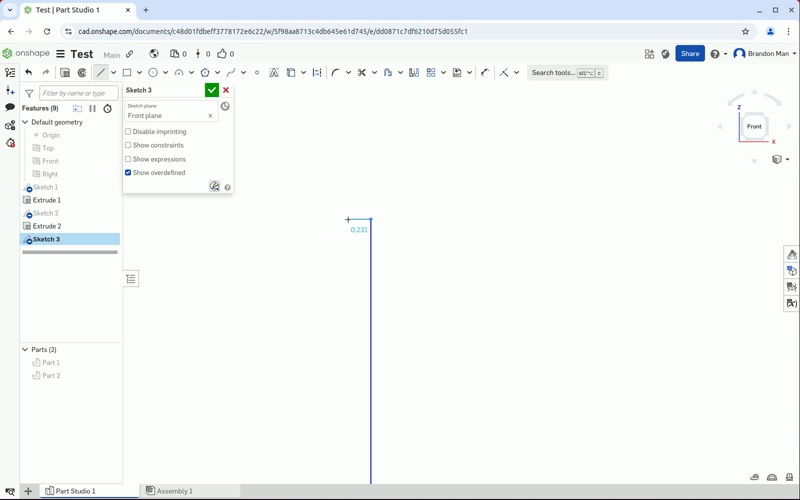
click(348, 219)
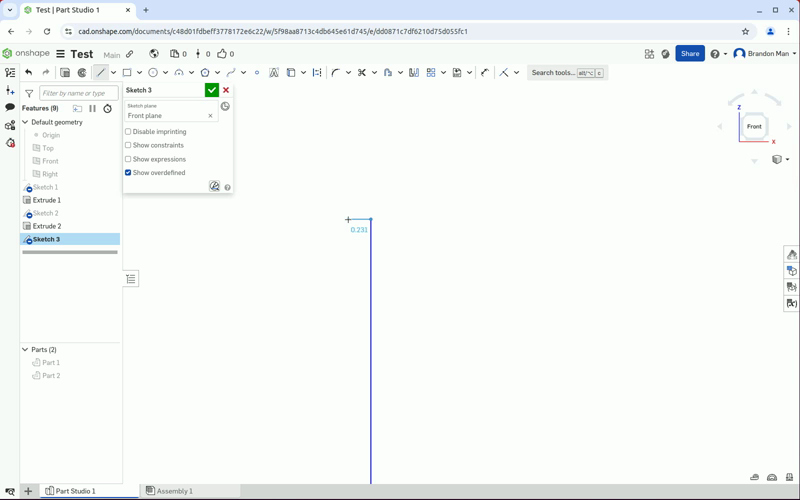
scroll(-6)
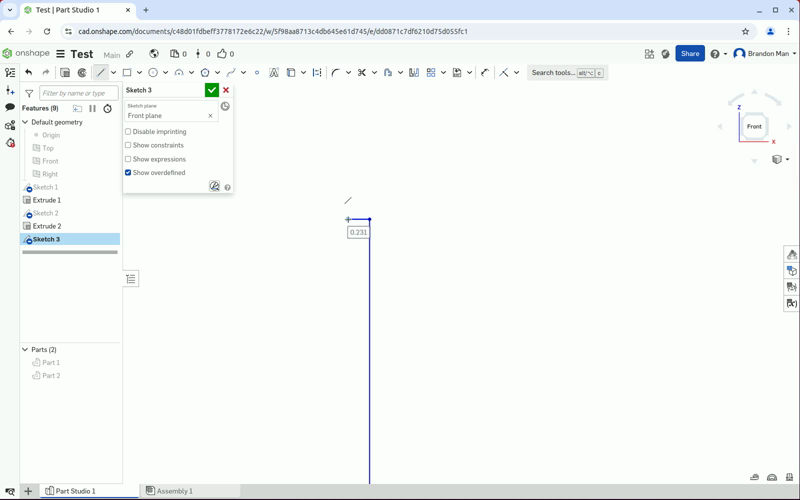
scroll(-6)
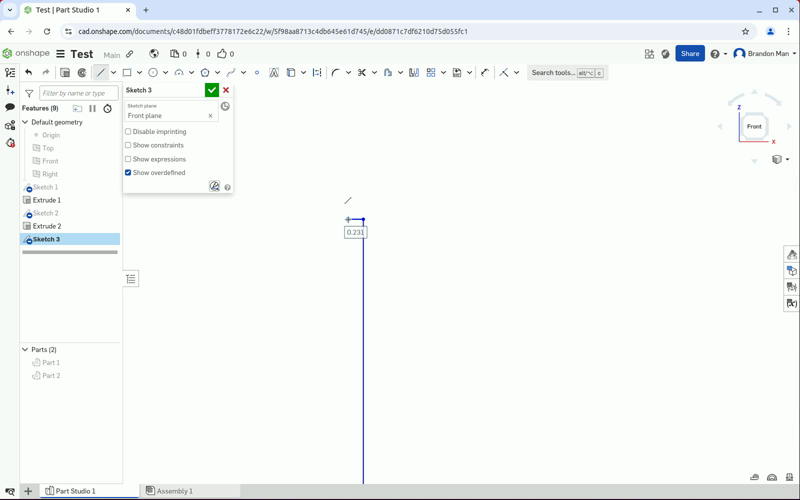
scroll(-6)
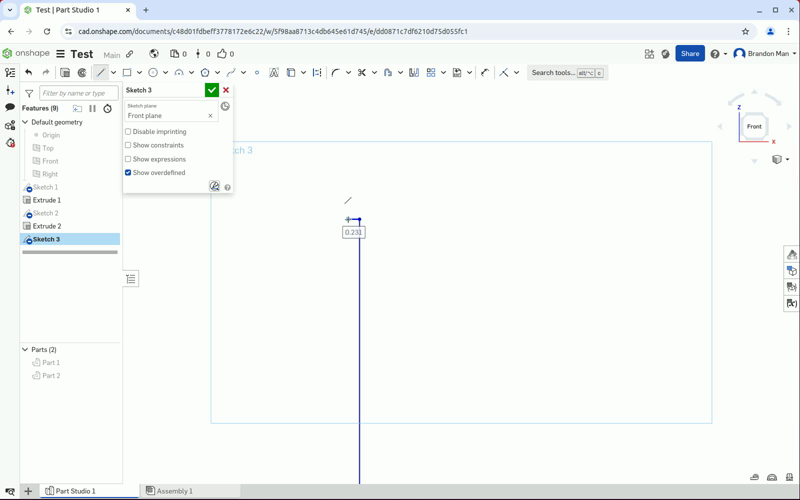
scroll(-6)
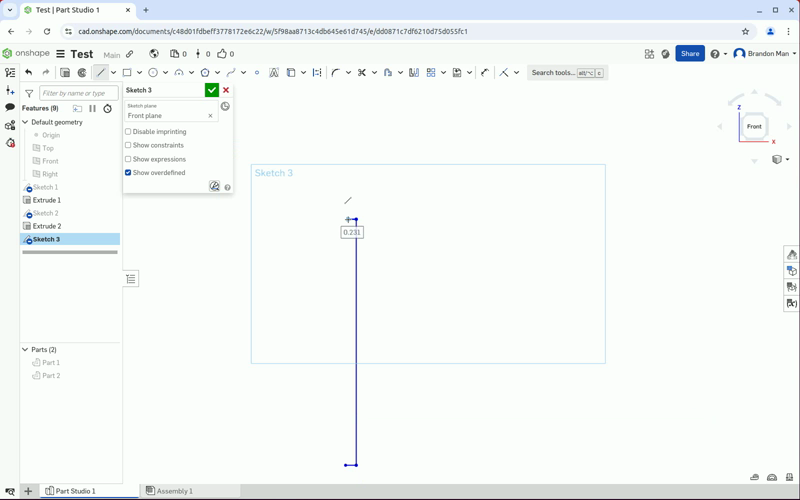
scroll(-6)
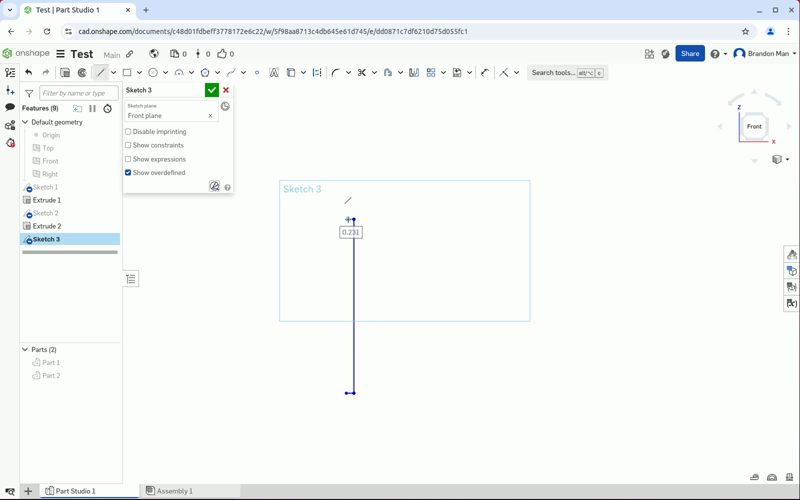
scroll(-6)
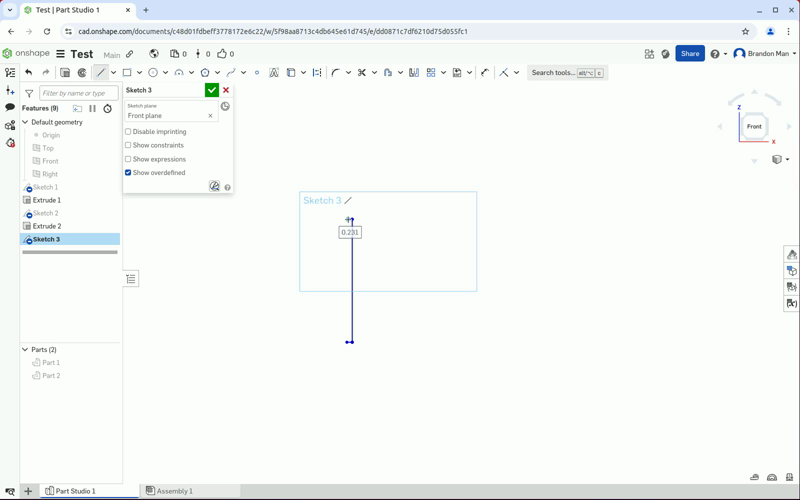
scroll(-6)
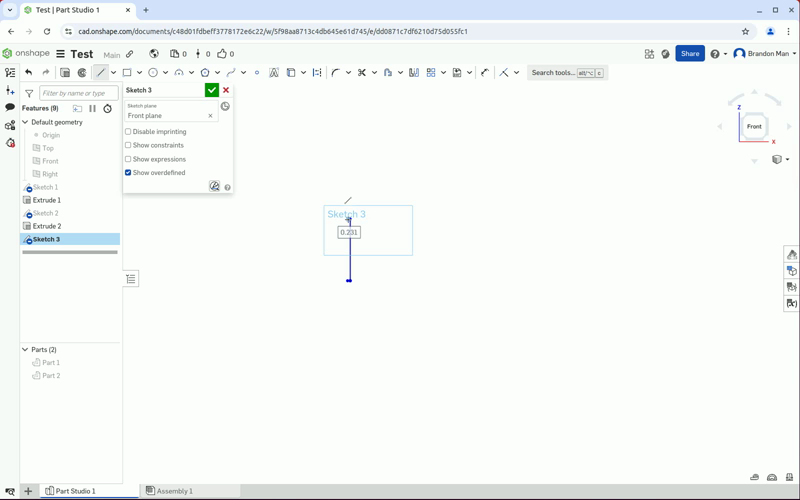
key_up(shift)
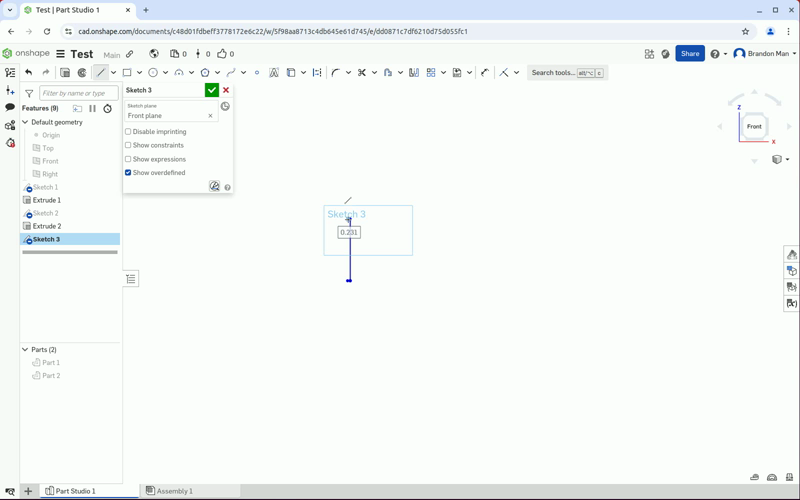
key_down(shift)
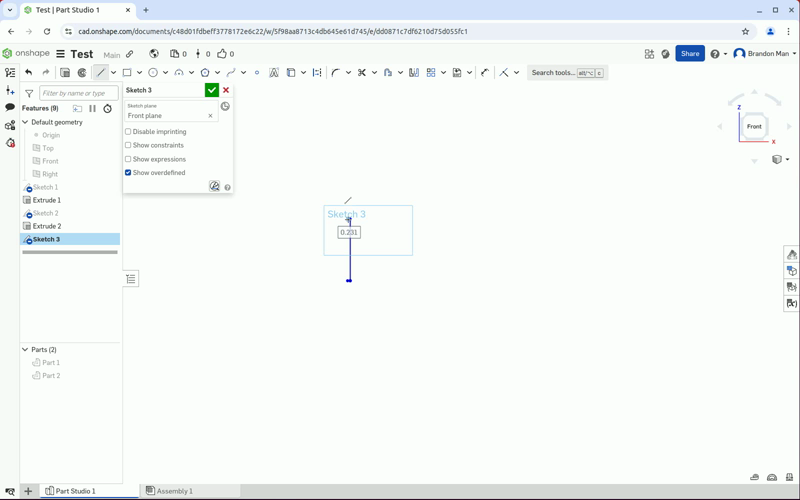
mouse_move(348, 280)
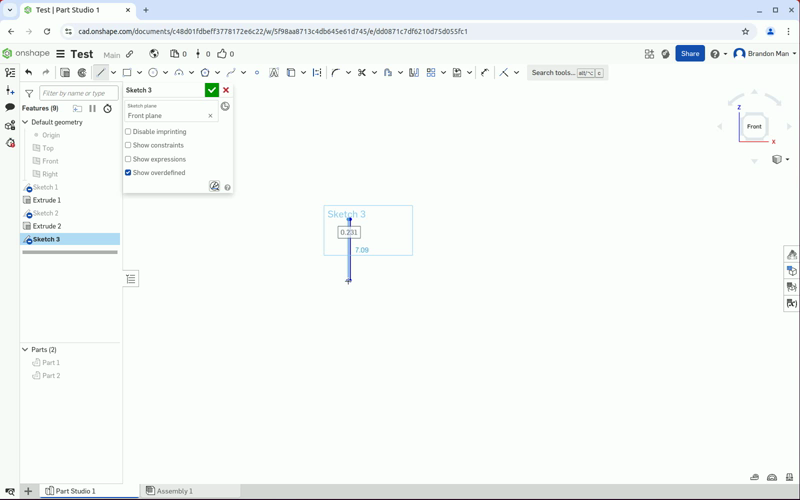
scroll(6)
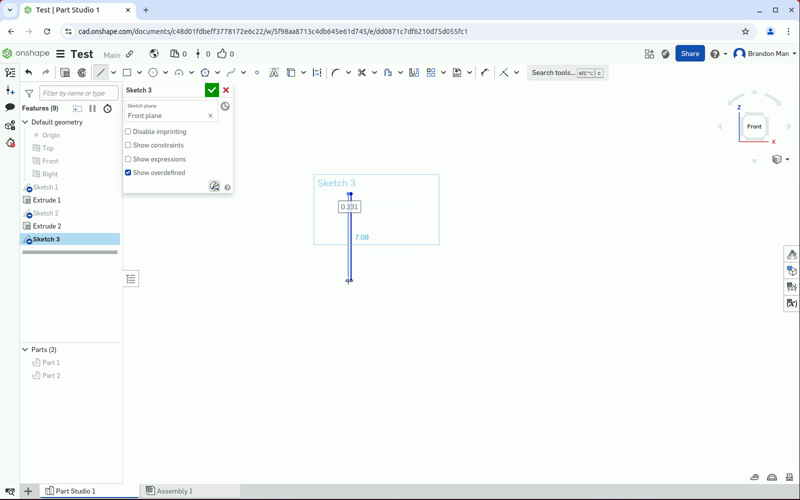
scroll(6)
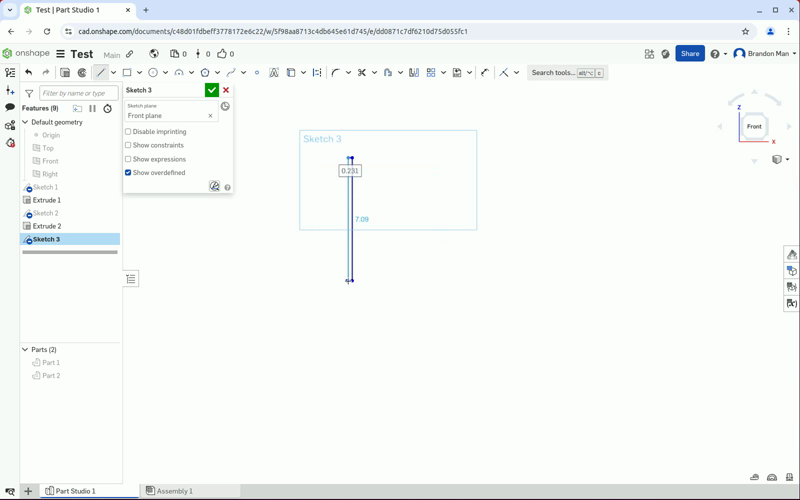
scroll(6)
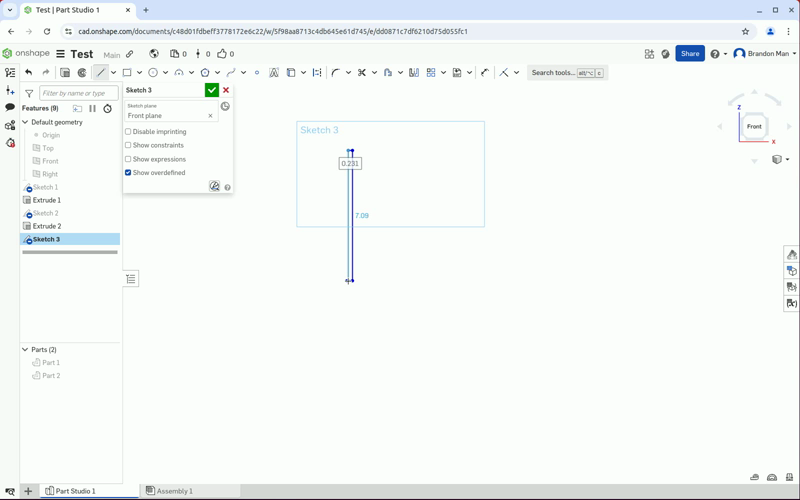
scroll(6)
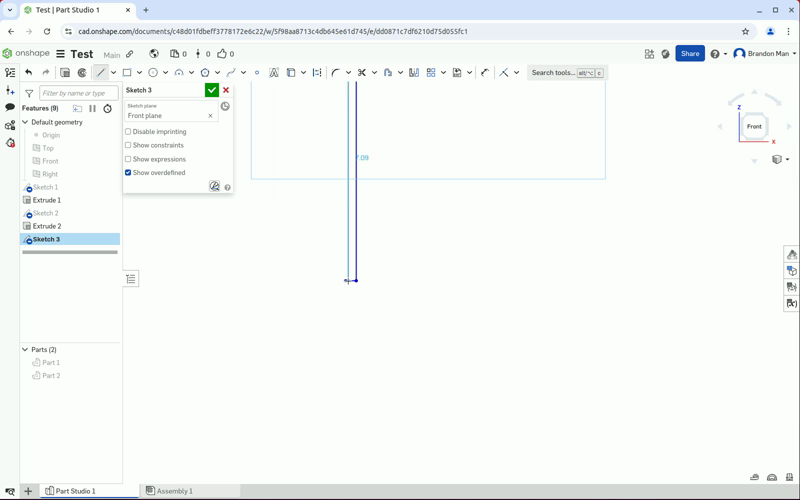
scroll(6)
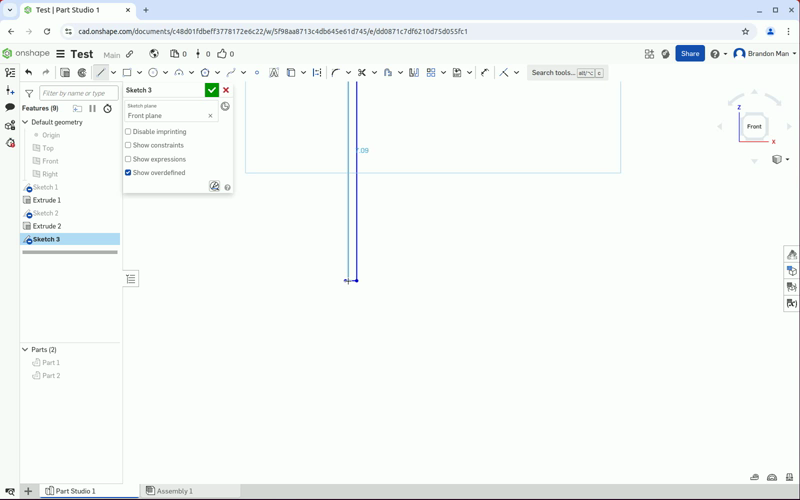
scroll(6)
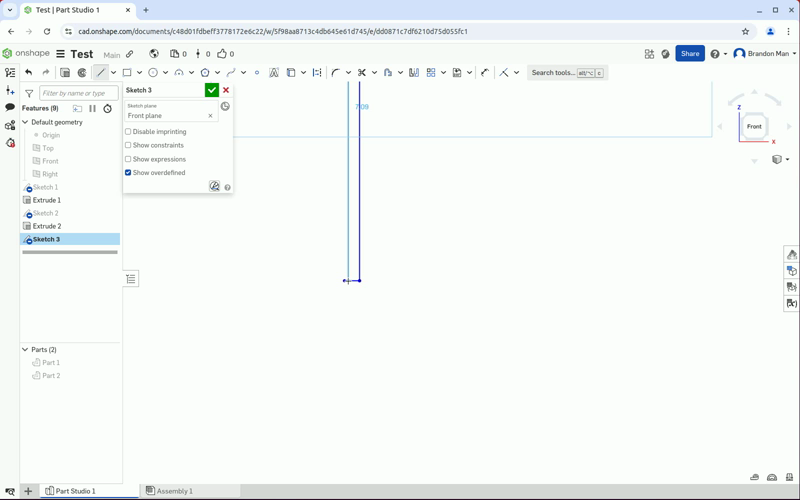
scroll(6)
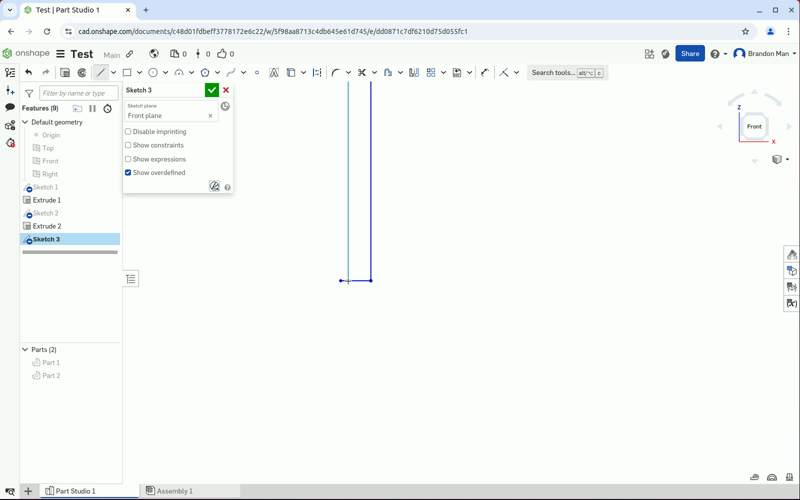
key_up(shift)
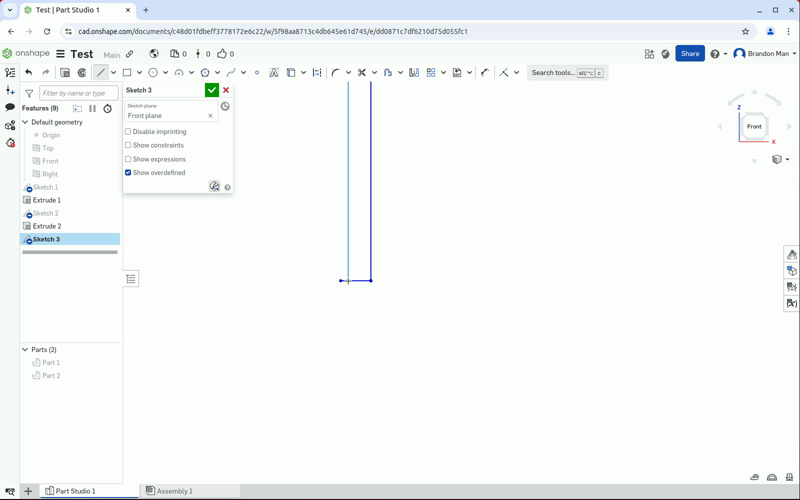
click(348, 280)
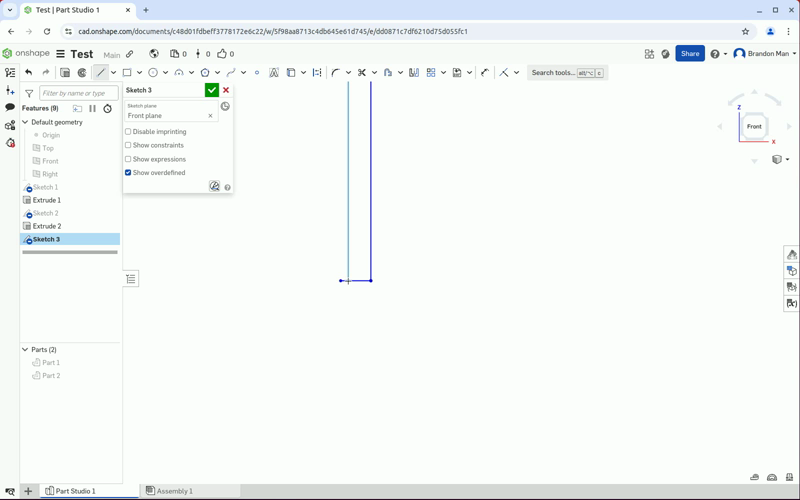
scroll(-6)
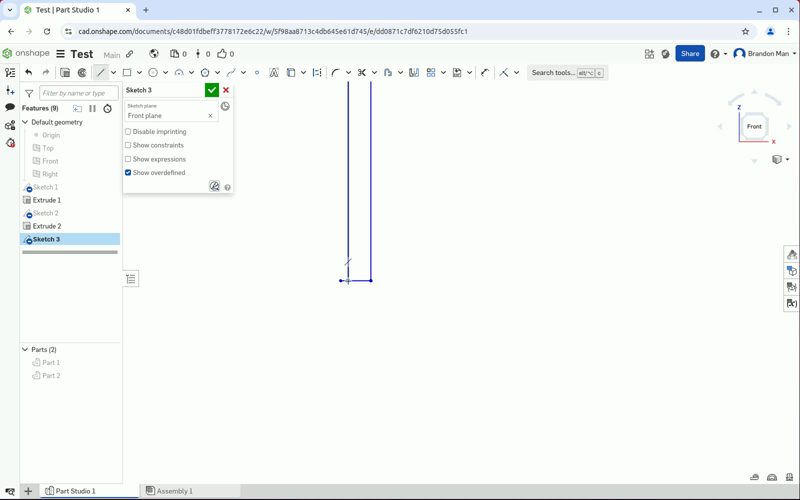
scroll(-6)
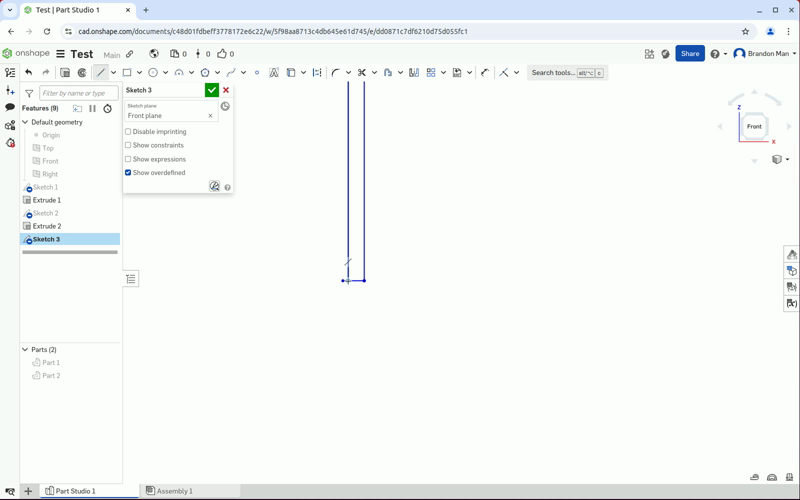
scroll(-6)
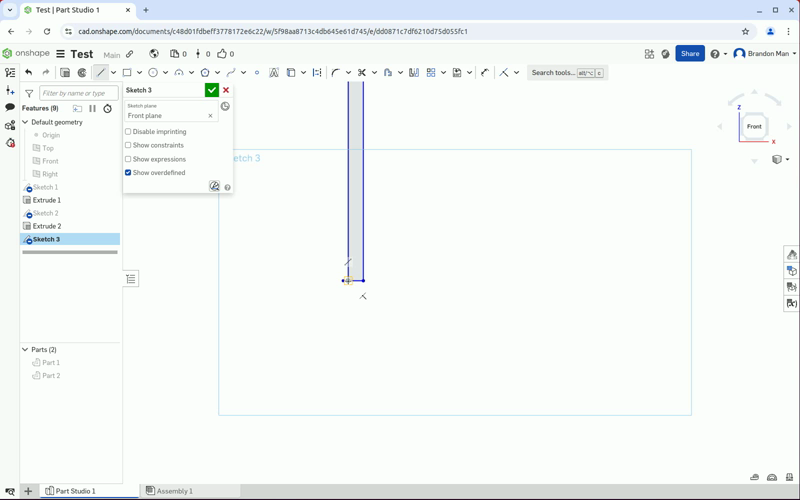
scroll(-6)
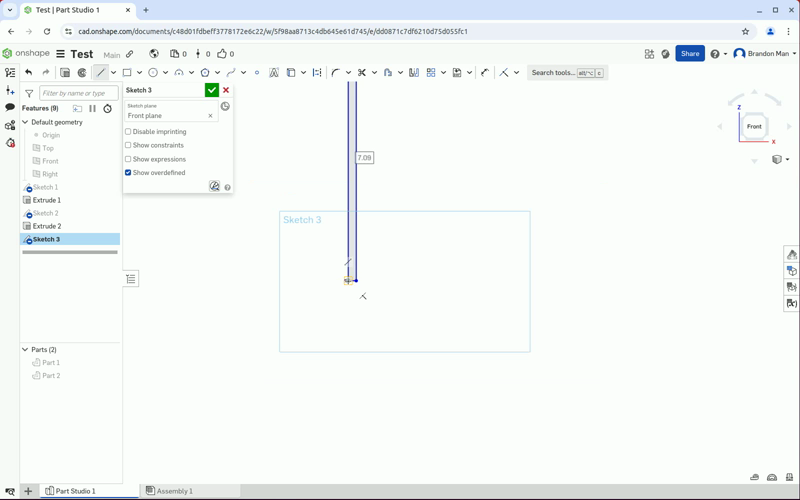
scroll(-6)
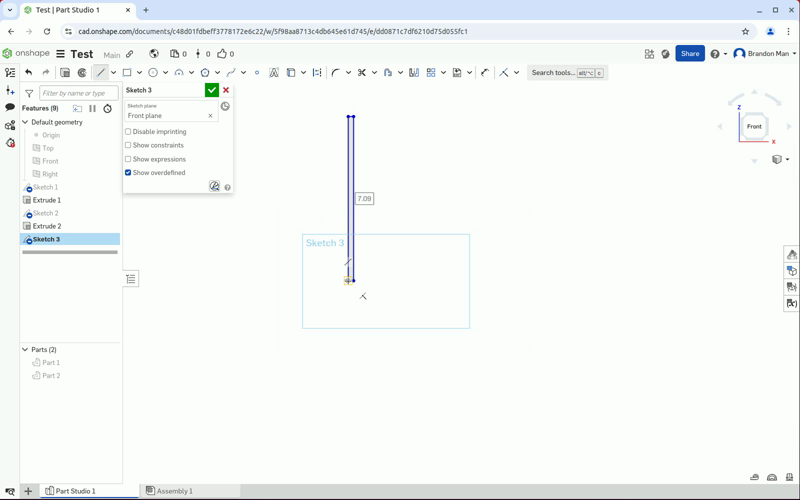
scroll(-6)
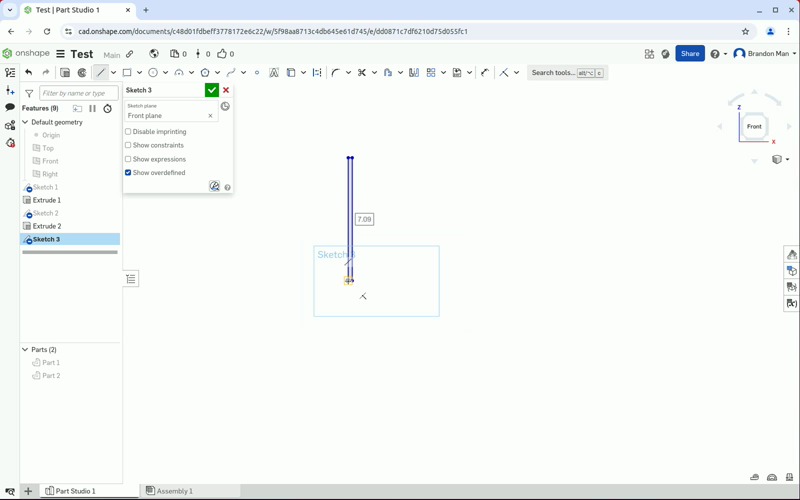
scroll(-6)
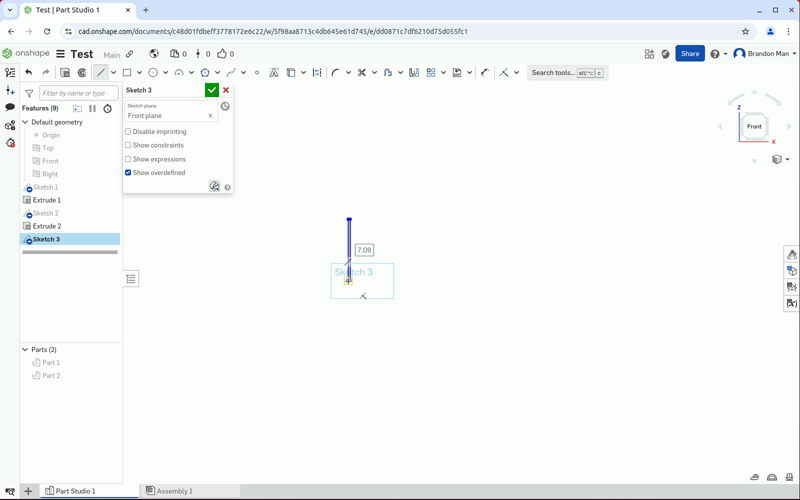
key(esc)
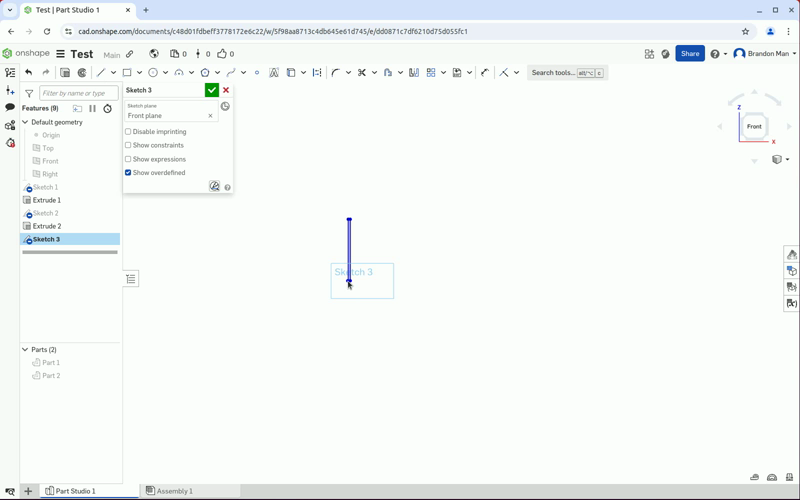
mouse_move(349, 268)
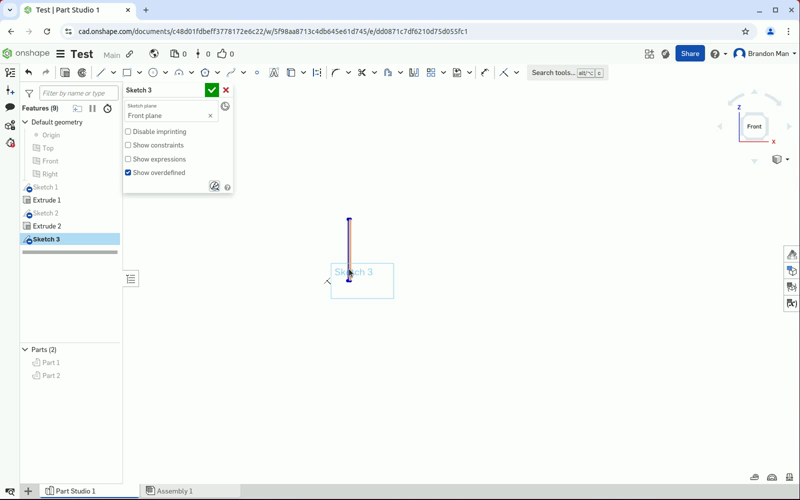
scroll(6)
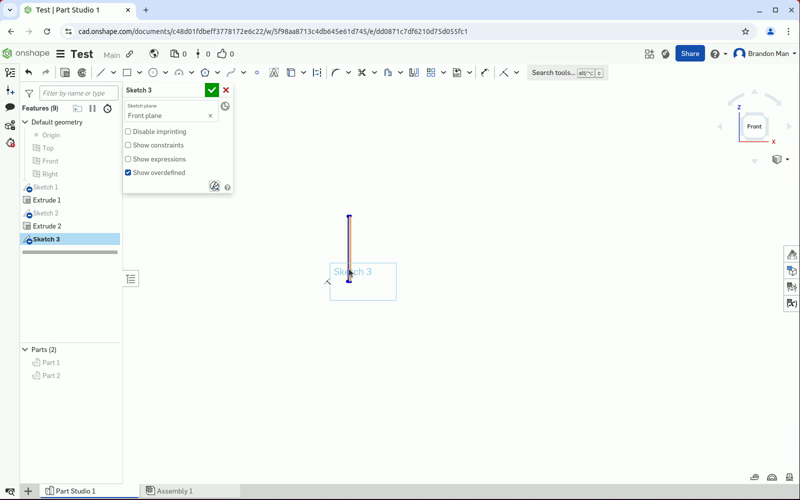
scroll(6)
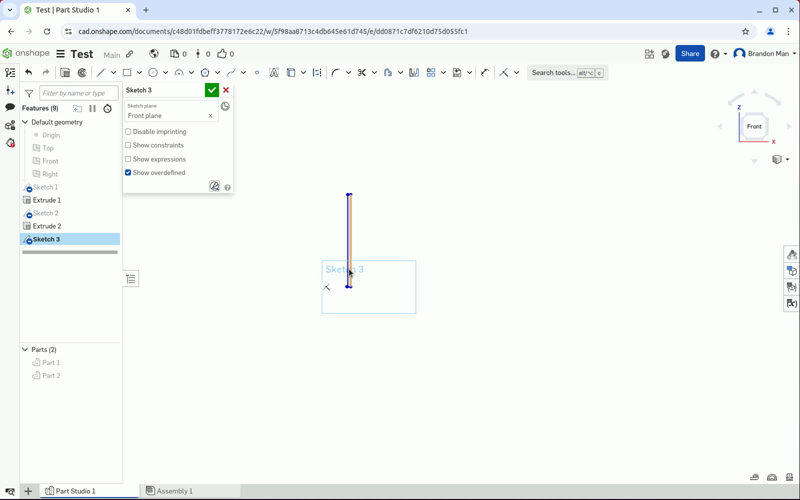
scroll(6)
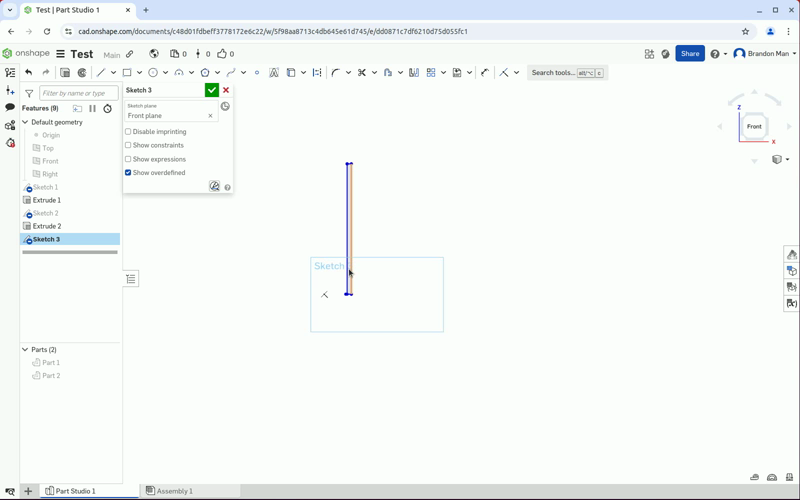
scroll(6)
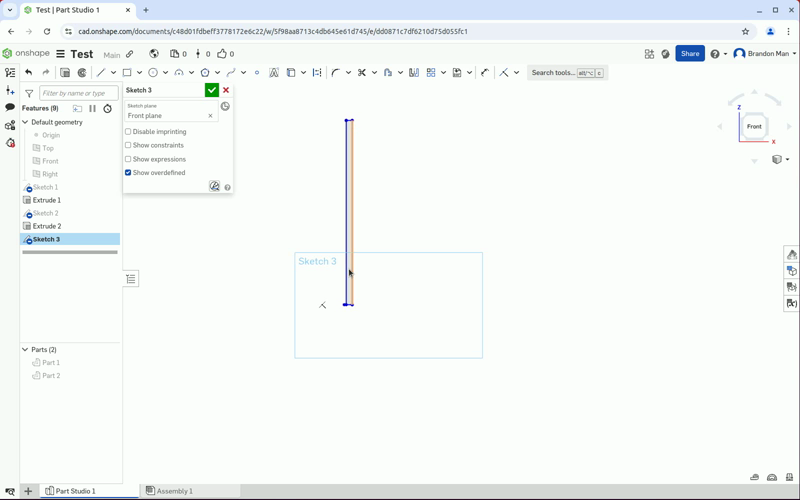
scroll(6)
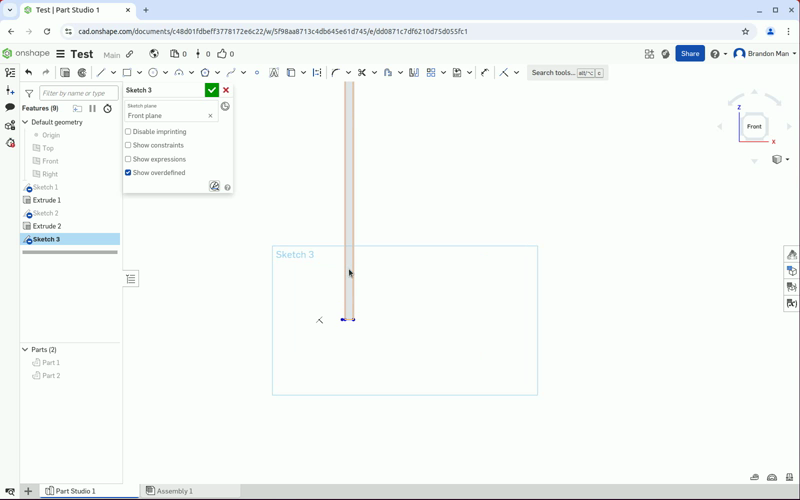
scroll(6)
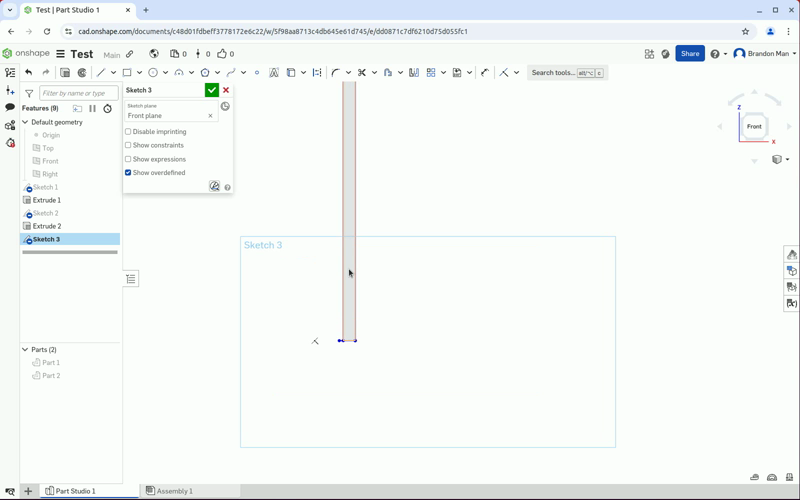
scroll(6)
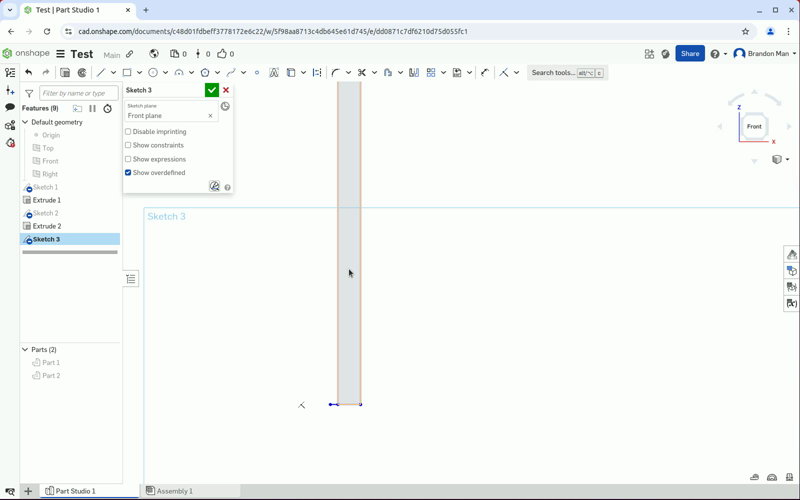
click(349, 268)
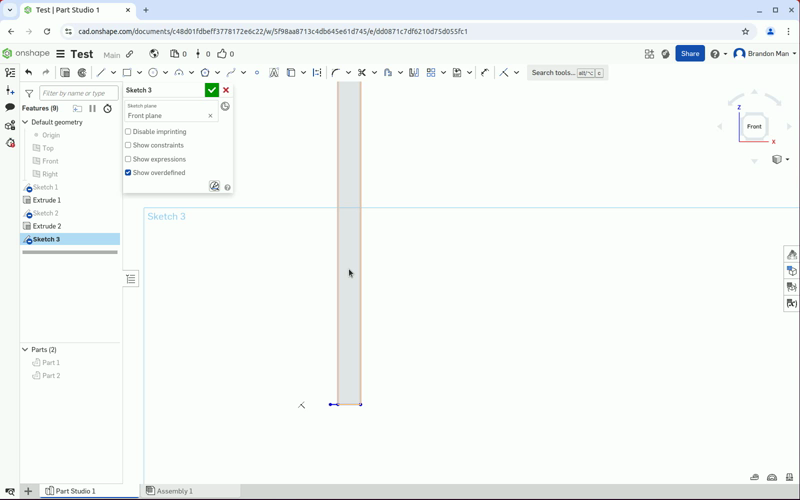
scroll(-6)
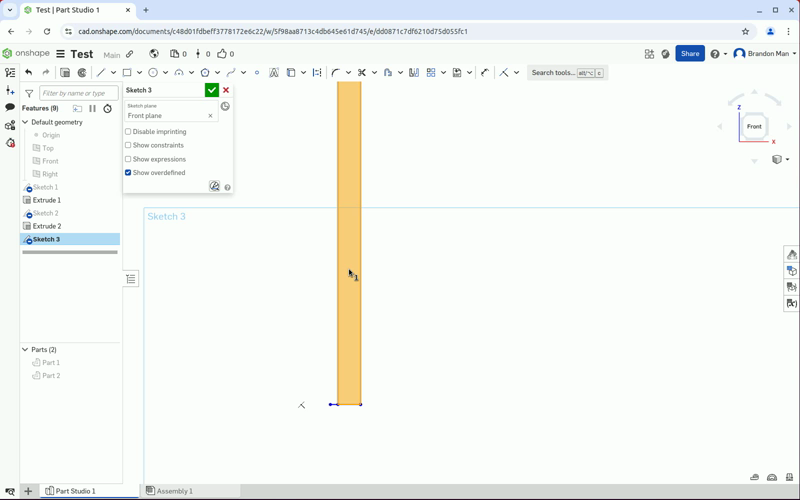
scroll(-6)
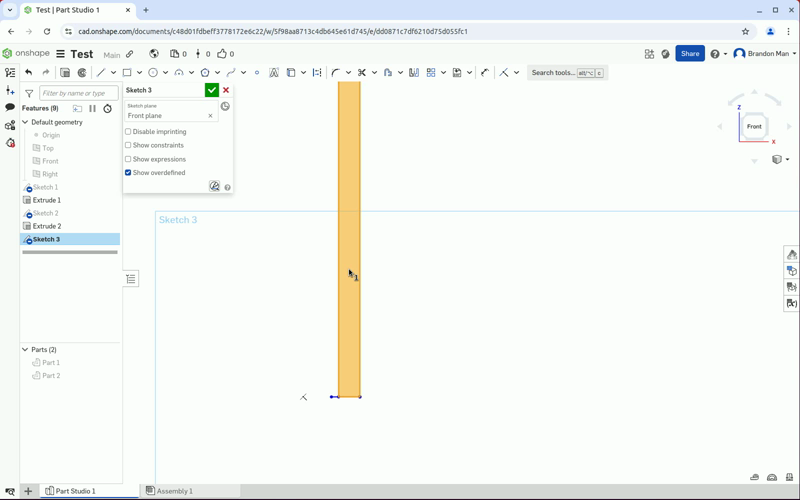
scroll(-6)
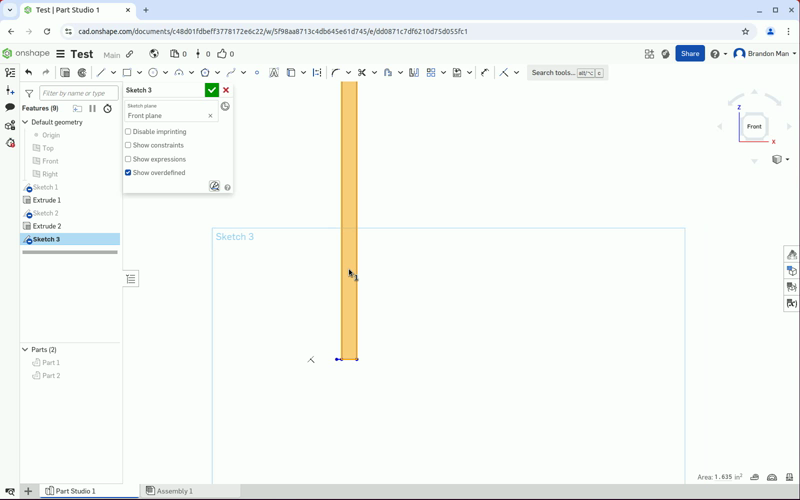
scroll(-6)
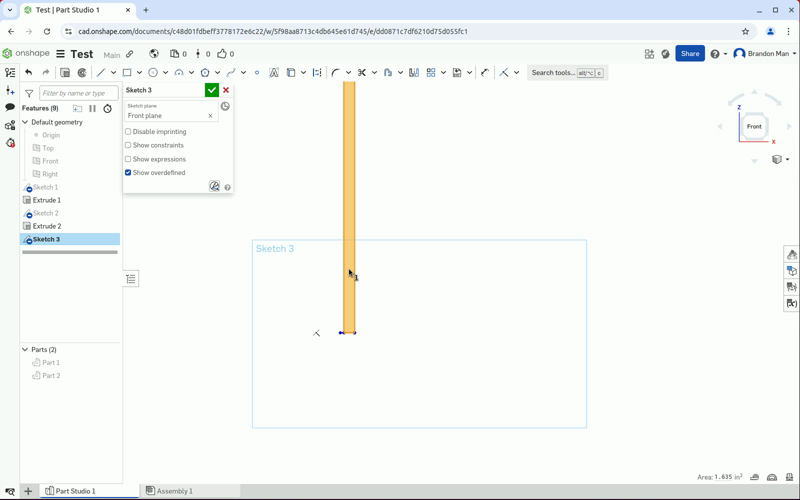
scroll(-6)
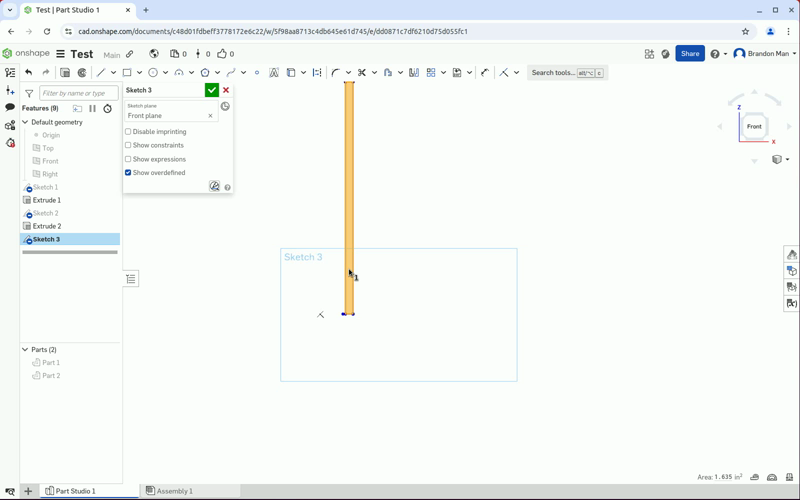
scroll(-6)
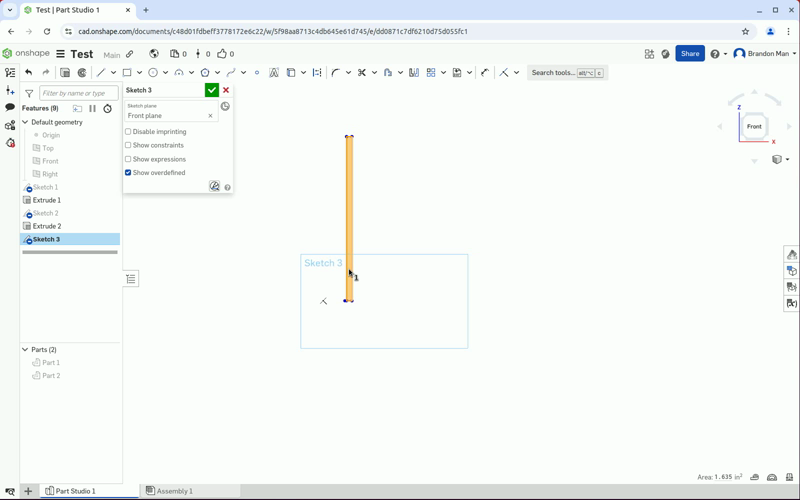
scroll(-6)
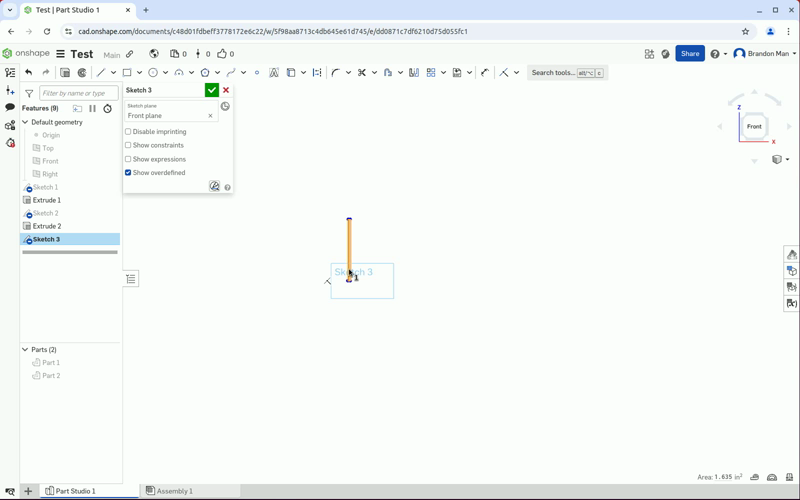
mouse_move(73, 352)
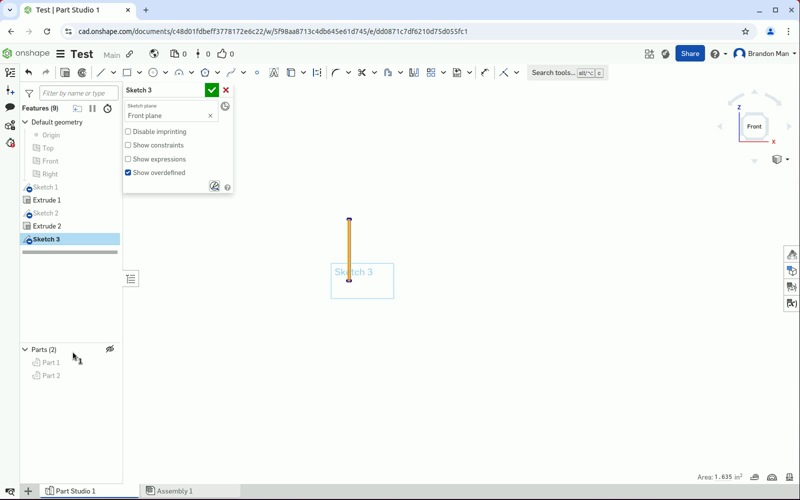
key(shift+y)
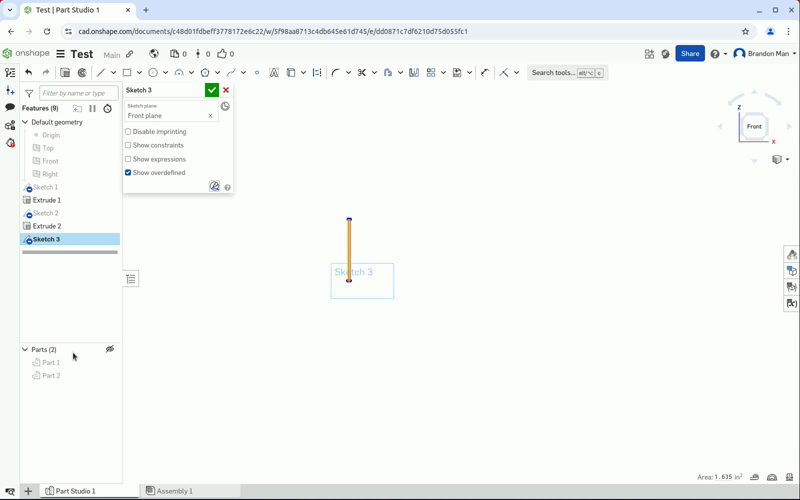
key(shift+e)
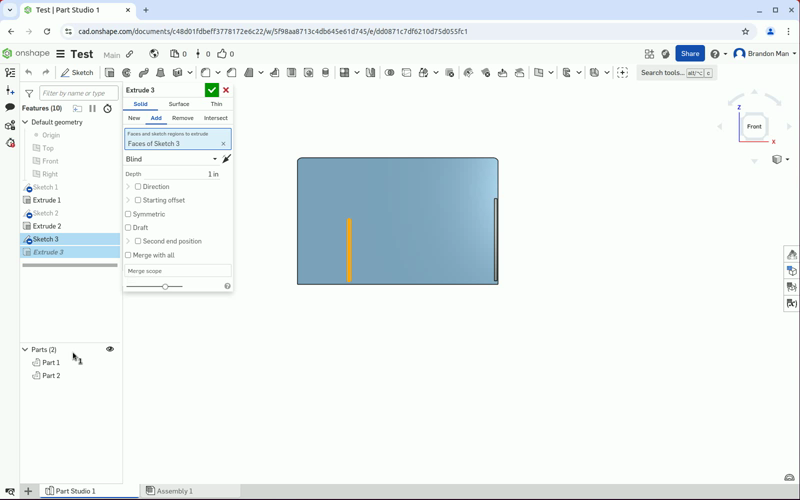
mouse_move(143, 106)
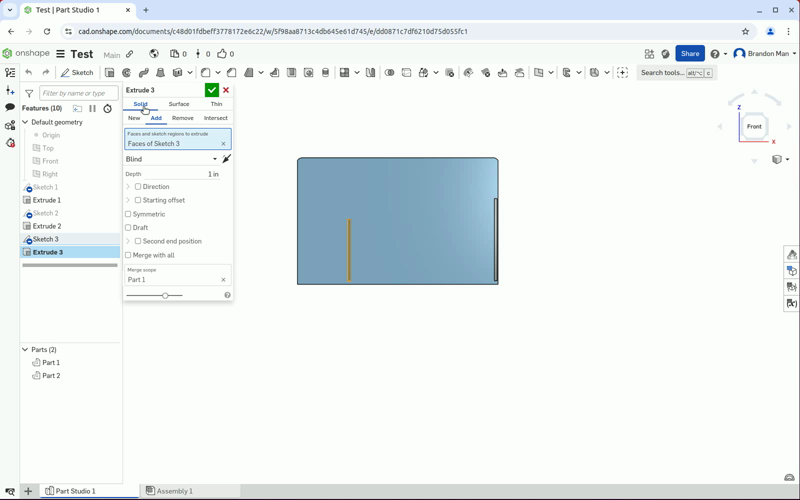
click(143, 106)
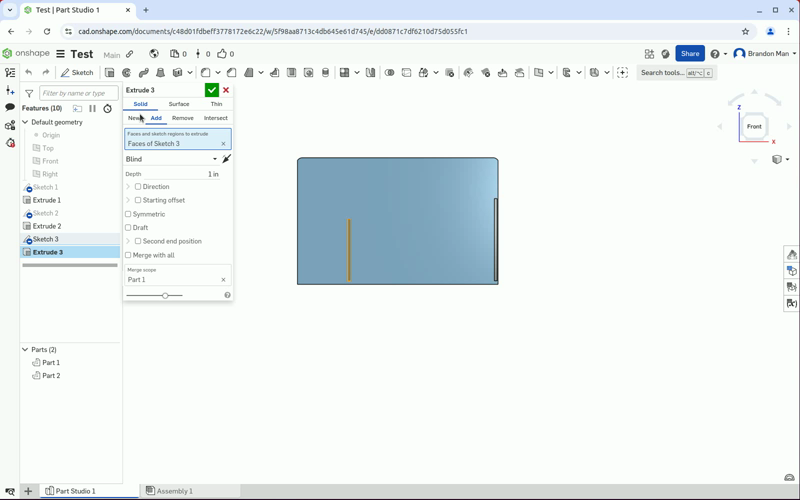
mouse_move(137, 120)
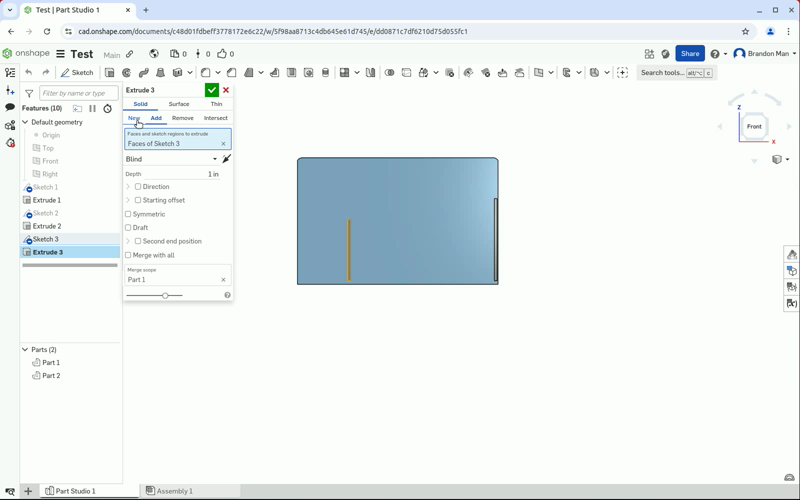
click(137, 120)
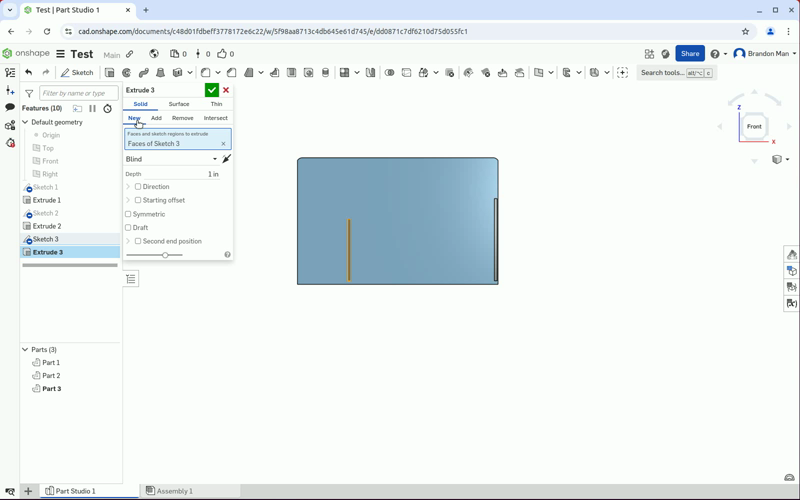
key(tab, 4)
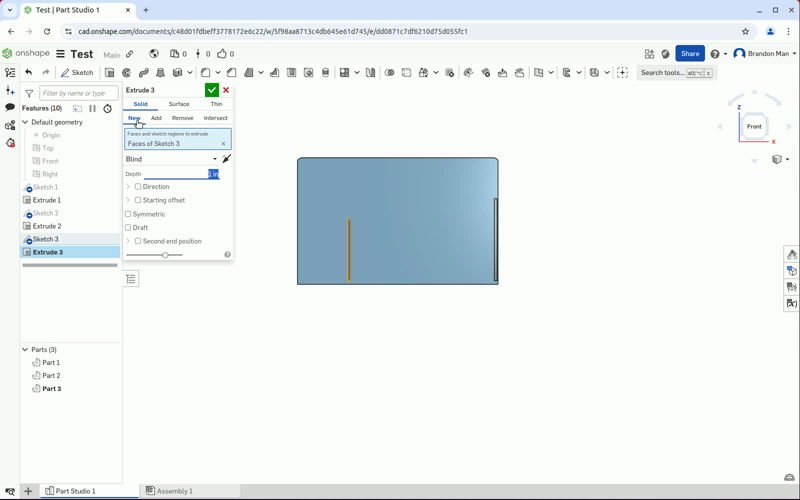
text(7.221)
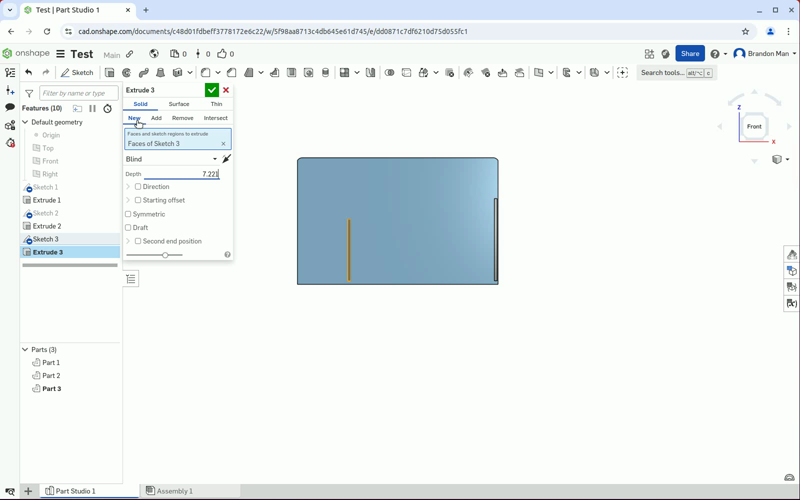
key(enter)
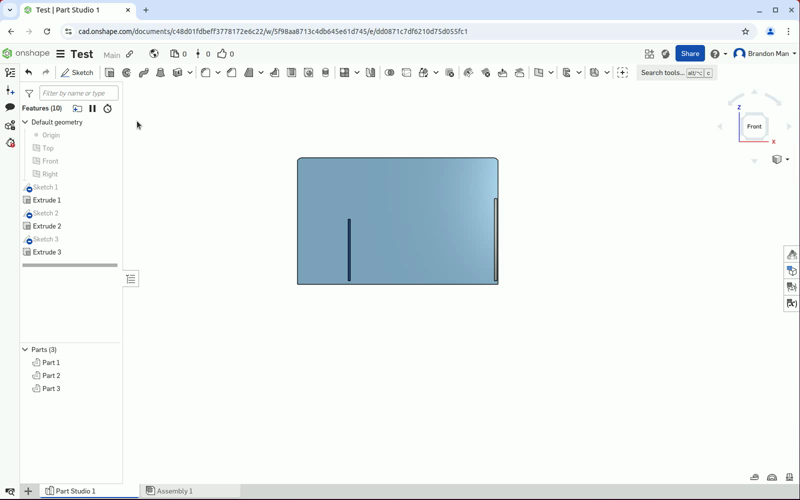
key(shift+h)
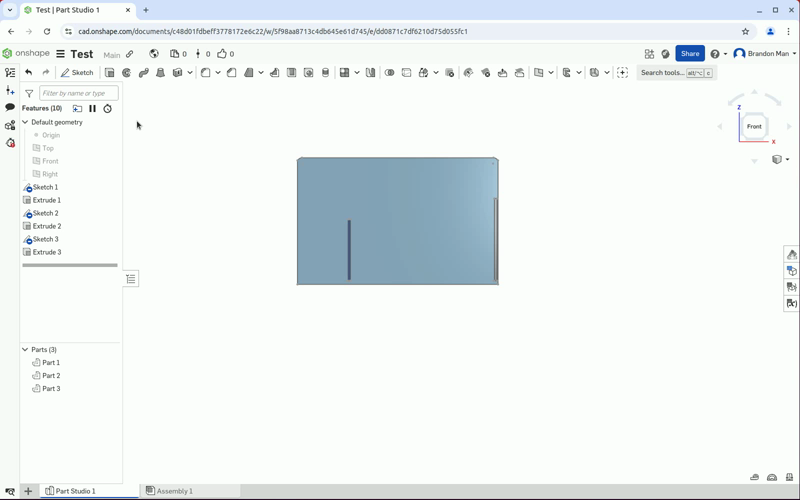
key(shift+h)
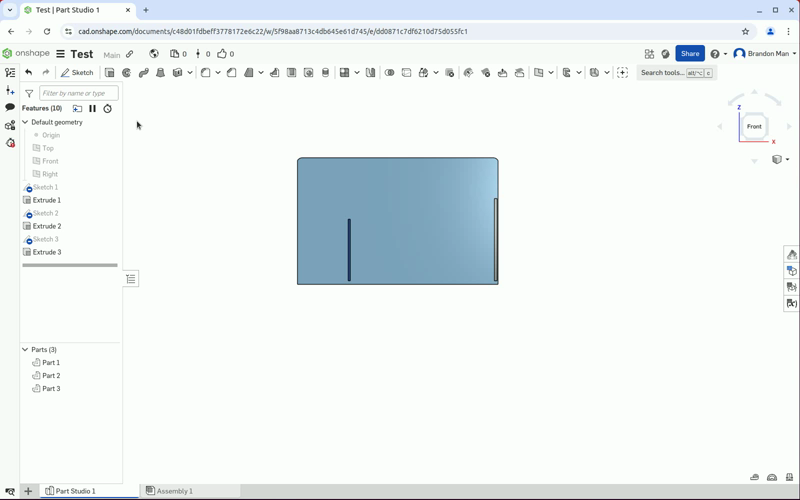
mouse_move(73, 189)
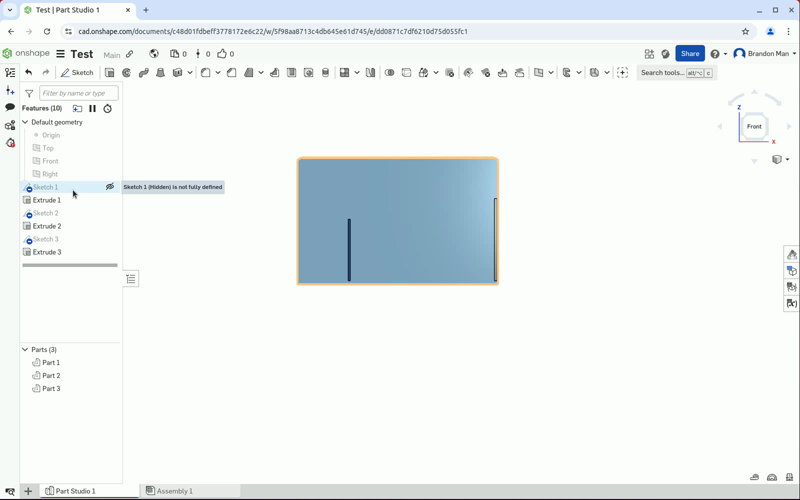
click(73, 189)
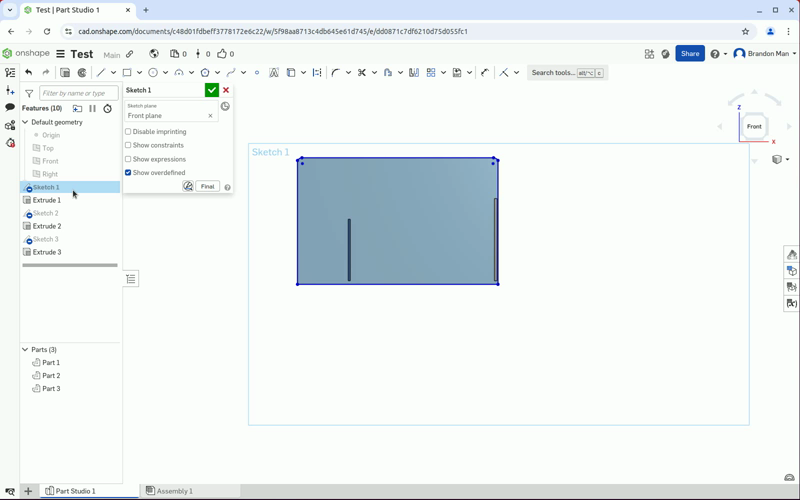
mouse_move(229, 92)
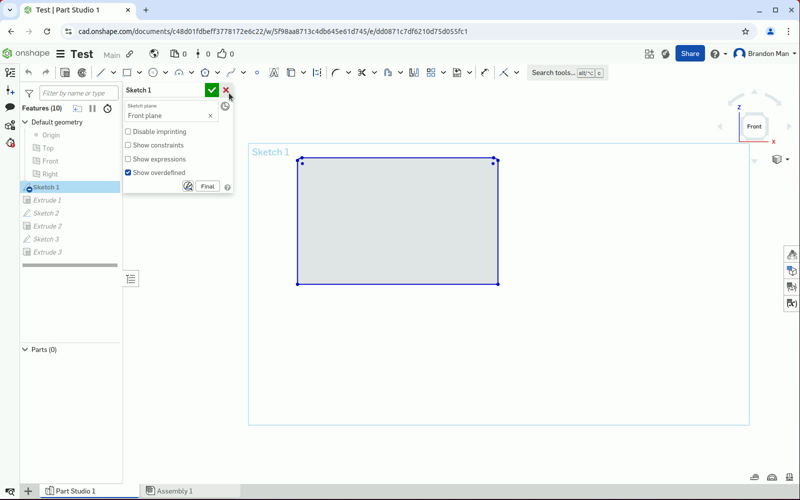
click(229, 92)
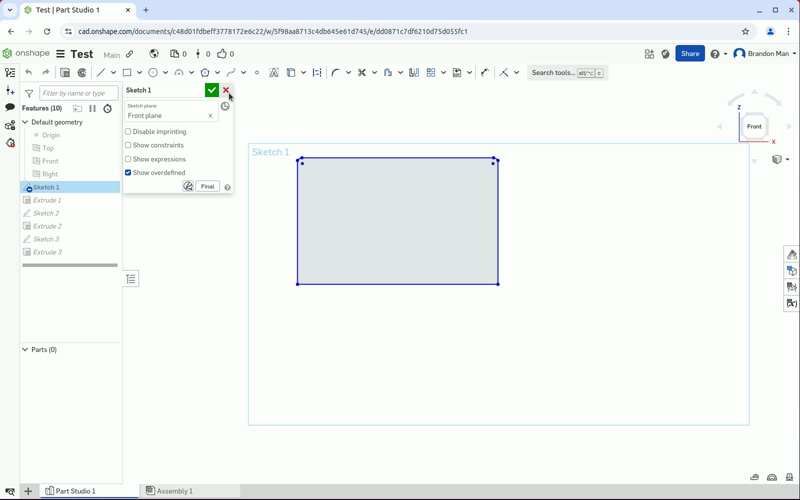
key(shift+s)
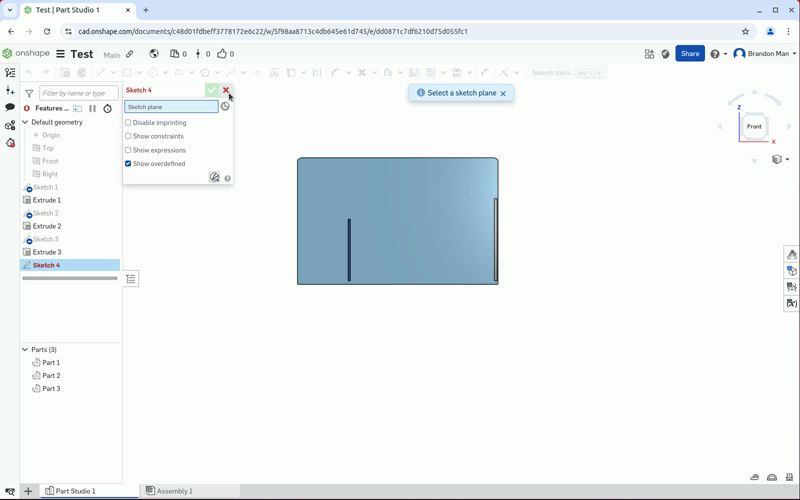
mouse_move(73, 163)
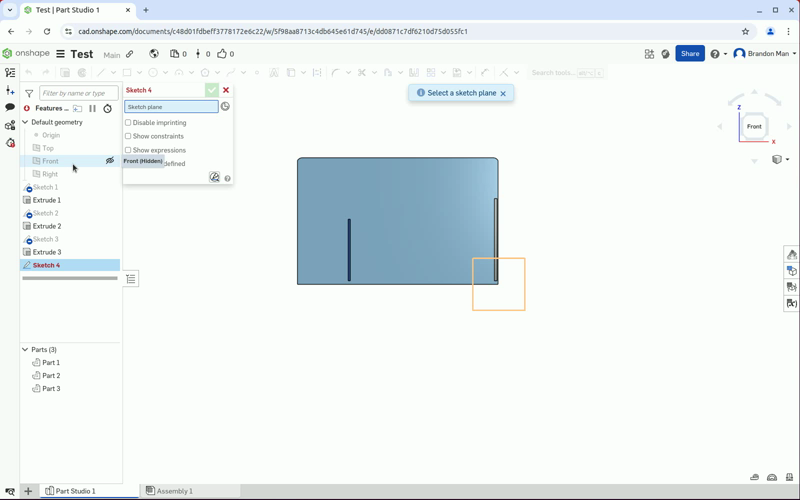
click(73, 163)
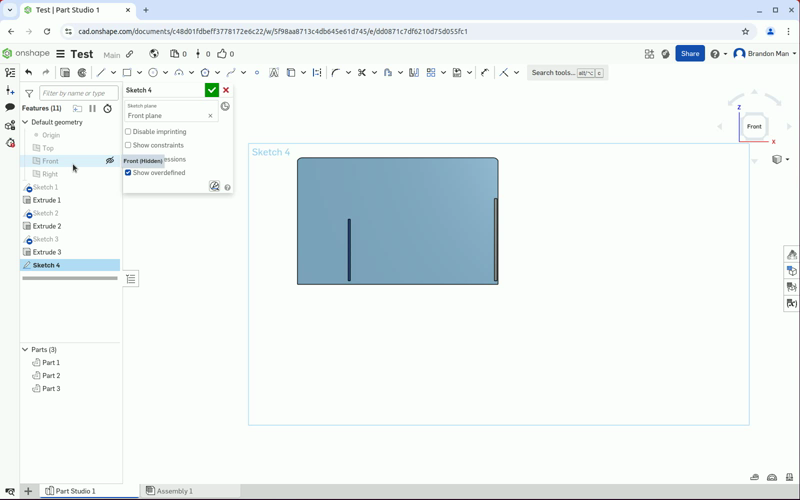
mouse_move(73, 352)
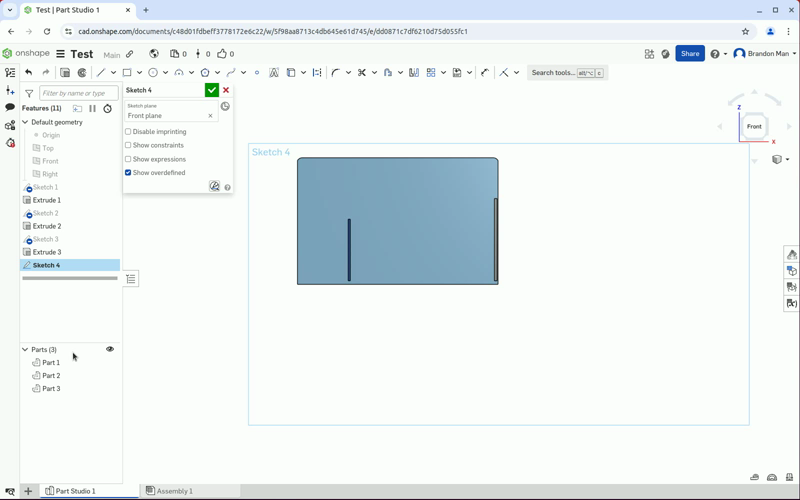
key(y)
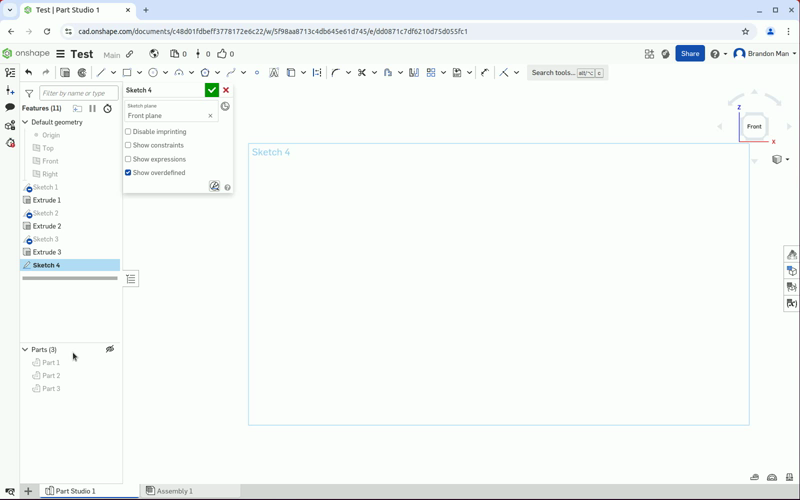
key(l)
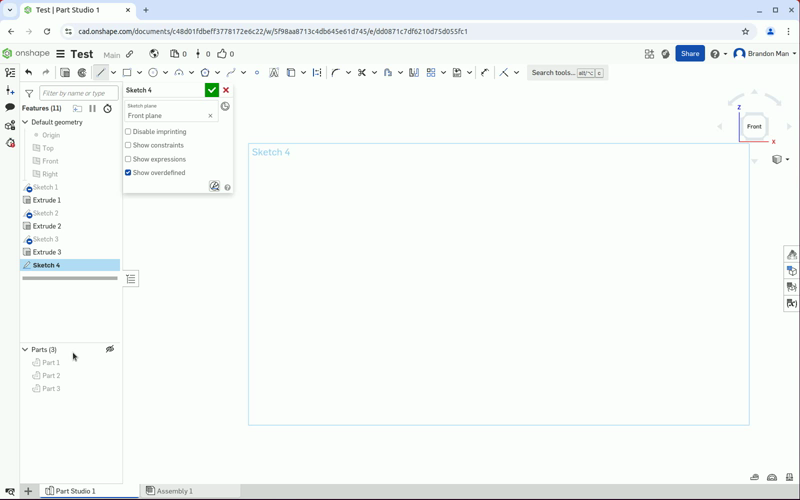
key_down(shift)
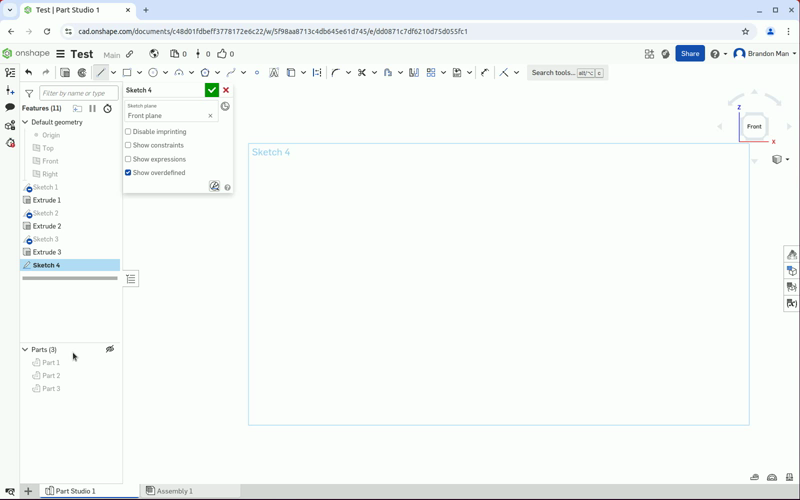
mouse_move(380, 280)
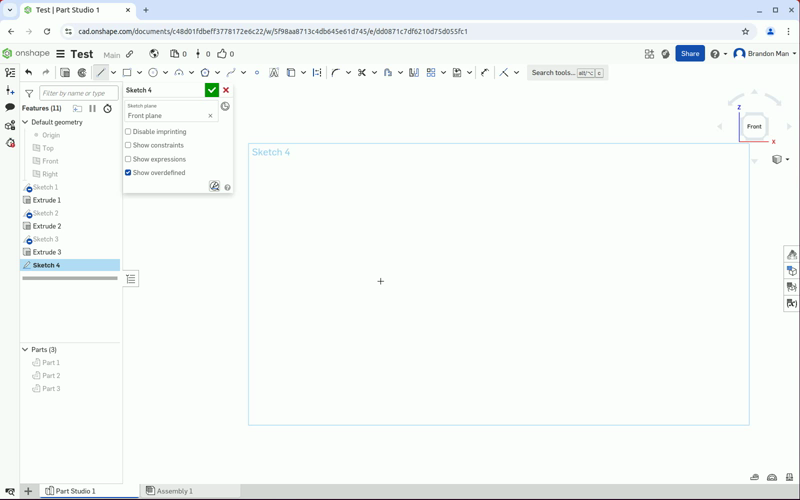
click(380, 280)
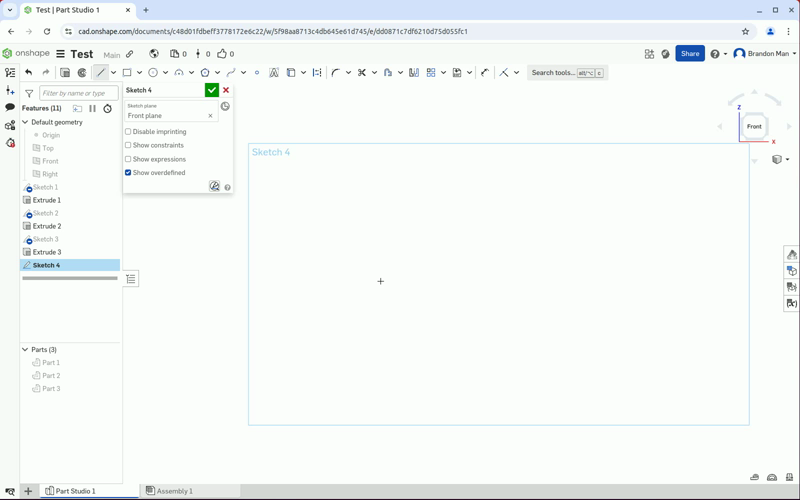
key_up(shift)
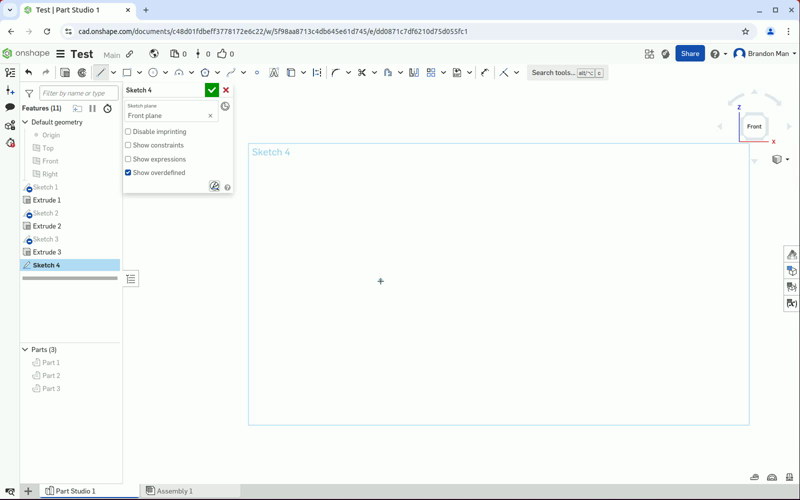
key_down(shift)
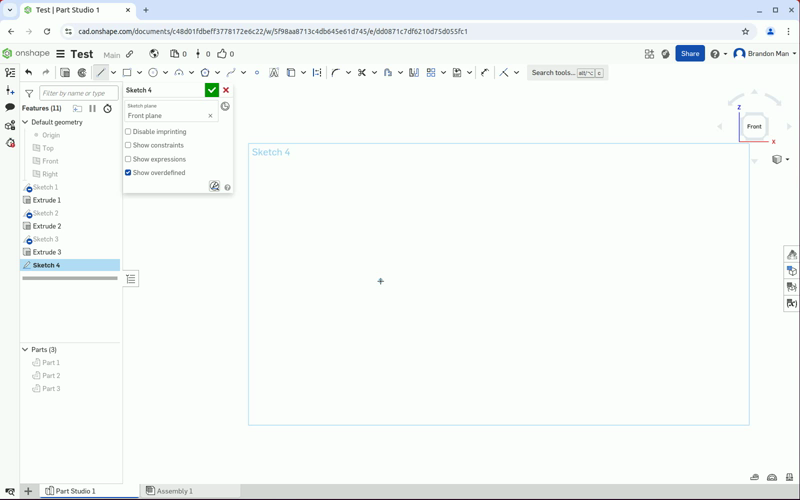
mouse_move(410, 280)
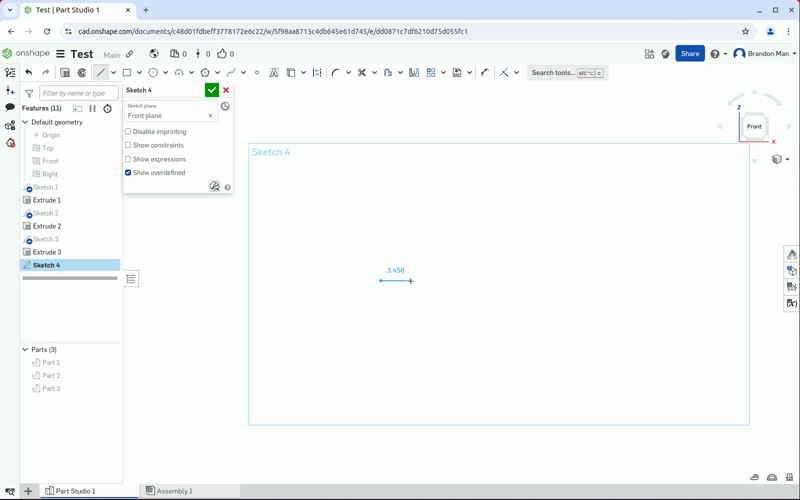
mouse_move(383, 280)
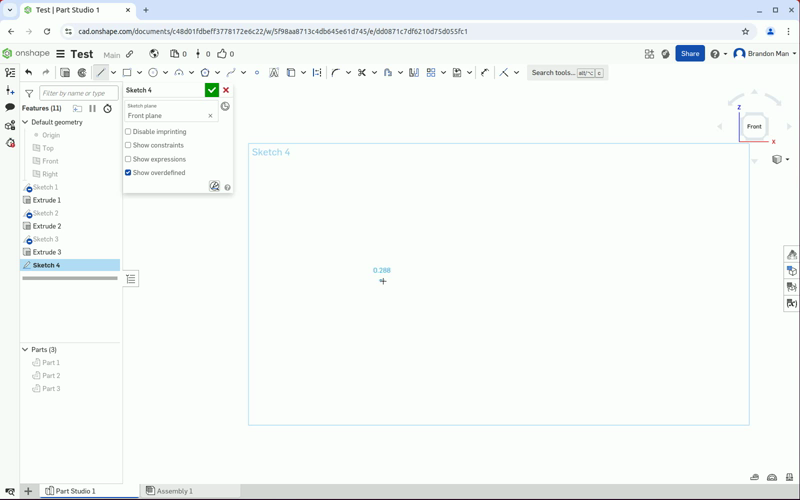
scroll(6)
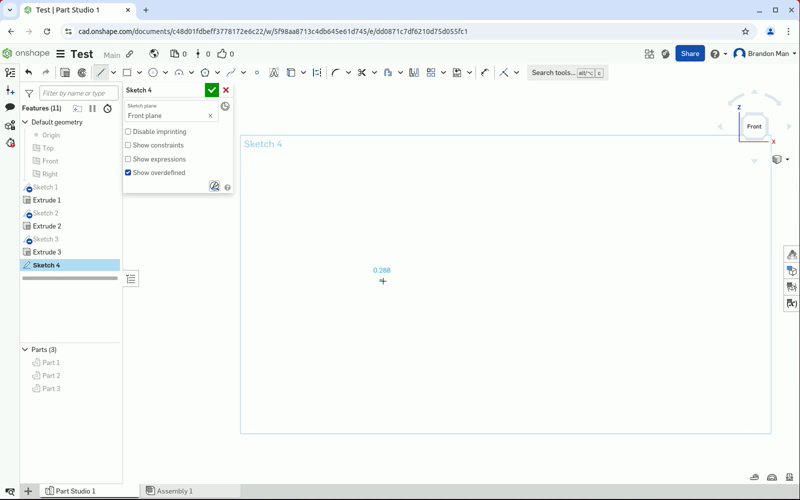
scroll(6)
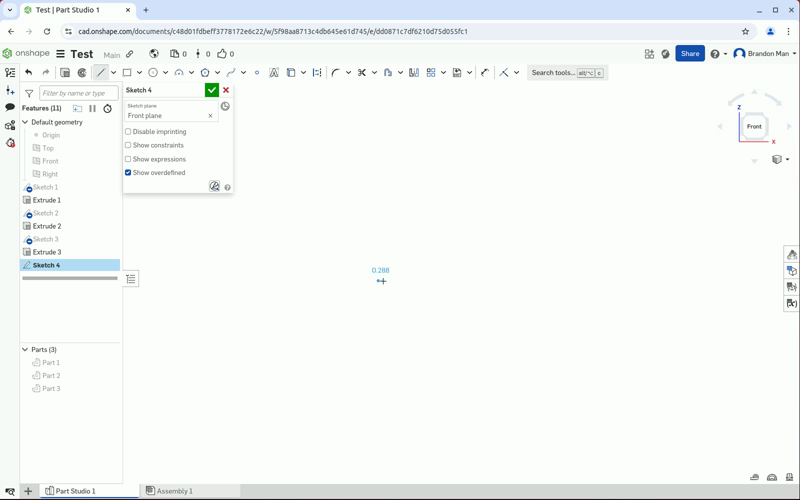
scroll(6)
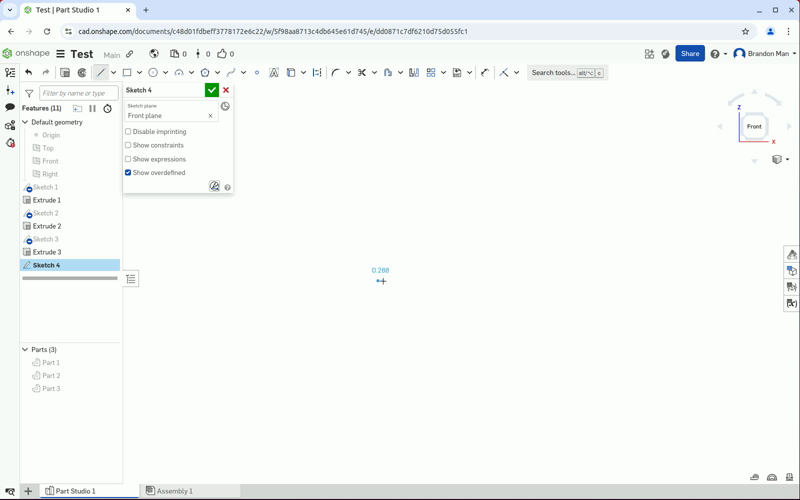
scroll(6)
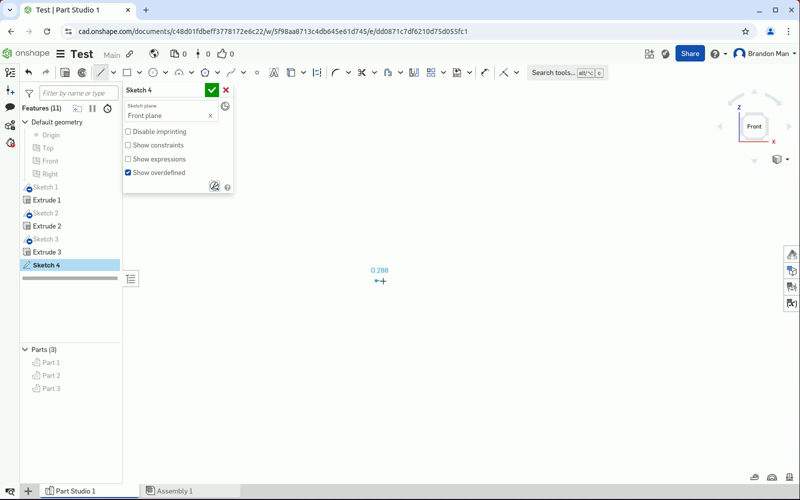
scroll(6)
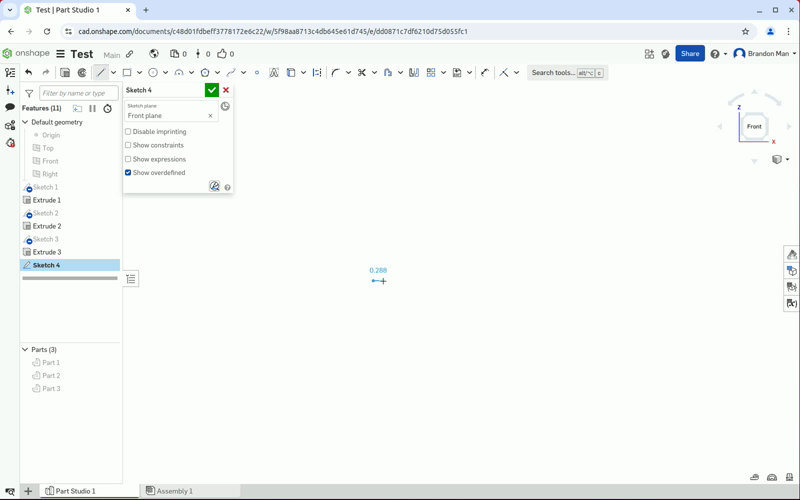
scroll(6)
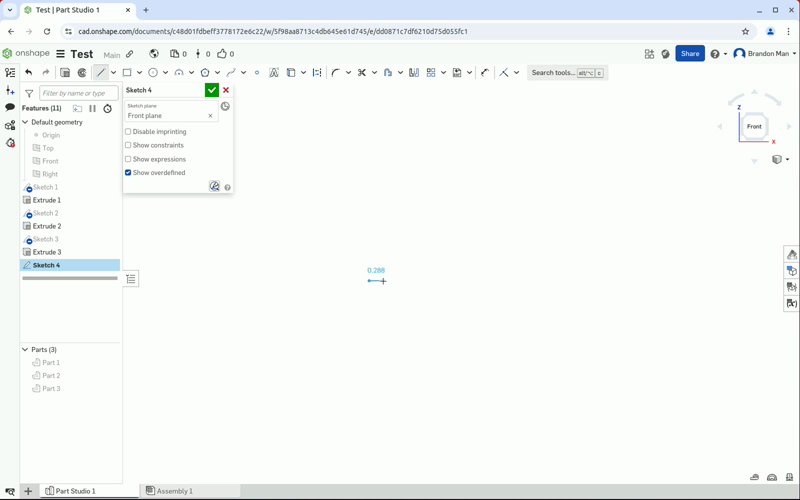
scroll(6)
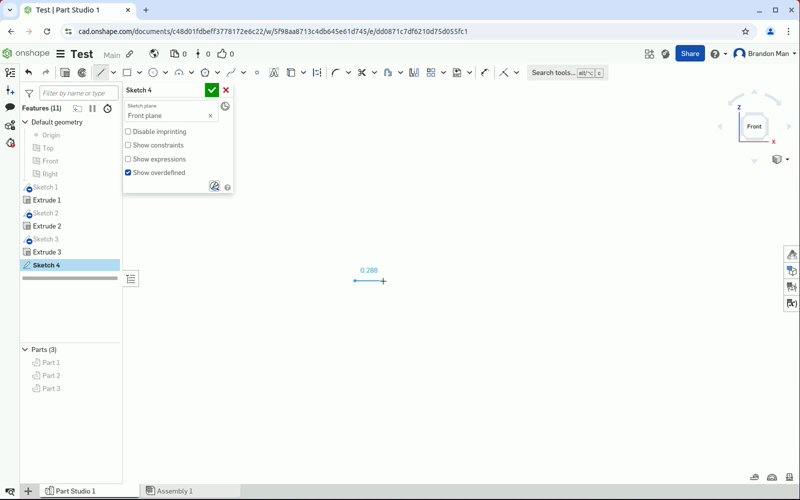
click(383, 280)
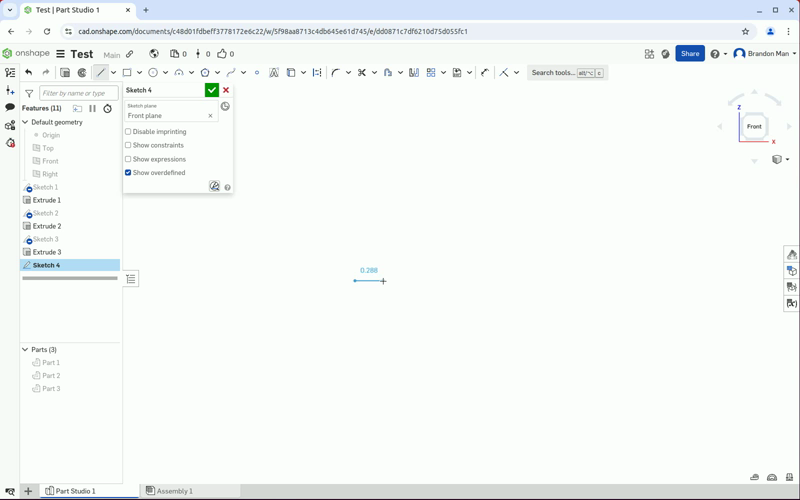
scroll(-6)
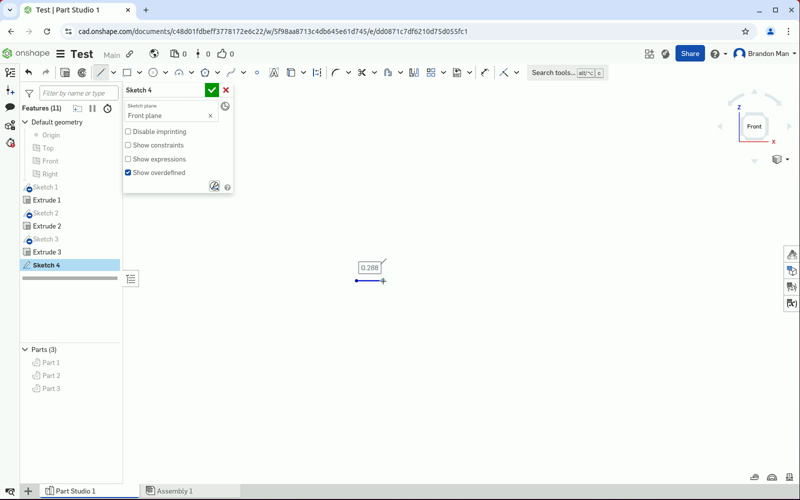
scroll(-6)
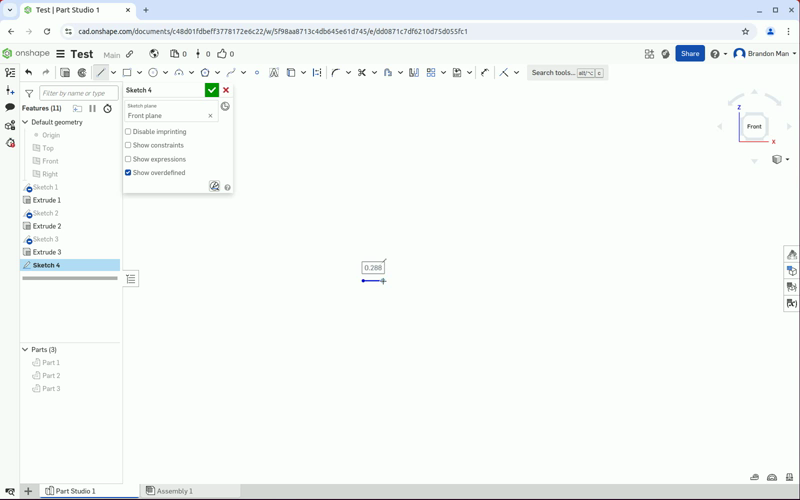
scroll(-6)
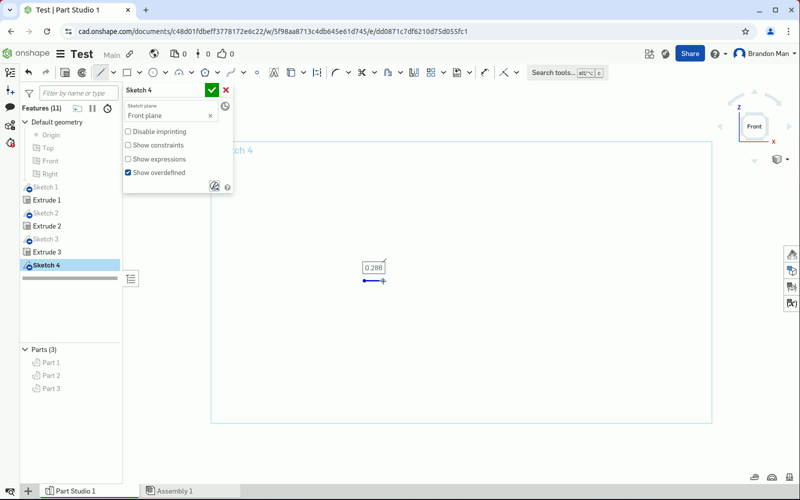
scroll(-6)
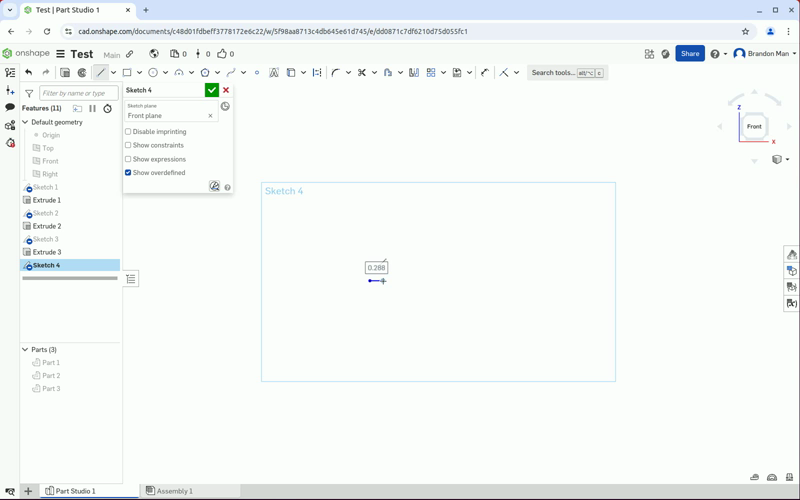
scroll(-6)
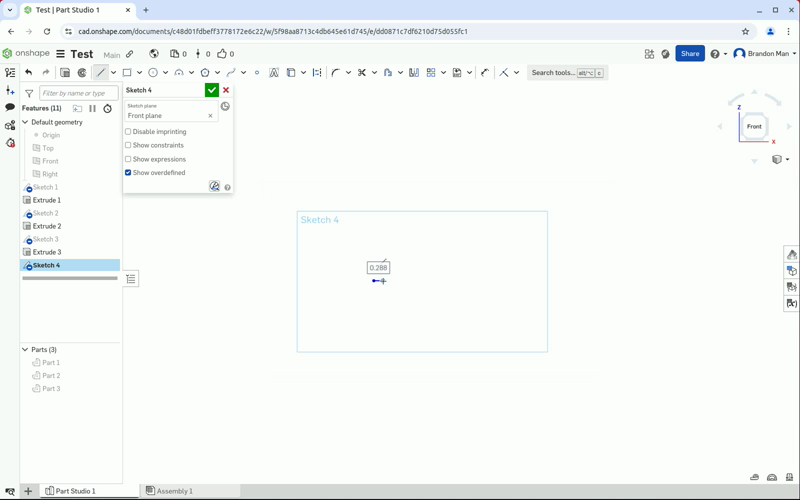
scroll(-6)
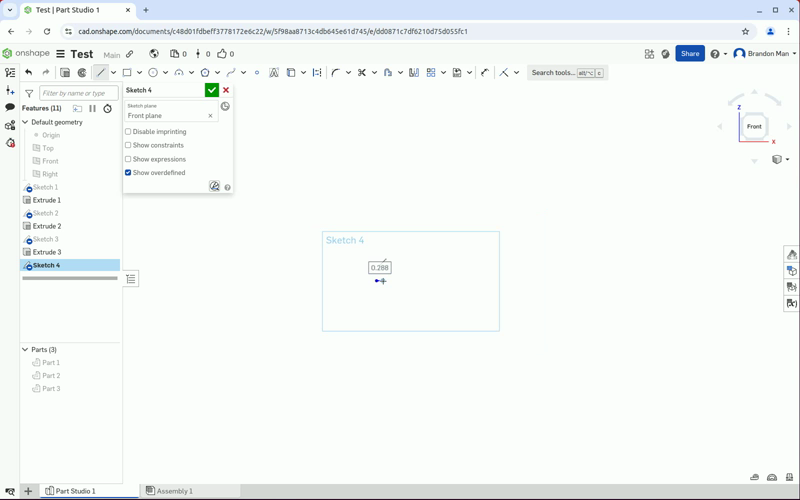
scroll(-6)
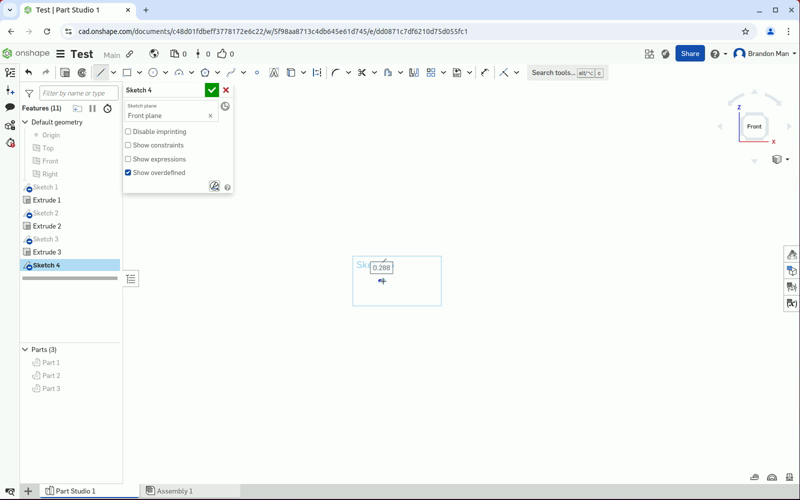
key_up(shift)
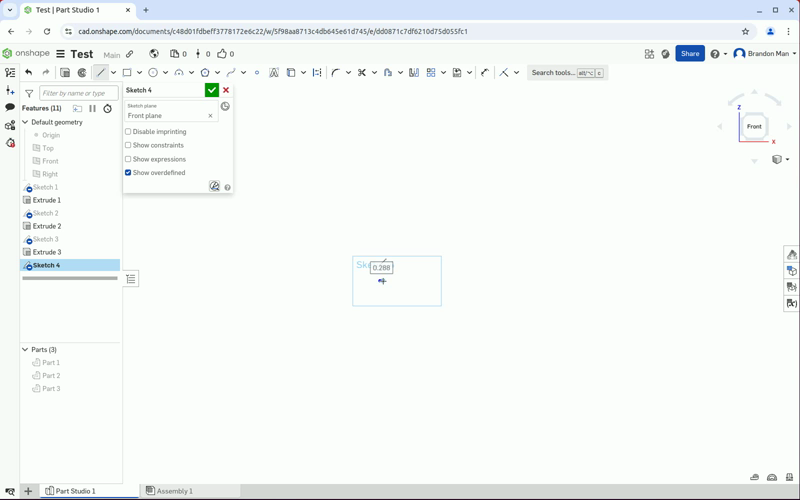
key_down(shift)
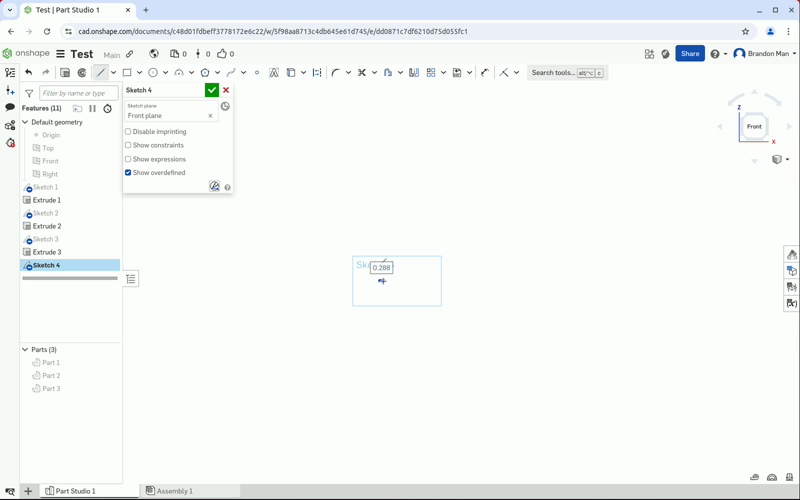
mouse_move(413, 280)
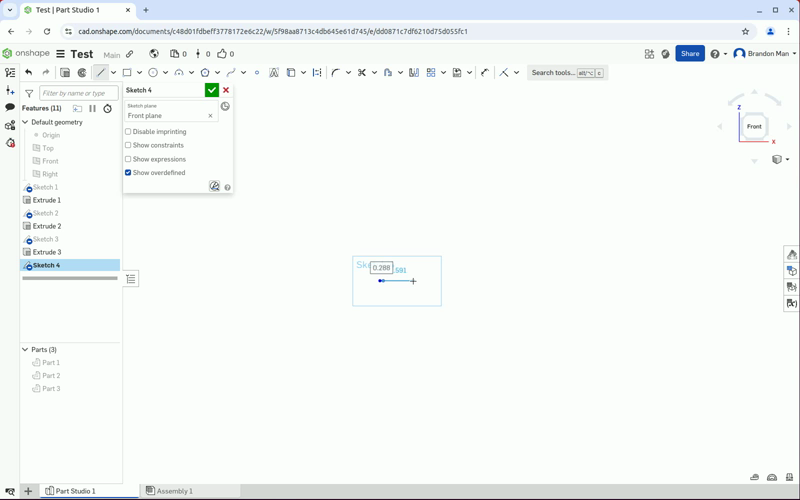
mouse_move(383, 238)
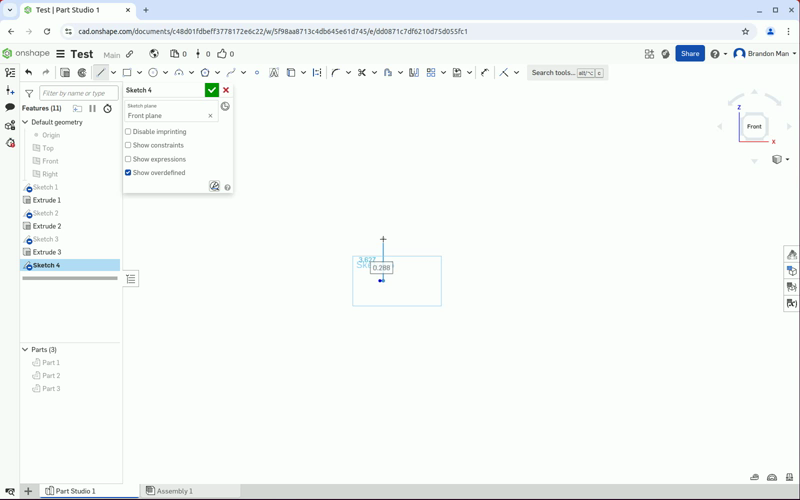
click(383, 238)
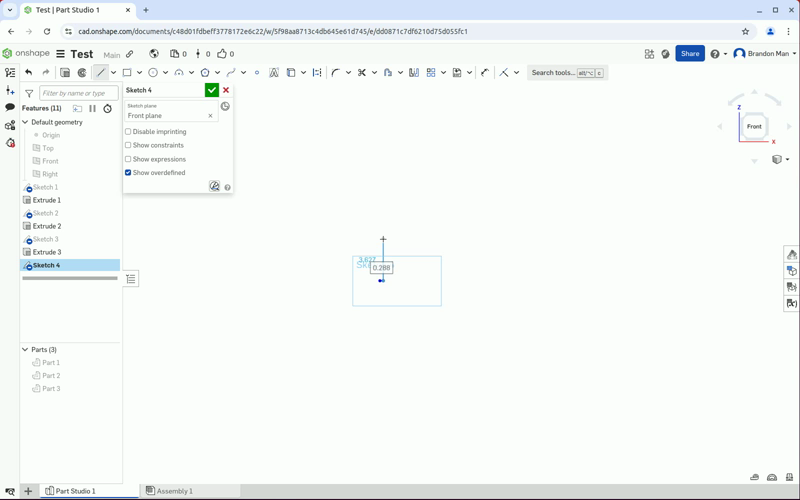
key_up(shift)
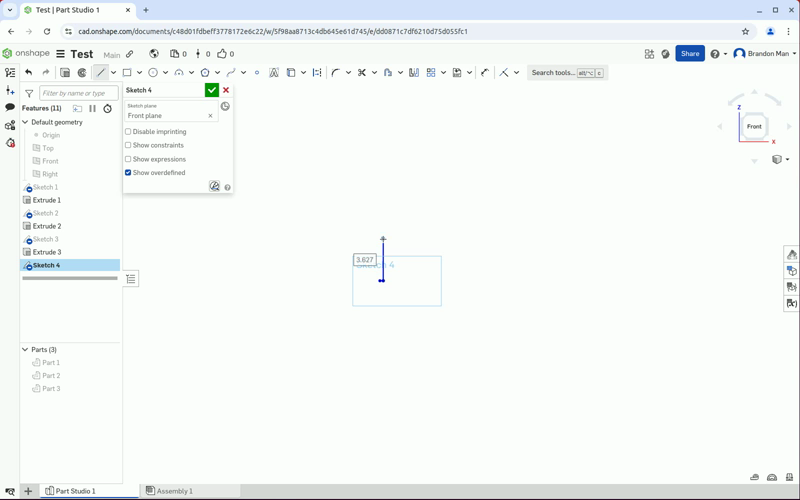
key_down(shift)
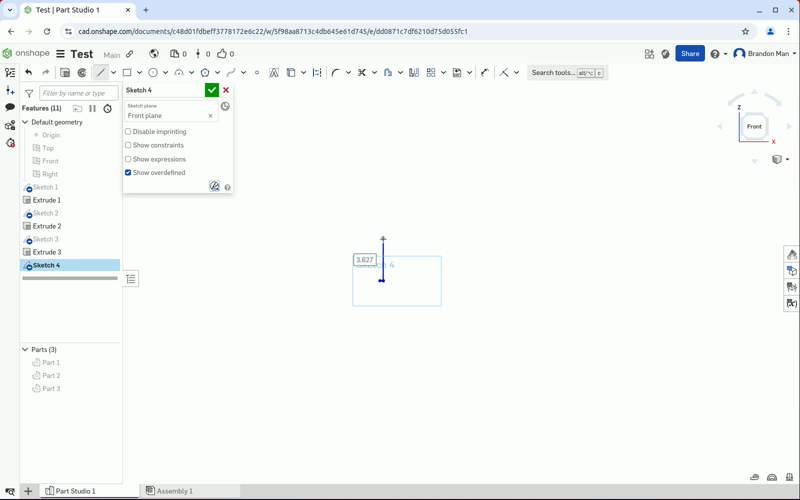
mouse_move(413, 238)
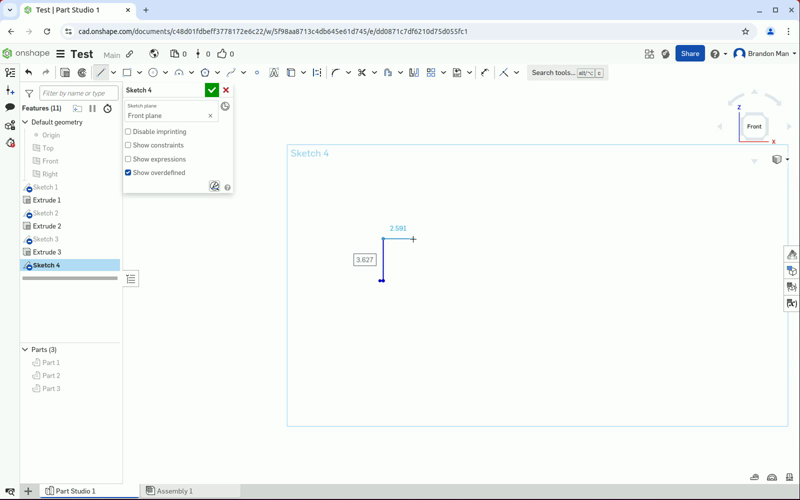
mouse_move(380, 238)
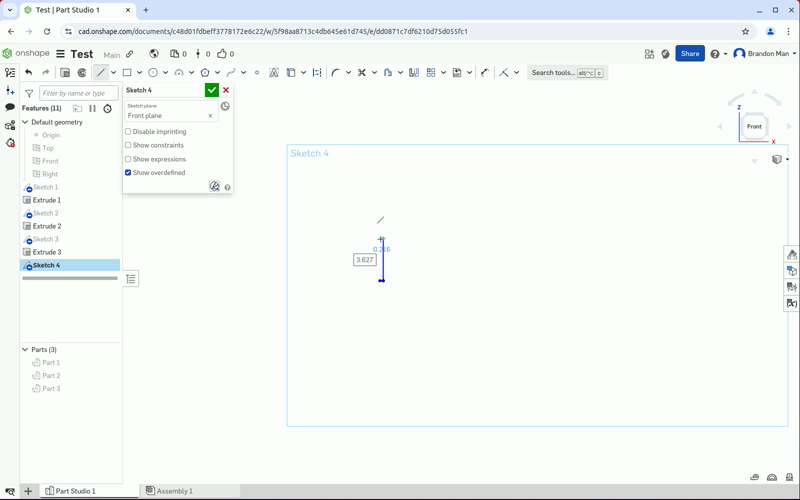
scroll(6)
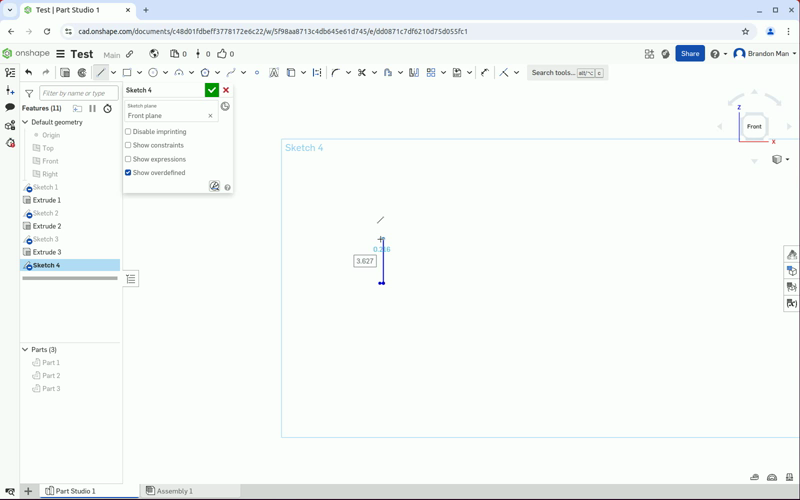
scroll(6)
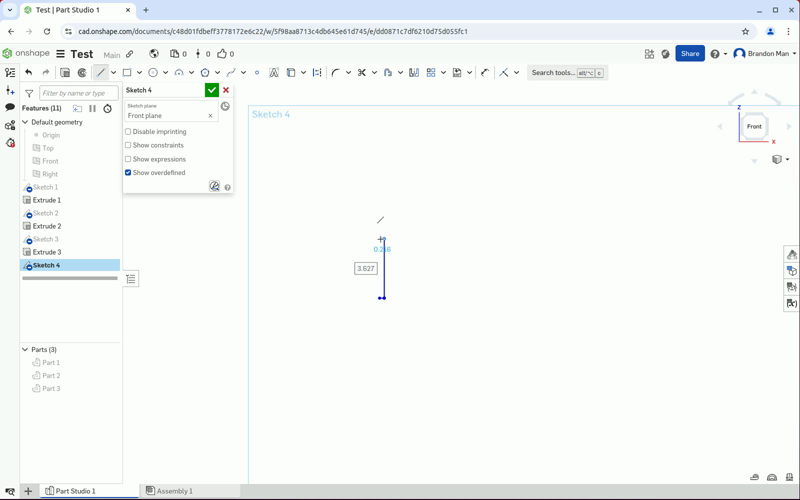
scroll(6)
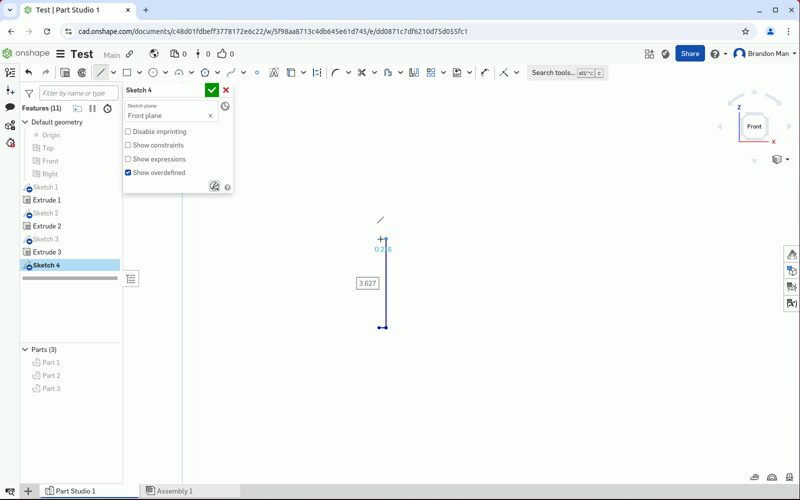
scroll(6)
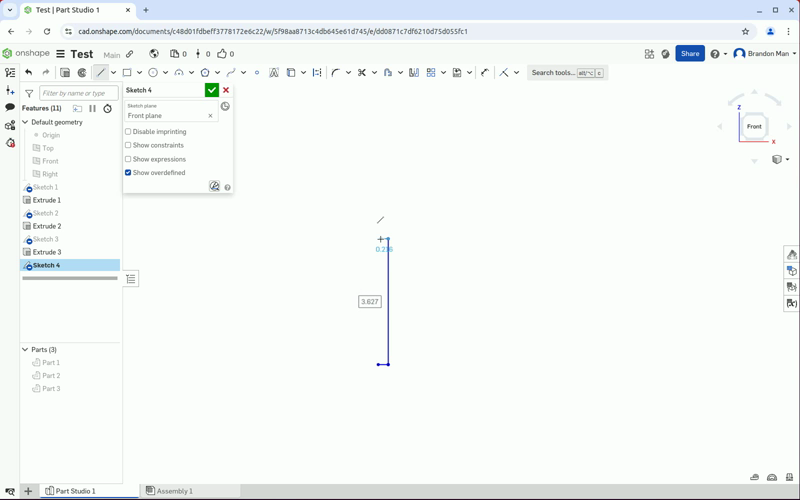
scroll(6)
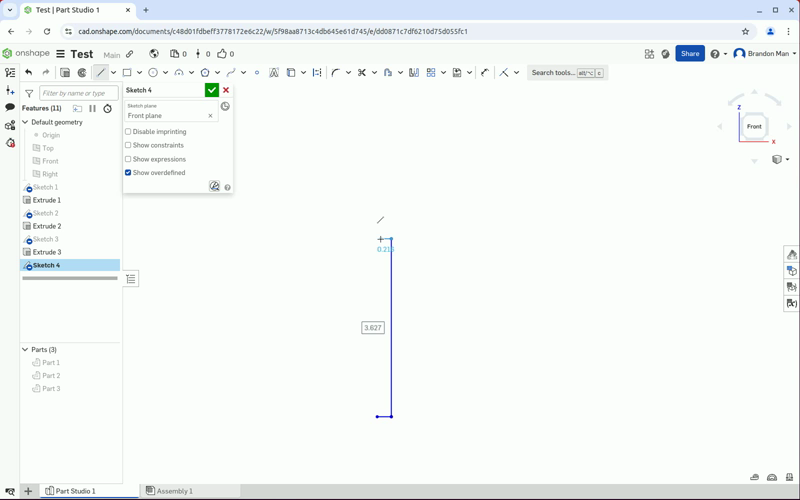
scroll(6)
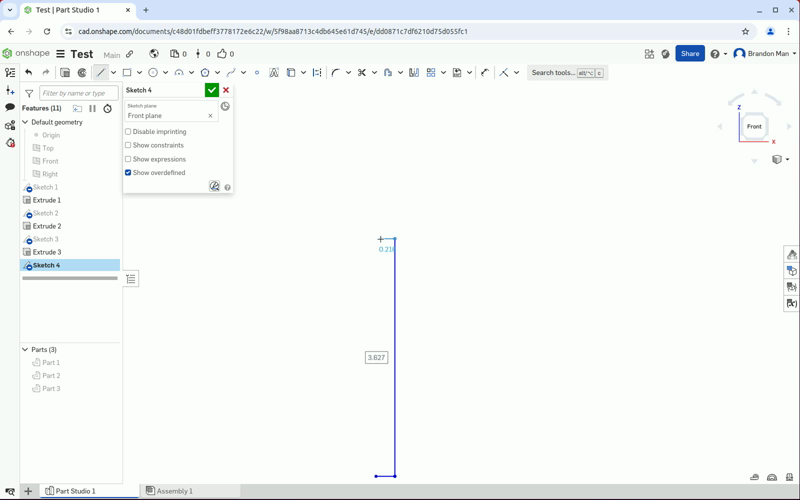
scroll(6)
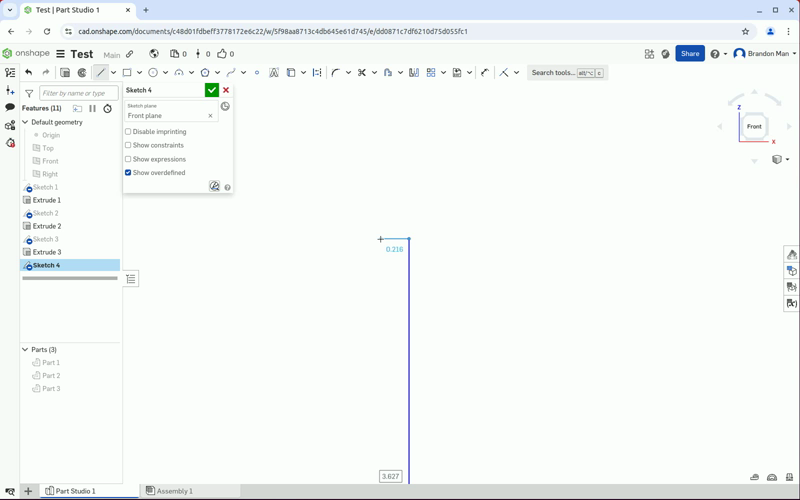
click(380, 238)
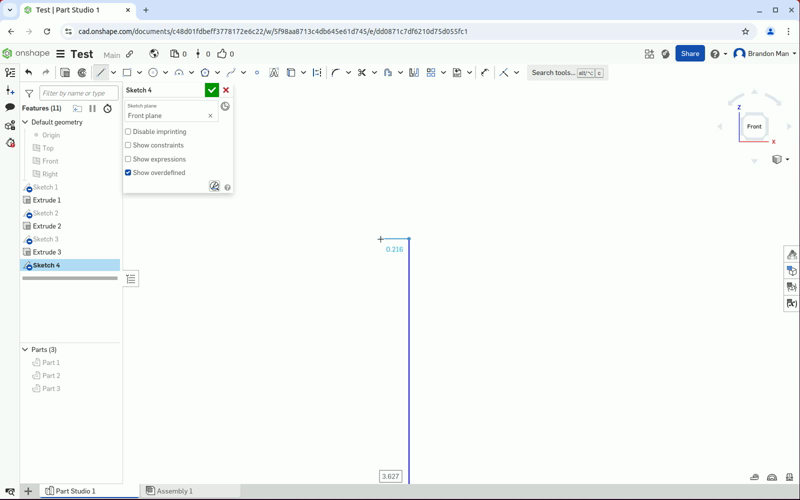
scroll(-6)
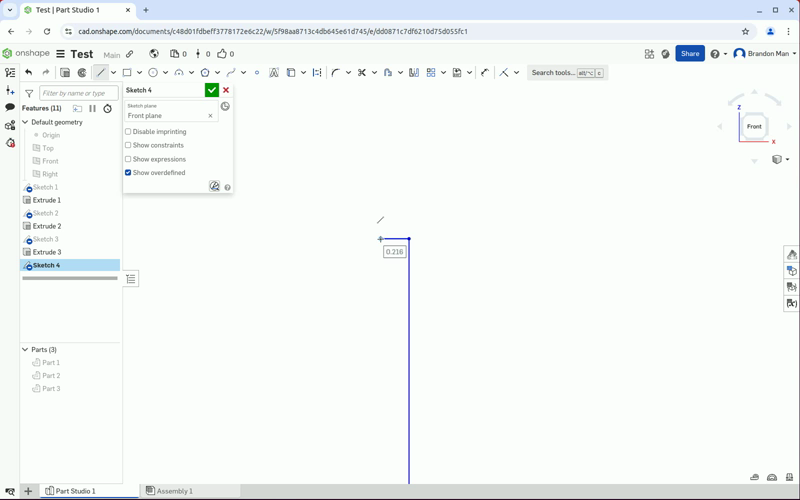
scroll(-6)
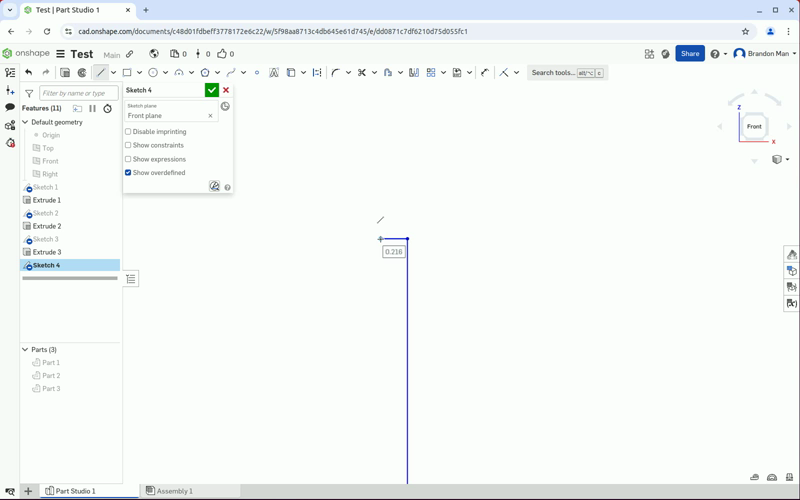
scroll(-6)
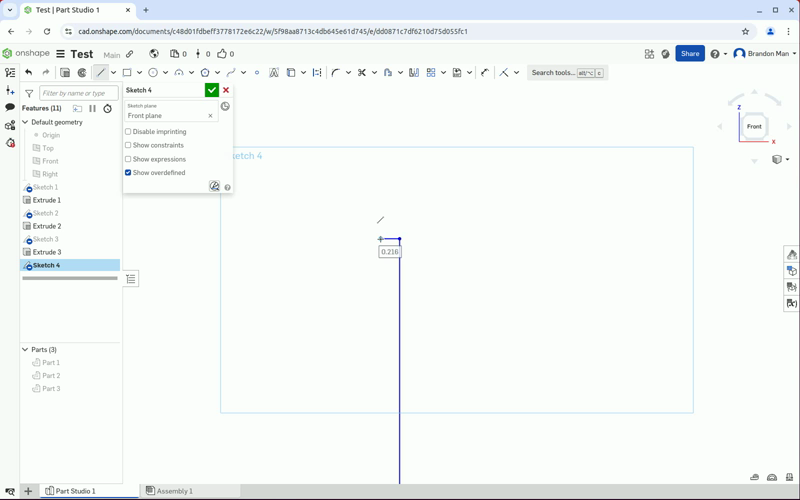
scroll(-6)
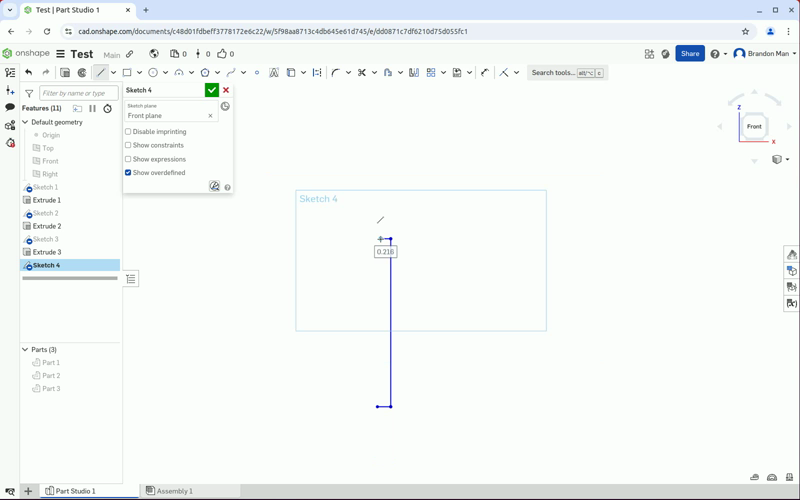
scroll(-6)
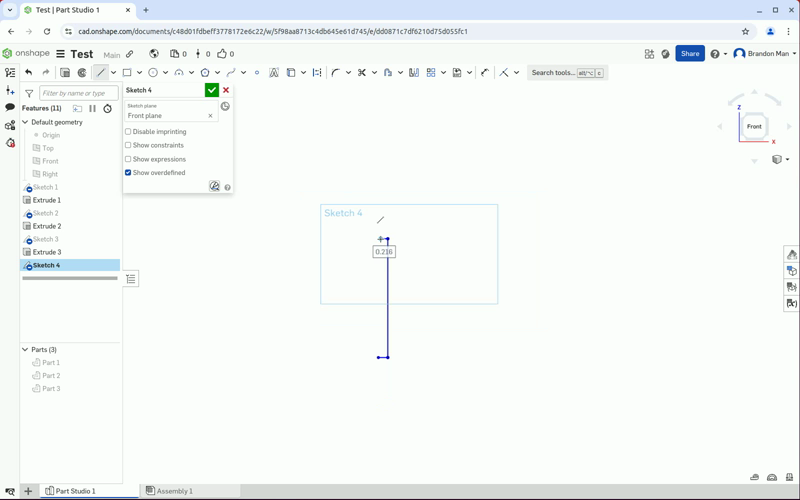
scroll(-6)
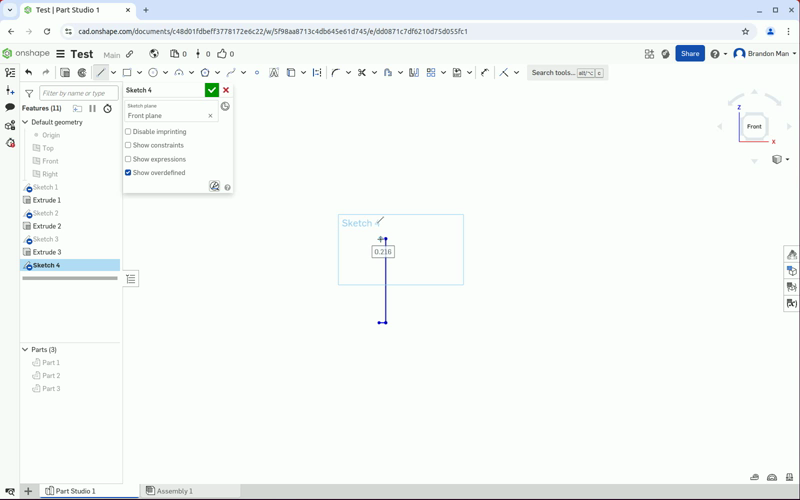
scroll(-6)
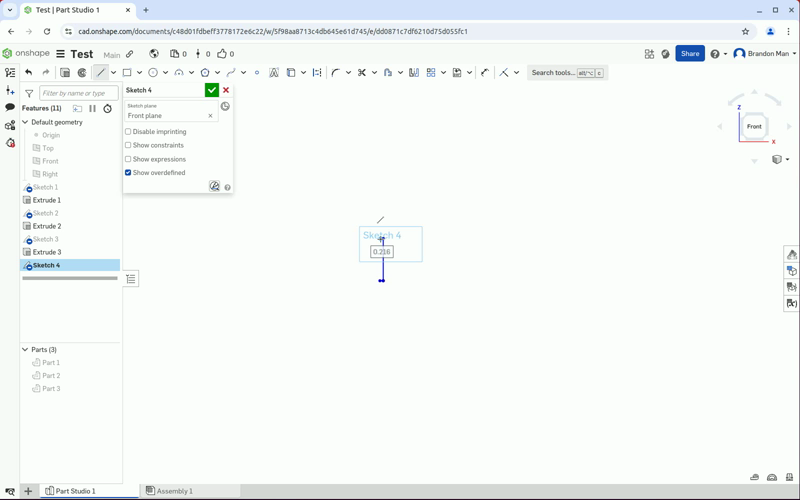
key_up(shift)
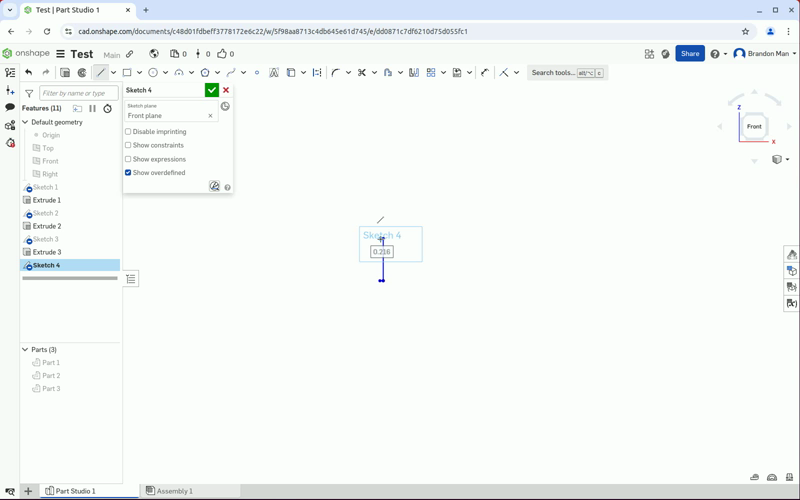
mouse_move(410, 238)
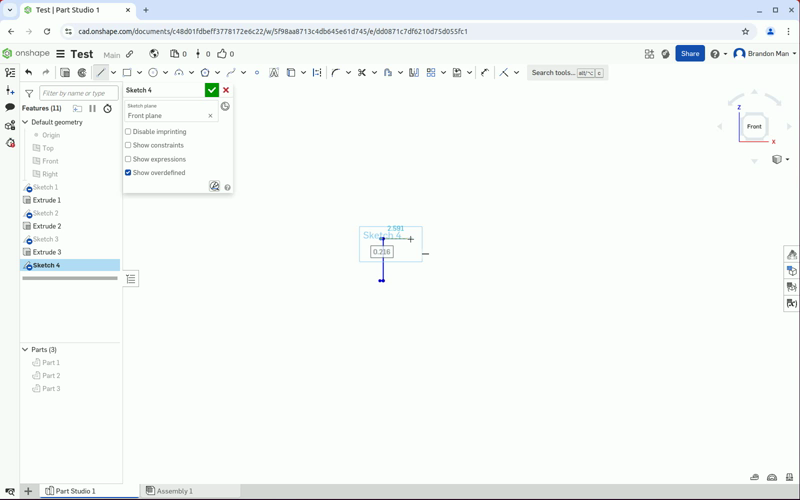
key_down(shift)
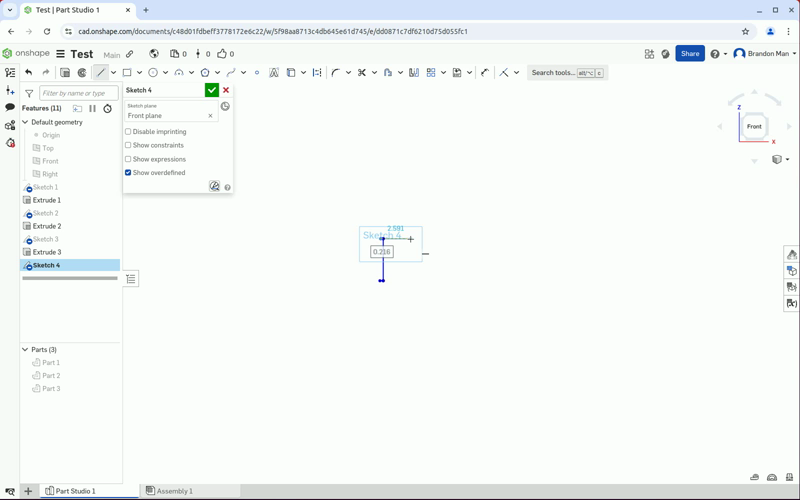
mouse_move(380, 280)
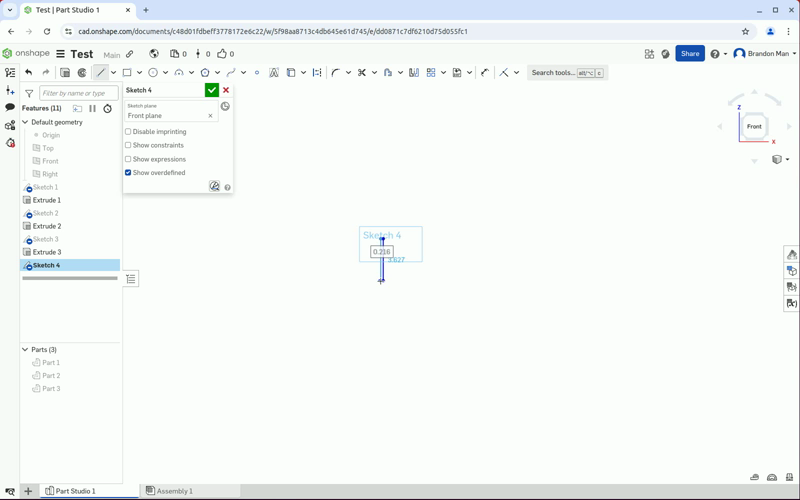
scroll(6)
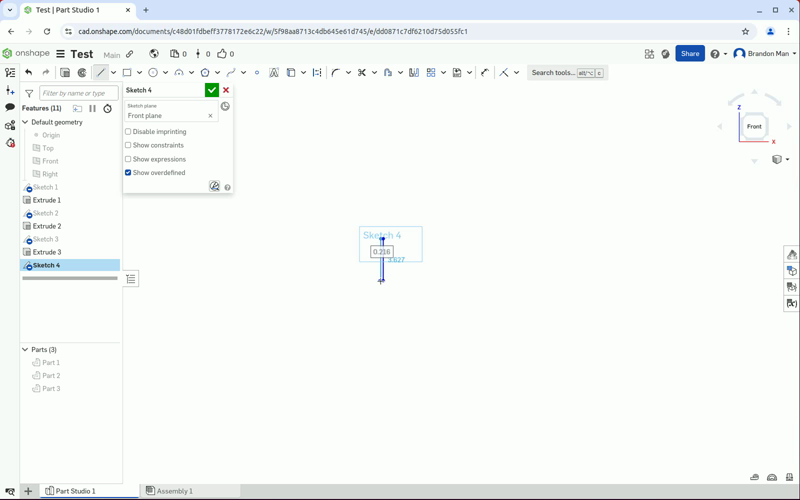
scroll(6)
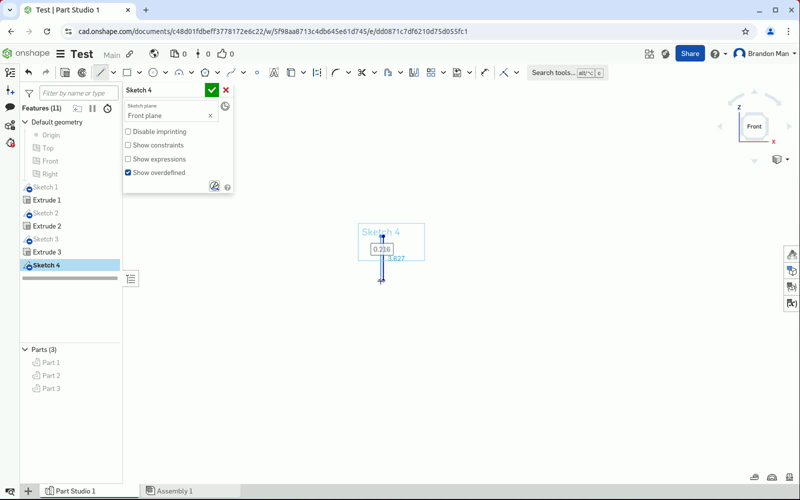
scroll(6)
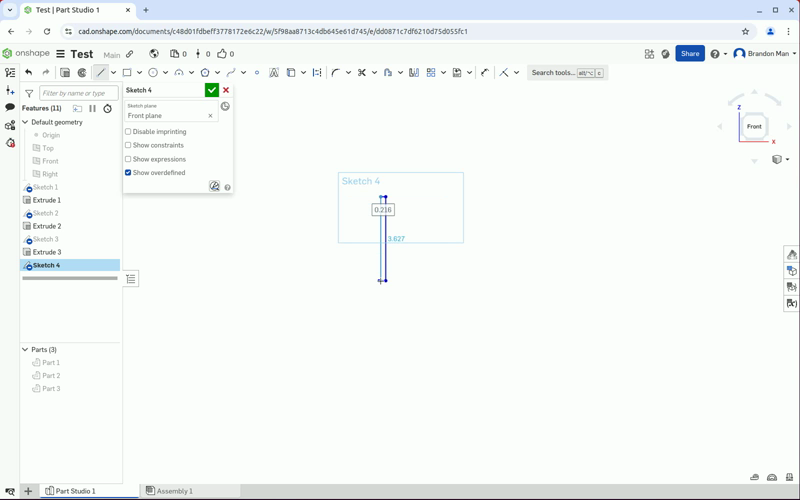
scroll(6)
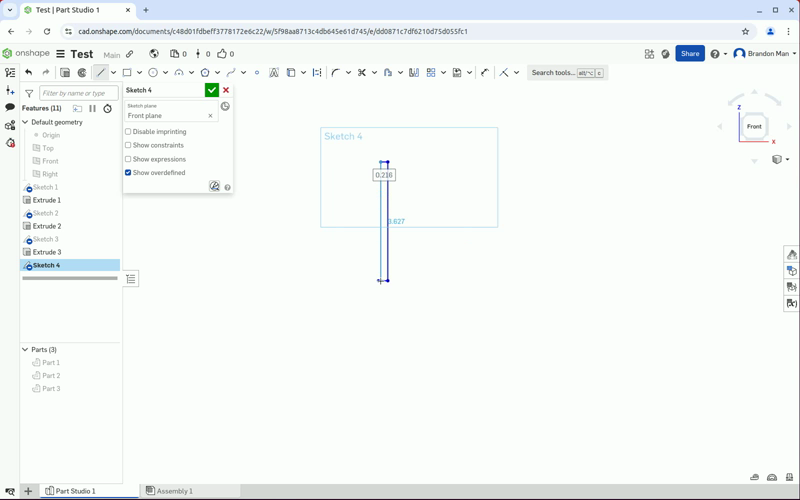
scroll(6)
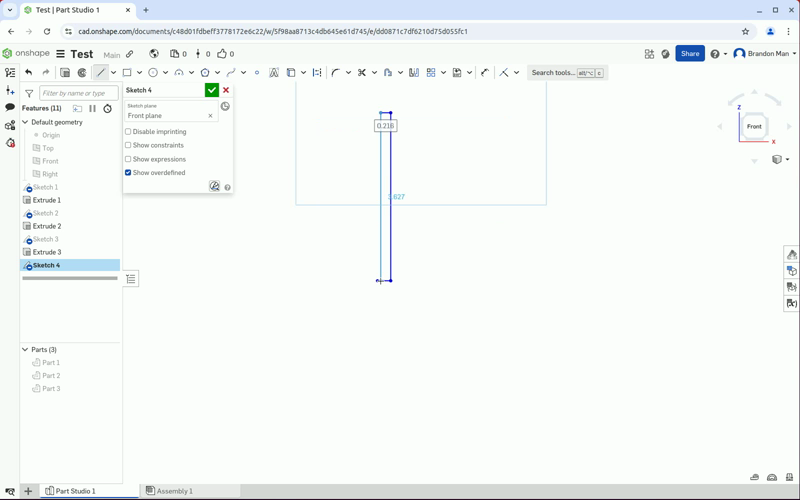
scroll(6)
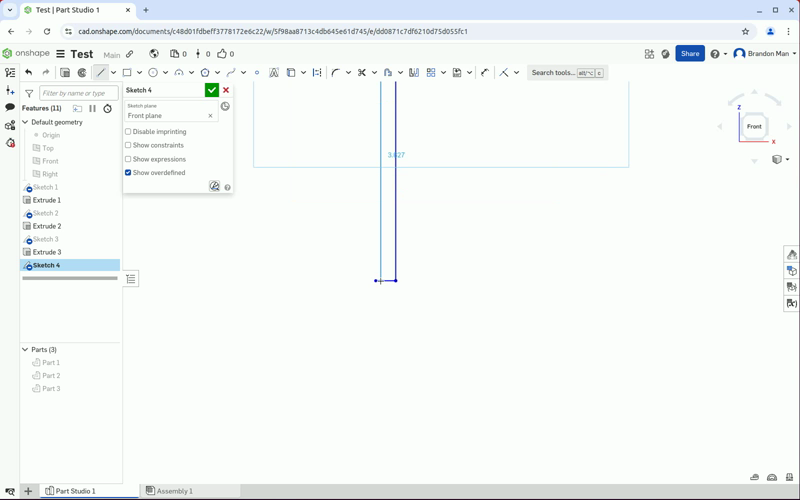
scroll(6)
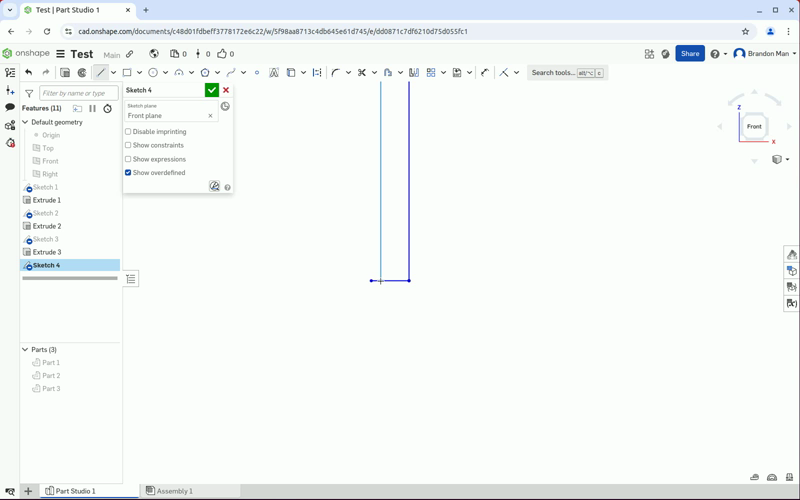
key_up(shift)
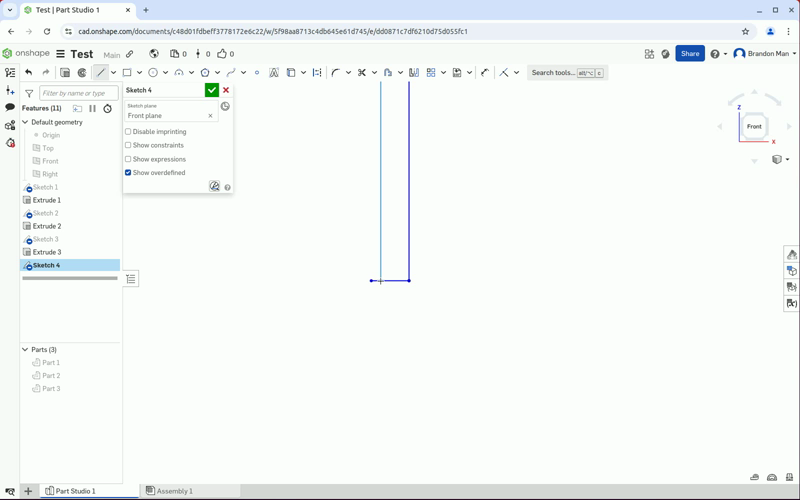
click(380, 280)
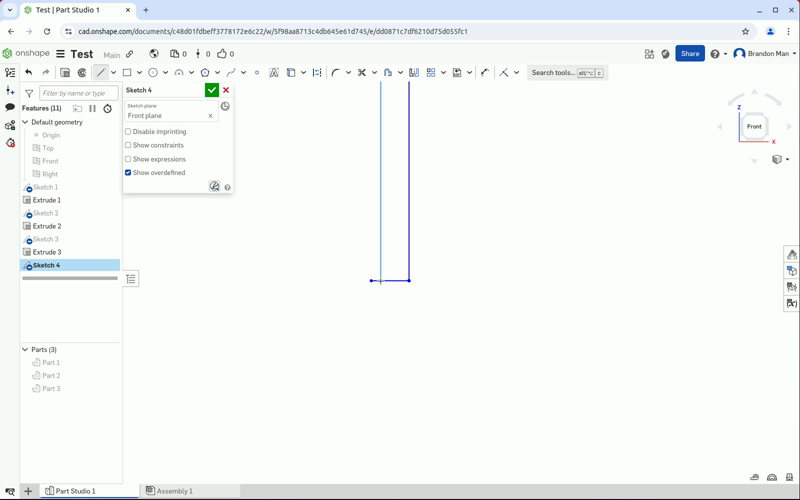
scroll(-6)
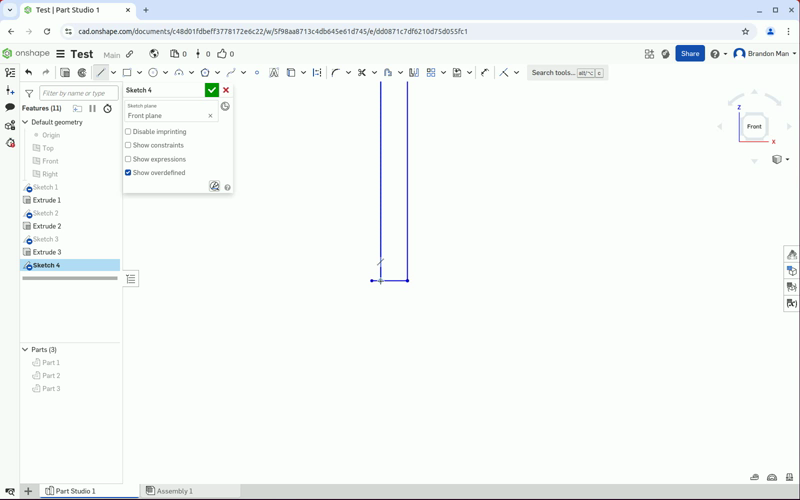
scroll(-6)
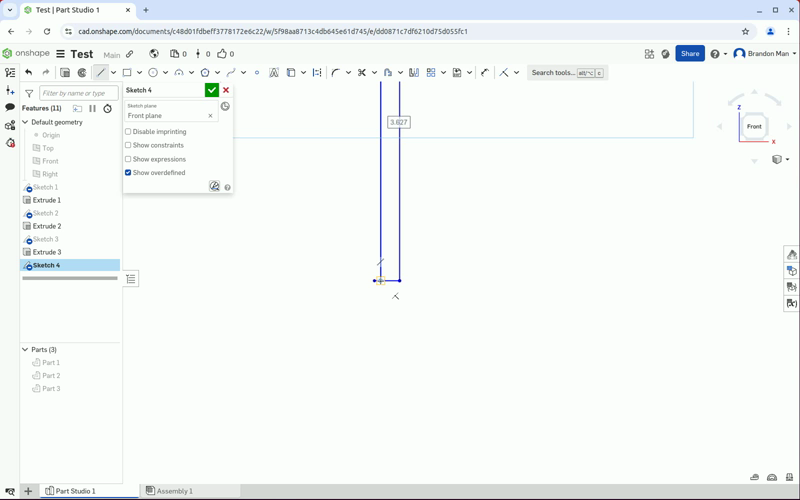
scroll(-6)
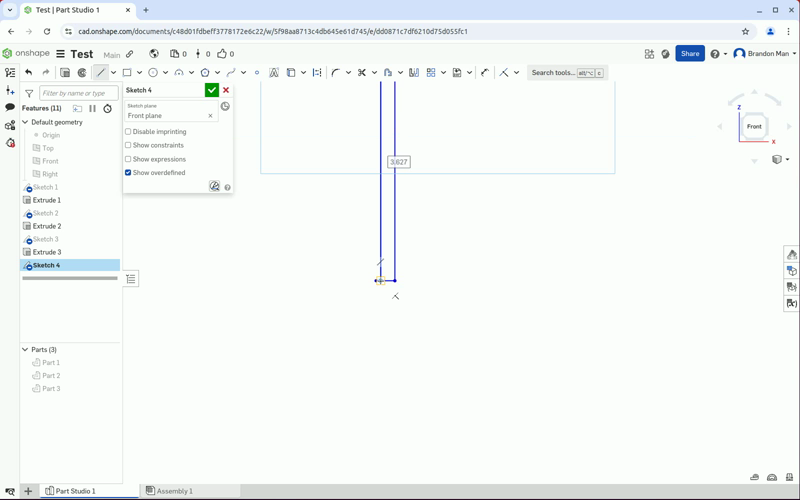
scroll(-6)
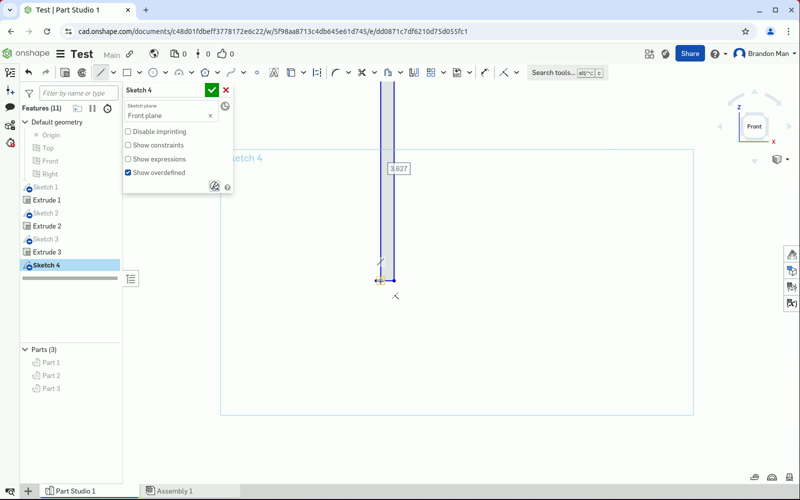
scroll(-6)
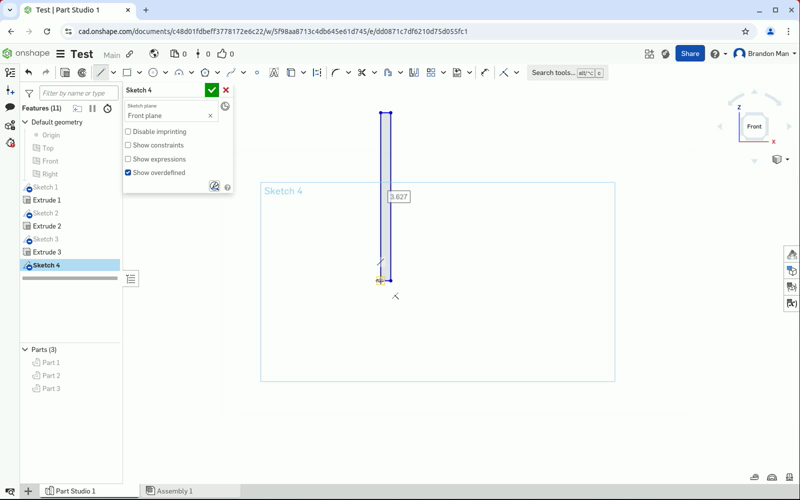
scroll(-6)
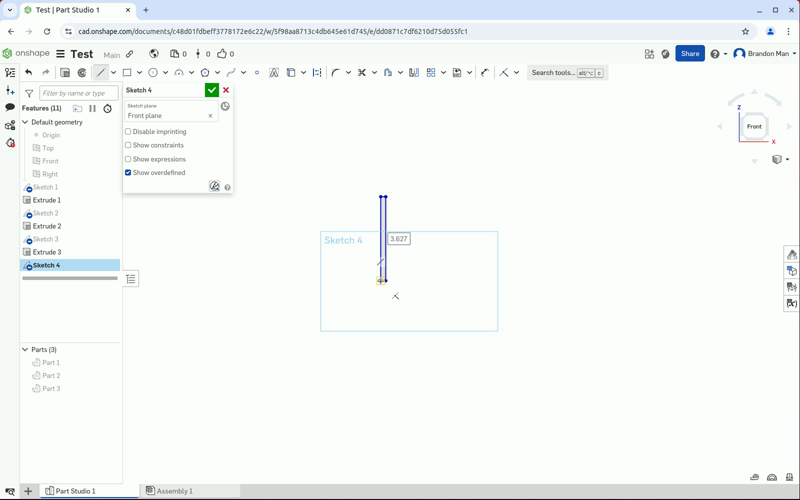
scroll(-6)
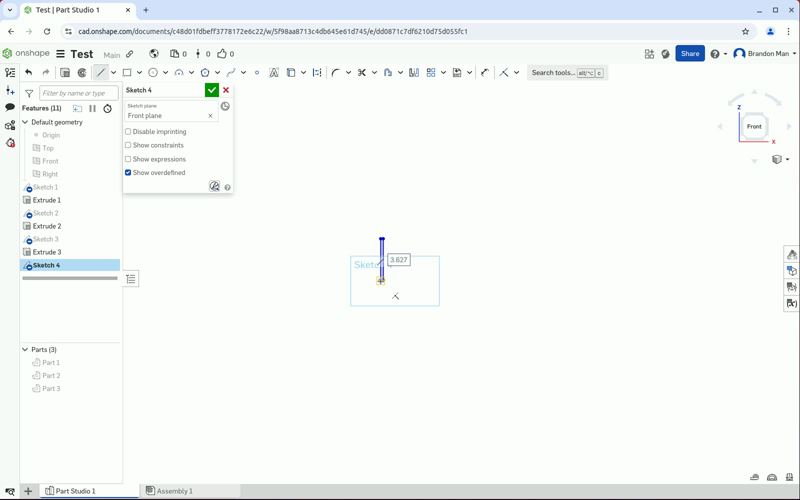
key(esc)
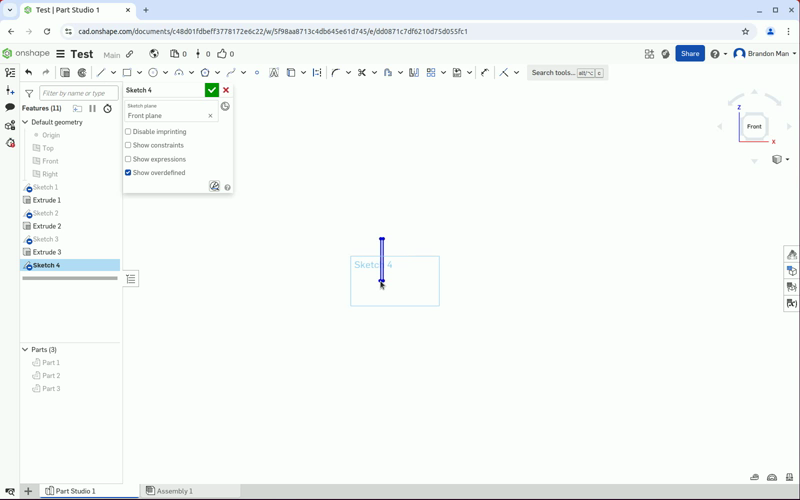
mouse_move(382, 277)
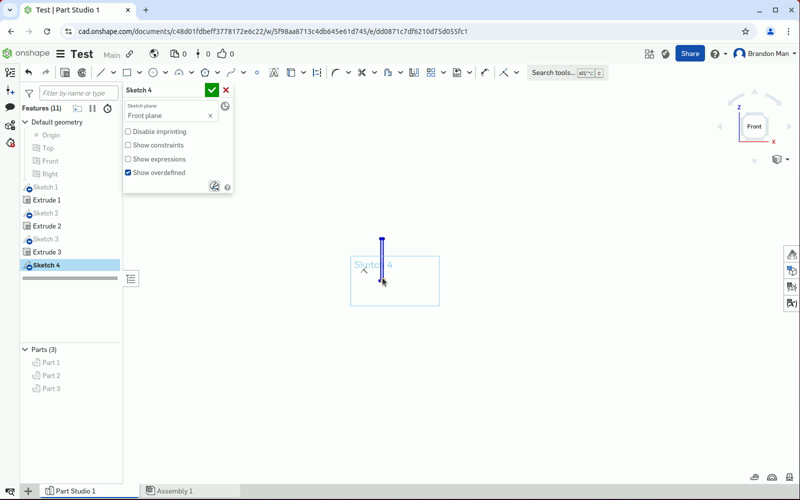
scroll(6)
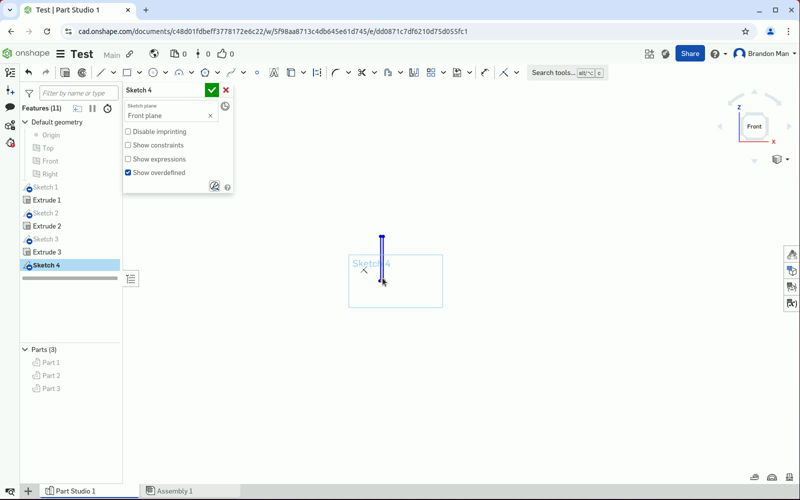
scroll(6)
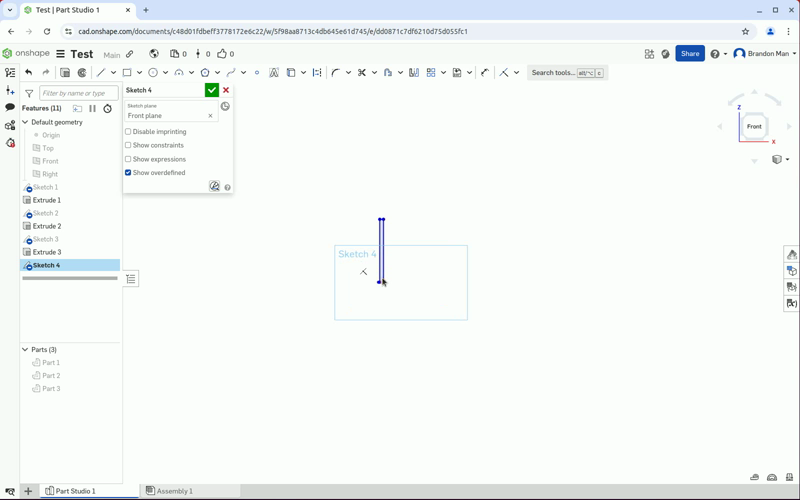
scroll(6)
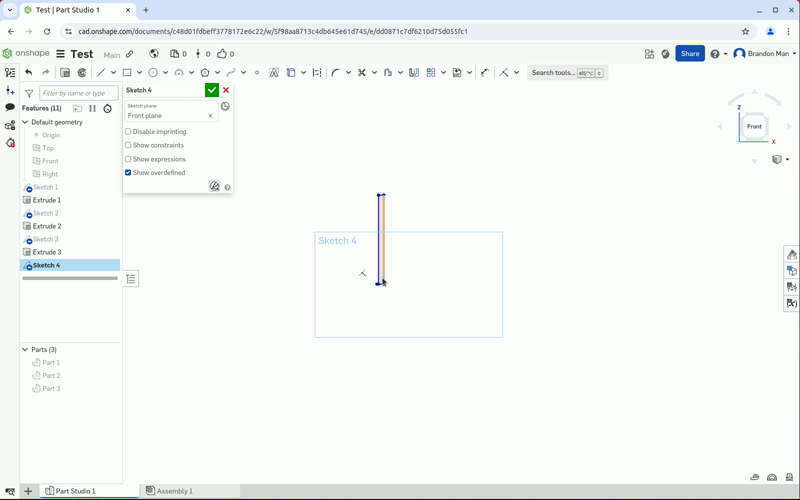
scroll(6)
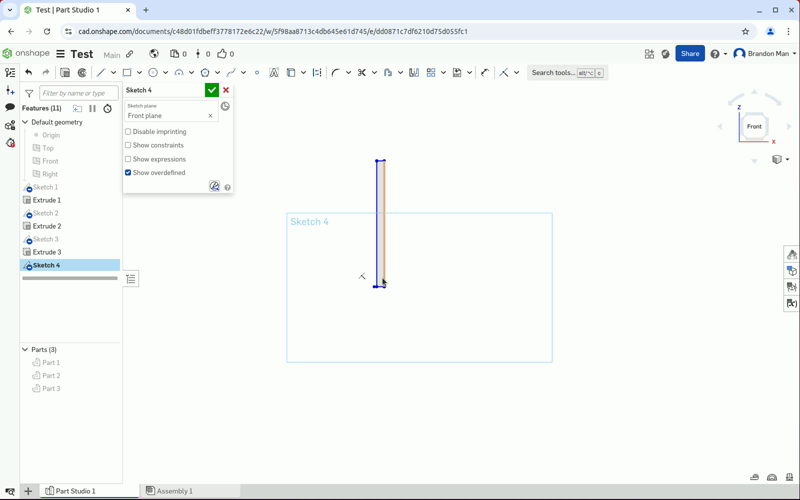
scroll(6)
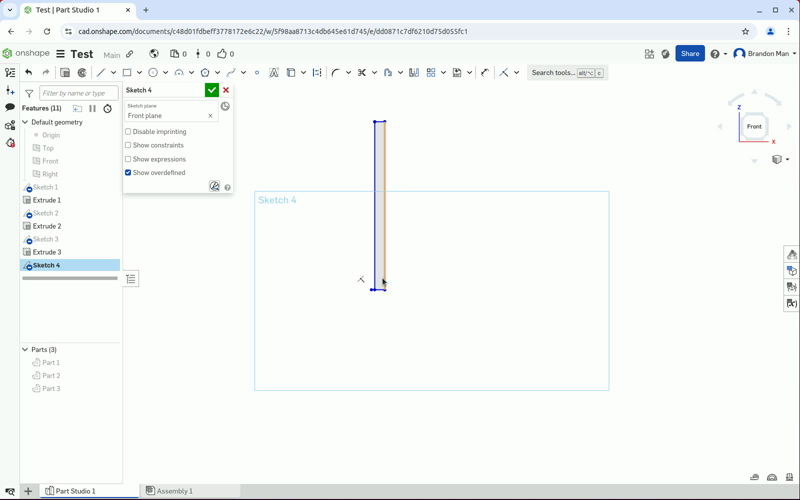
scroll(6)
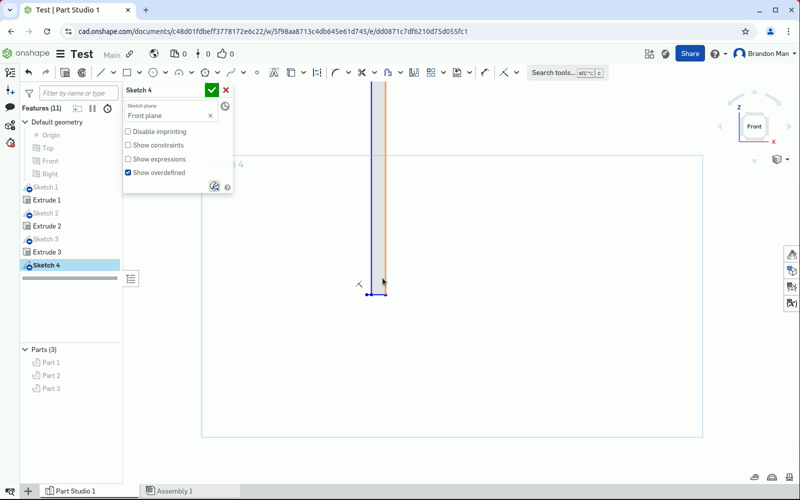
scroll(6)
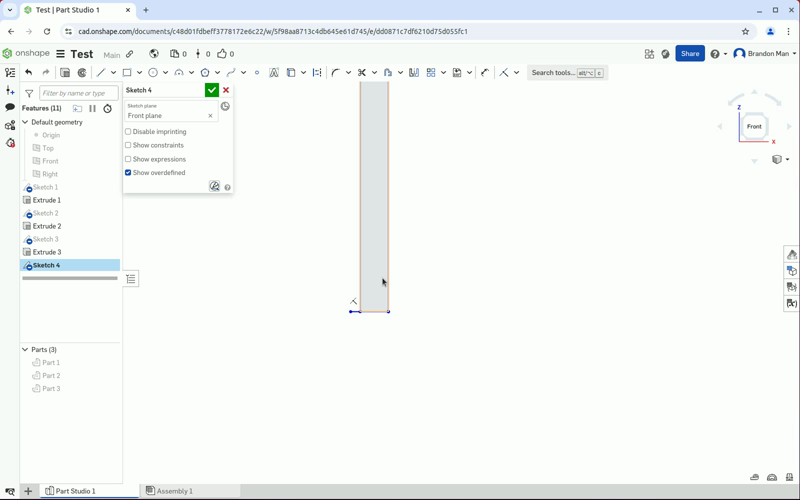
click(382, 277)
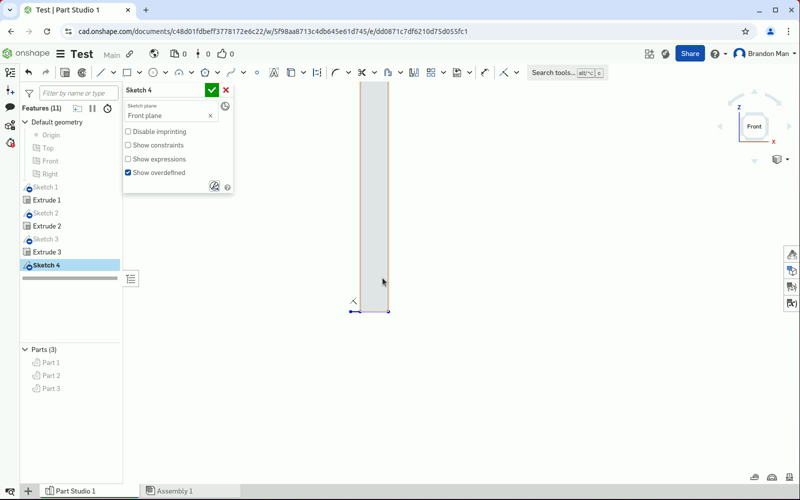
scroll(-6)
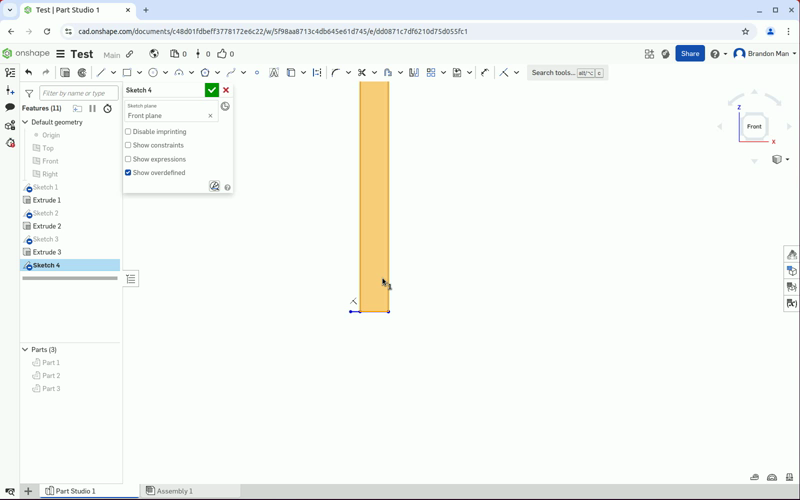
scroll(-6)
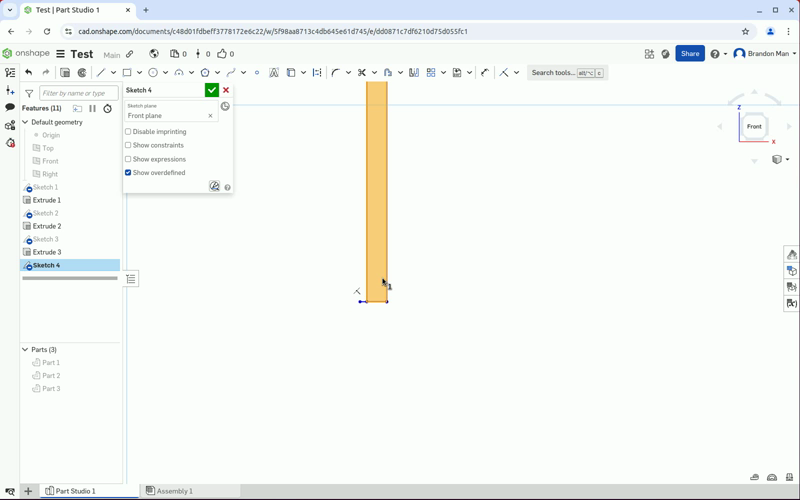
scroll(-6)
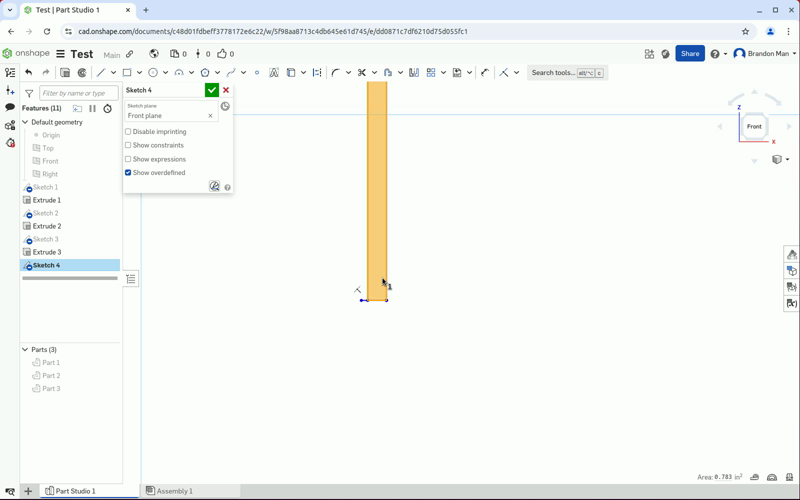
scroll(-6)
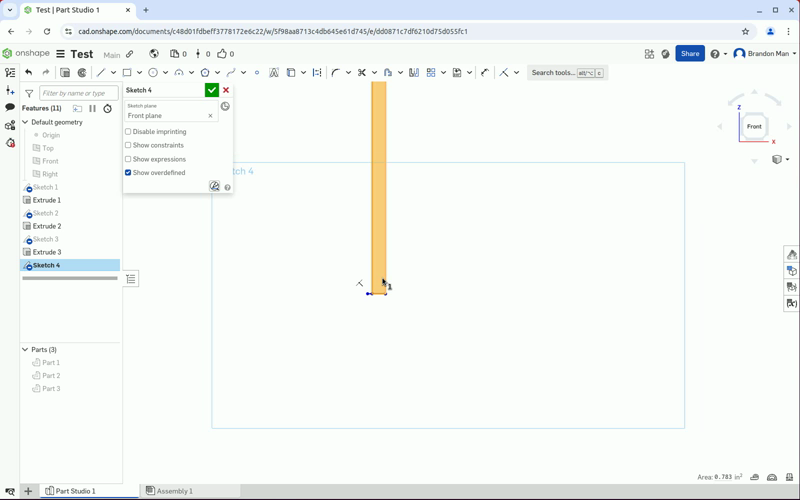
scroll(-6)
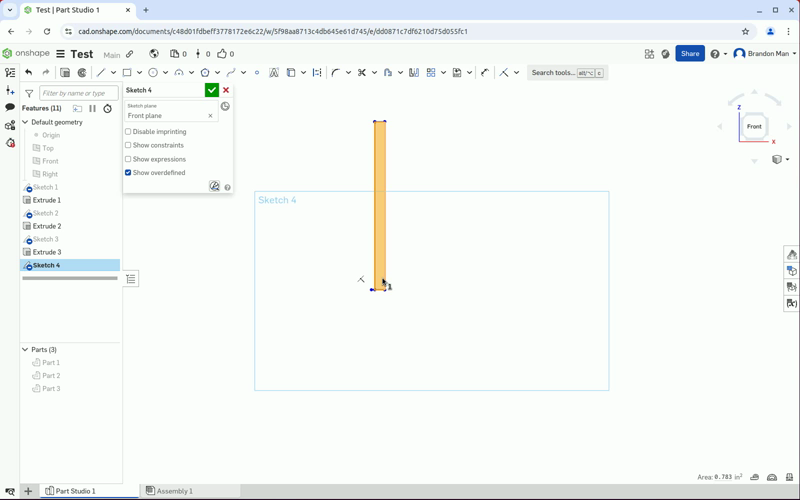
scroll(-6)
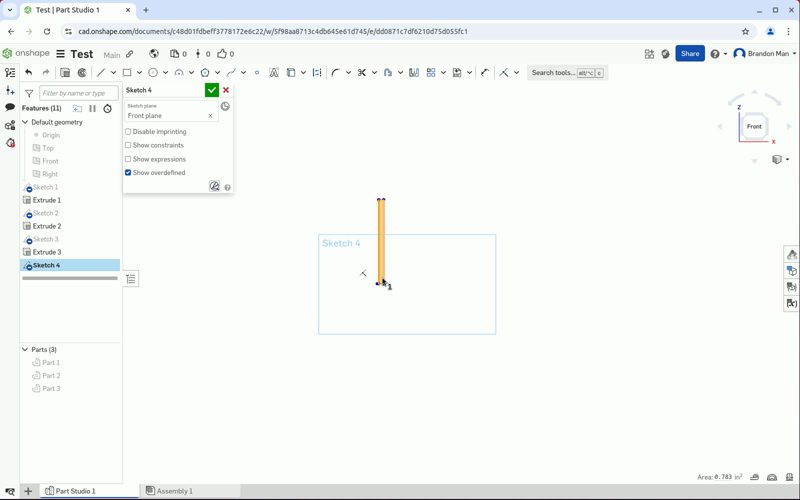
scroll(-6)
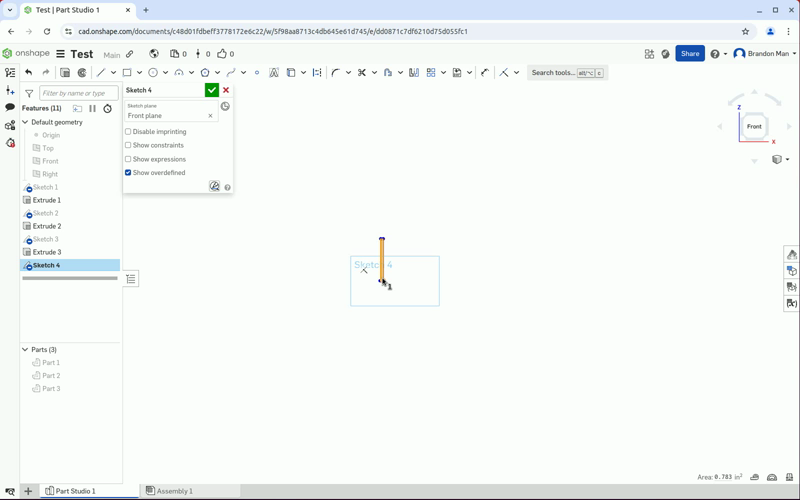
mouse_move(73, 352)
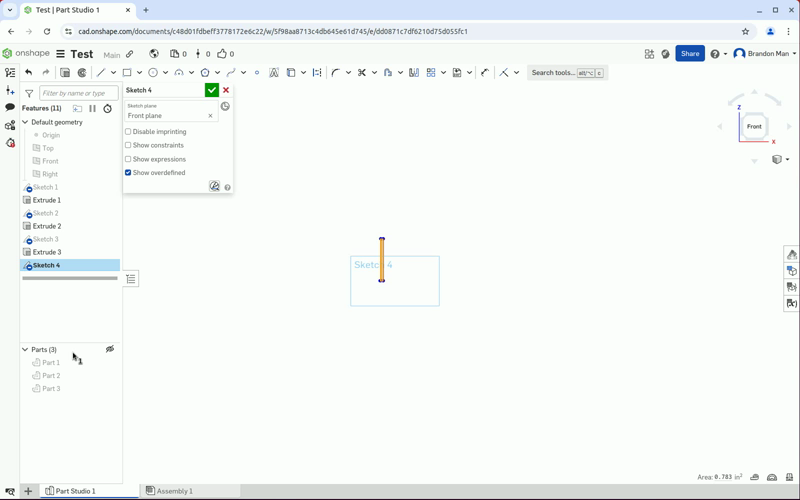
key(shift+y)
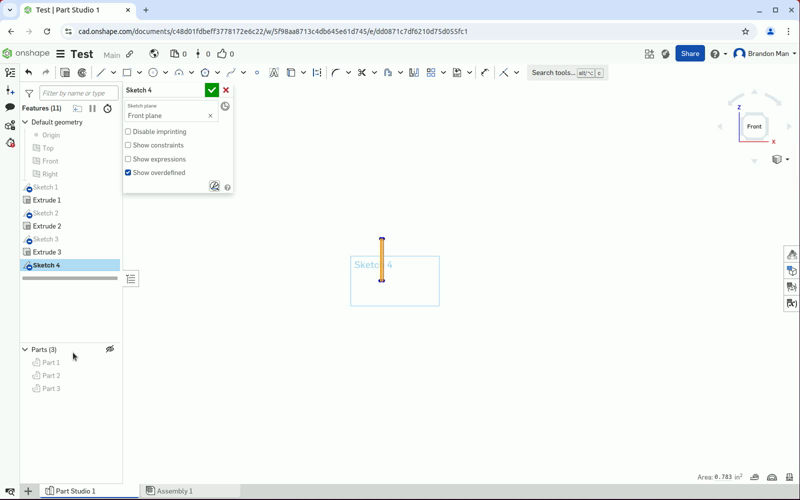
key(shift+e)
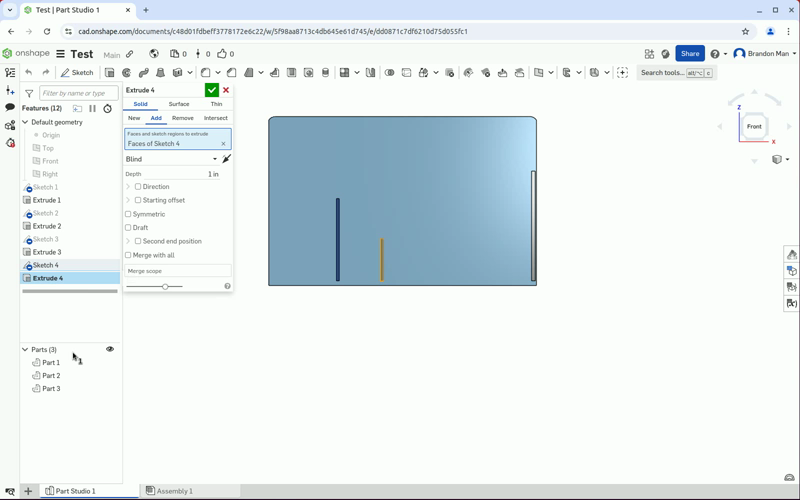
mouse_move(143, 106)
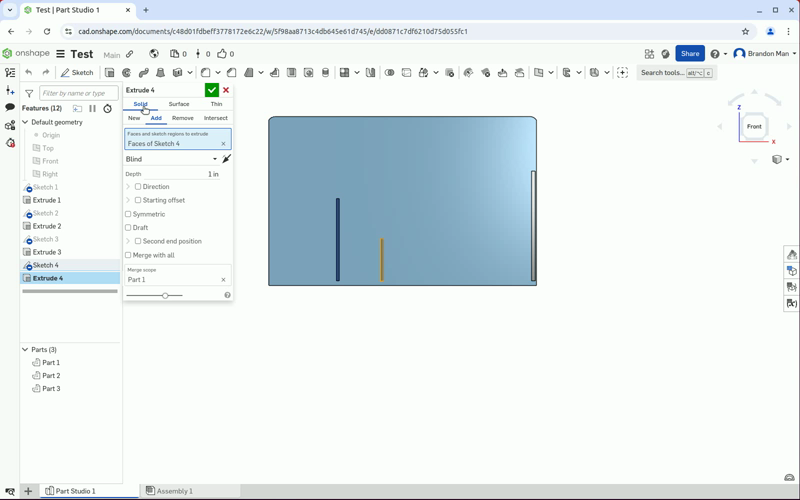
click(143, 106)
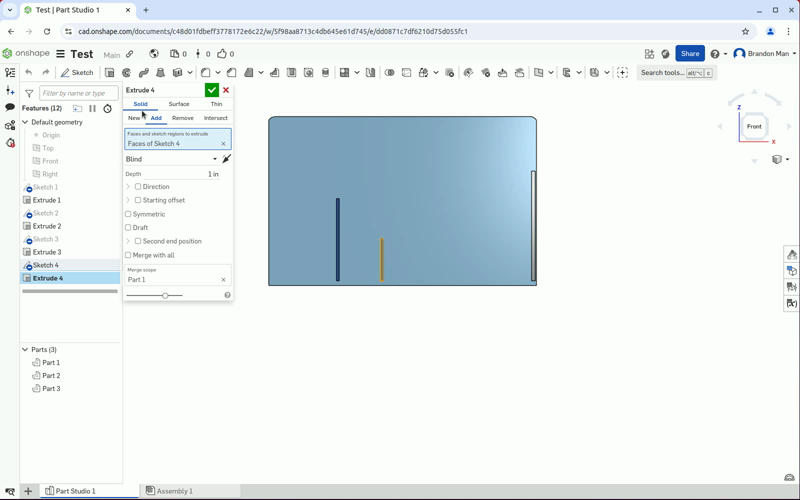
mouse_move(137, 120)
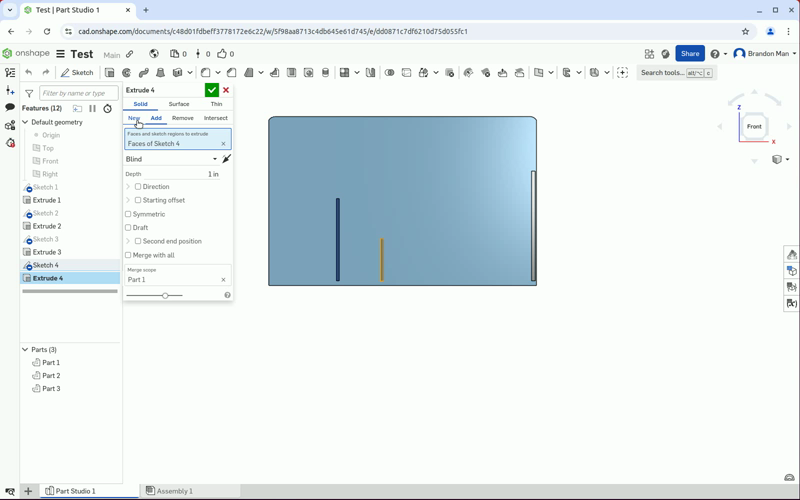
click(137, 120)
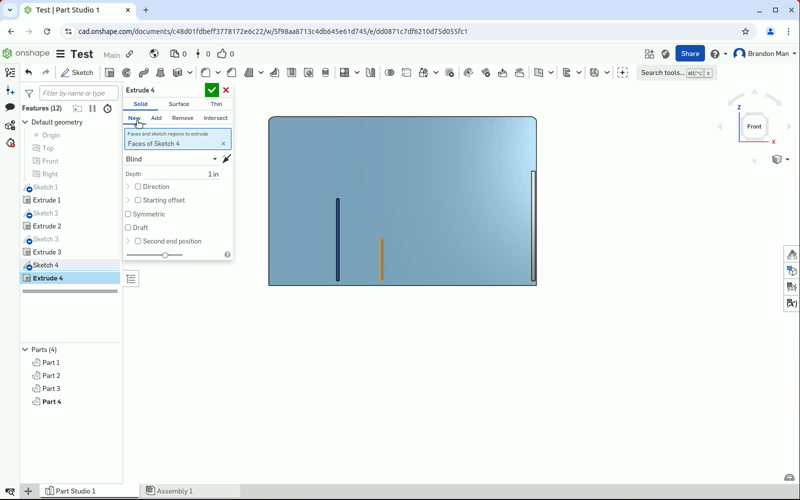
key(tab, 4)
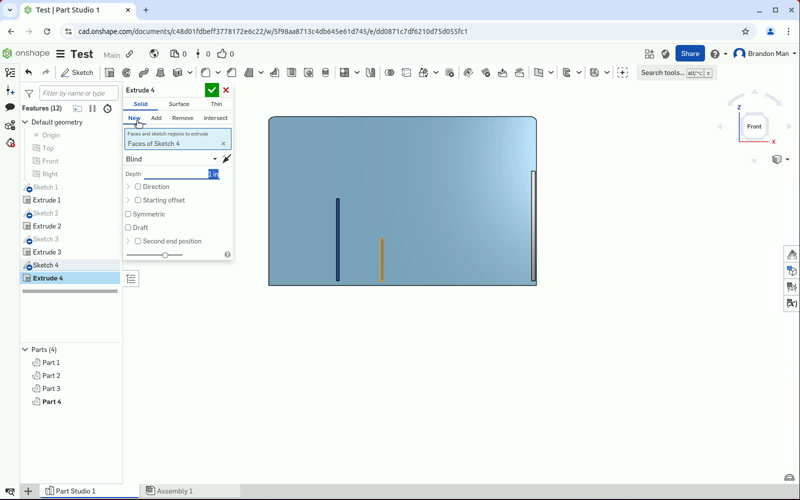
text(7.221)
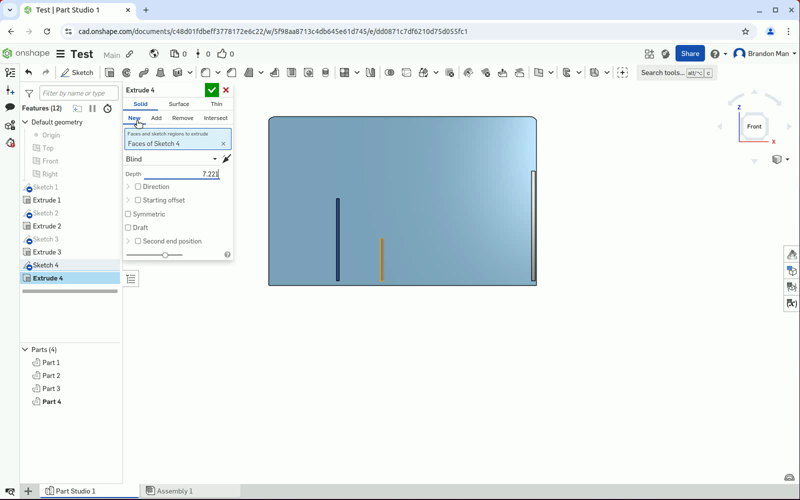
key(enter)
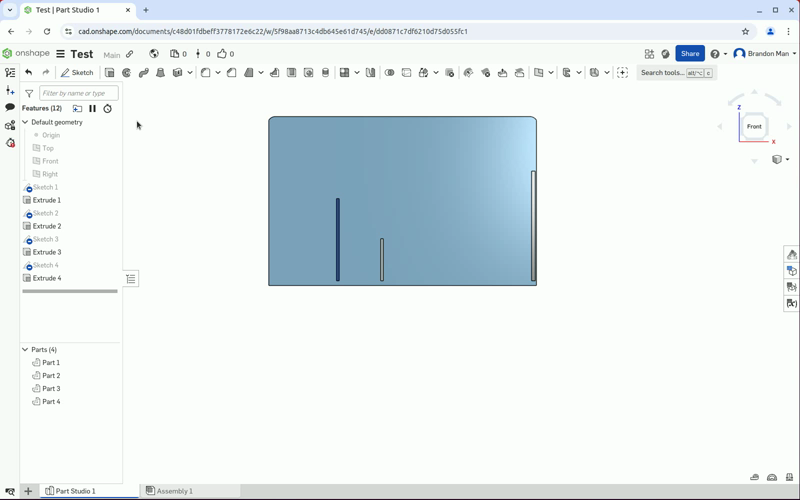
key(shift+h)
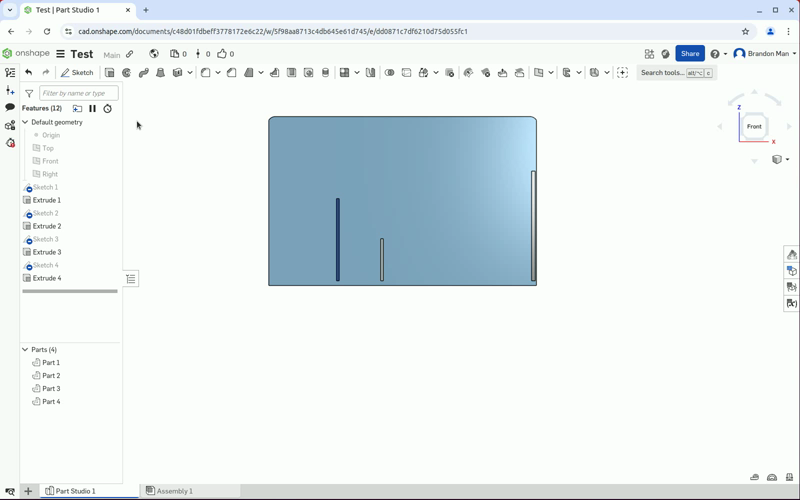
key(shift+h)
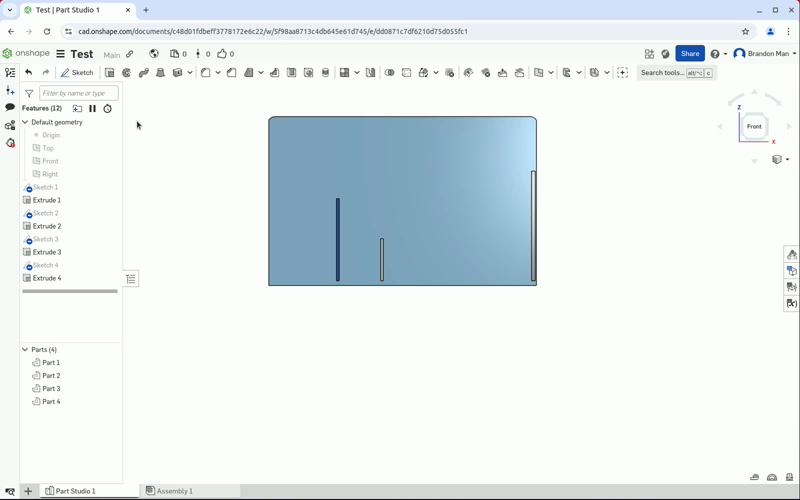
mouse_move(73, 189)
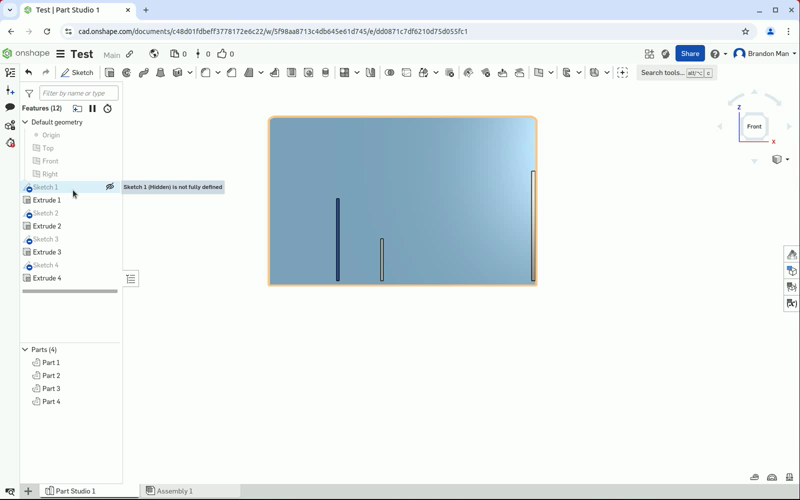
click(73, 189)
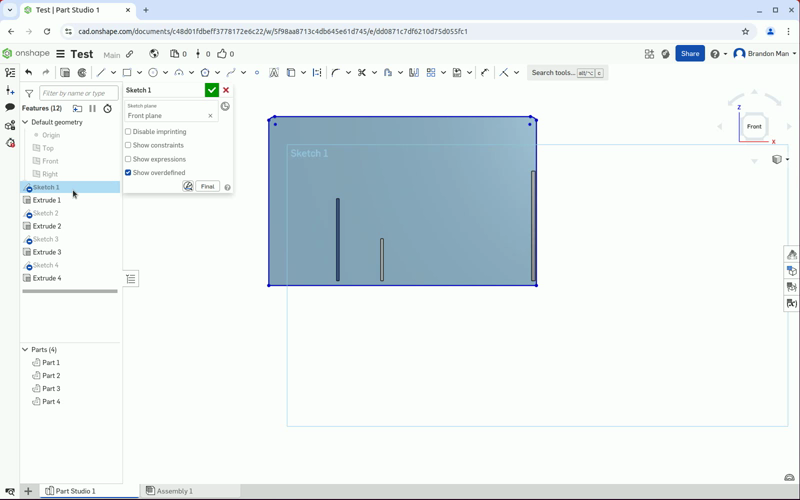
mouse_move(229, 92)
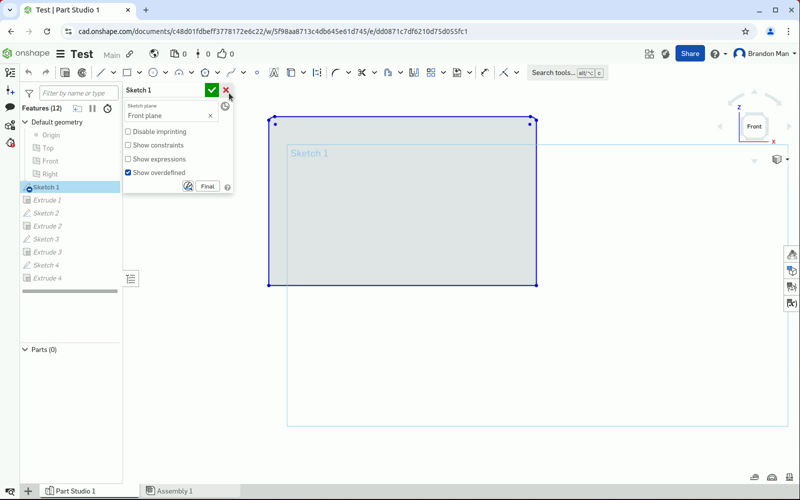
click(229, 92)
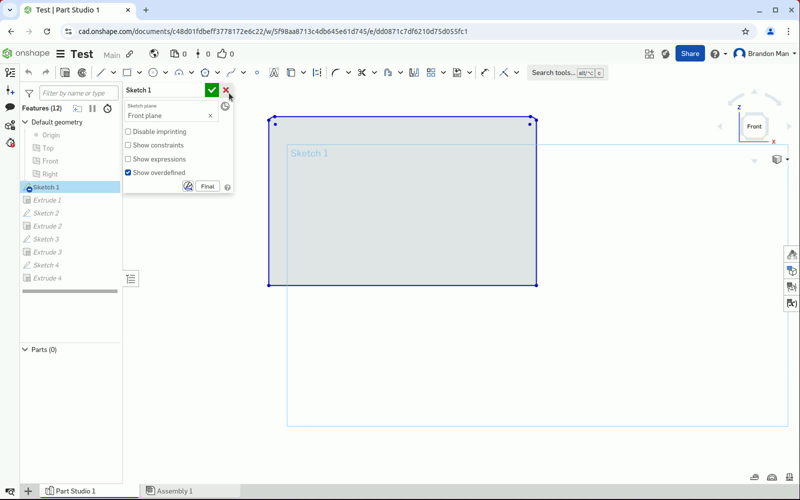
key(shift+s)
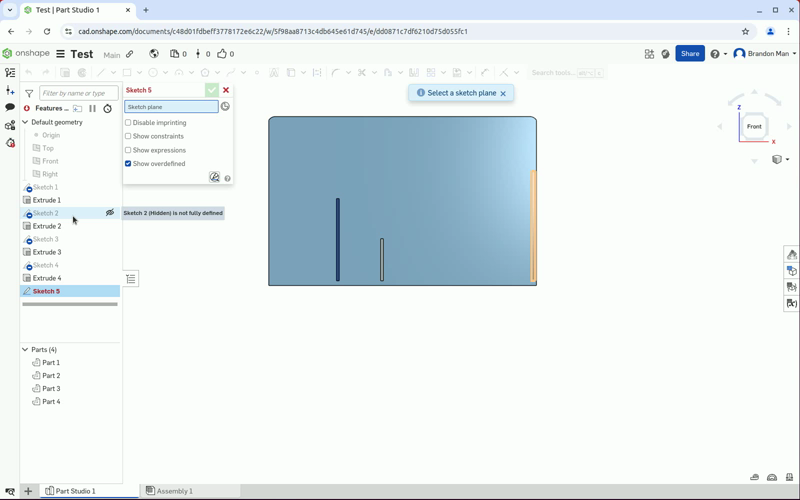
scroll(3)
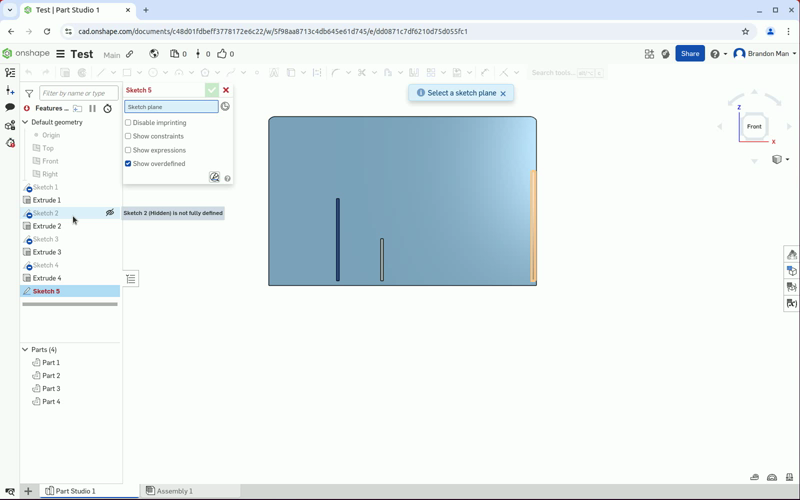
mouse_move(73, 163)
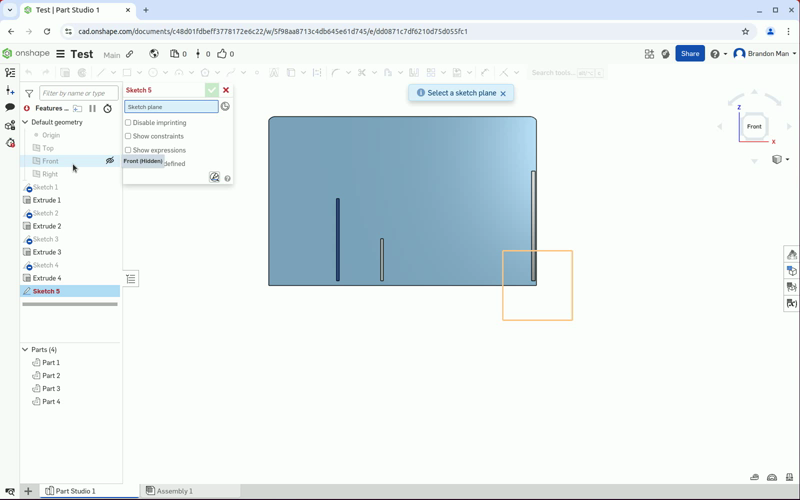
click(73, 163)
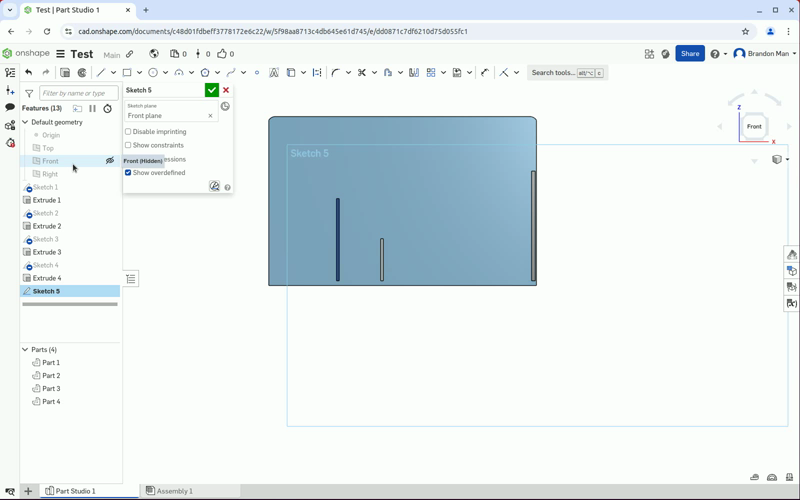
mouse_move(73, 352)
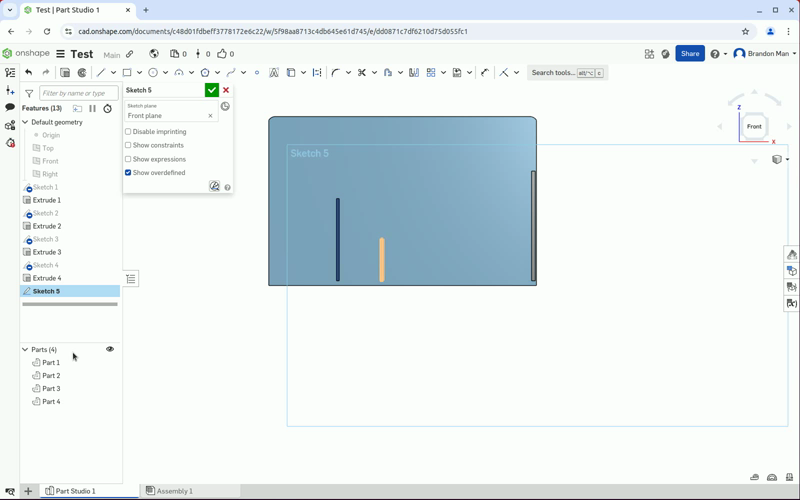
key(y)
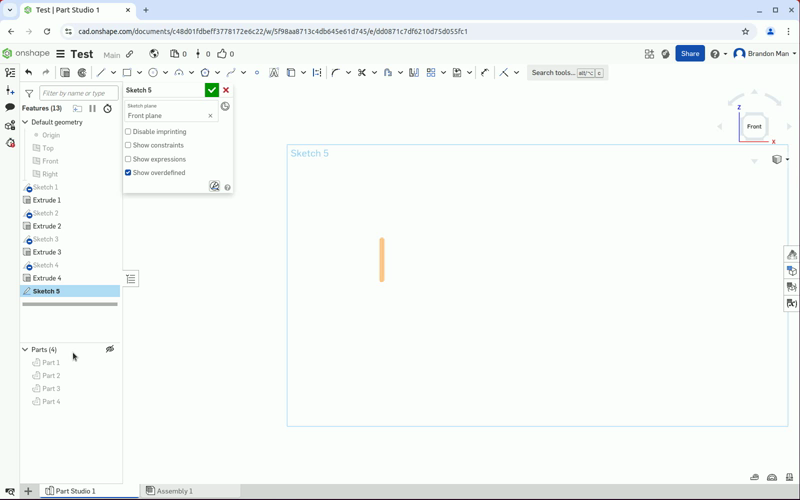
key(l)
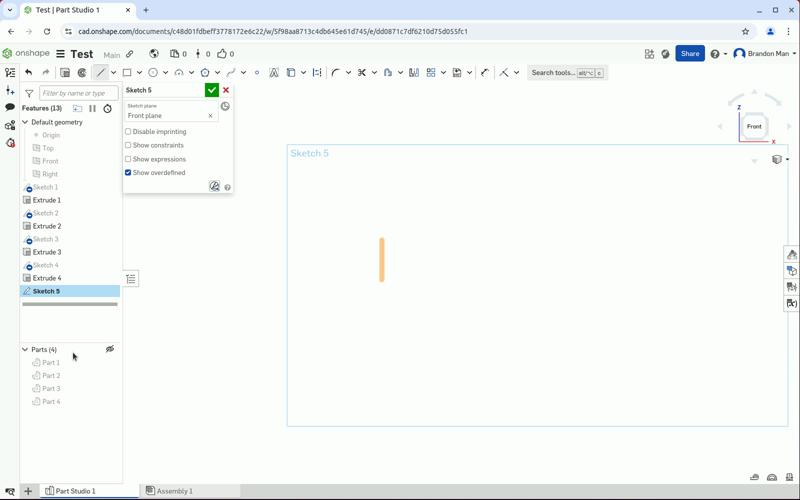
key_down(shift)
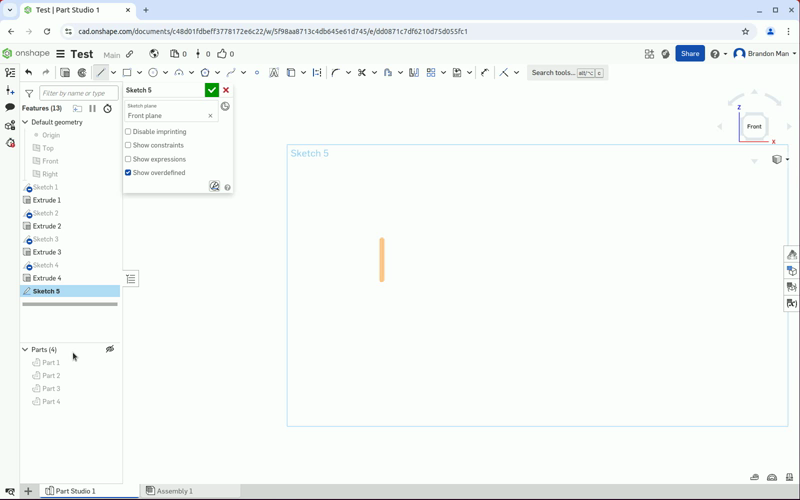
mouse_move(403, 280)
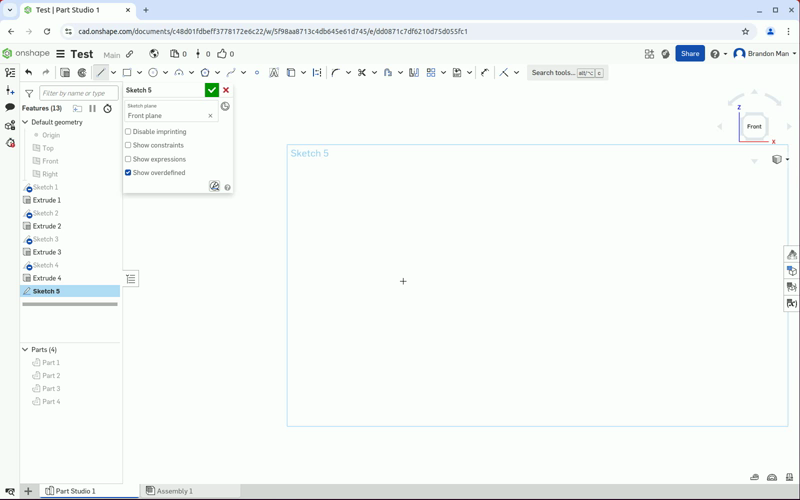
click(403, 280)
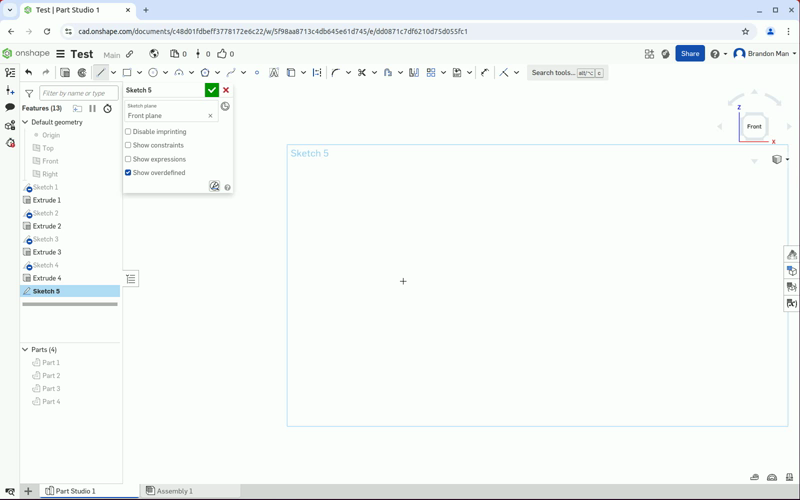
key_up(shift)
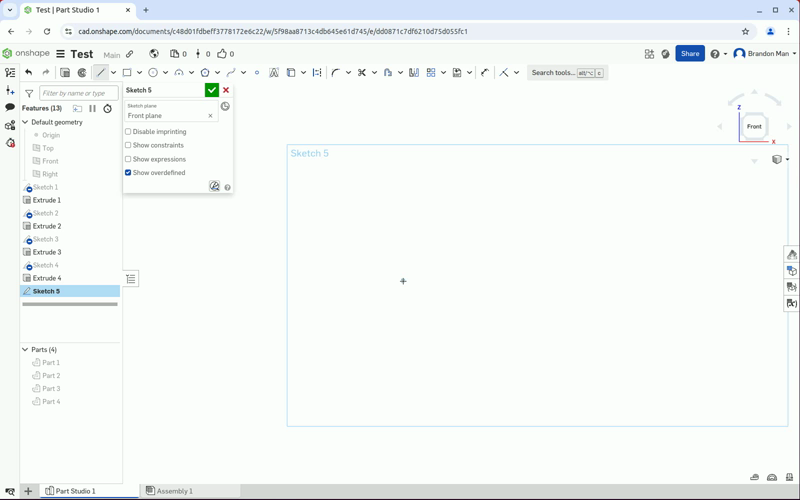
key_down(shift)
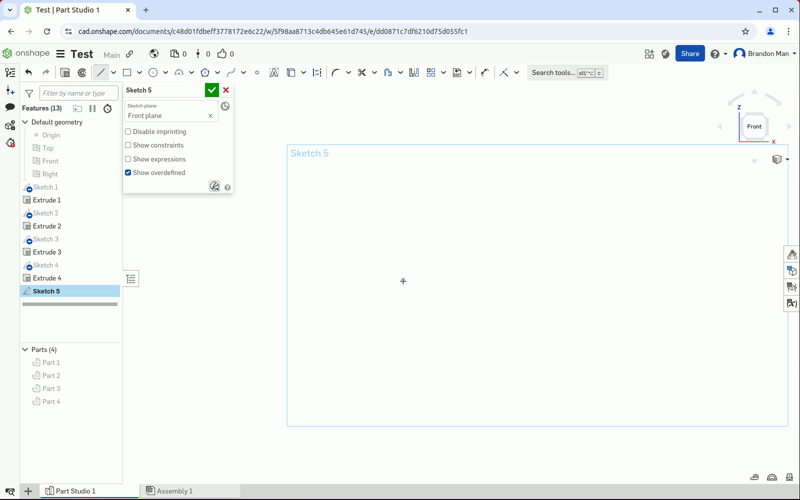
mouse_move(433, 280)
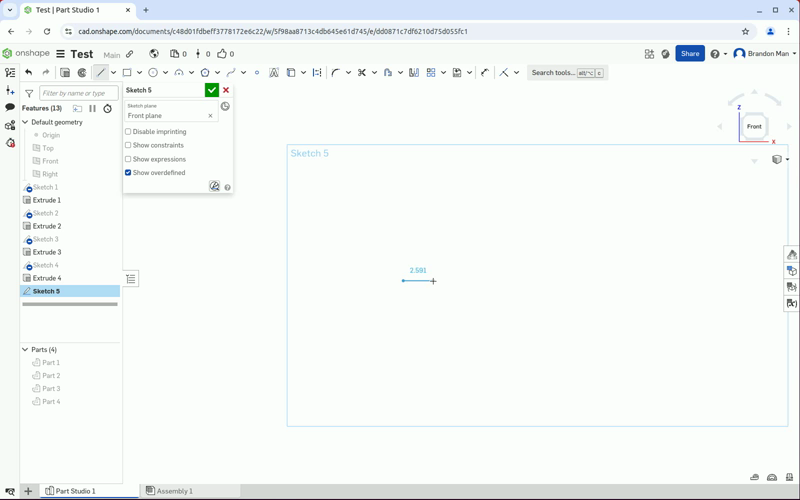
mouse_move(405, 280)
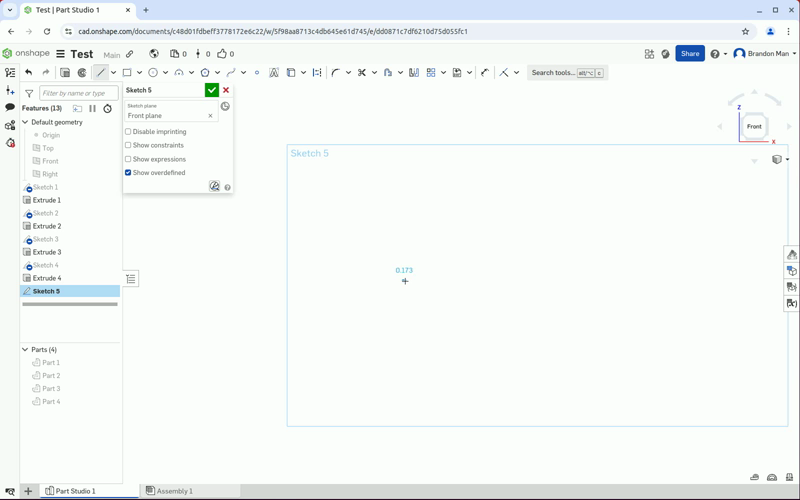
scroll(6)
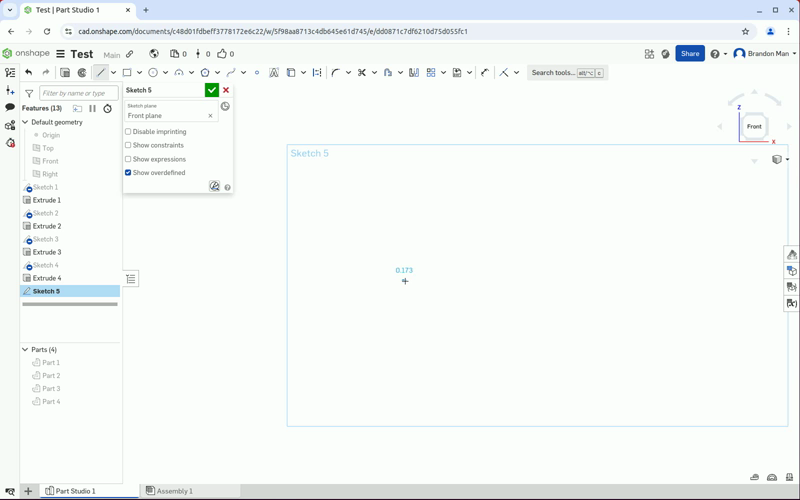
scroll(6)
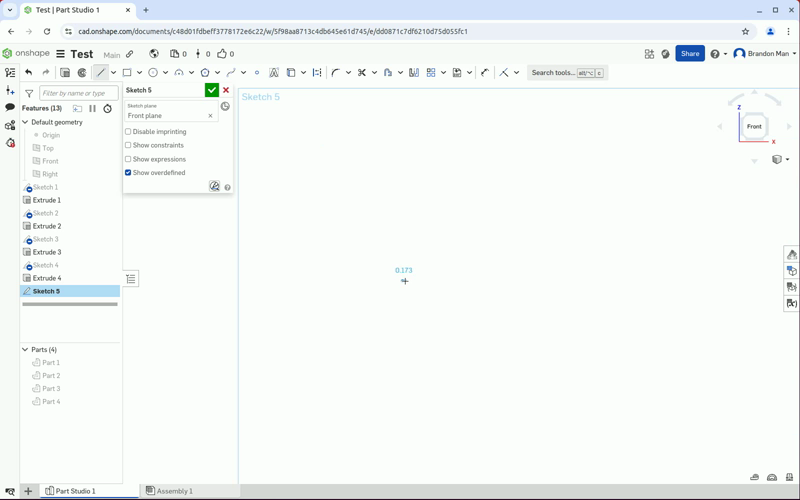
scroll(6)
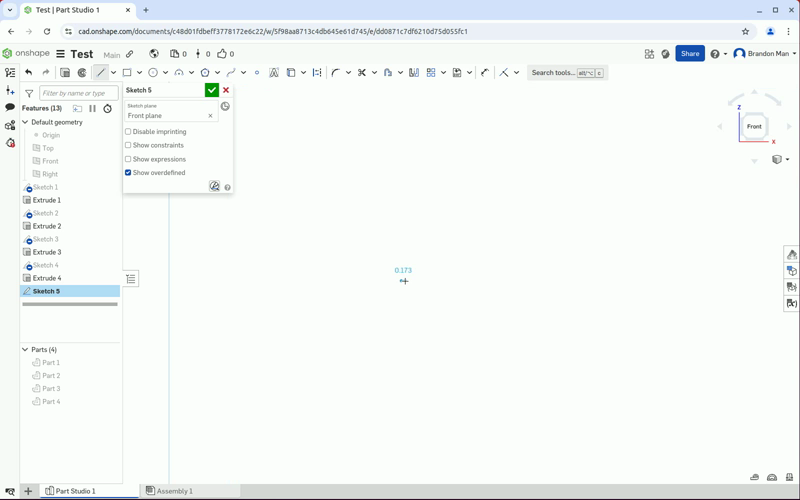
scroll(6)
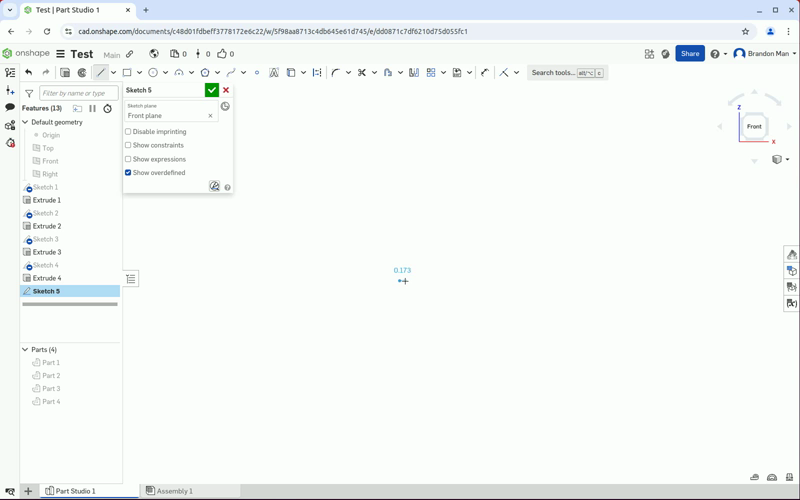
scroll(6)
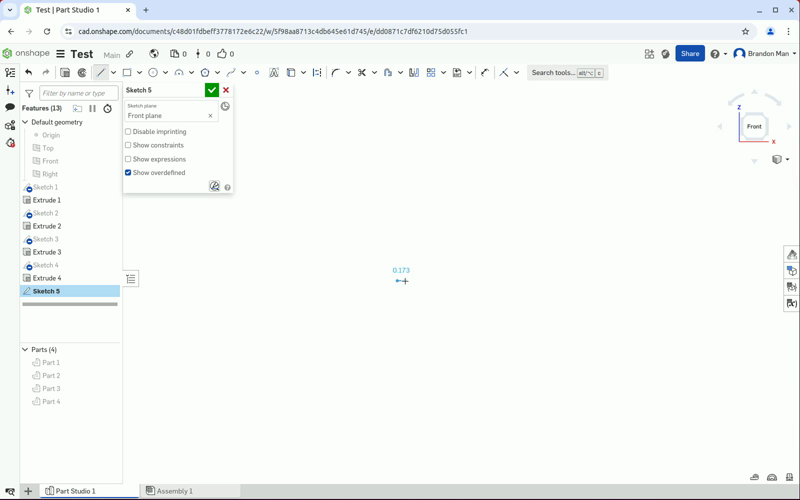
scroll(6)
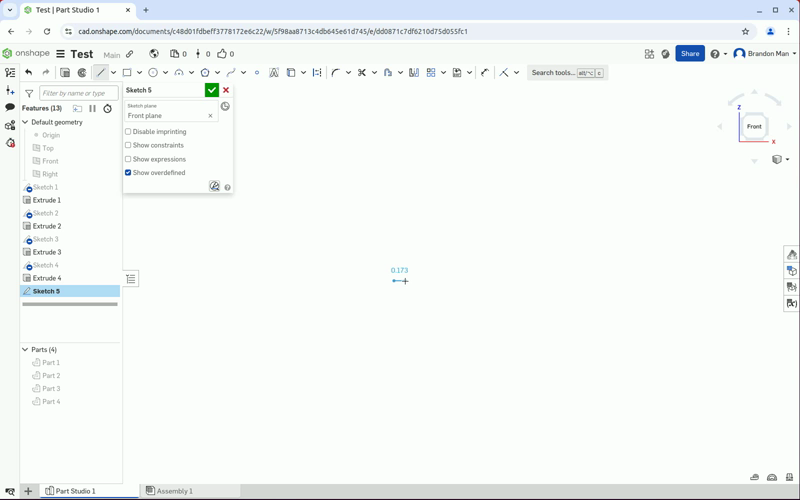
scroll(6)
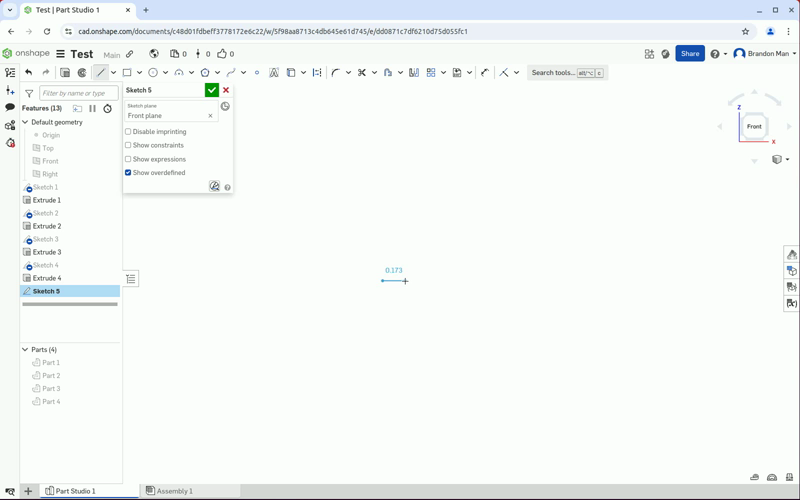
click(405, 280)
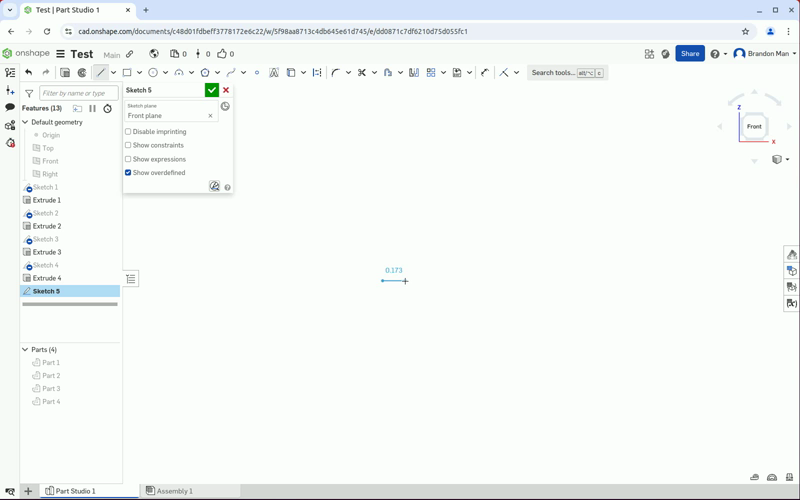
scroll(-6)
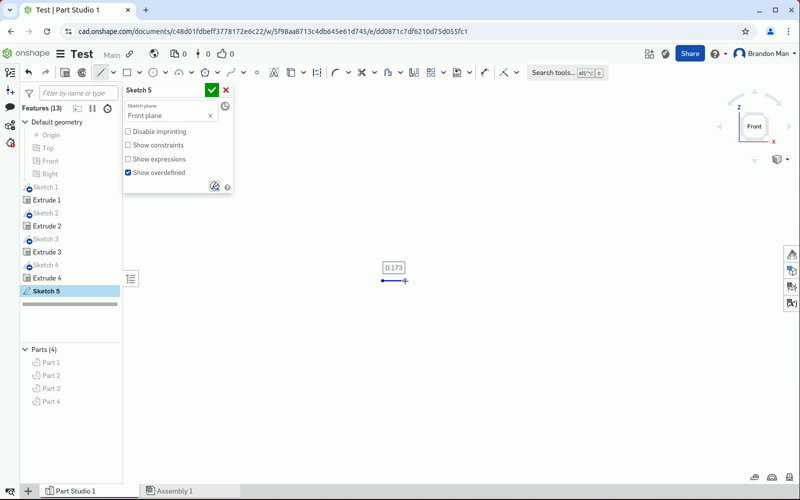
scroll(-6)
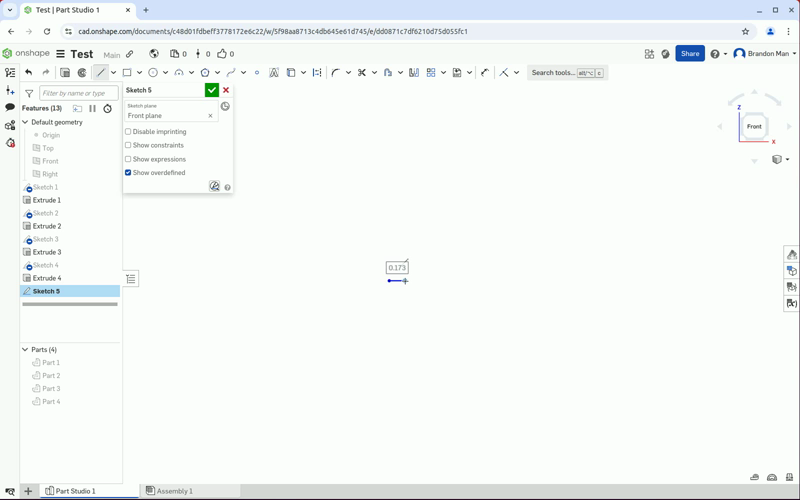
scroll(-6)
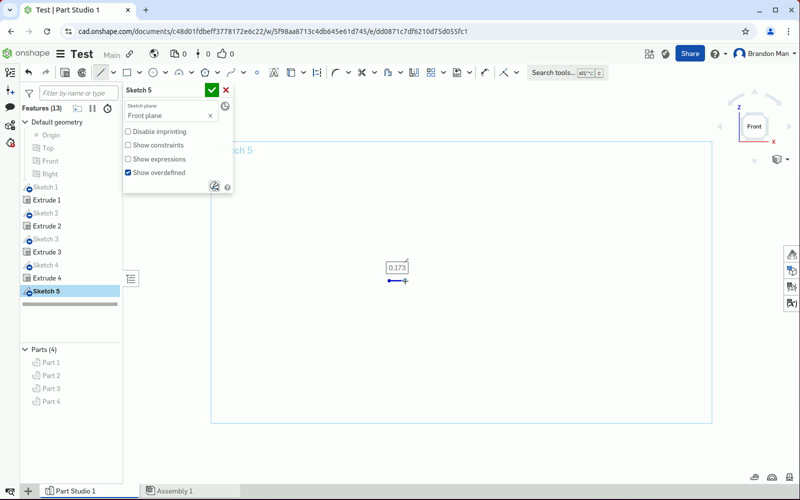
scroll(-6)
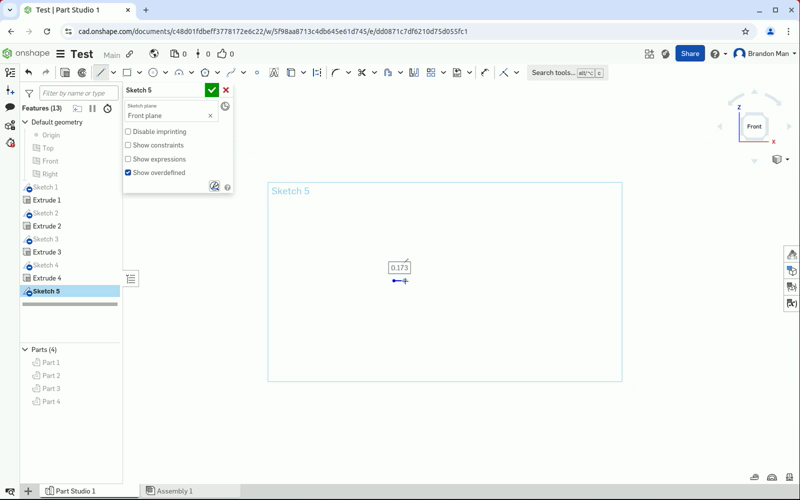
scroll(-6)
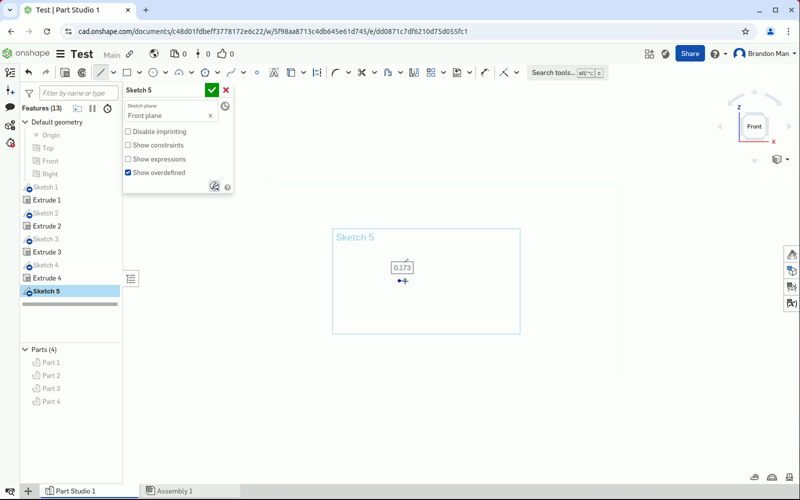
scroll(-6)
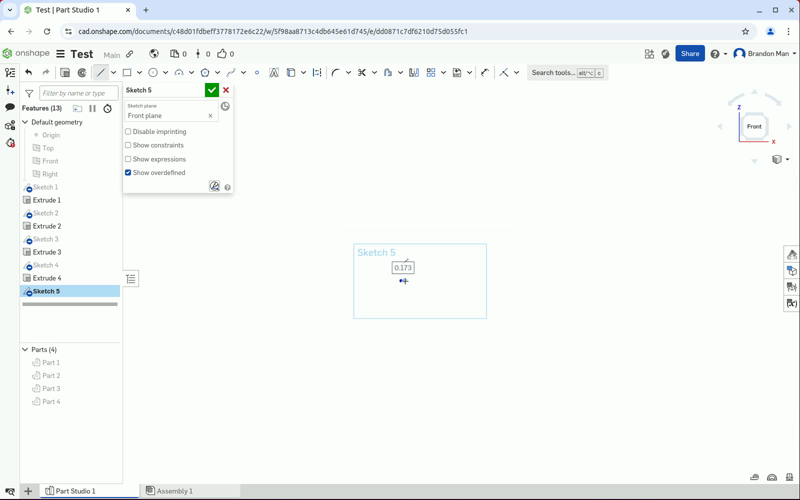
scroll(-6)
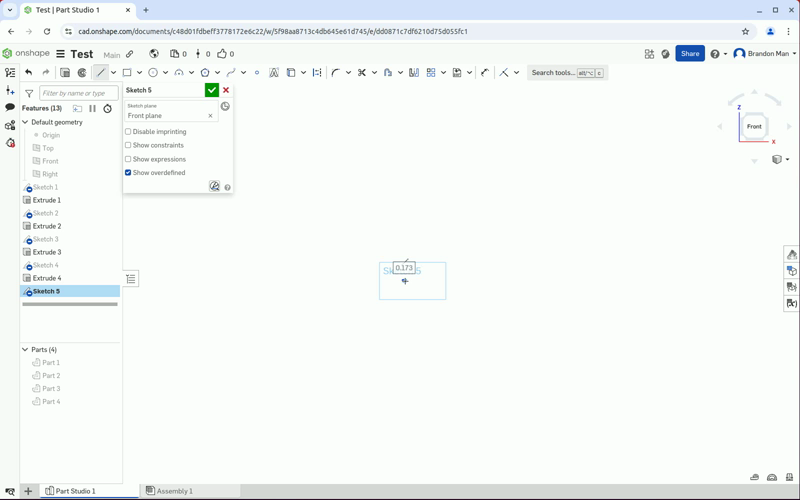
key_up(shift)
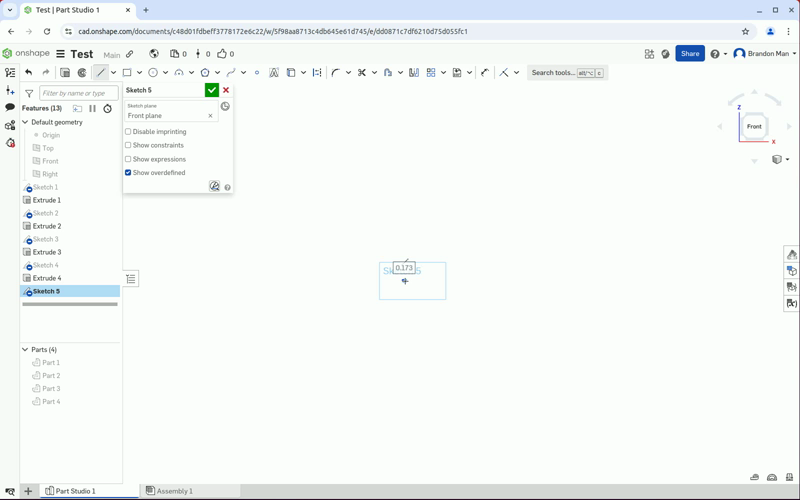
key_down(shift)
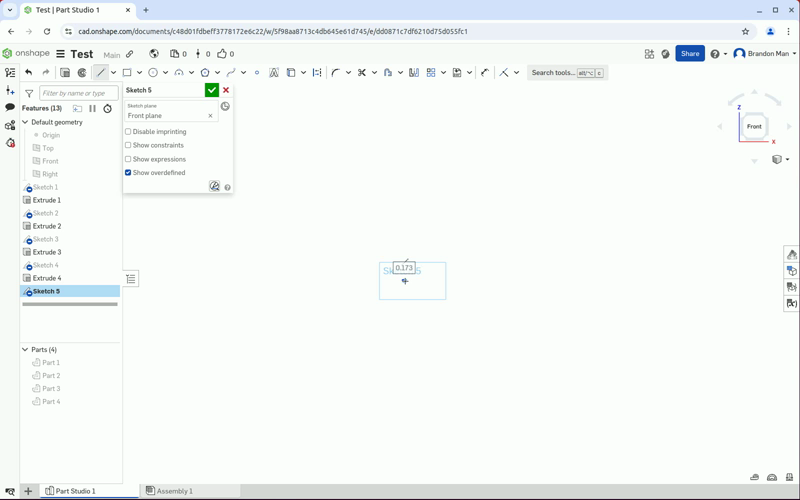
mouse_move(405, 219)
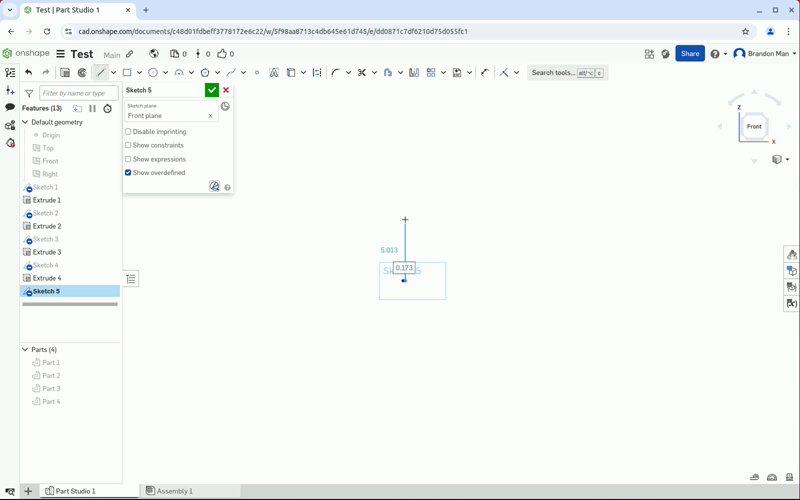
click(405, 219)
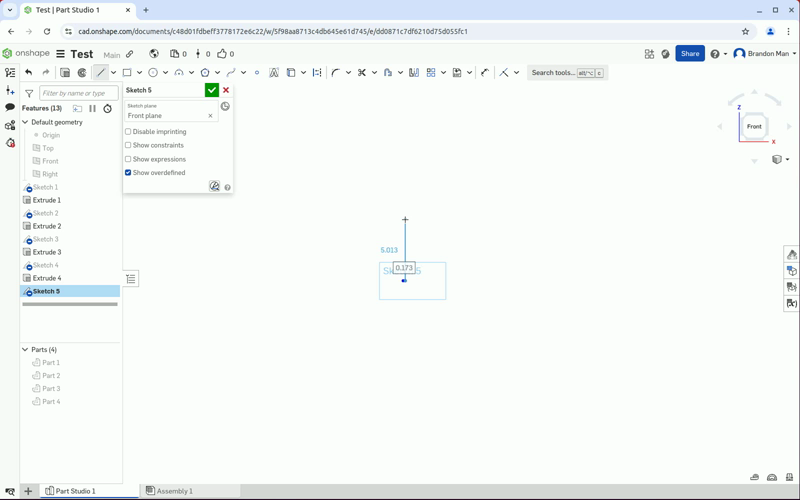
key_up(shift)
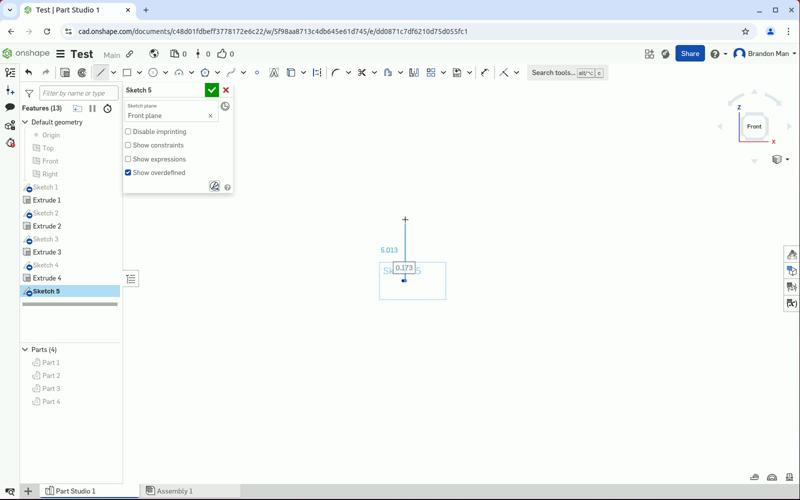
key_down(shift)
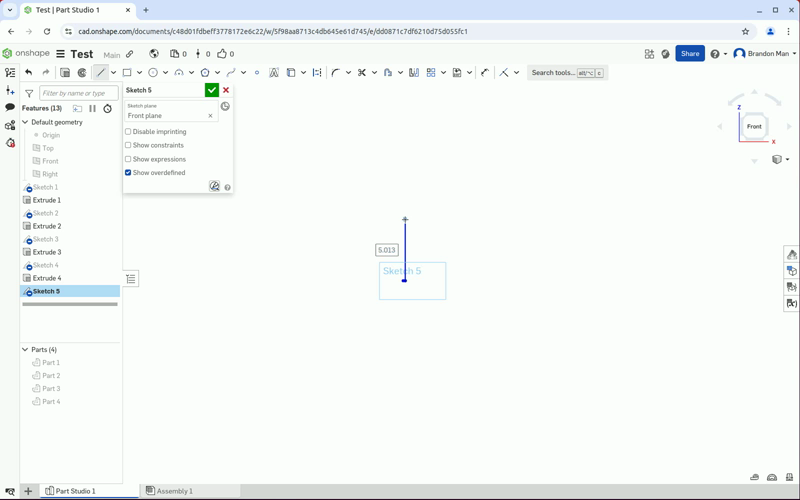
mouse_move(435, 219)
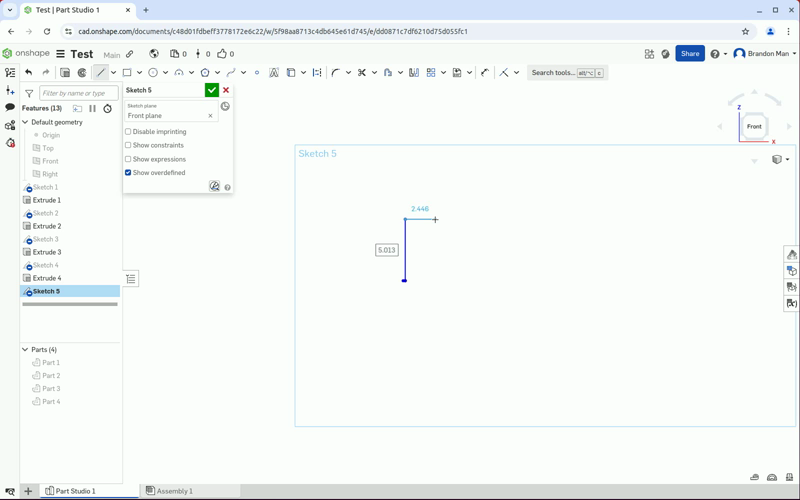
mouse_move(403, 219)
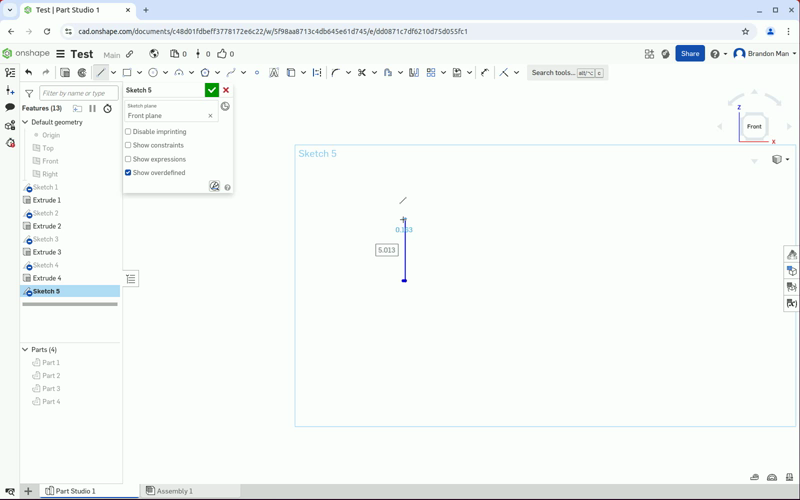
scroll(6)
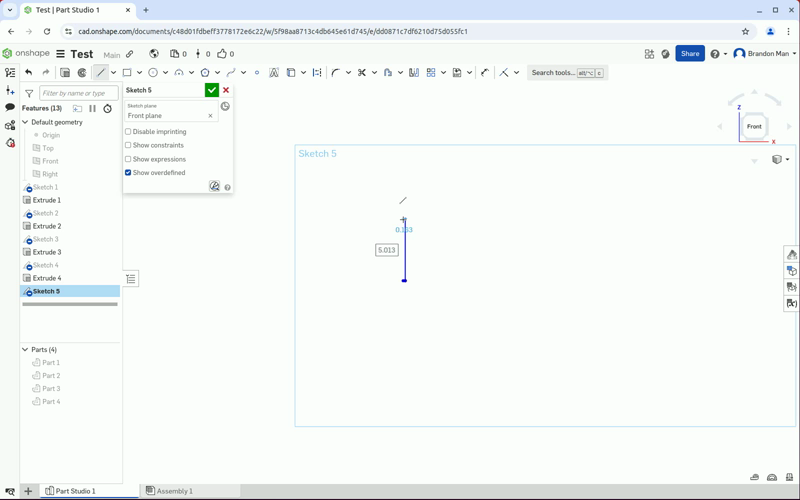
scroll(6)
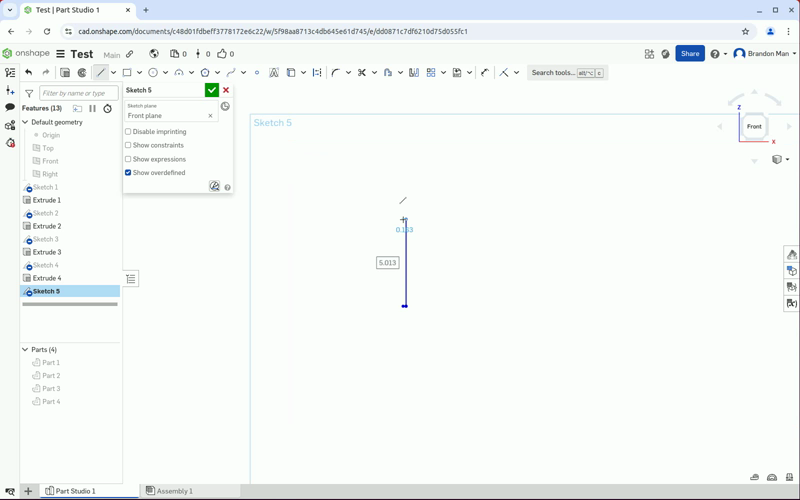
scroll(6)
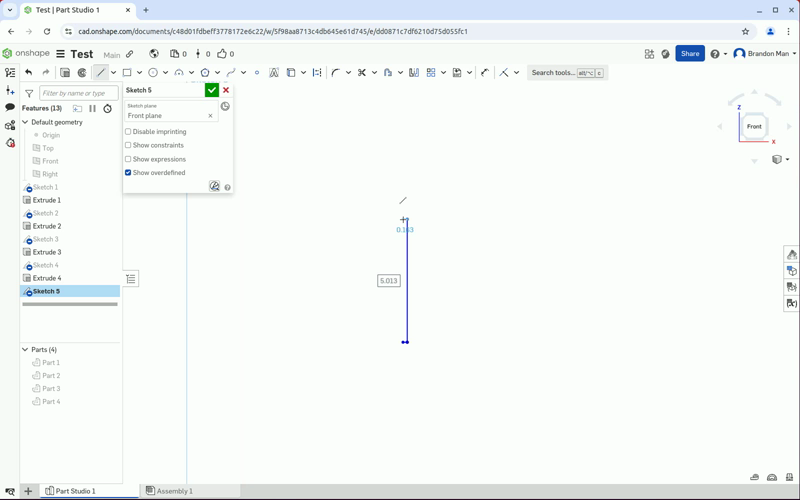
scroll(6)
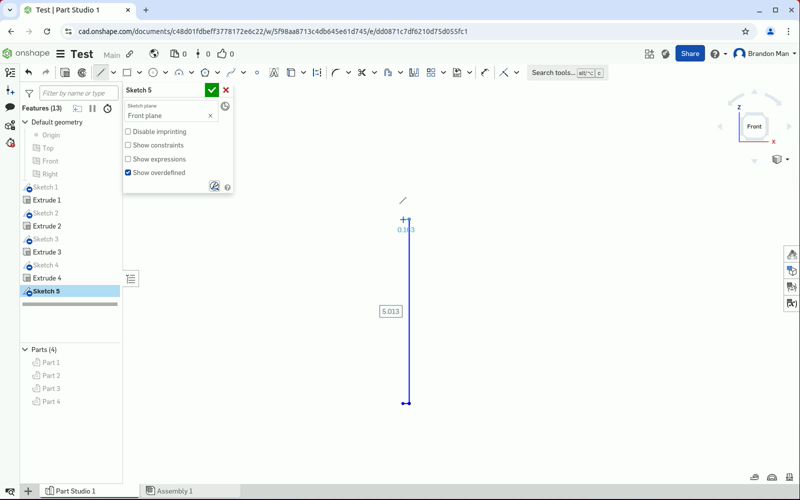
scroll(6)
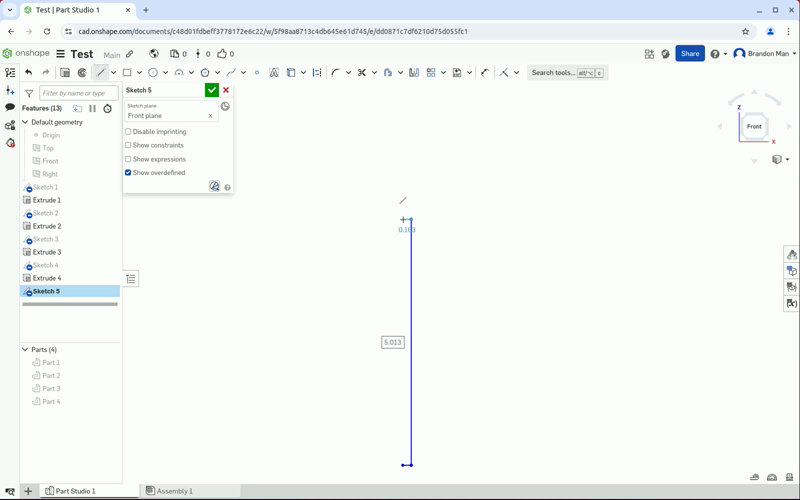
scroll(6)
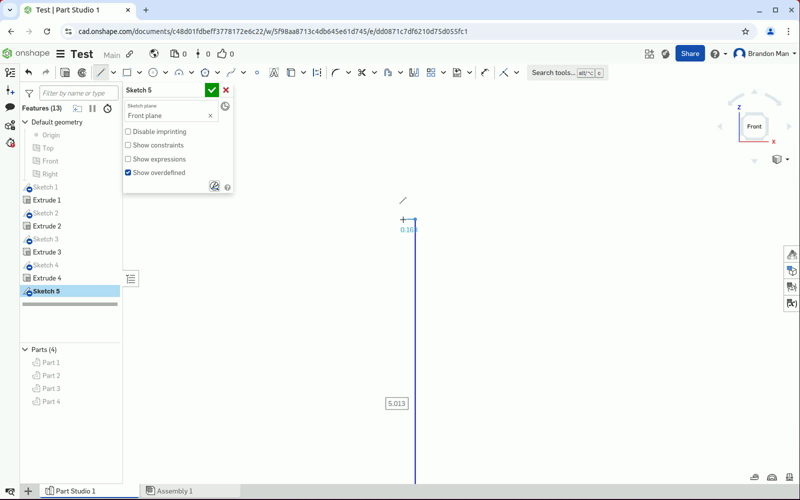
scroll(6)
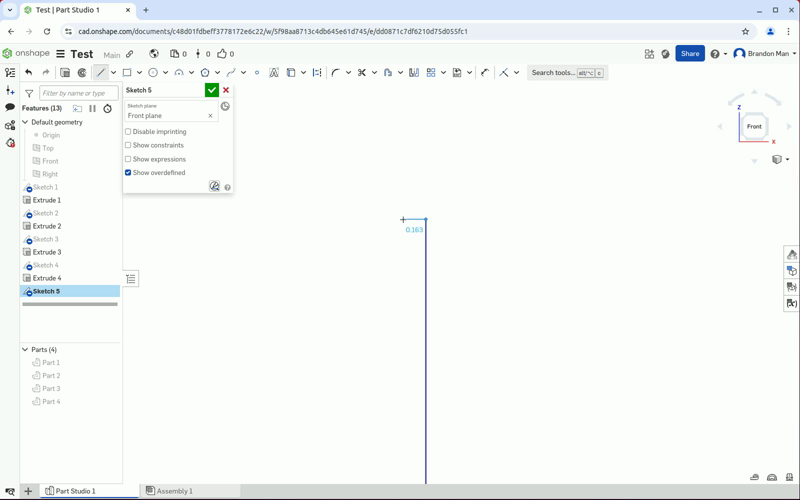
click(403, 219)
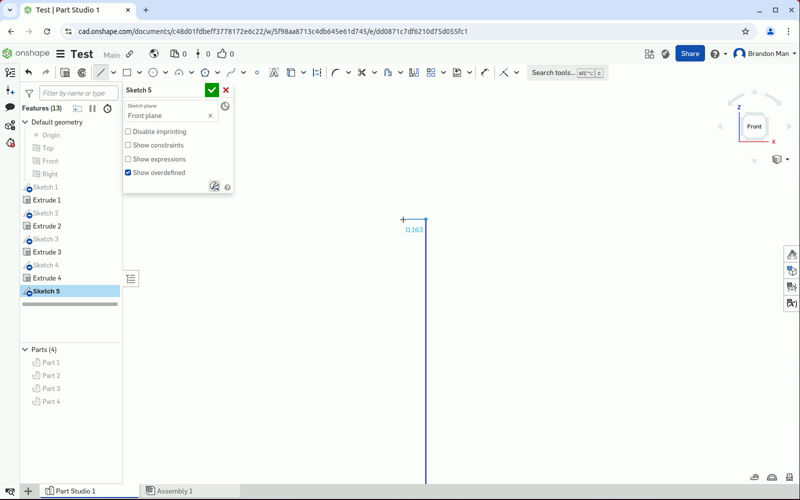
scroll(-6)
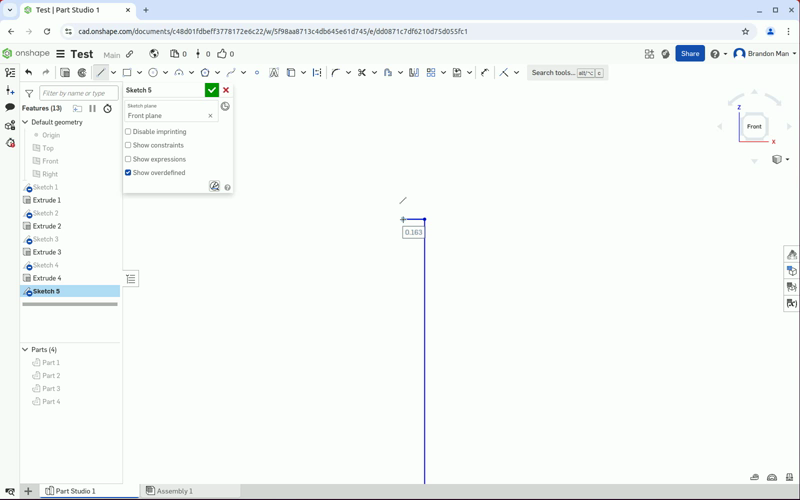
scroll(-6)
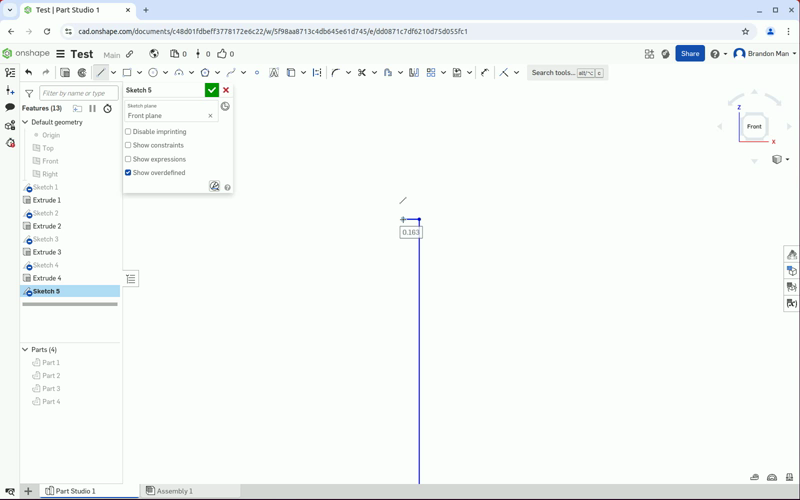
scroll(-6)
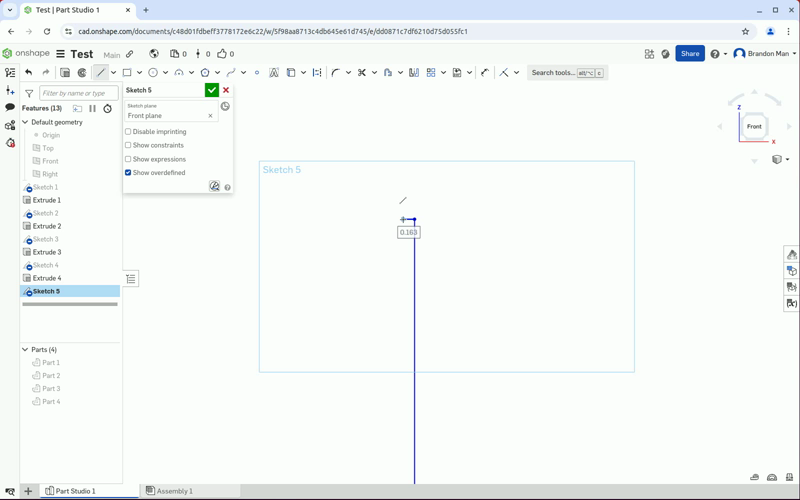
scroll(-6)
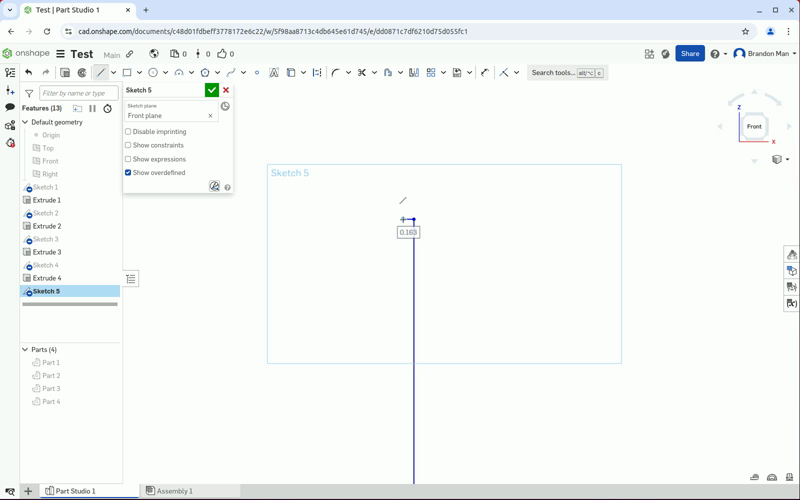
scroll(-6)
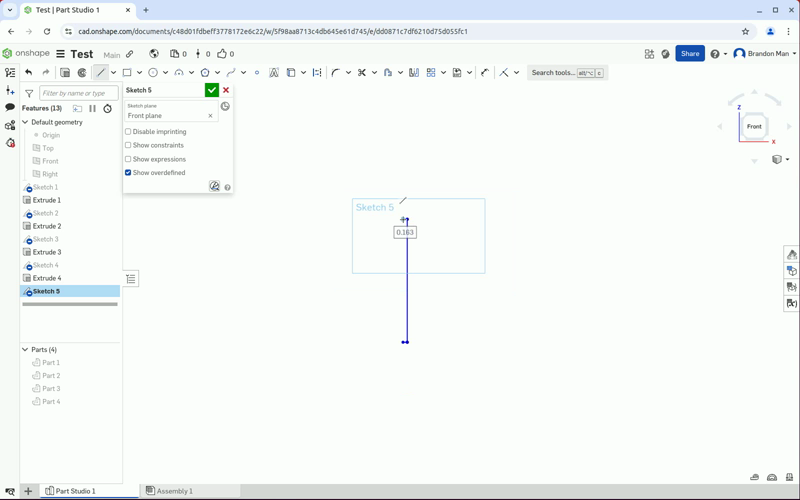
scroll(-6)
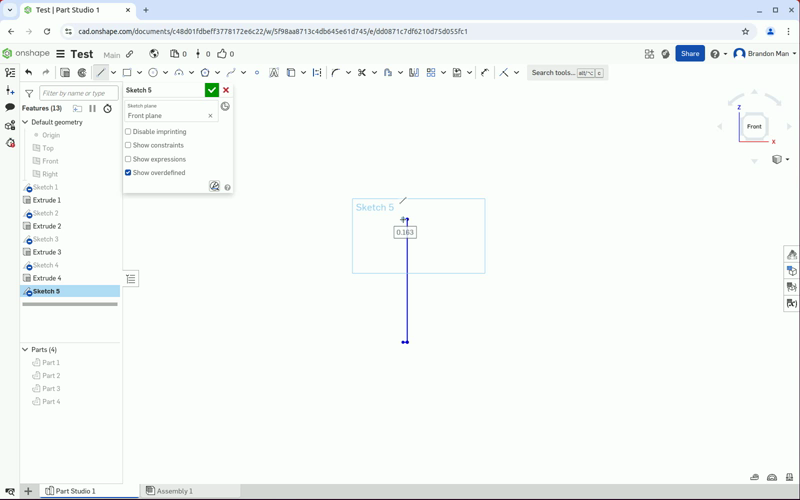
scroll(-6)
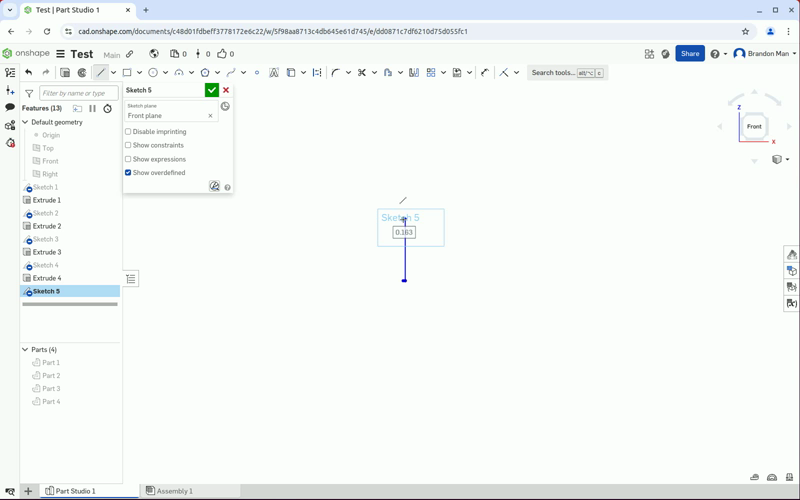
key_up(shift)
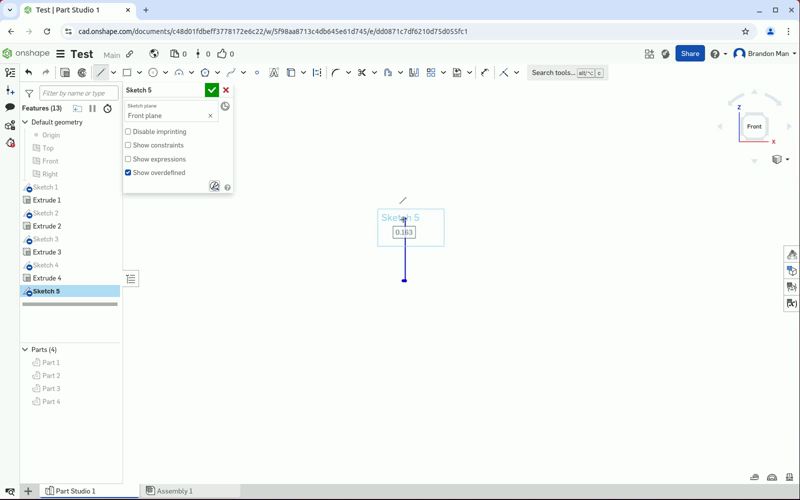
key_down(shift)
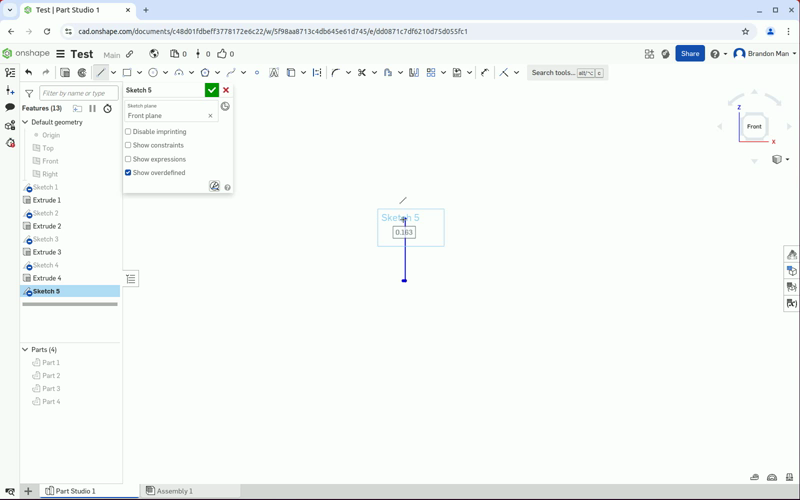
mouse_move(403, 280)
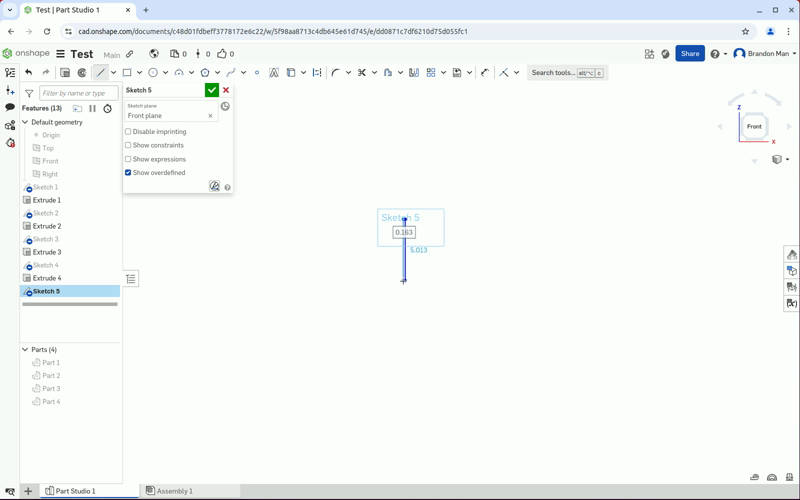
scroll(6)
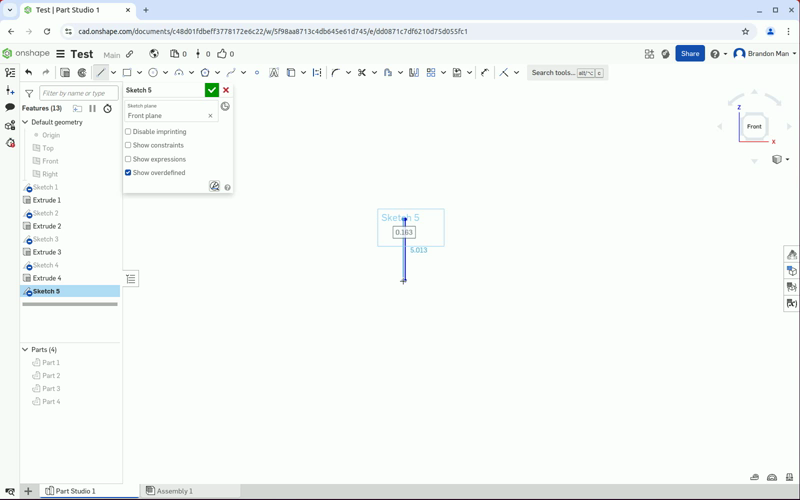
scroll(6)
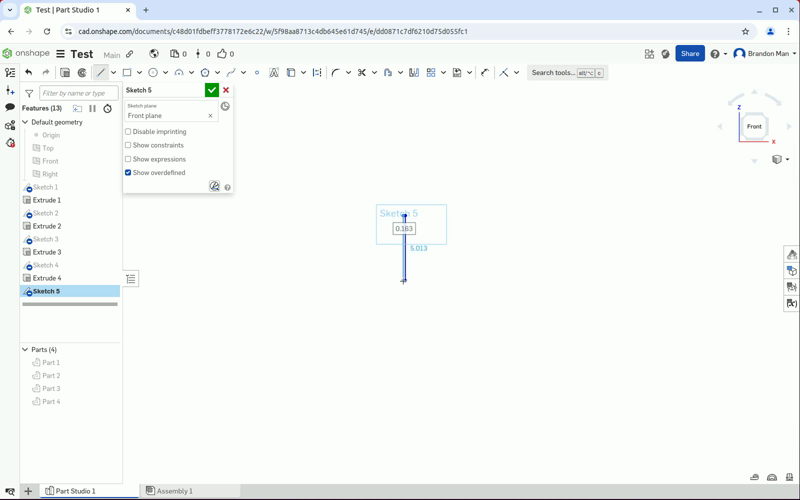
scroll(6)
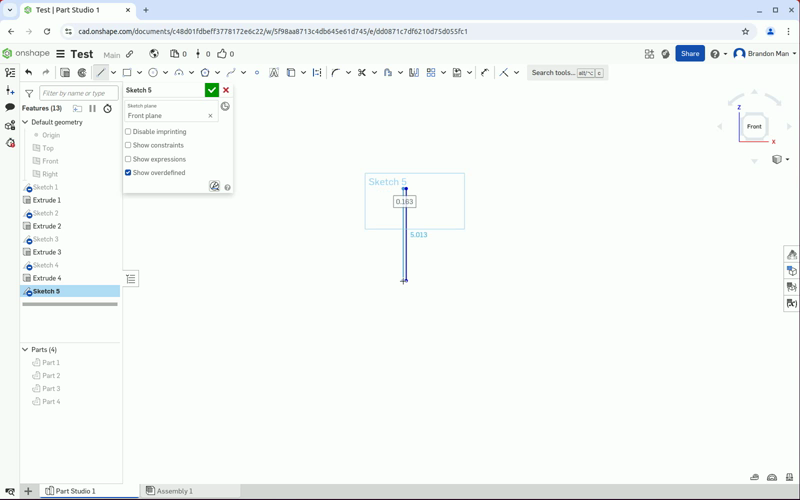
scroll(6)
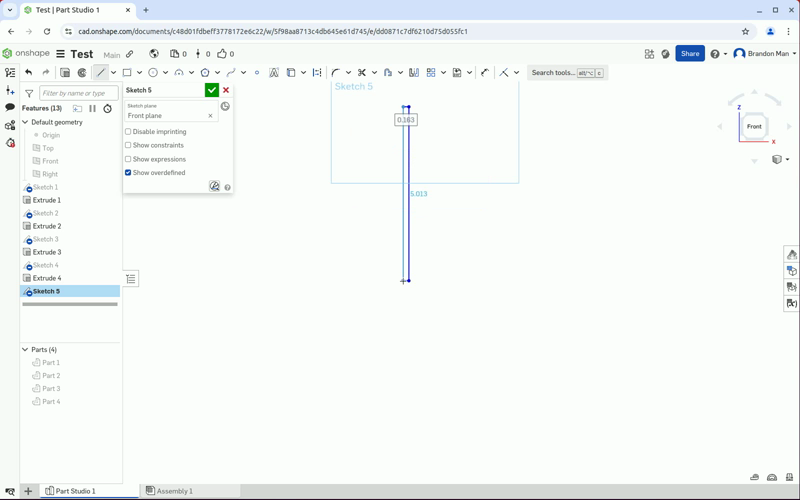
scroll(6)
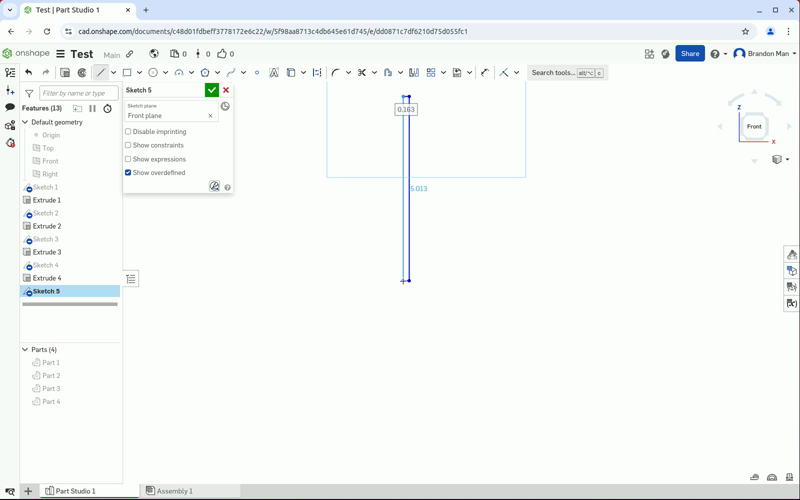
scroll(6)
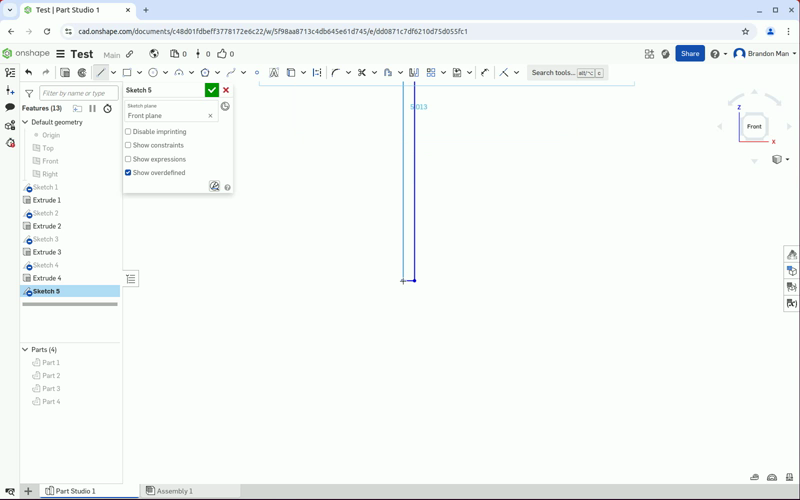
scroll(6)
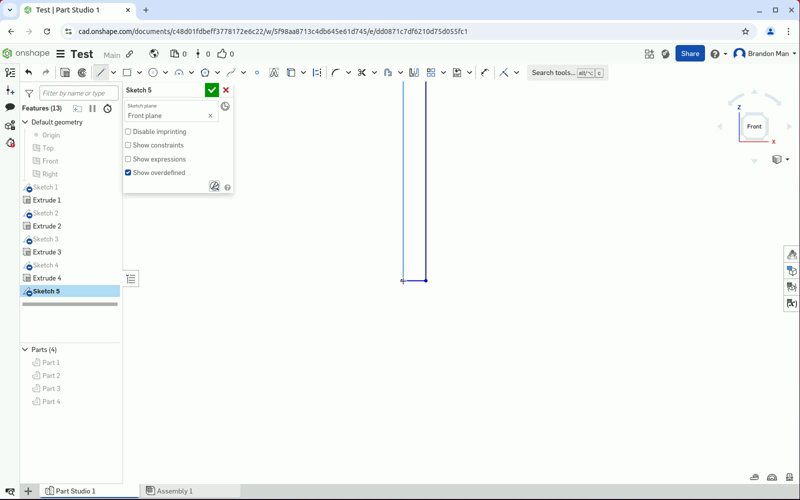
key_up(shift)
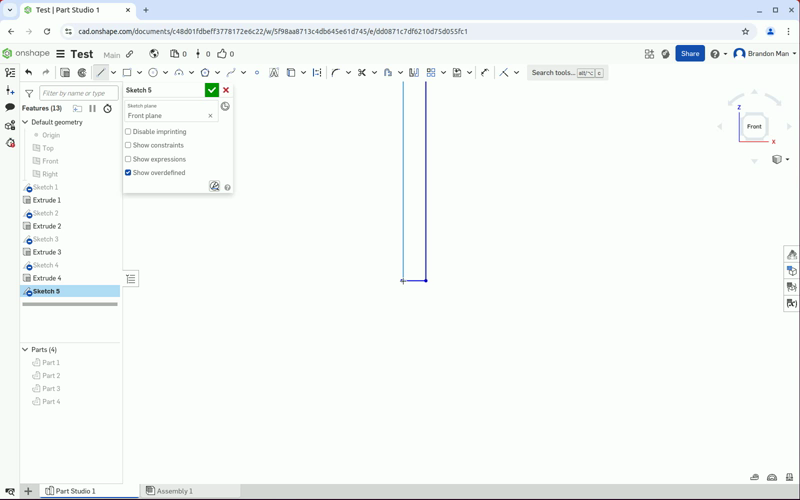
click(403, 280)
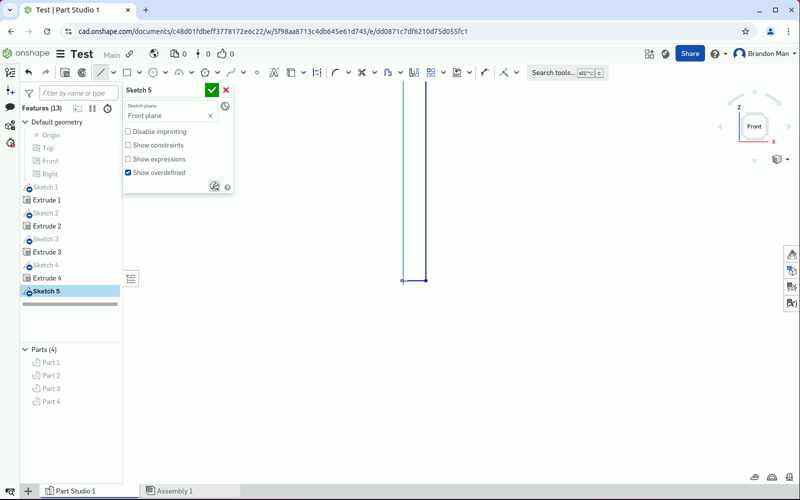
scroll(-6)
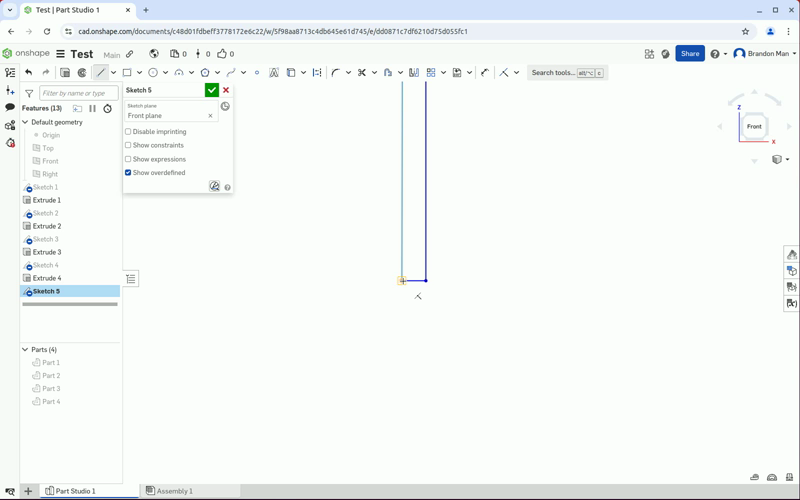
scroll(-6)
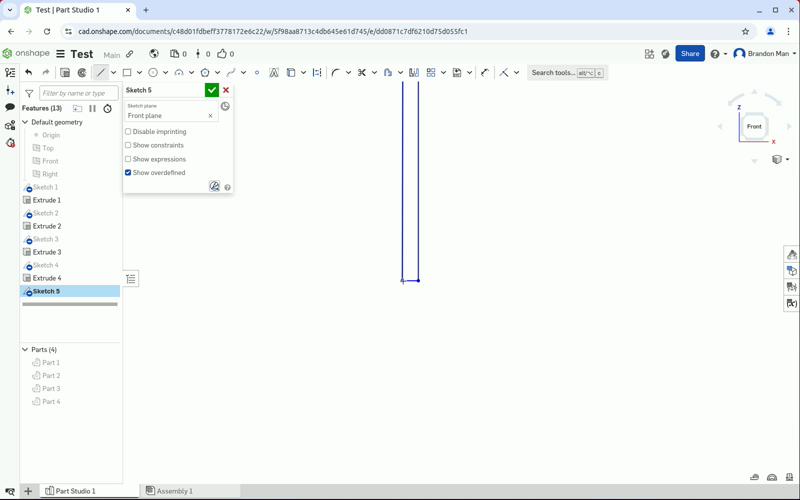
scroll(-6)
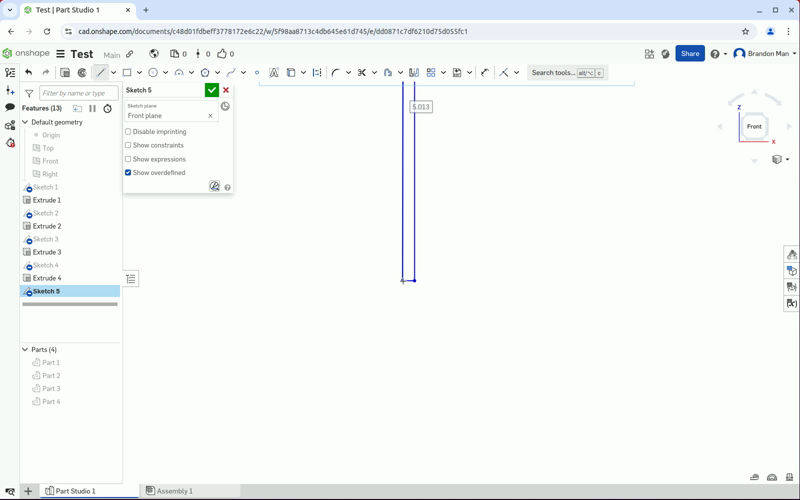
scroll(-6)
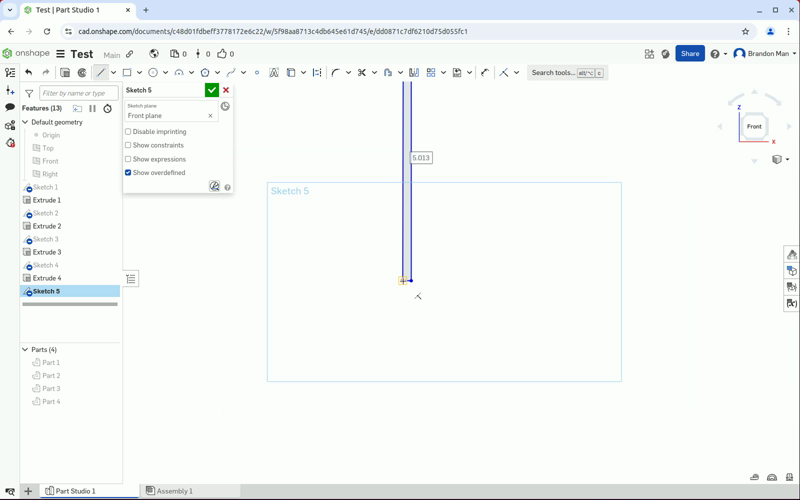
scroll(-6)
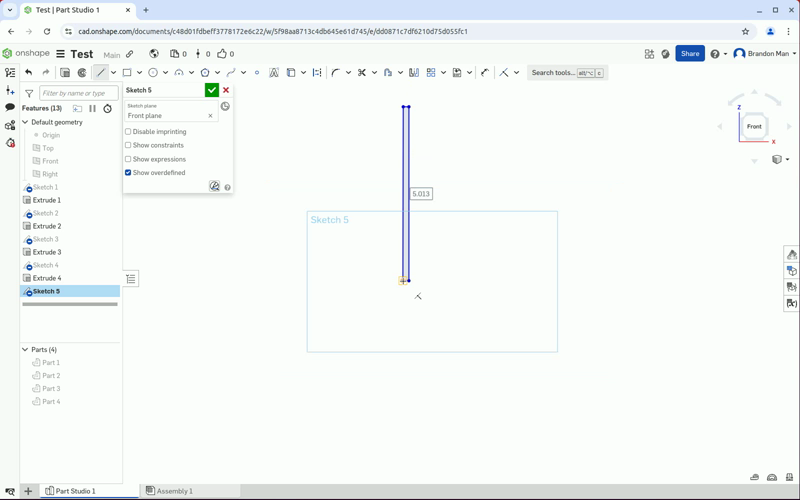
scroll(-6)
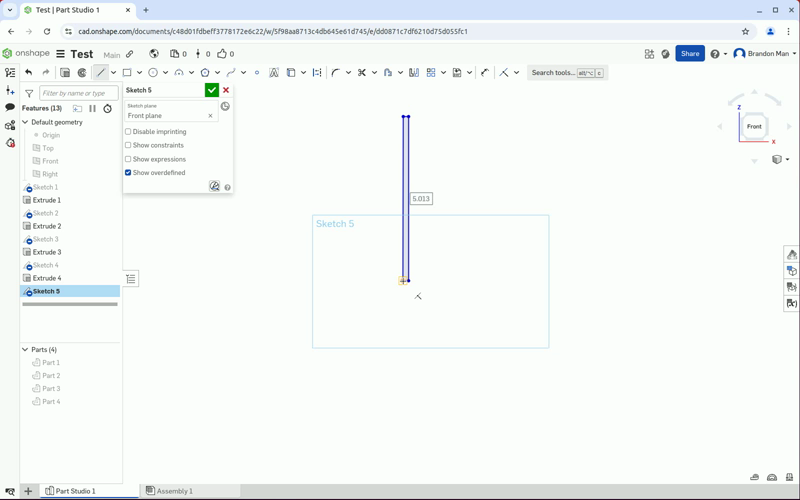
scroll(-6)
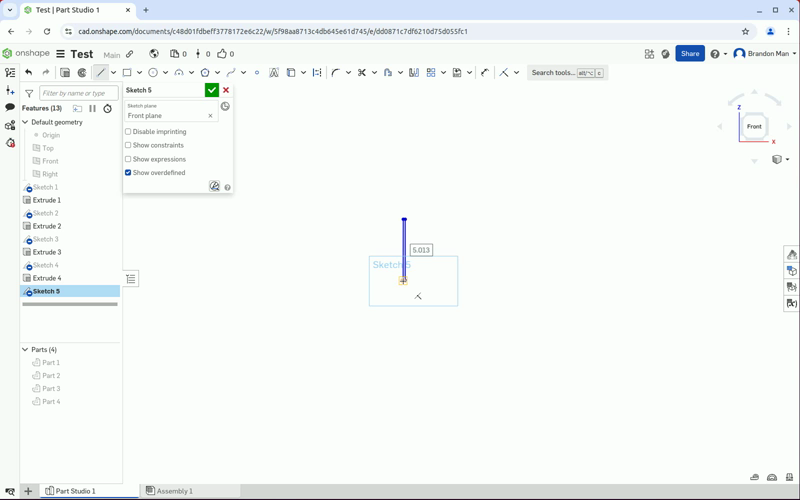
key(esc)
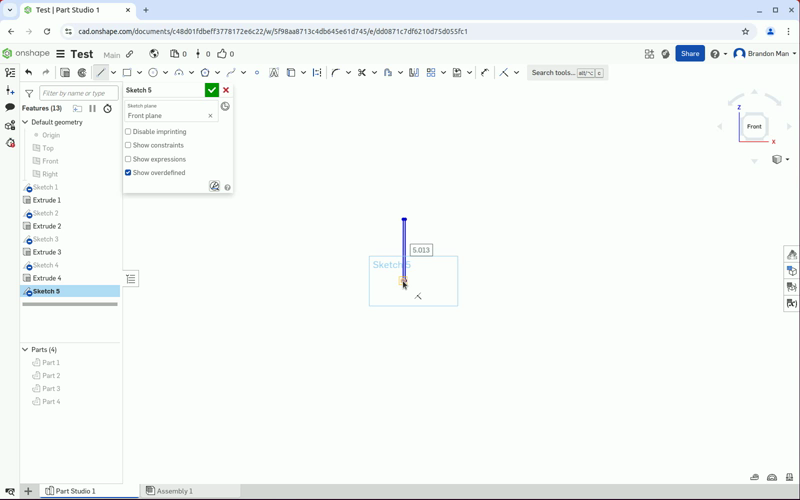
mouse_move(404, 245)
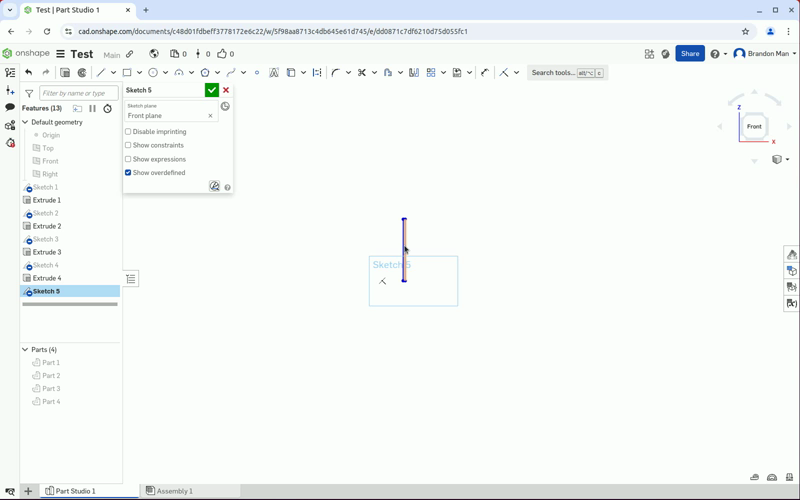
scroll(6)
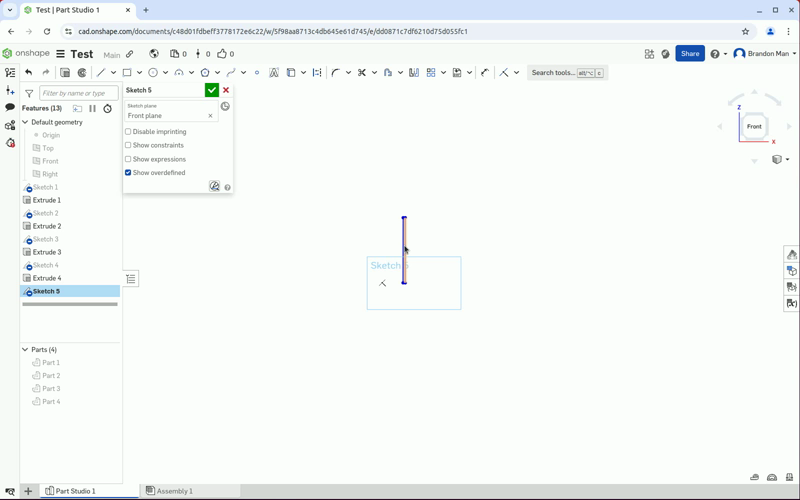
scroll(6)
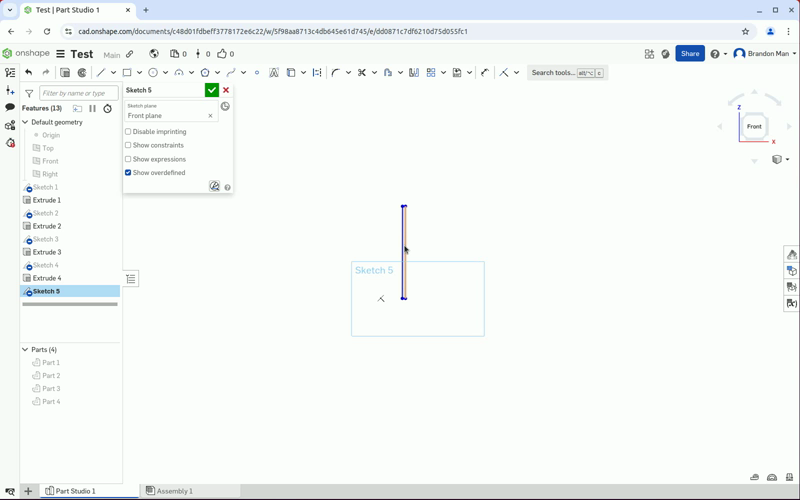
scroll(6)
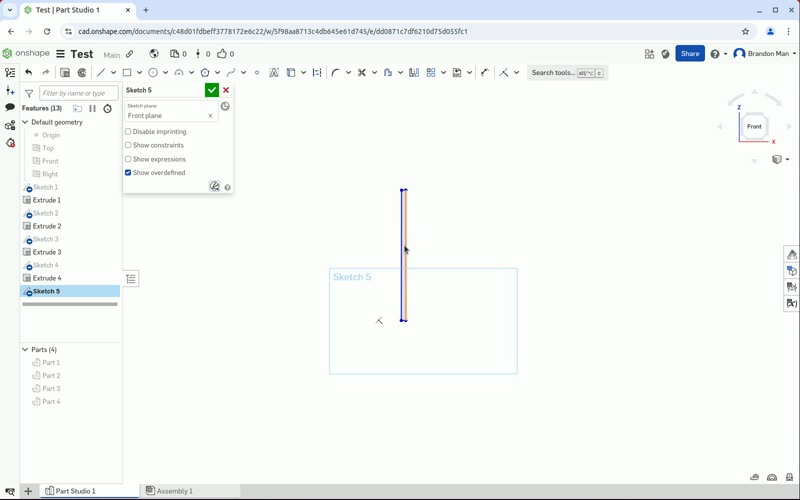
scroll(6)
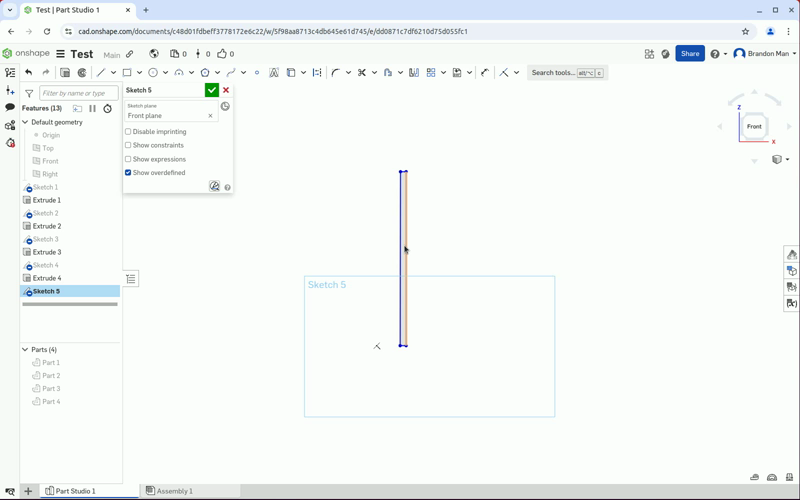
scroll(6)
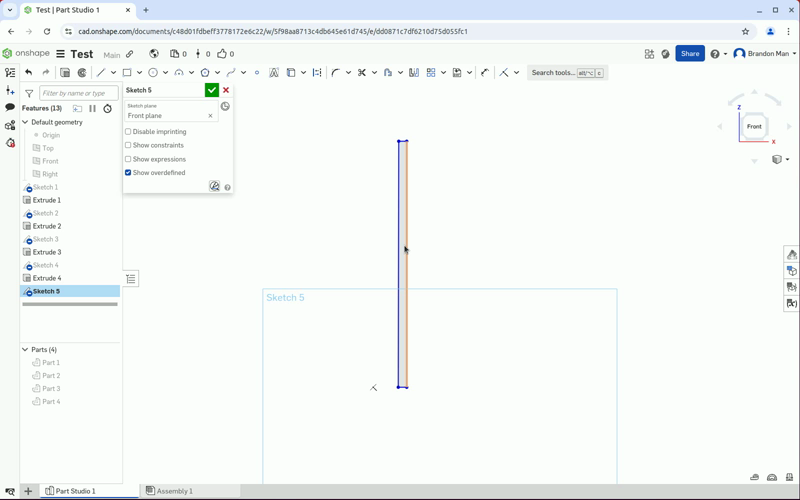
scroll(6)
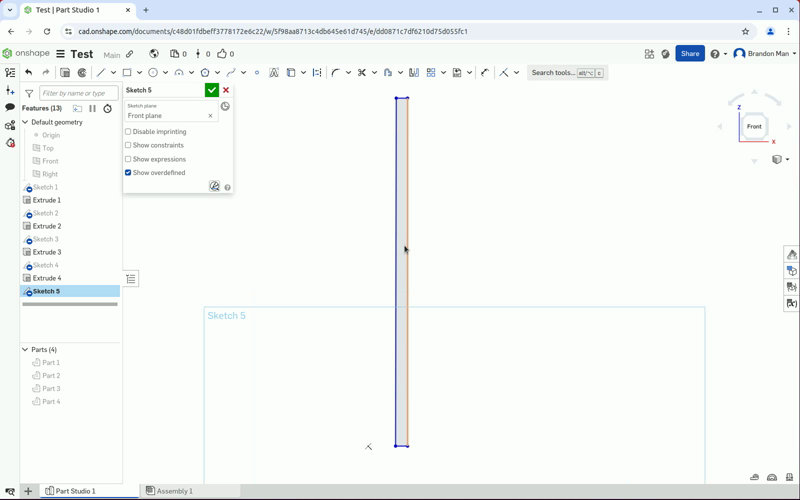
scroll(6)
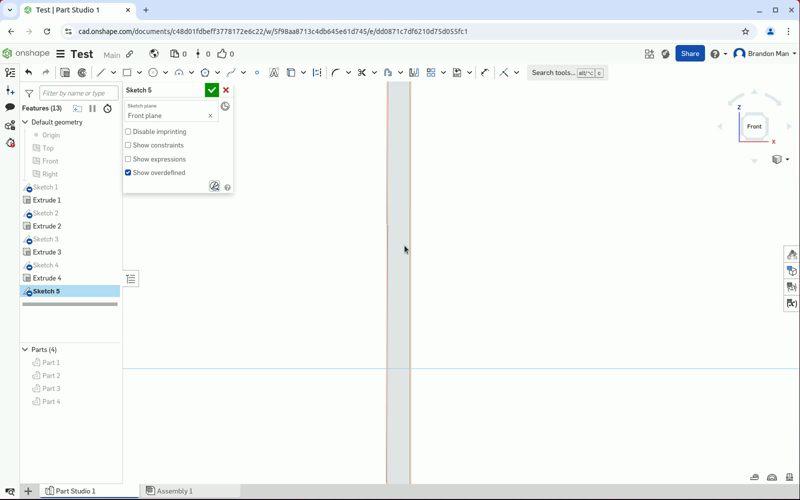
click(404, 245)
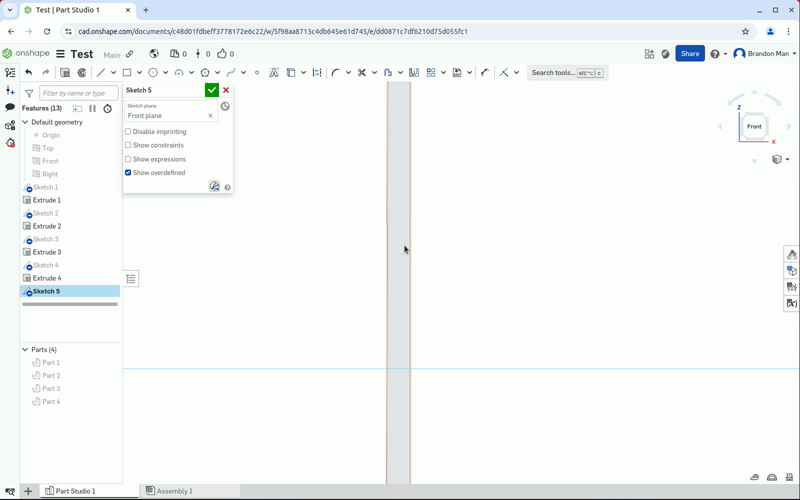
scroll(-6)
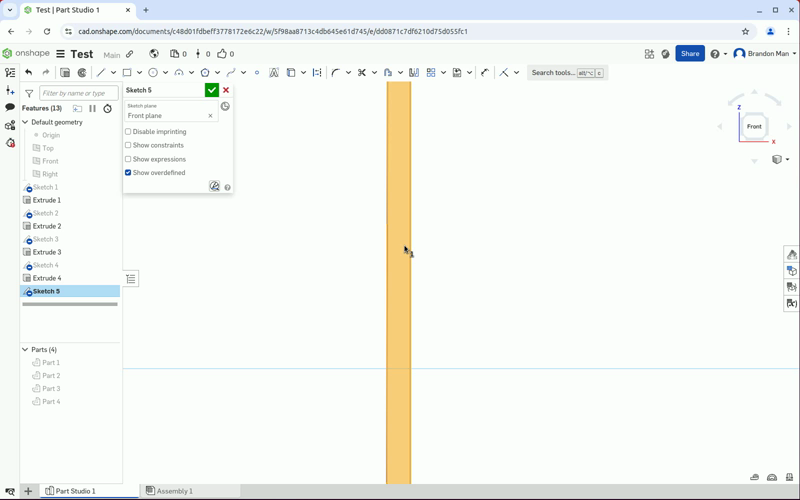
scroll(-6)
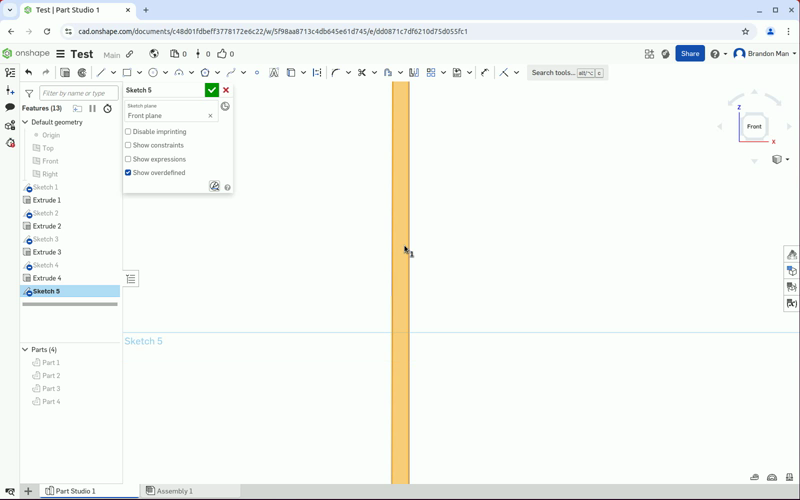
scroll(-6)
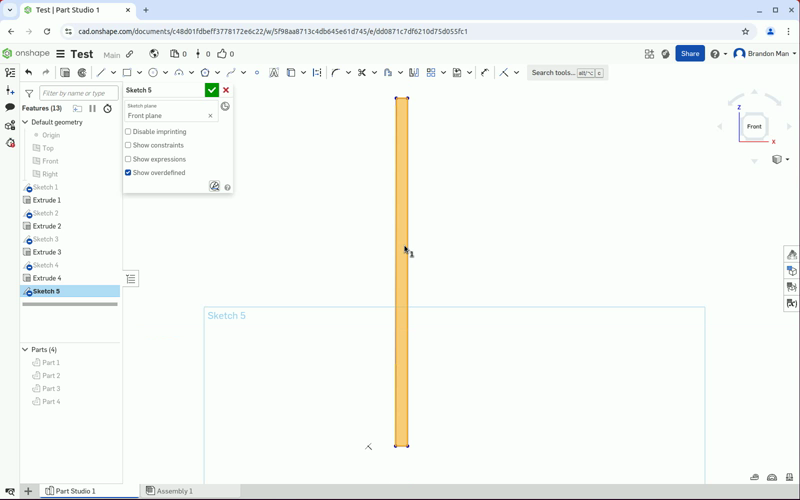
scroll(-6)
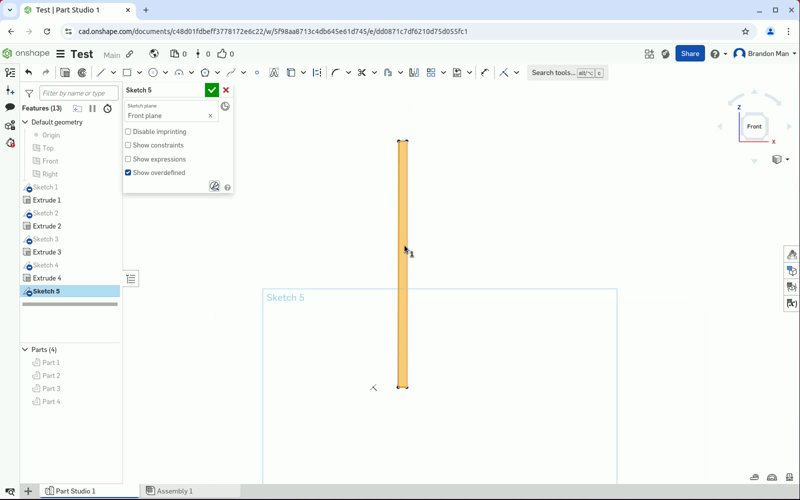
scroll(-6)
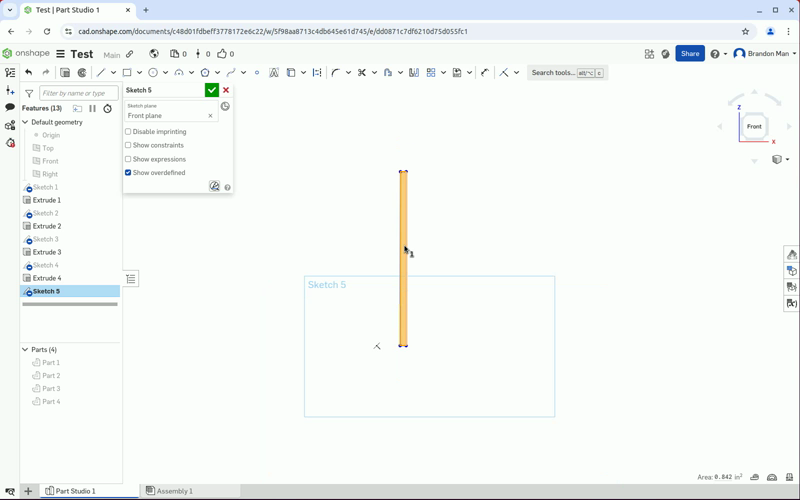
scroll(-6)
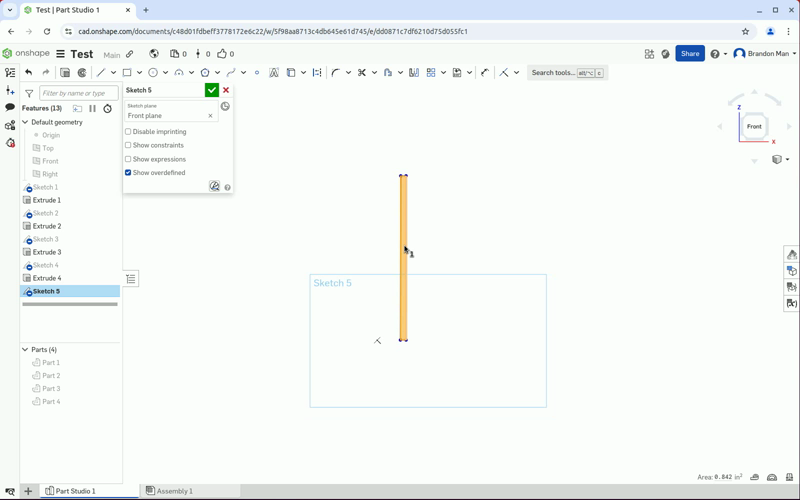
scroll(-6)
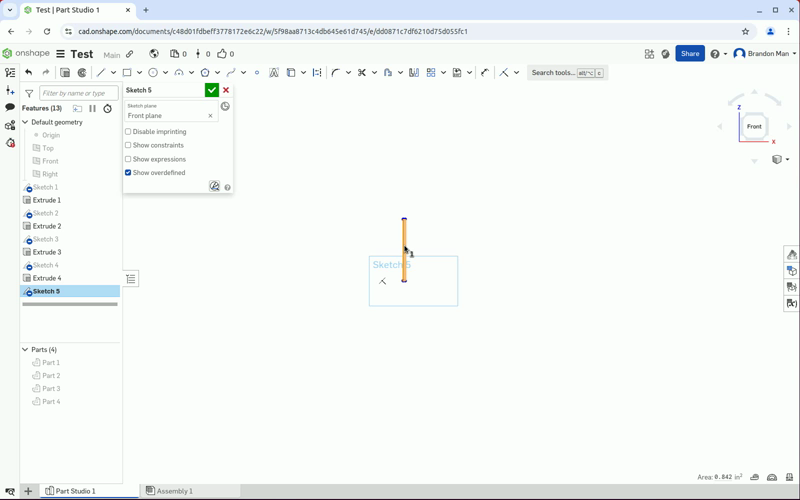
mouse_move(73, 352)
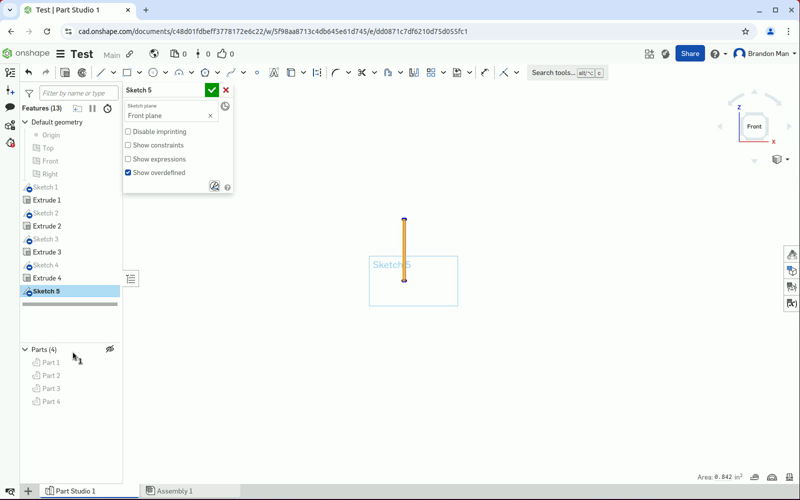
key(shift+y)
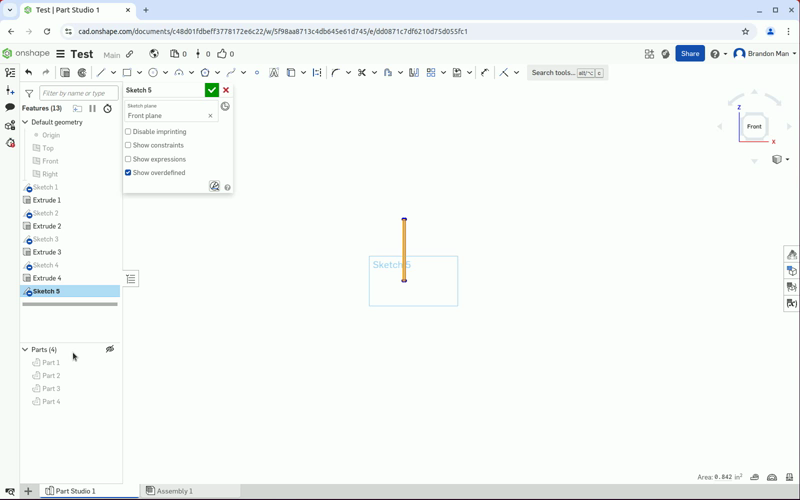
key(shift+e)
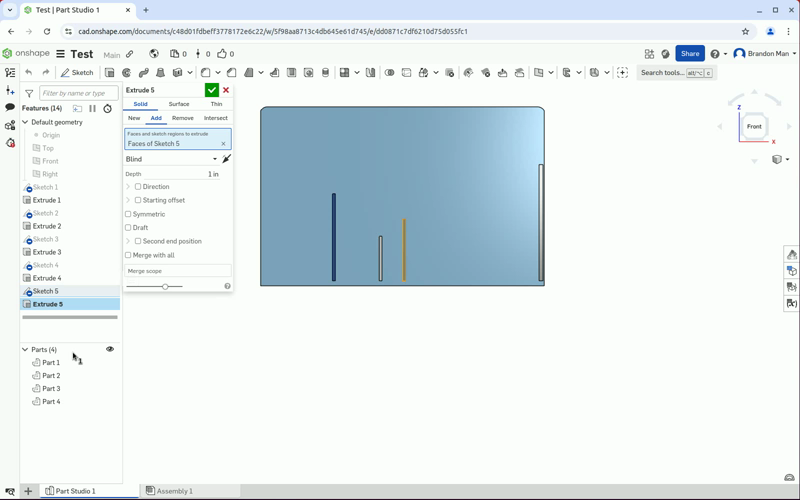
mouse_move(143, 106)
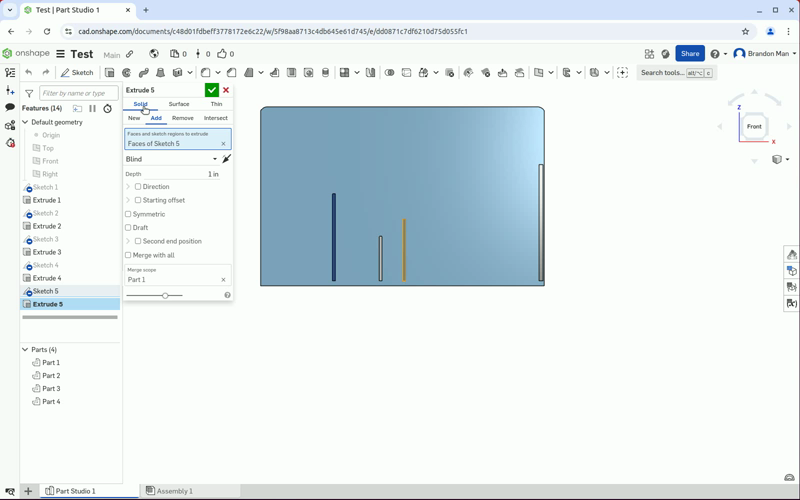
click(143, 106)
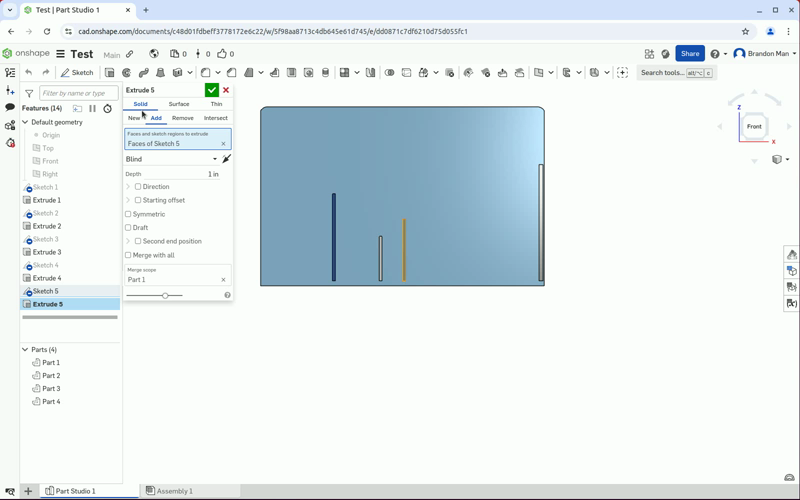
mouse_move(137, 120)
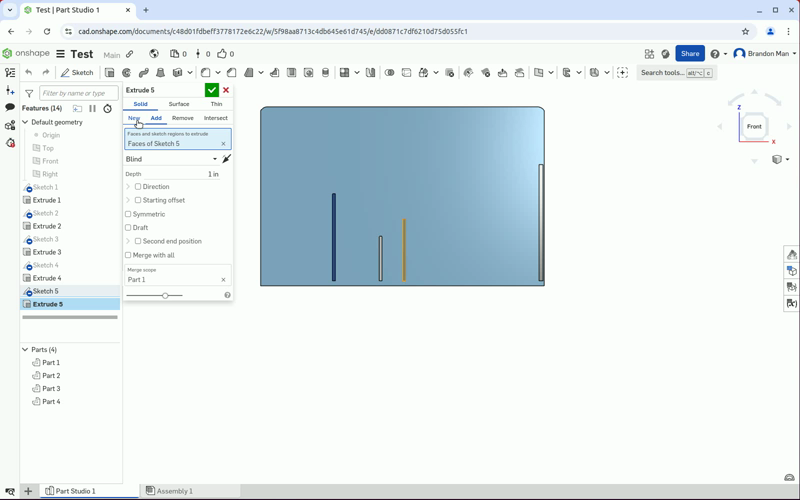
click(137, 120)
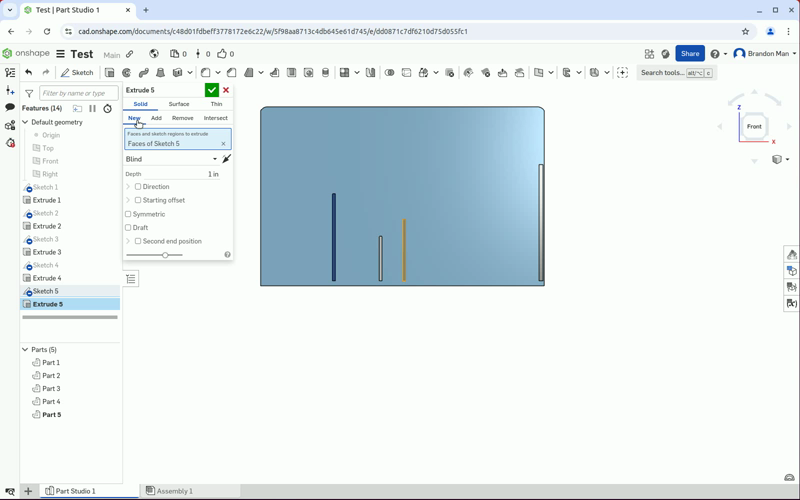
key(tab, 4)
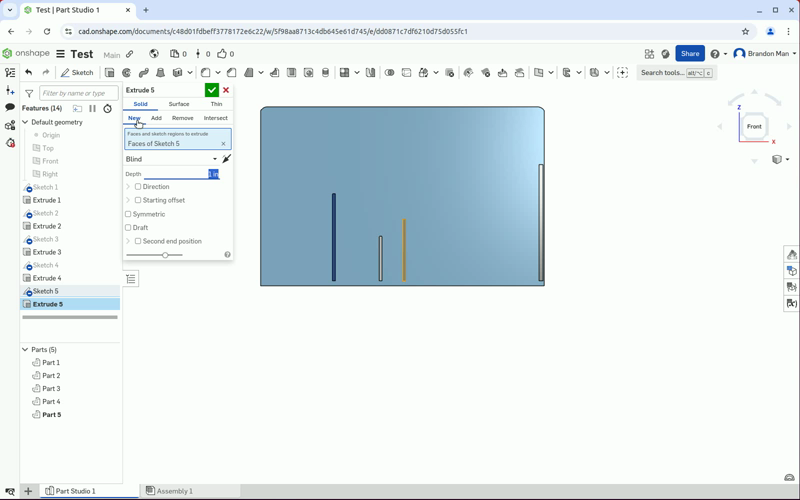
text(7.221)
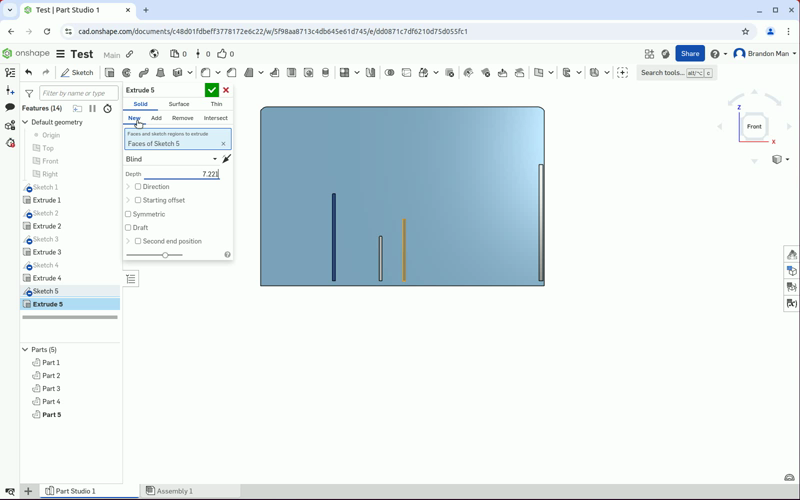
key(enter)
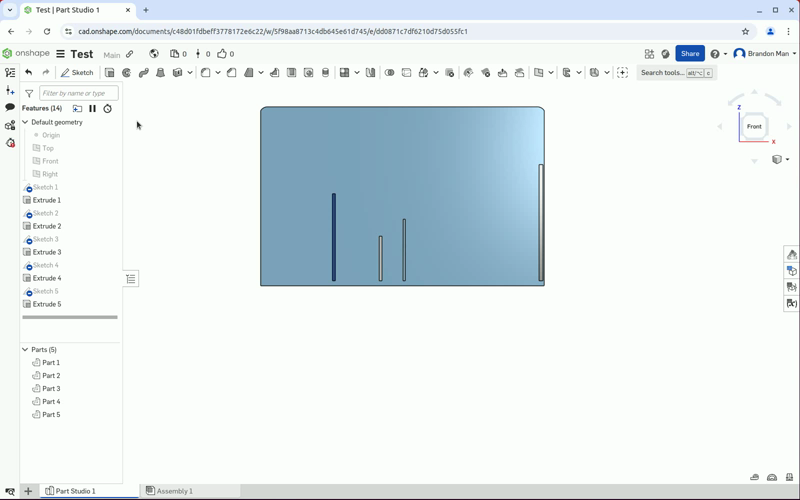
key(shift+h)
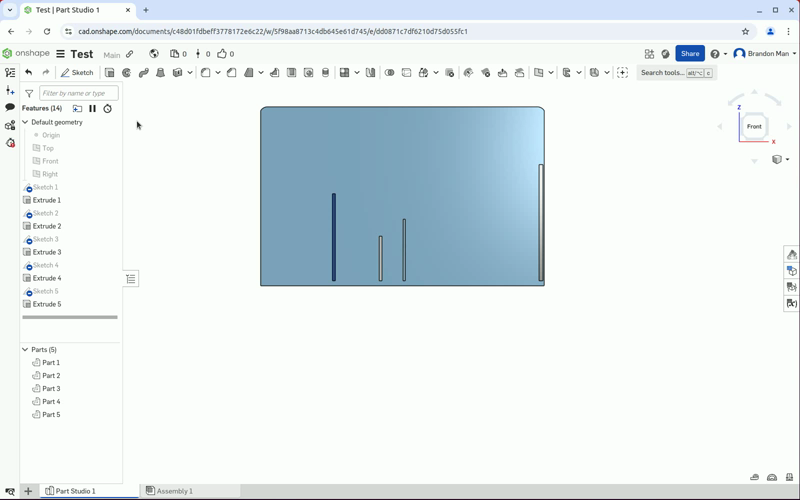
key(shift+h)
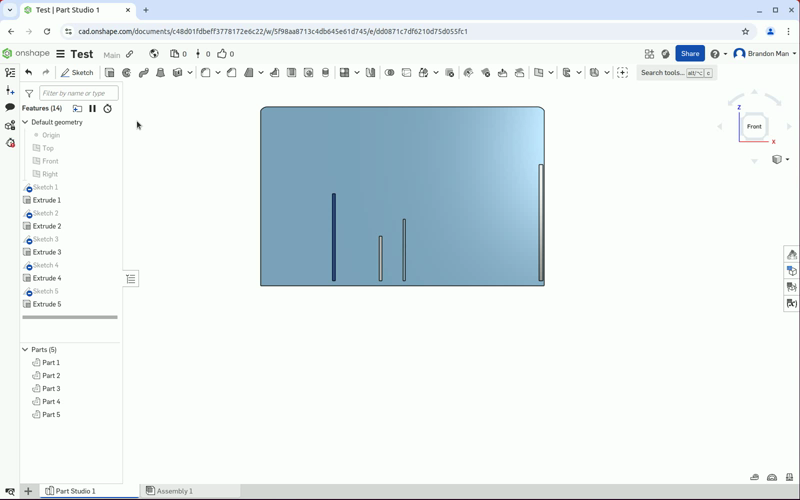
mouse_move(73, 189)
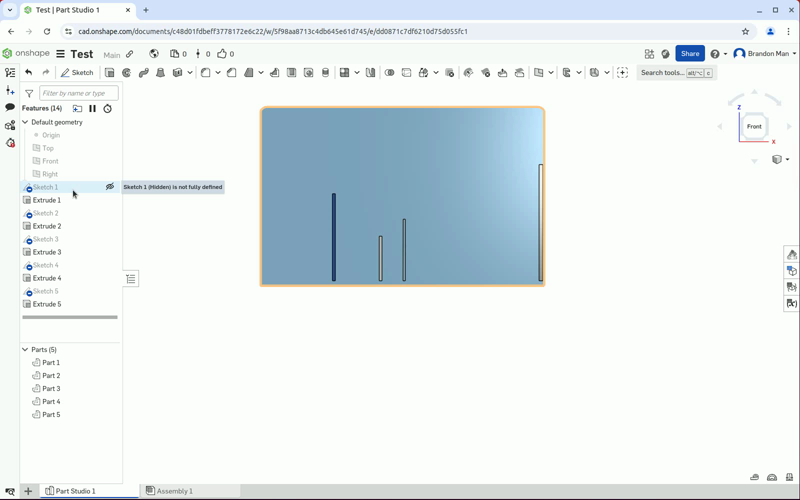
click(73, 189)
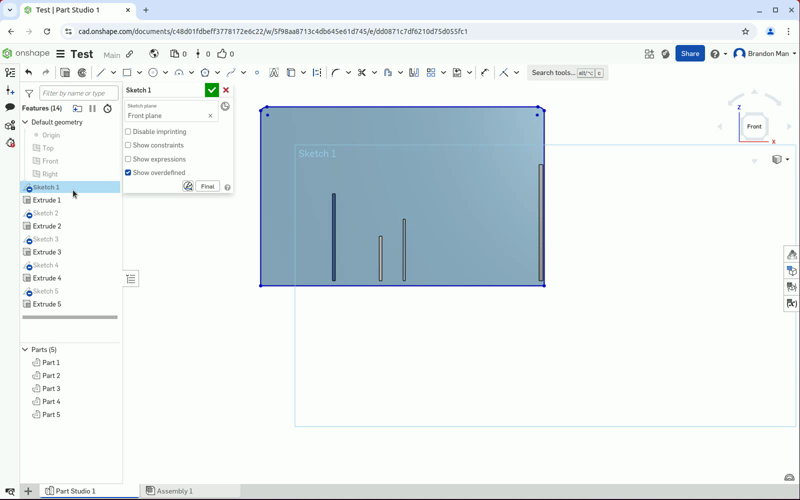
mouse_move(229, 92)
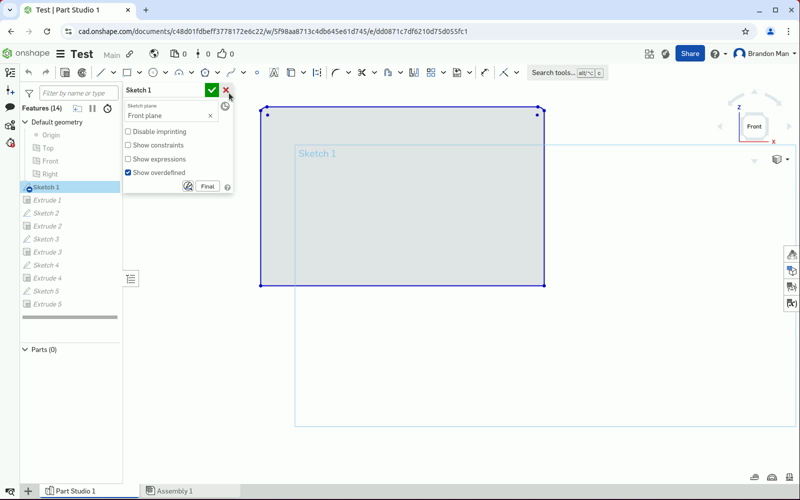
click(229, 92)
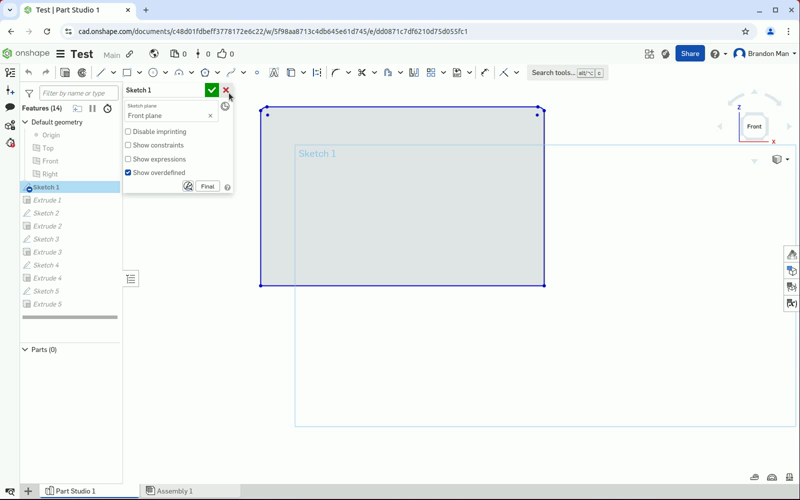
key(shift+s)
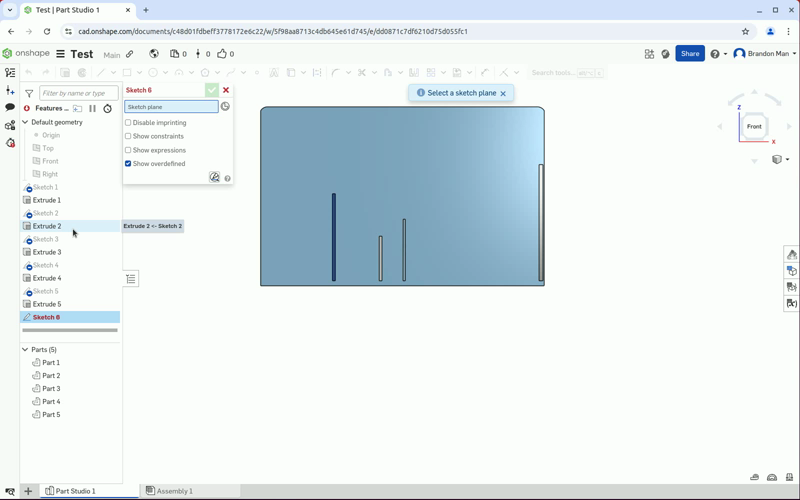
scroll(3)
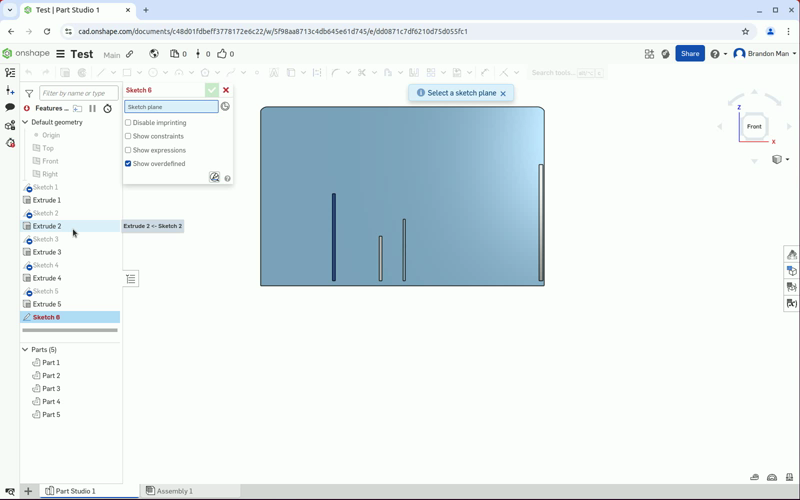
mouse_move(73, 163)
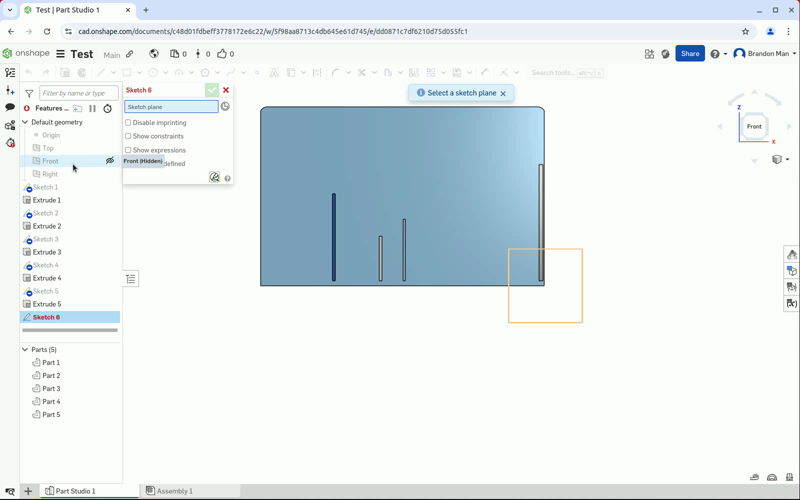
click(73, 163)
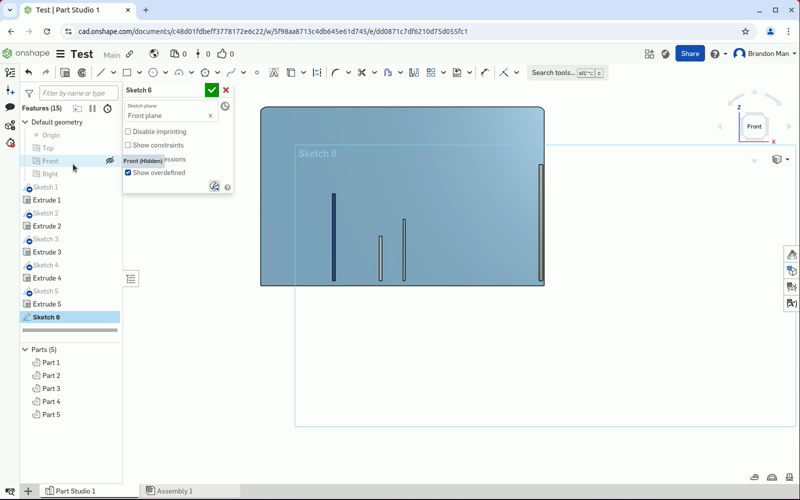
mouse_move(73, 352)
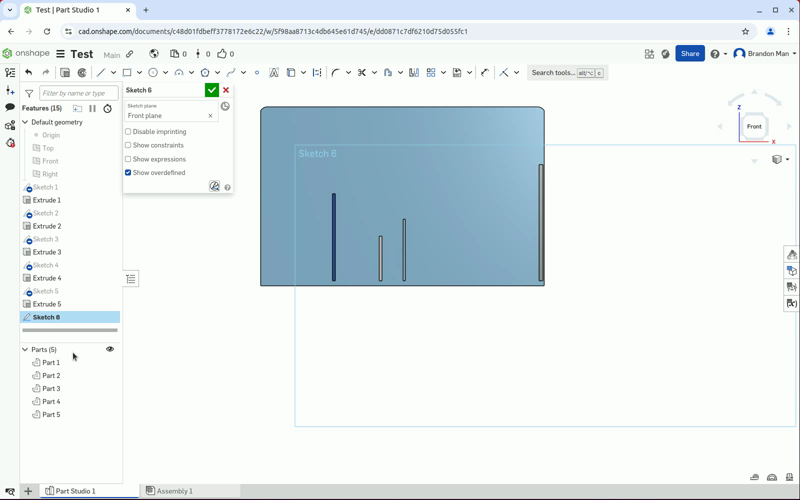
key(y)
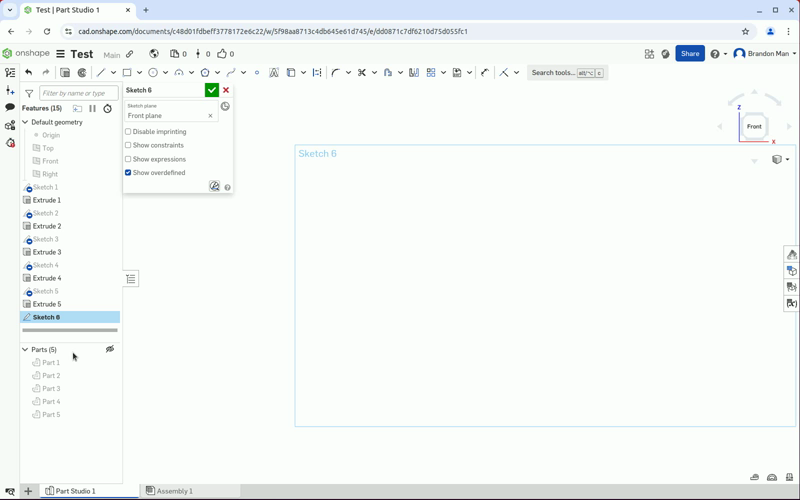
key(l)
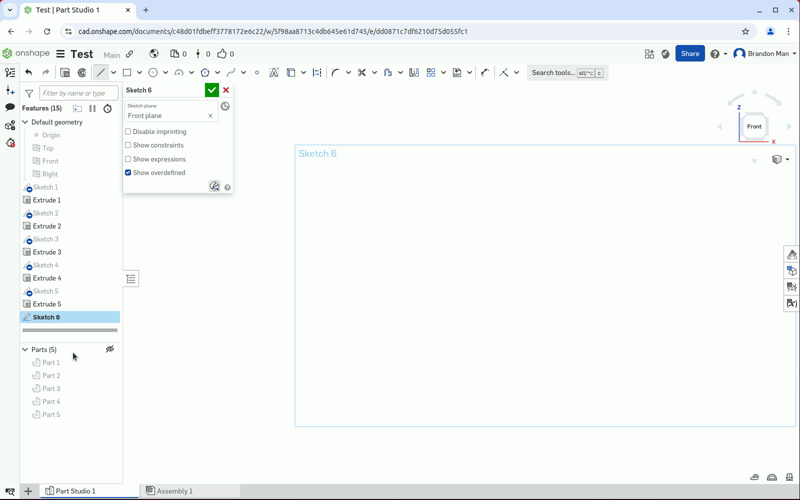
key_down(shift)
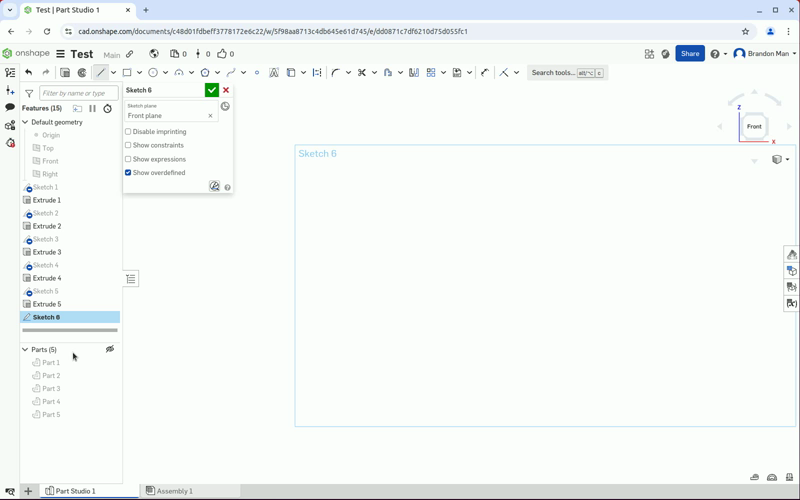
mouse_move(431, 280)
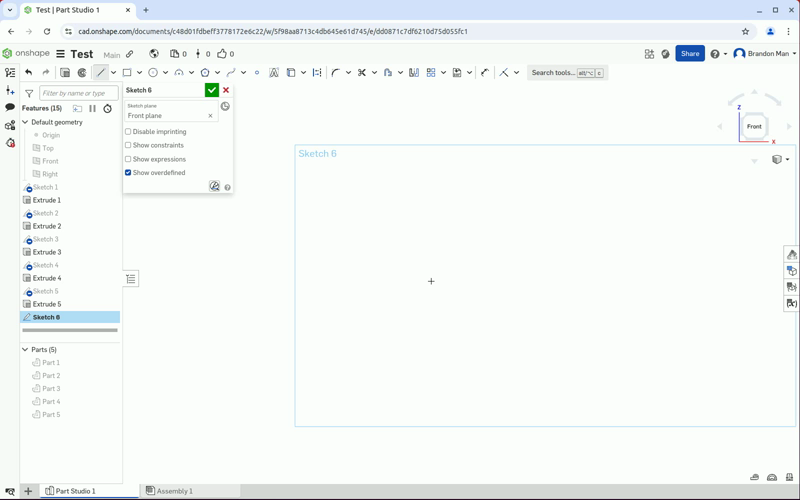
click(431, 280)
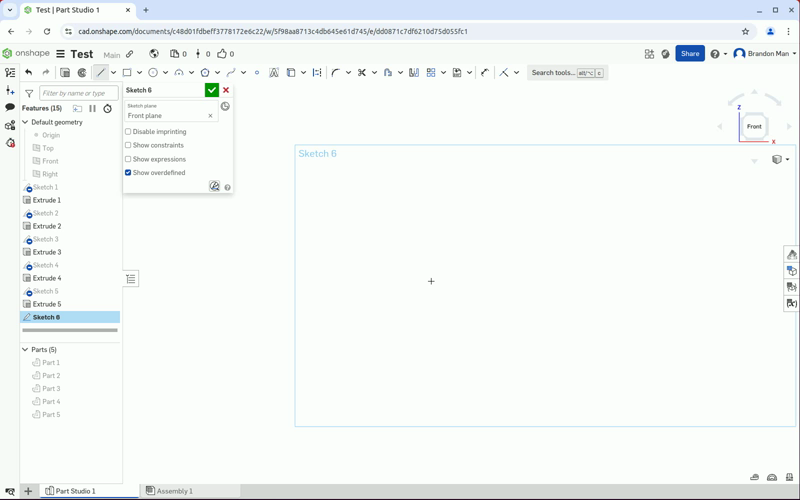
key_up(shift)
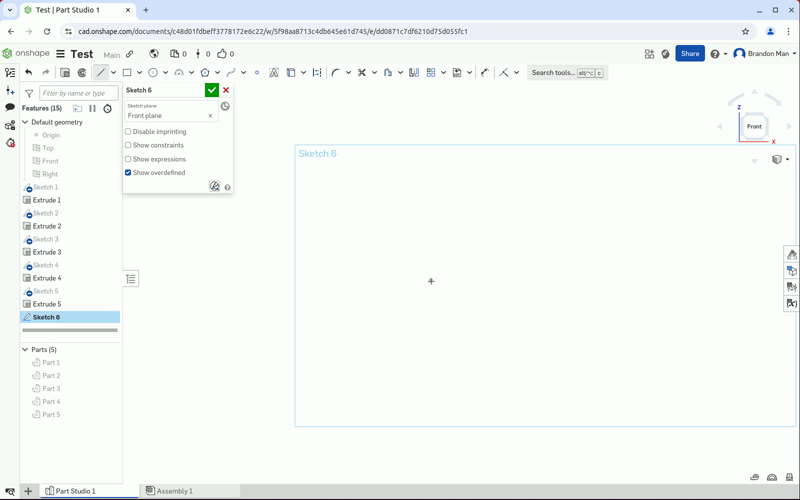
key_down(shift)
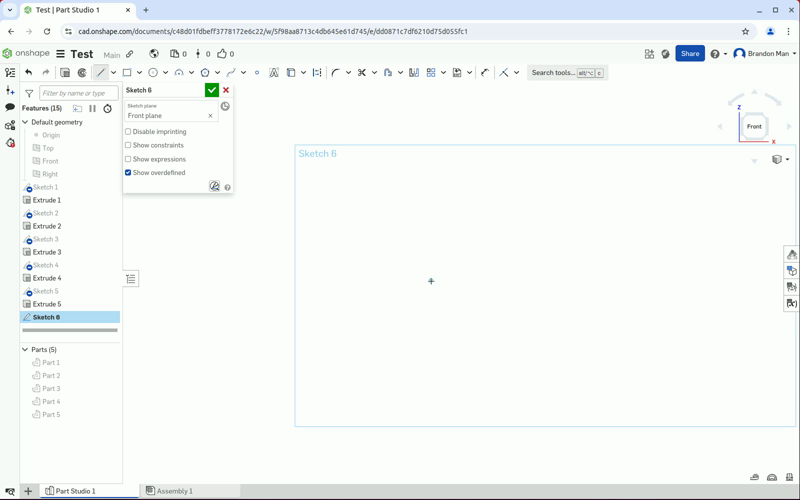
mouse_move(461, 280)
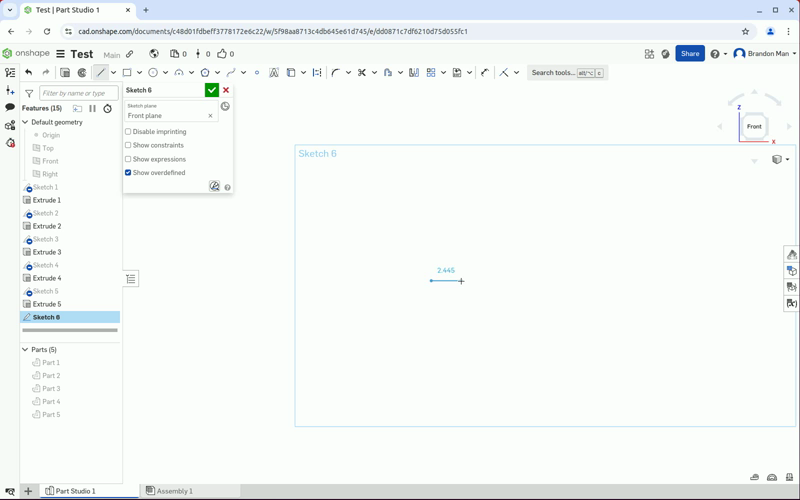
mouse_move(433, 280)
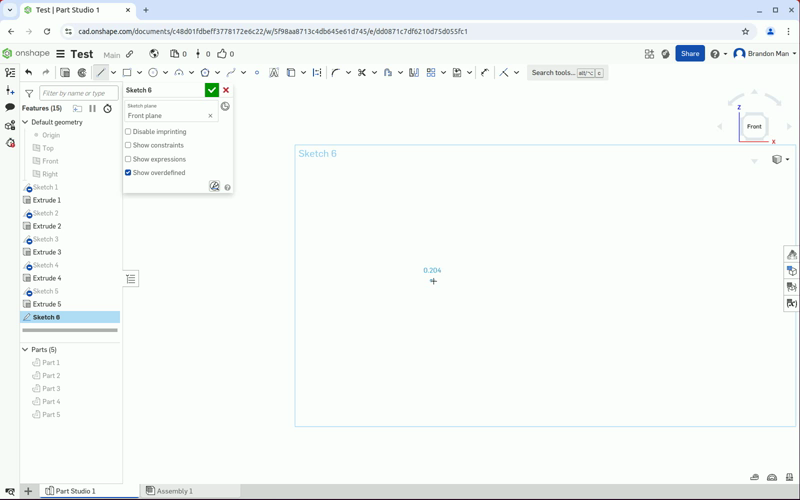
scroll(6)
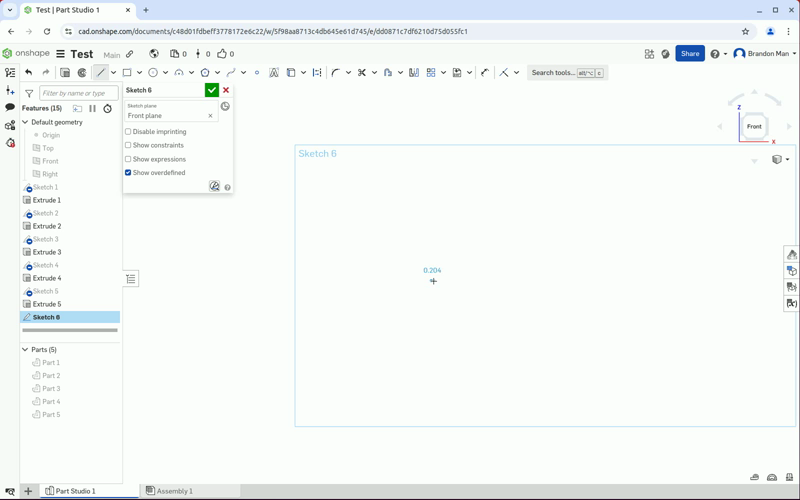
scroll(6)
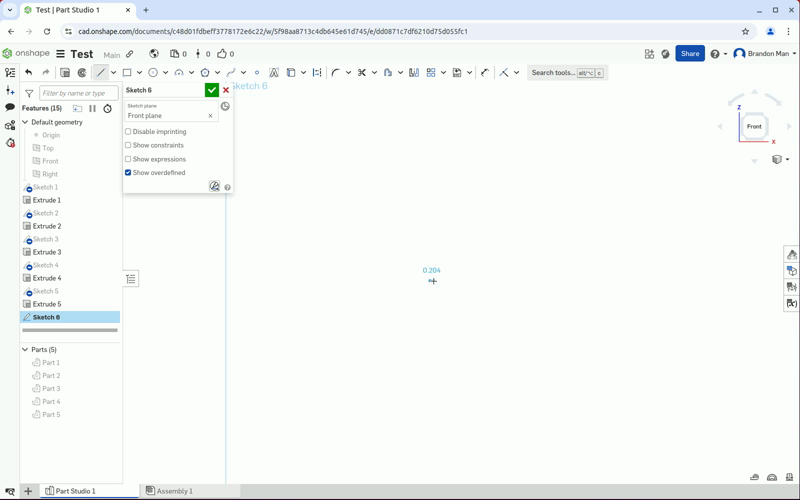
scroll(6)
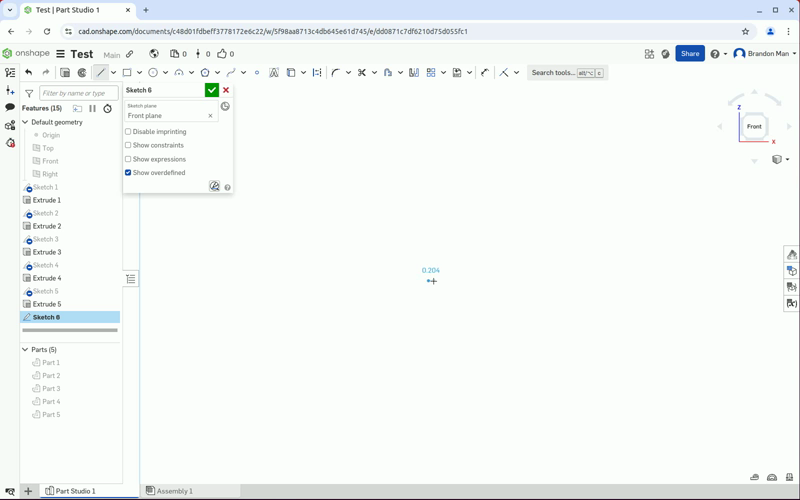
scroll(6)
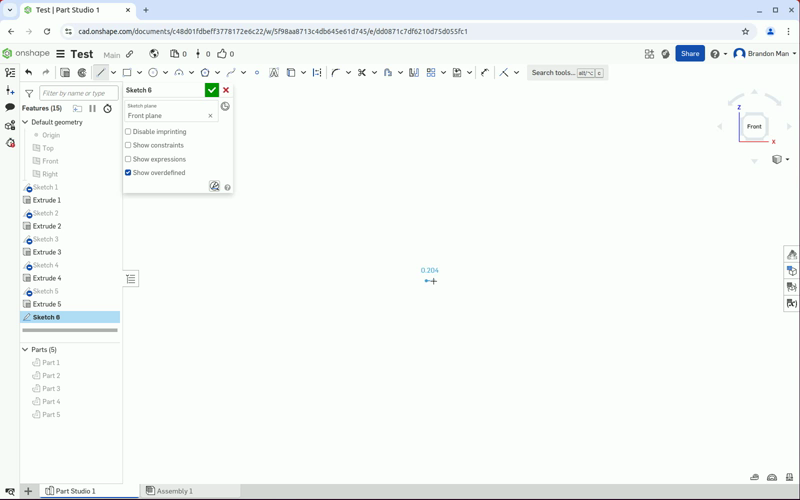
scroll(6)
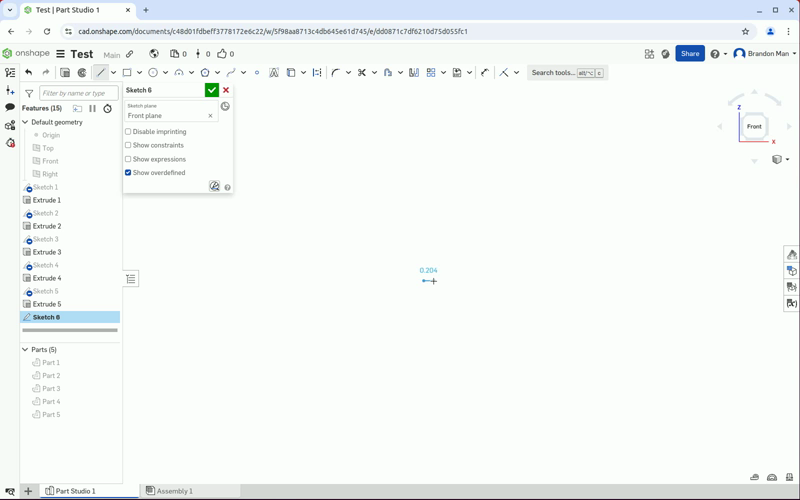
scroll(6)
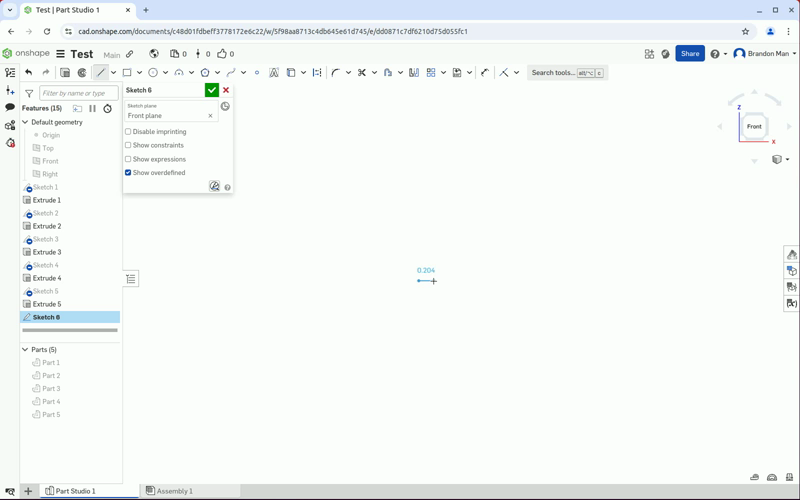
scroll(6)
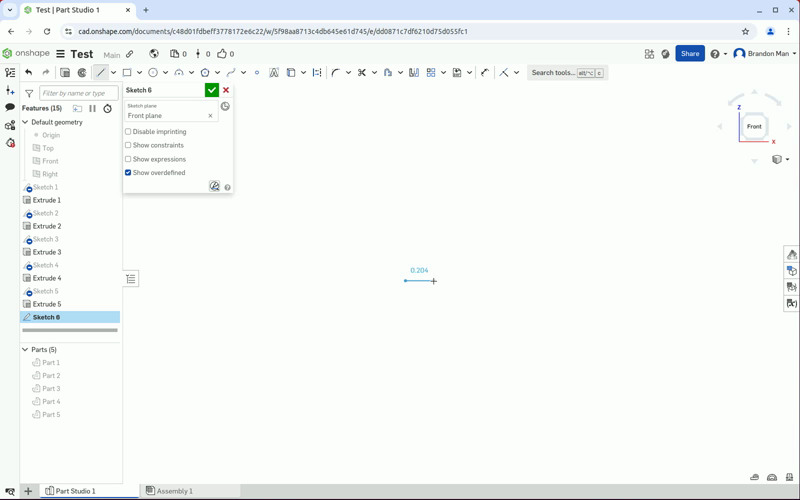
click(433, 280)
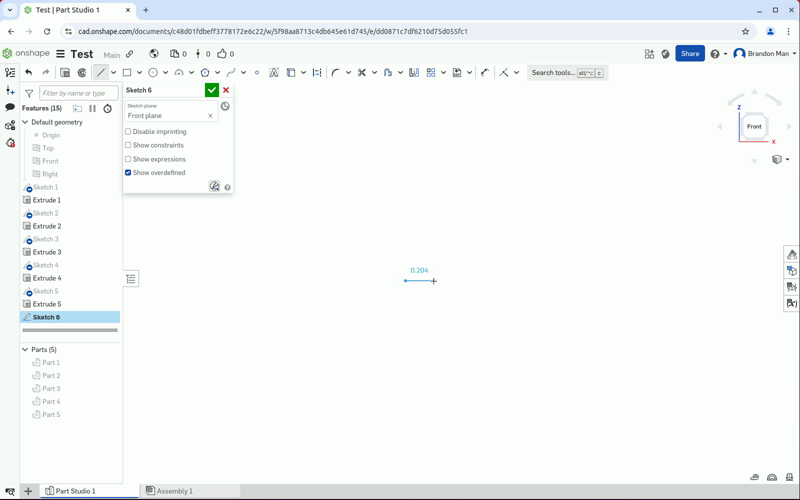
scroll(-6)
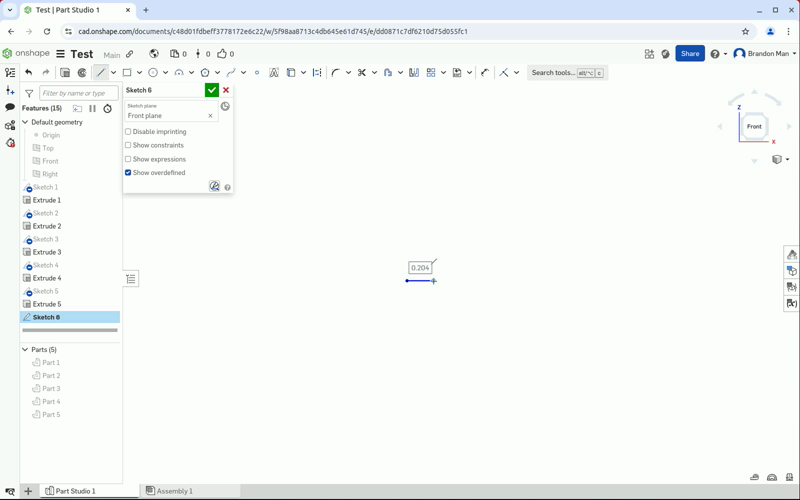
scroll(-6)
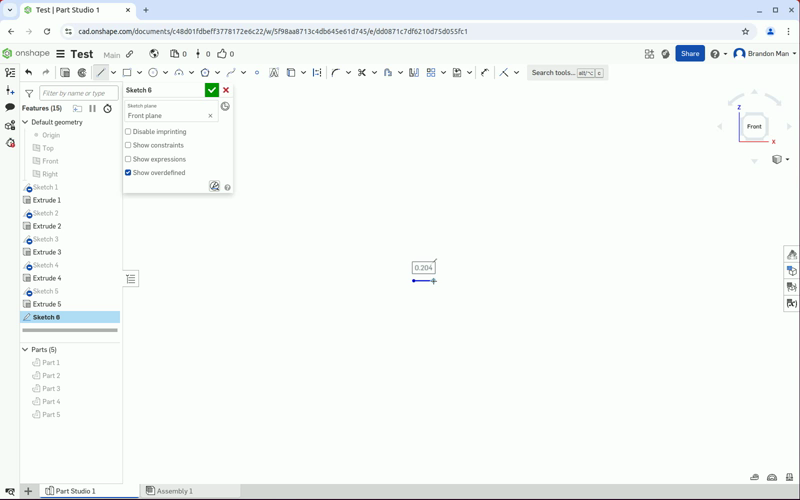
scroll(-6)
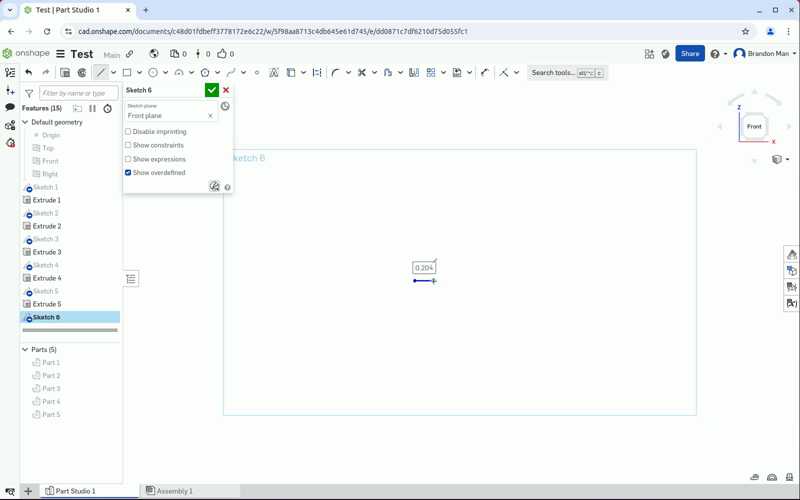
scroll(-6)
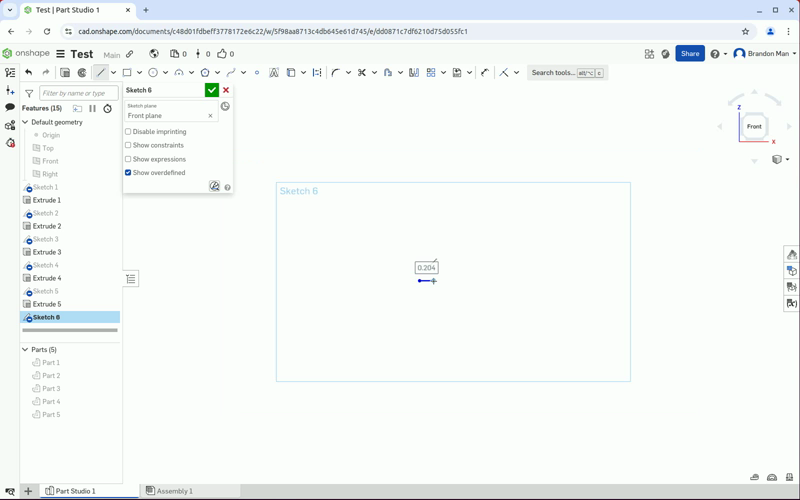
scroll(-6)
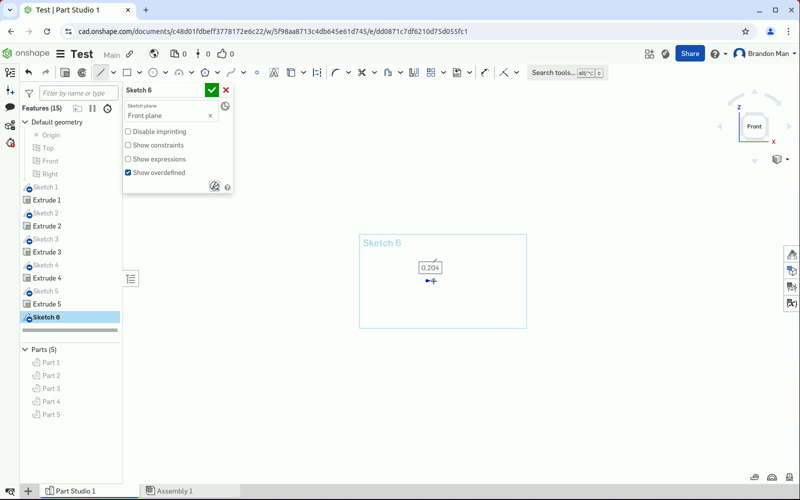
scroll(-6)
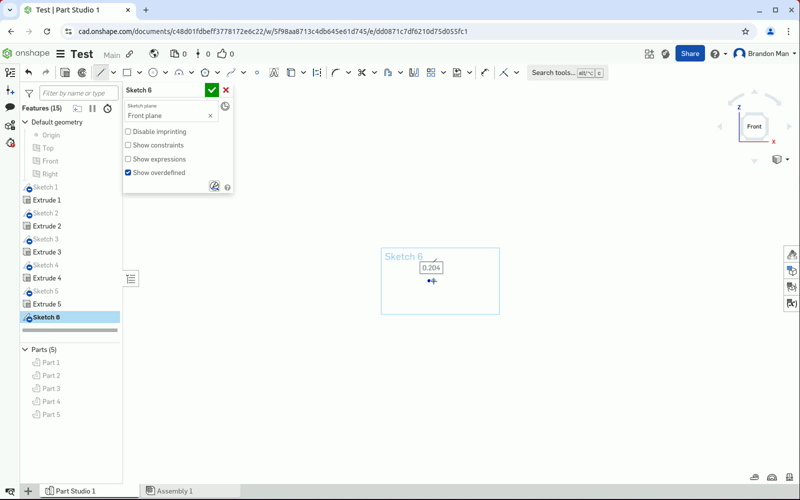
scroll(-6)
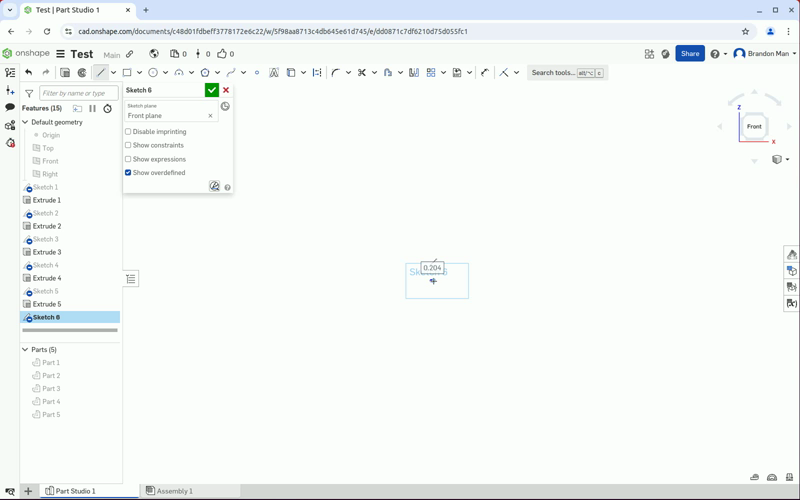
key_up(shift)
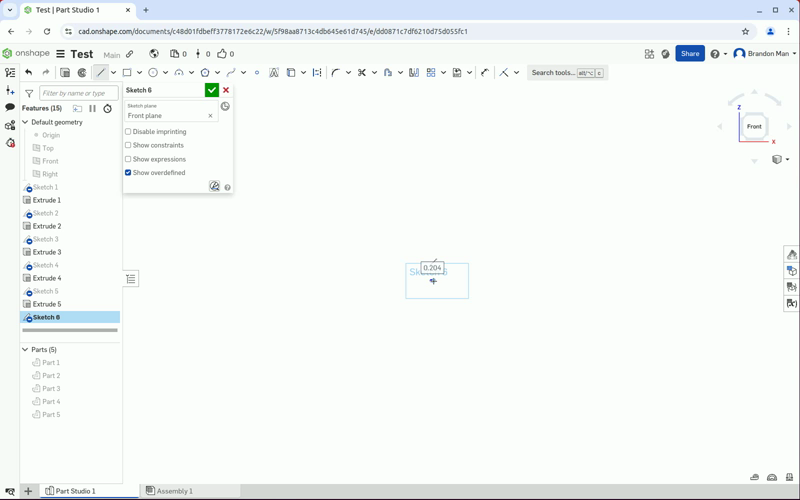
key_down(shift)
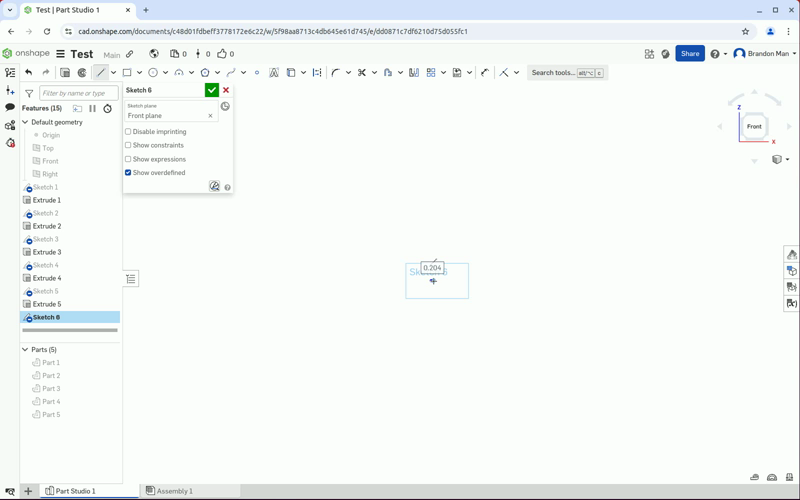
mouse_move(463, 280)
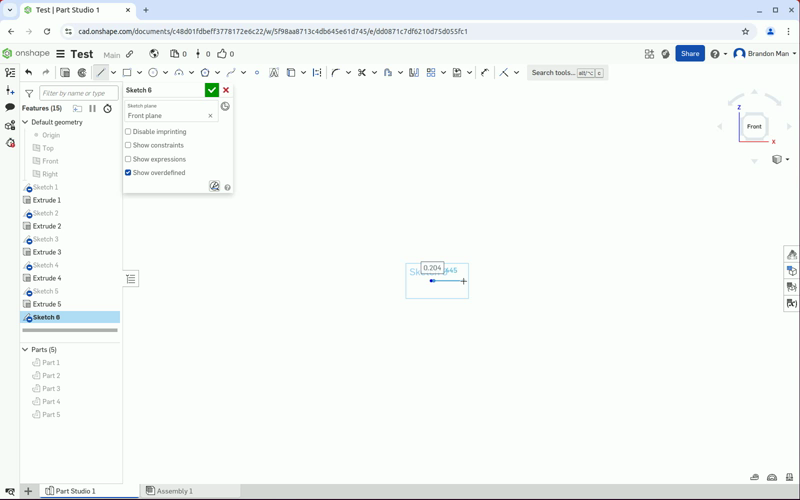
mouse_move(433, 238)
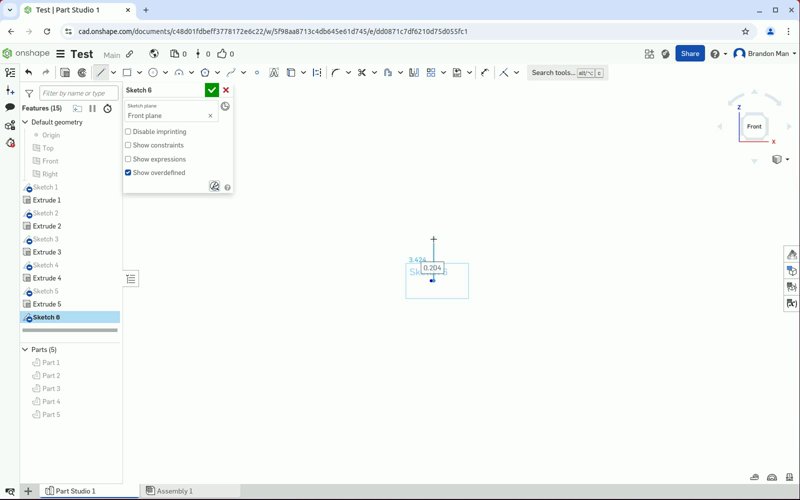
click(433, 238)
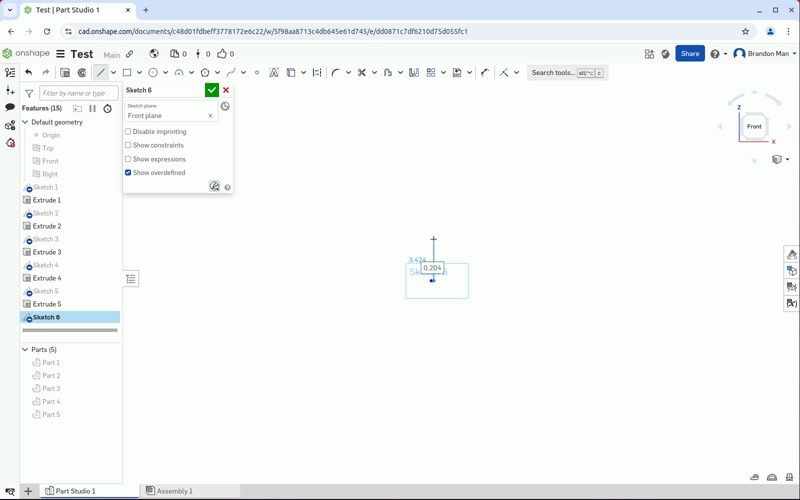
key_up(shift)
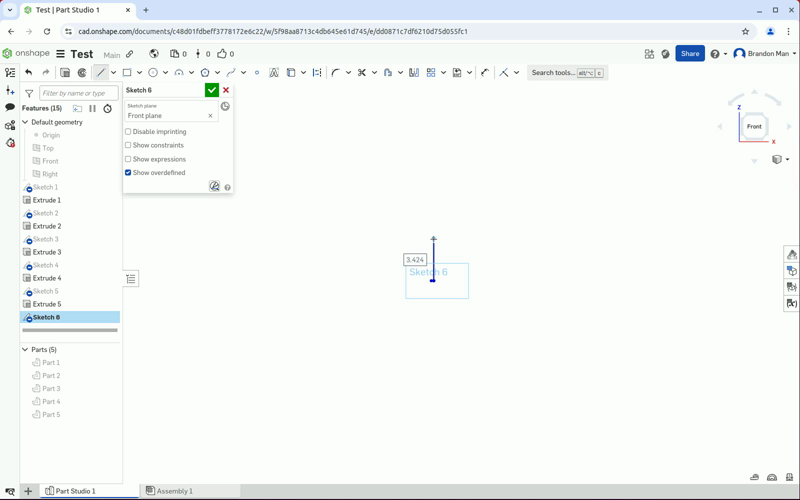
key_down(shift)
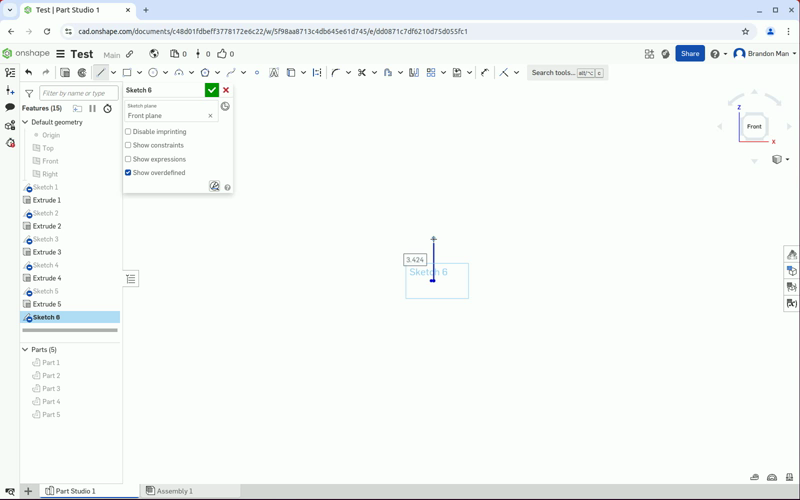
mouse_move(463, 238)
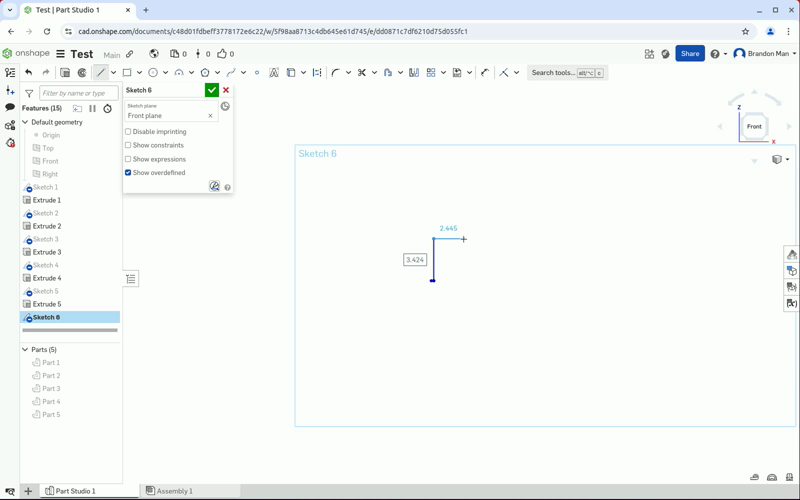
mouse_move(431, 238)
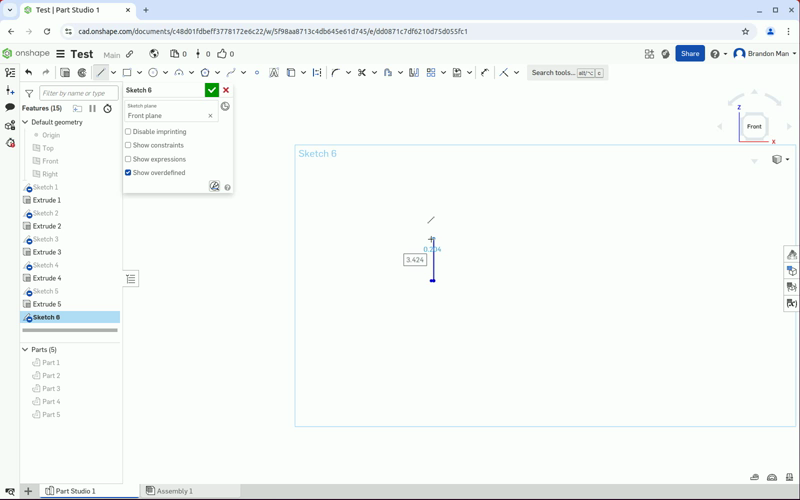
scroll(6)
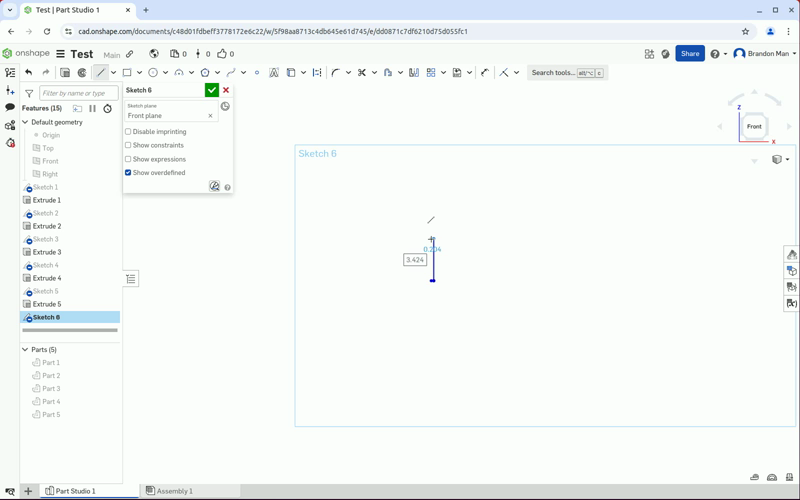
scroll(6)
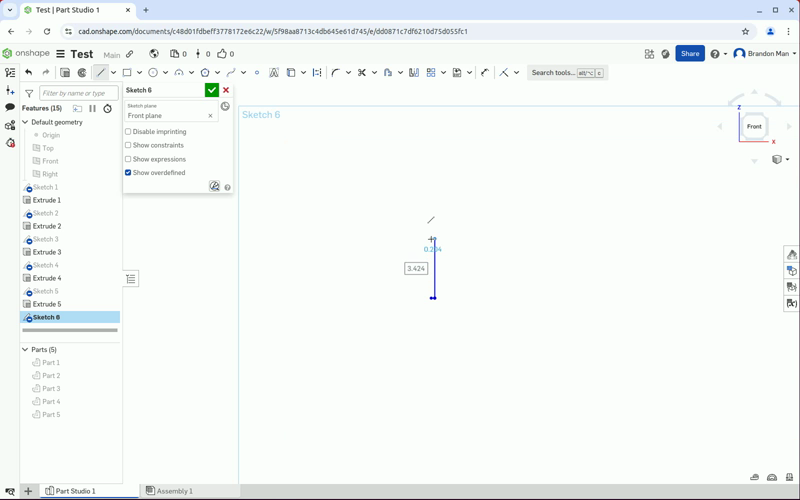
scroll(6)
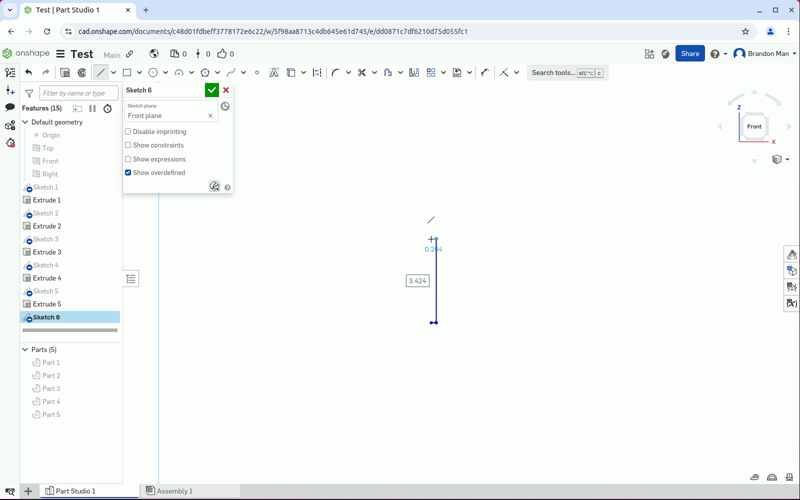
scroll(6)
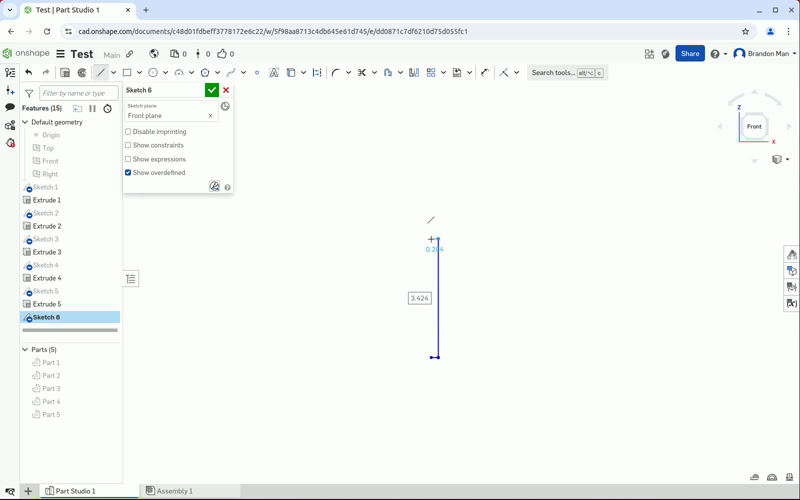
scroll(6)
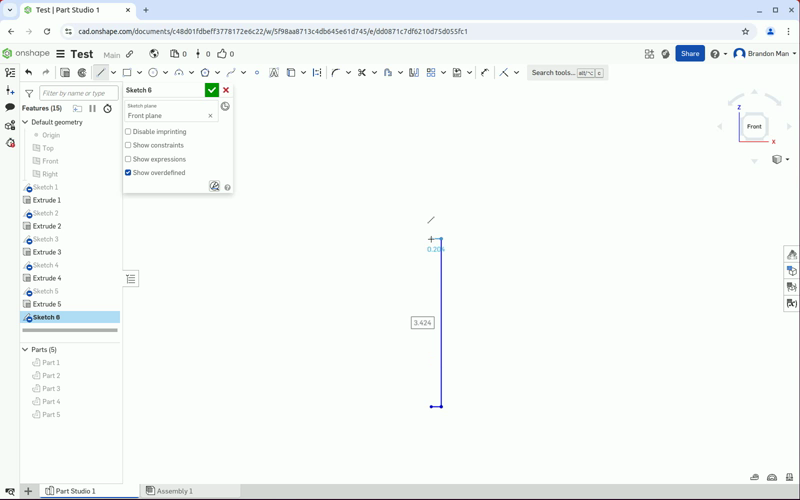
scroll(6)
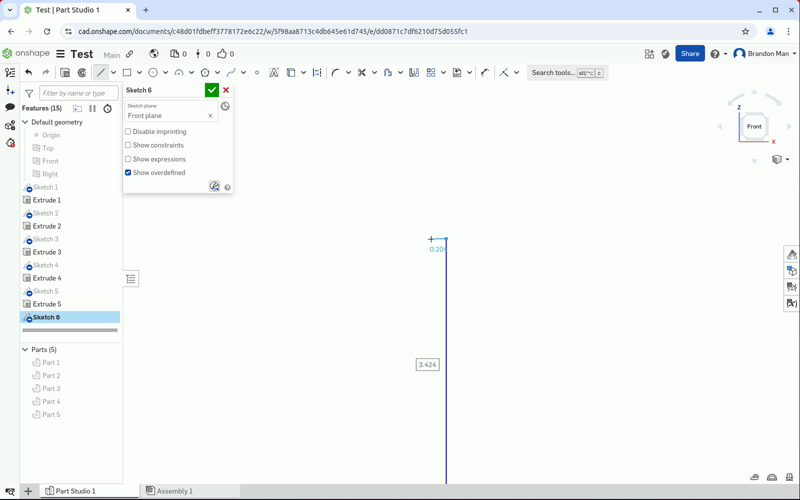
scroll(6)
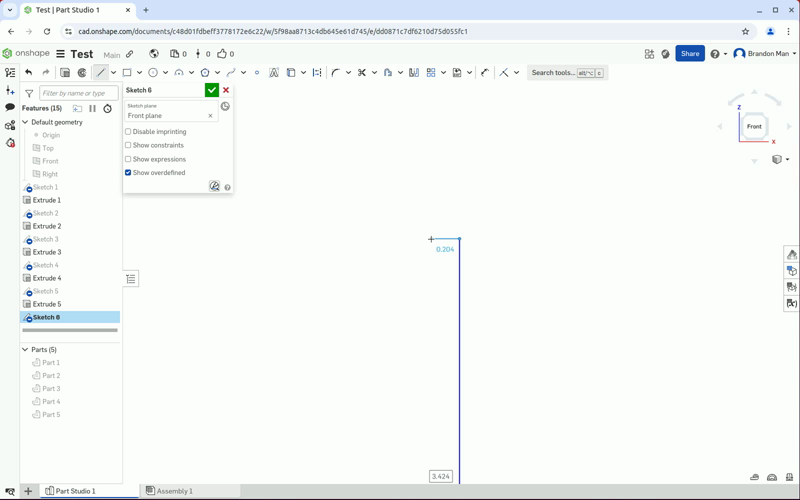
click(431, 238)
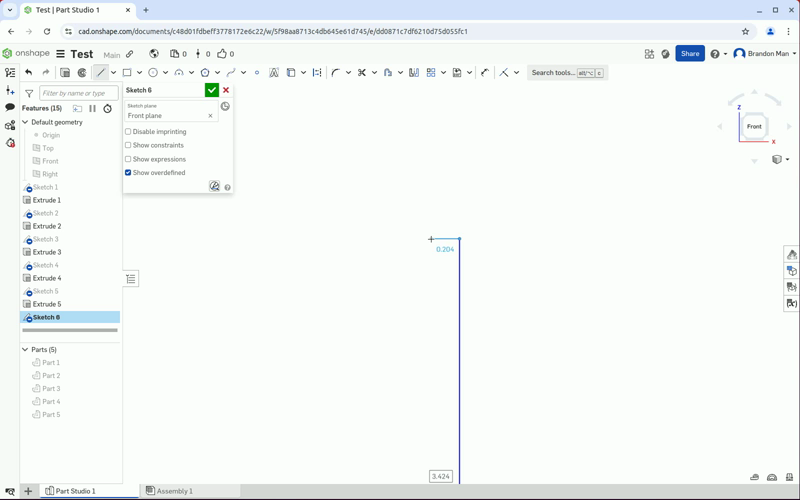
scroll(-6)
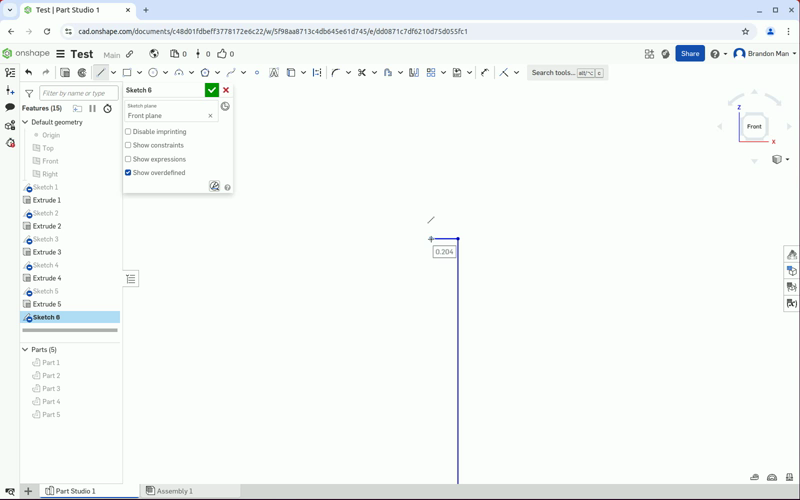
scroll(-6)
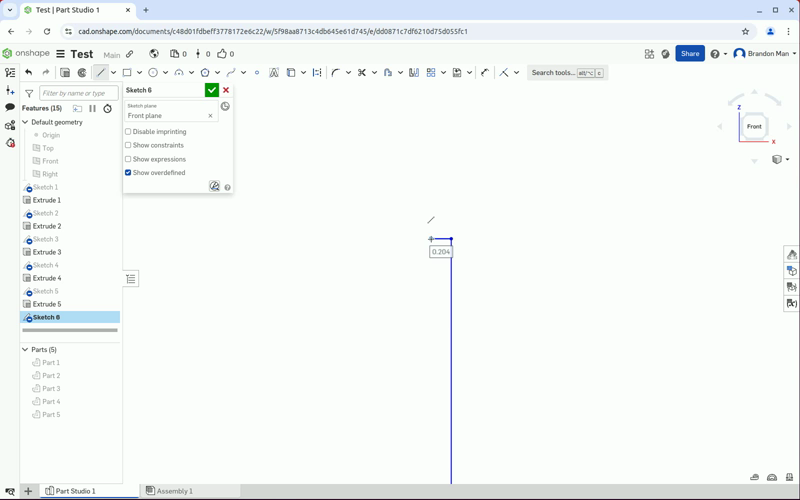
scroll(-6)
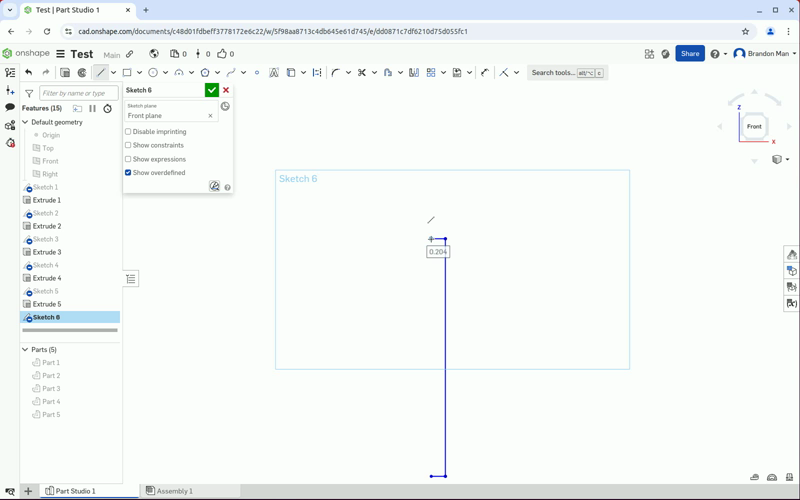
scroll(-6)
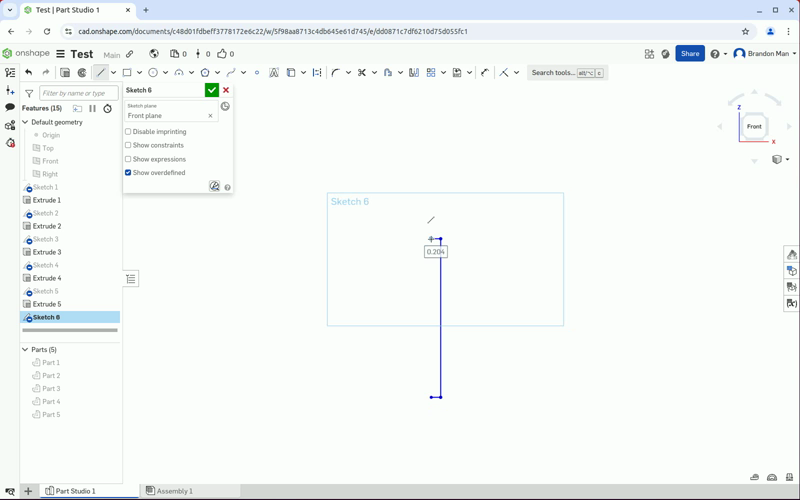
scroll(-6)
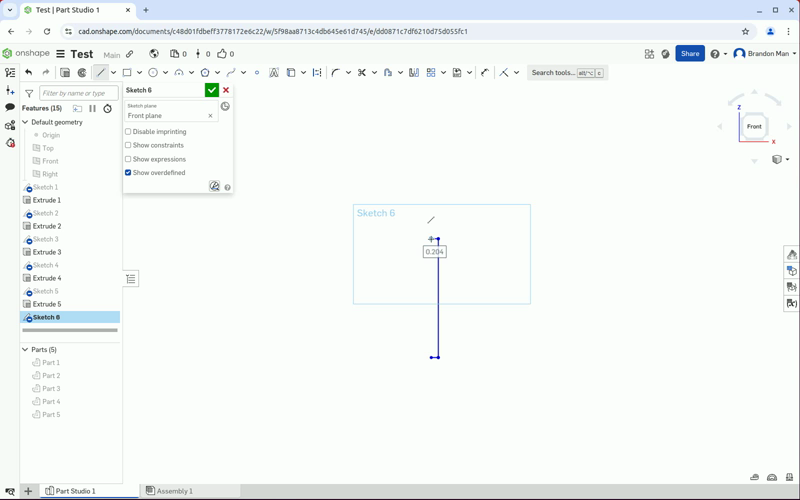
scroll(-6)
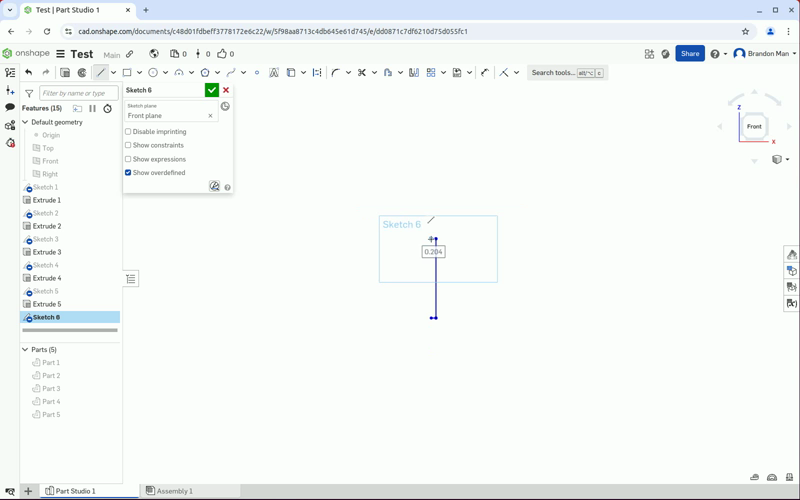
scroll(-6)
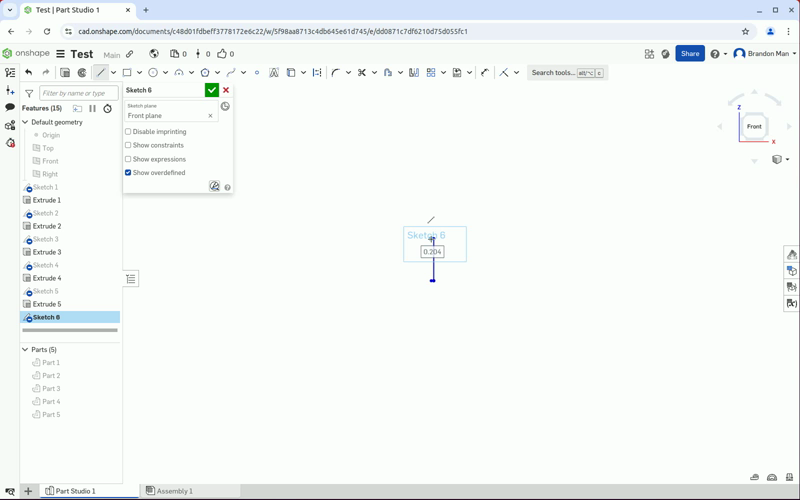
key_up(shift)
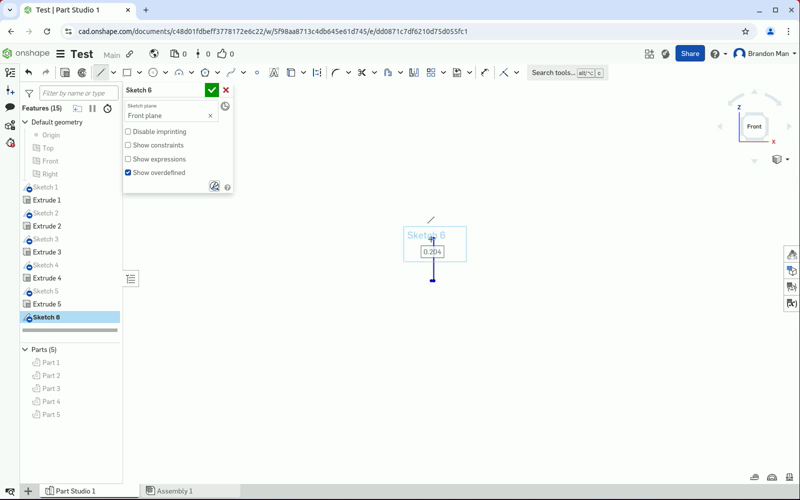
mouse_move(461, 238)
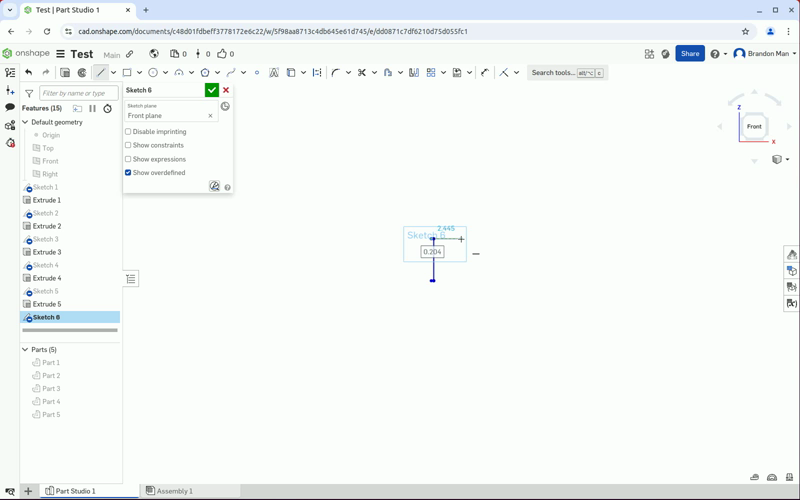
key_down(shift)
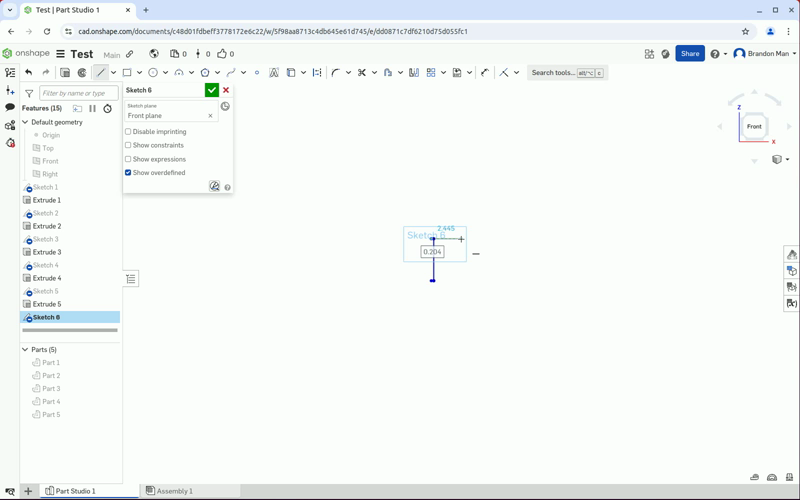
mouse_move(431, 280)
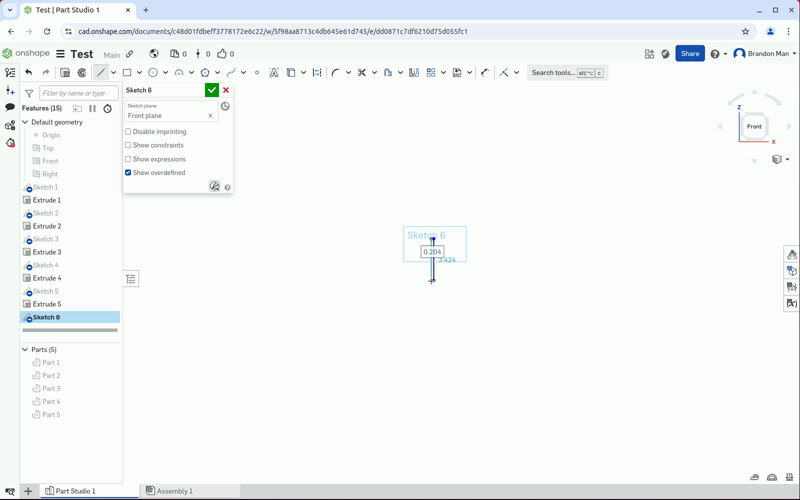
scroll(6)
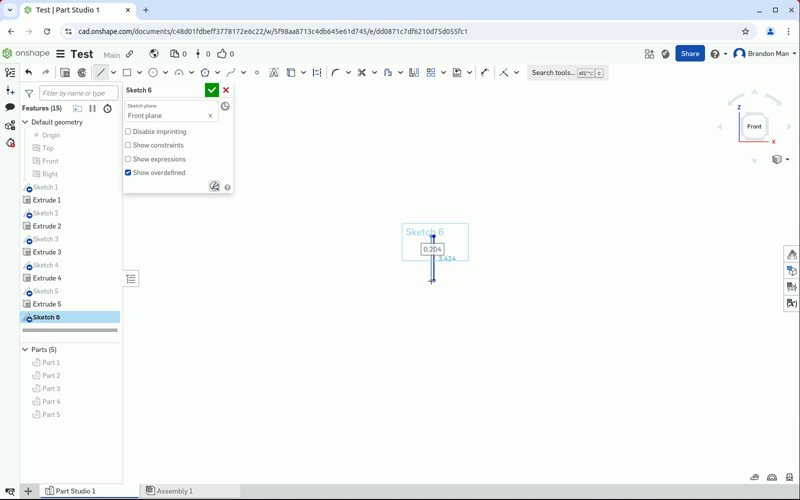
scroll(6)
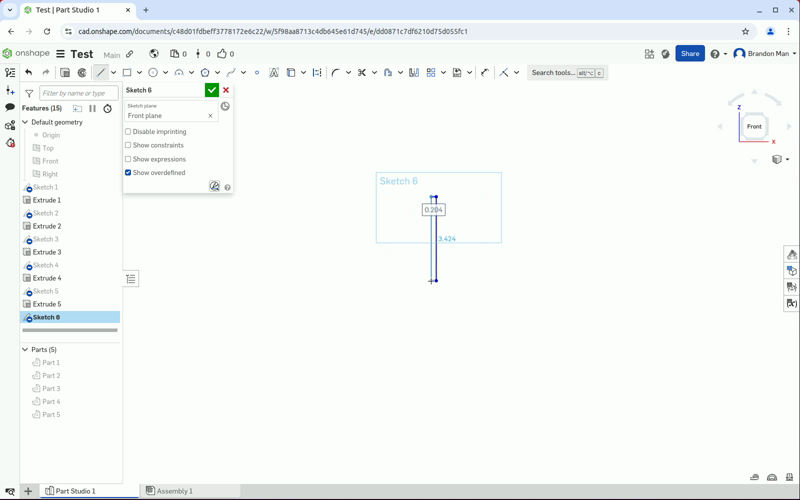
scroll(6)
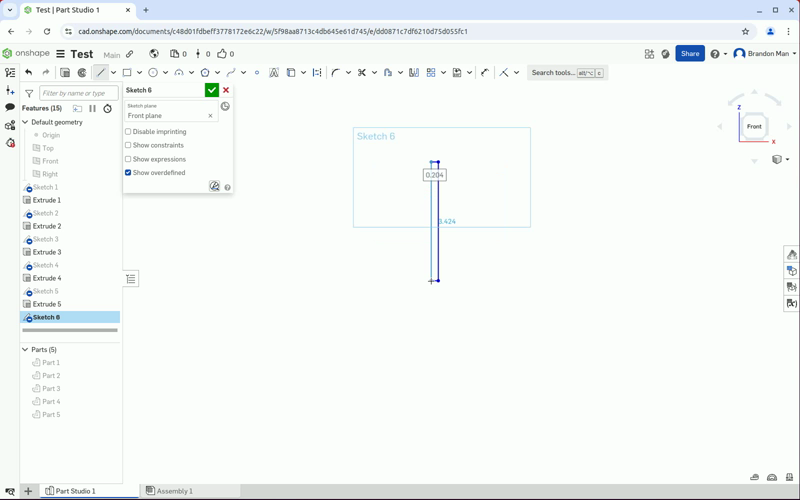
scroll(6)
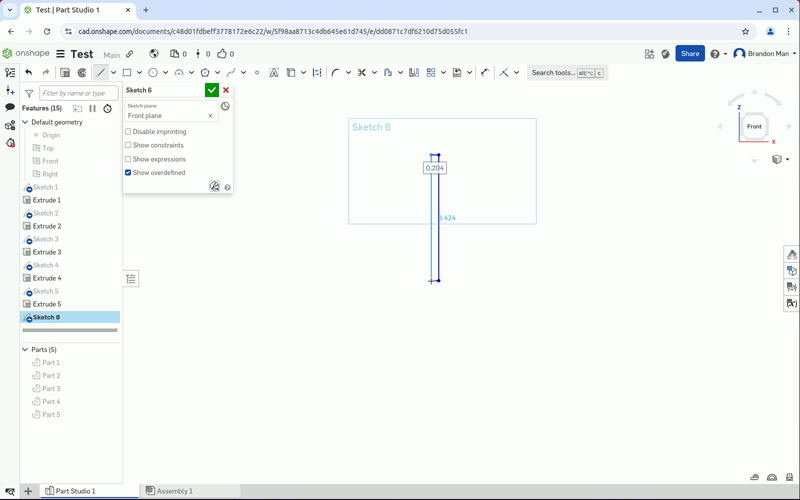
scroll(6)
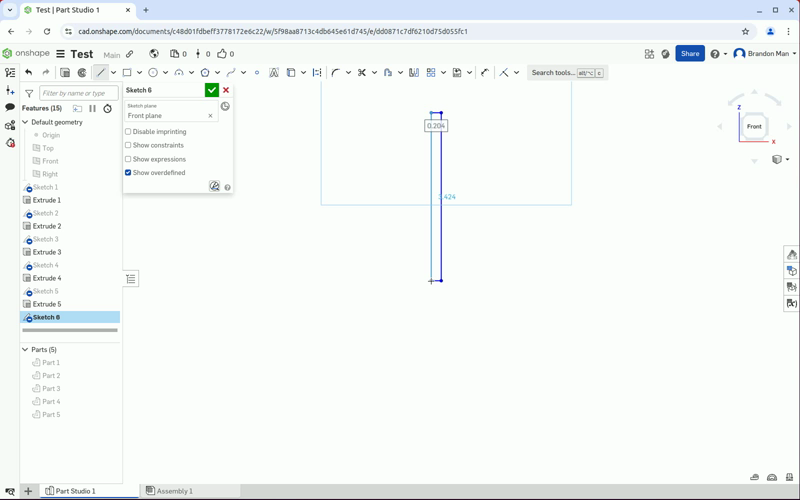
scroll(6)
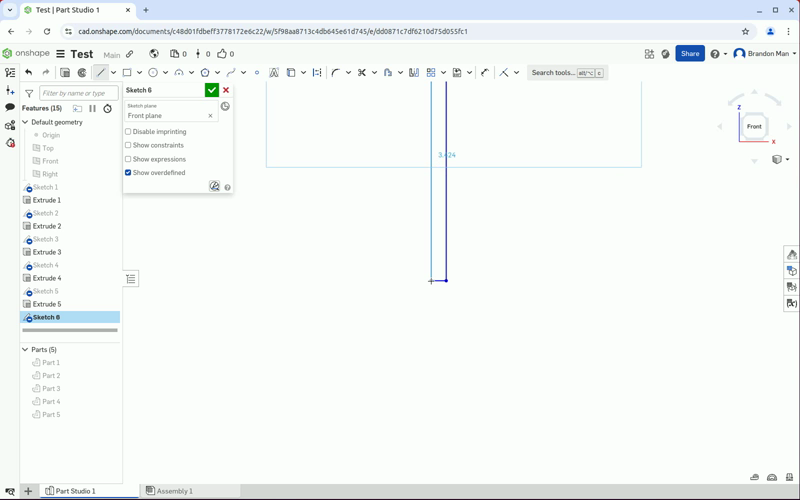
scroll(6)
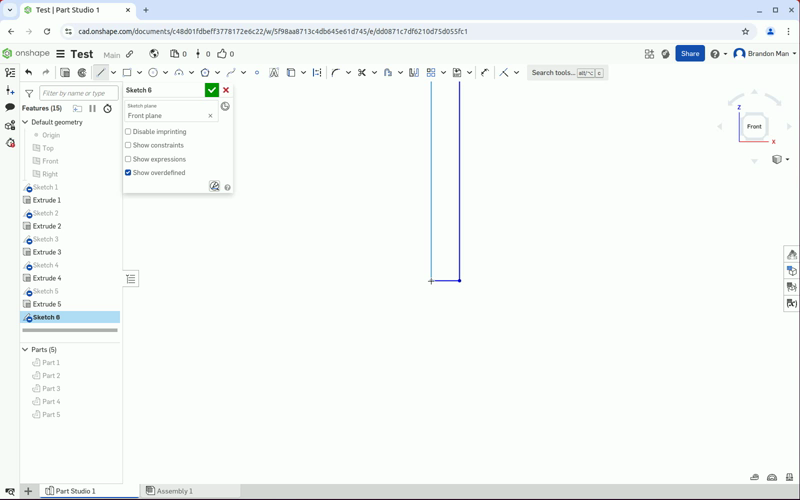
key_up(shift)
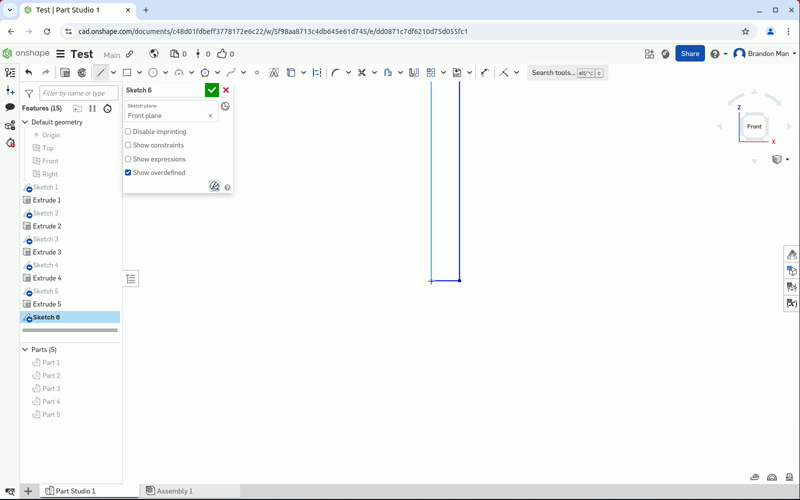
click(431, 280)
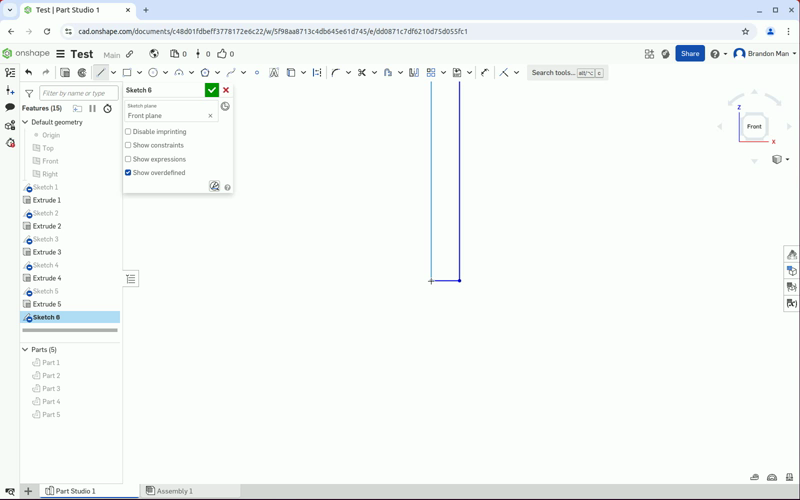
scroll(-6)
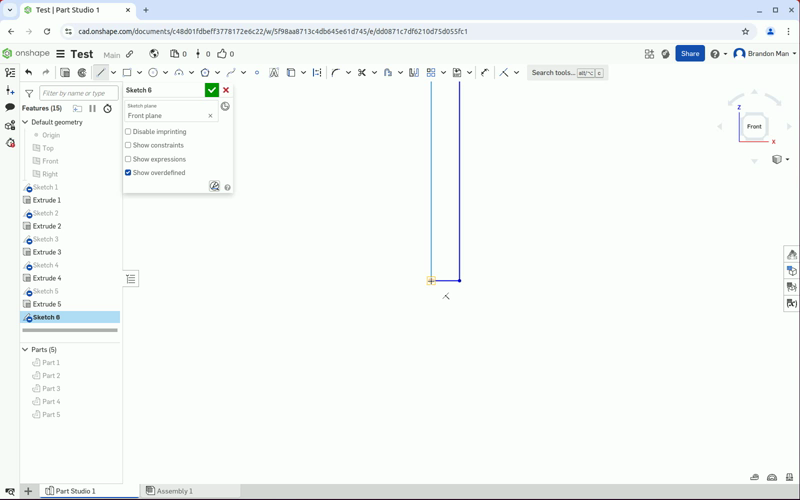
scroll(-6)
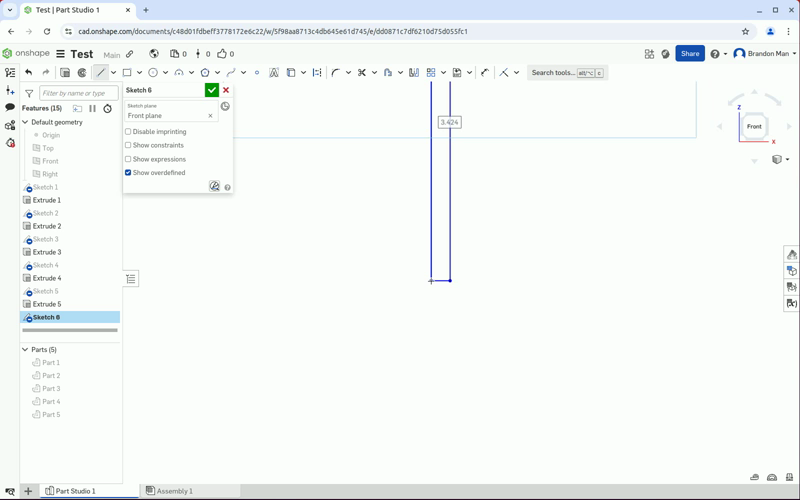
scroll(-6)
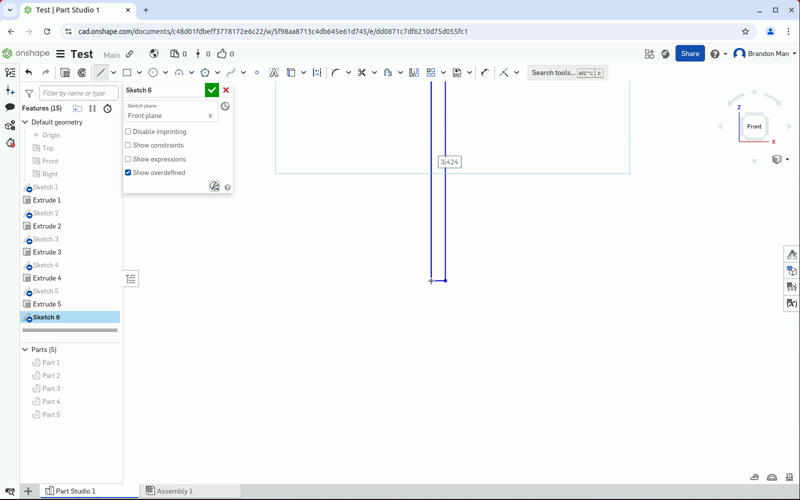
scroll(-6)
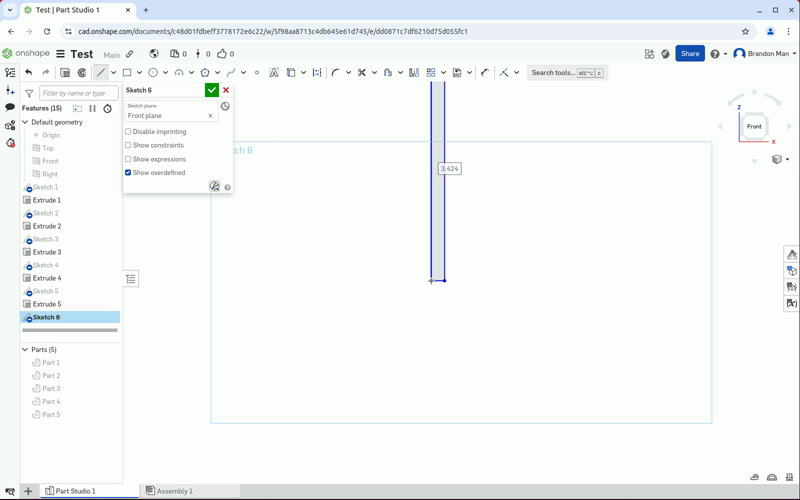
scroll(-6)
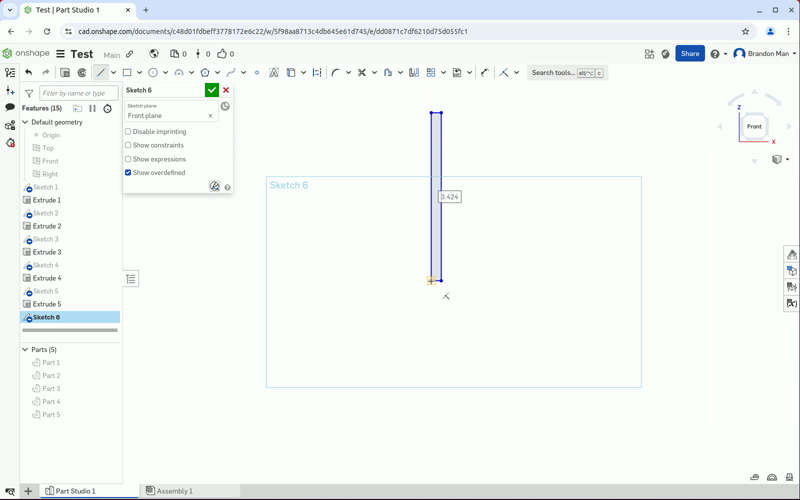
scroll(-6)
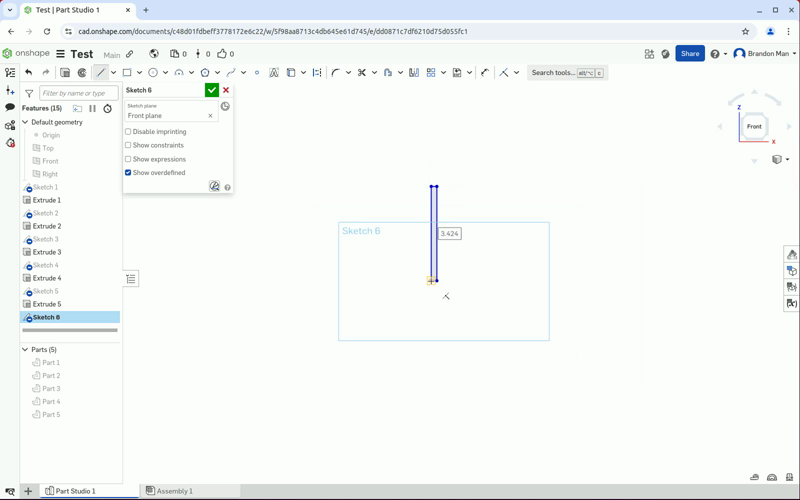
scroll(-6)
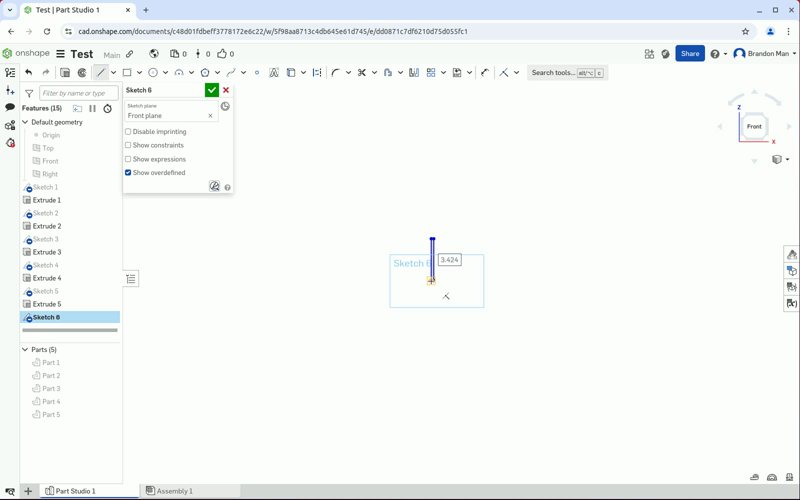
key(esc)
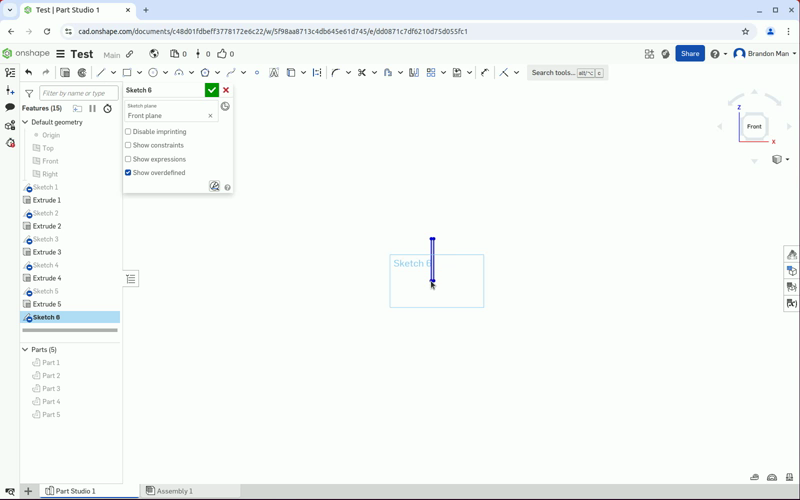
mouse_move(432, 262)
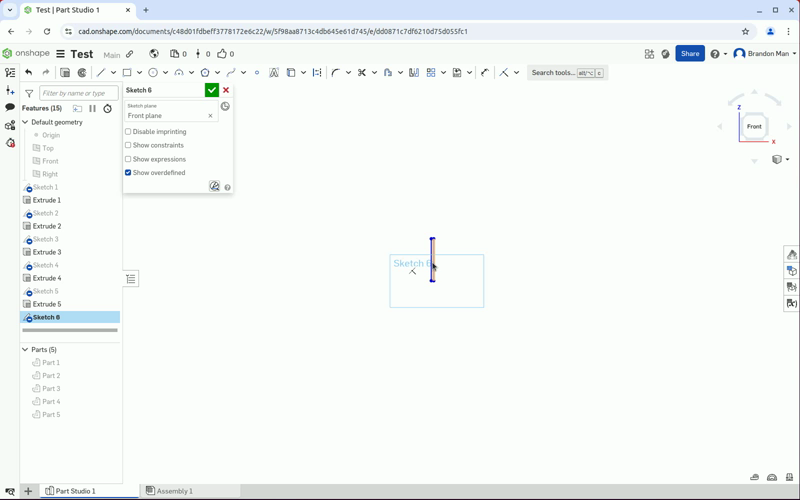
scroll(6)
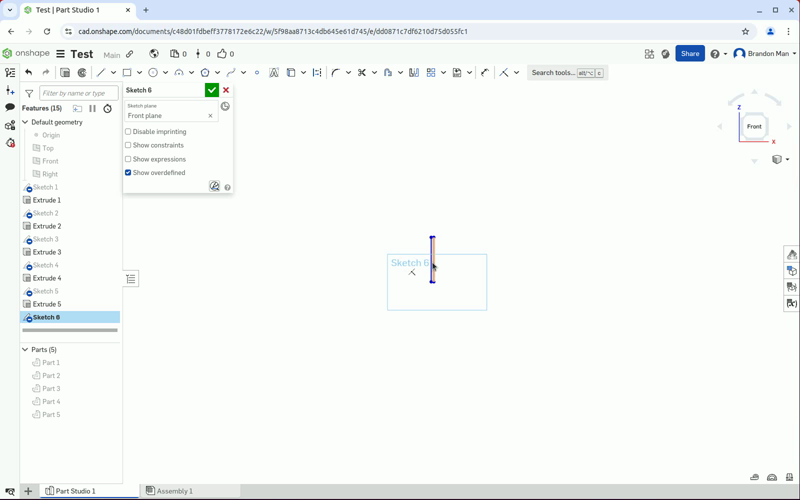
scroll(6)
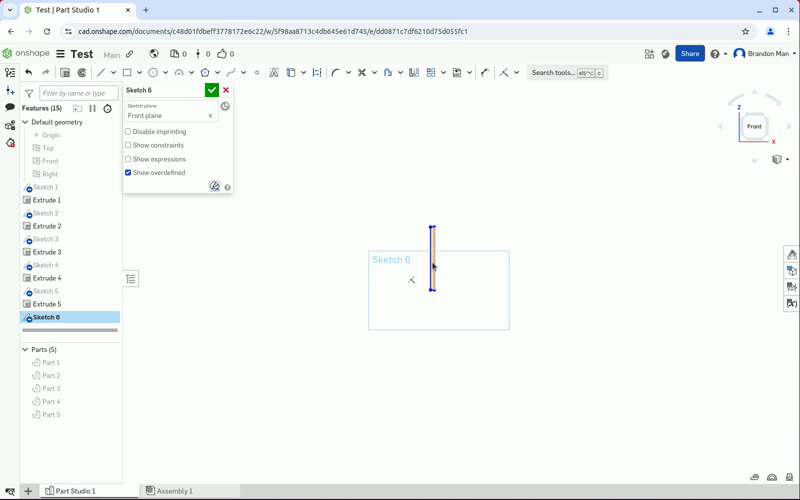
scroll(6)
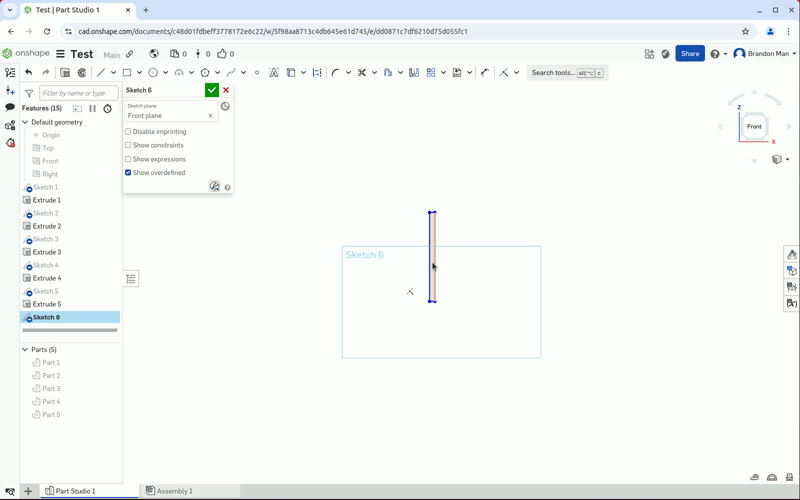
scroll(6)
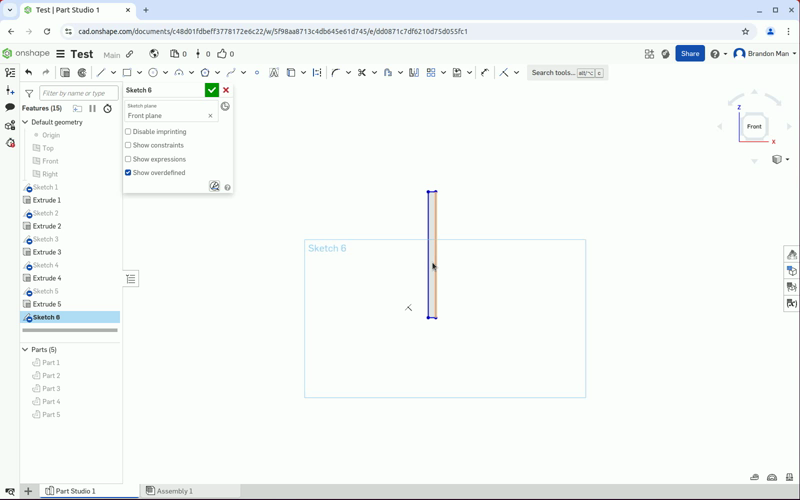
scroll(6)
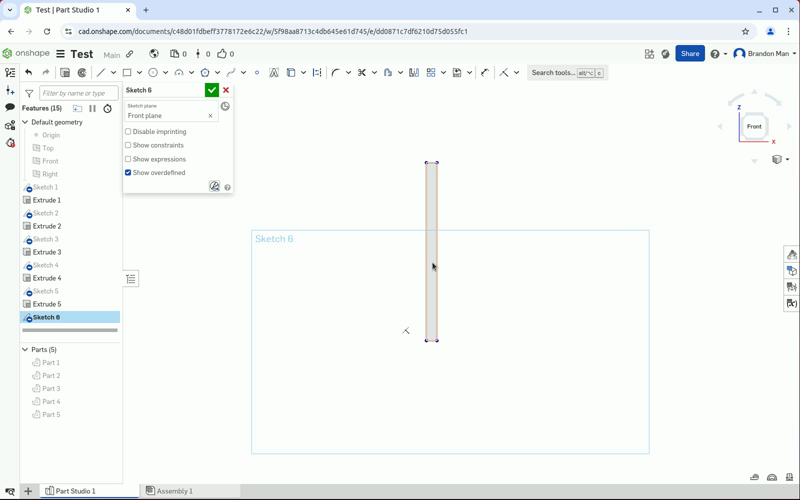
scroll(6)
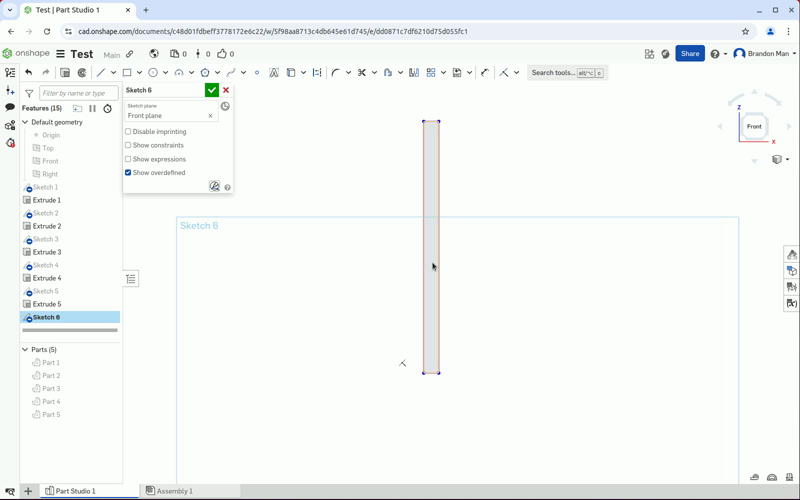
scroll(6)
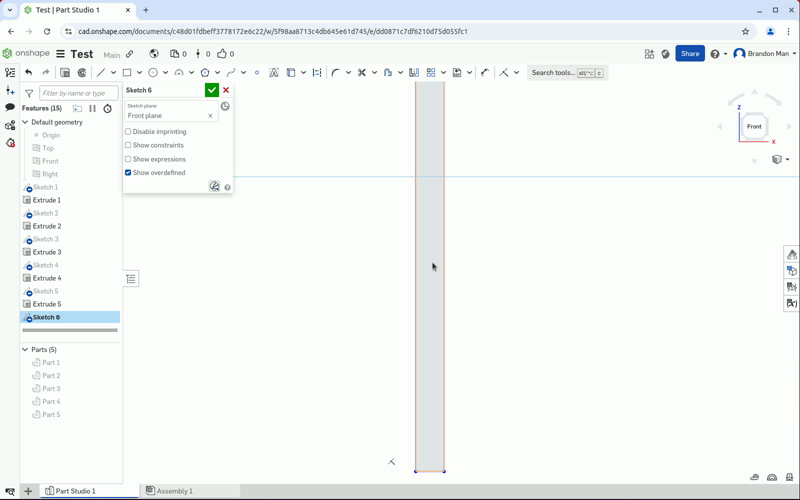
click(432, 262)
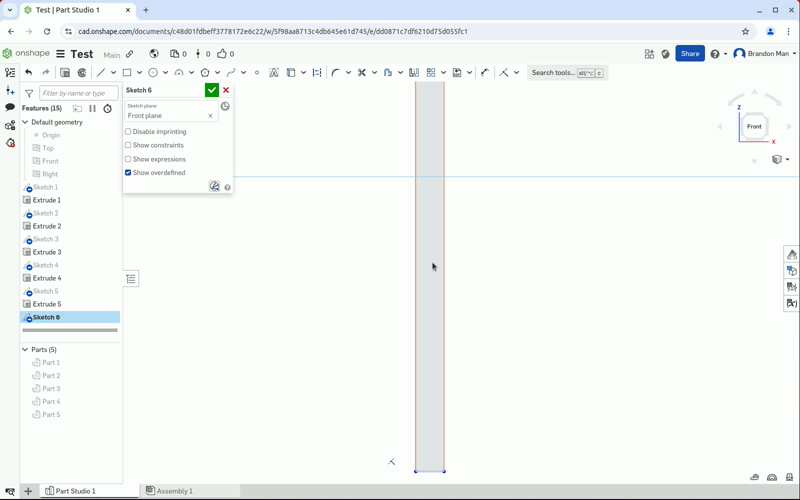
scroll(-6)
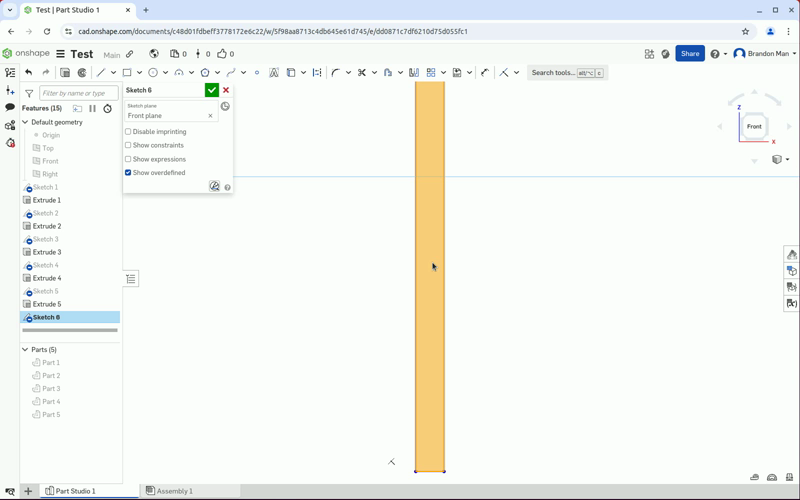
scroll(-6)
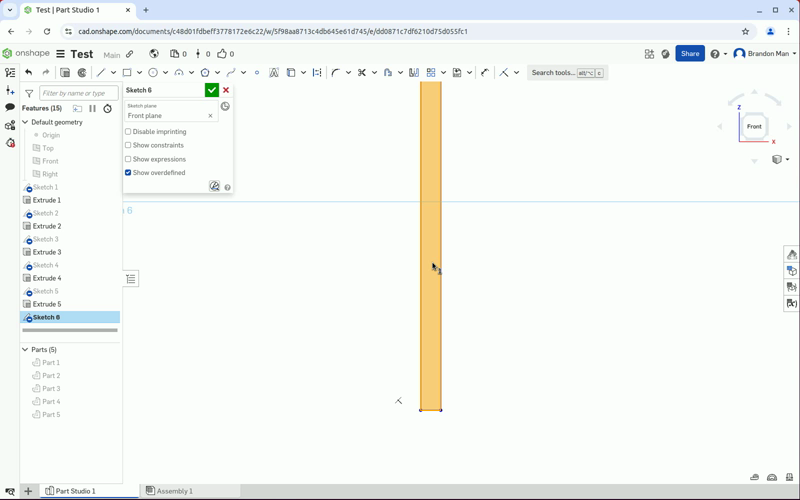
scroll(-6)
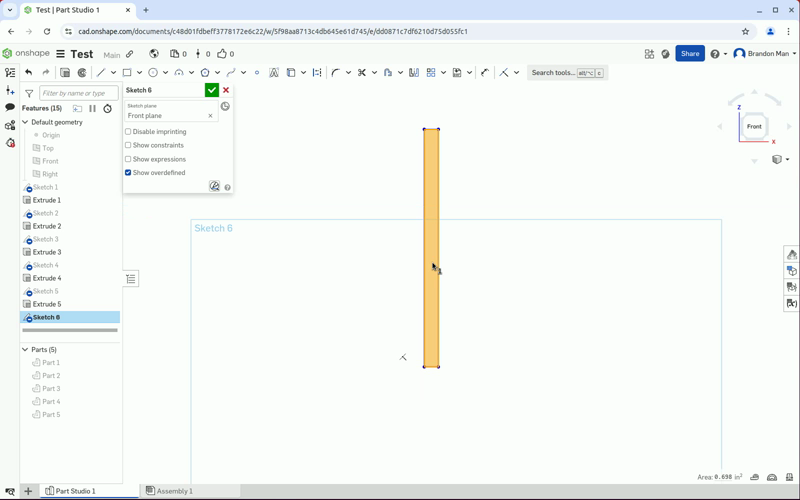
scroll(-6)
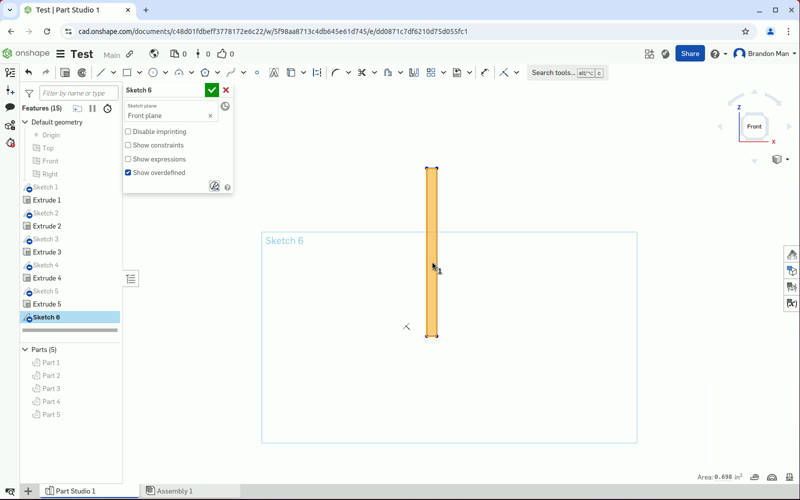
scroll(-6)
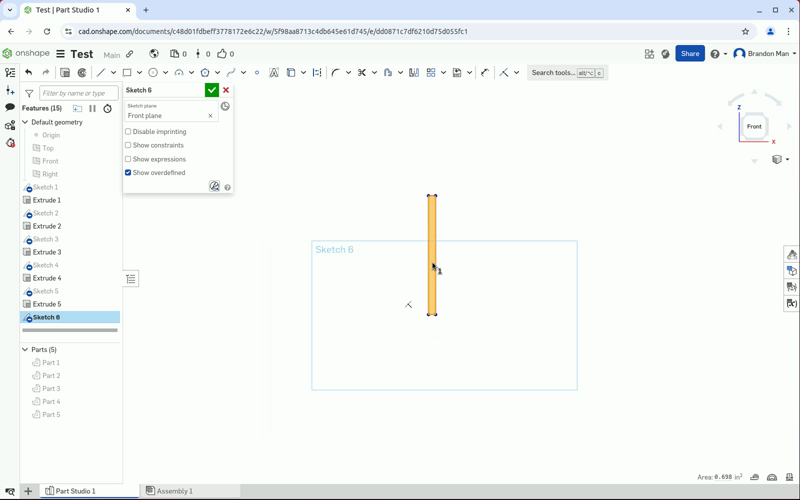
scroll(-6)
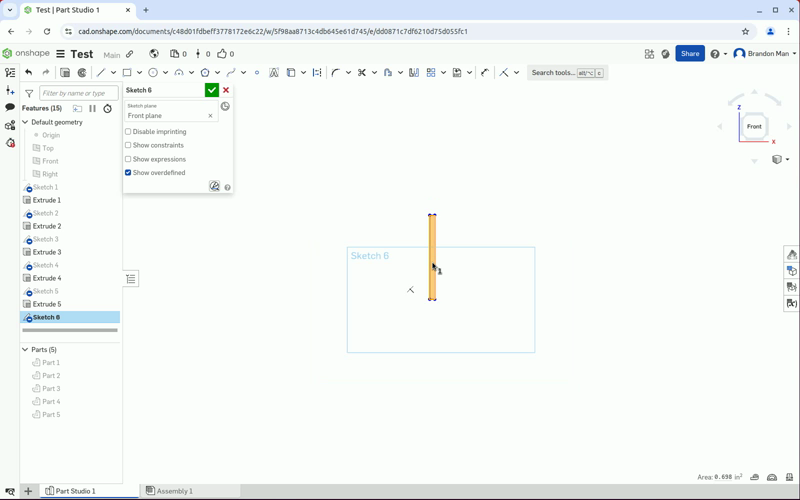
scroll(-6)
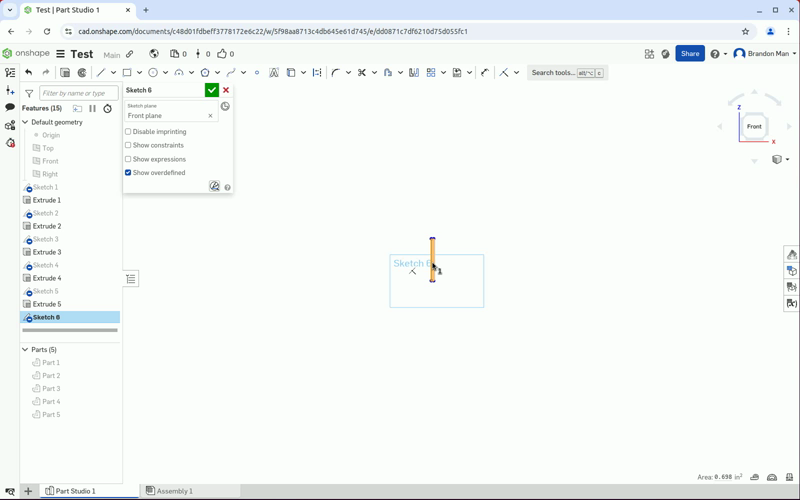
mouse_move(73, 352)
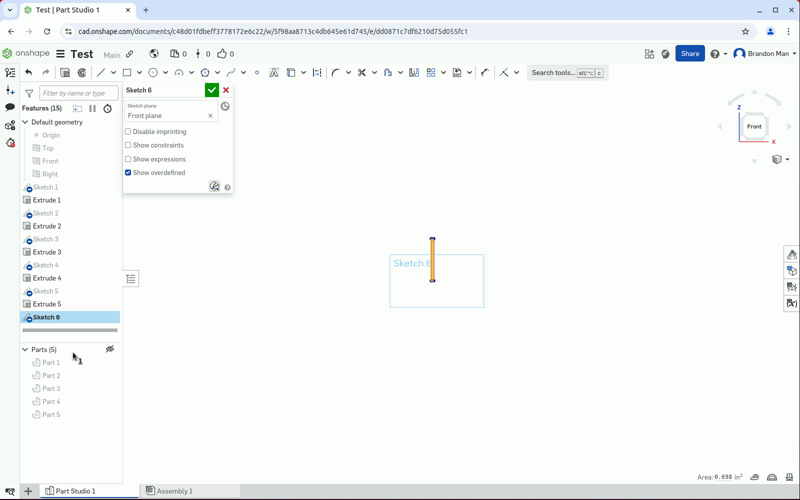
key(shift+y)
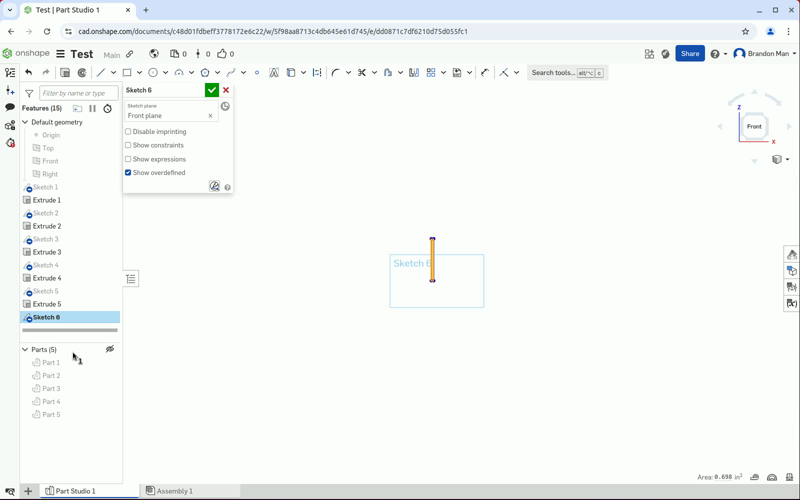
key(shift+e)
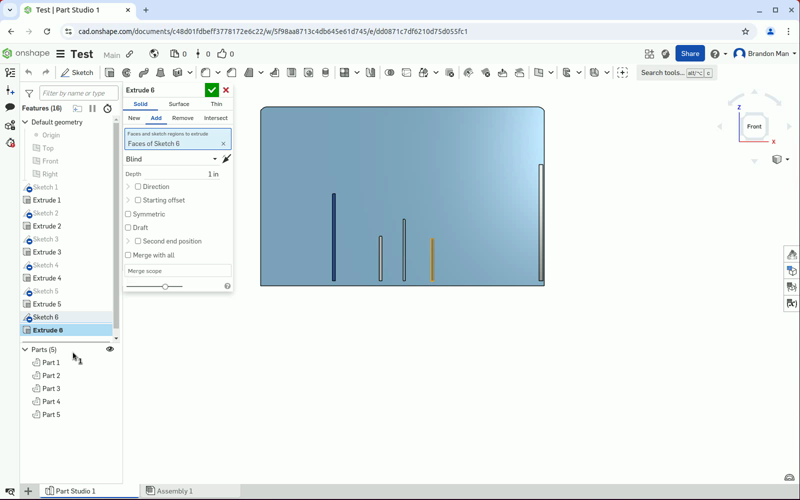
mouse_move(143, 106)
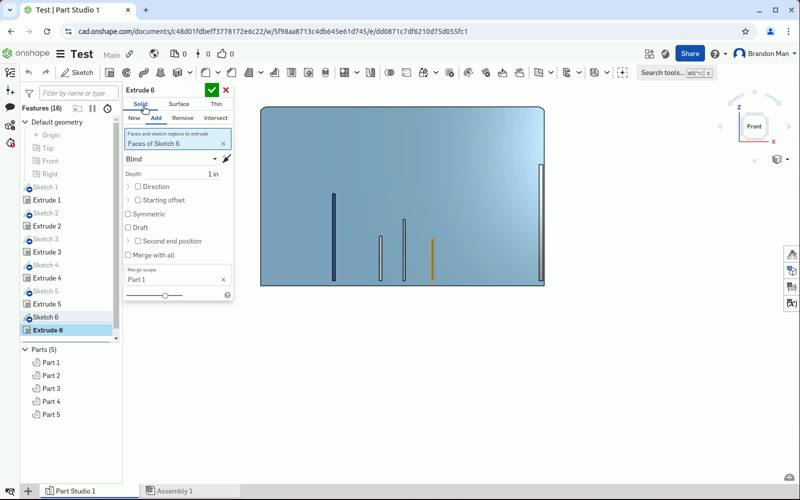
click(143, 106)
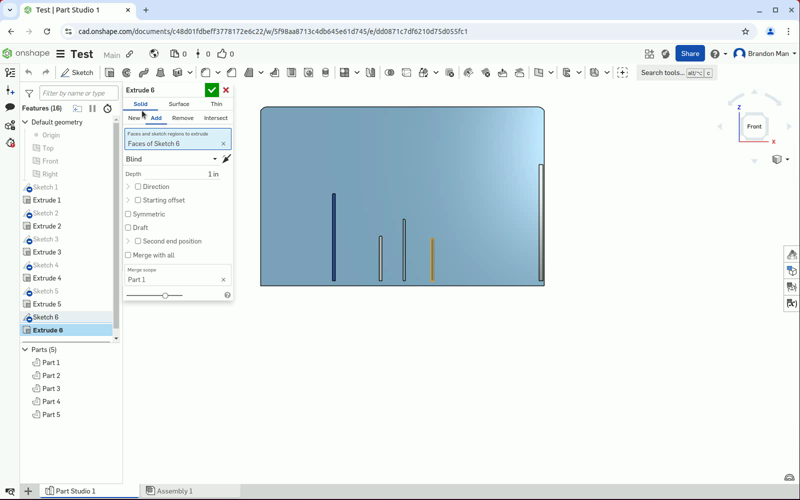
mouse_move(137, 120)
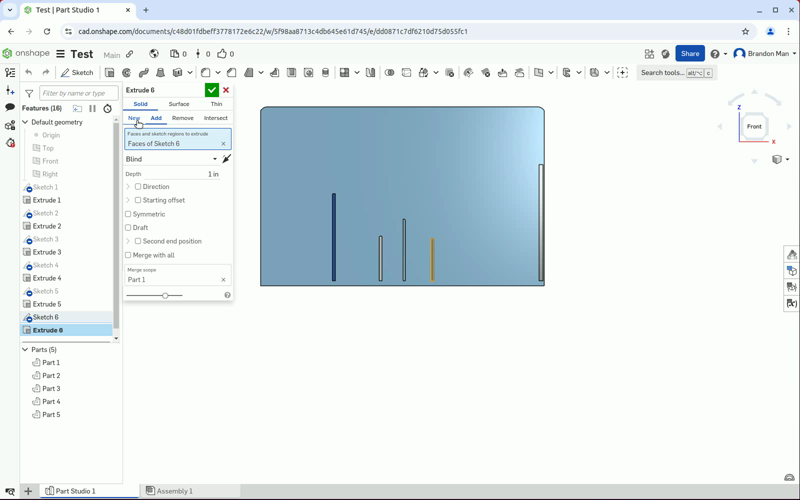
click(137, 120)
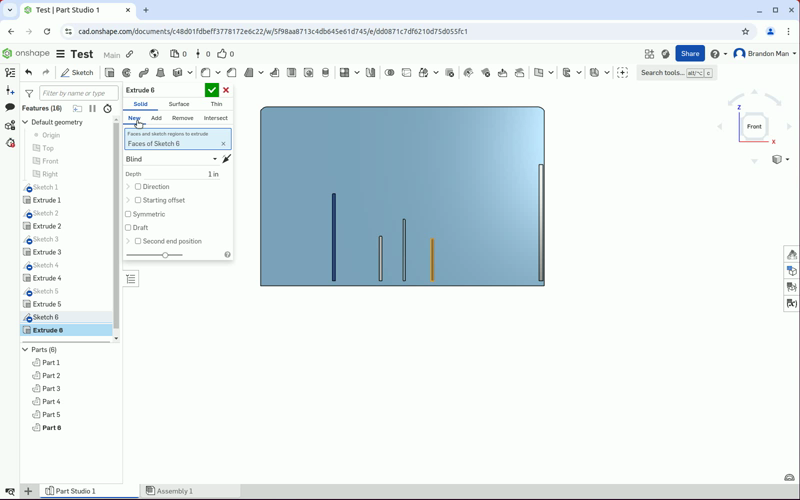
key(tab, 4)
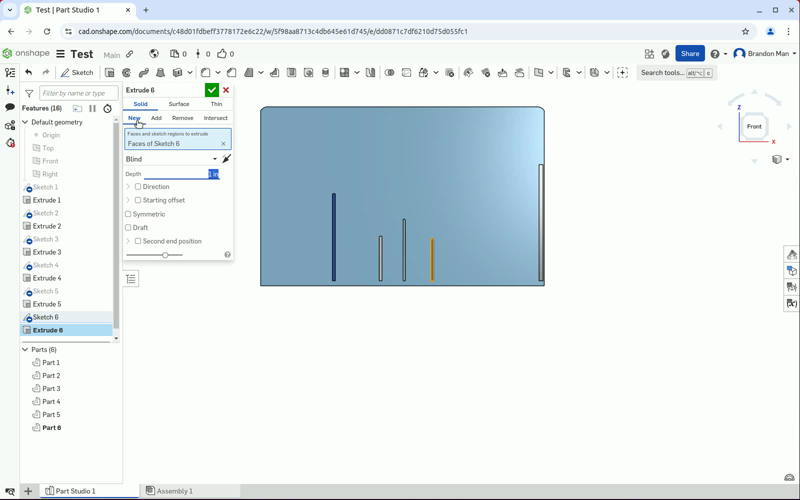
text(7.221)
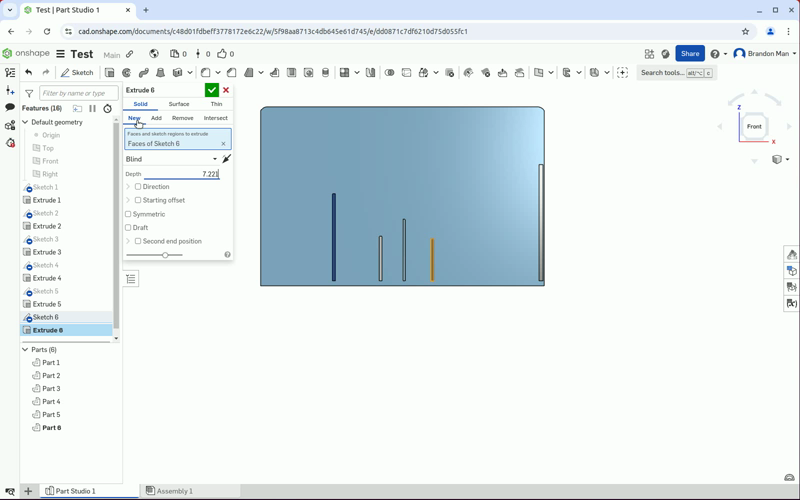
key(enter)
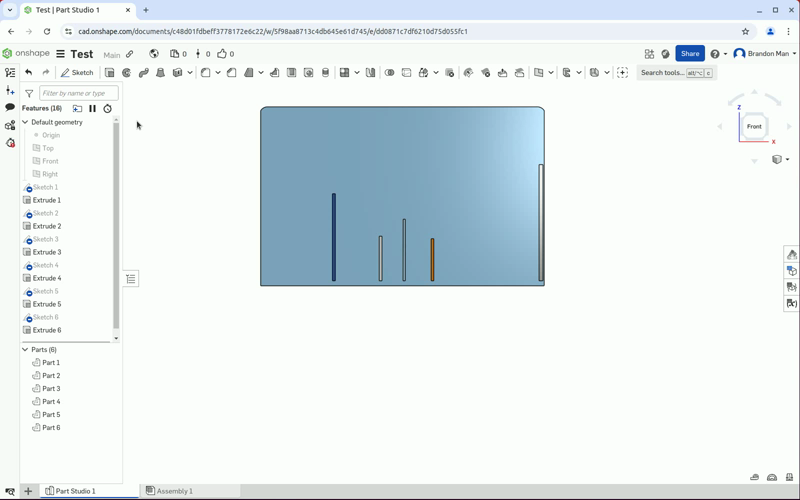
key(shift+h)
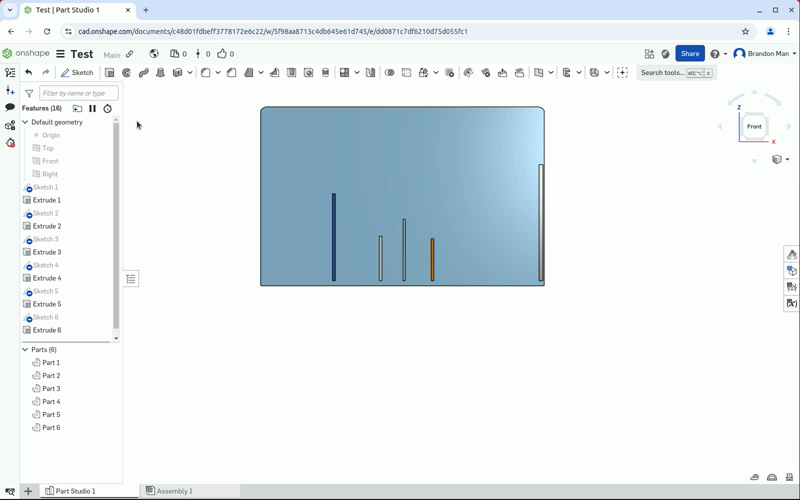
key(shift+h)
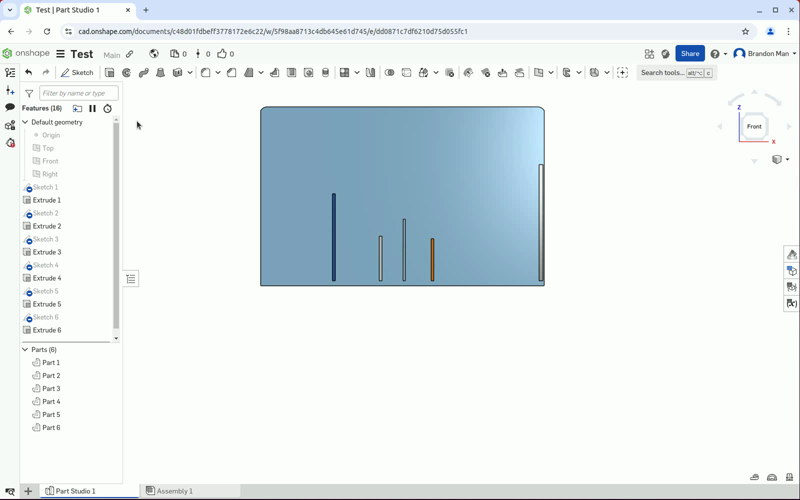
mouse_move(69, 189)
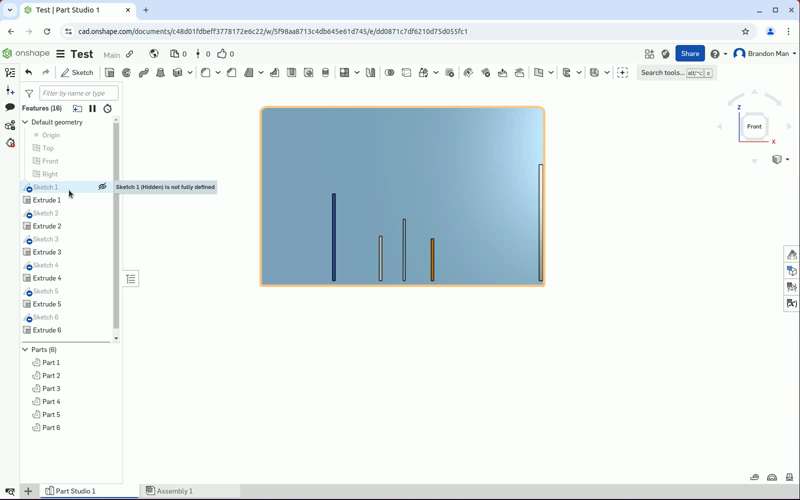
click(69, 189)
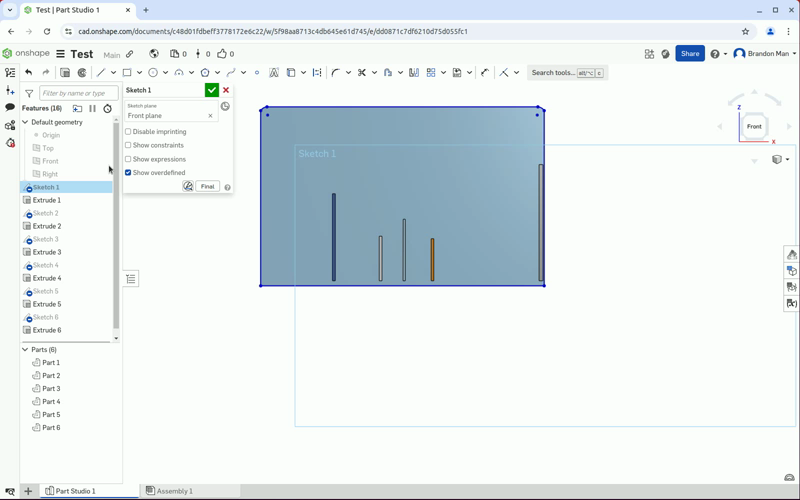
mouse_move(229, 92)
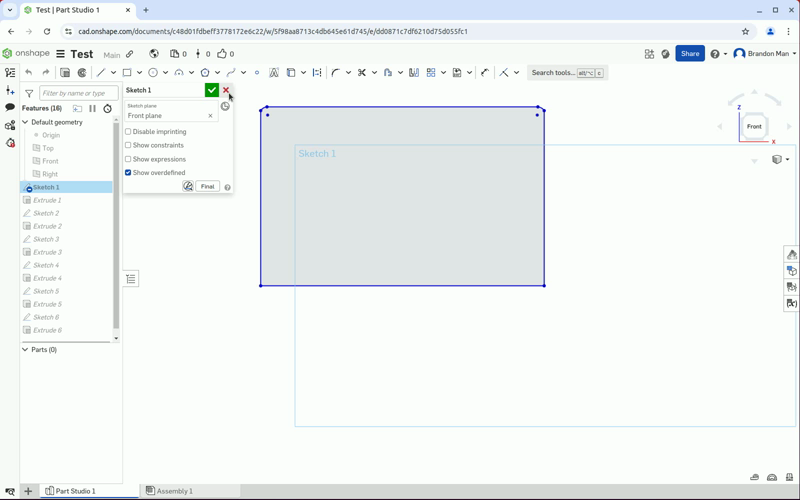
click(229, 92)
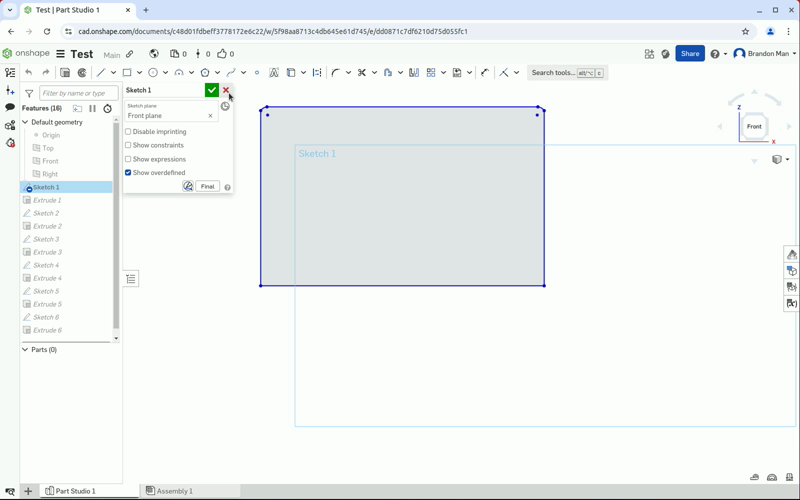
key(shift+s)
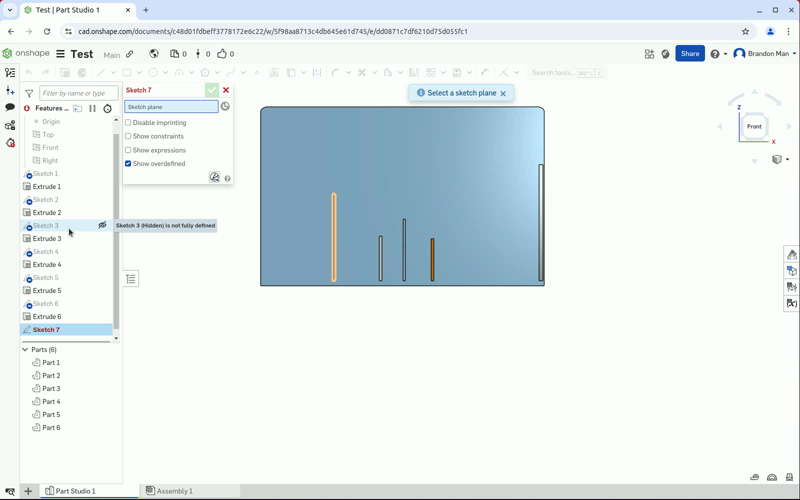
scroll(3)
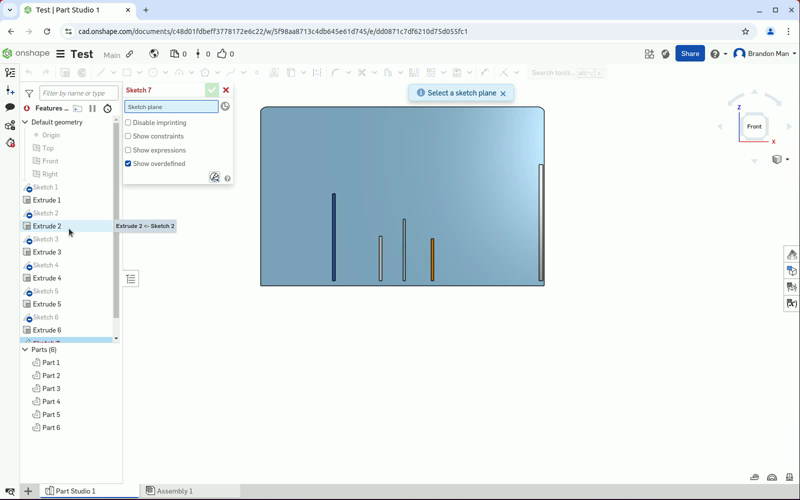
mouse_move(69, 163)
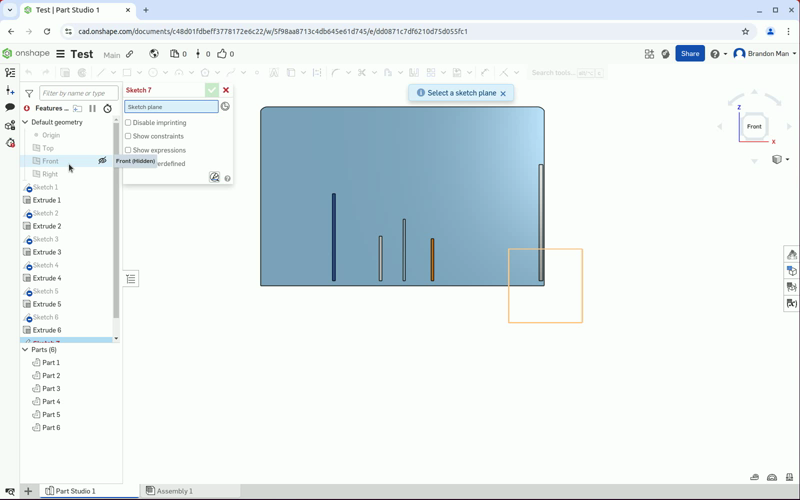
click(69, 163)
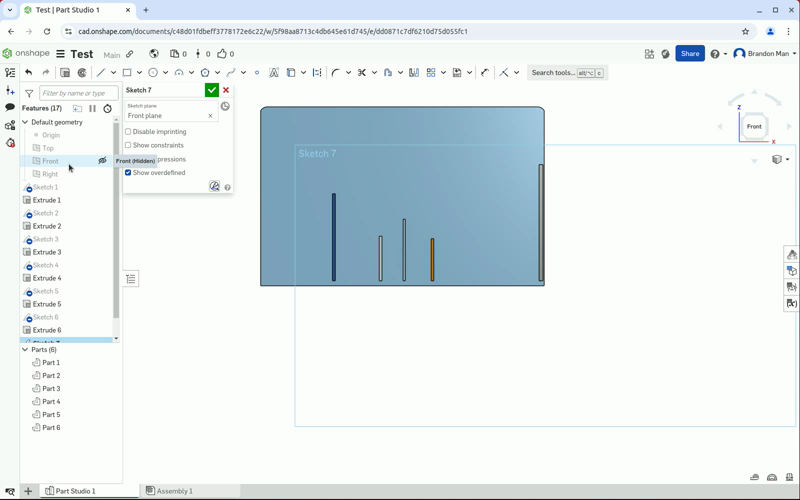
mouse_move(73, 352)
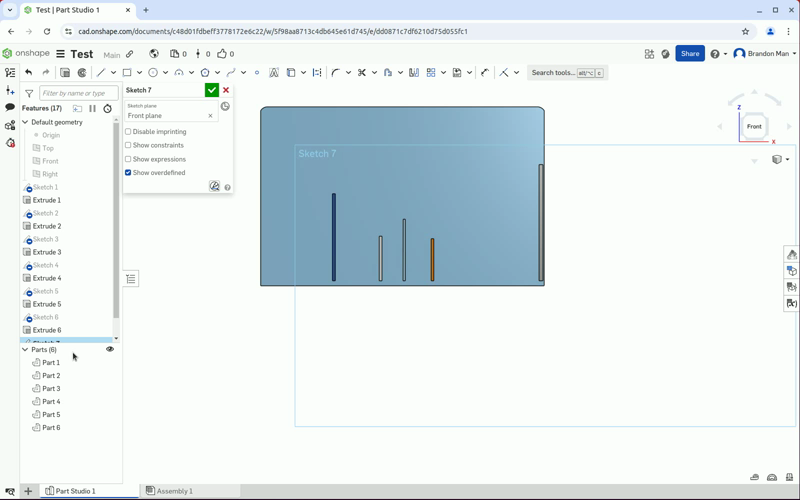
key(y)
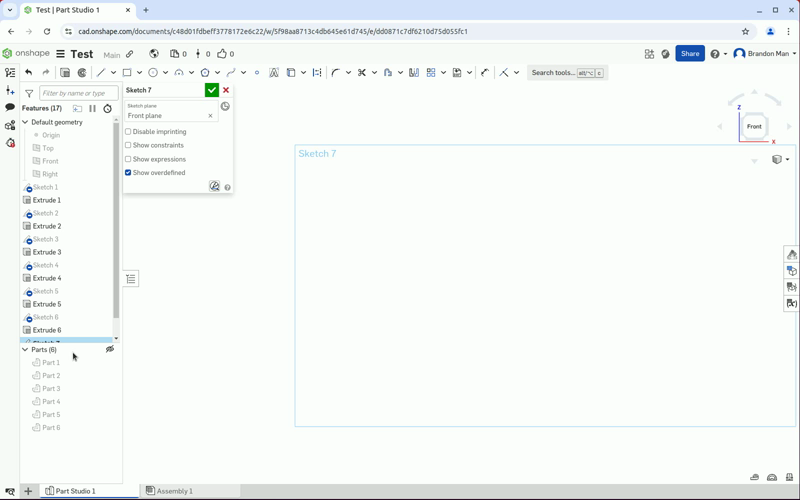
key(l)
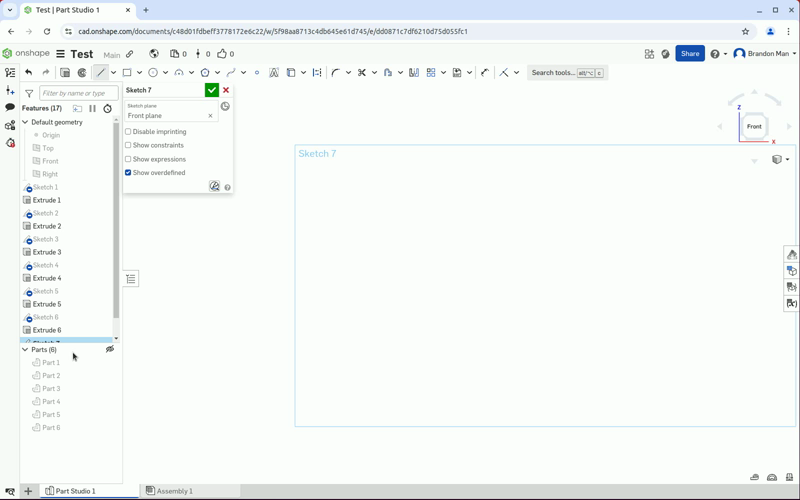
key_down(shift)
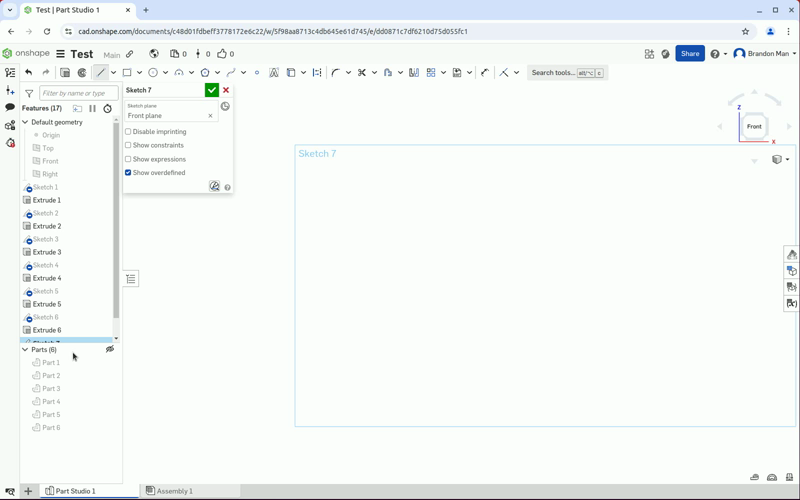
mouse_move(348, 282)
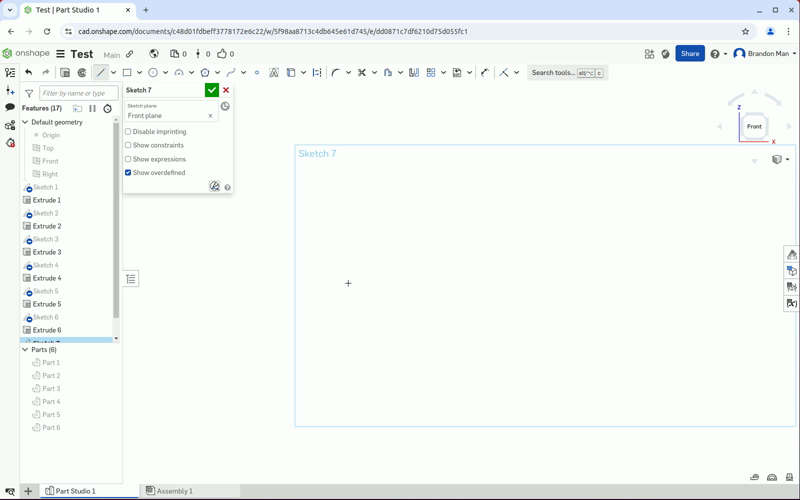
click(348, 282)
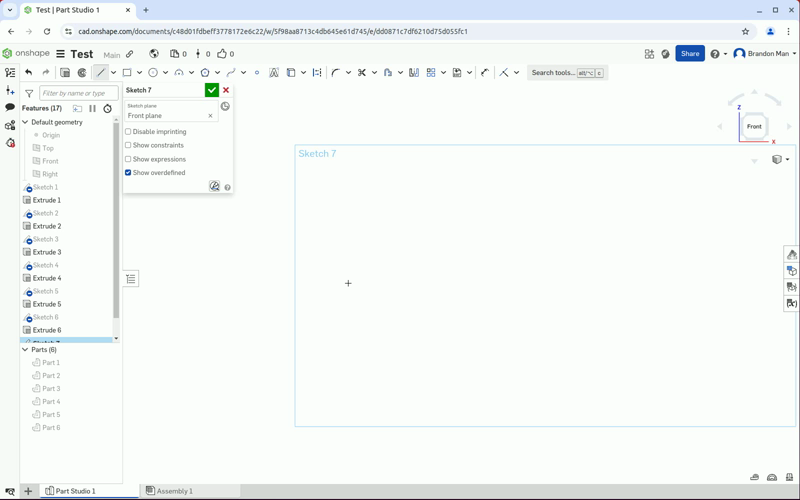
key_up(shift)
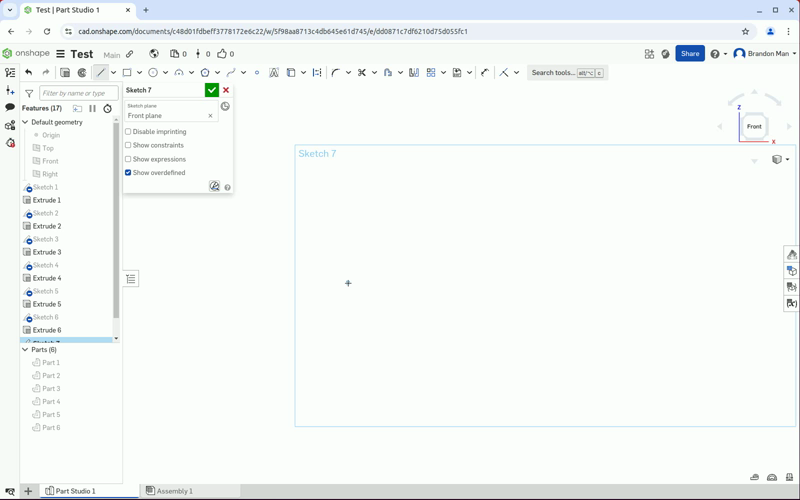
key_down(shift)
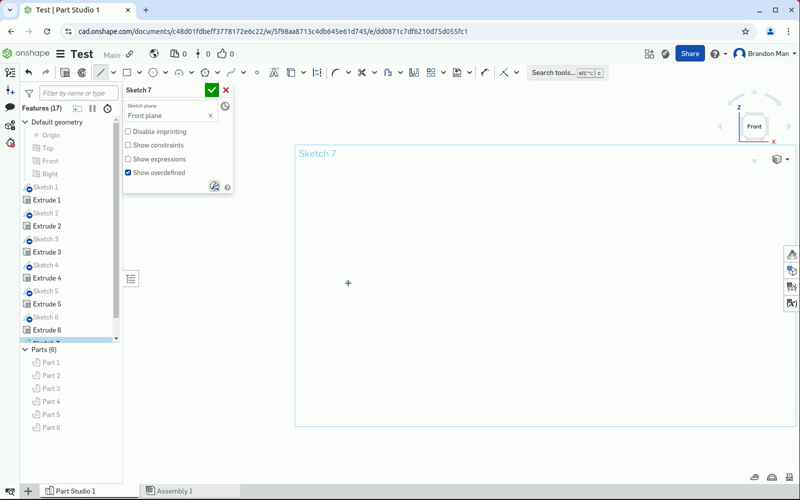
mouse_move(460, 282)
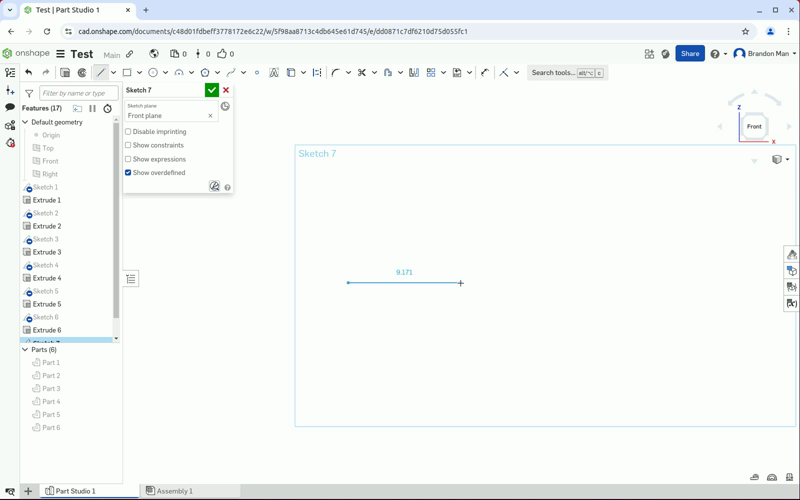
click(460, 282)
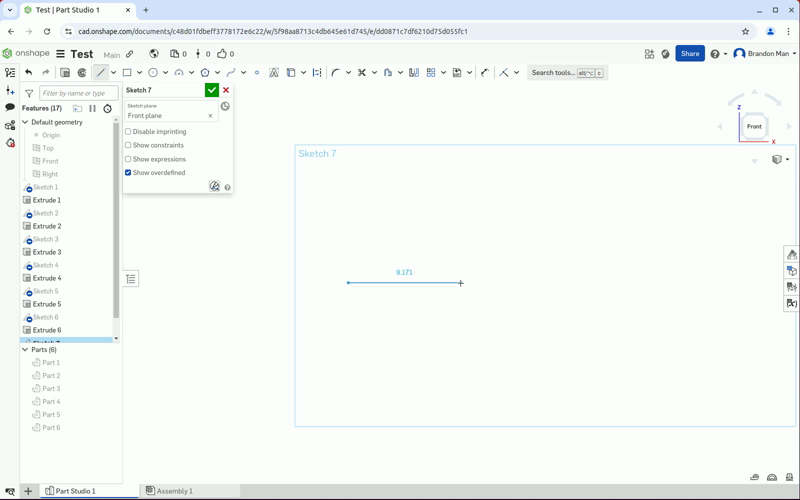
key_up(shift)
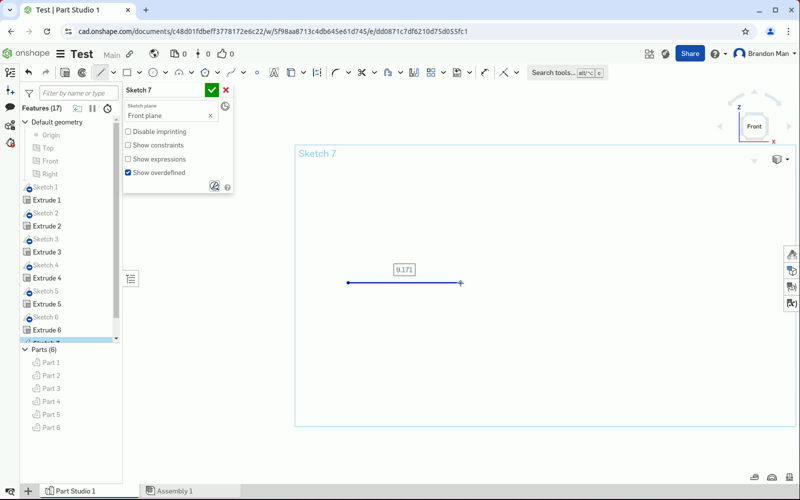
key_down(shift)
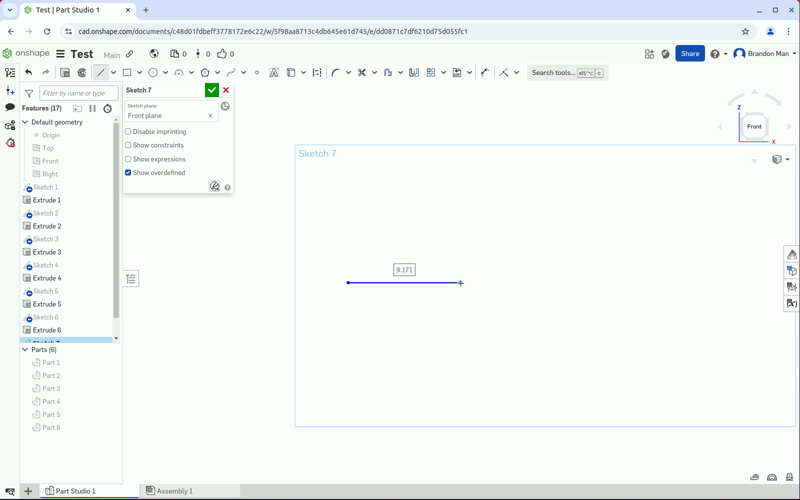
mouse_move(490, 282)
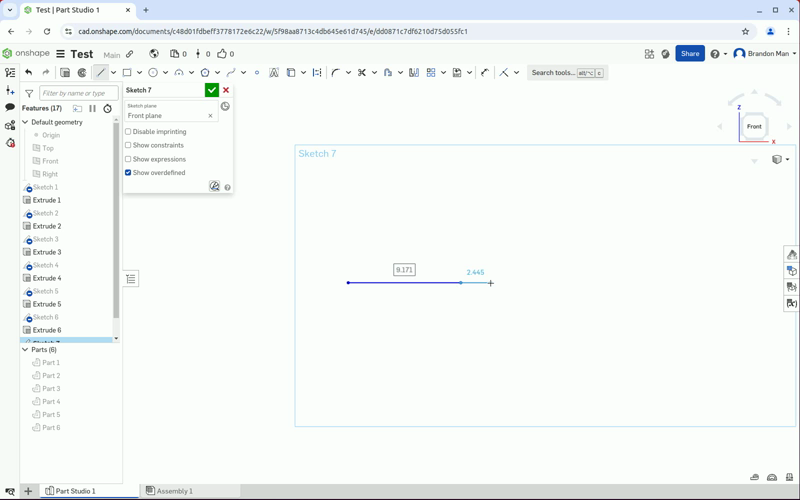
mouse_move(460, 280)
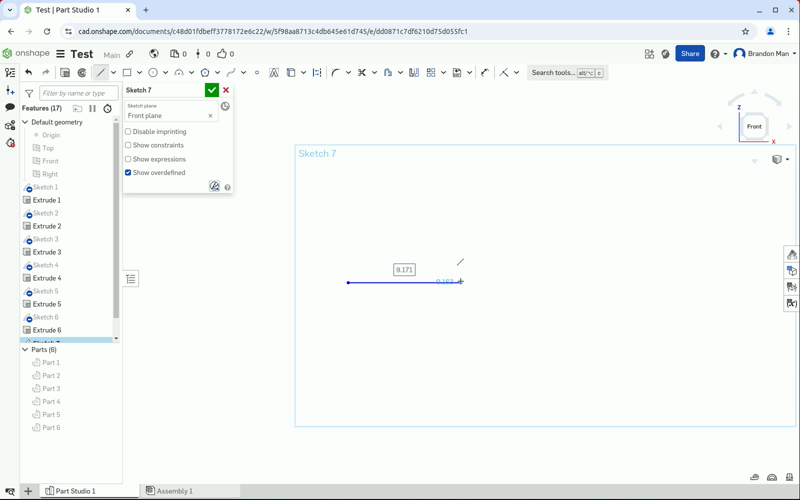
scroll(6)
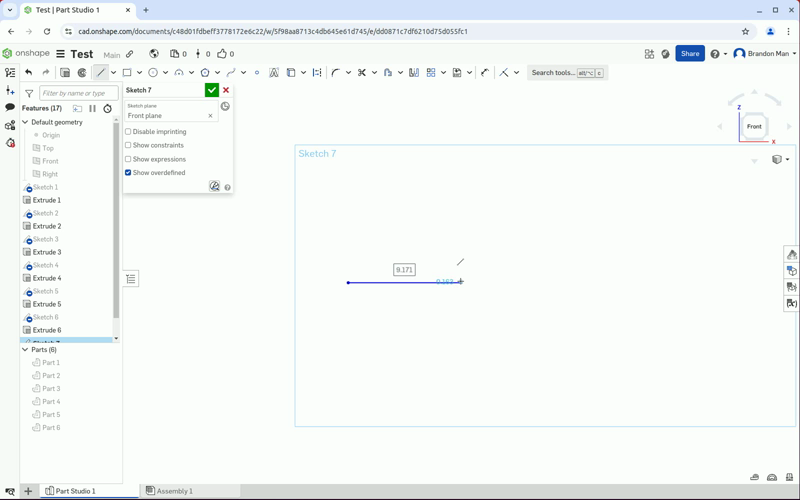
scroll(6)
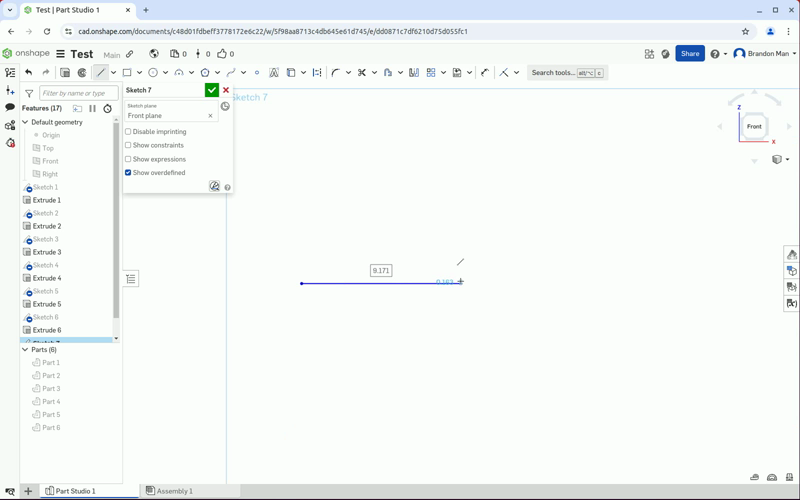
scroll(6)
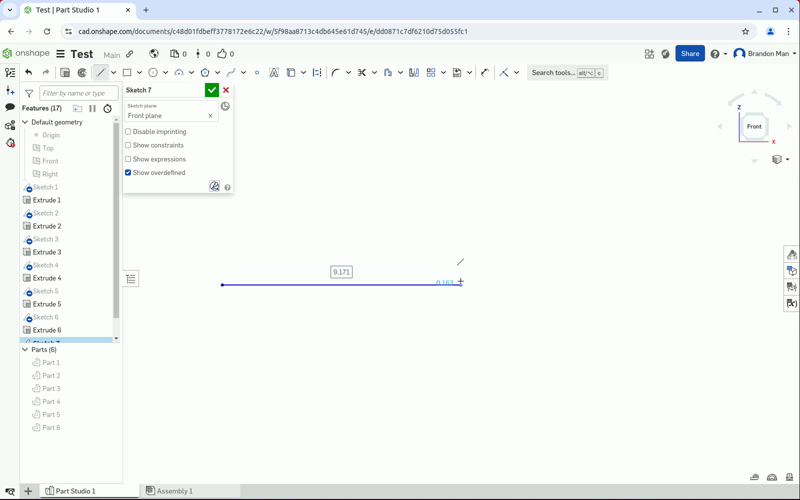
scroll(6)
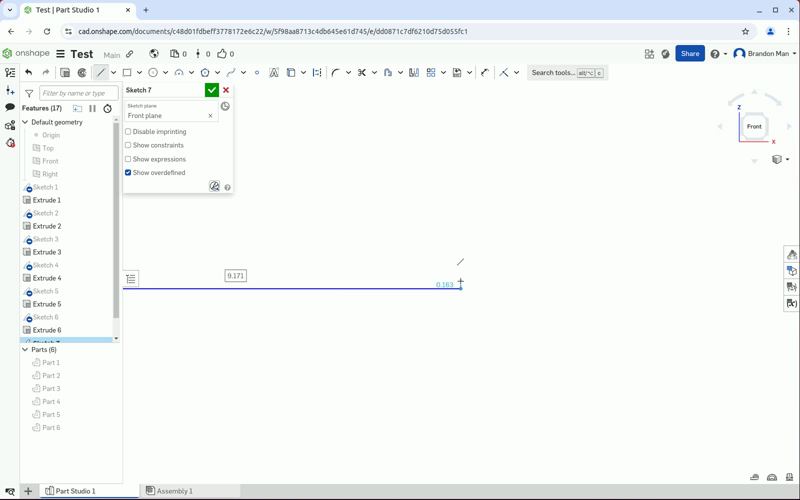
scroll(6)
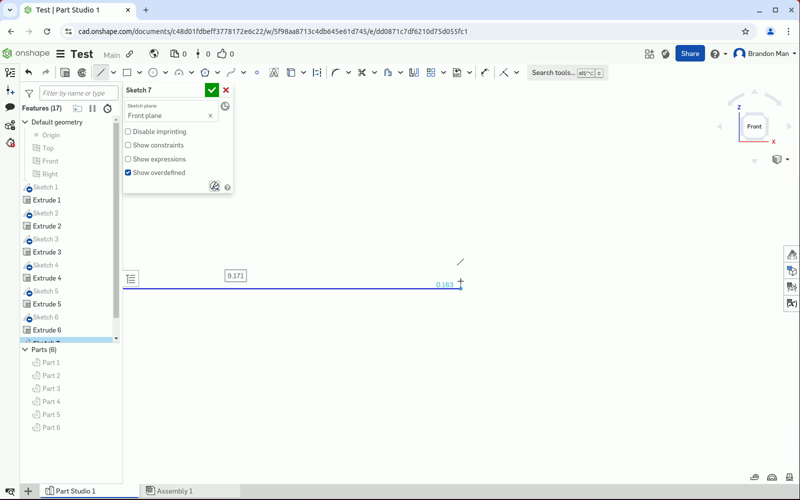
scroll(6)
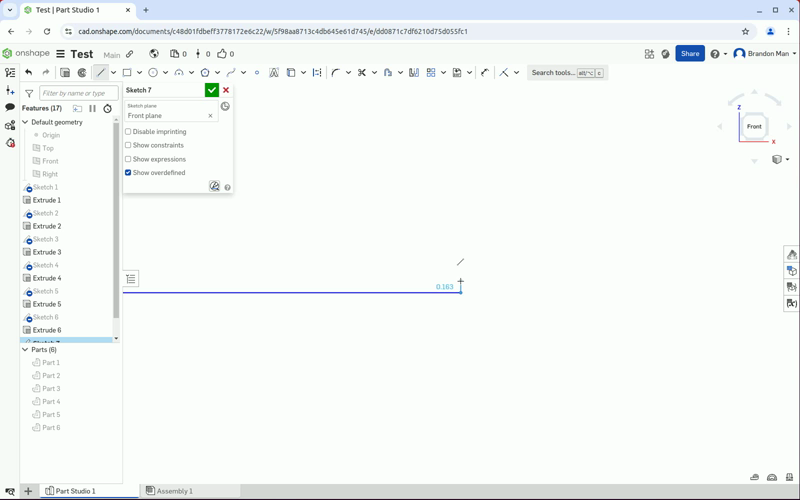
scroll(6)
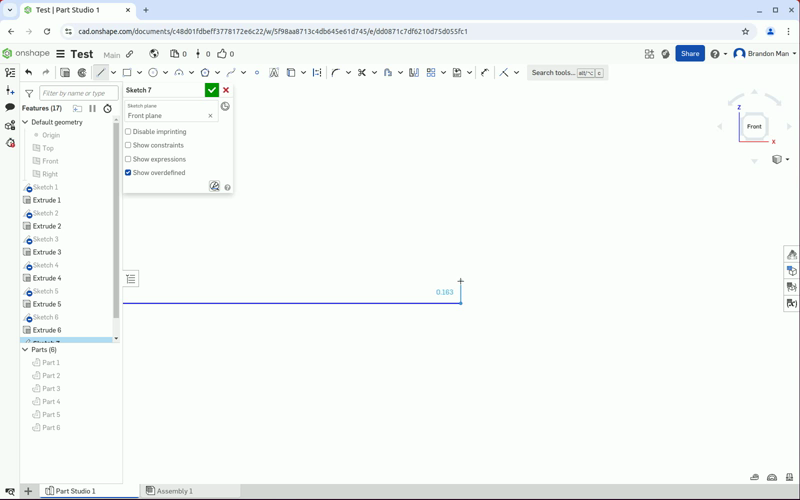
click(460, 280)
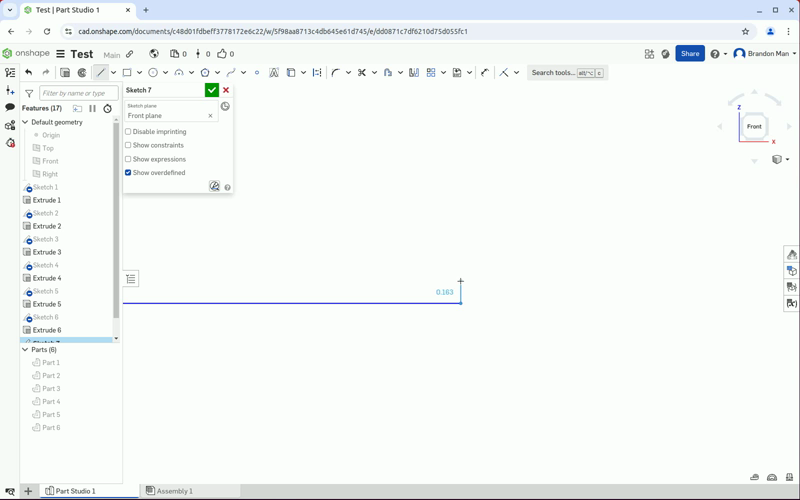
scroll(-6)
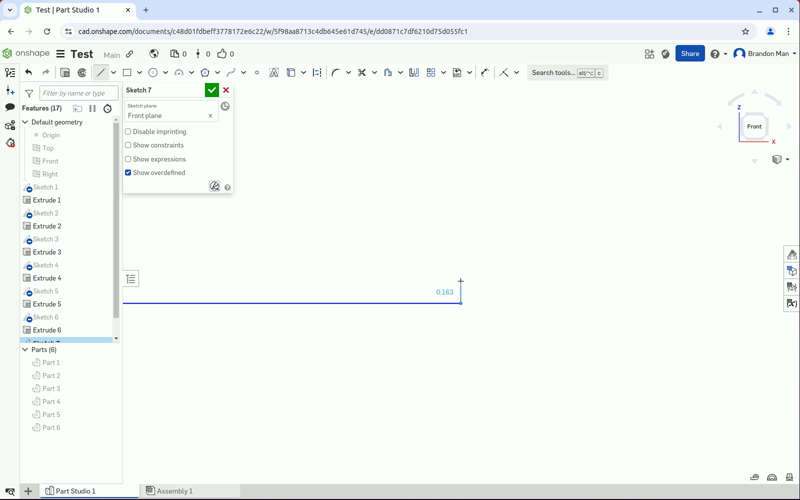
scroll(-6)
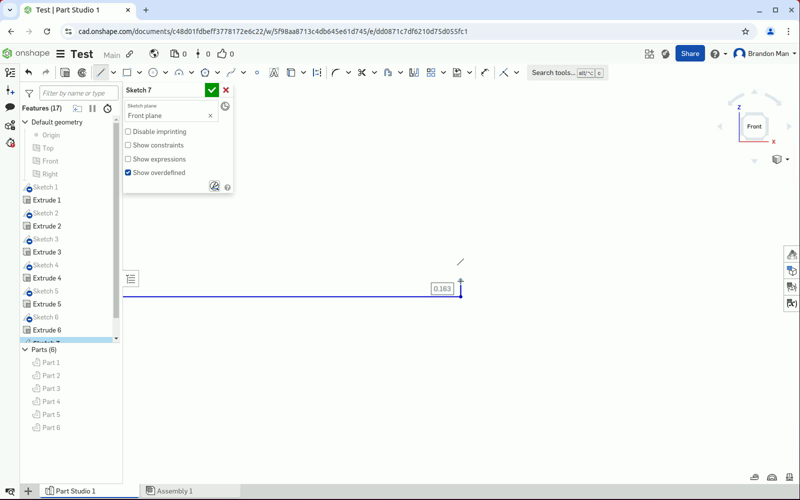
scroll(-6)
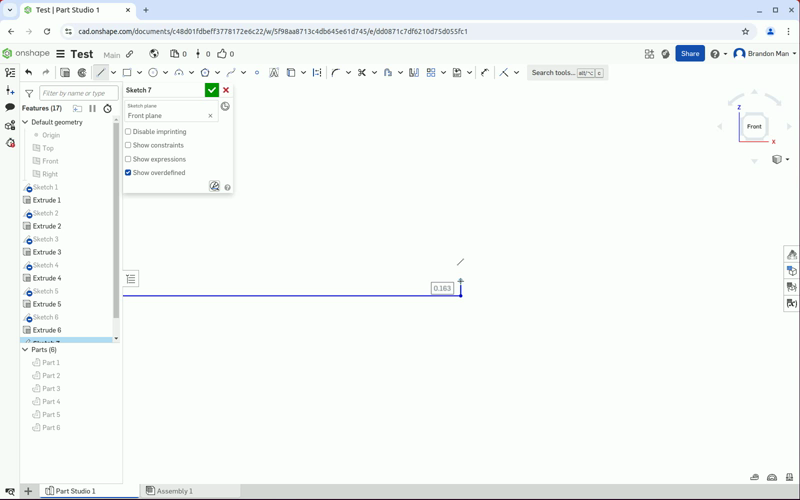
scroll(-6)
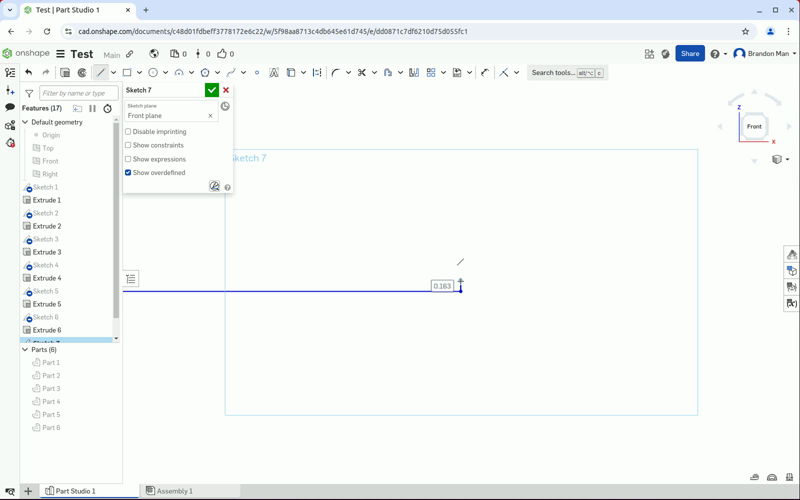
scroll(-6)
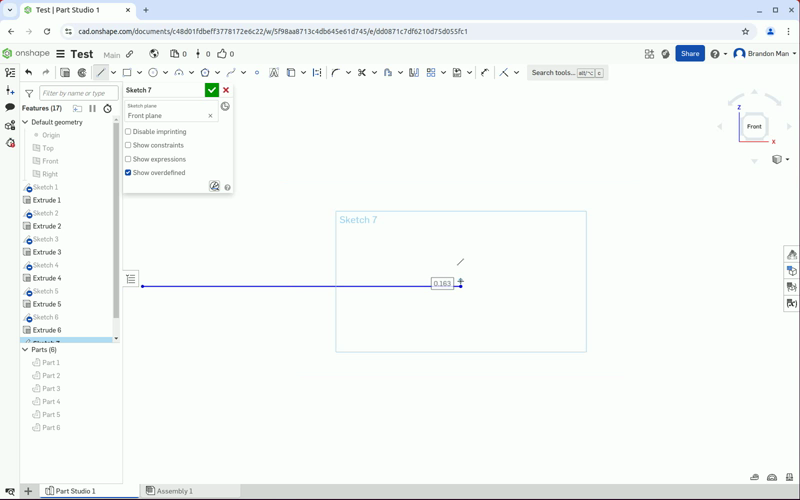
scroll(-6)
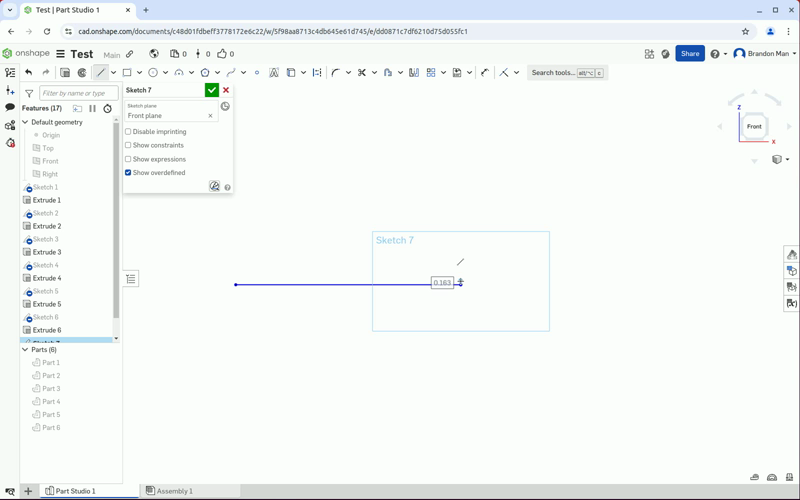
scroll(-6)
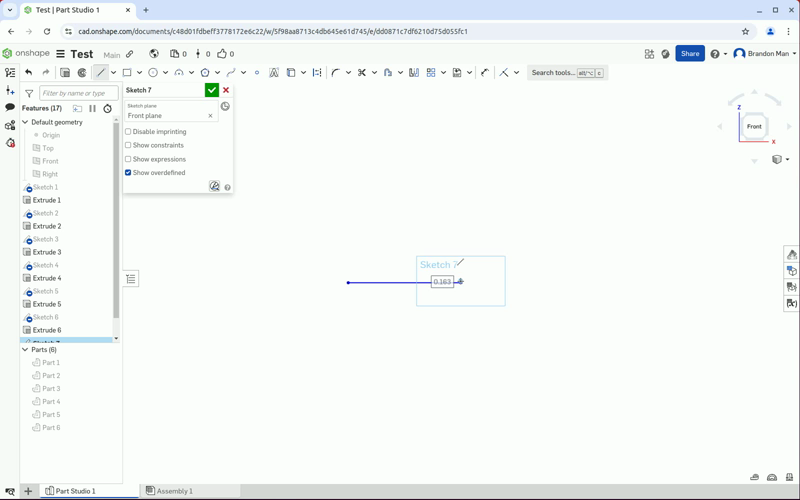
key_up(shift)
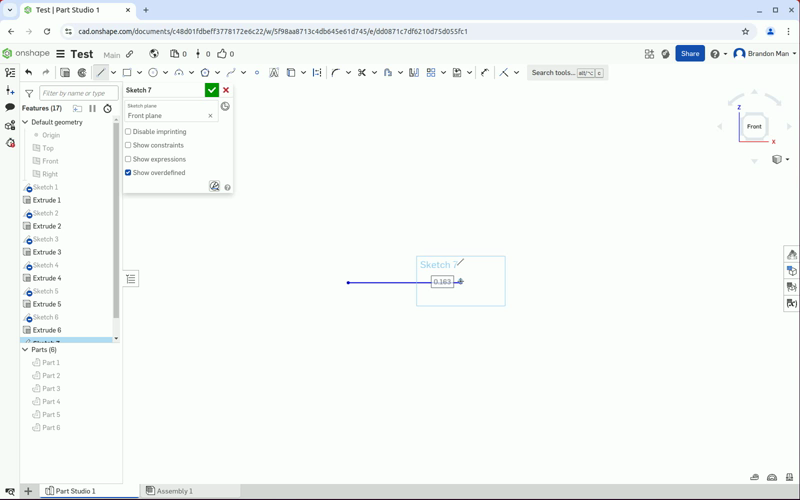
key_down(shift)
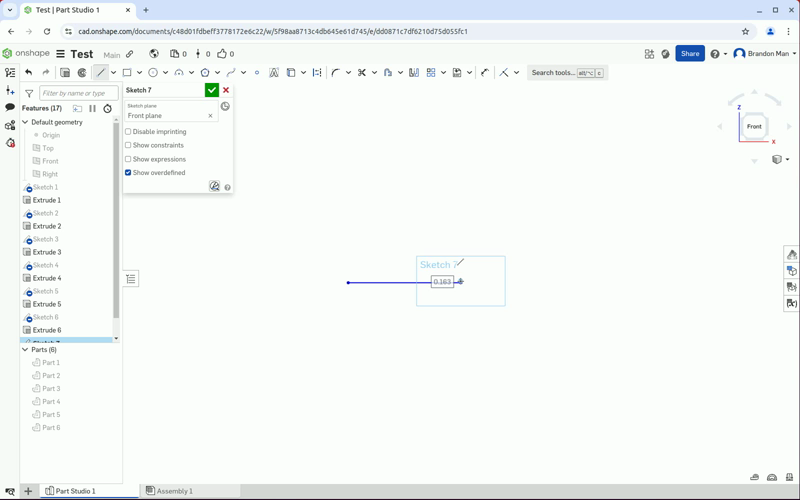
mouse_move(490, 280)
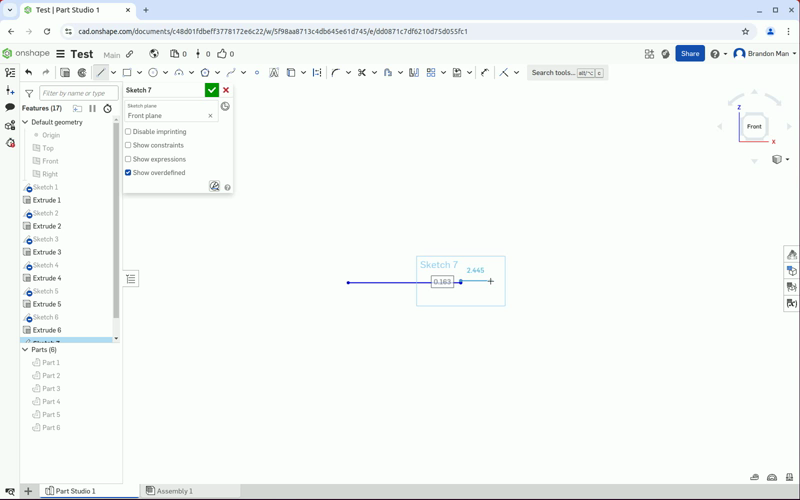
mouse_move(458, 280)
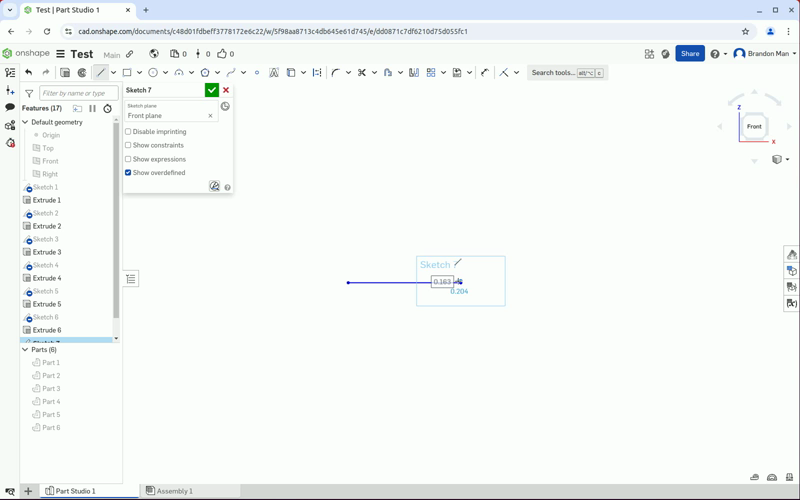
scroll(6)
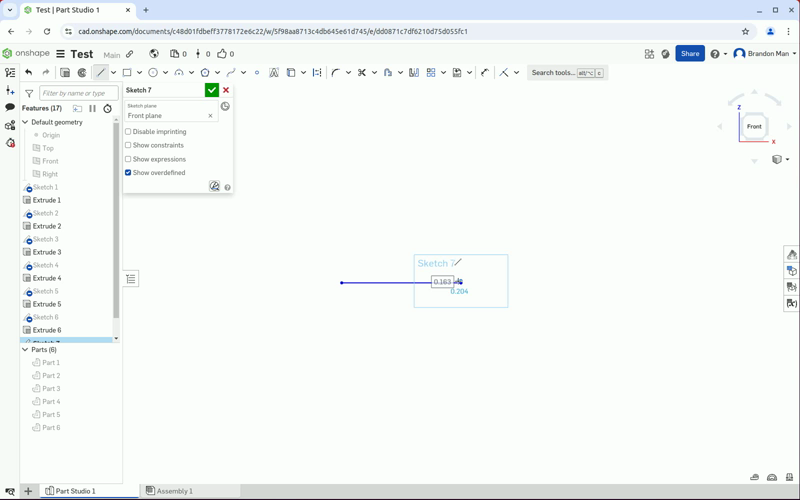
scroll(6)
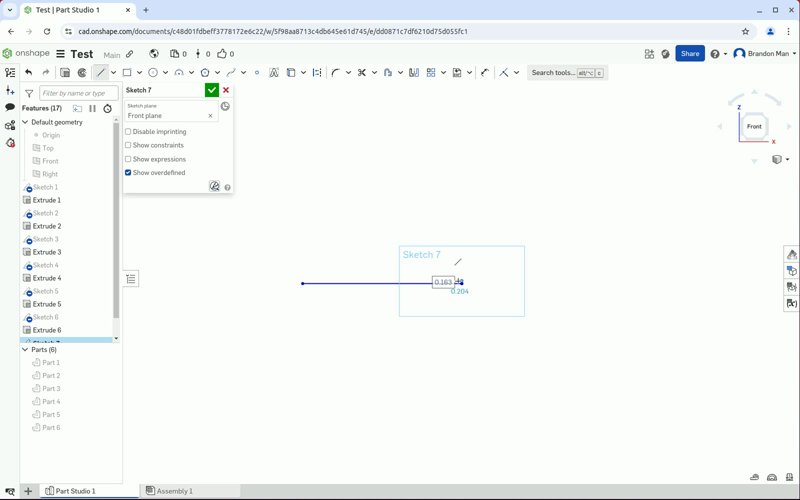
scroll(6)
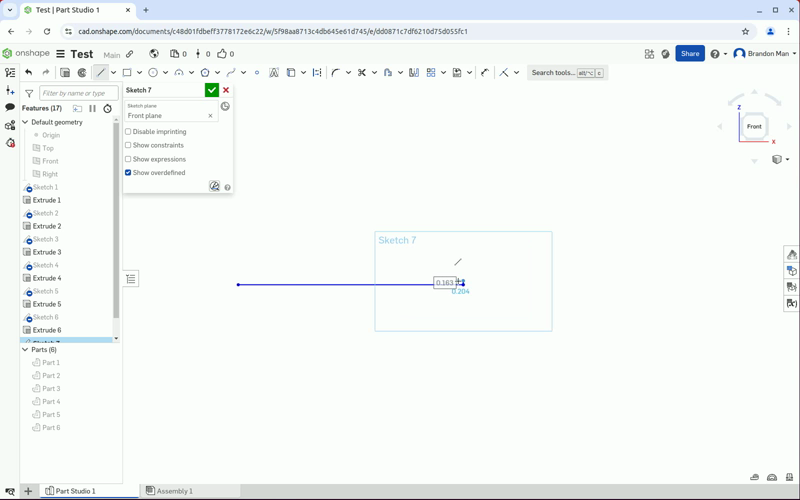
scroll(6)
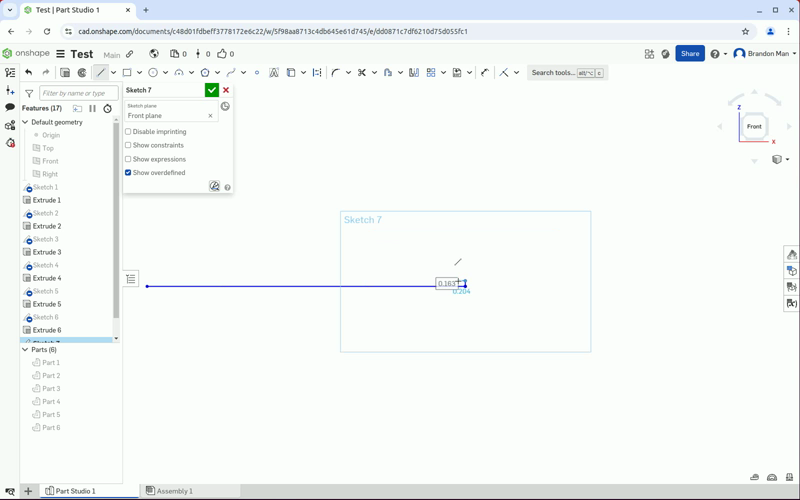
scroll(6)
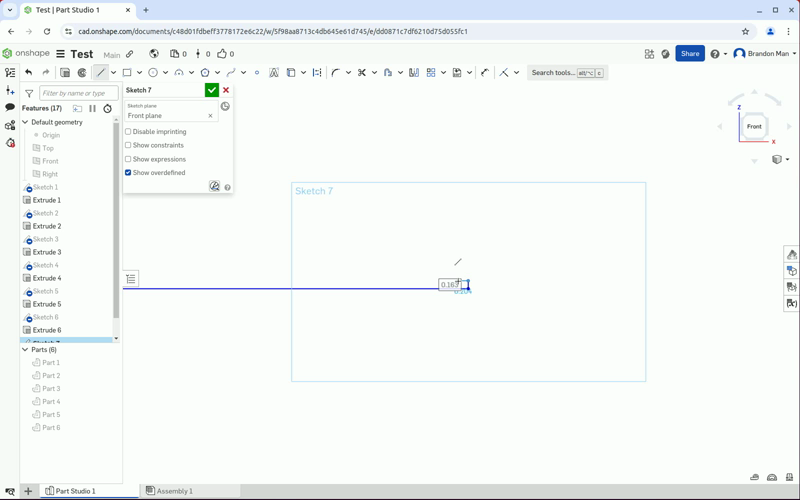
scroll(6)
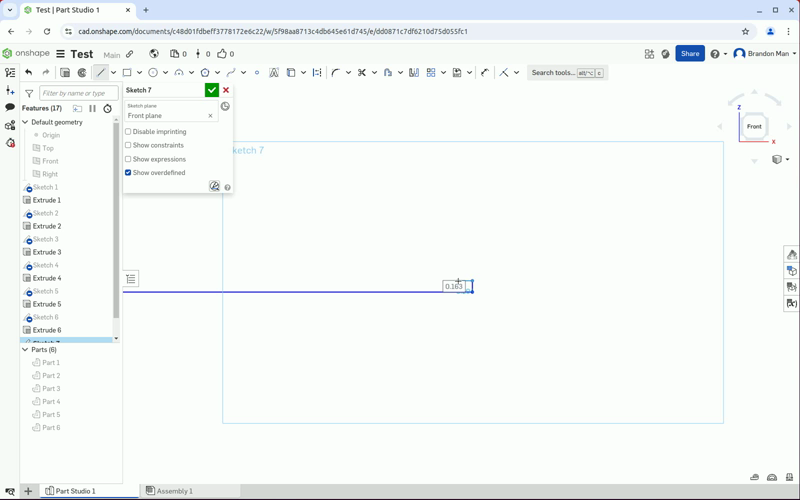
scroll(6)
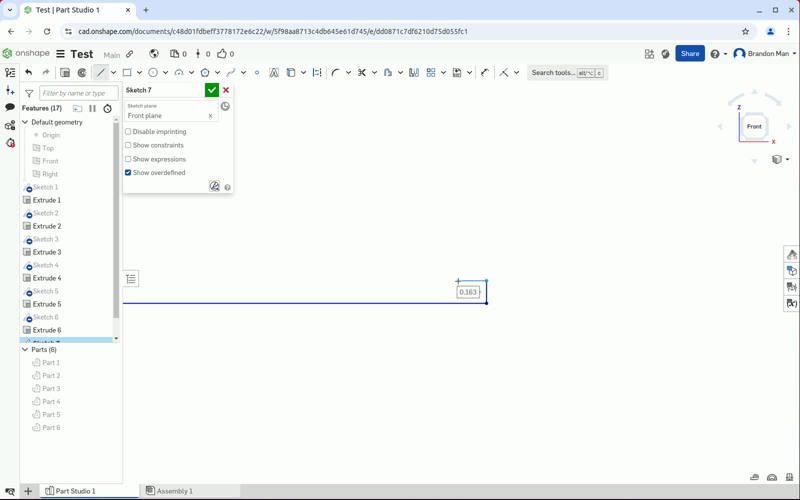
click(458, 280)
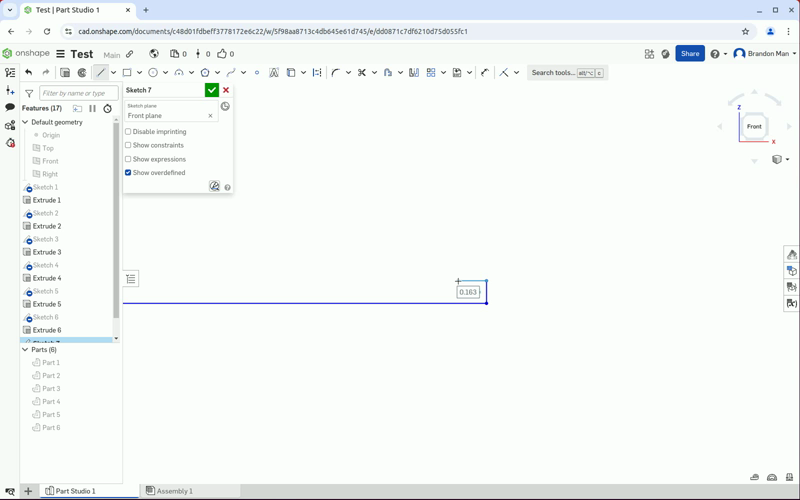
scroll(-6)
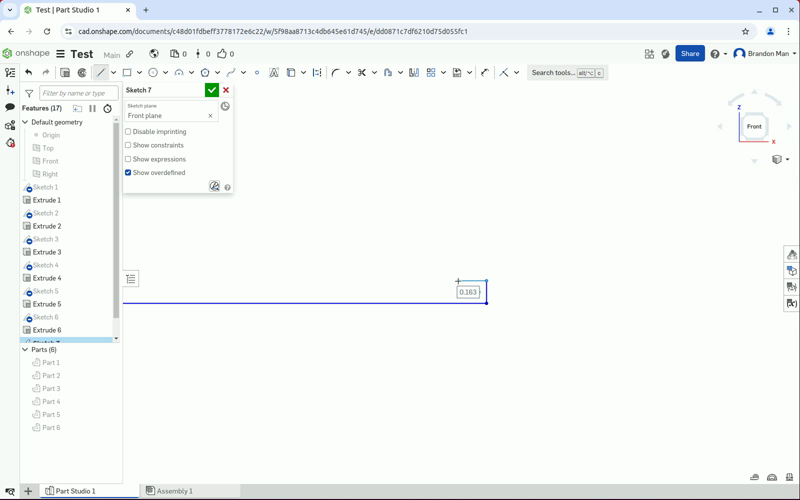
scroll(-6)
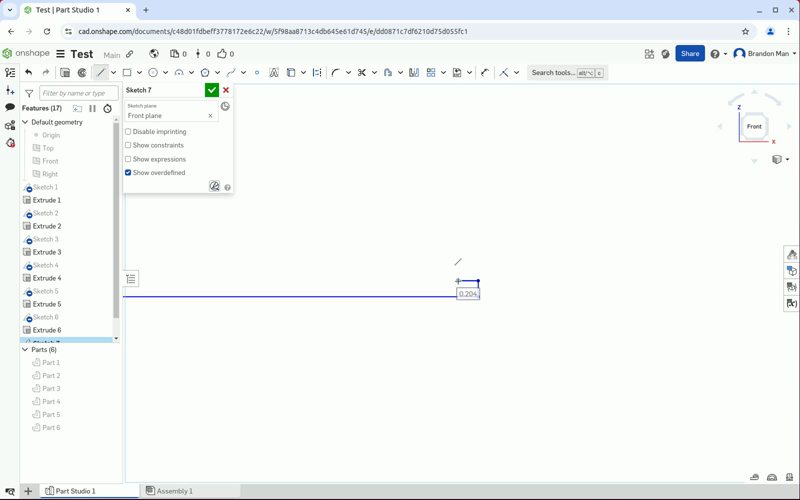
scroll(-6)
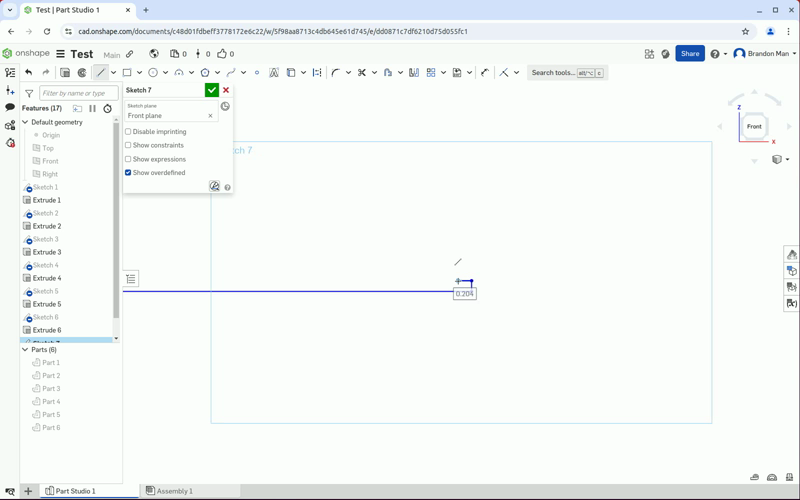
scroll(-6)
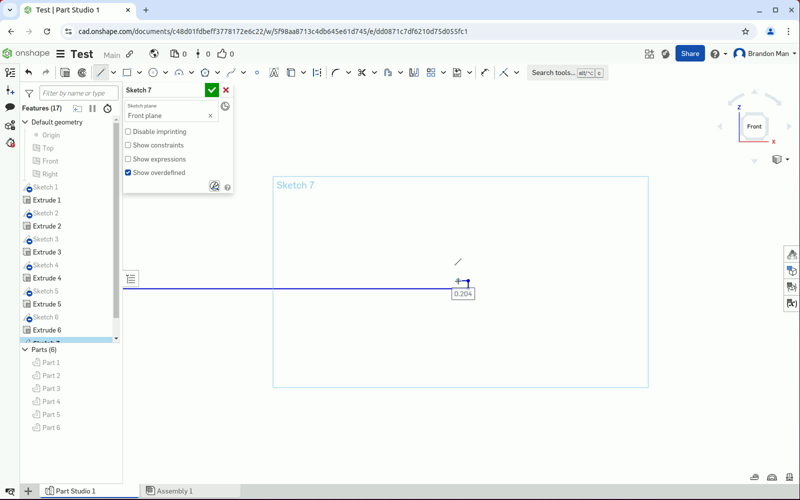
scroll(-6)
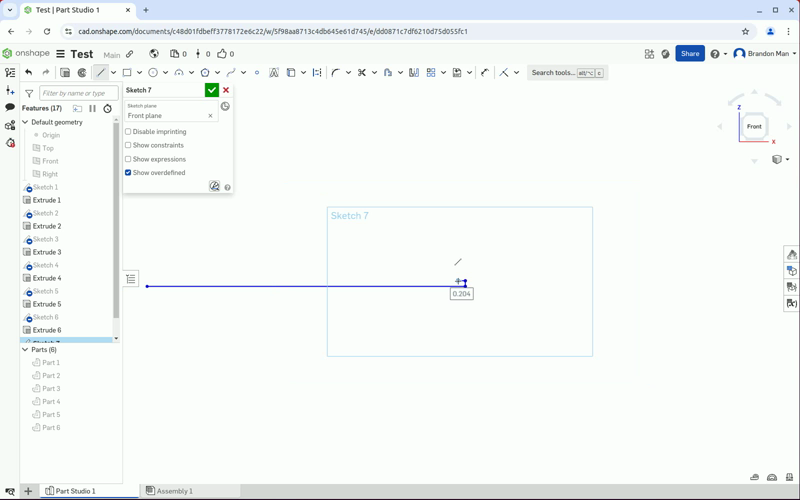
scroll(-6)
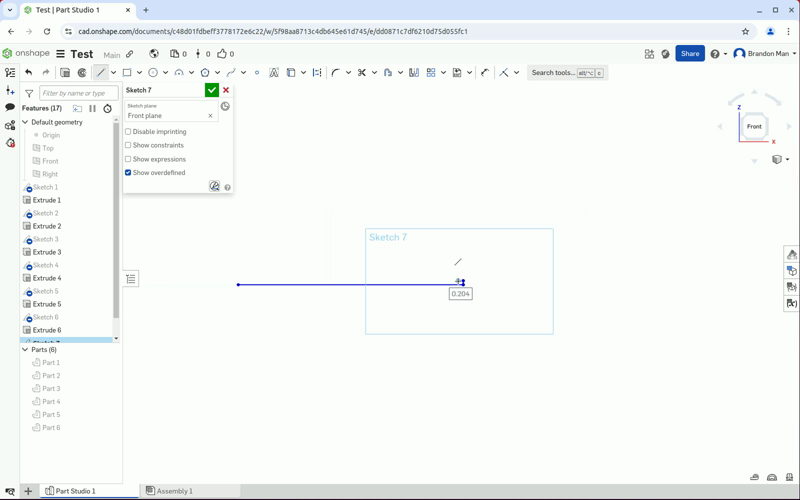
scroll(-6)
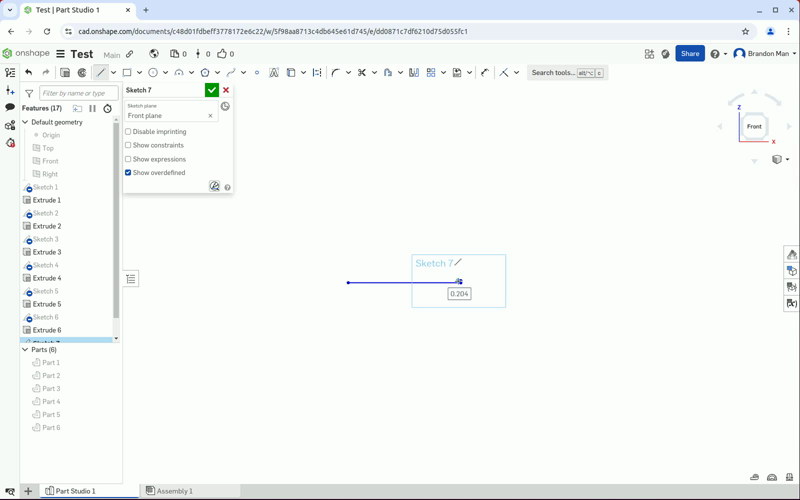
key_up(shift)
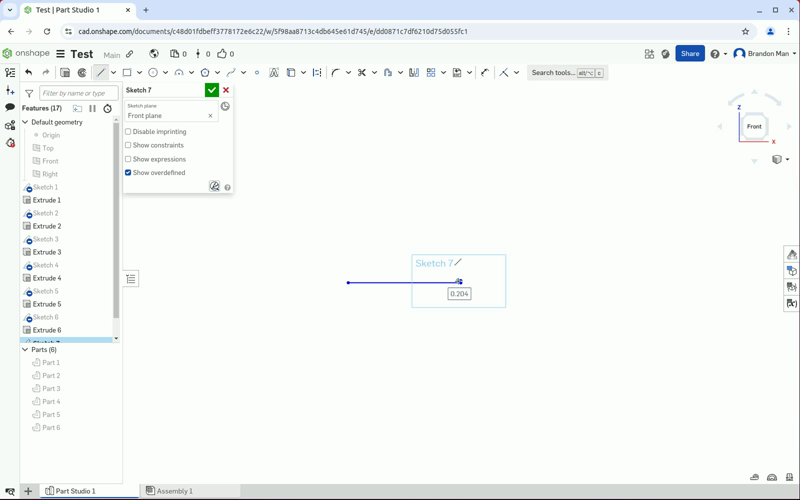
key_down(shift)
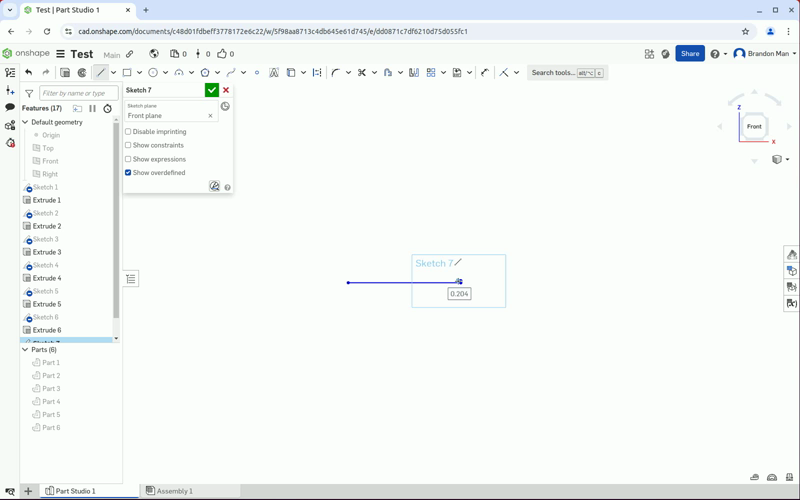
mouse_move(488, 280)
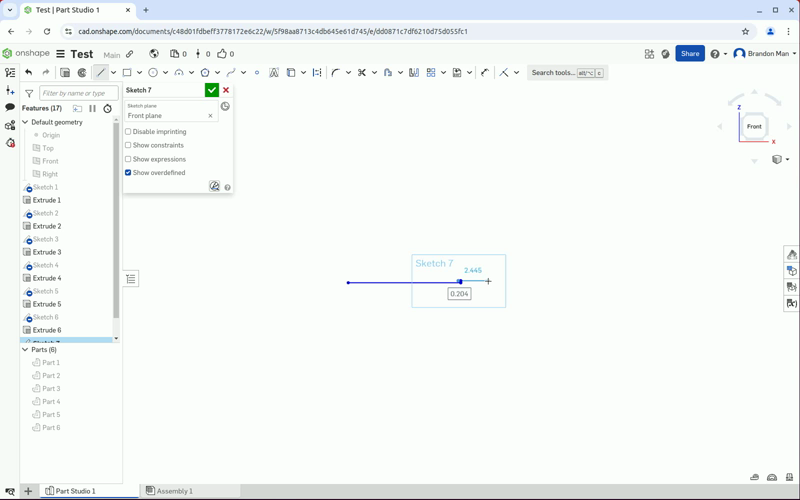
mouse_move(433, 280)
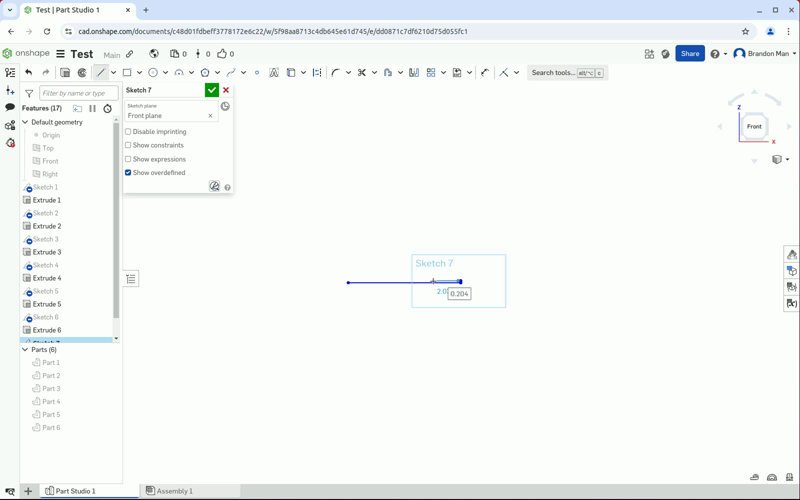
click(433, 280)
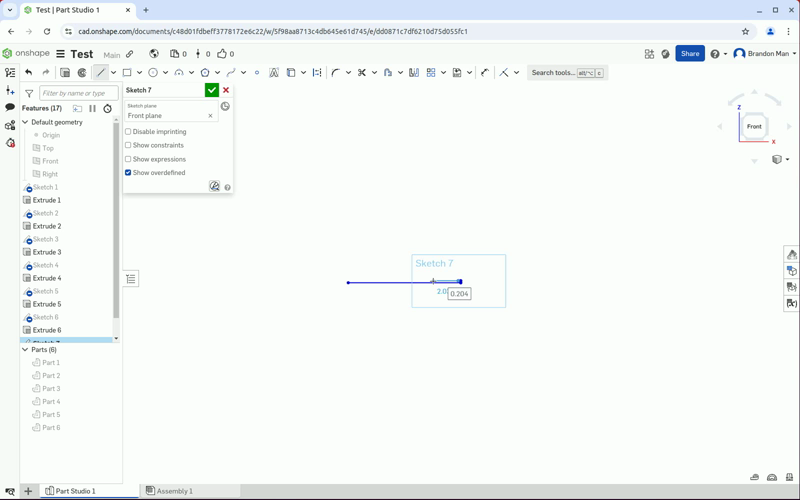
key_up(shift)
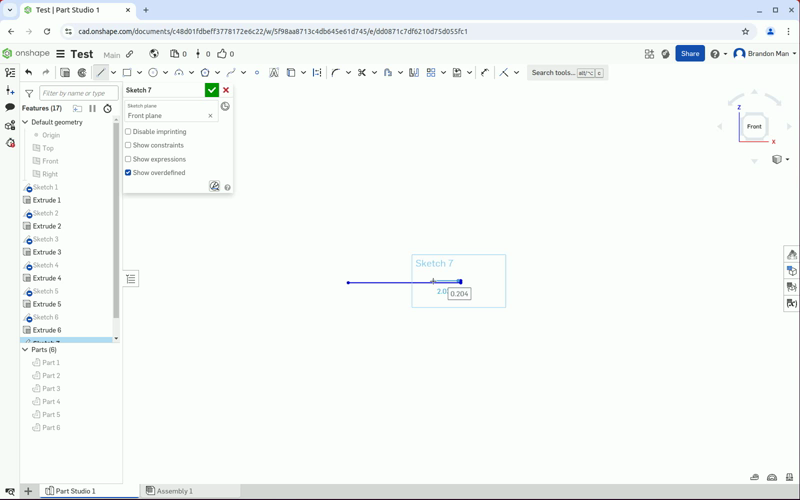
key_down(shift)
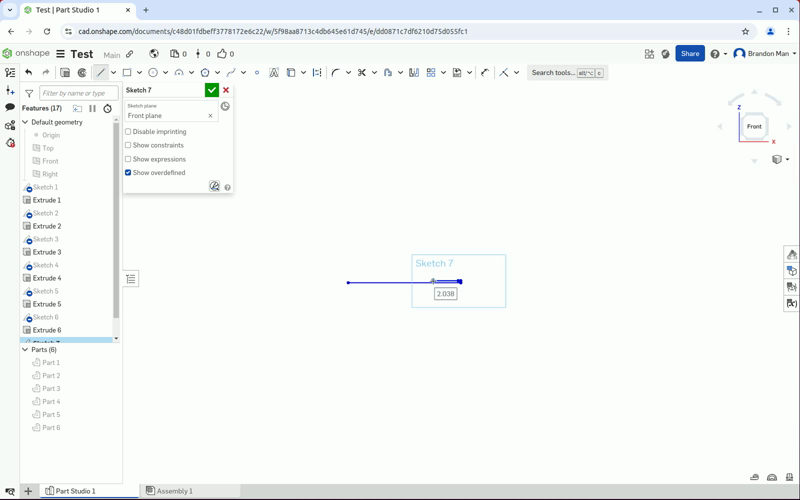
mouse_move(463, 280)
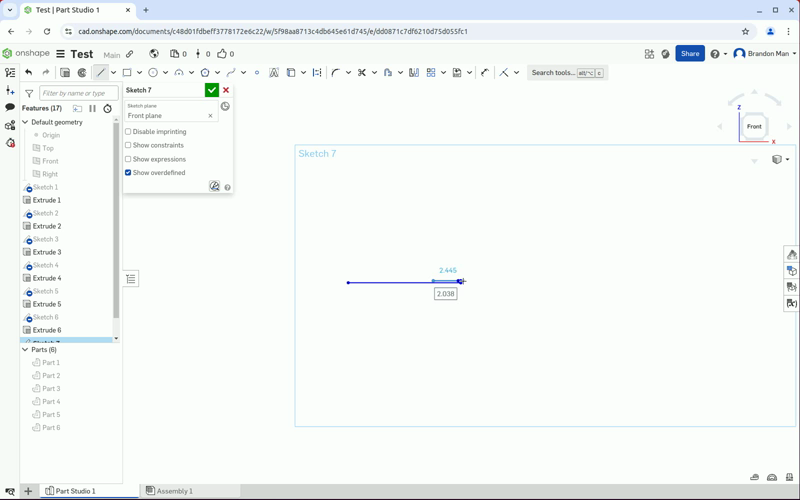
mouse_move(431, 280)
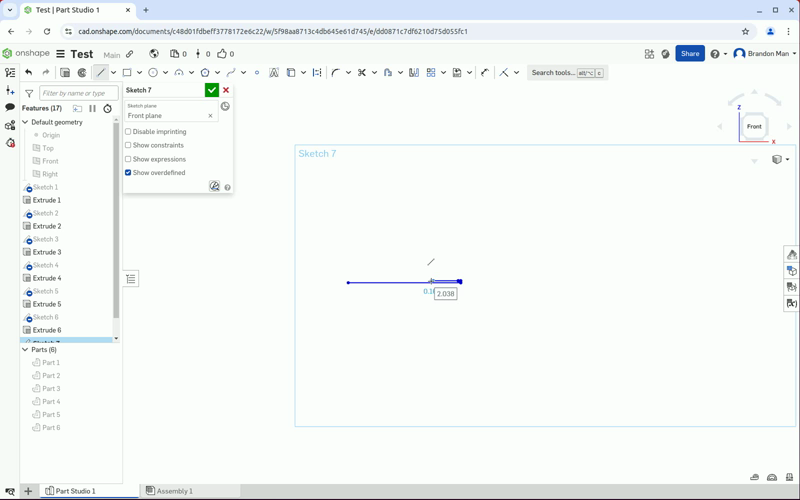
scroll(6)
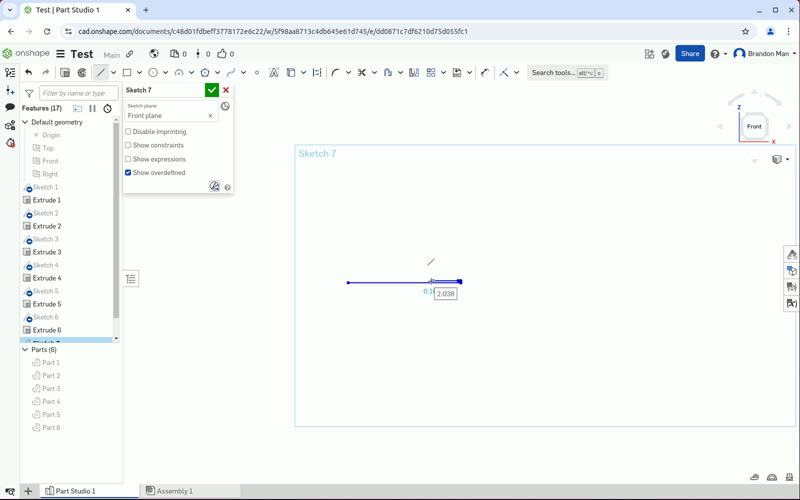
scroll(6)
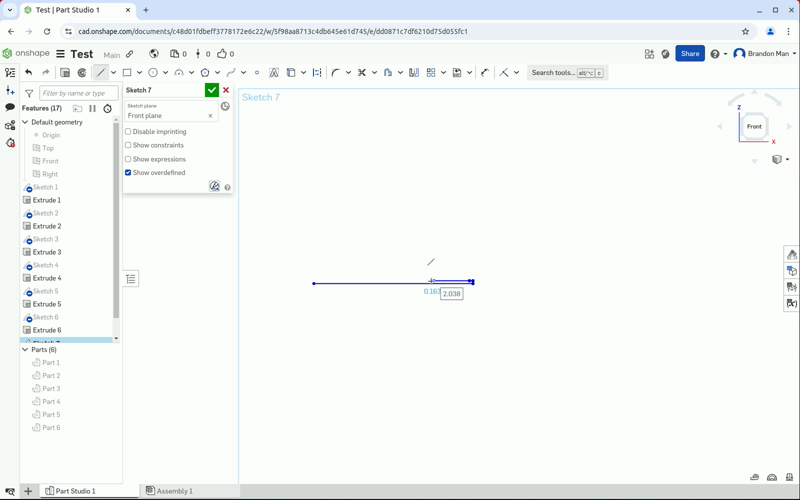
scroll(6)
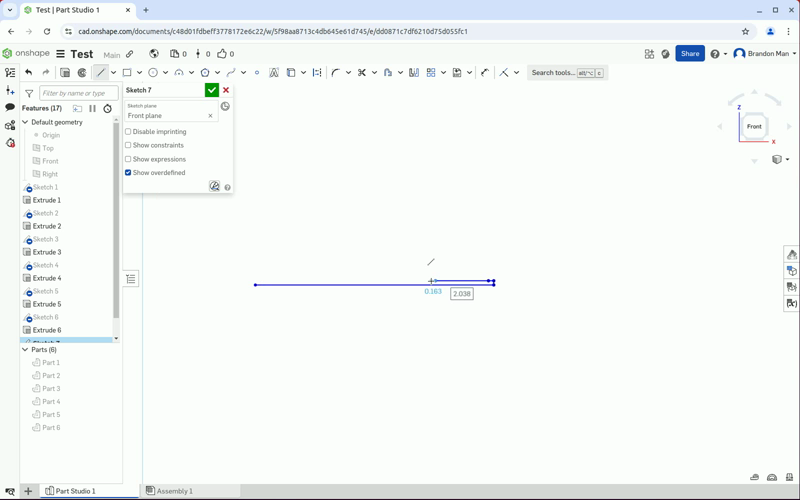
scroll(6)
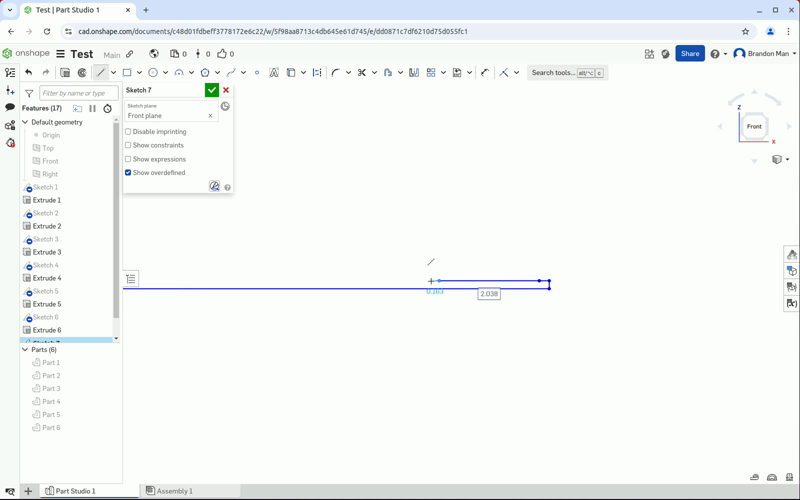
scroll(6)
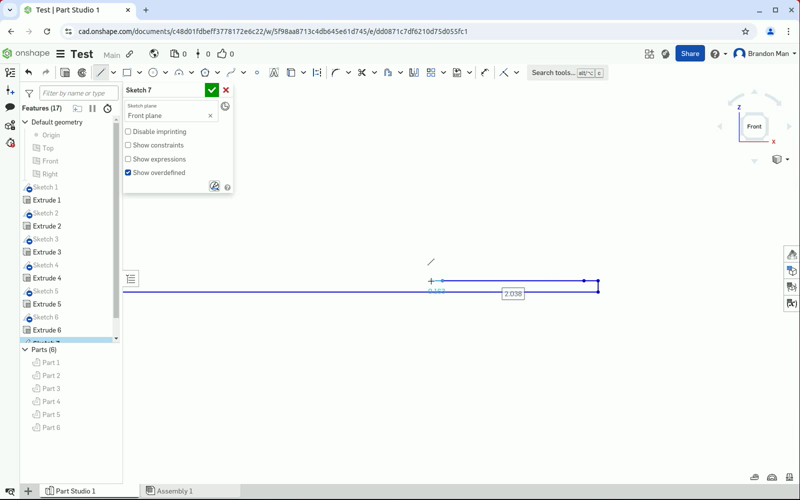
scroll(6)
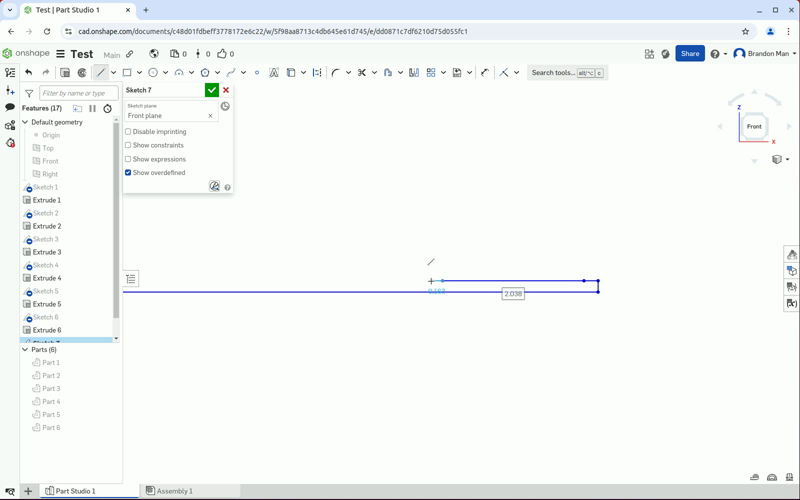
scroll(6)
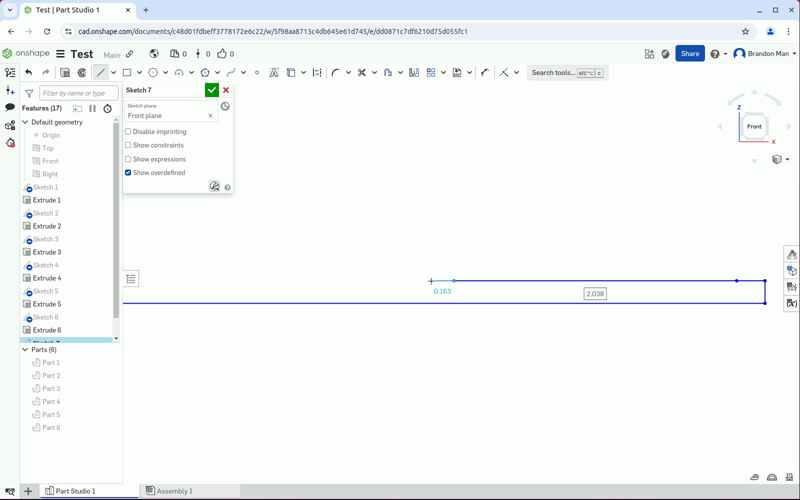
click(431, 280)
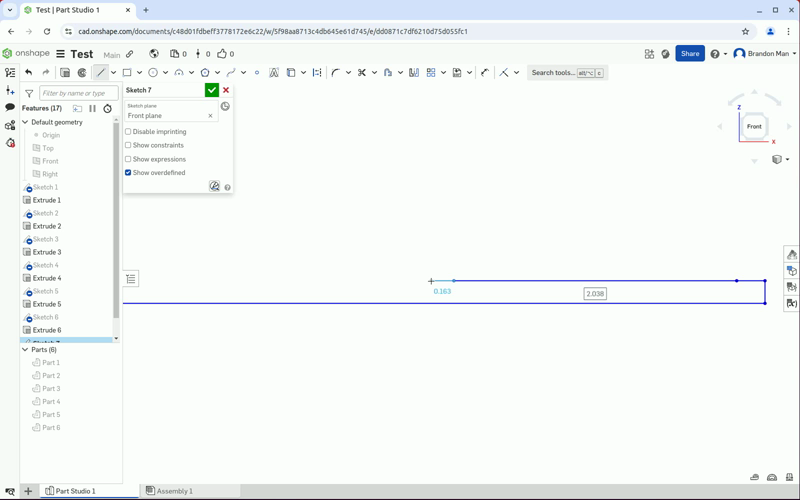
scroll(-6)
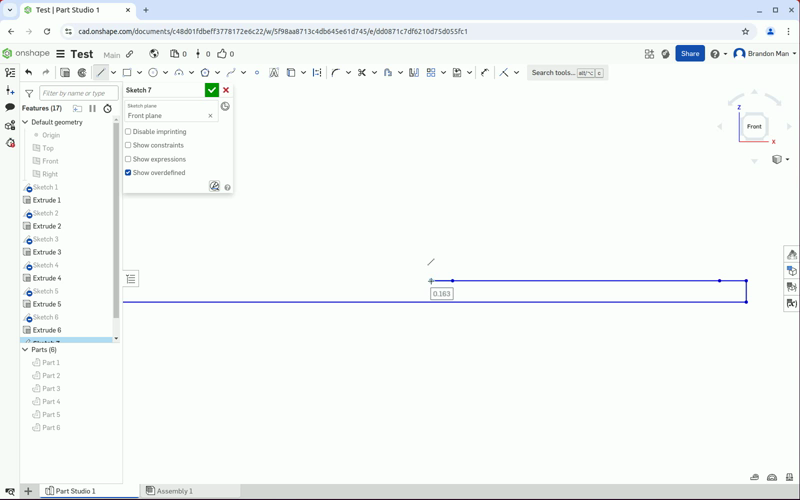
scroll(-6)
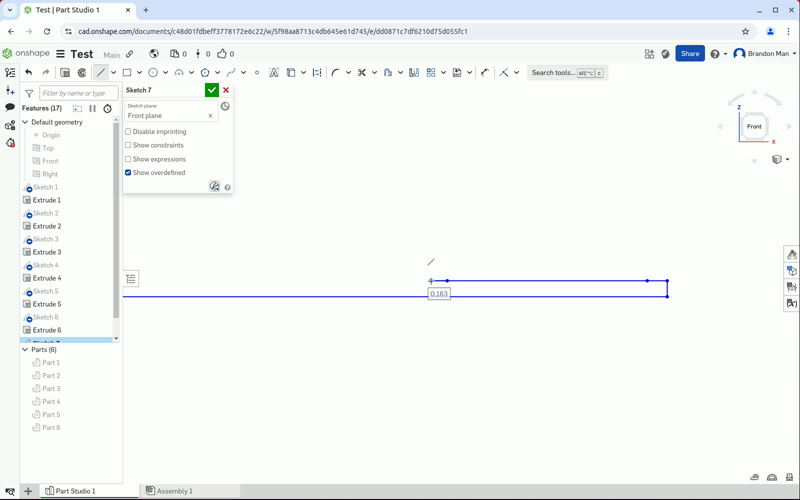
scroll(-6)
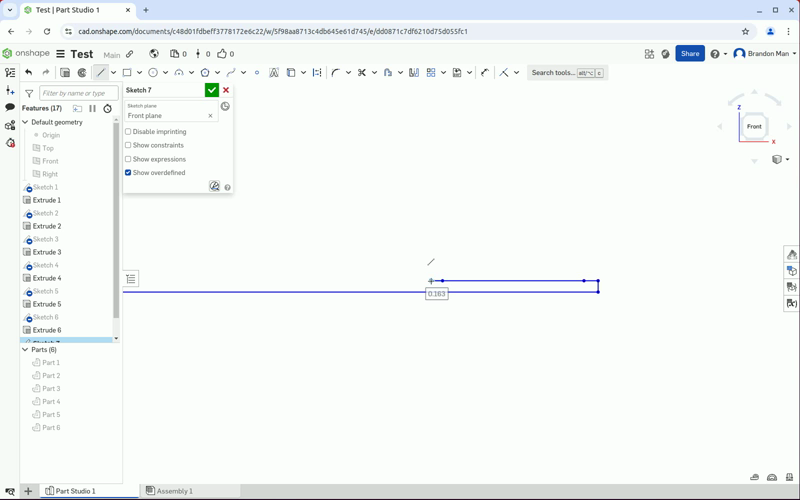
scroll(-6)
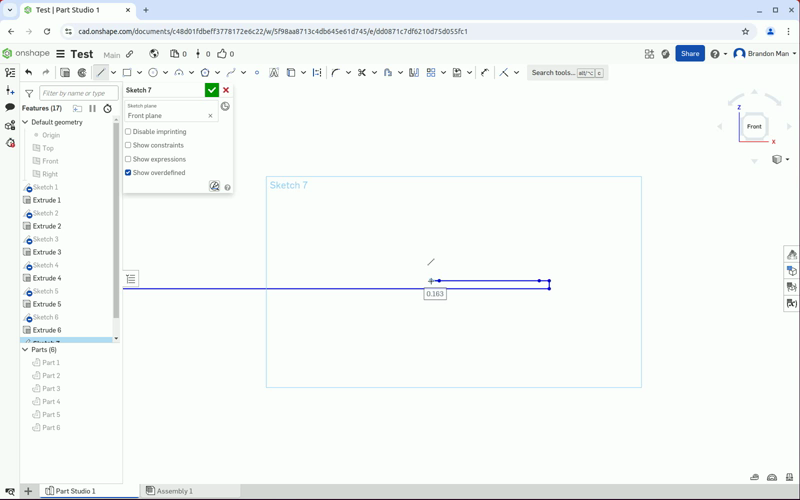
scroll(-6)
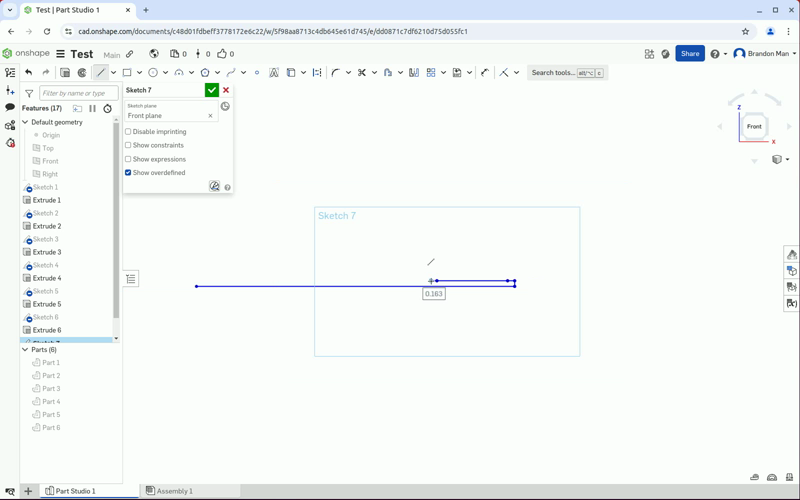
scroll(-6)
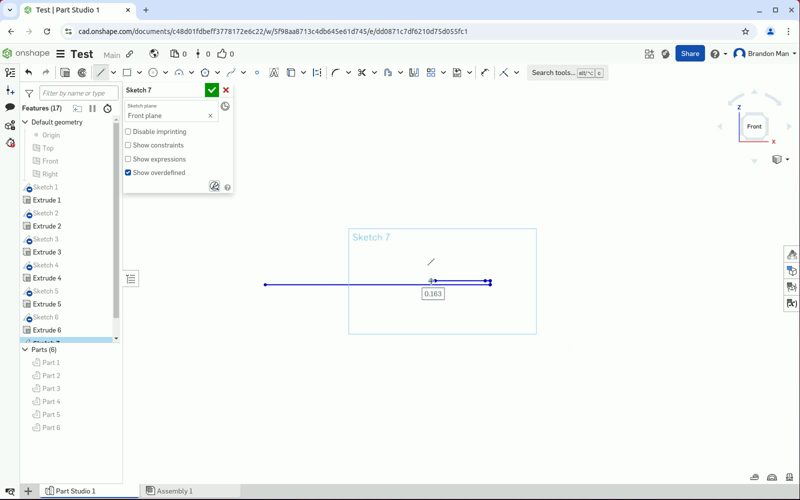
scroll(-6)
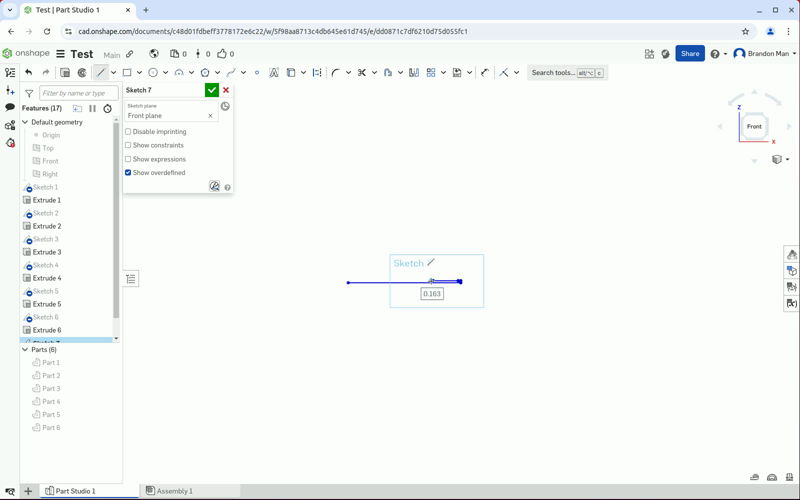
key_up(shift)
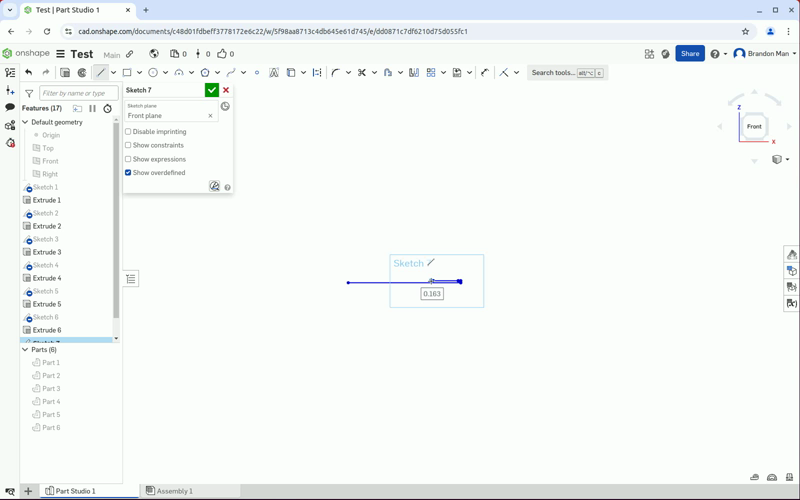
key_down(shift)
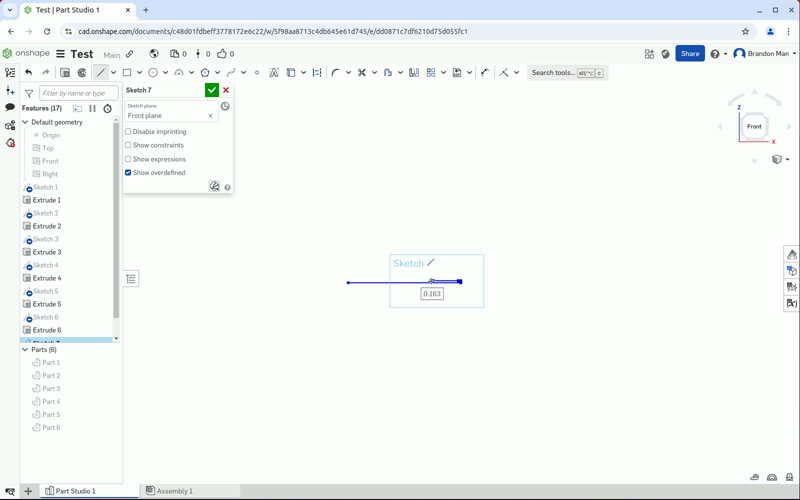
mouse_move(461, 280)
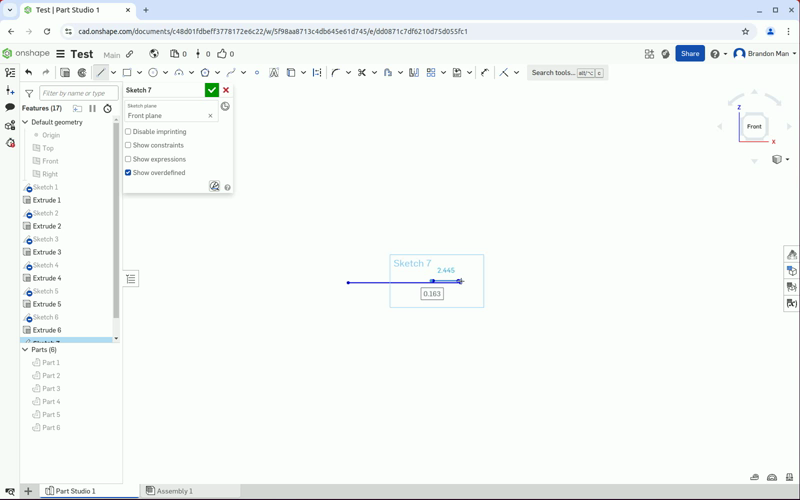
mouse_move(404, 280)
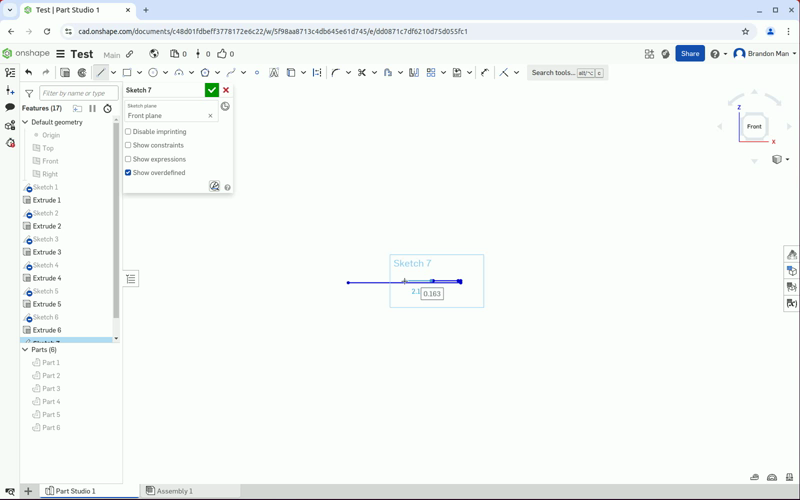
click(404, 280)
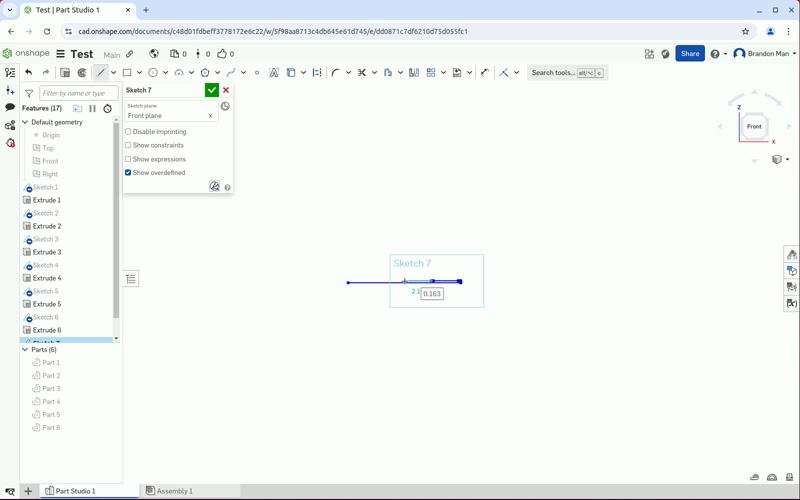
key_up(shift)
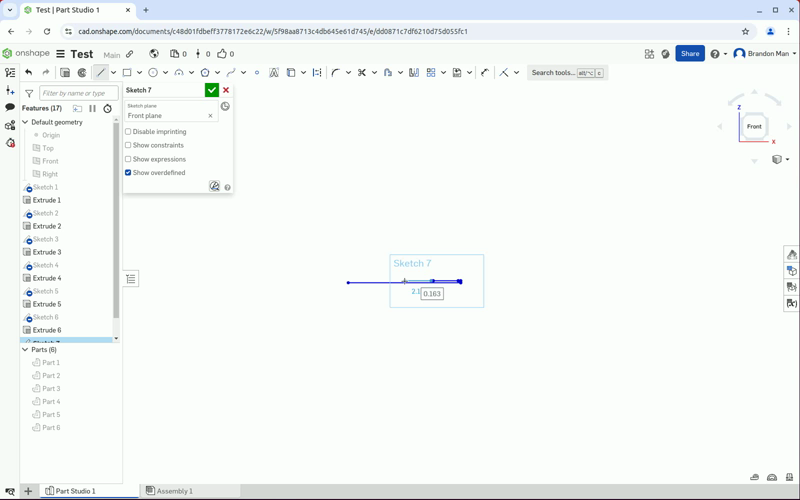
key_down(shift)
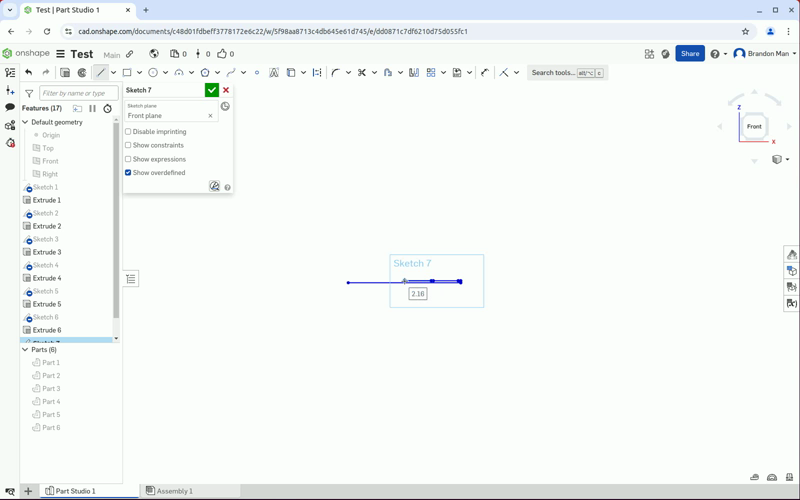
mouse_move(434, 280)
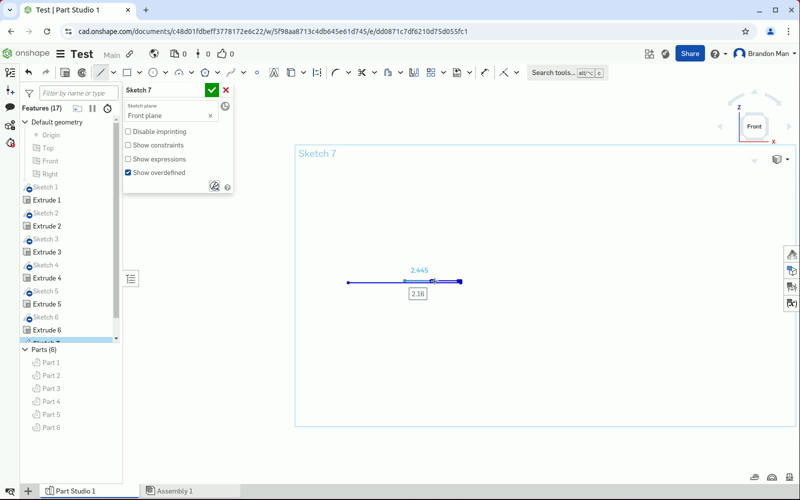
mouse_move(404, 280)
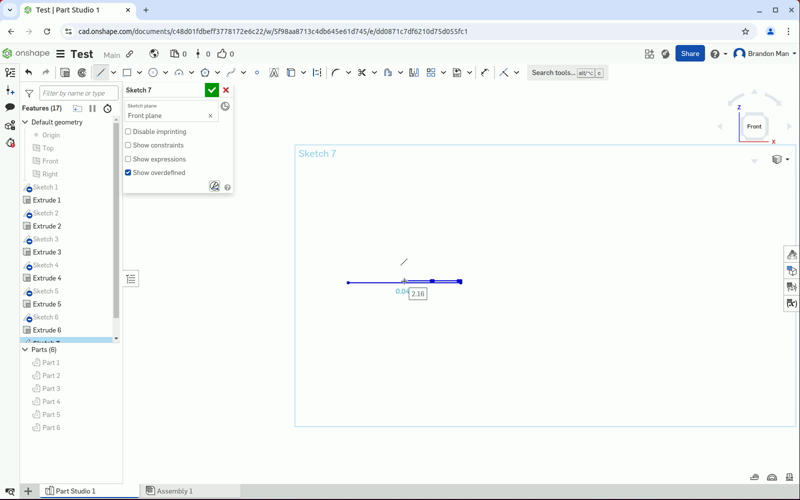
scroll(6)
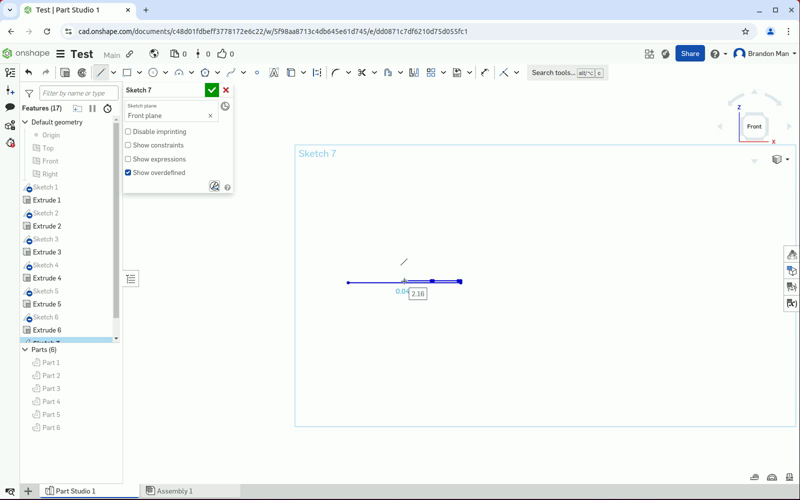
scroll(6)
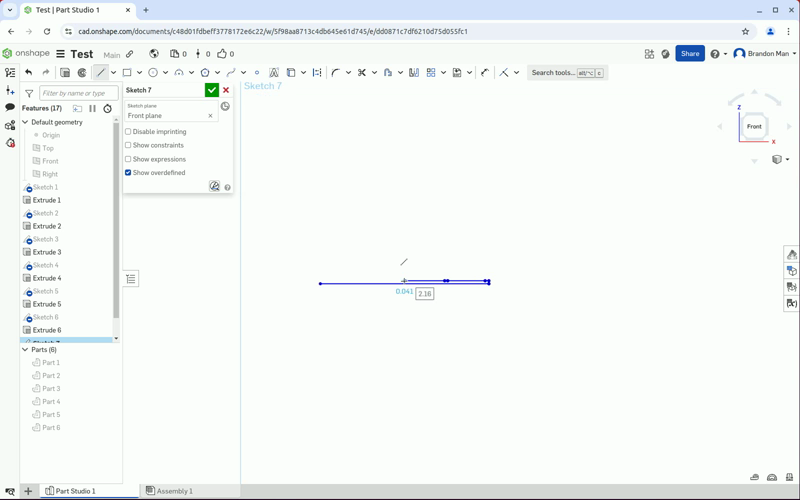
scroll(6)
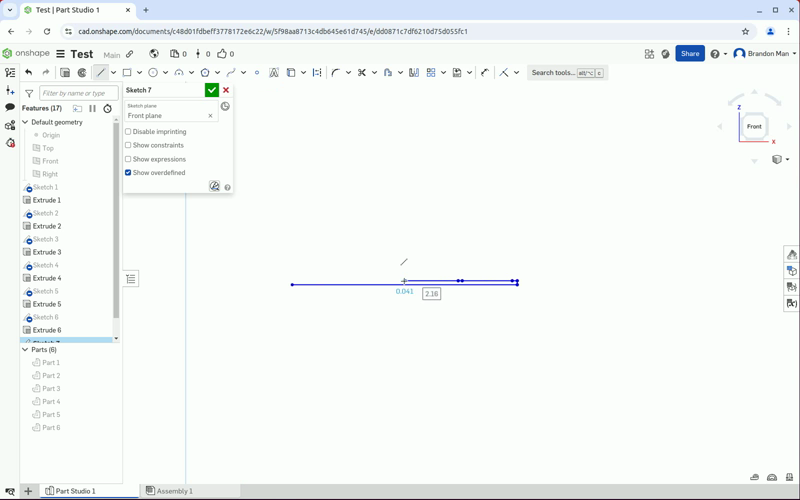
scroll(6)
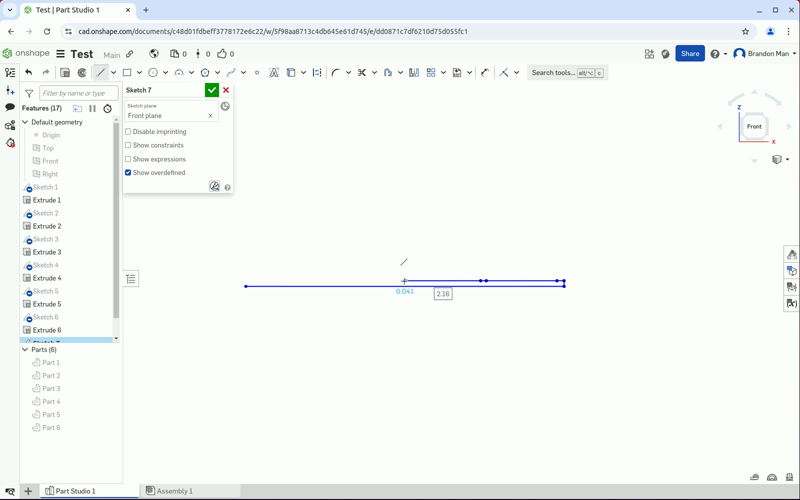
scroll(6)
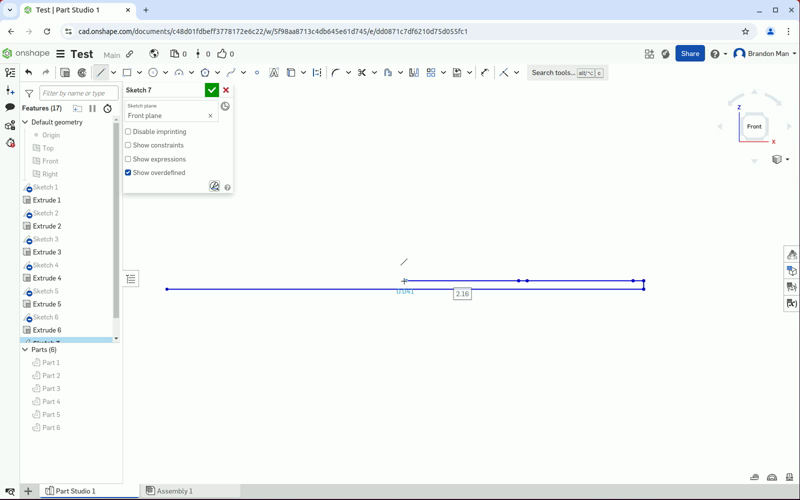
scroll(6)
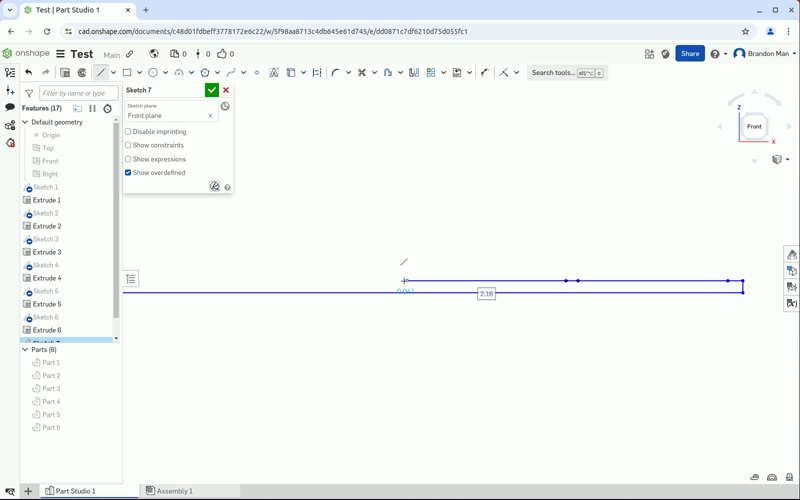
scroll(6)
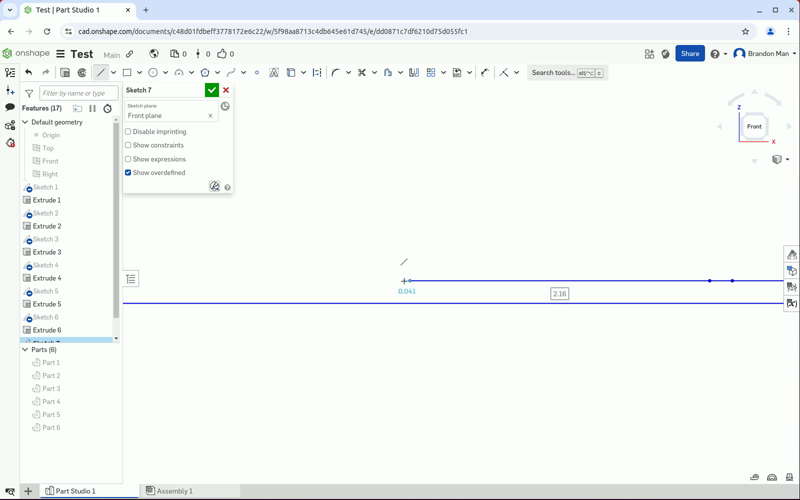
click(404, 280)
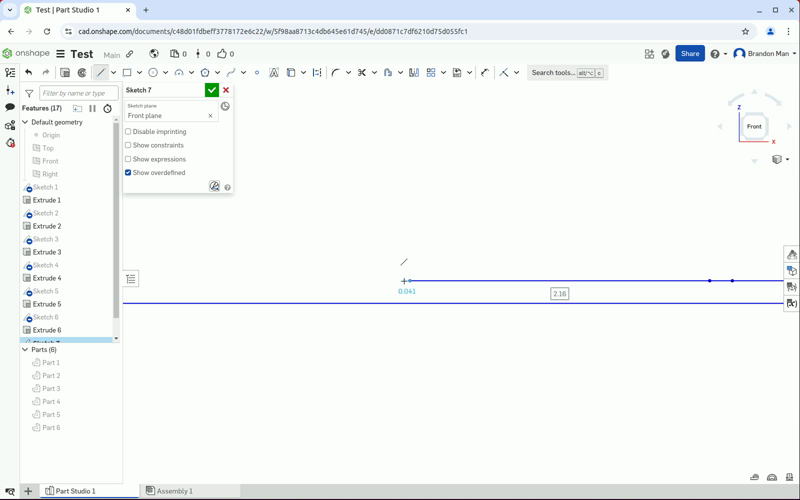
scroll(-6)
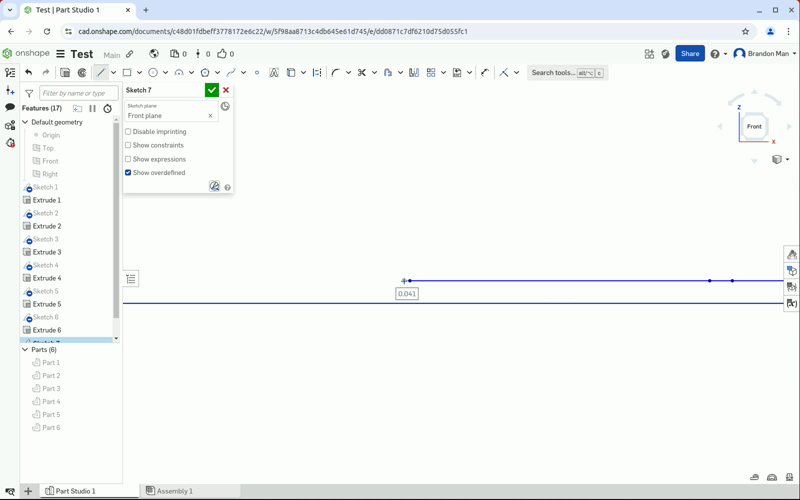
scroll(-6)
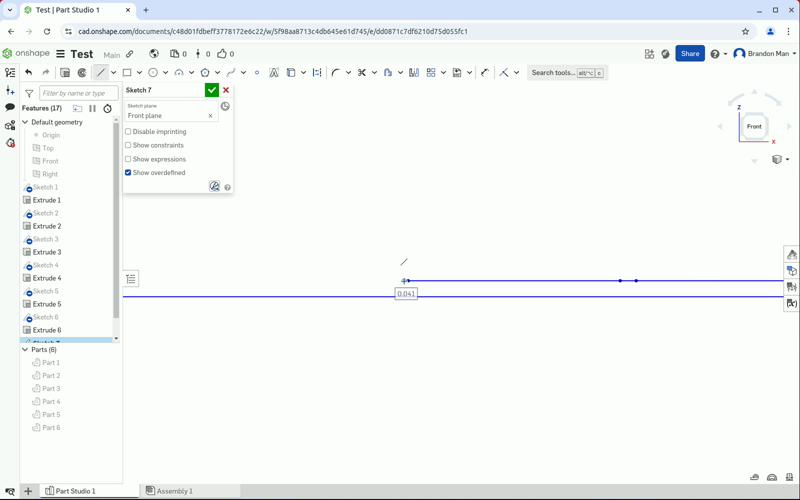
scroll(-6)
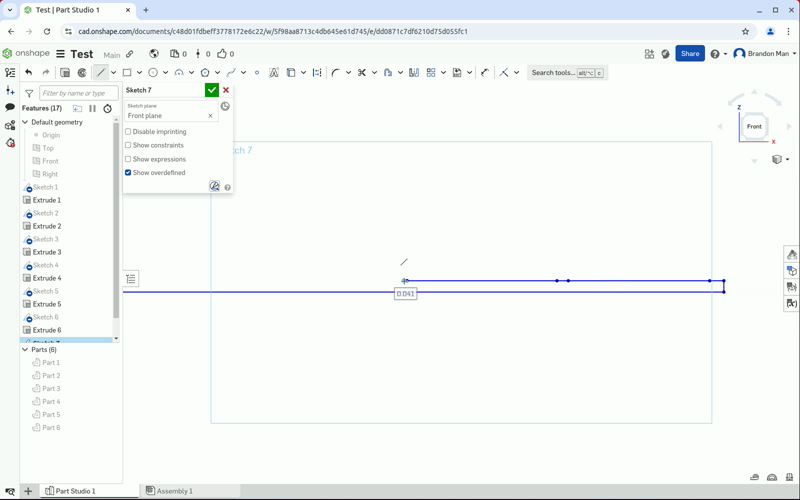
scroll(-6)
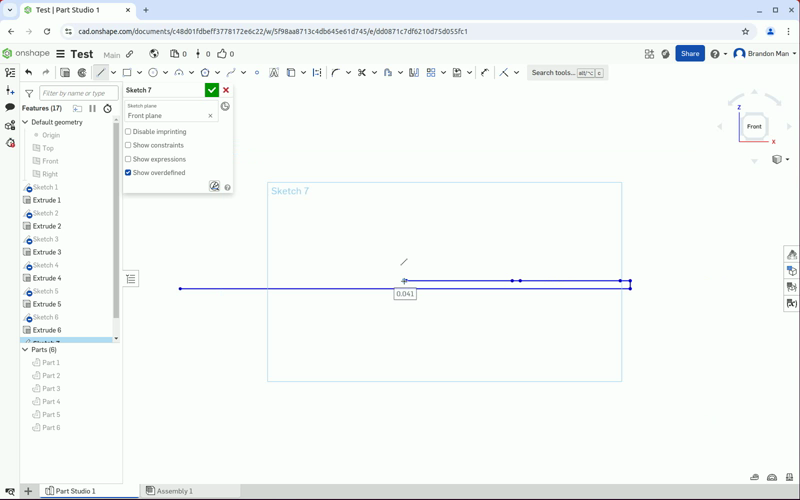
scroll(-6)
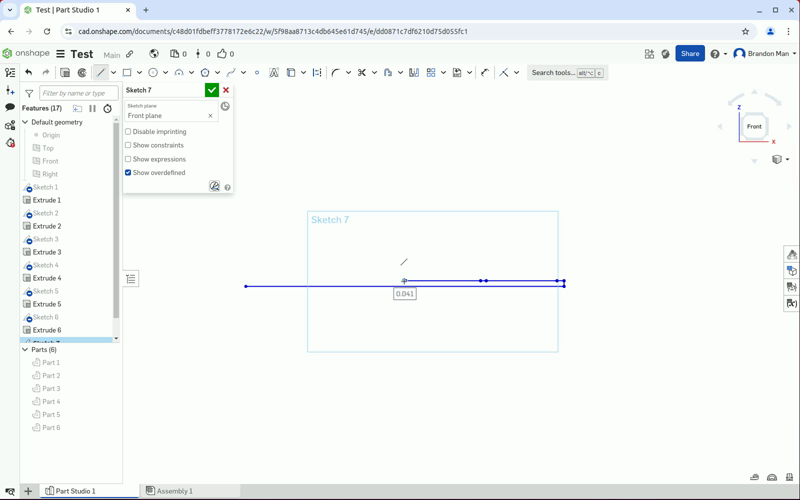
scroll(-6)
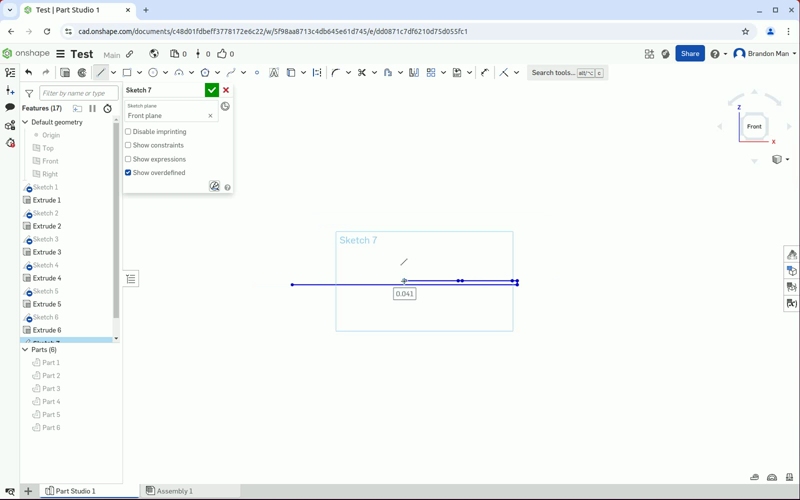
scroll(-6)
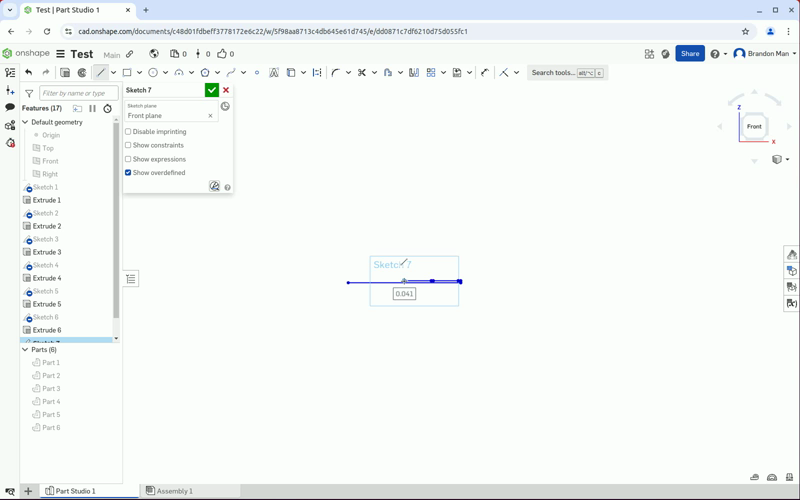
key_up(shift)
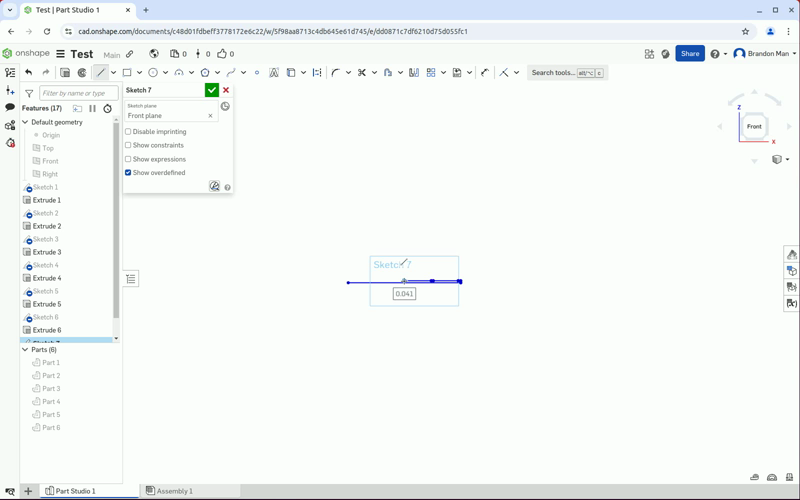
key_down(shift)
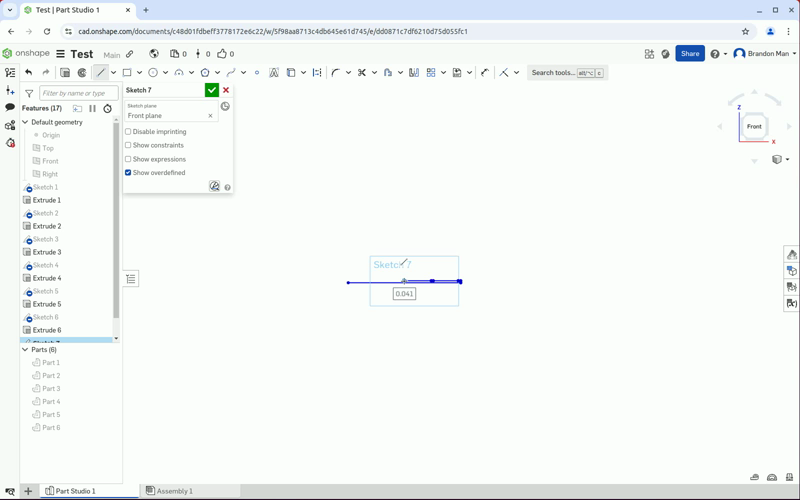
mouse_move(434, 280)
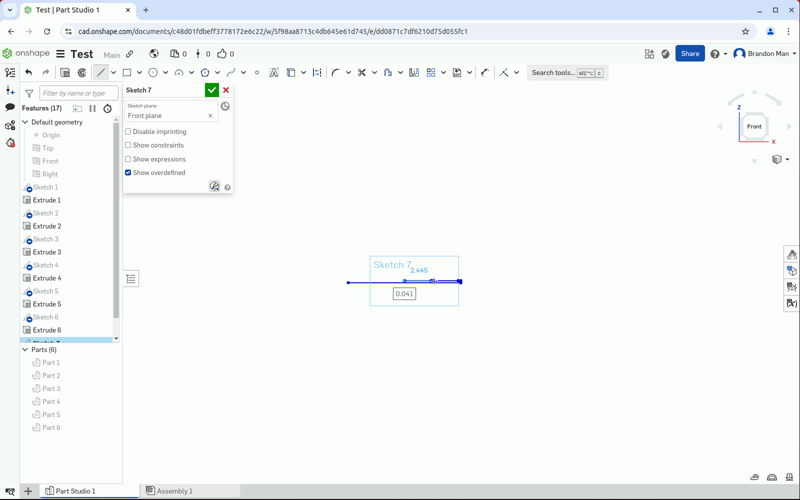
mouse_move(382, 280)
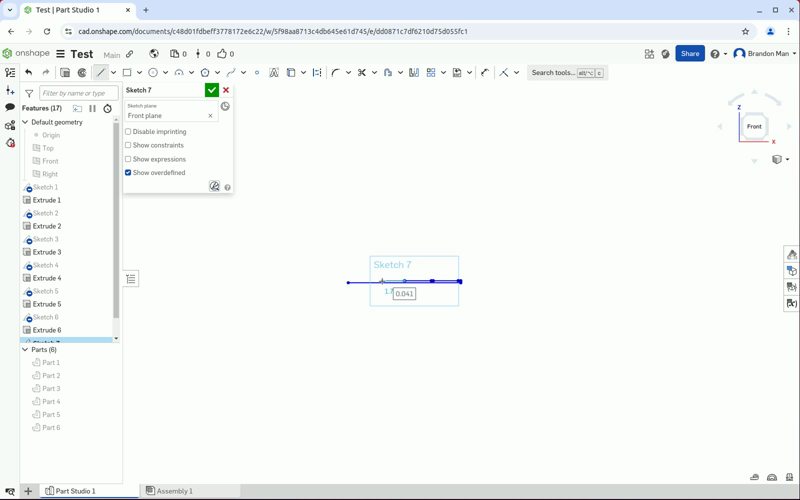
click(382, 280)
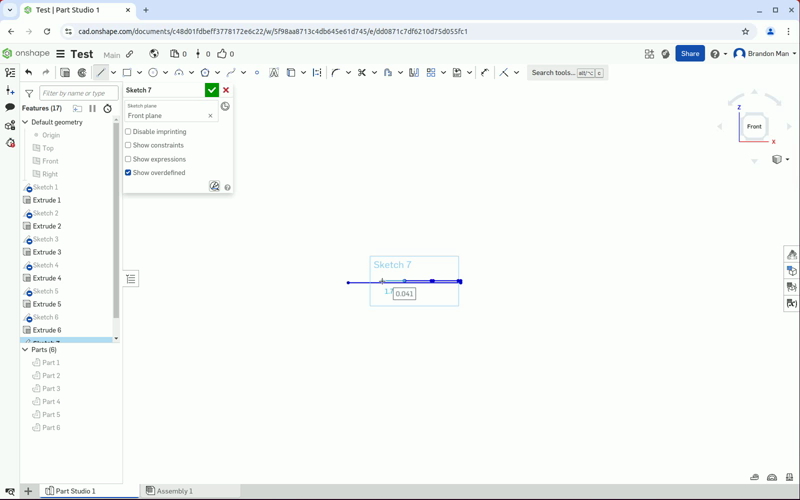
key_up(shift)
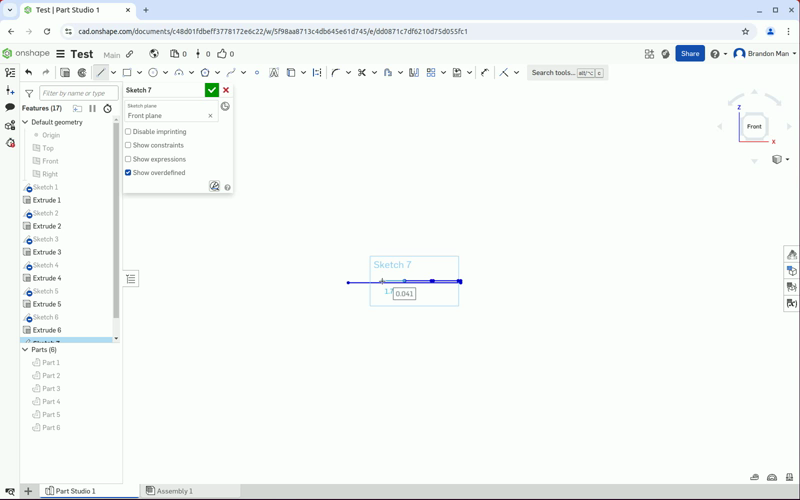
key_down(shift)
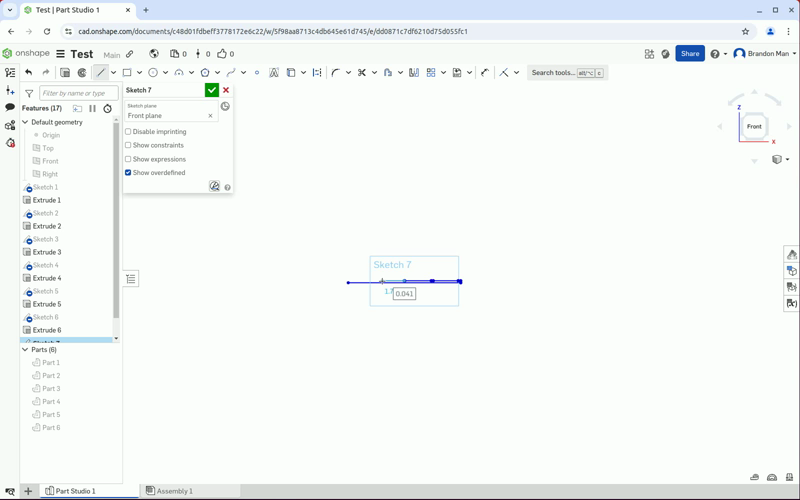
mouse_move(412, 280)
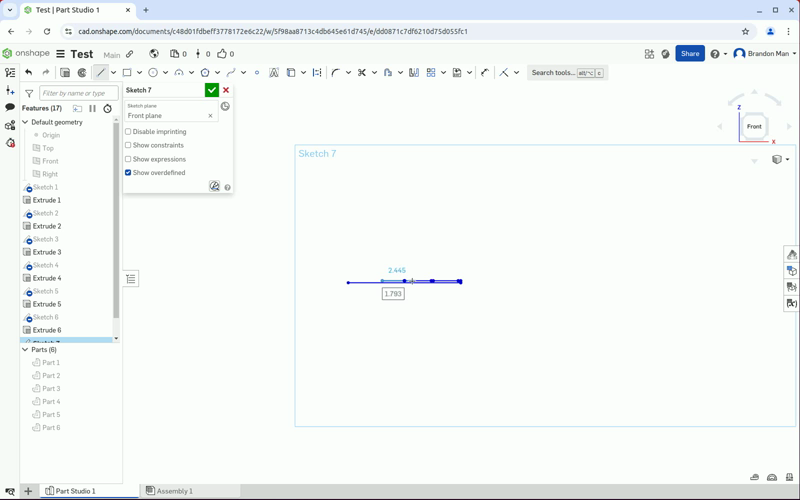
mouse_move(381, 280)
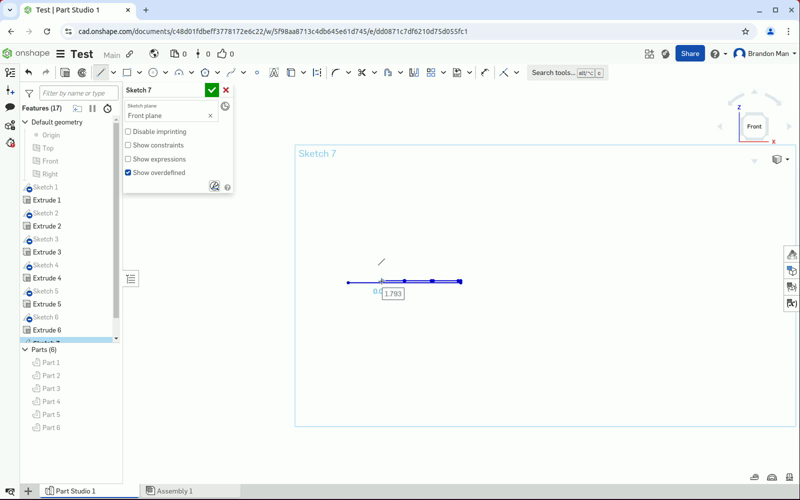
scroll(6)
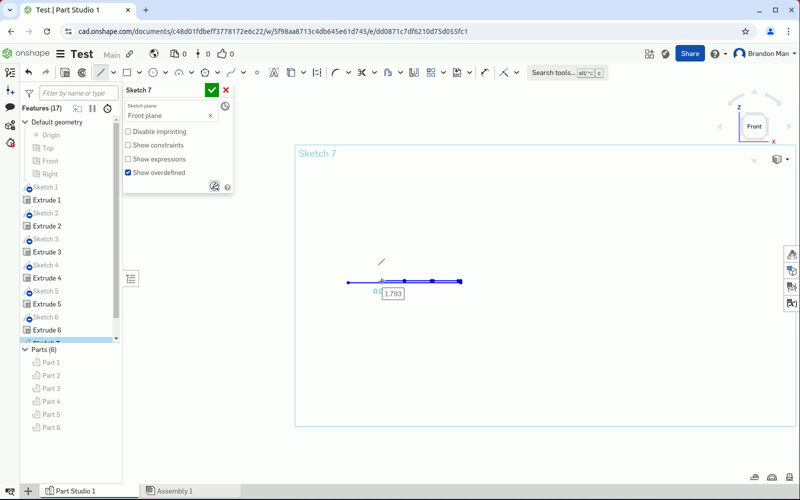
scroll(6)
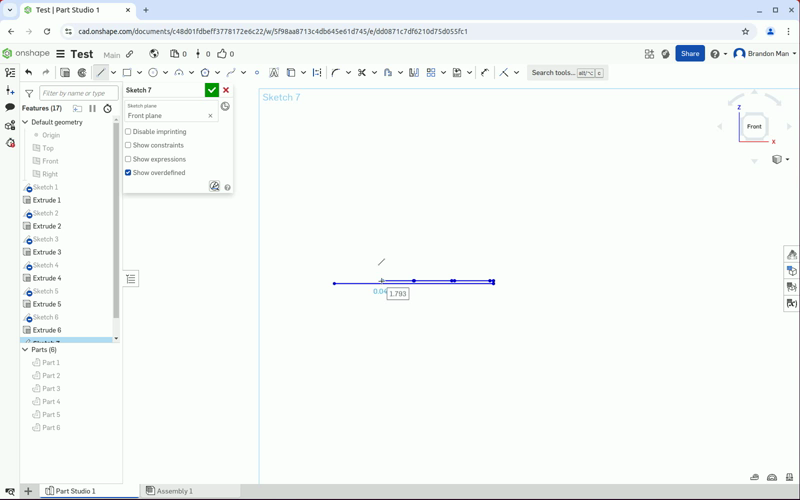
scroll(6)
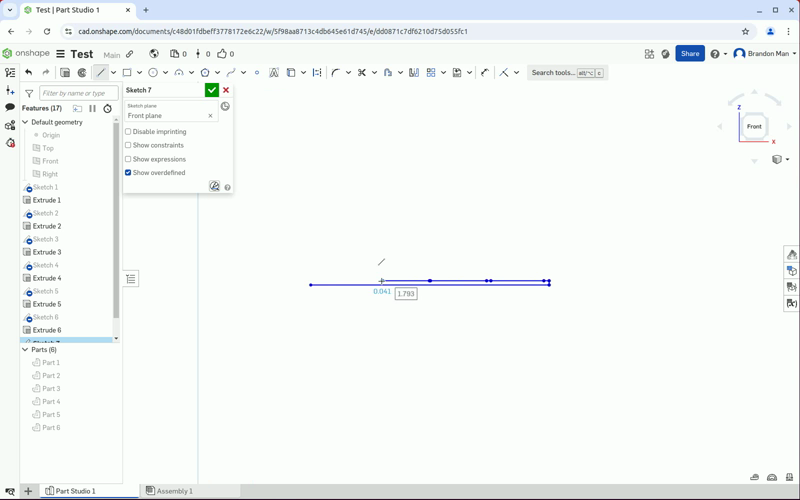
scroll(6)
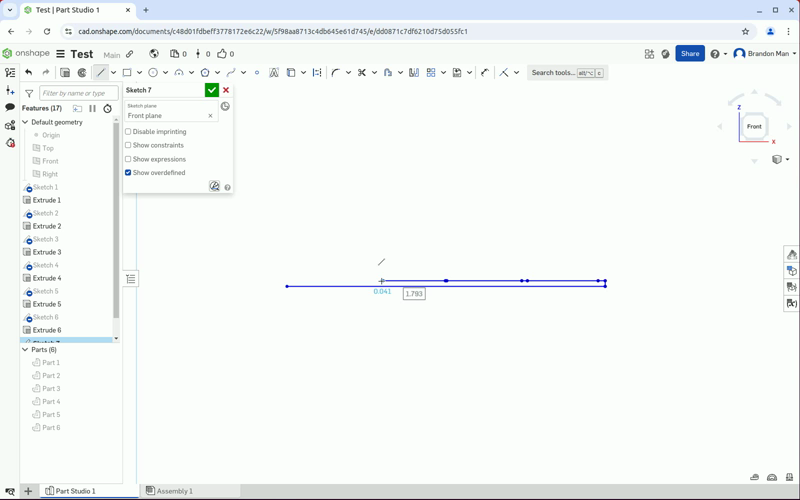
scroll(6)
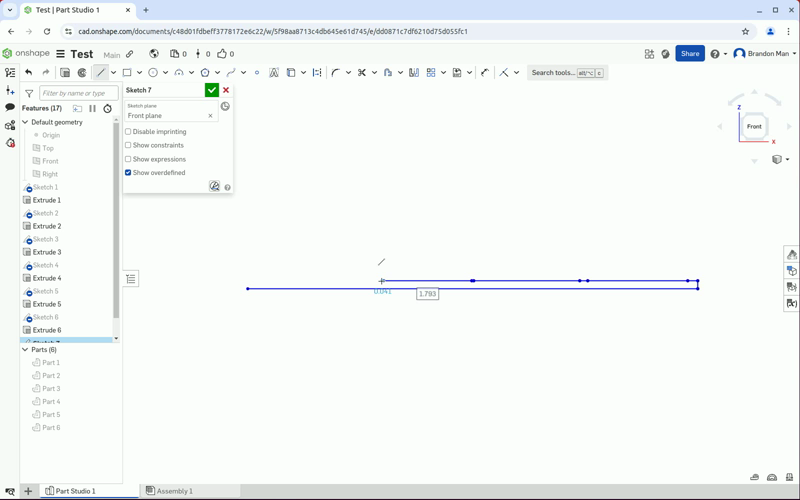
scroll(6)
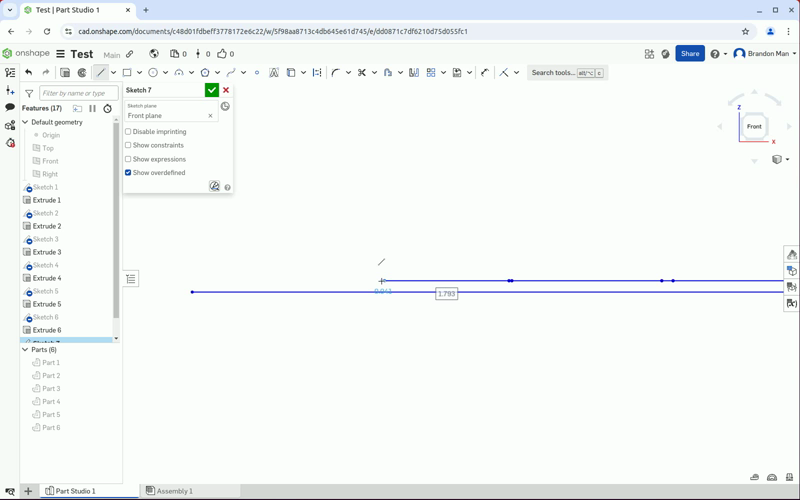
scroll(6)
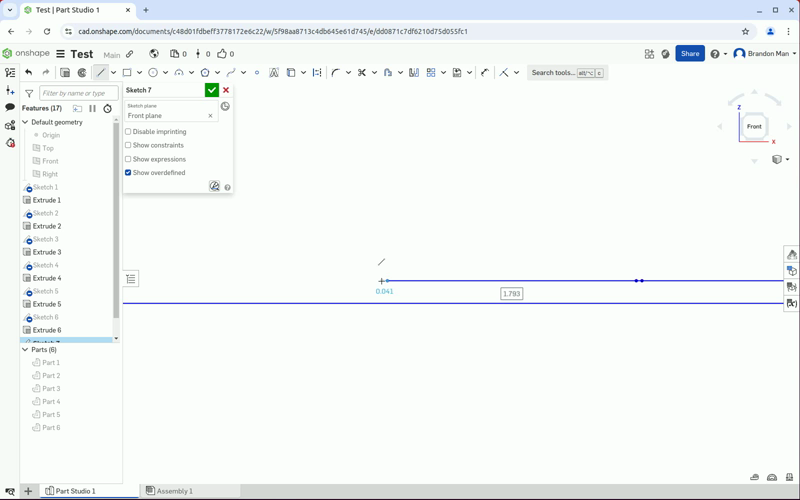
click(381, 280)
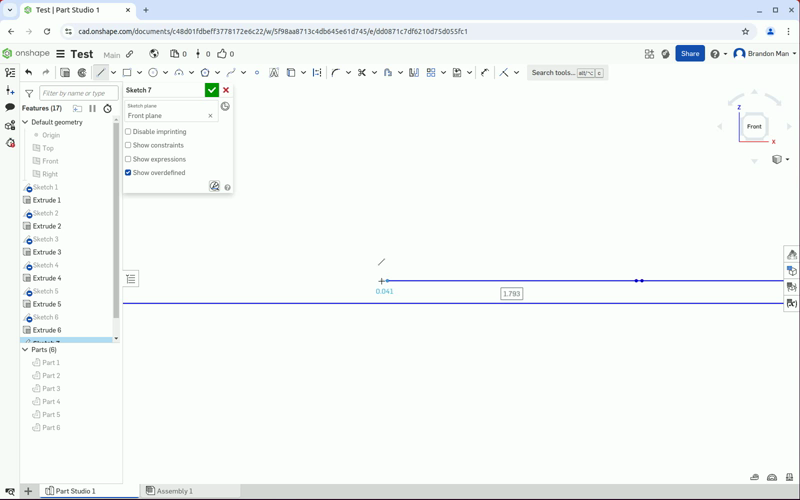
scroll(-6)
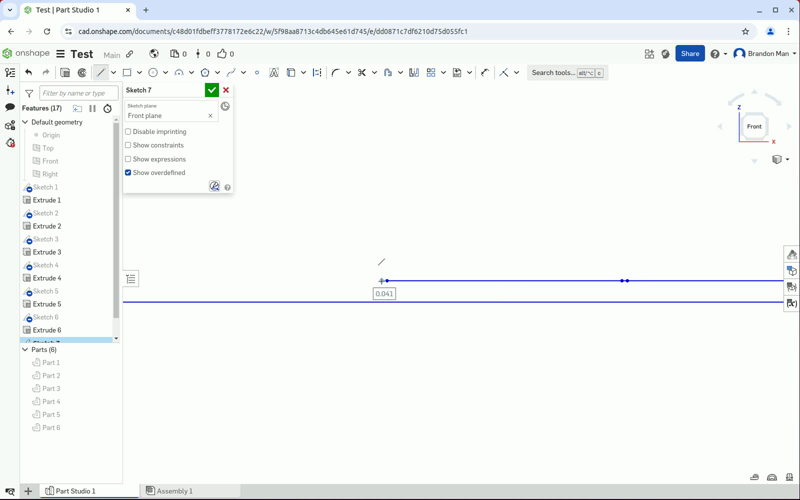
scroll(-6)
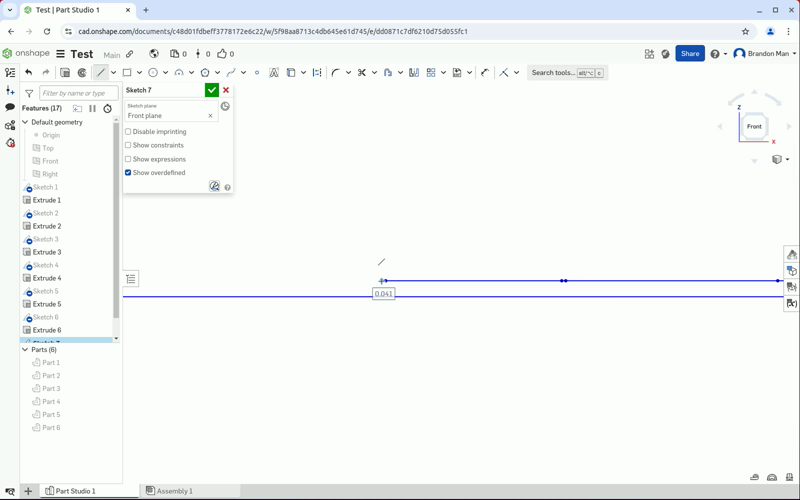
scroll(-6)
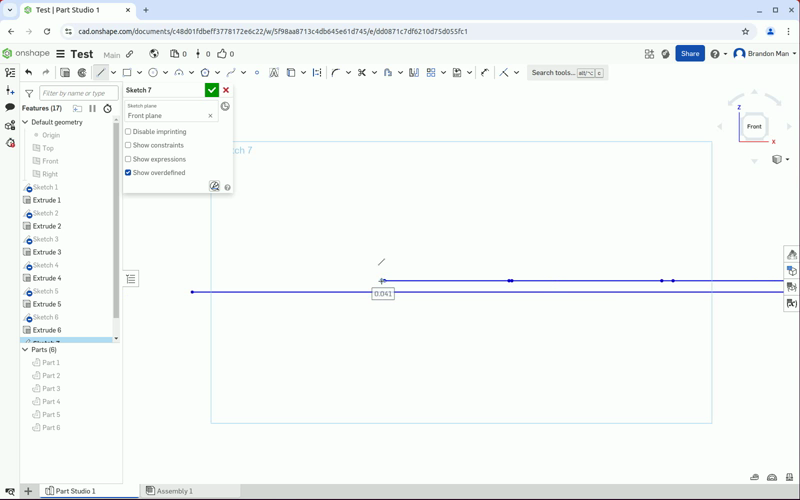
scroll(-6)
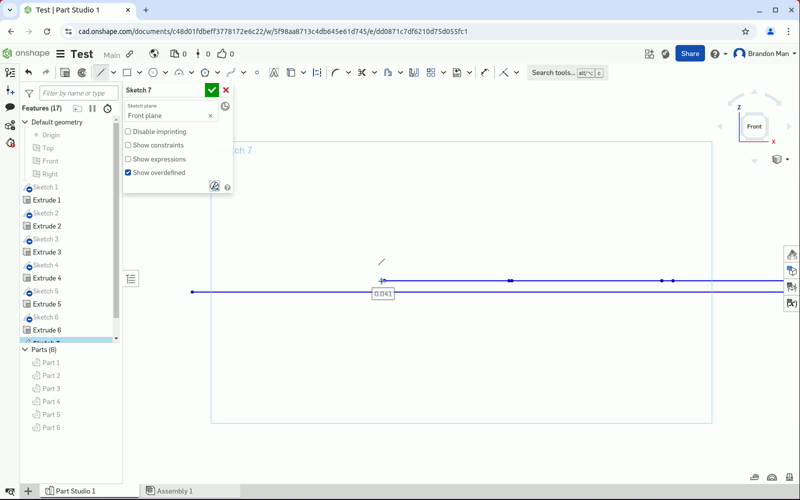
scroll(-6)
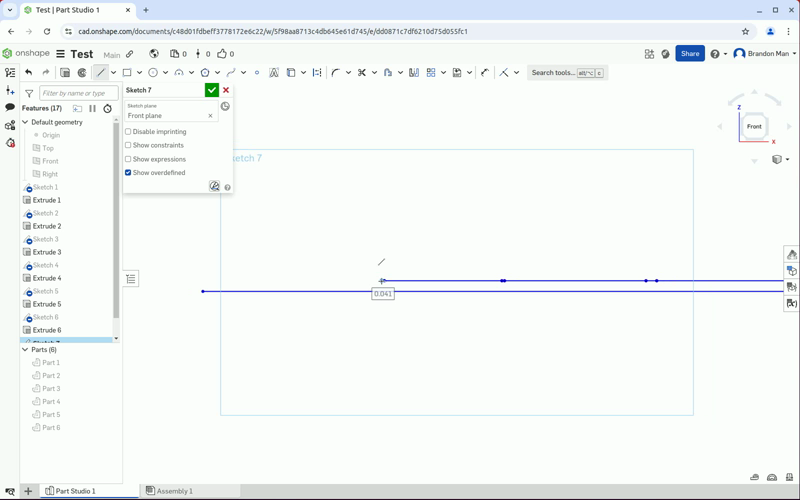
scroll(-6)
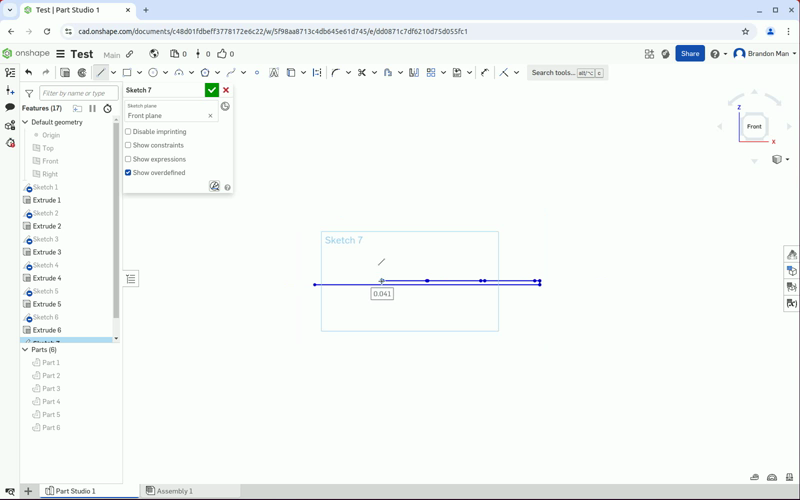
scroll(-6)
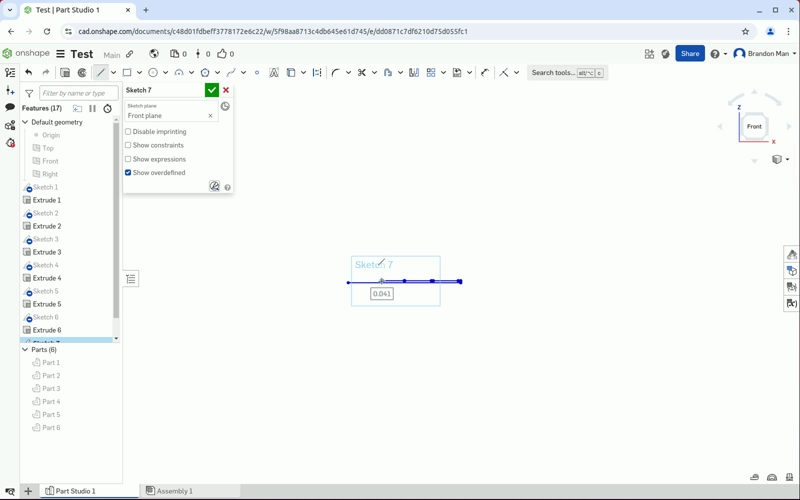
key_up(shift)
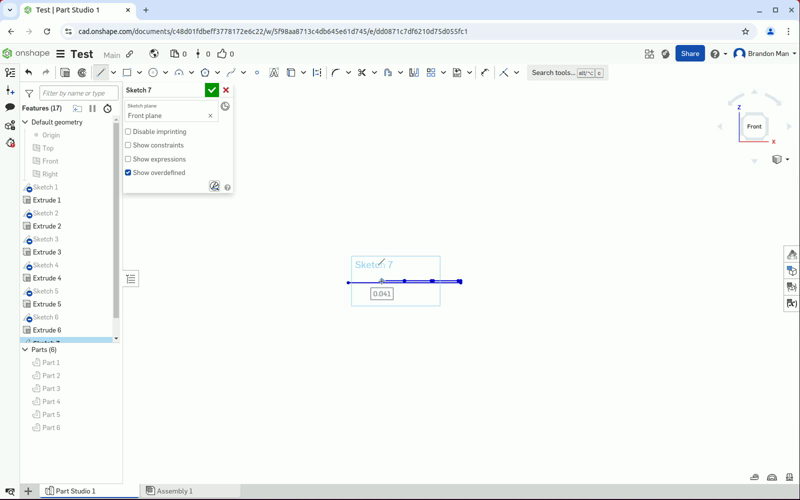
key_down(shift)
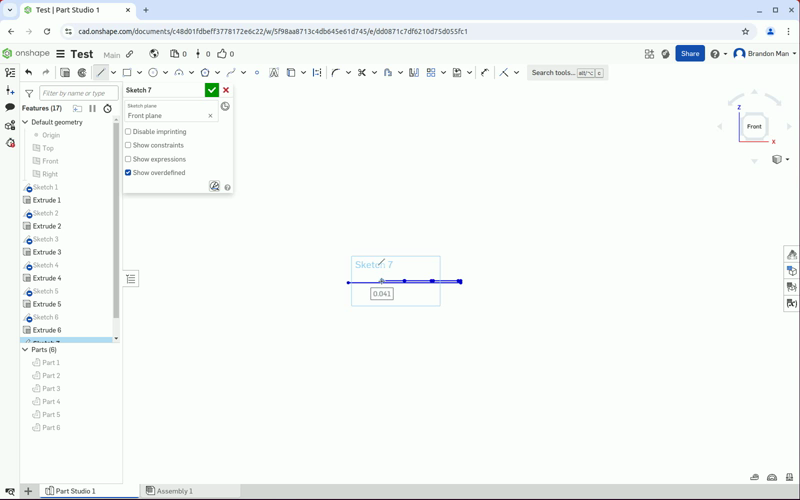
mouse_move(411, 280)
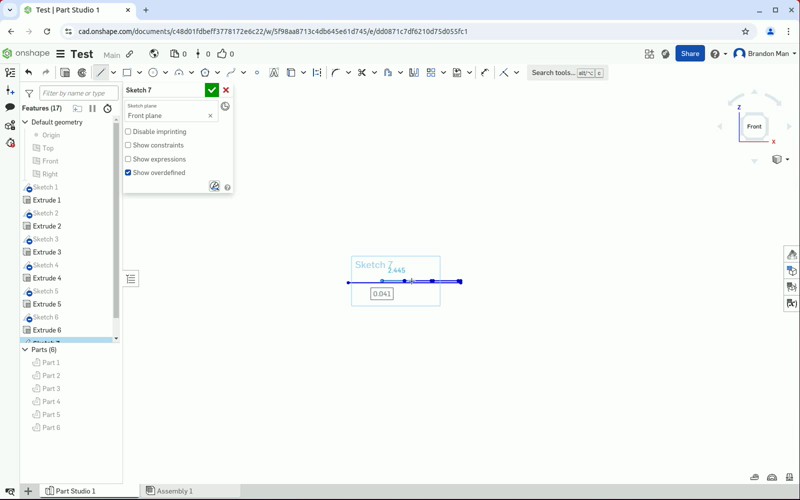
mouse_move(350, 280)
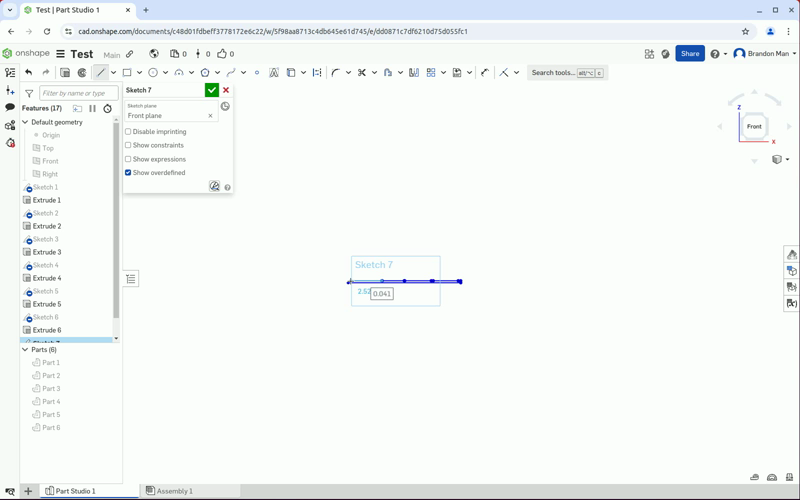
scroll(6)
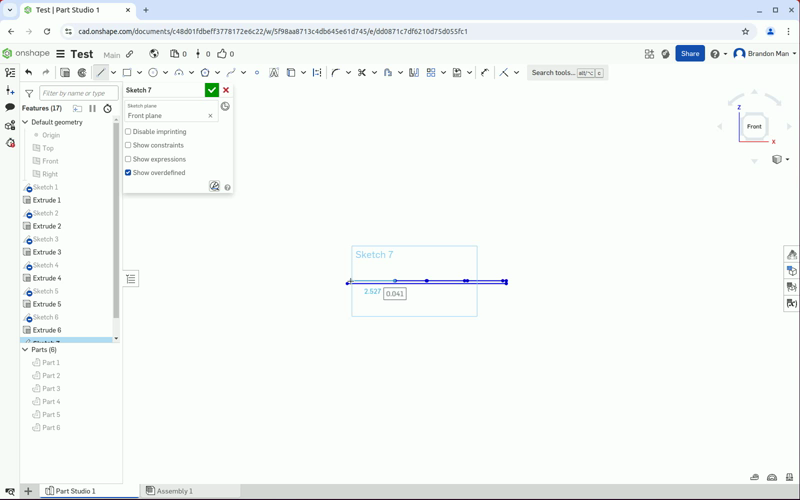
scroll(6)
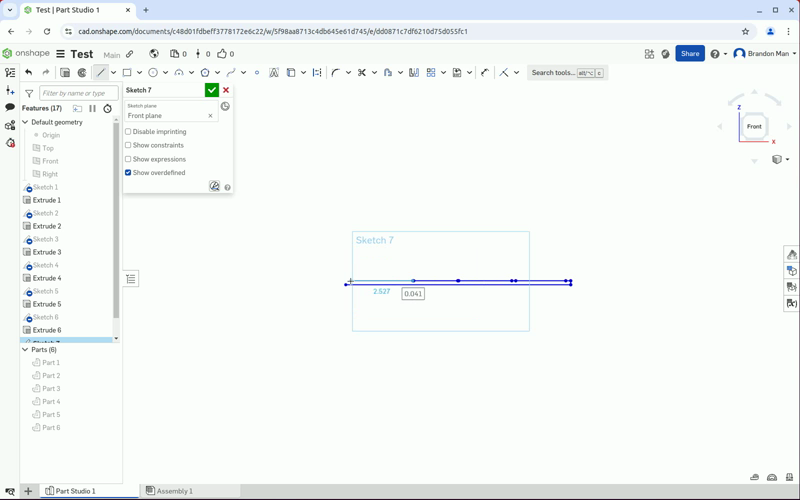
scroll(6)
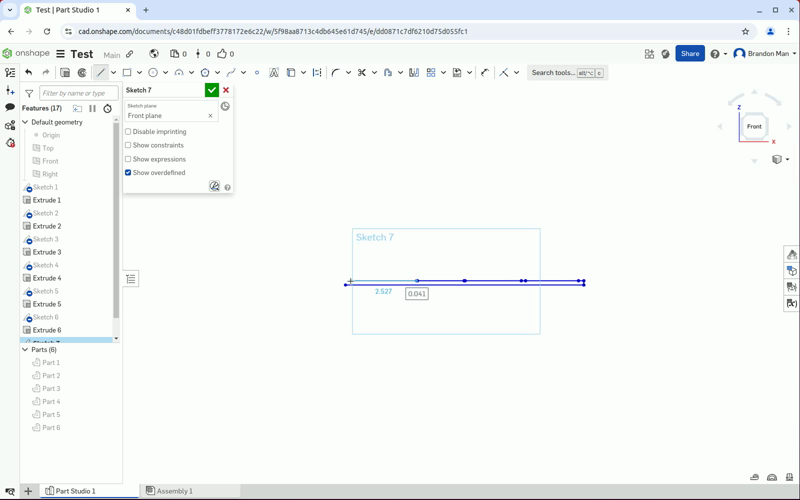
scroll(6)
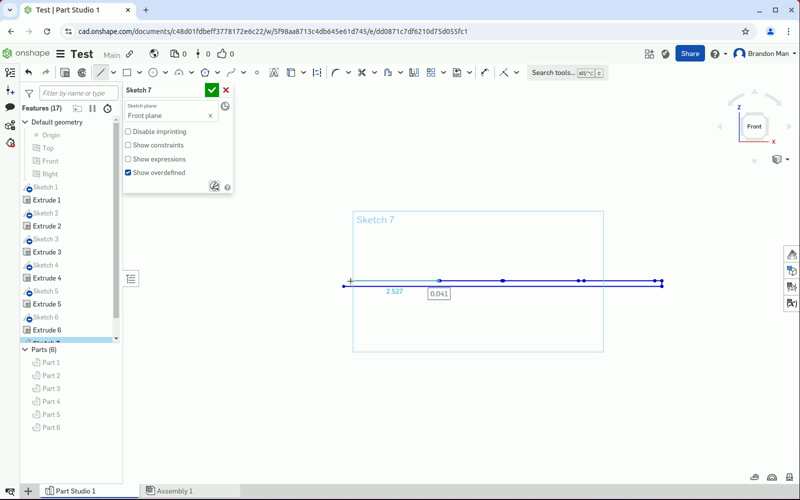
scroll(6)
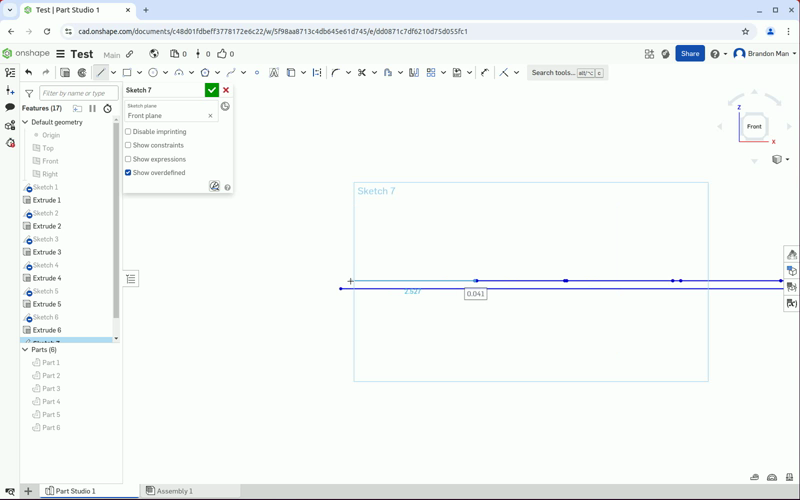
scroll(6)
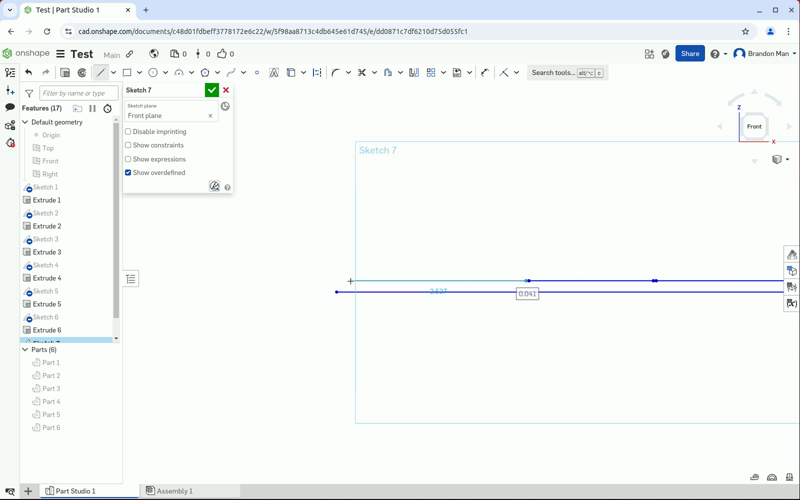
scroll(6)
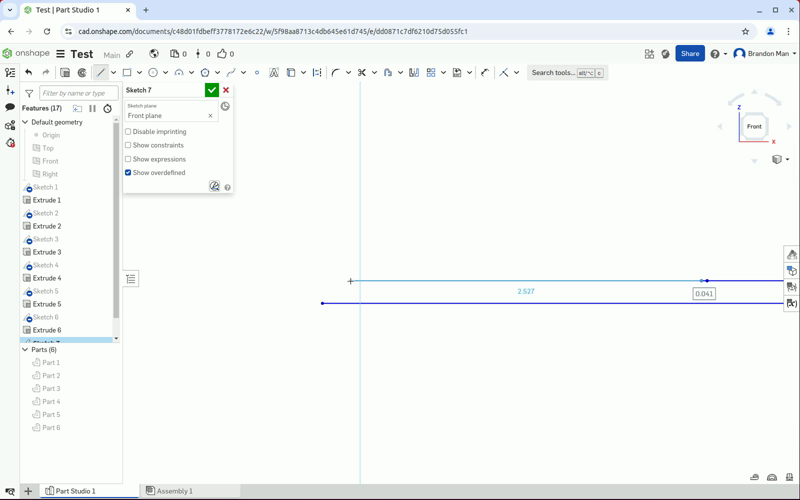
click(350, 280)
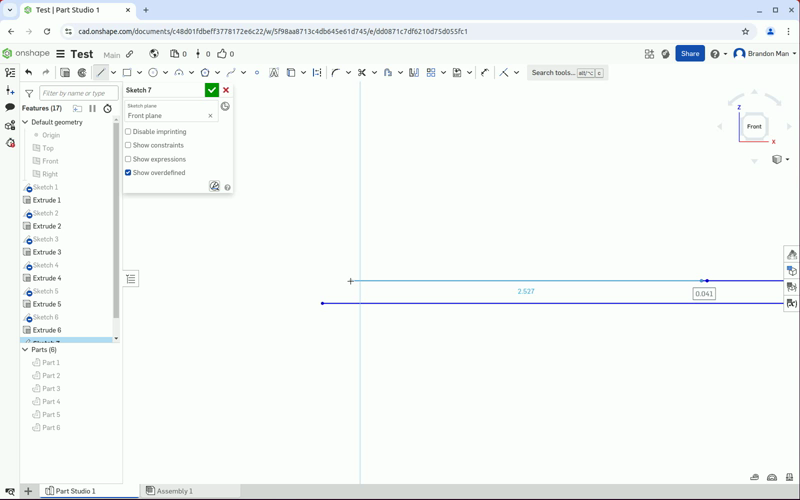
scroll(-6)
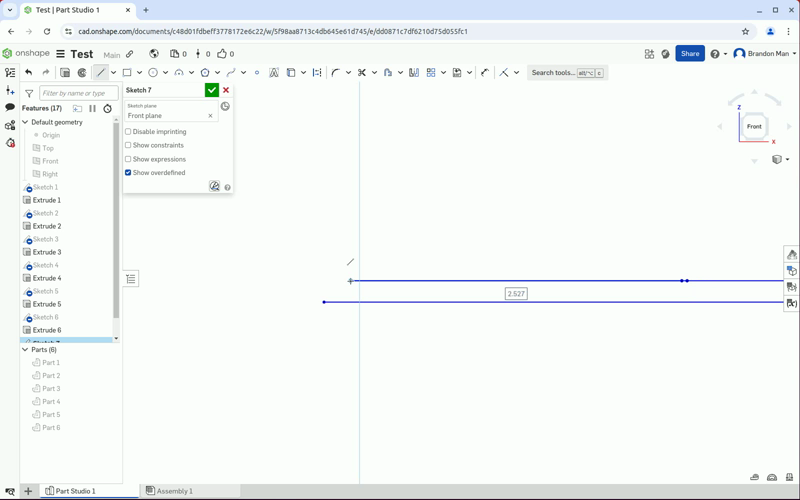
scroll(-6)
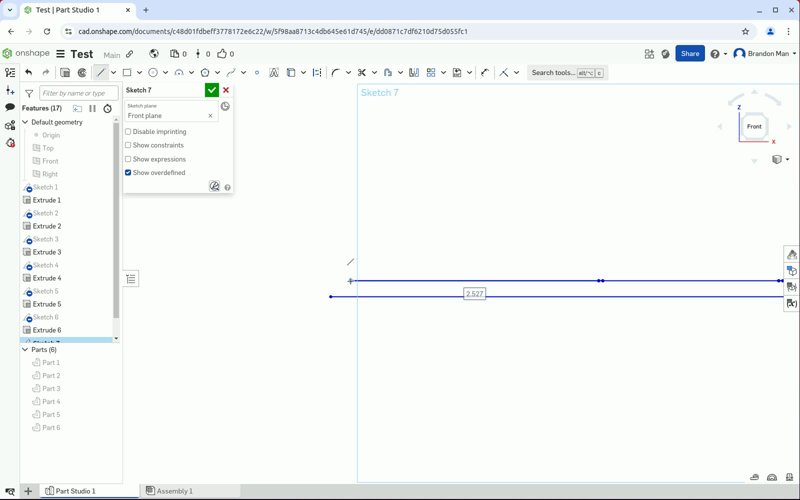
scroll(-6)
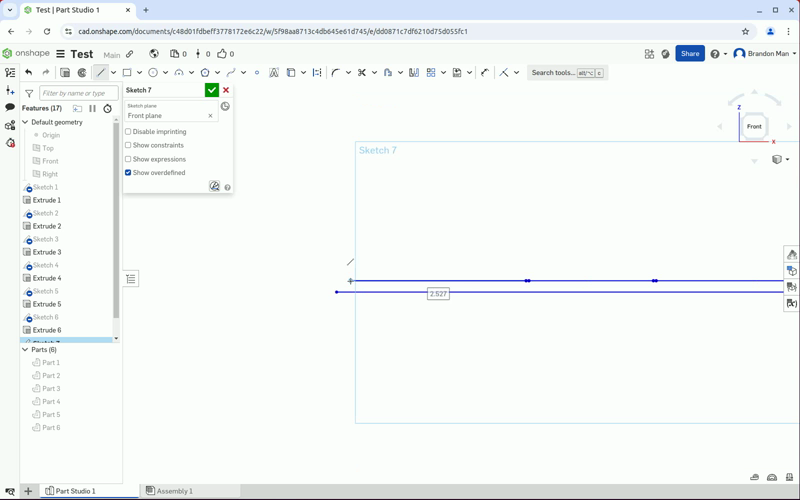
scroll(-6)
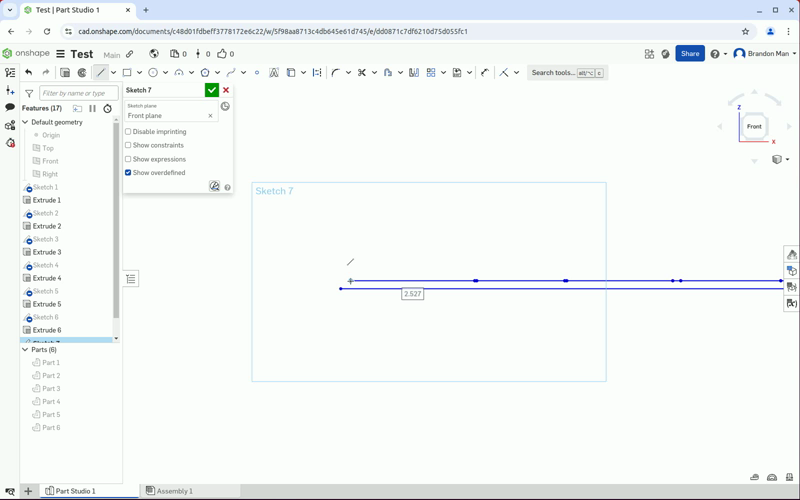
scroll(-6)
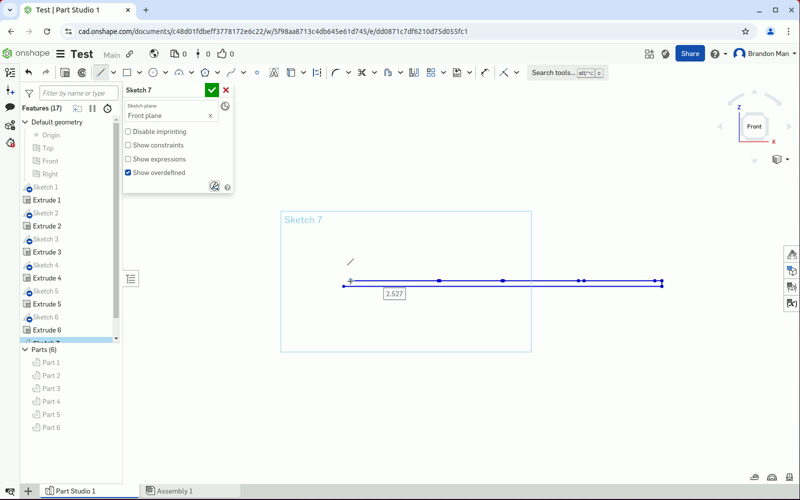
scroll(-6)
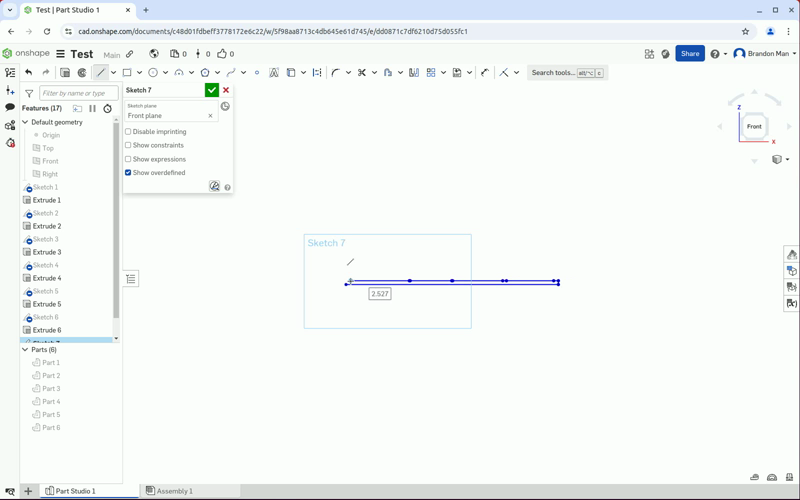
scroll(-6)
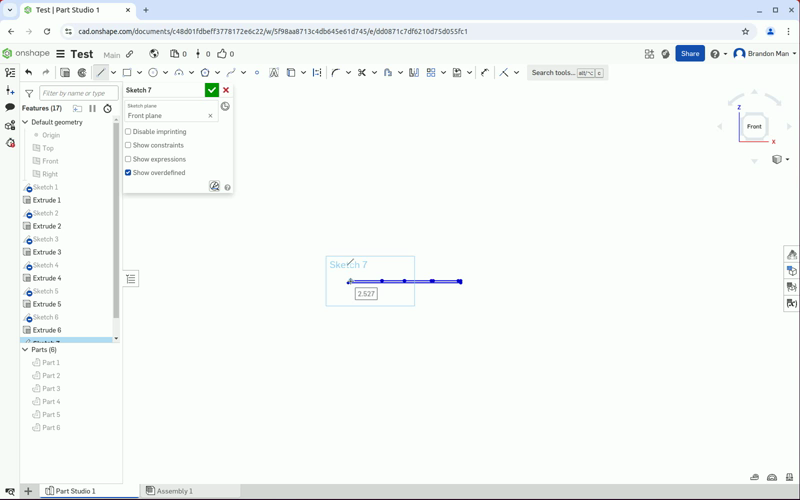
key_up(shift)
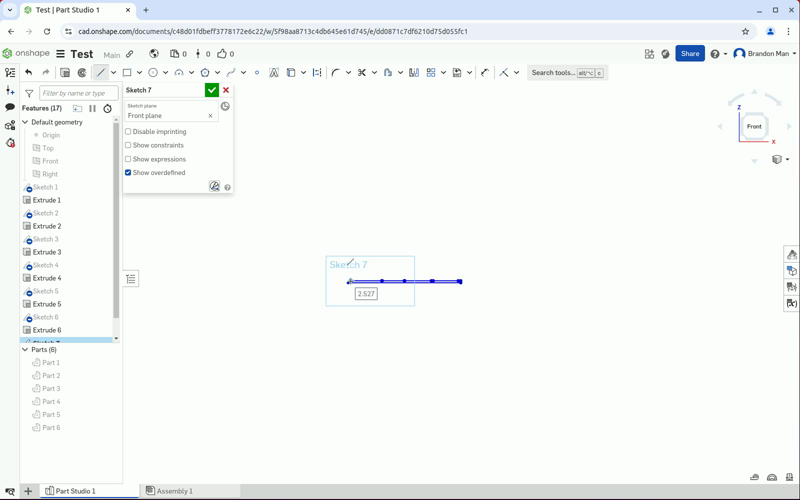
key_down(shift)
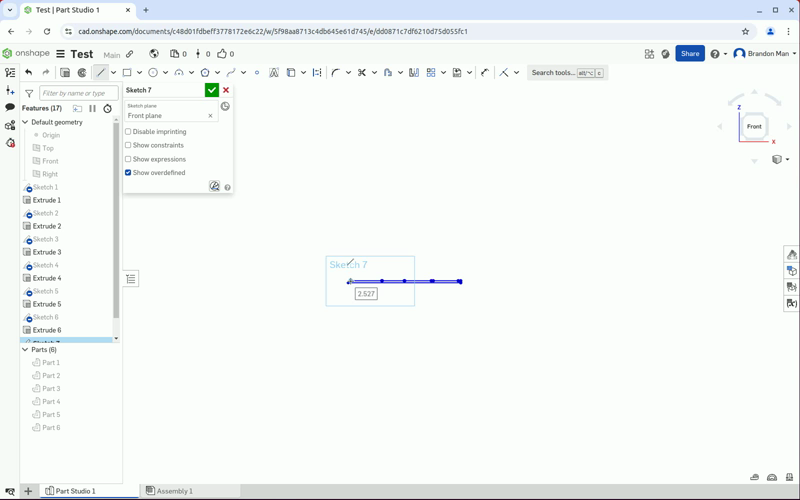
mouse_move(380, 280)
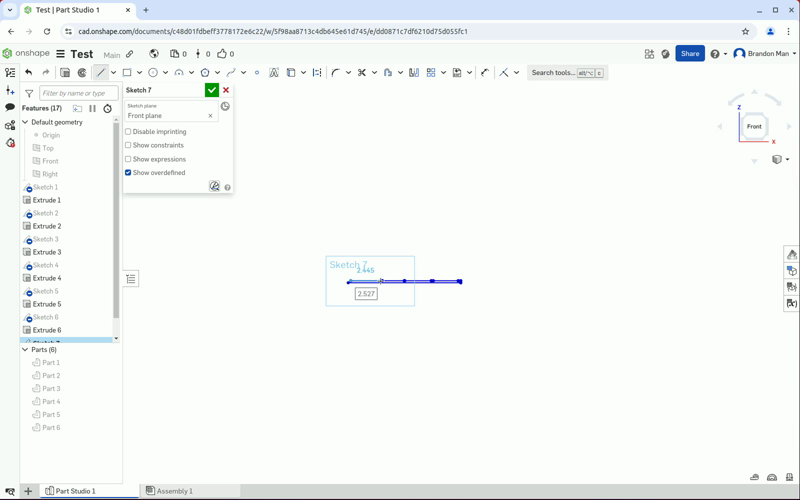
mouse_move(348, 280)
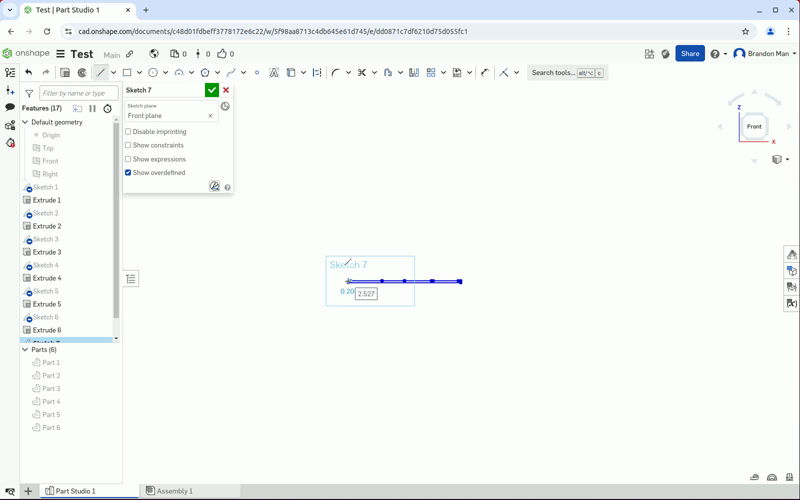
scroll(6)
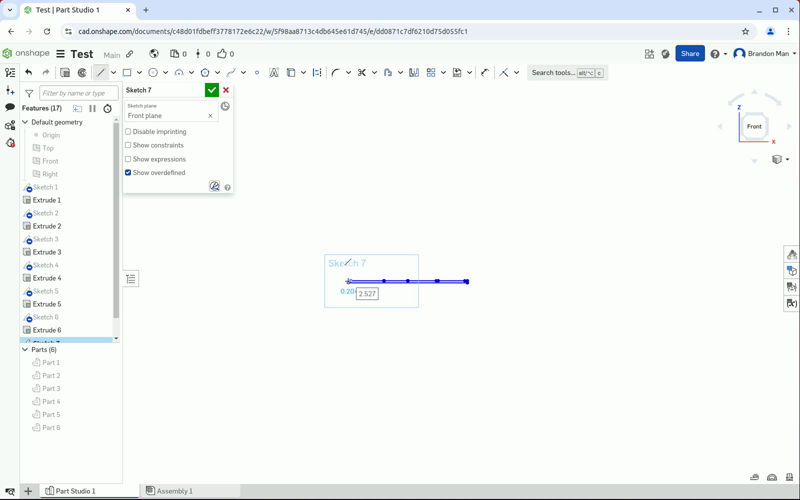
scroll(6)
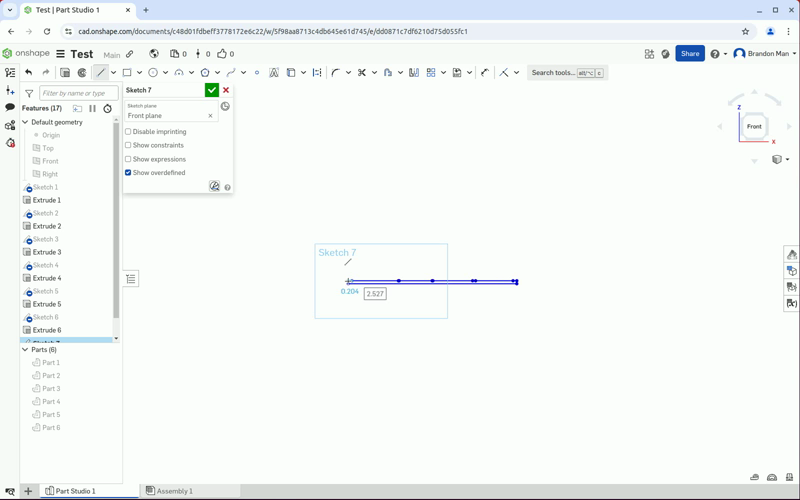
scroll(6)
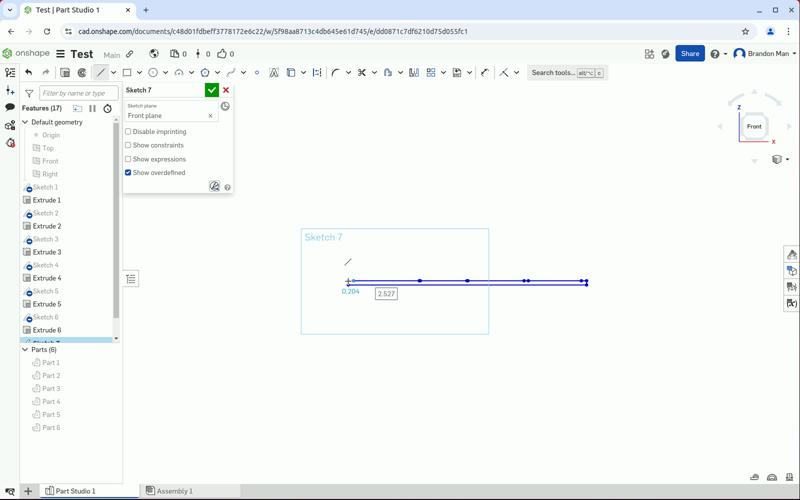
scroll(6)
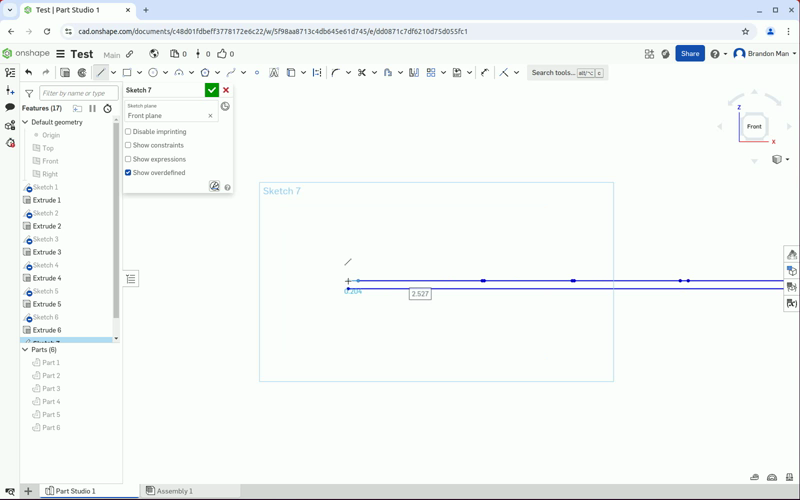
scroll(6)
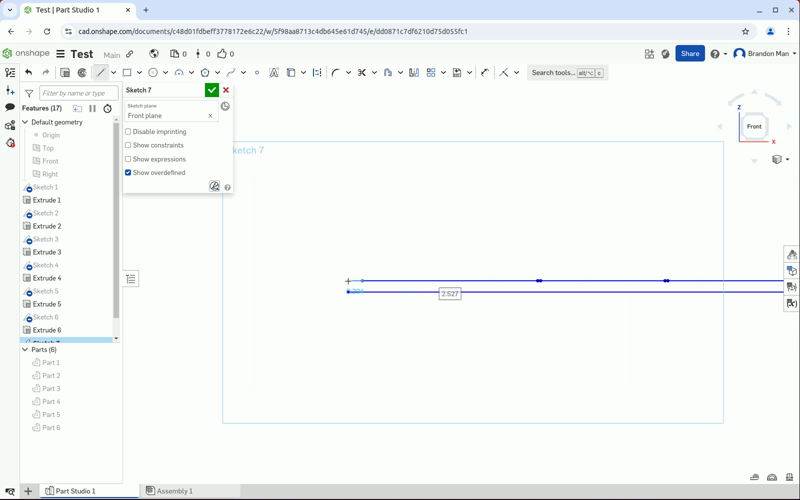
scroll(6)
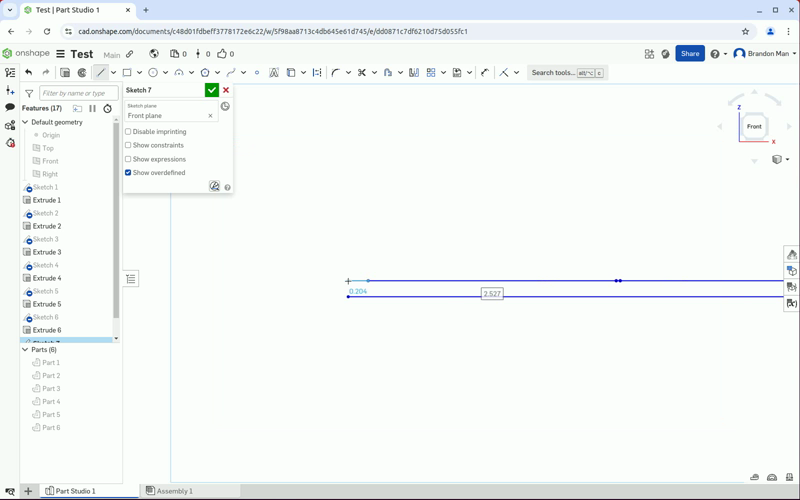
scroll(6)
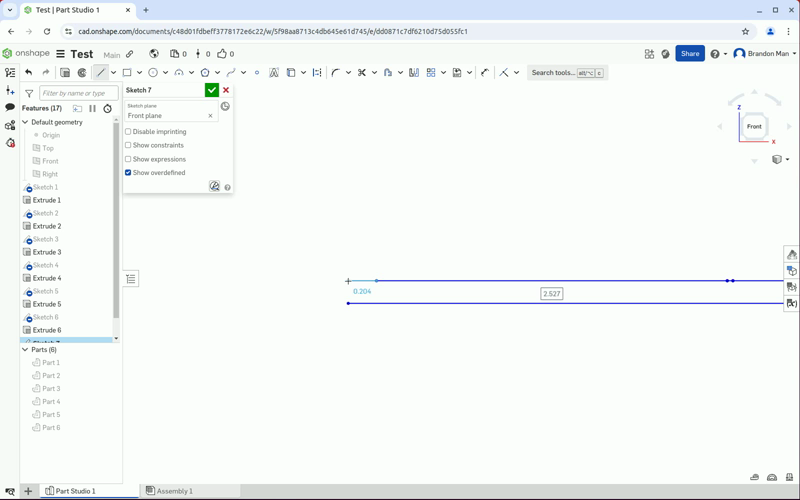
click(348, 280)
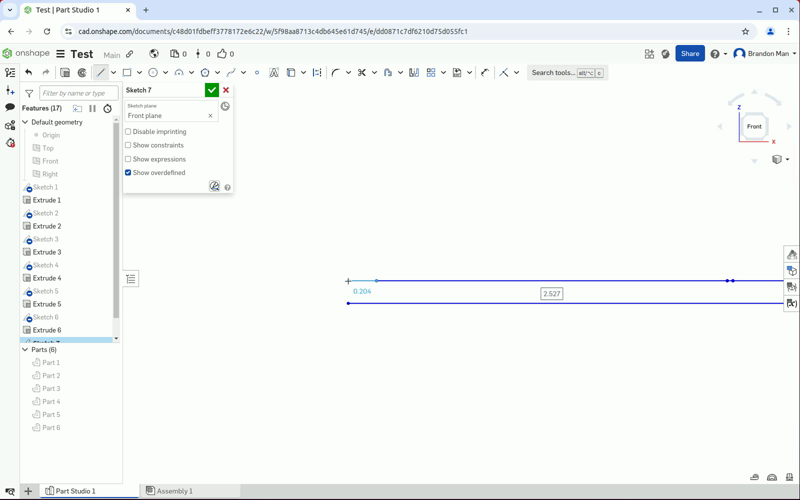
scroll(-6)
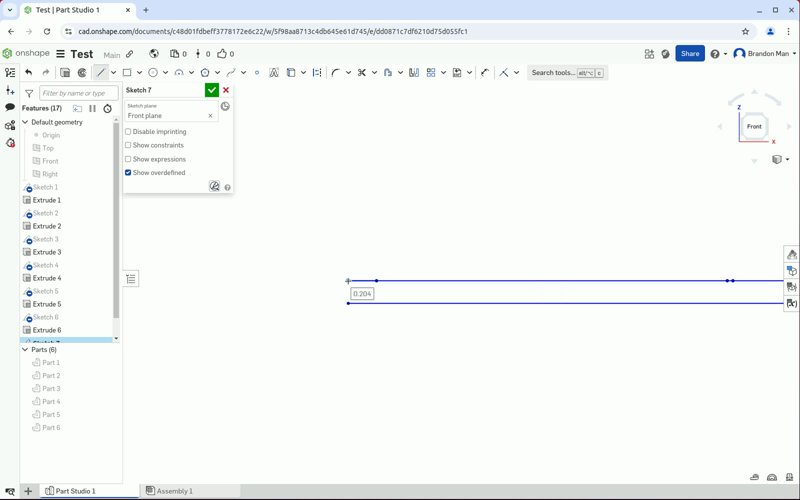
scroll(-6)
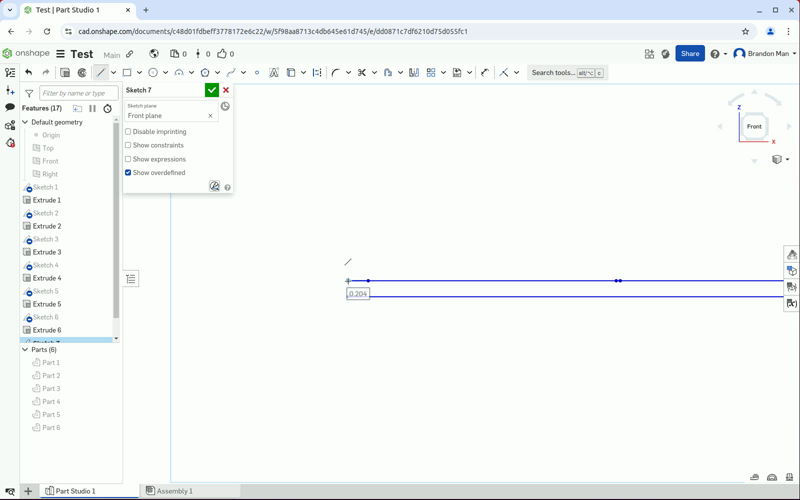
scroll(-6)
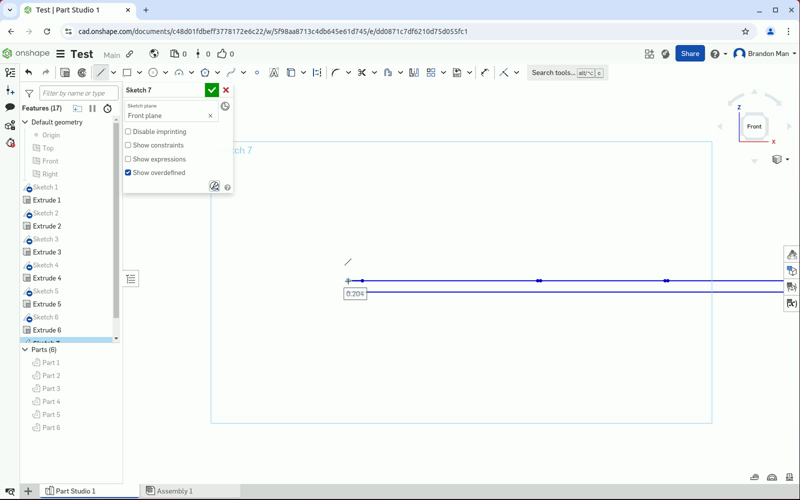
scroll(-6)
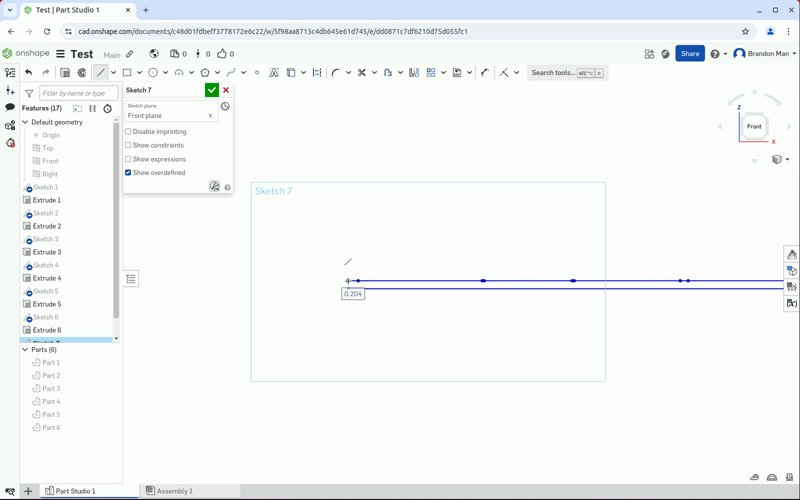
scroll(-6)
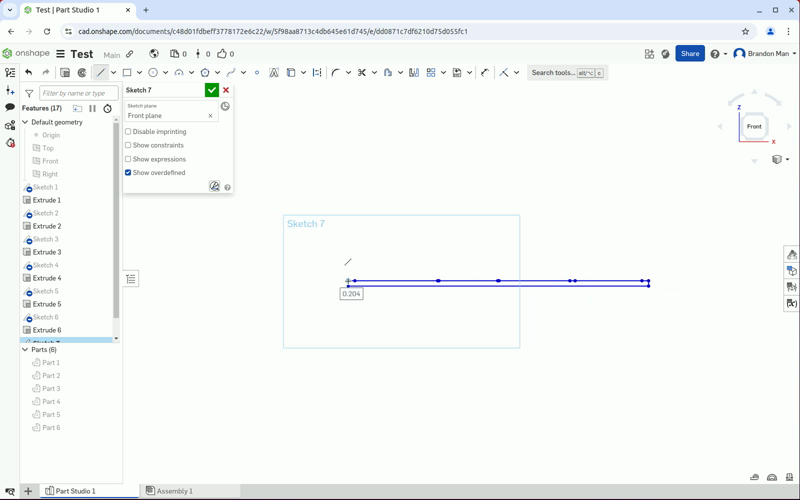
scroll(-6)
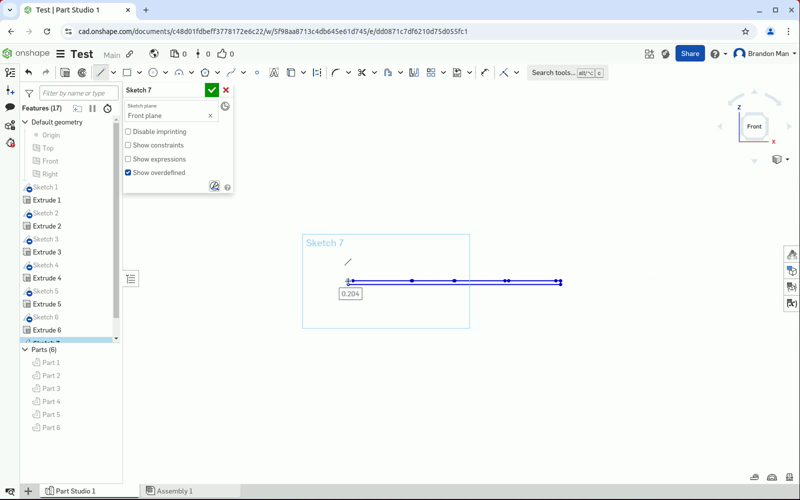
scroll(-6)
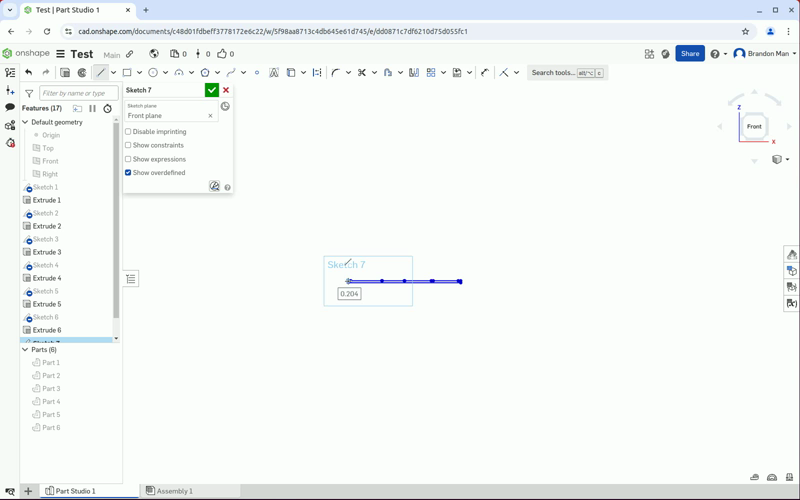
key_up(shift)
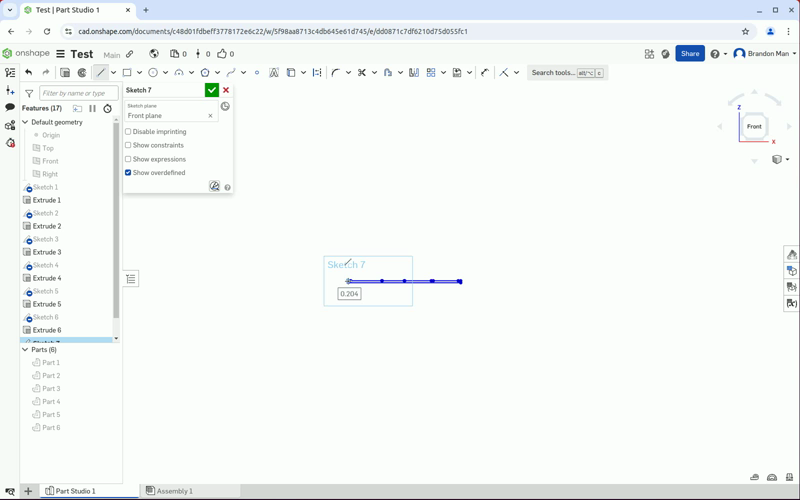
mouse_move(378, 280)
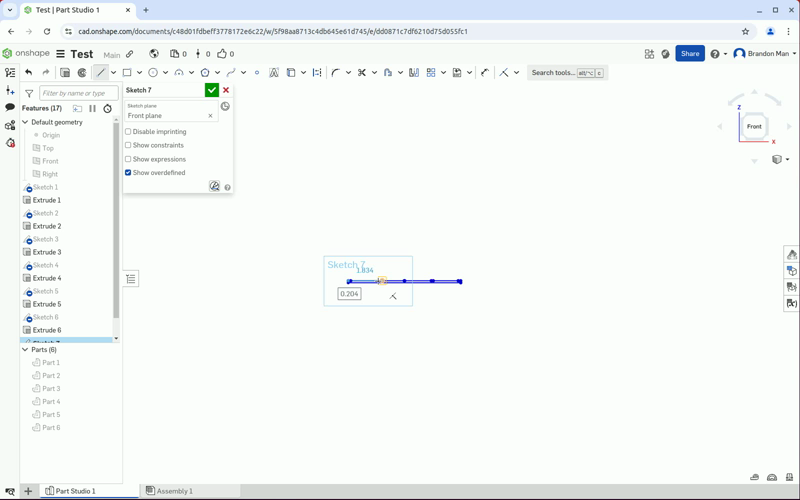
key_down(shift)
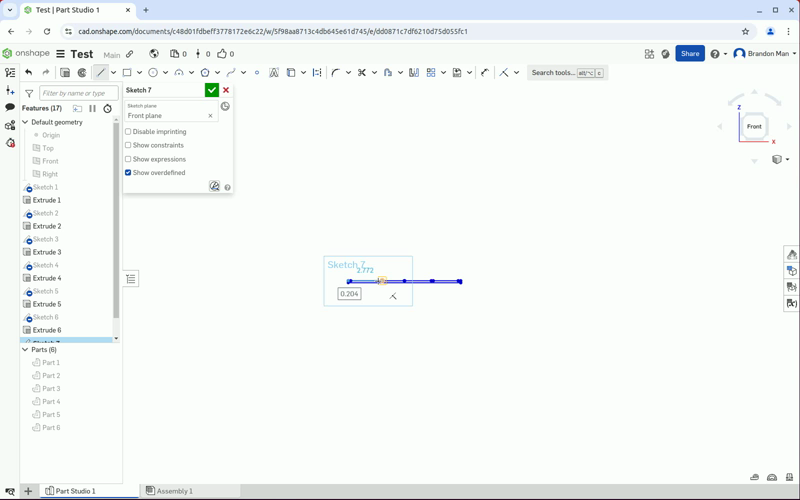
mouse_move(348, 282)
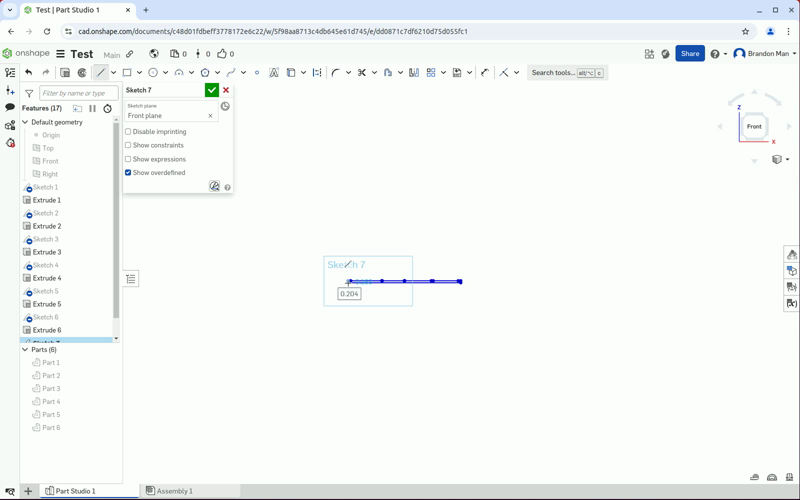
scroll(6)
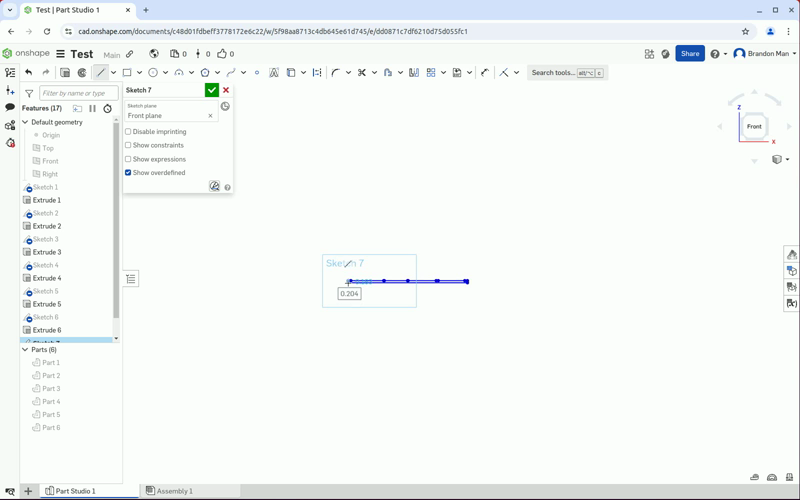
scroll(6)
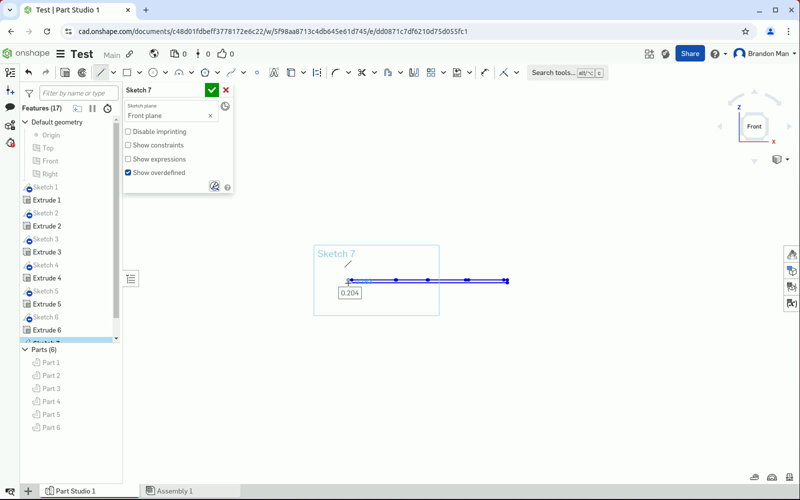
scroll(6)
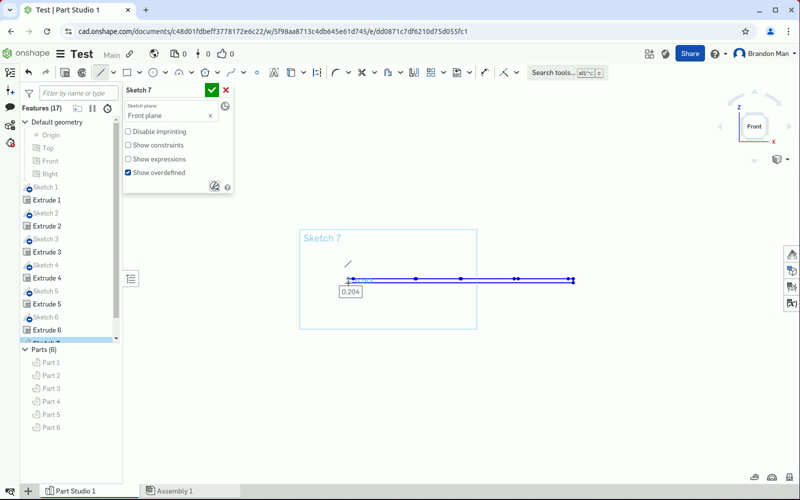
scroll(6)
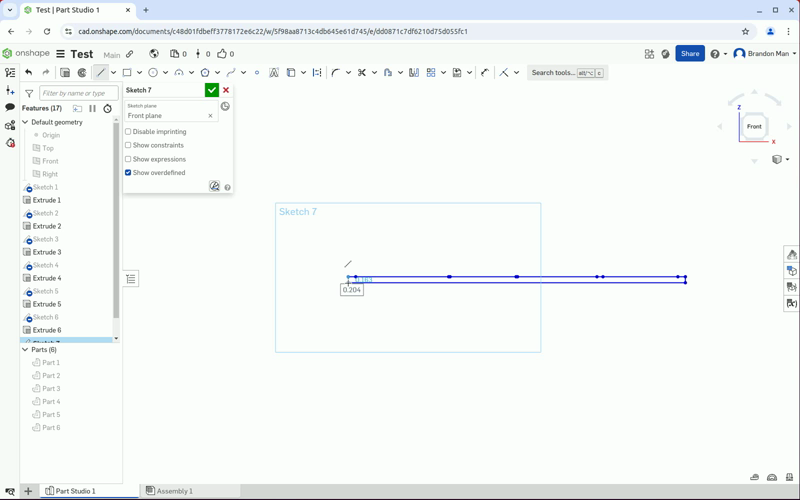
scroll(6)
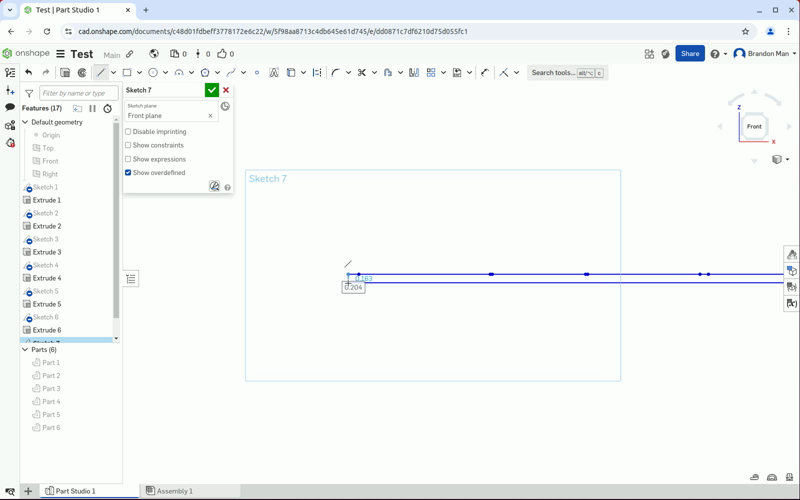
scroll(6)
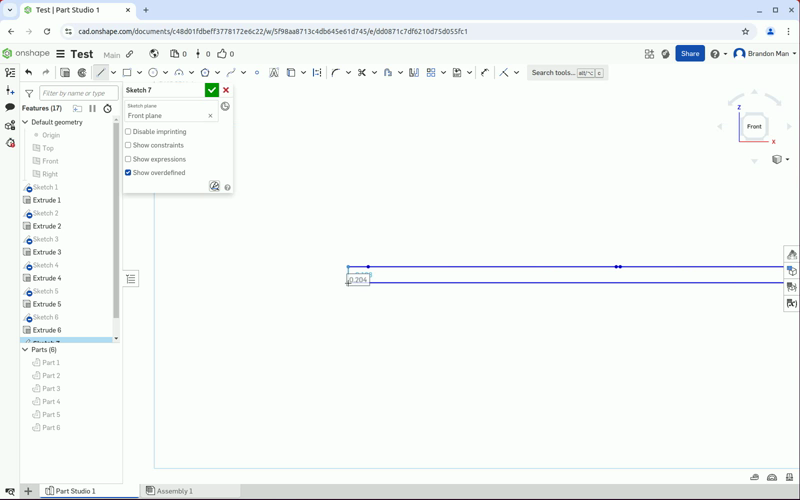
scroll(6)
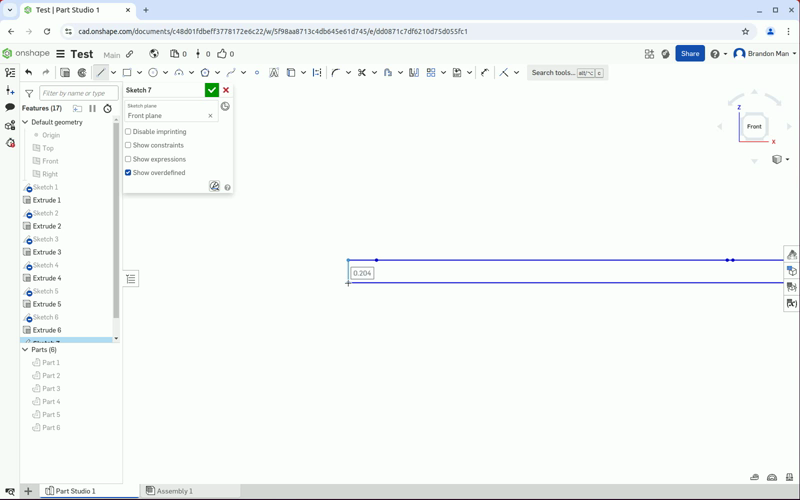
key_up(shift)
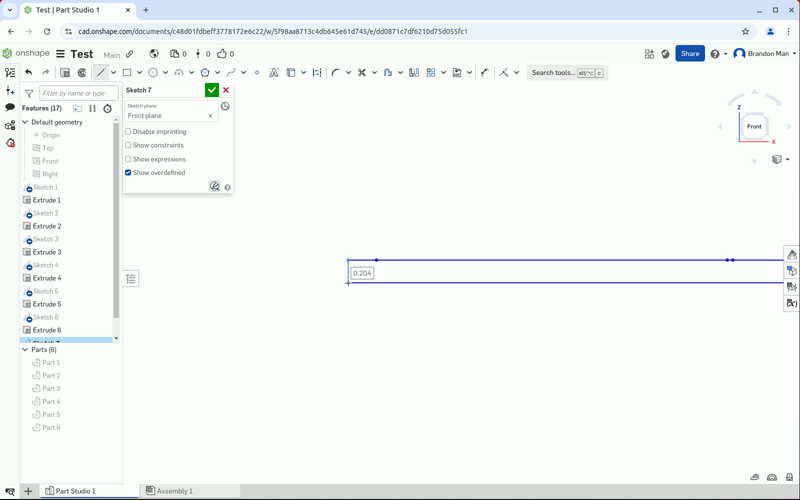
click(348, 282)
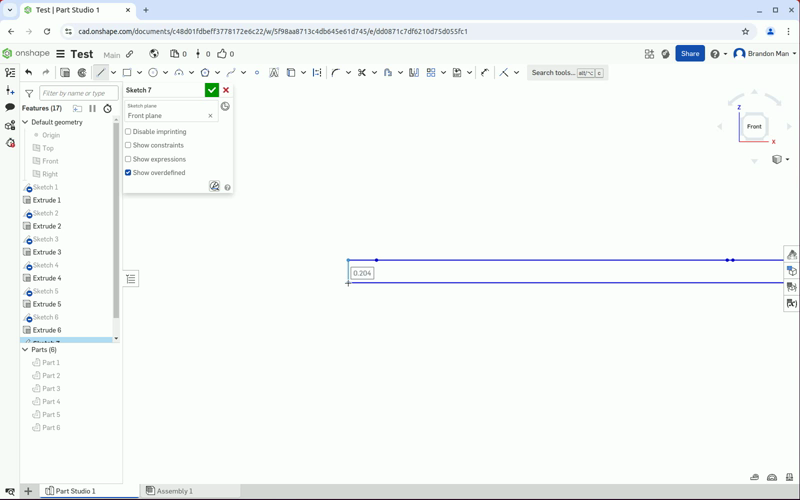
scroll(-6)
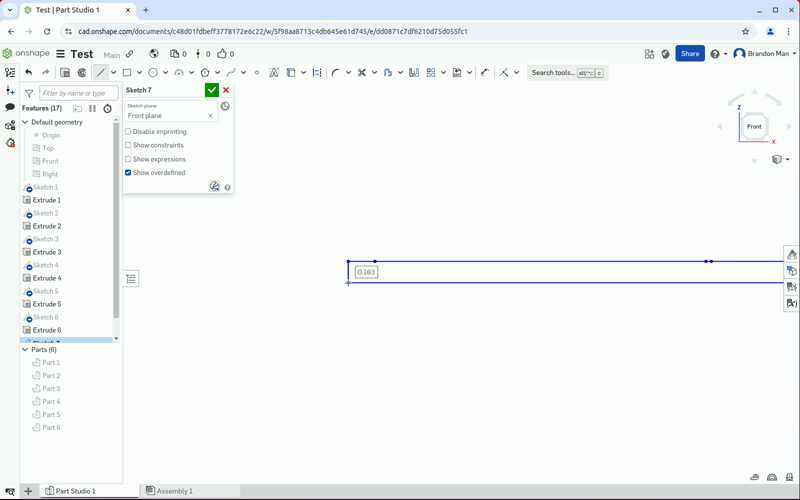
scroll(-6)
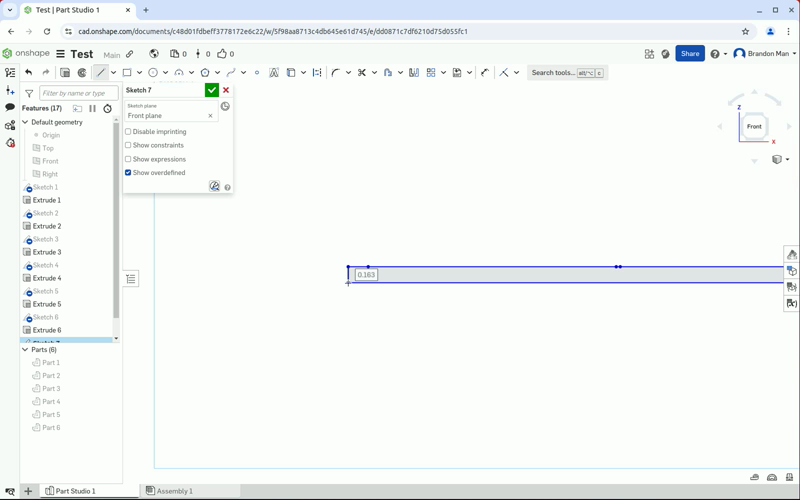
scroll(-6)
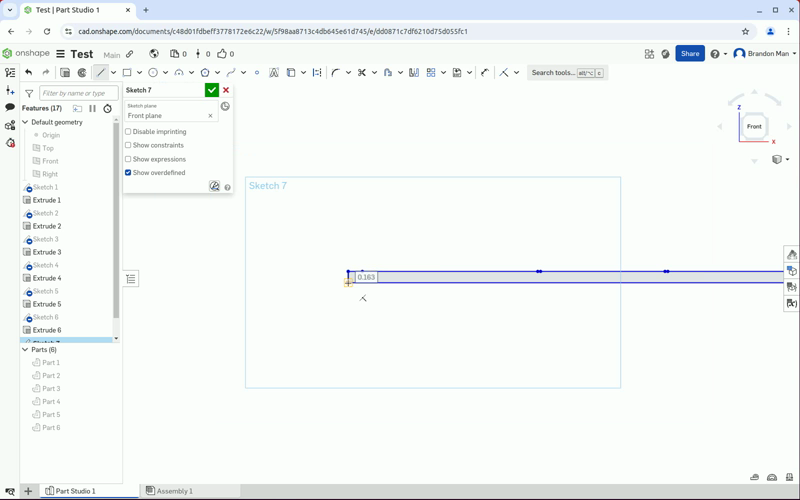
scroll(-6)
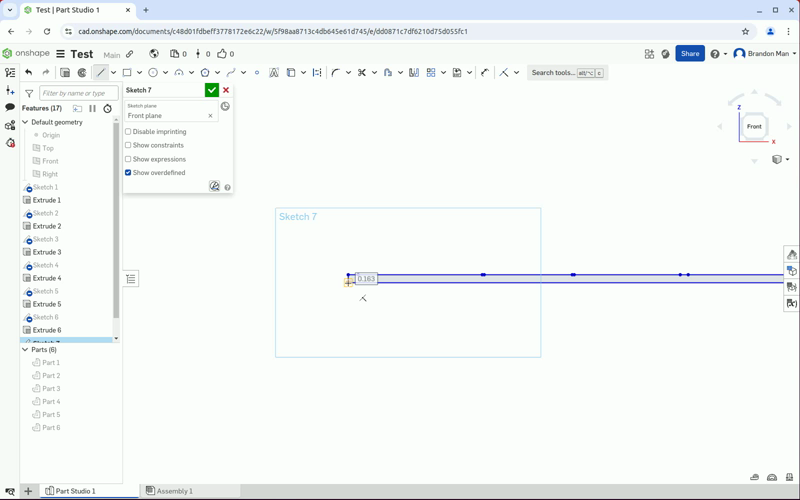
scroll(-6)
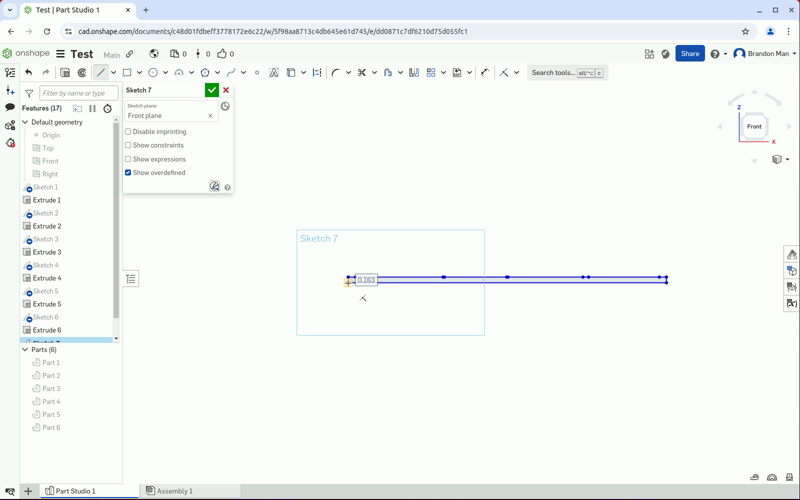
scroll(-6)
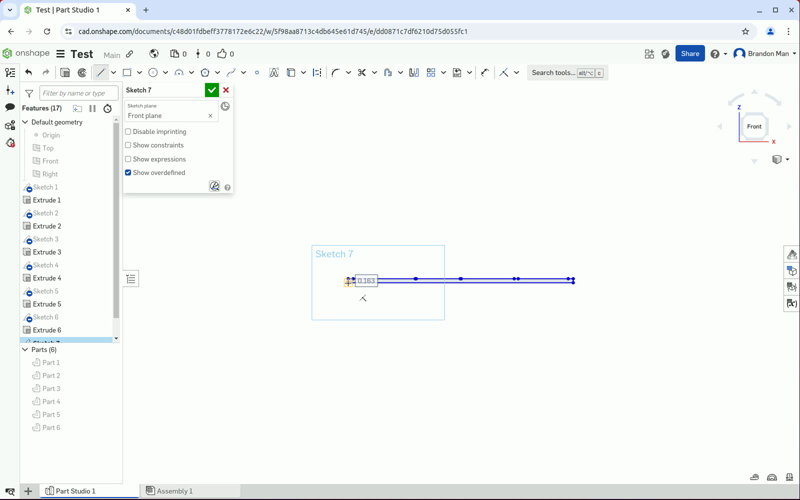
scroll(-6)
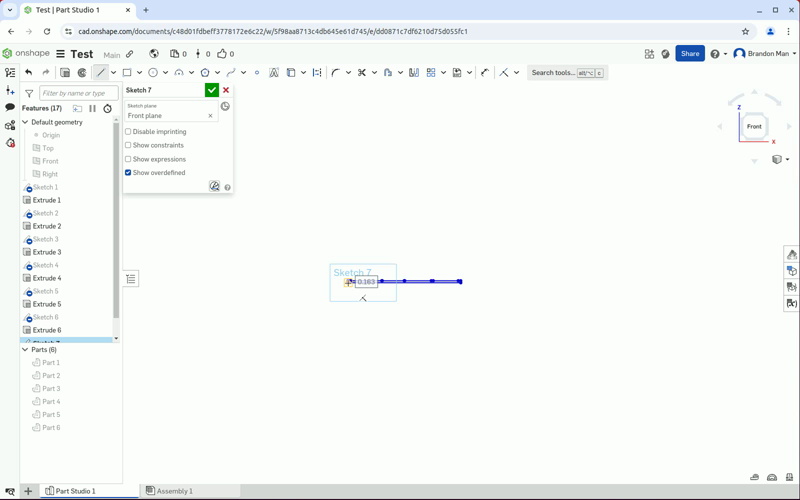
key(esc)
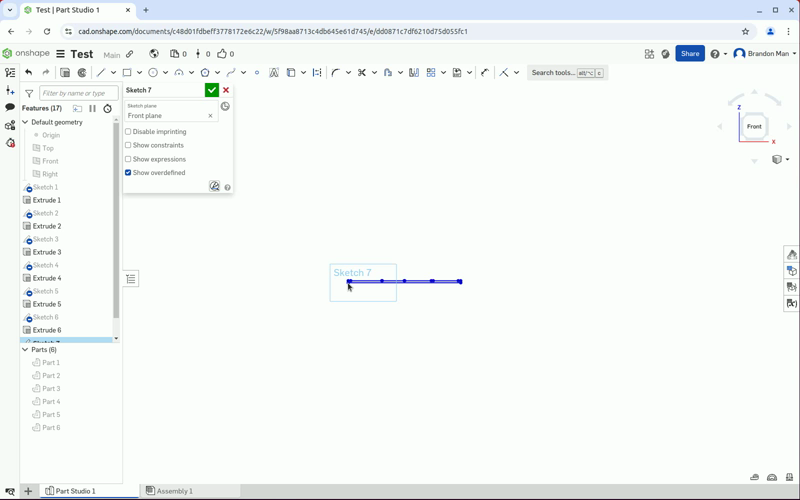
mouse_move(432, 281)
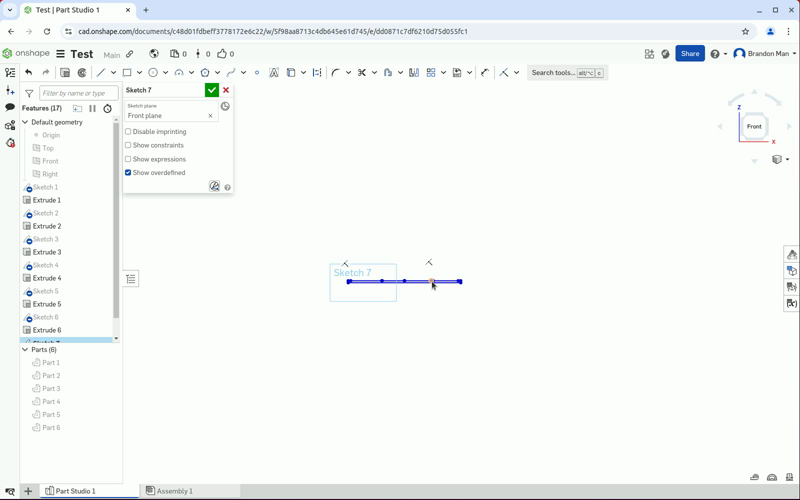
scroll(6)
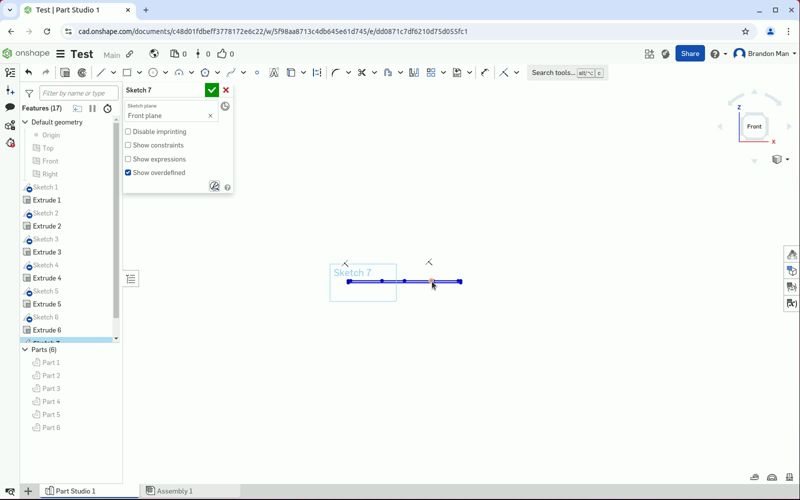
scroll(6)
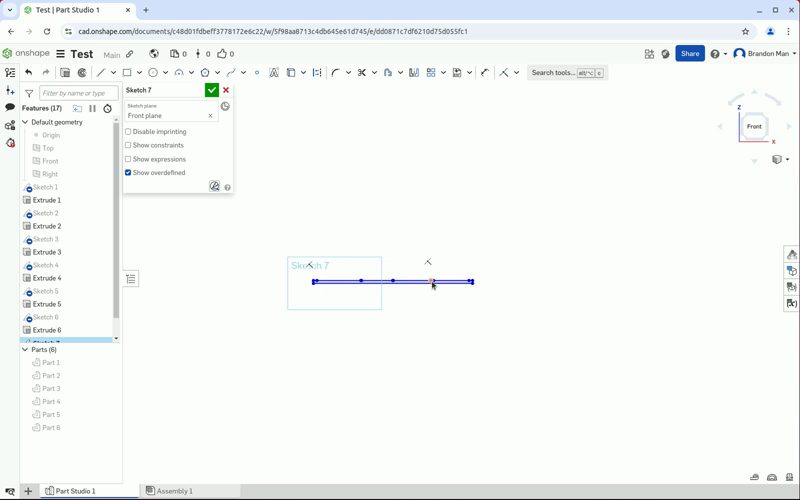
scroll(6)
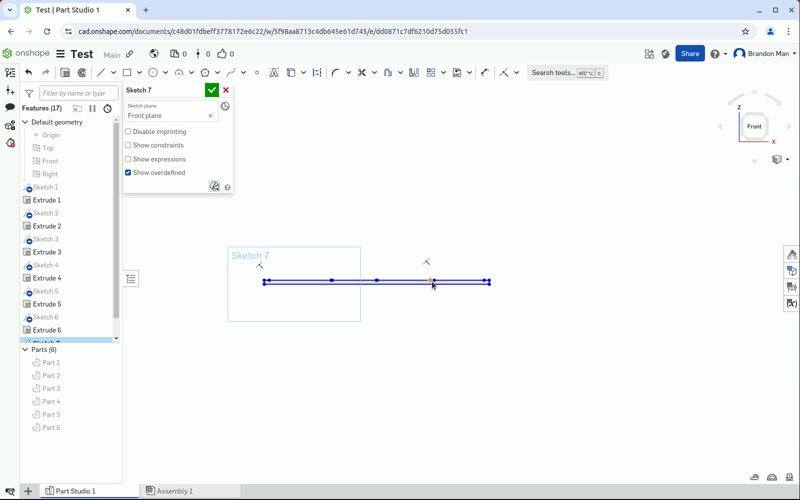
scroll(6)
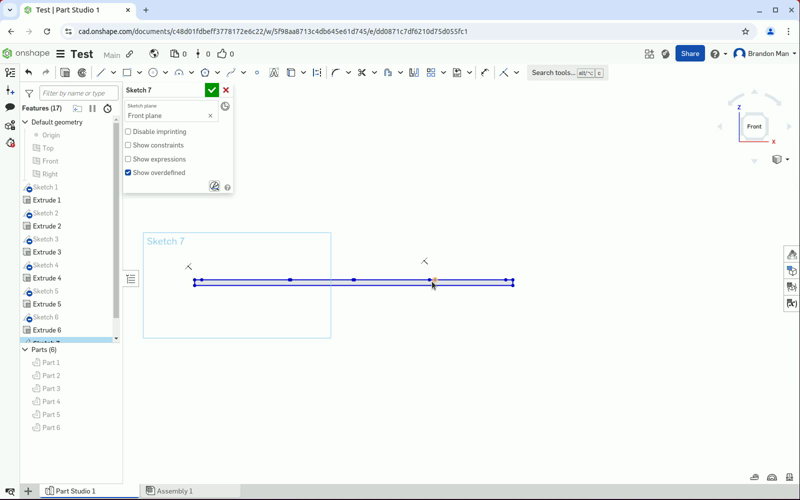
scroll(6)
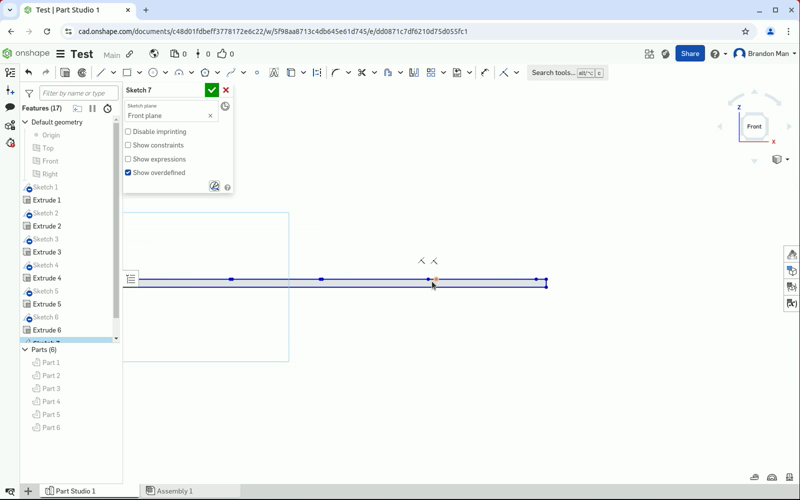
scroll(6)
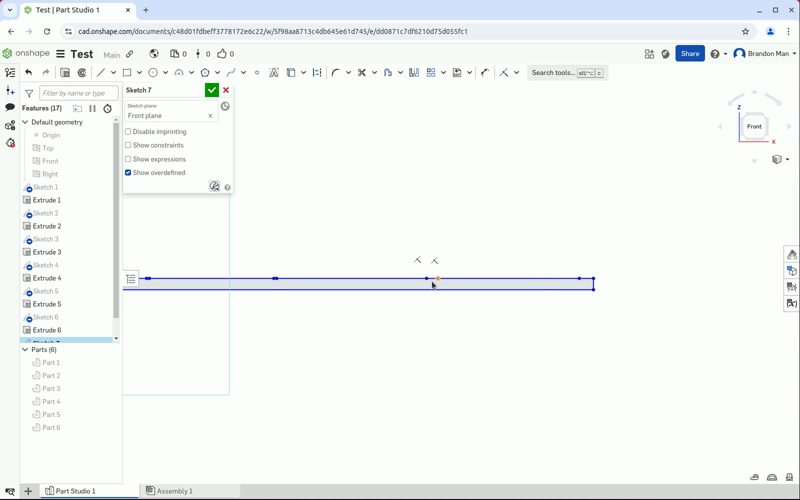
scroll(6)
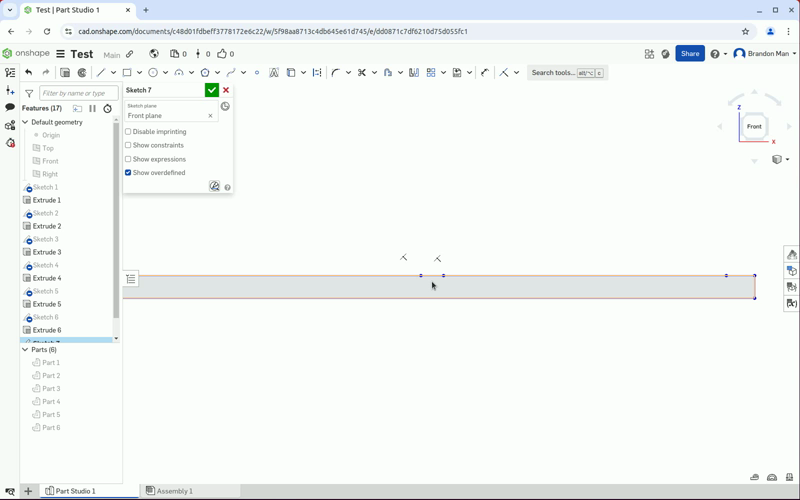
click(432, 281)
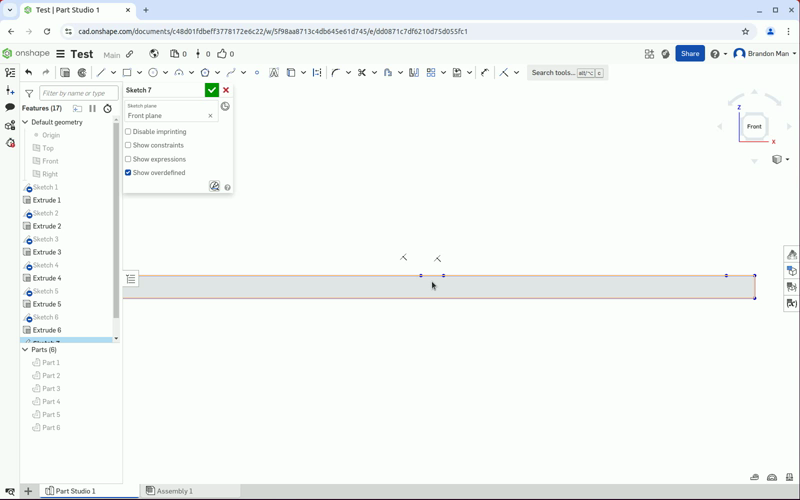
scroll(-6)
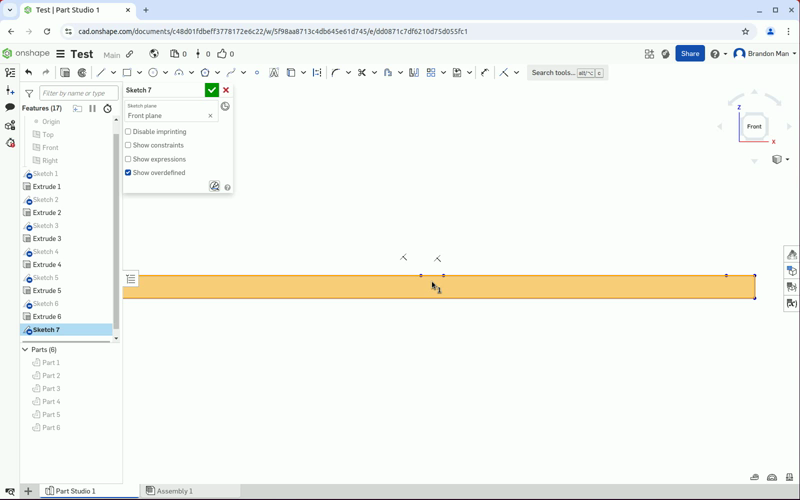
scroll(-6)
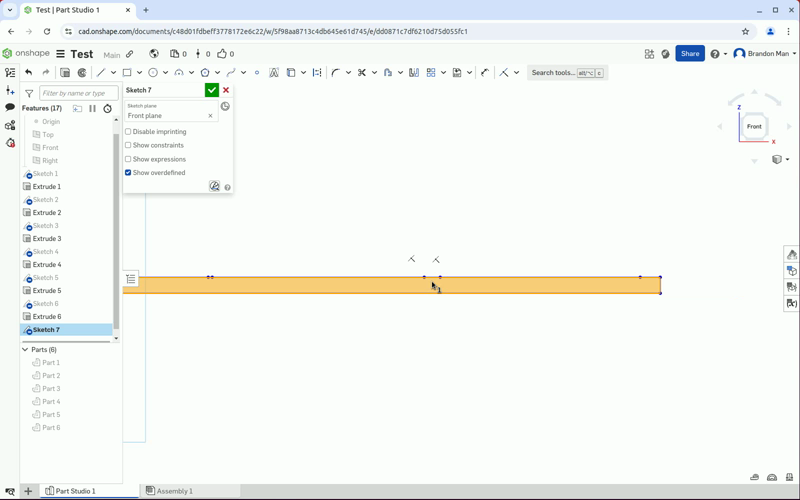
scroll(-6)
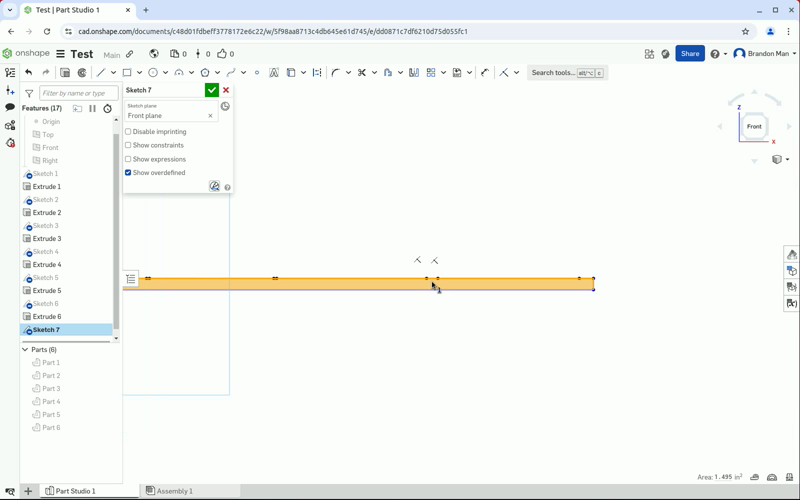
scroll(-6)
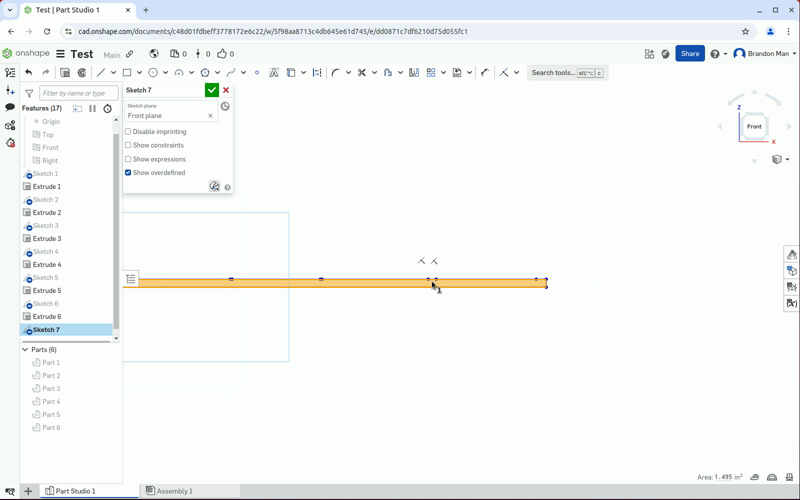
scroll(-6)
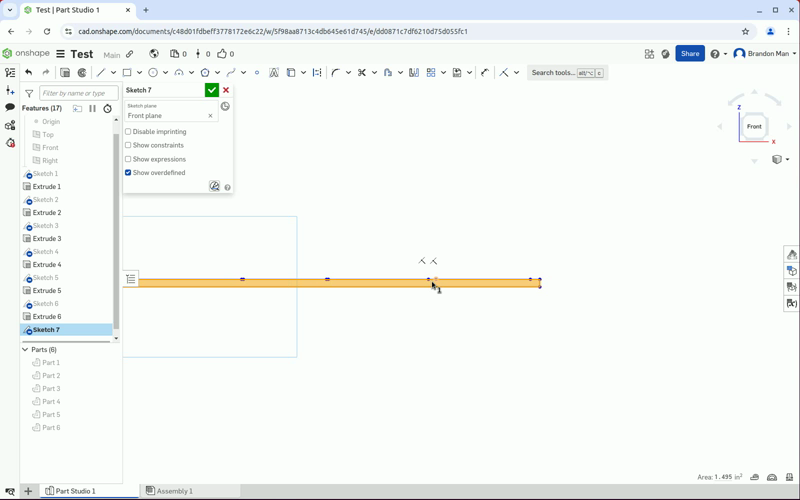
scroll(-6)
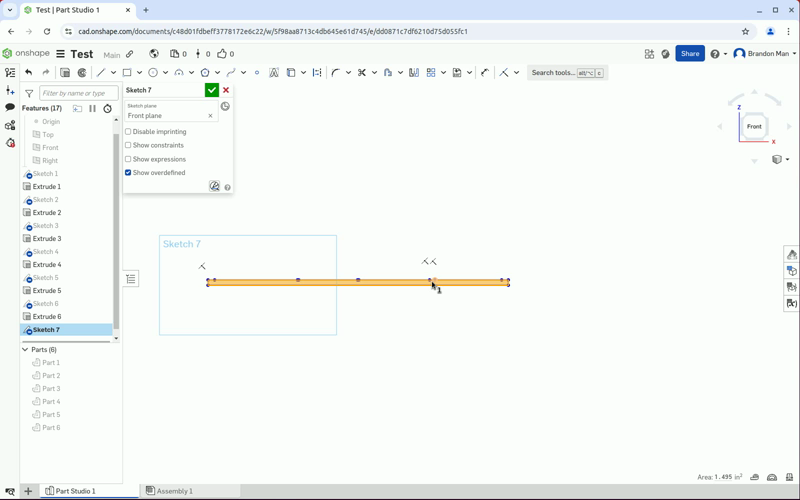
scroll(-6)
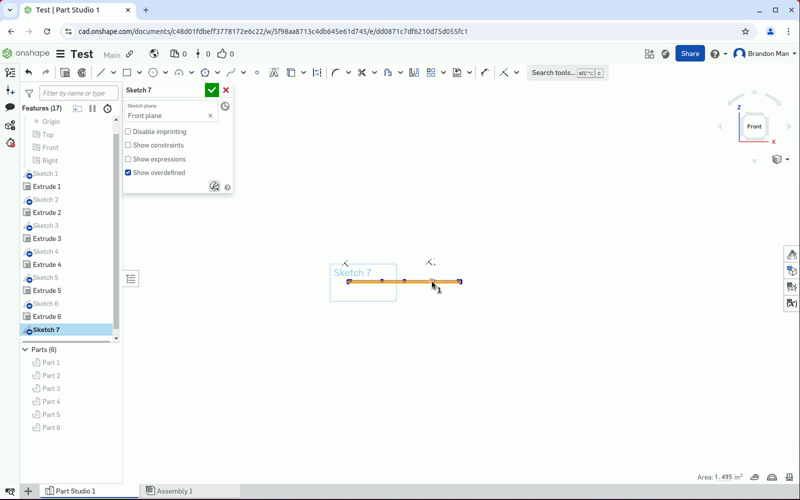
mouse_move(73, 352)
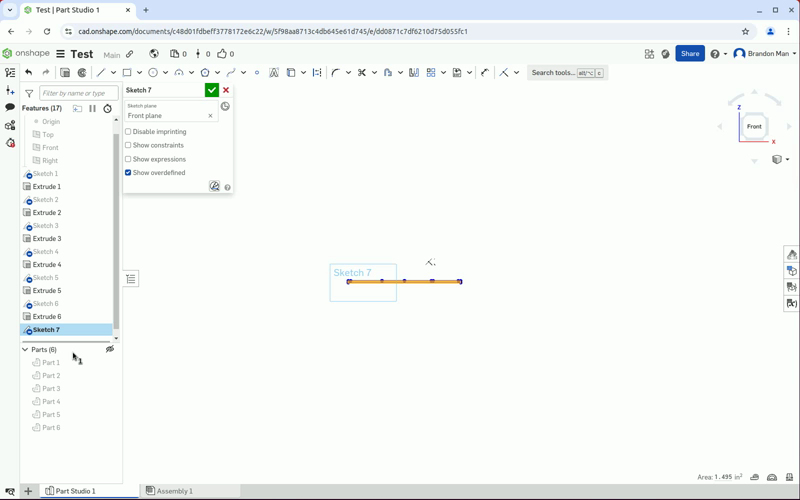
key(shift+y)
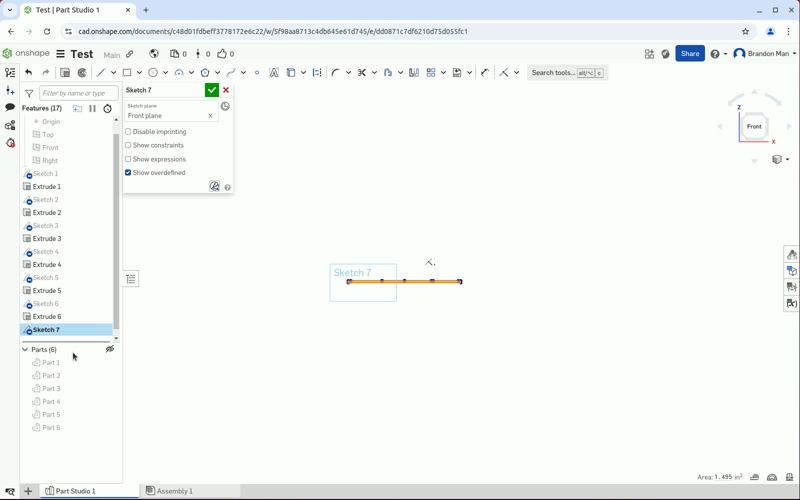
key(shift+e)
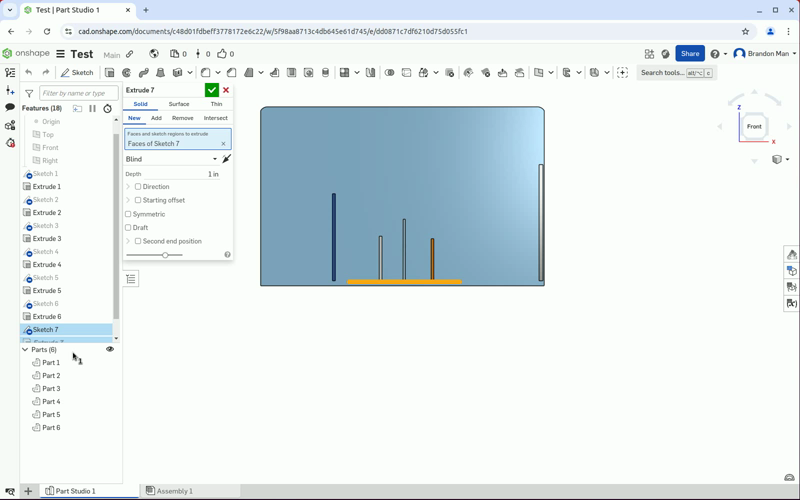
mouse_move(143, 106)
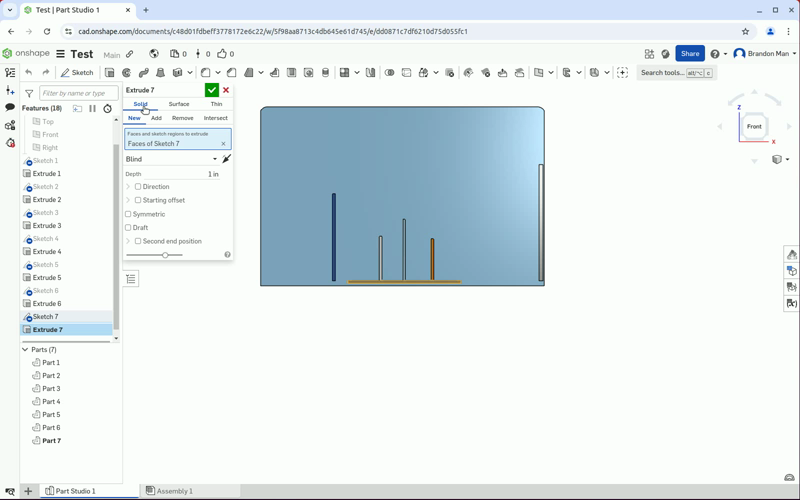
click(143, 106)
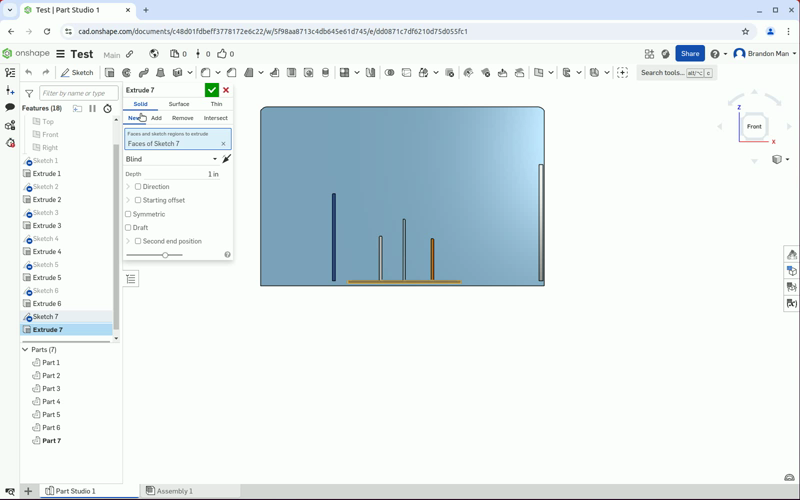
mouse_move(137, 120)
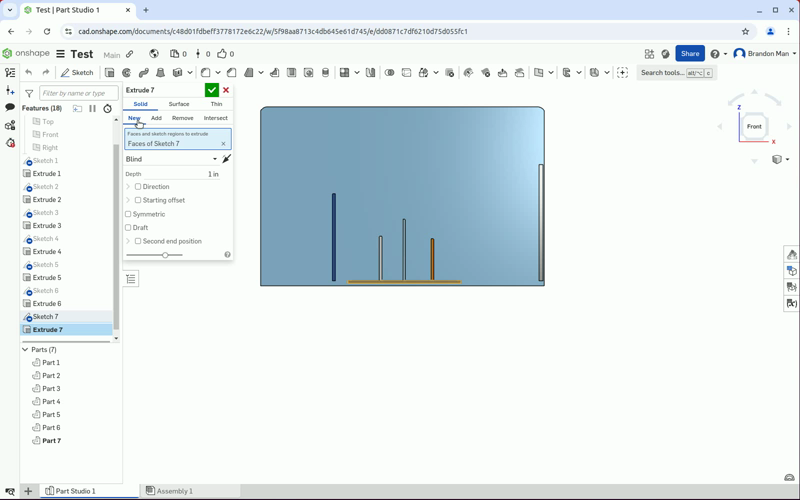
click(137, 120)
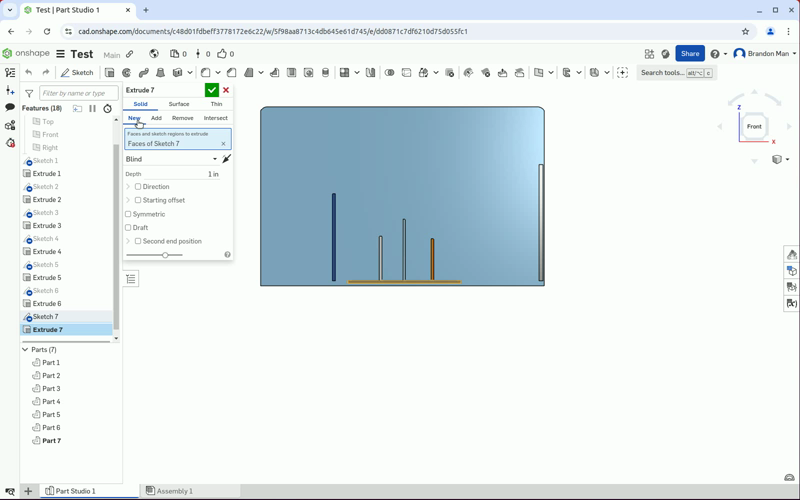
key(tab, 4)
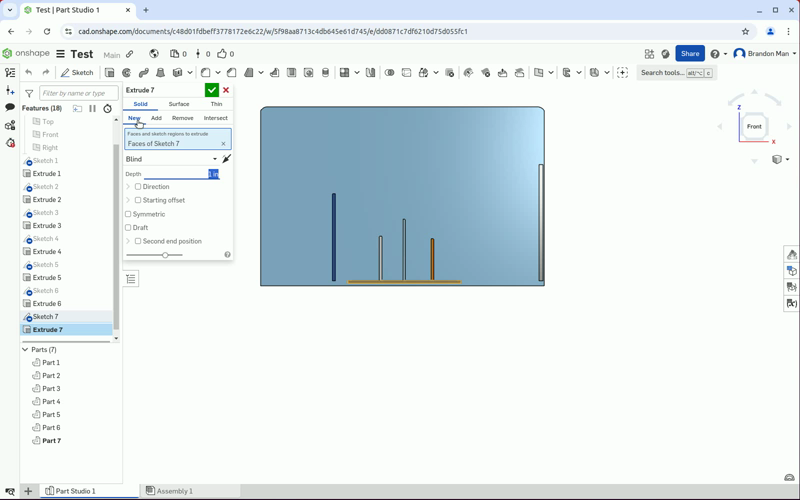
text(7.221)
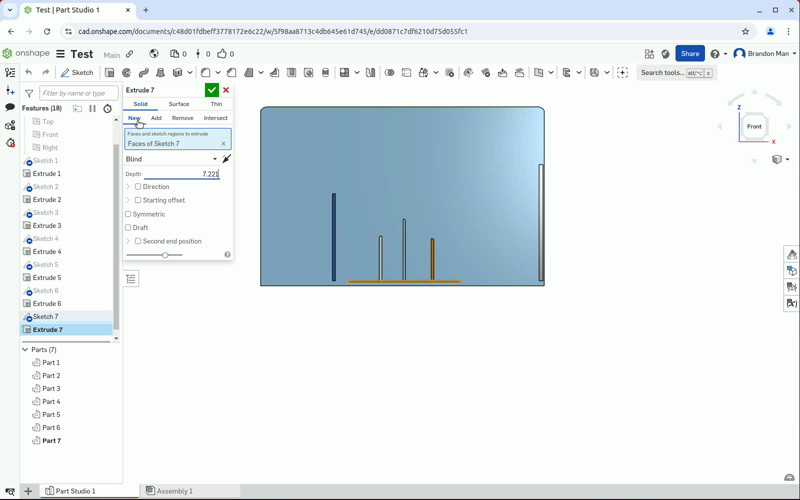
key(enter)
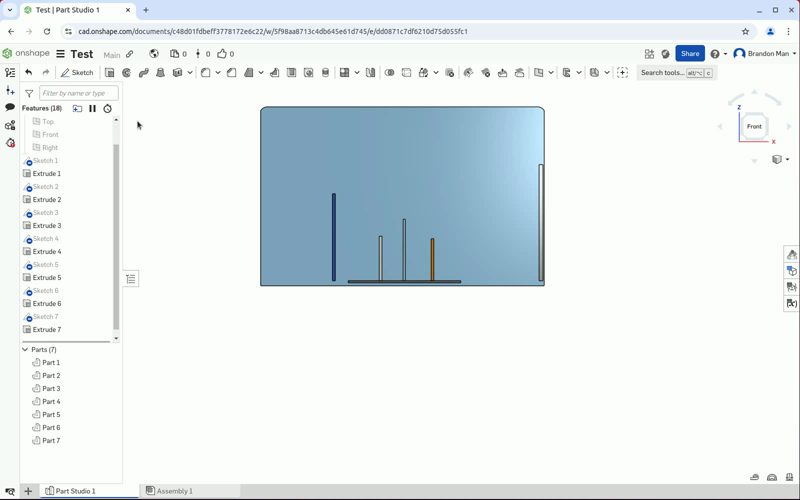
key(shift+h)
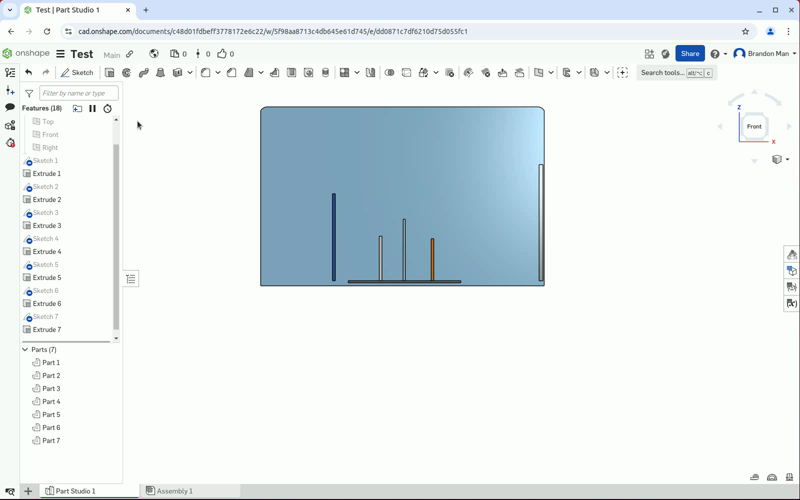
key(shift+h)
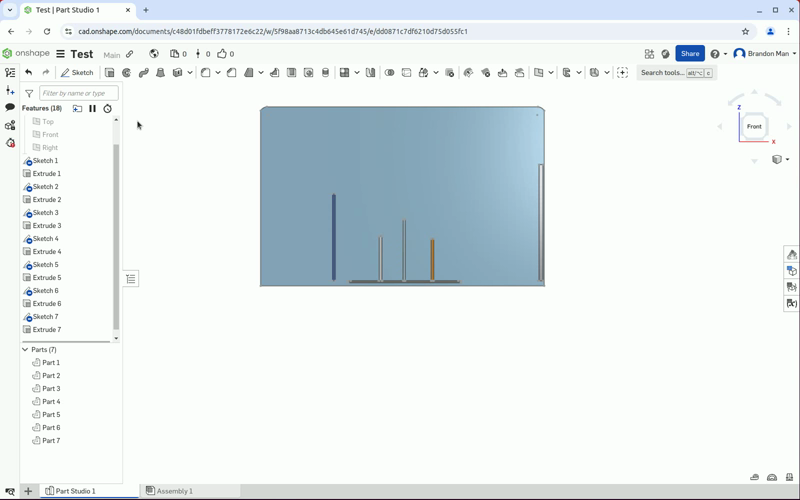
key(shift+7)
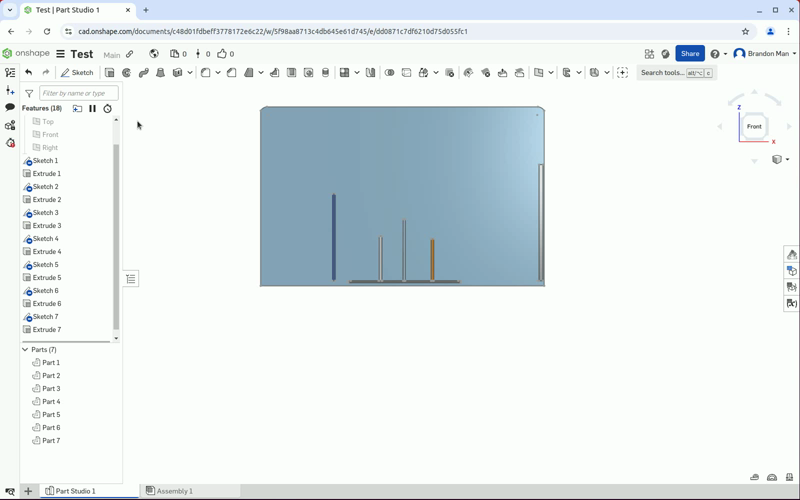
key(left, 2)
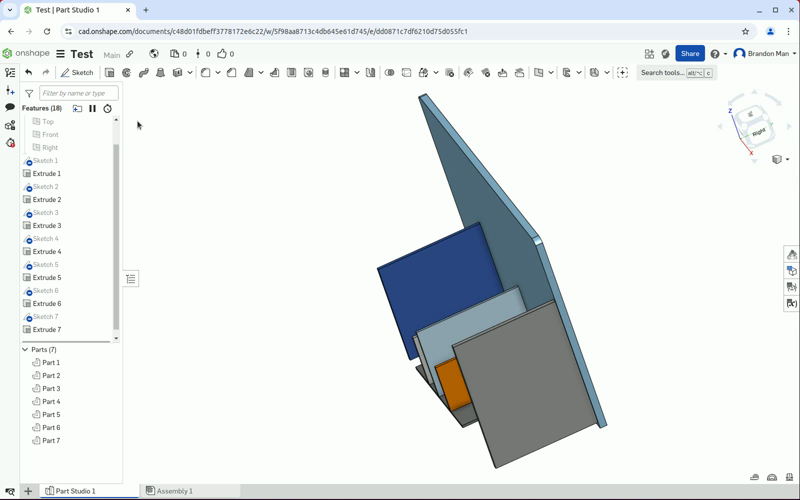
key(down, 2)
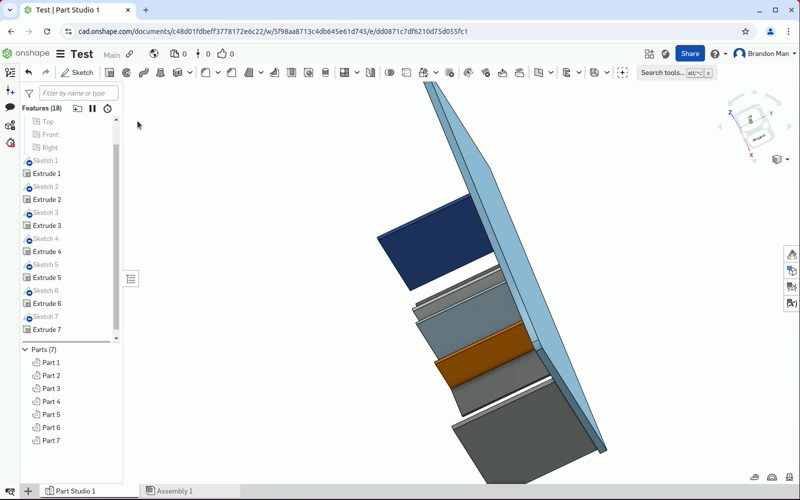
key(up, 2)
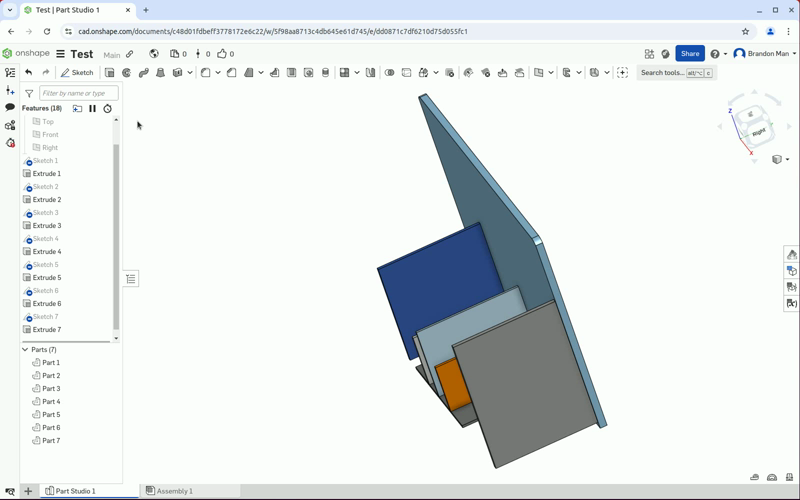
key(right, 2)
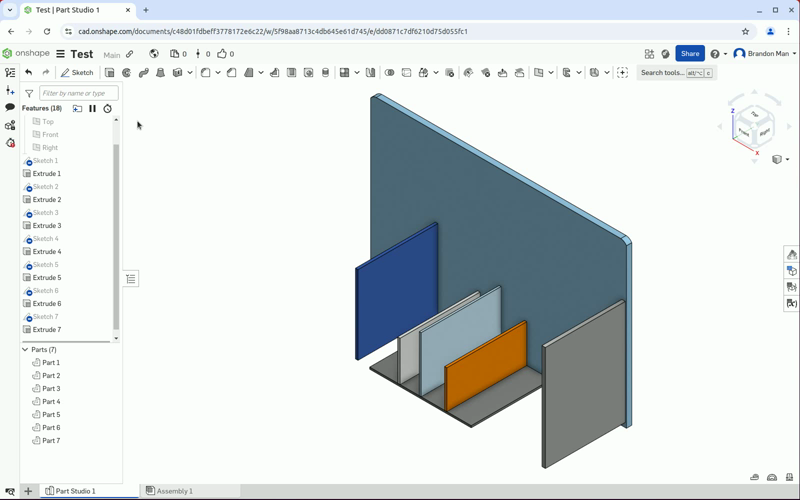
mouse_move(69, 163)
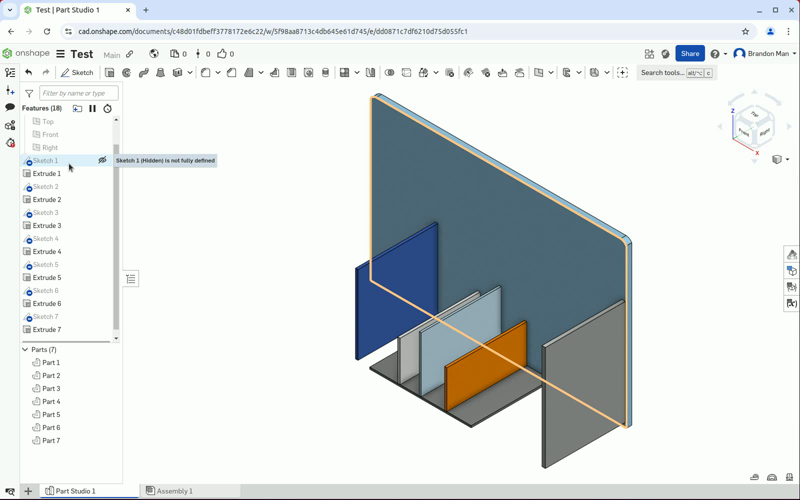
click(69, 163)